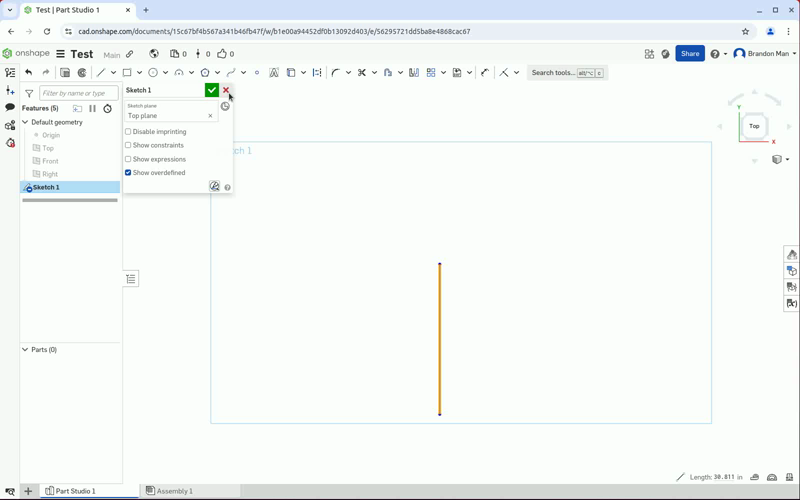
key(shift+h)
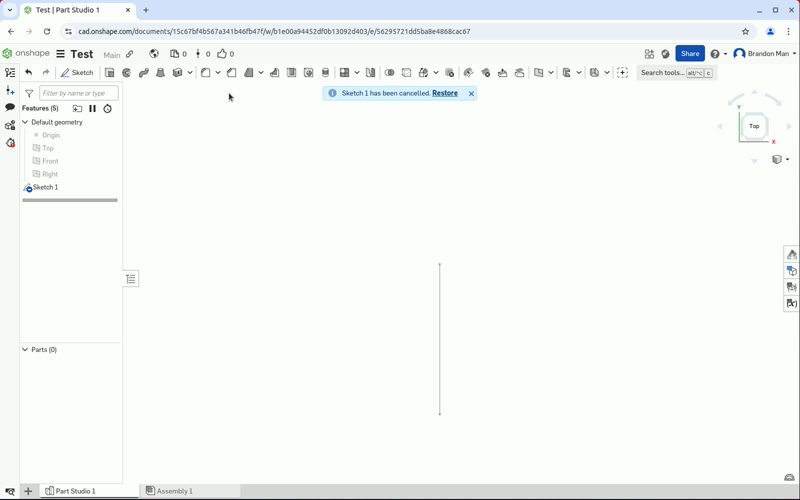
mouse_move(73, 352)
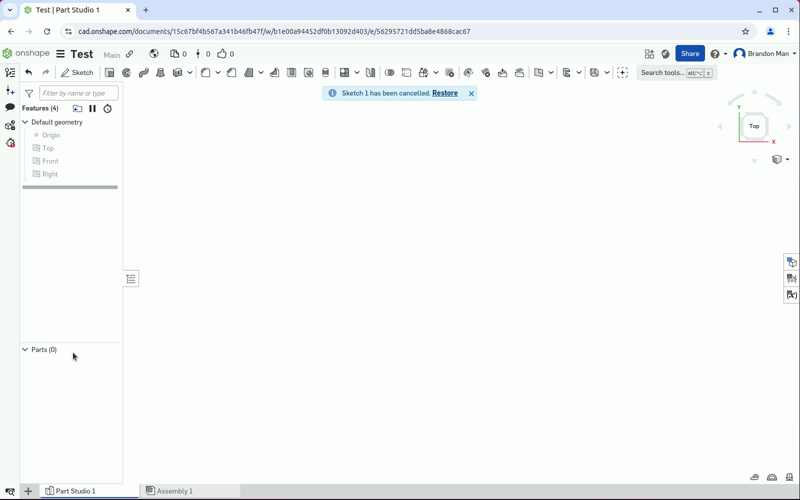
key(y)
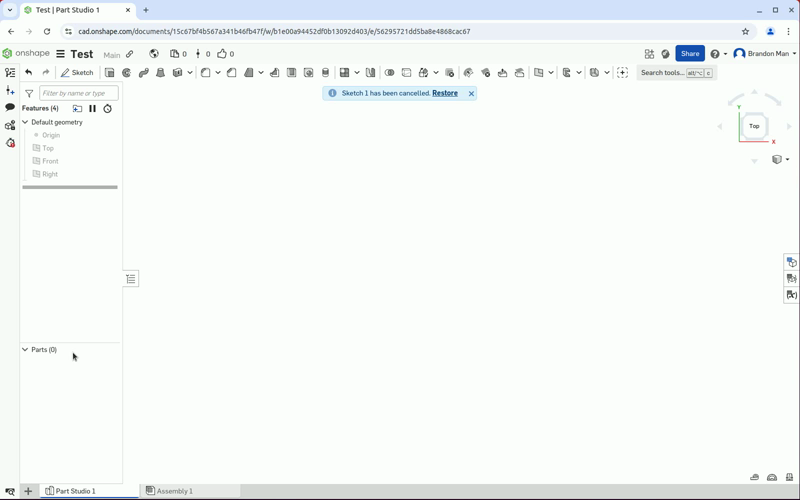
key(shift+p)
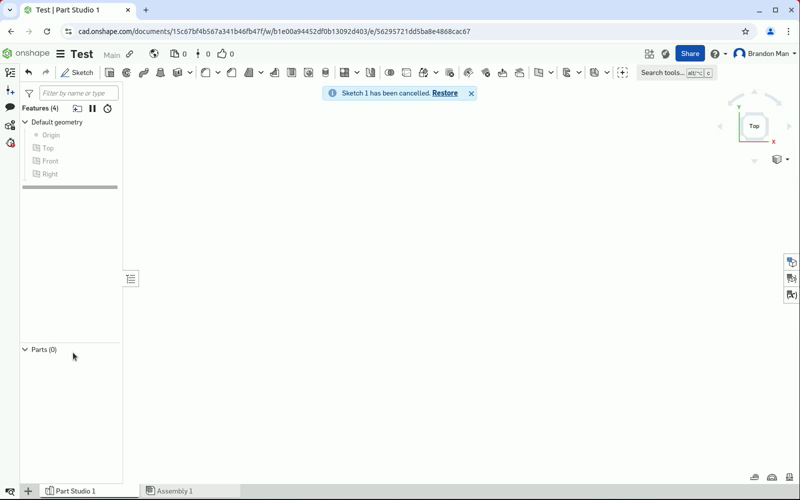
key(space)
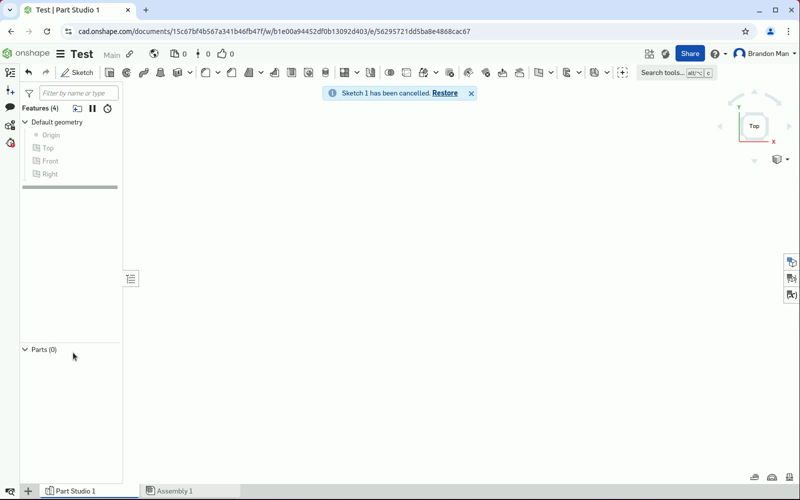
key_down(shift)
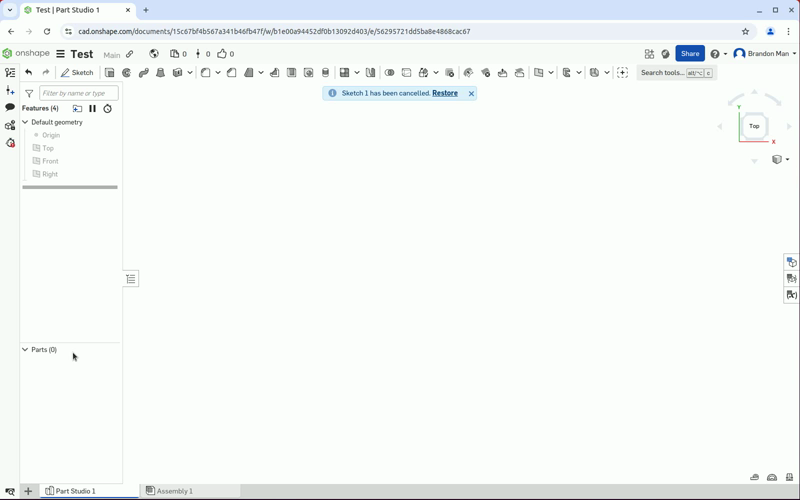
key(up)
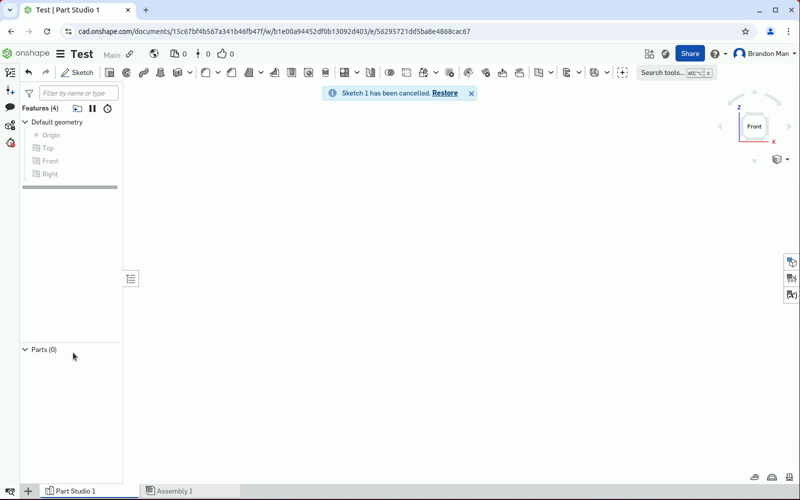
key_up(shift)
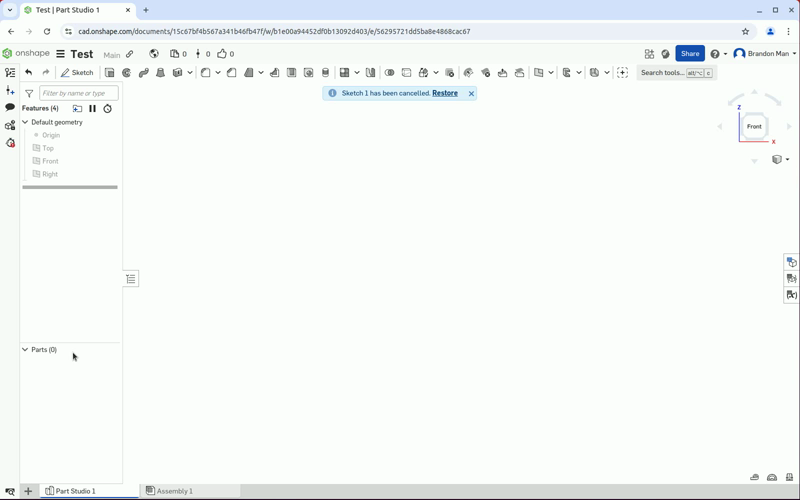
mouse_move(73, 352)
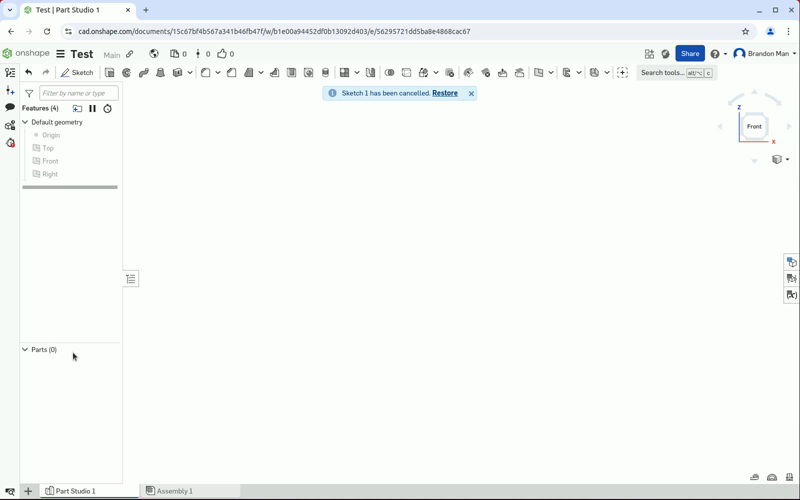
key(shift+y)
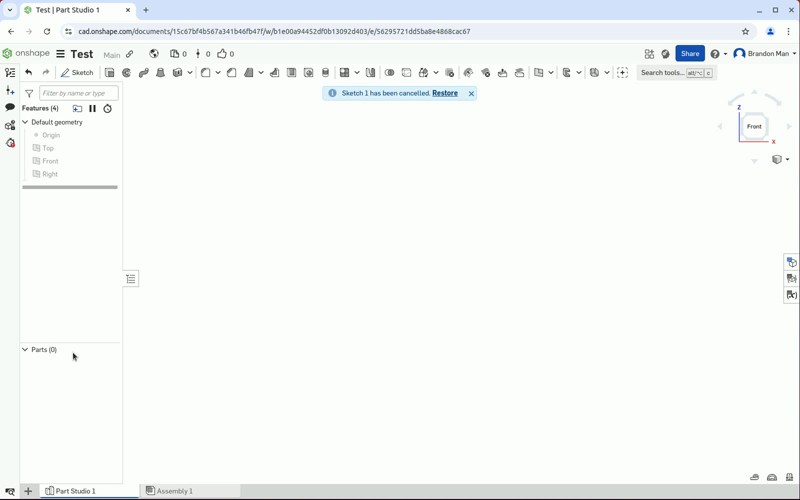
key(shift+s)
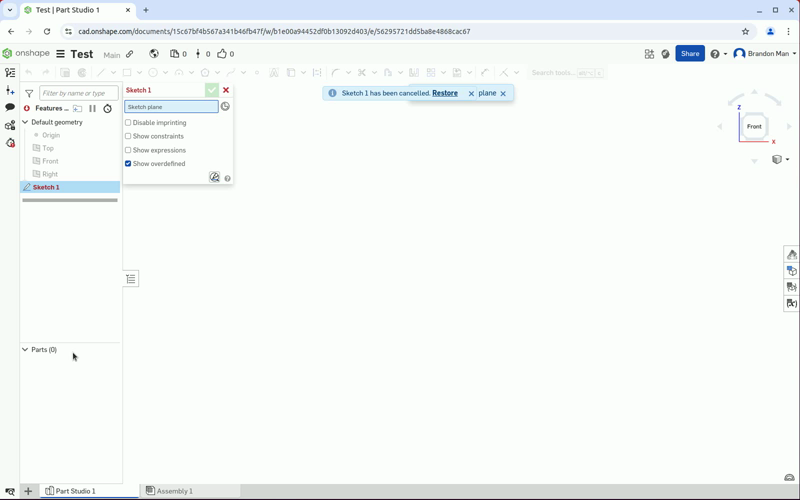
mouse_move(73, 163)
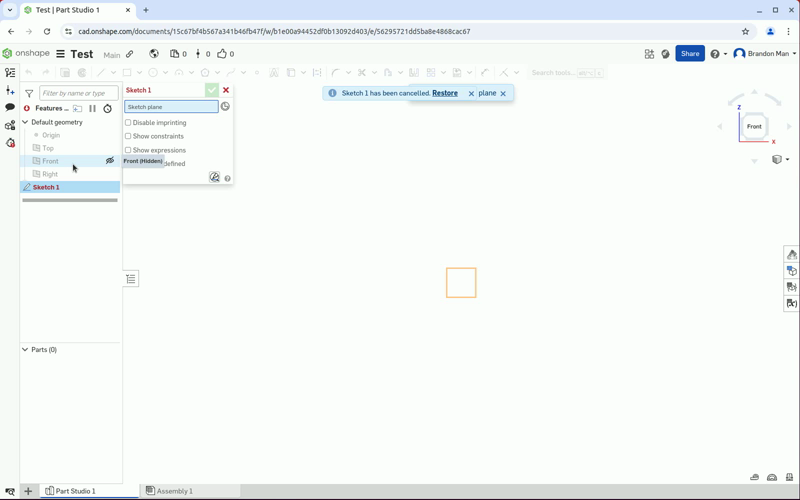
click(73, 163)
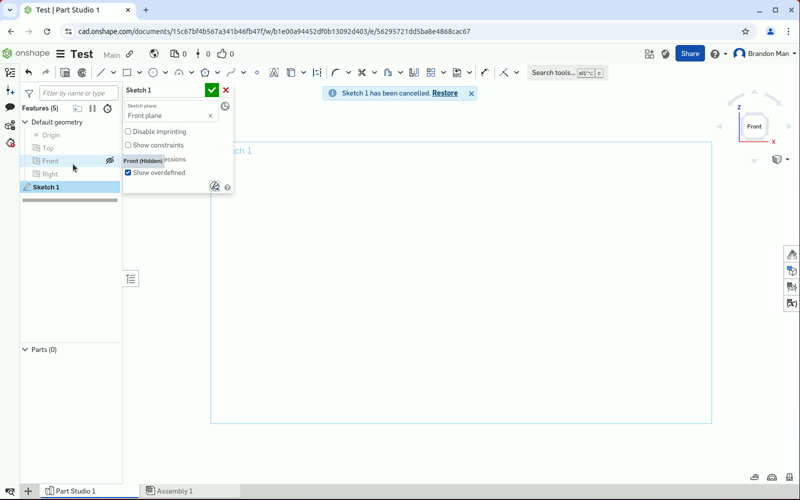
mouse_move(73, 352)
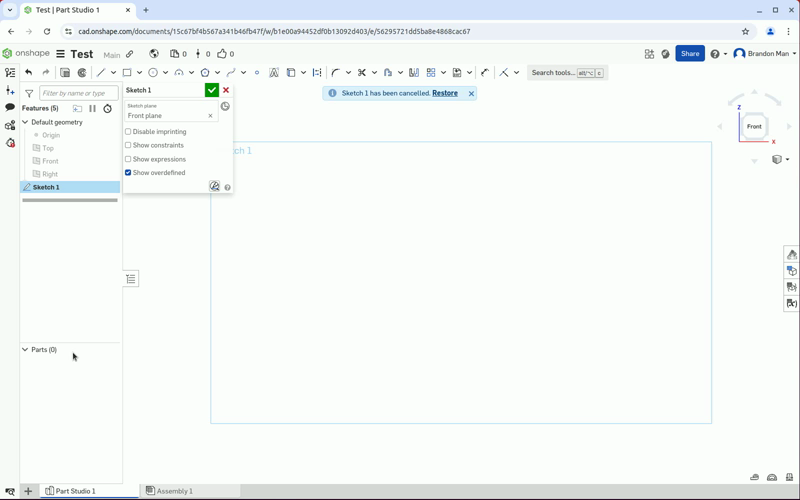
key(y)
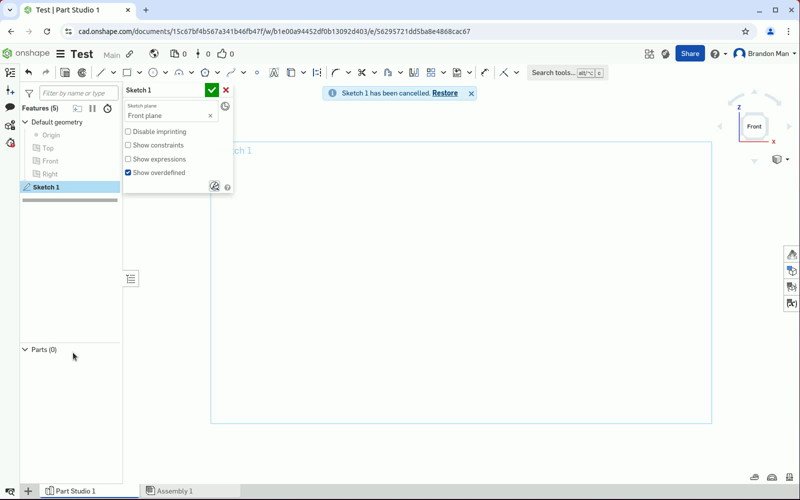
key(l)
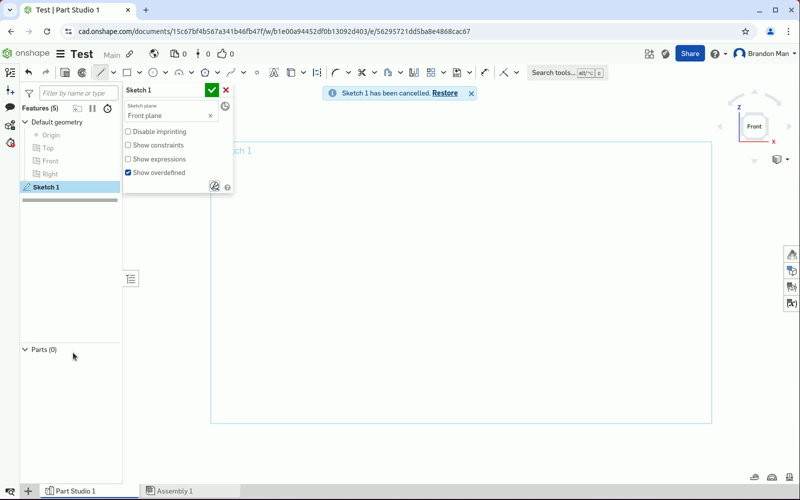
key_down(shift)
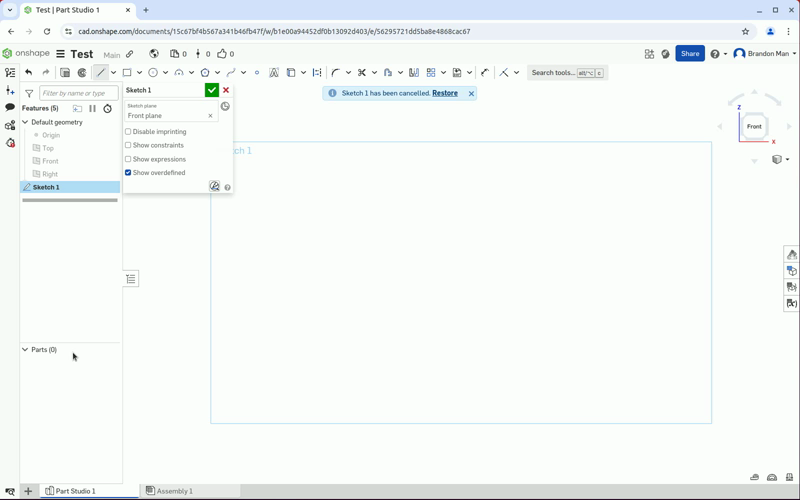
mouse_move(391, 282)
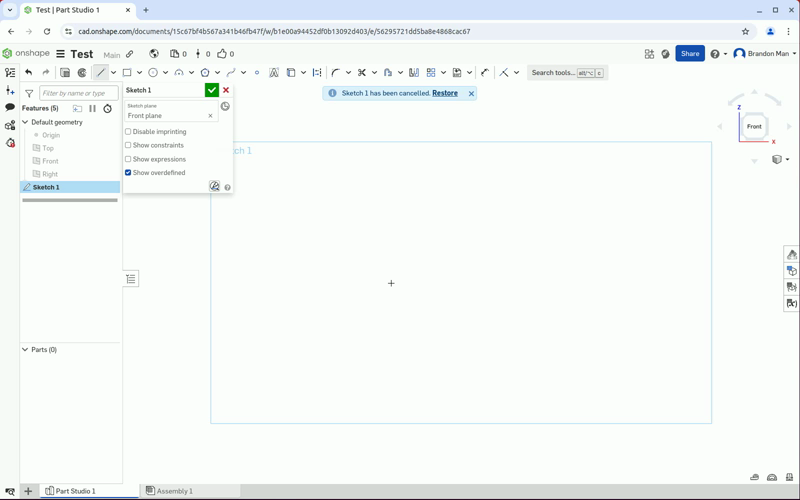
click(391, 282)
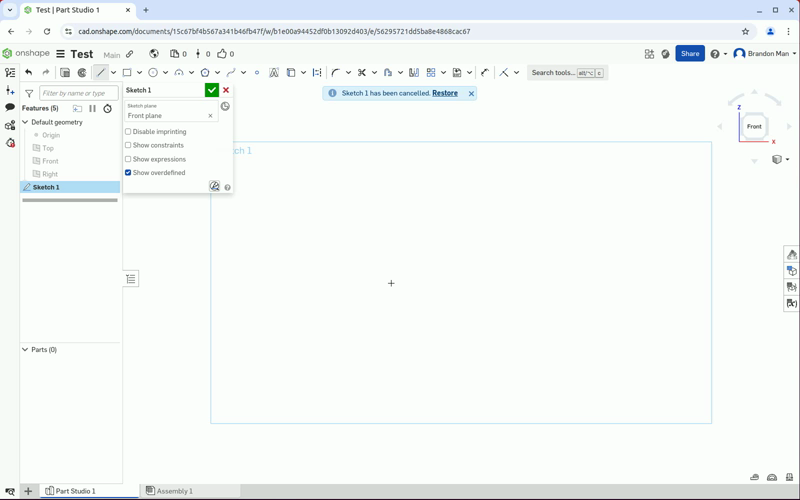
key_up(shift)
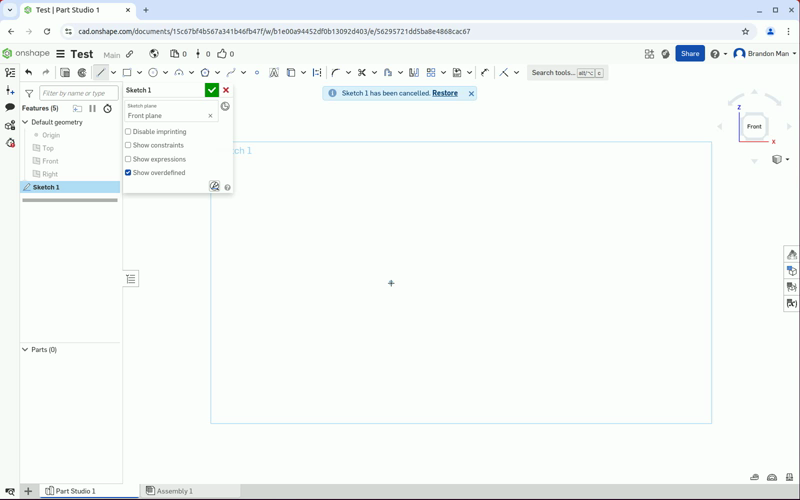
key_down(shift)
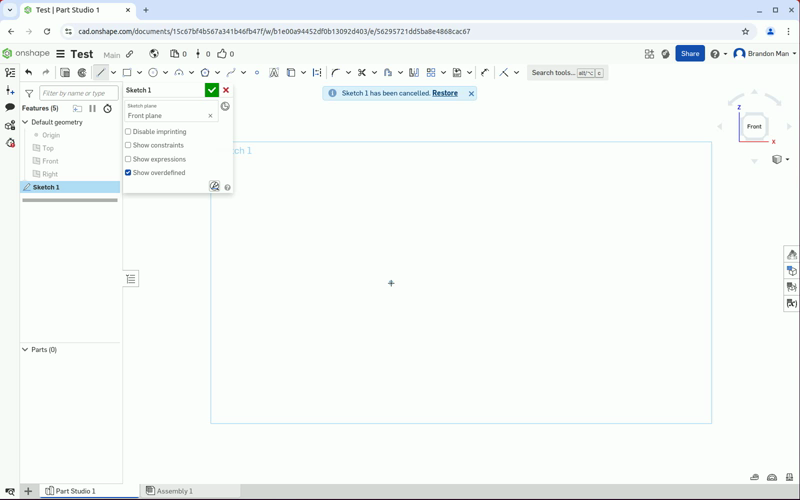
mouse_move(526, 282)
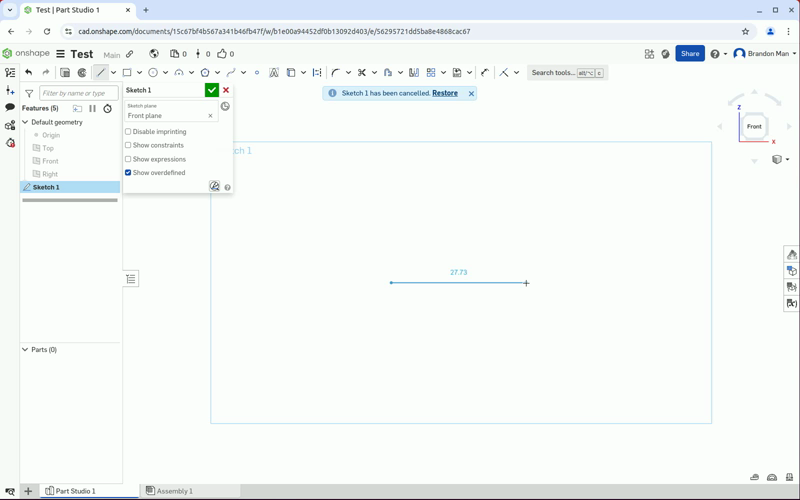
click(526, 282)
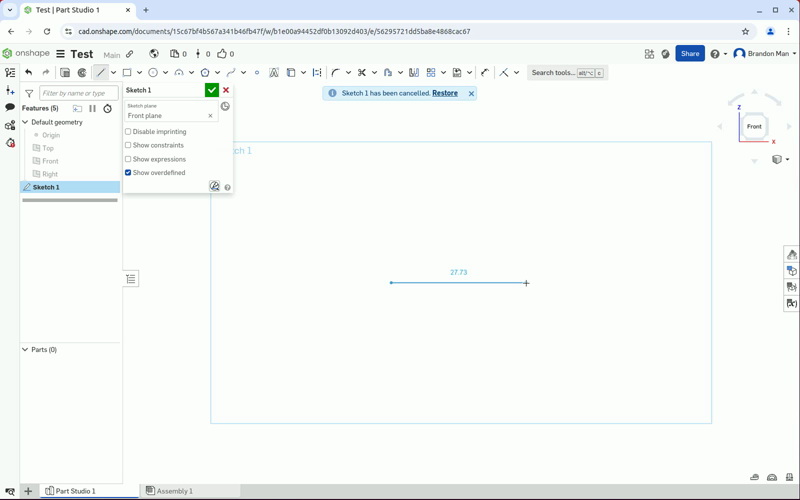
key_up(shift)
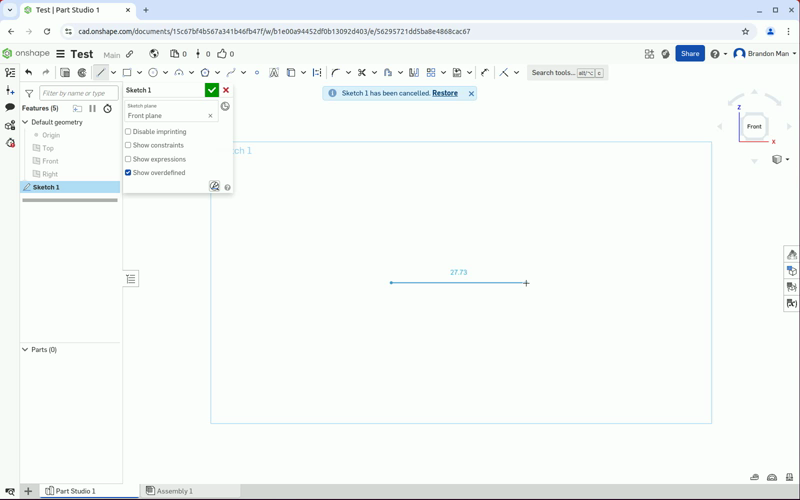
key_down(shift)
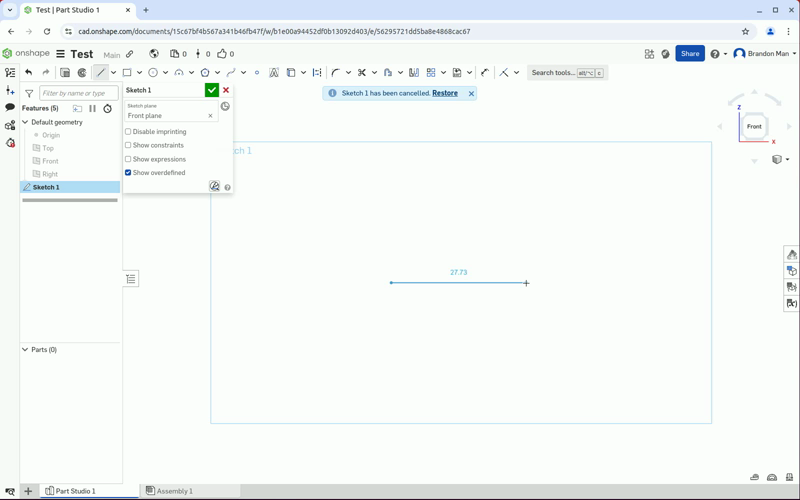
mouse_move(526, 170)
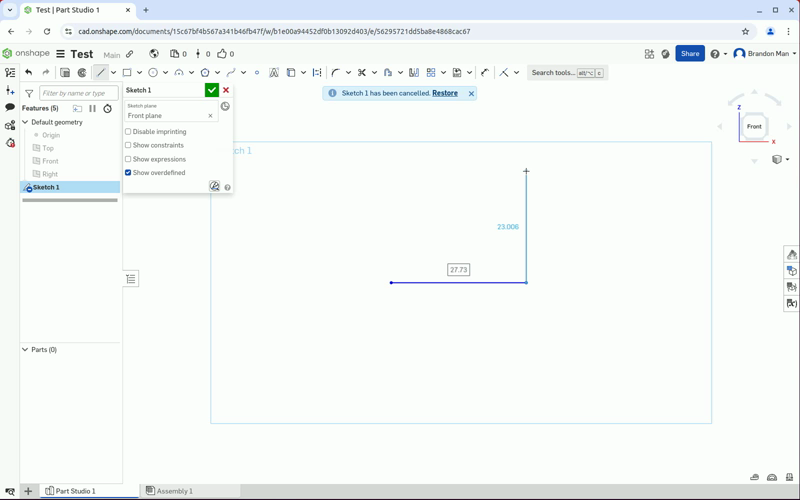
click(526, 170)
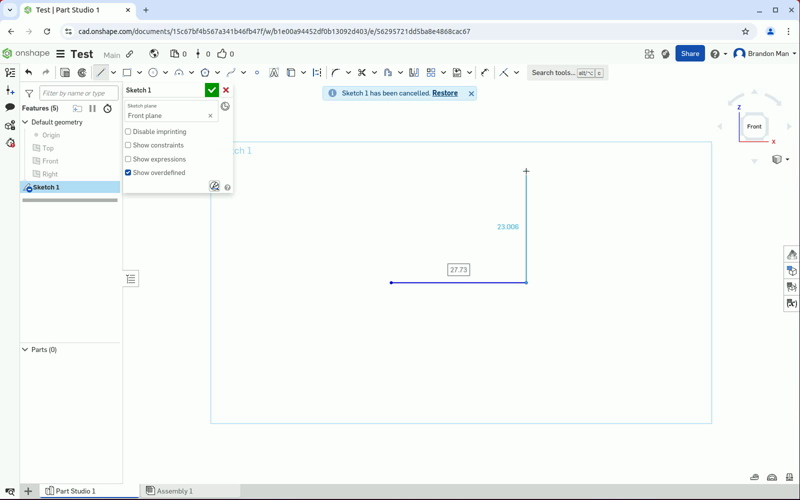
key_up(shift)
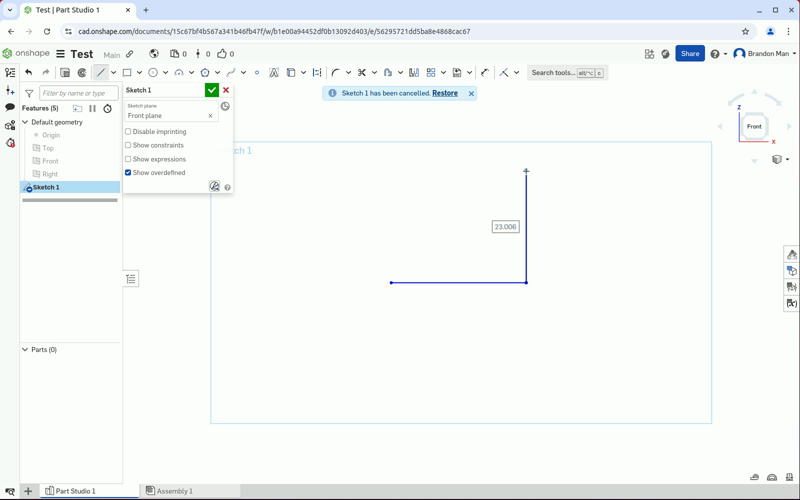
key_down(shift)
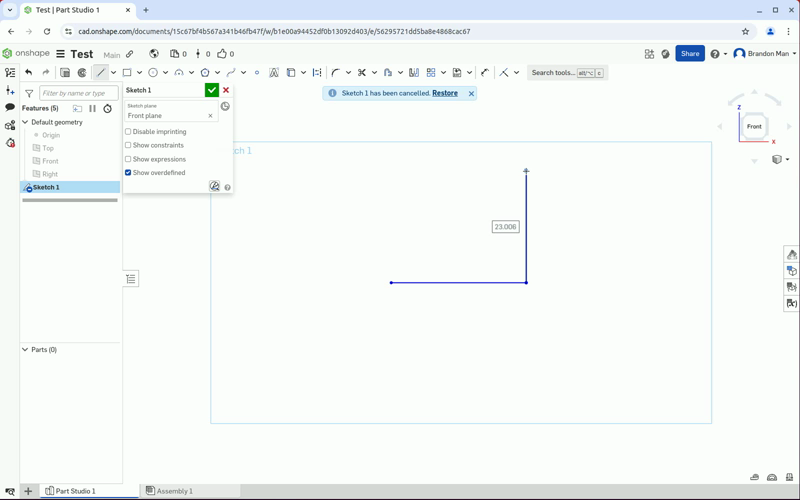
mouse_move(391, 170)
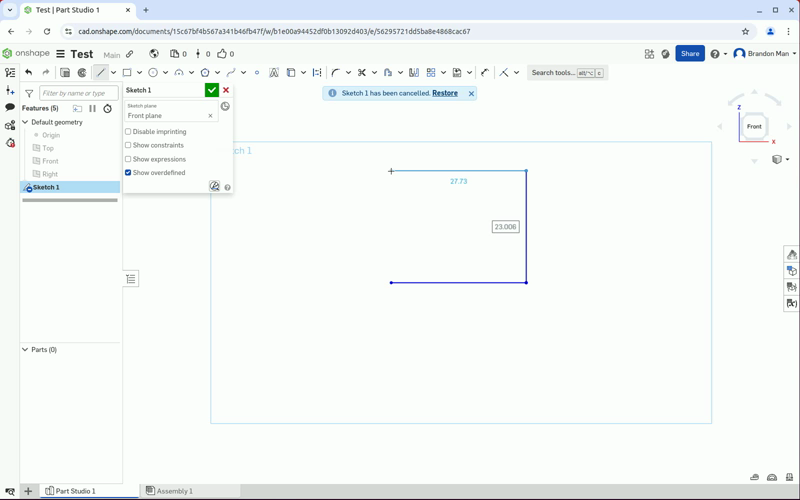
click(391, 170)
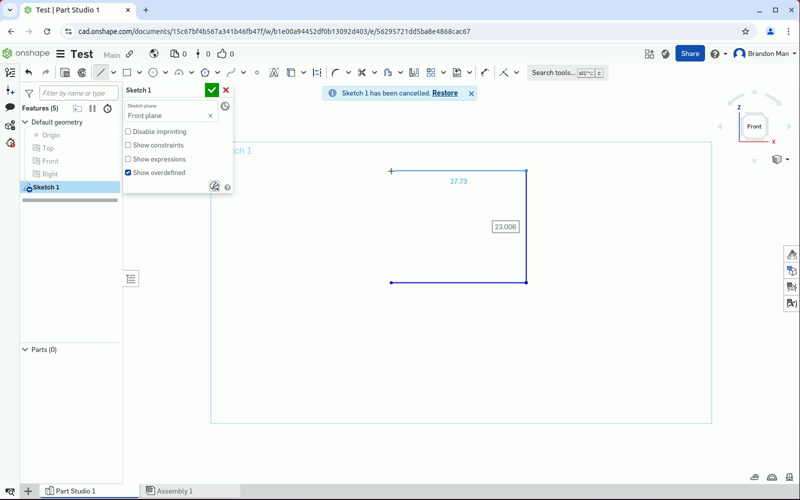
key_up(shift)
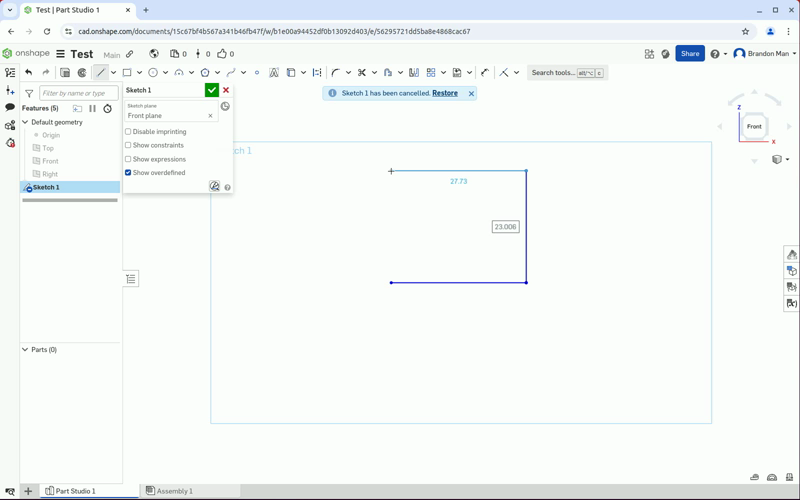
key_down(shift)
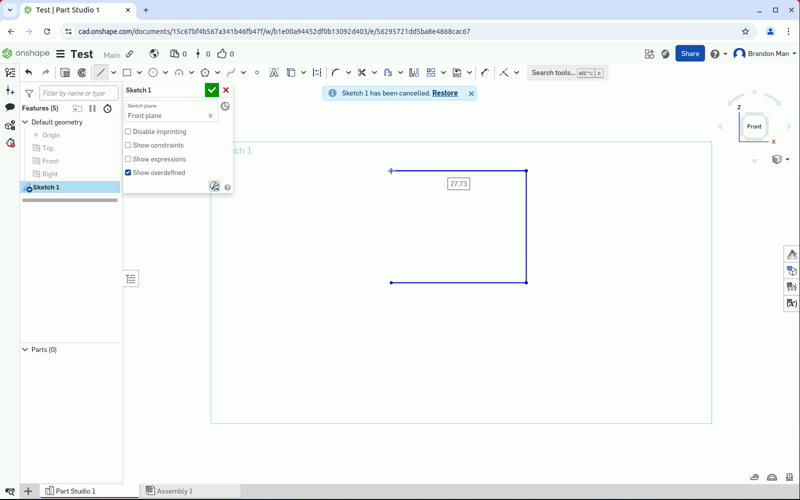
mouse_move(391, 282)
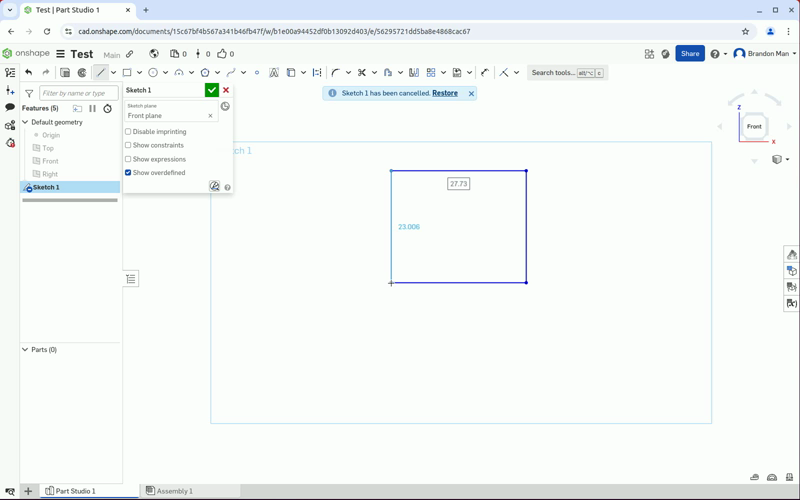
key_up(shift)
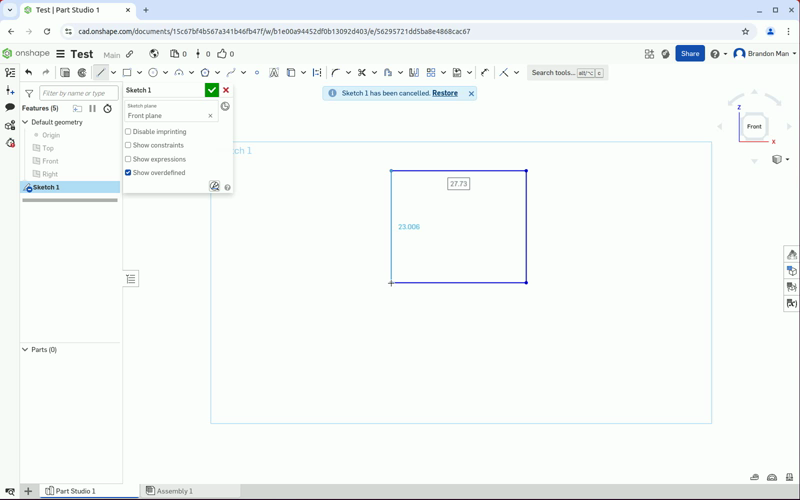
click(391, 282)
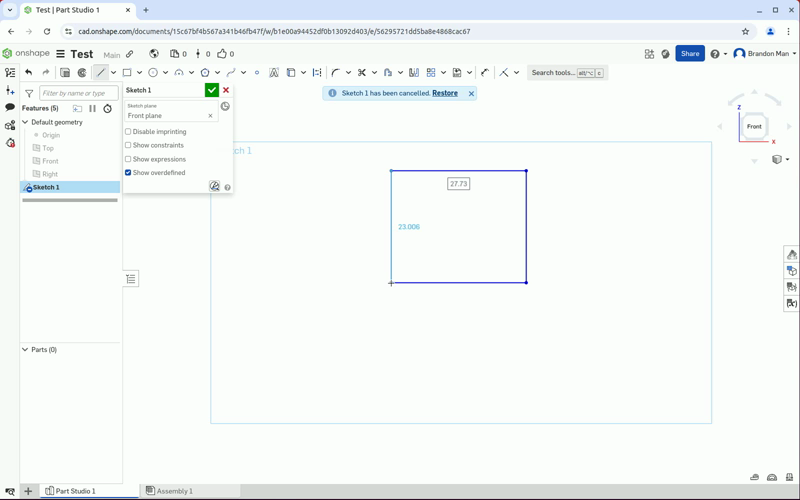
key(esc)
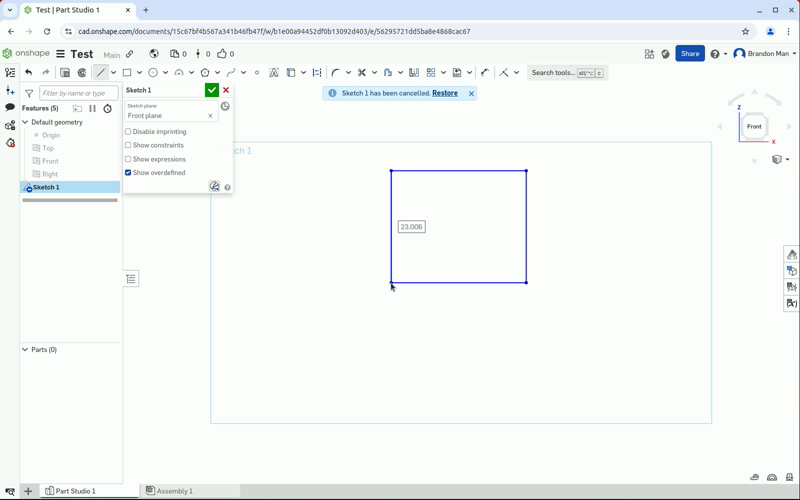
mouse_move(470, 269)
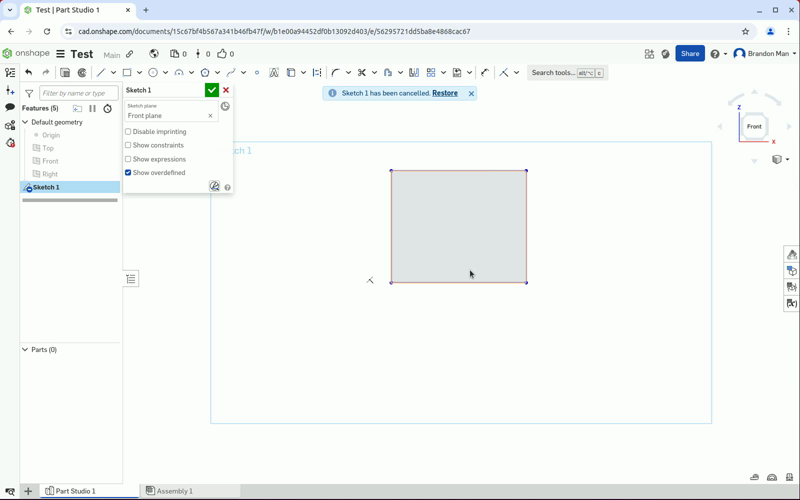
click(470, 269)
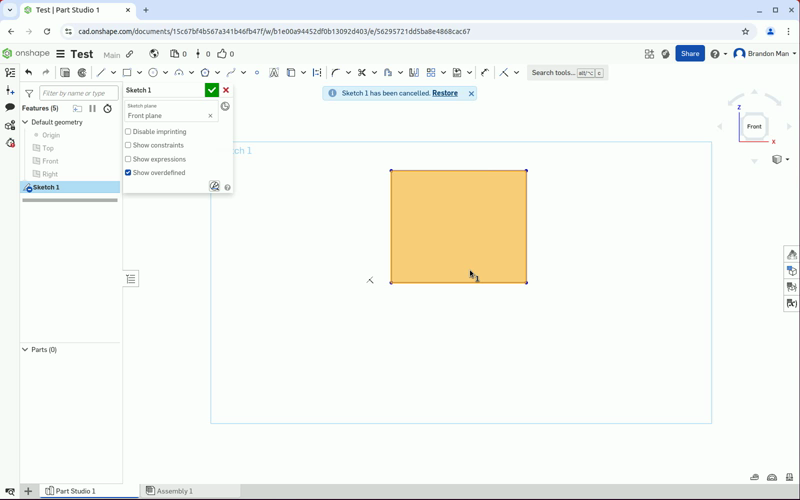
mouse_move(73, 352)
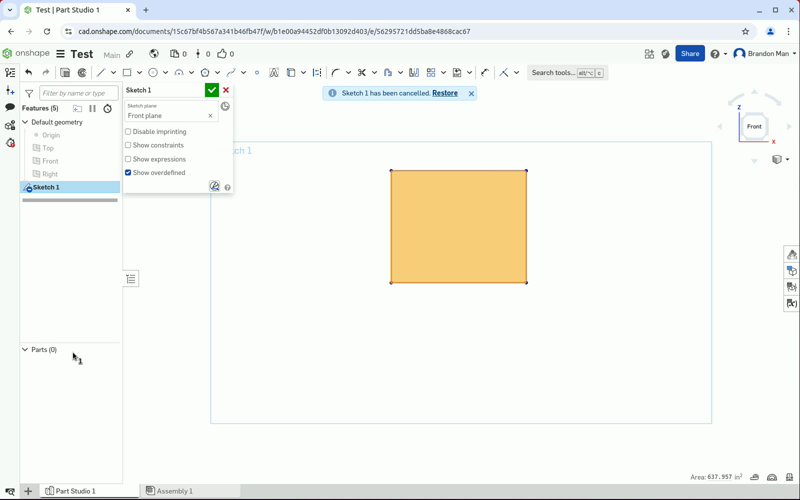
key(shift+y)
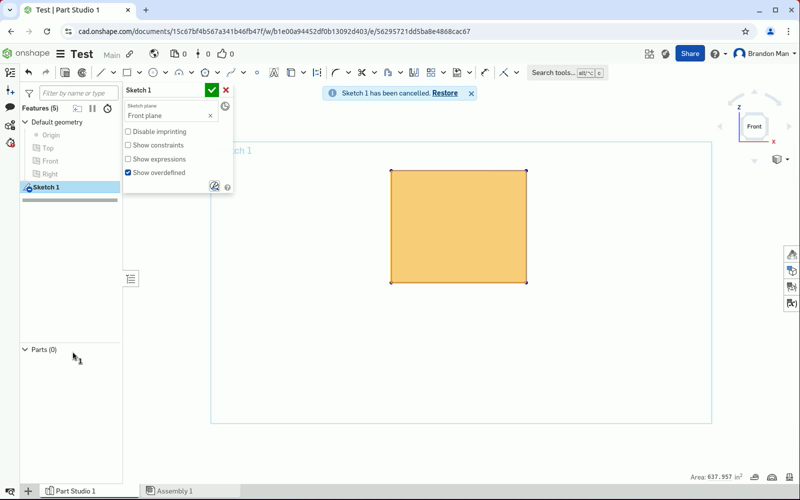
key(shift+e)
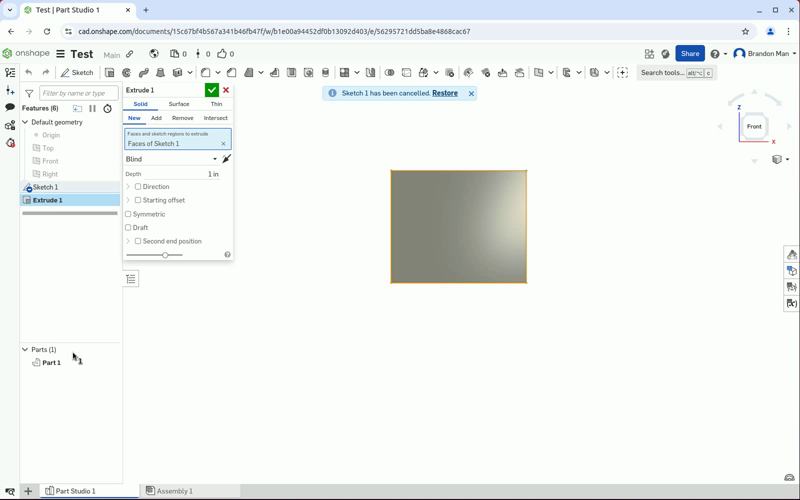
mouse_move(143, 106)
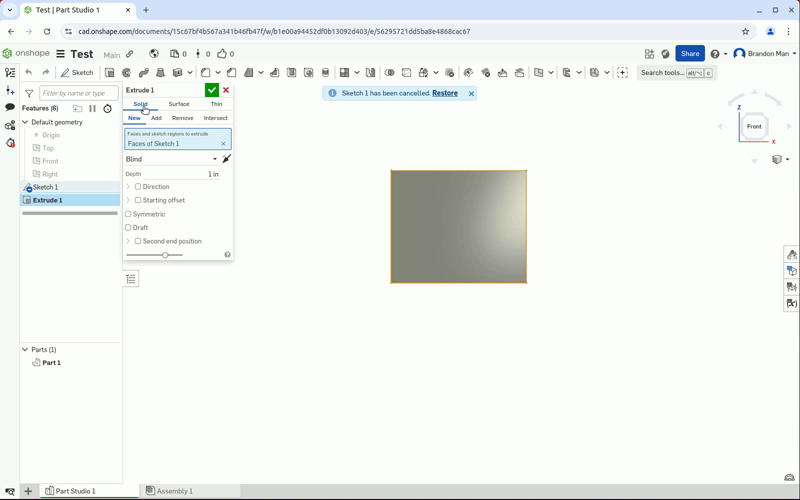
click(143, 106)
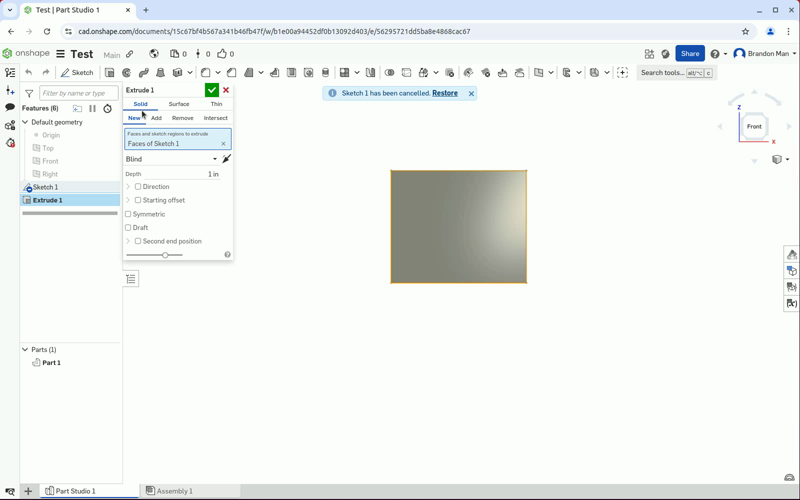
mouse_move(137, 120)
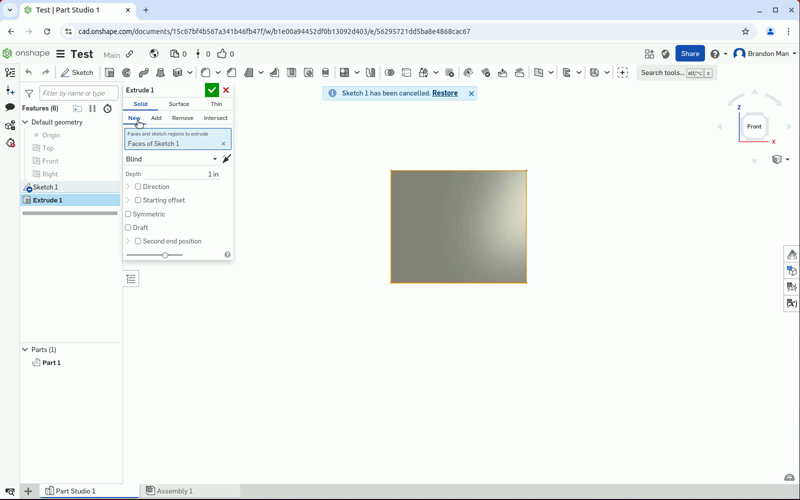
click(137, 120)
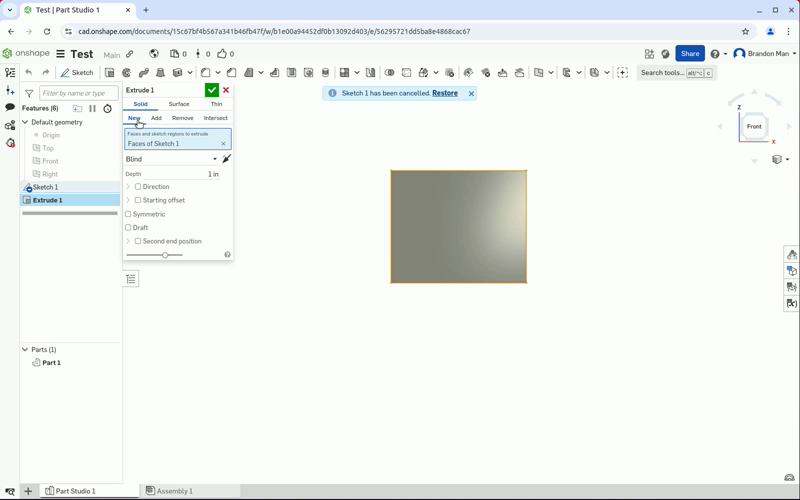
key(tab, 4)
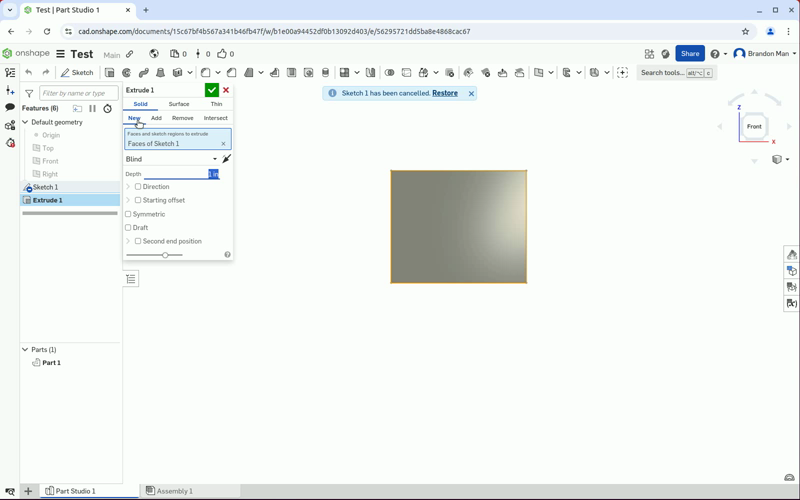
text(2.407)
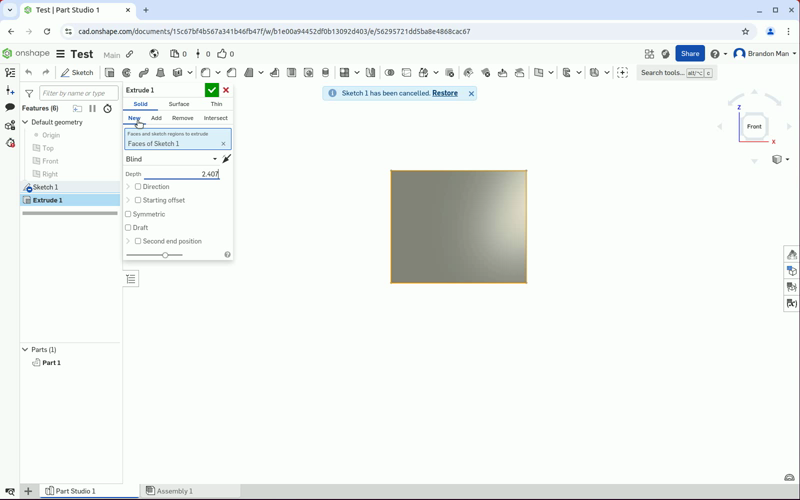
key(enter)
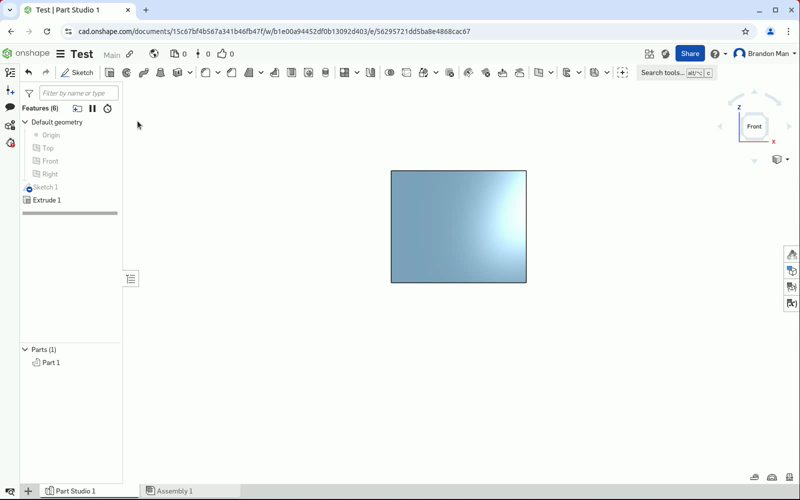
key(shift+h)
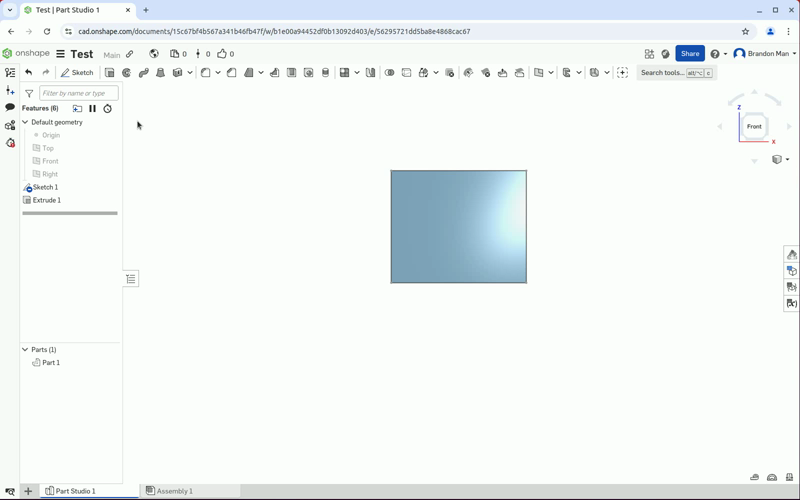
key(shift+h)
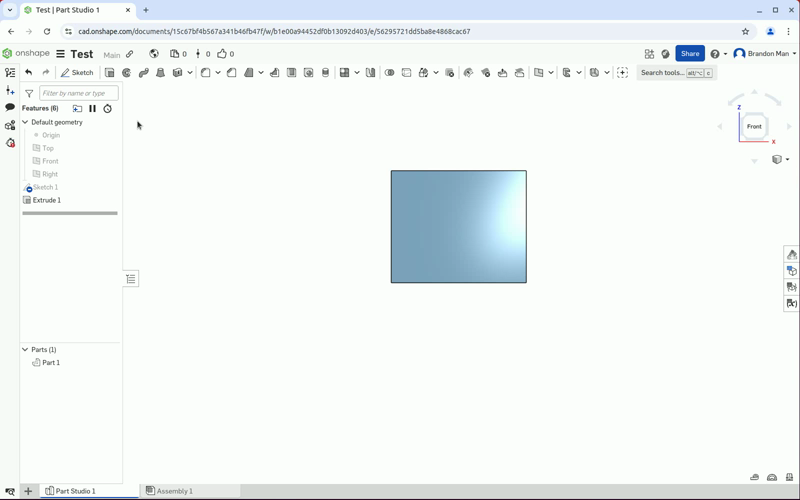
mouse_move(73, 189)
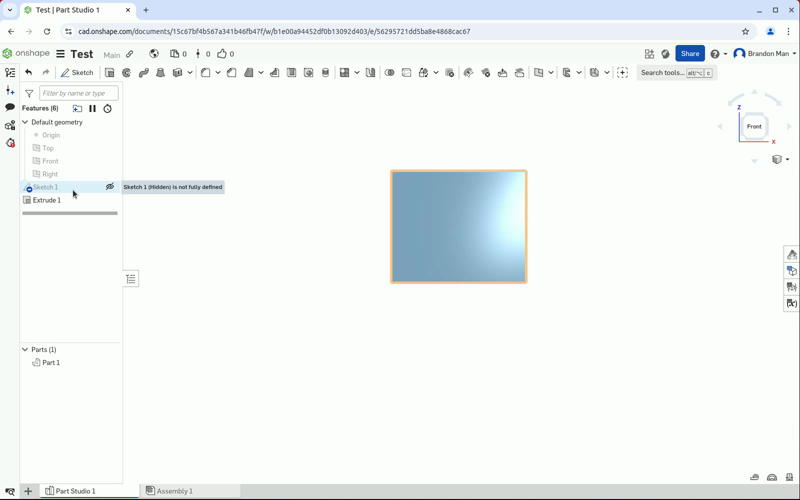
click(73, 189)
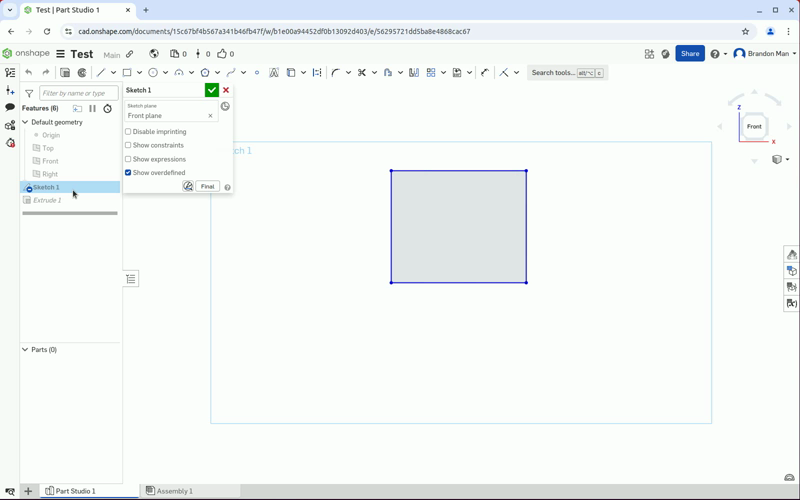
mouse_move(229, 92)
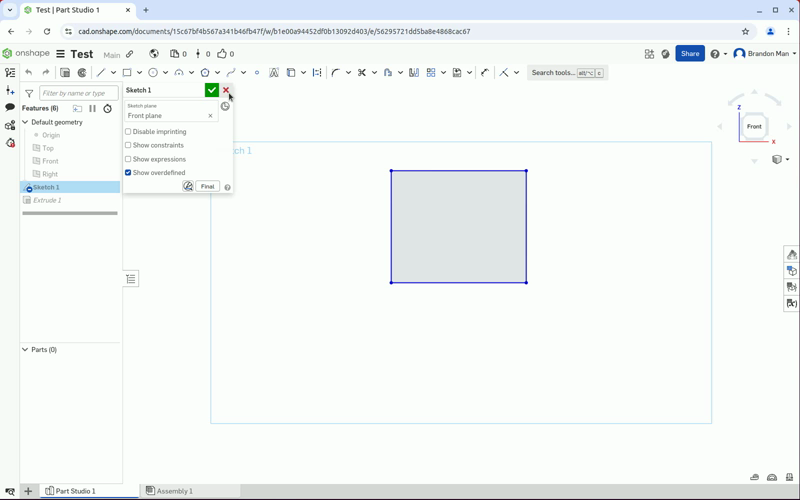
click(229, 92)
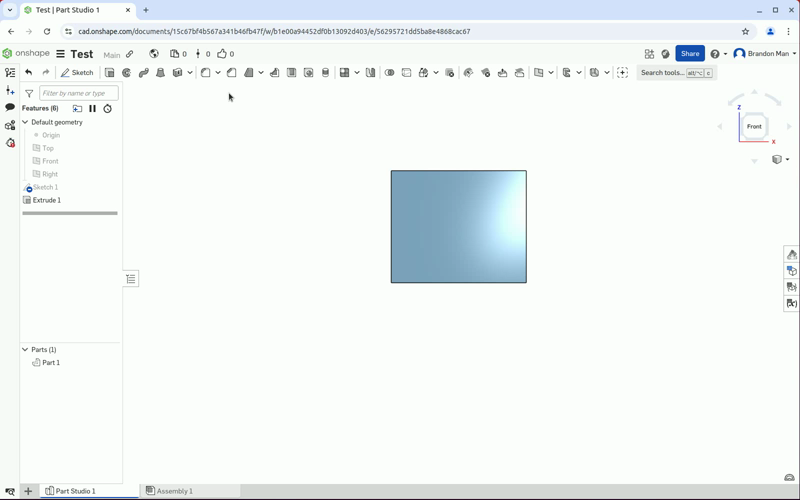
mouse_move(541, 75)
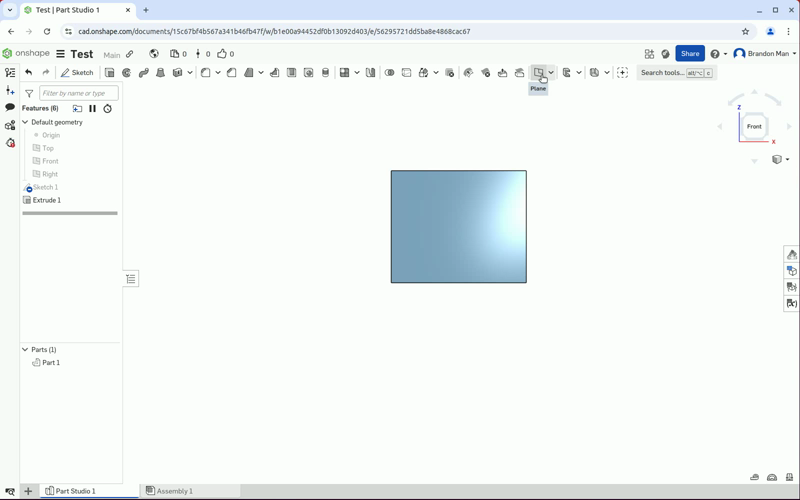
click(541, 75)
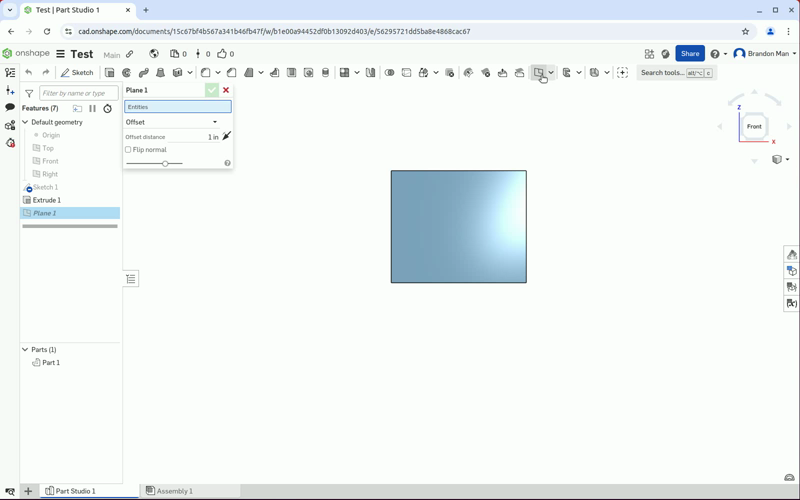
mouse_move(73, 163)
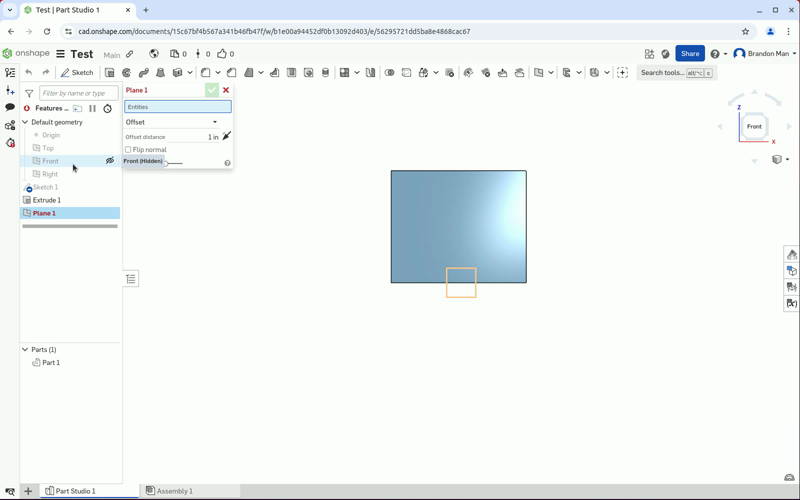
click(73, 163)
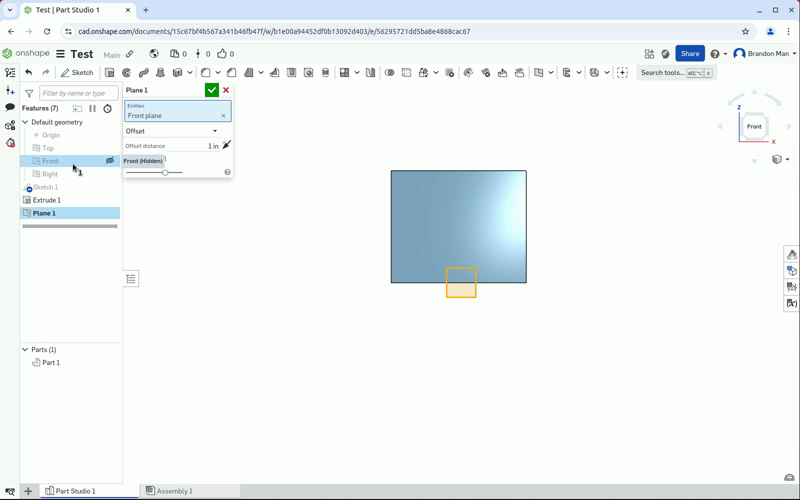
key(tab, 2)
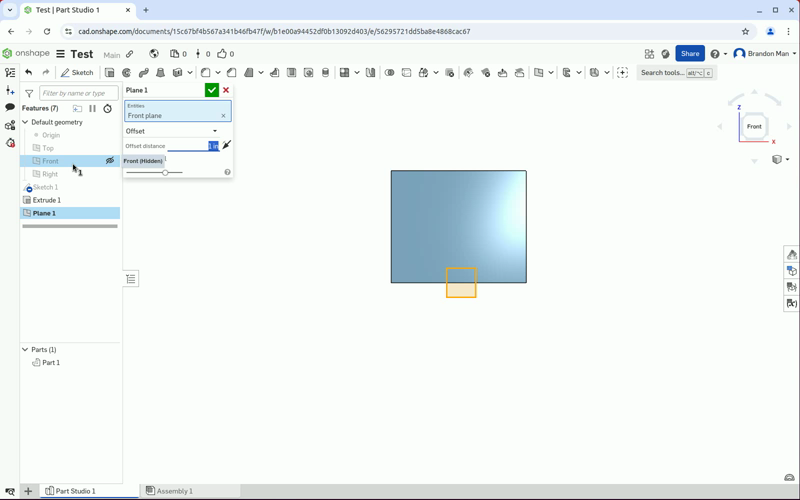
text(2.403)
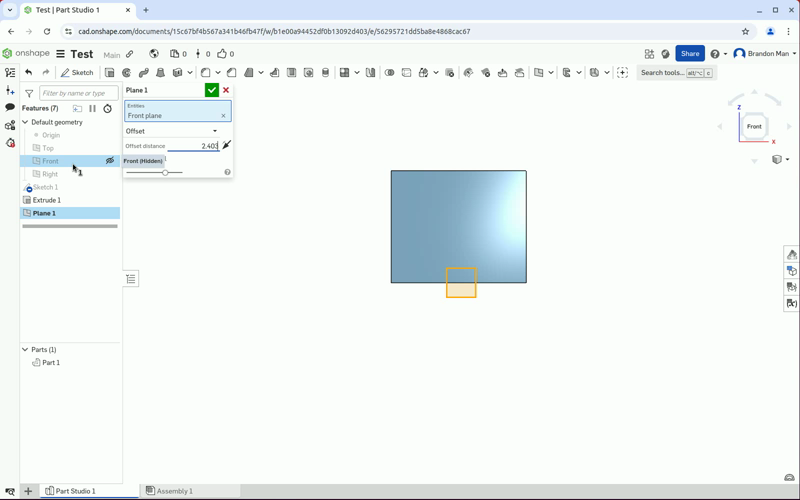
key(enter, 2)
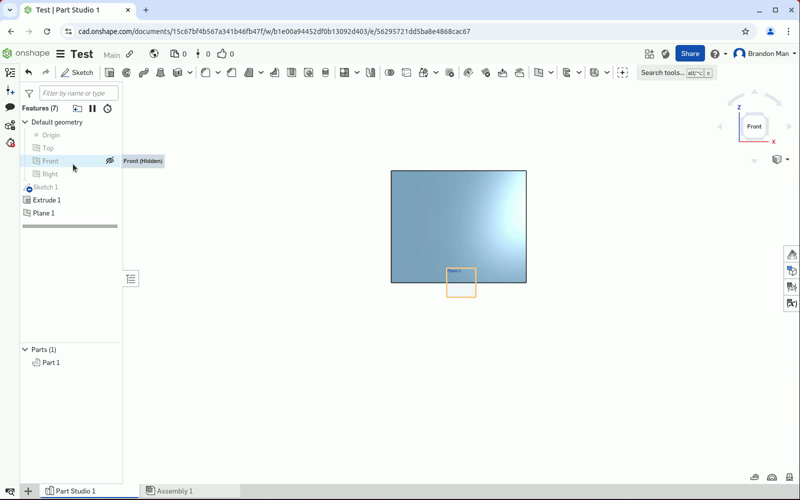
key(shift+s)
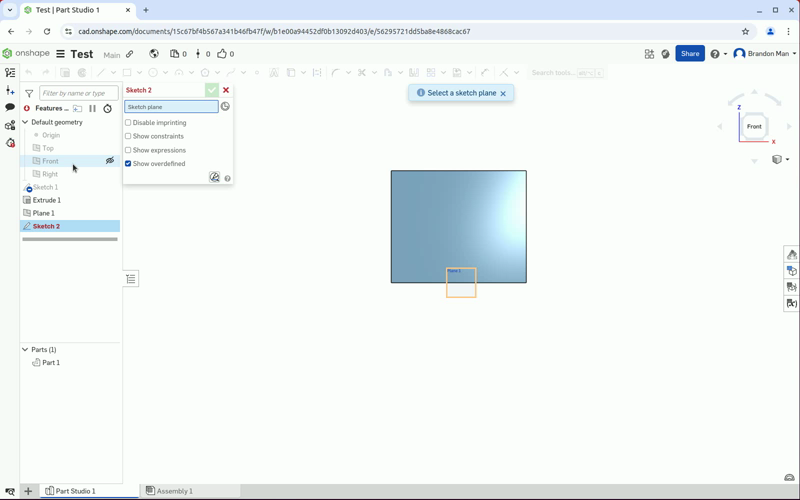
mouse_move(73, 215)
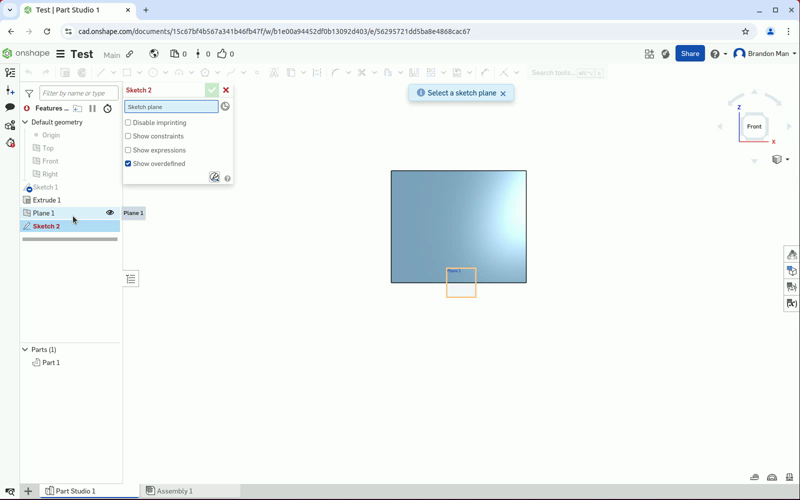
click(73, 215)
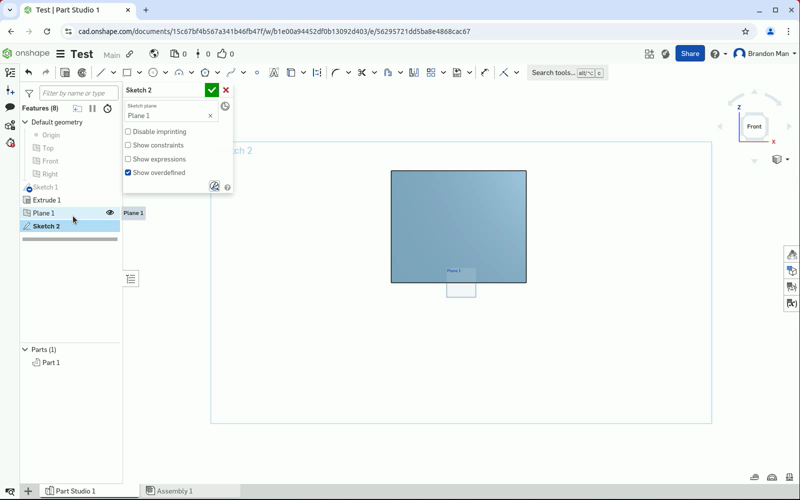
mouse_move(73, 352)
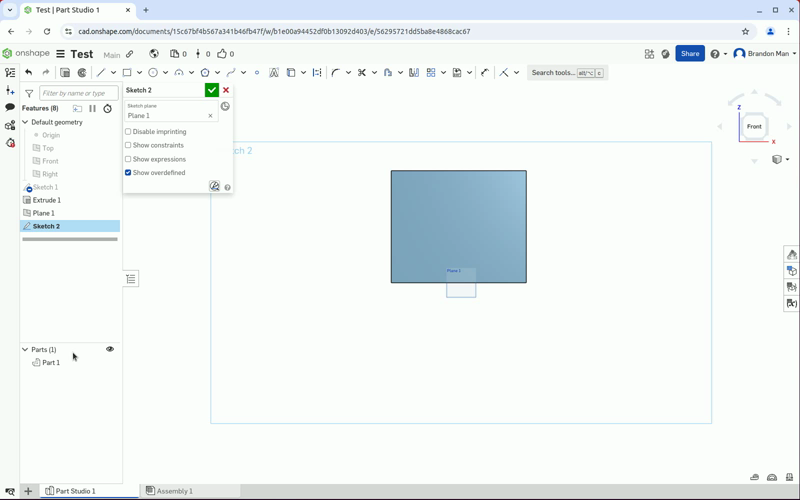
key(y)
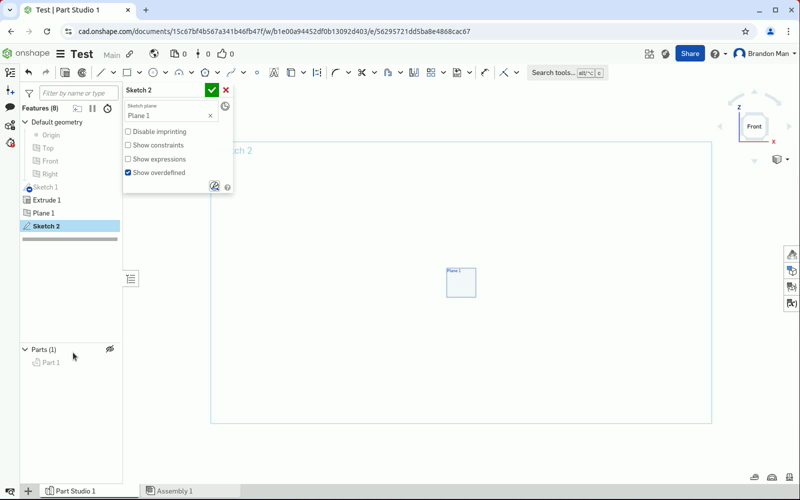
key(l)
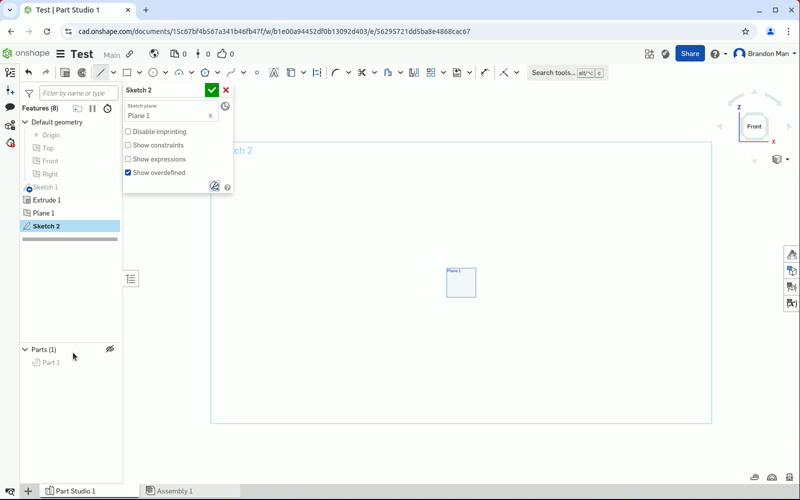
key_down(shift)
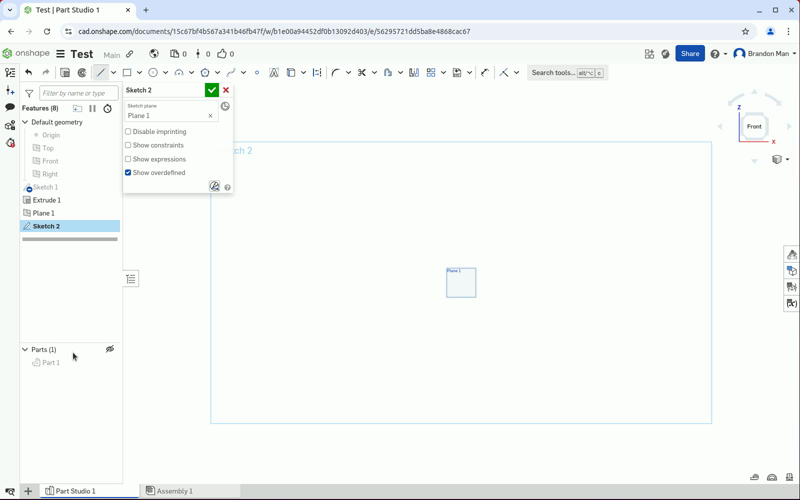
mouse_move(397, 282)
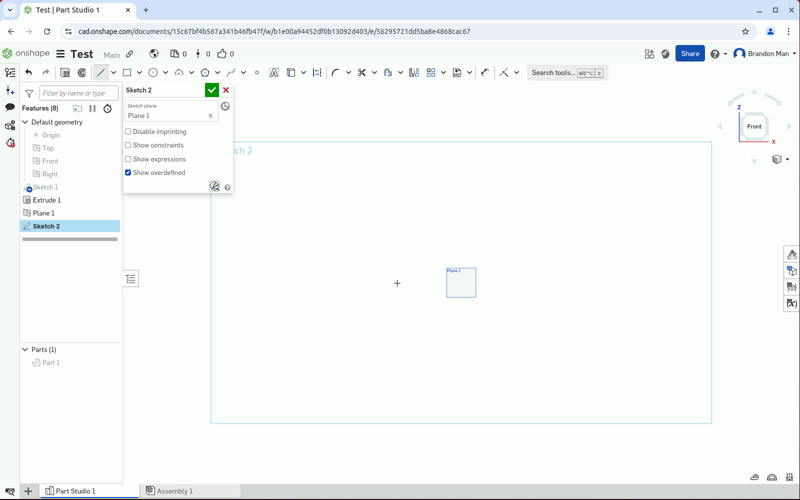
click(397, 282)
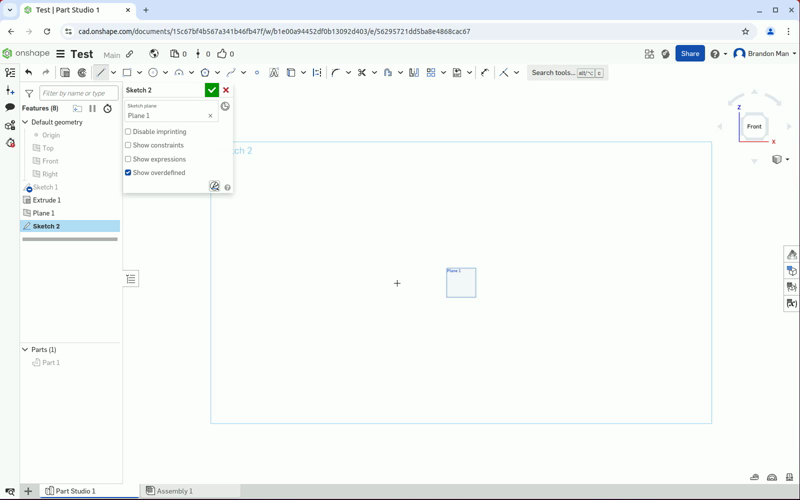
key_up(shift)
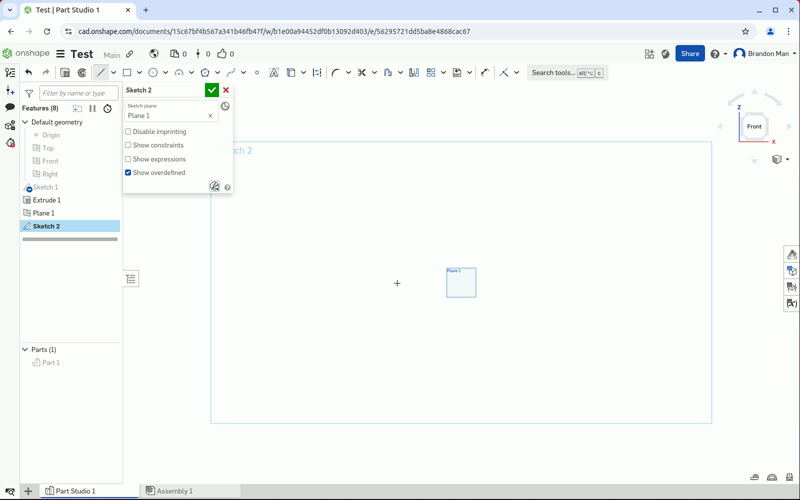
key_down(shift)
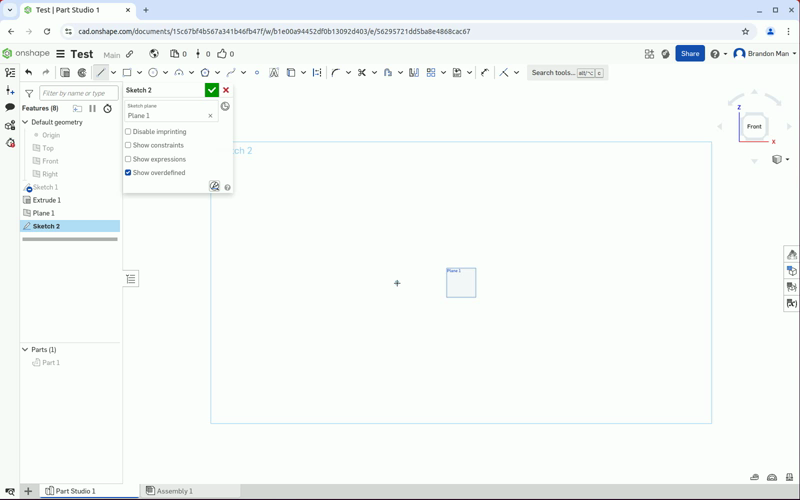
mouse_move(427, 282)
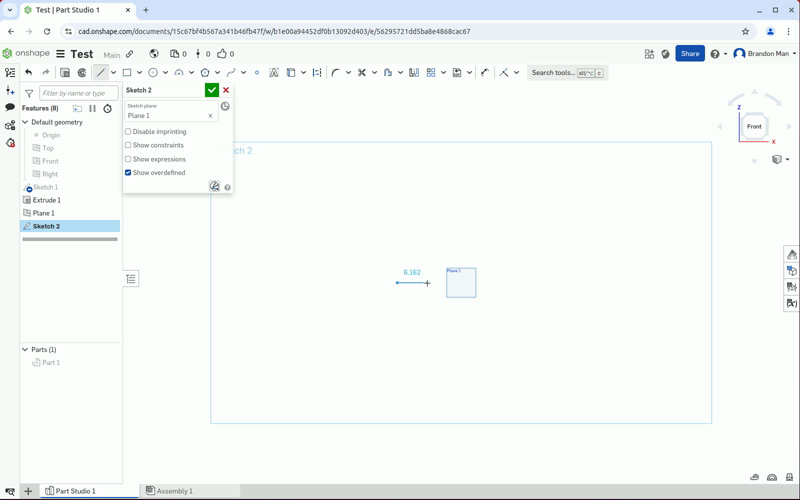
mouse_move(405, 282)
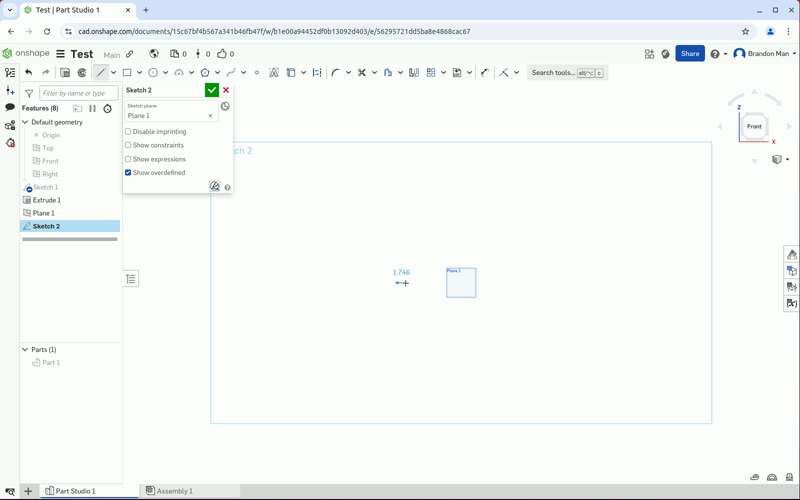
click(405, 282)
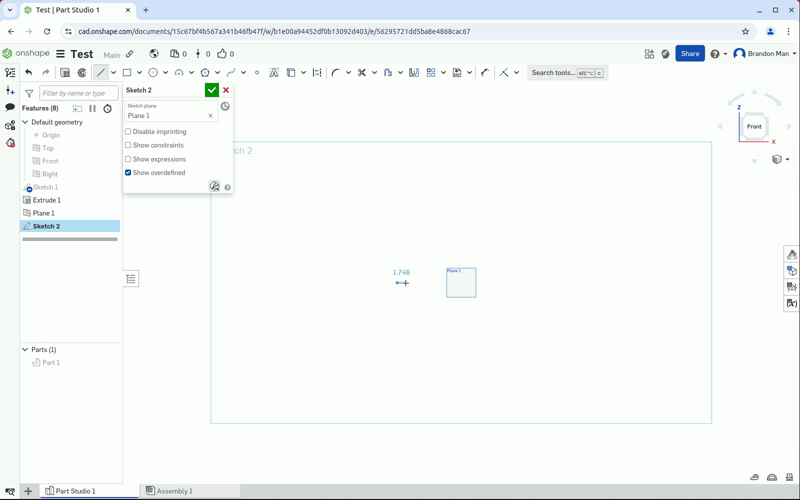
key_up(shift)
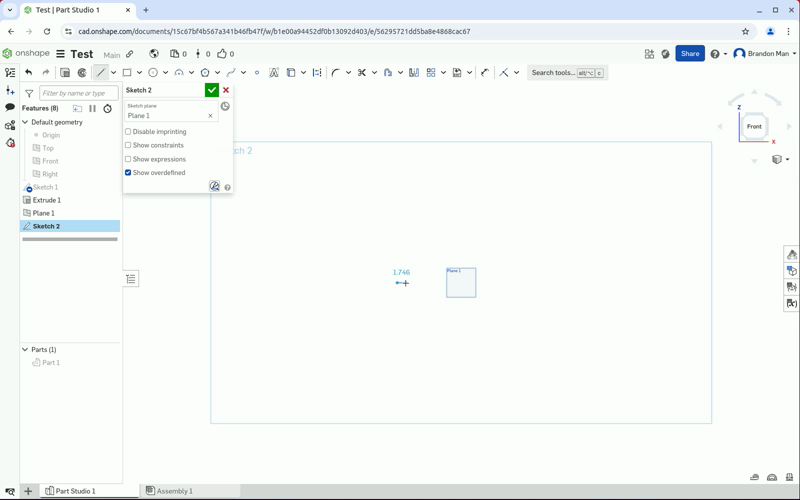
key_down(shift)
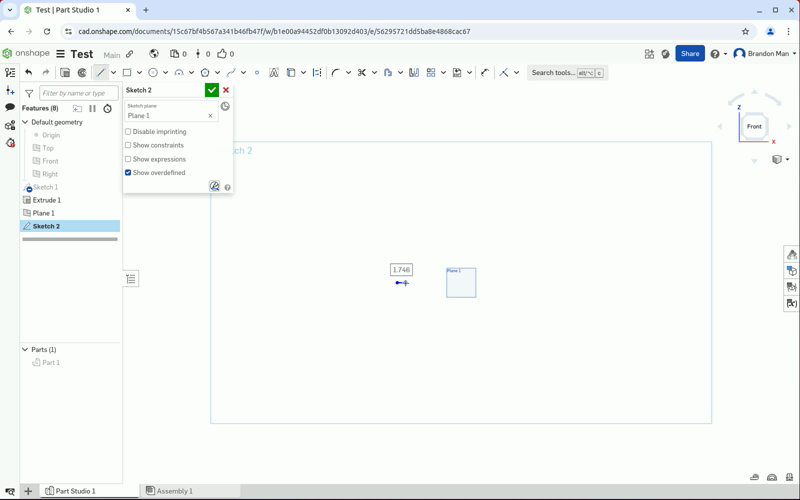
mouse_move(435, 282)
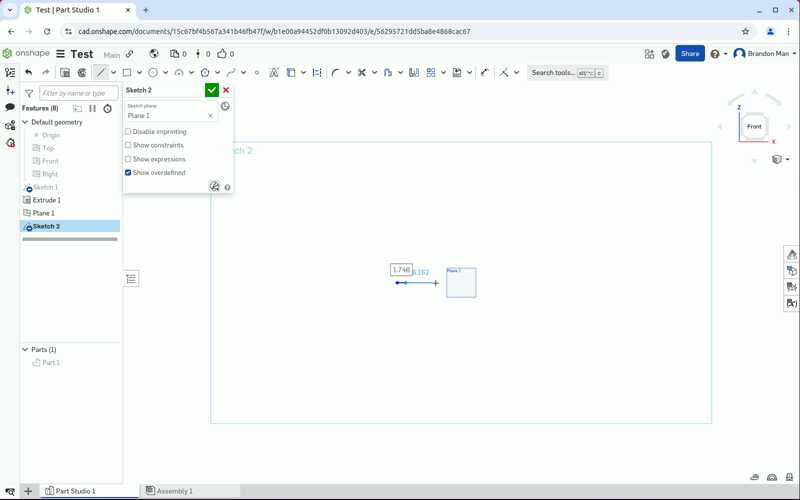
mouse_move(405, 278)
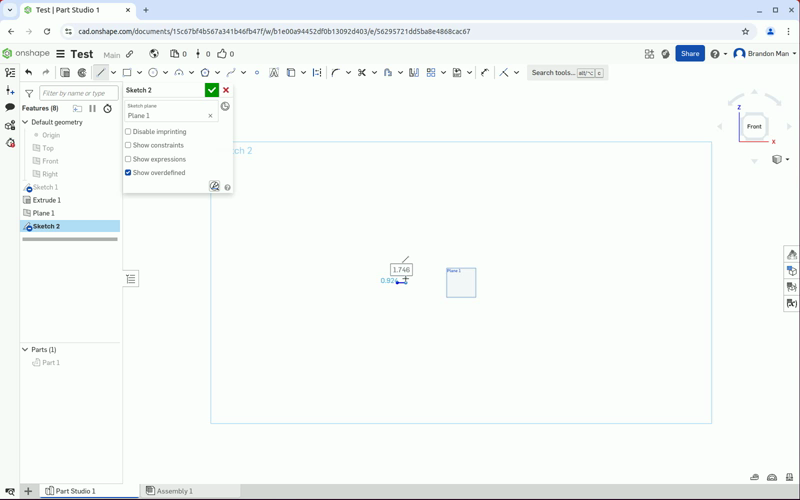
scroll(6)
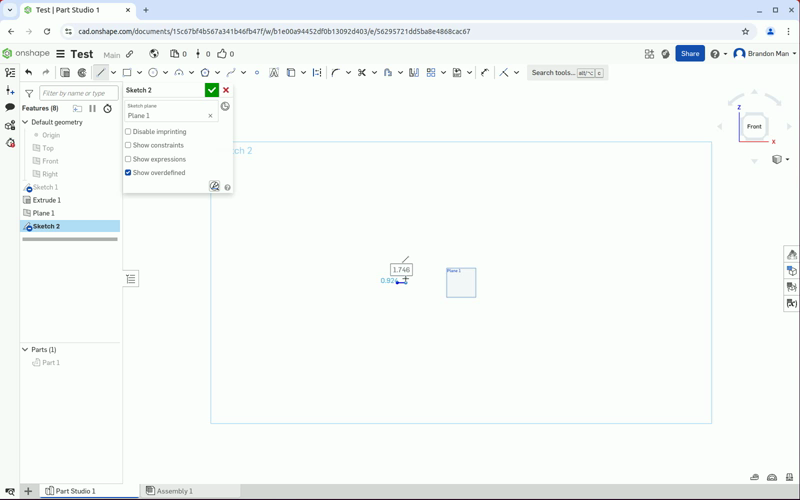
scroll(6)
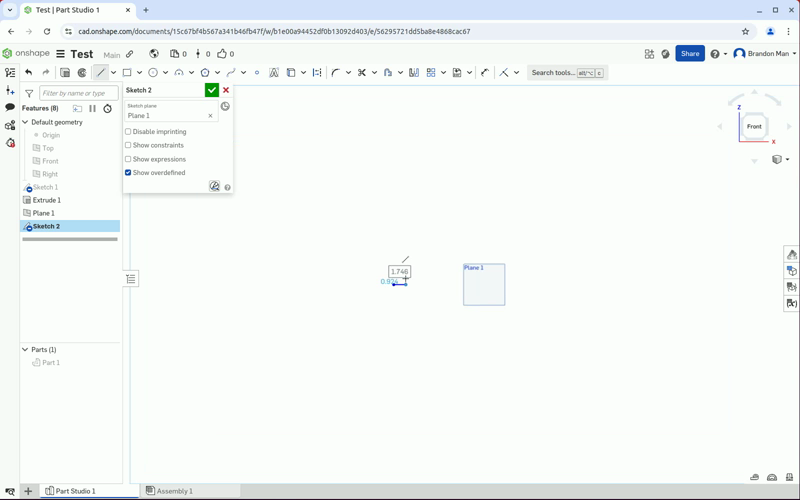
scroll(6)
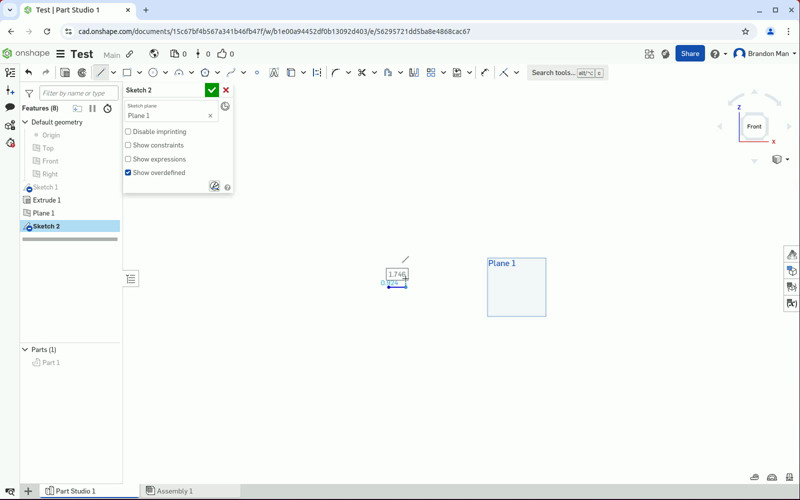
scroll(6)
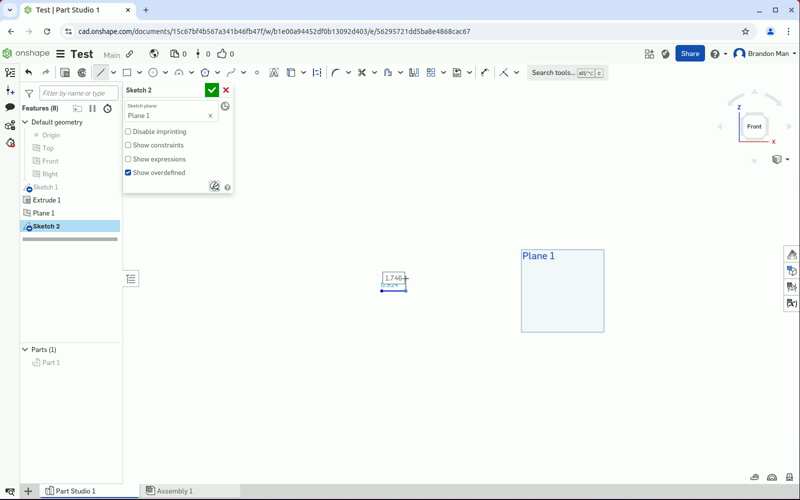
scroll(6)
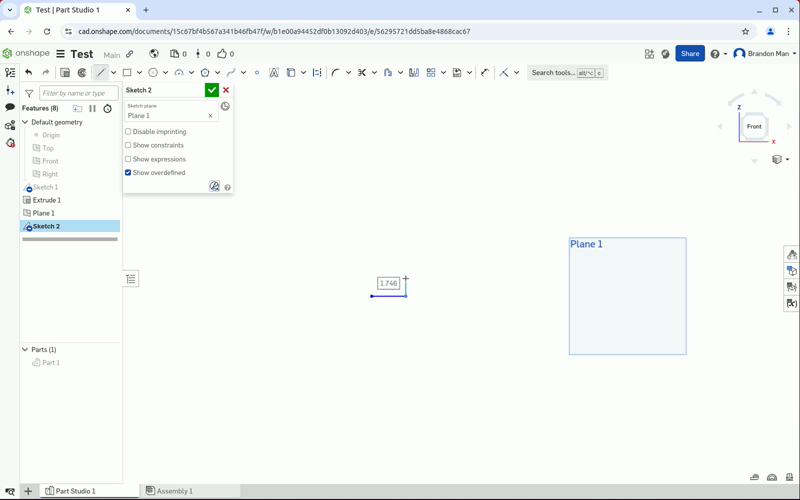
scroll(6)
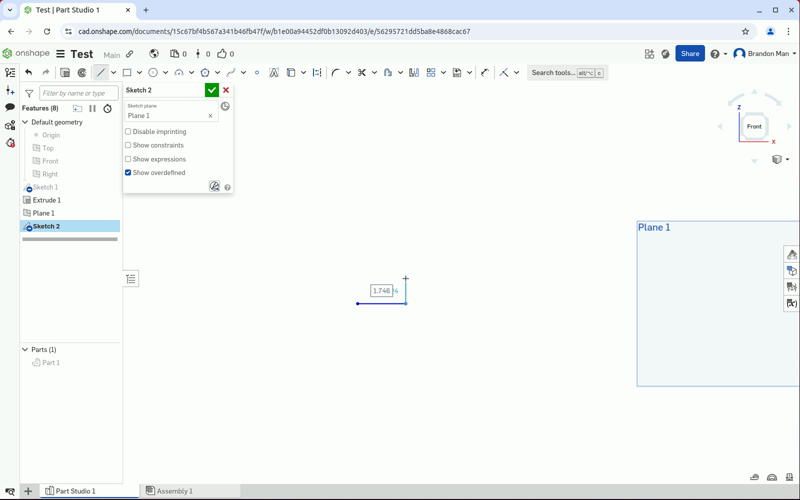
scroll(6)
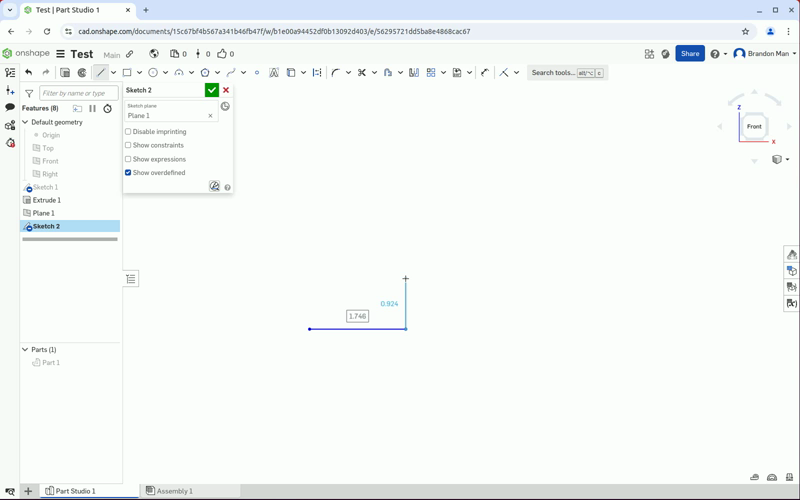
click(405, 278)
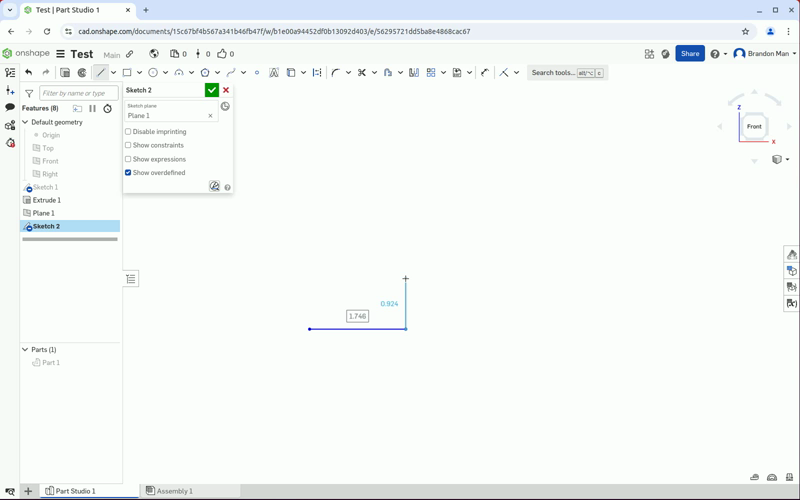
scroll(-6)
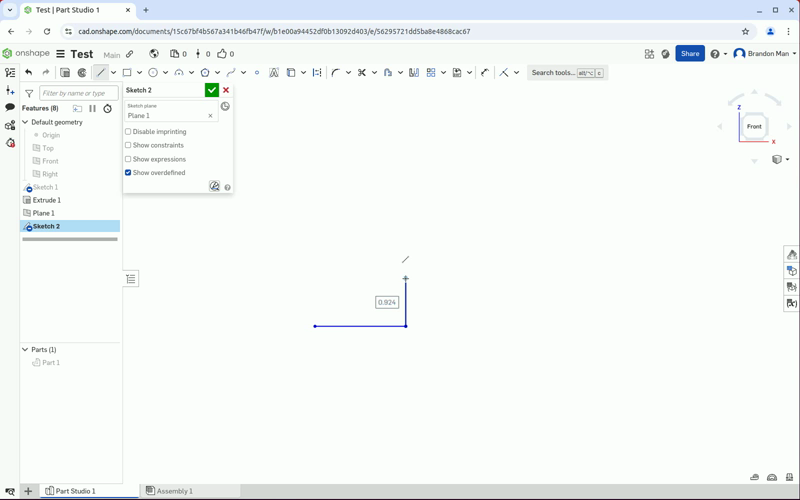
scroll(-6)
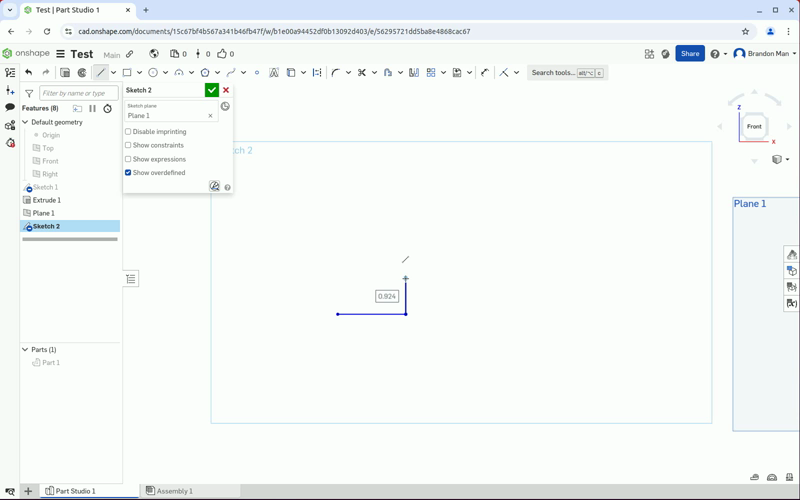
scroll(-6)
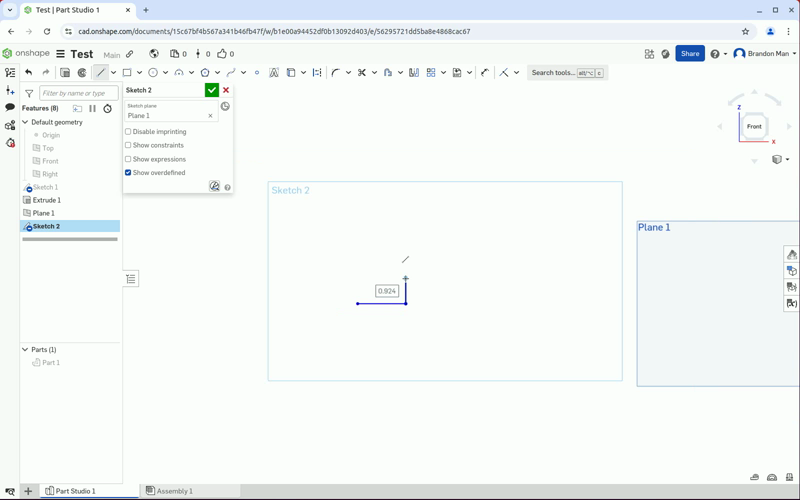
scroll(-6)
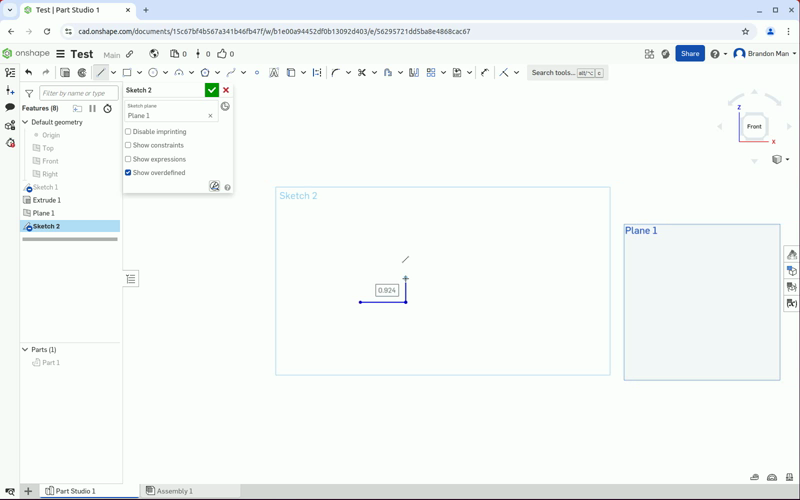
scroll(-6)
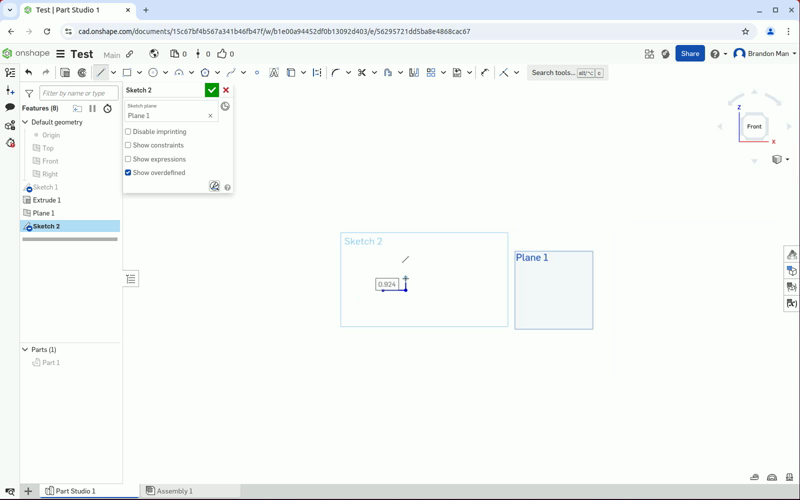
scroll(-6)
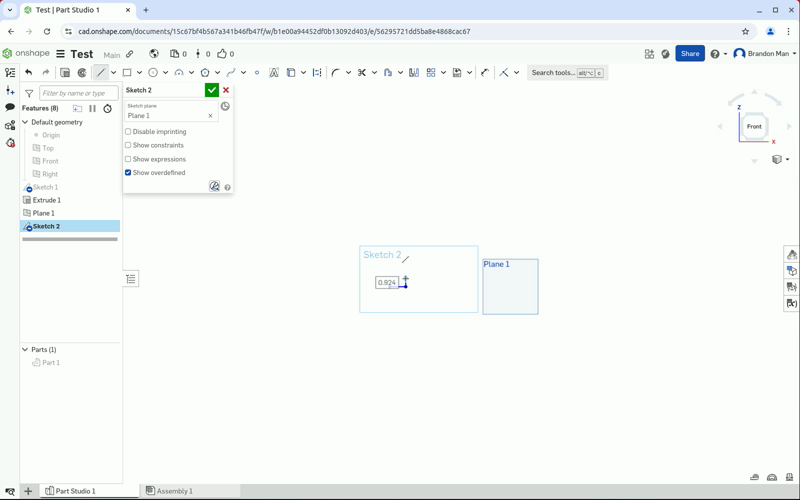
scroll(-6)
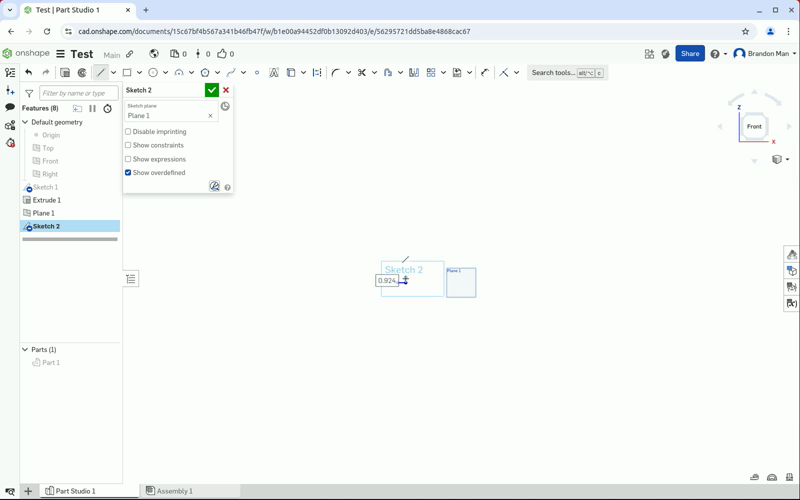
key_up(shift)
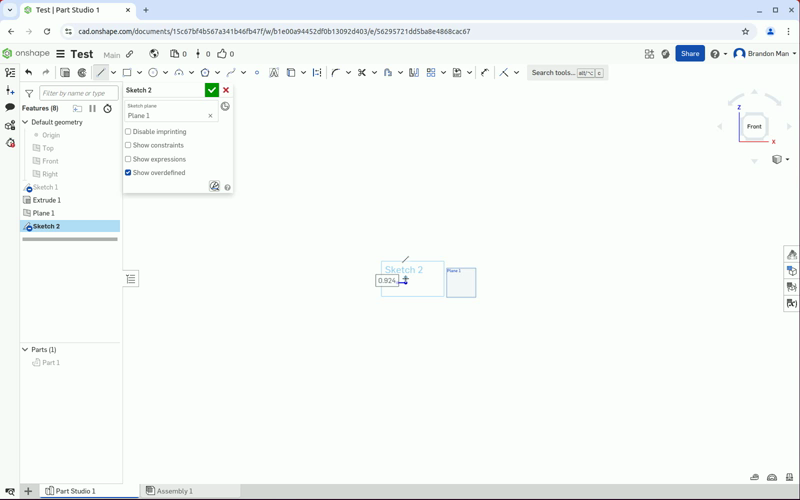
key_down(shift)
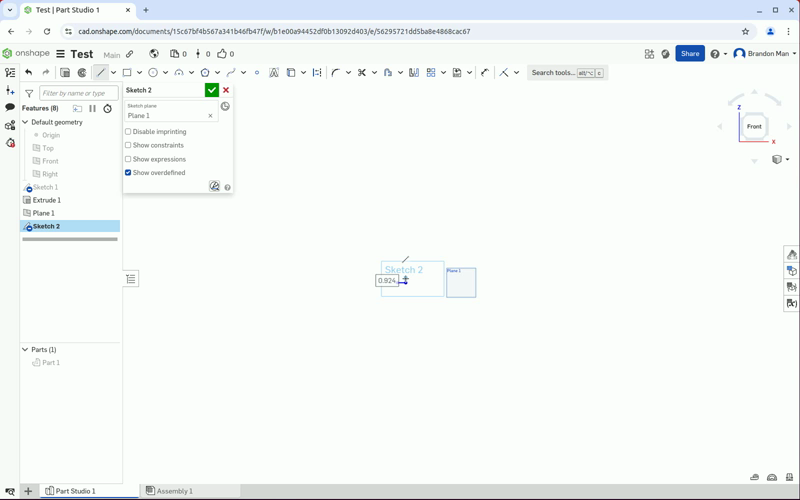
mouse_move(405, 214)
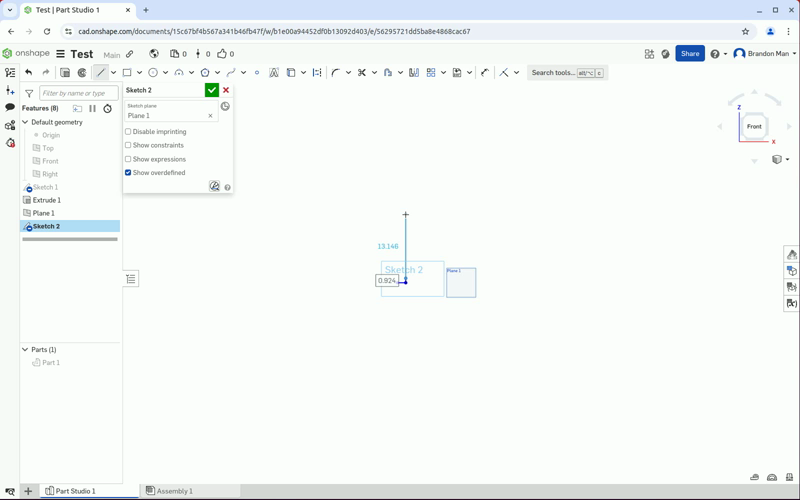
click(405, 214)
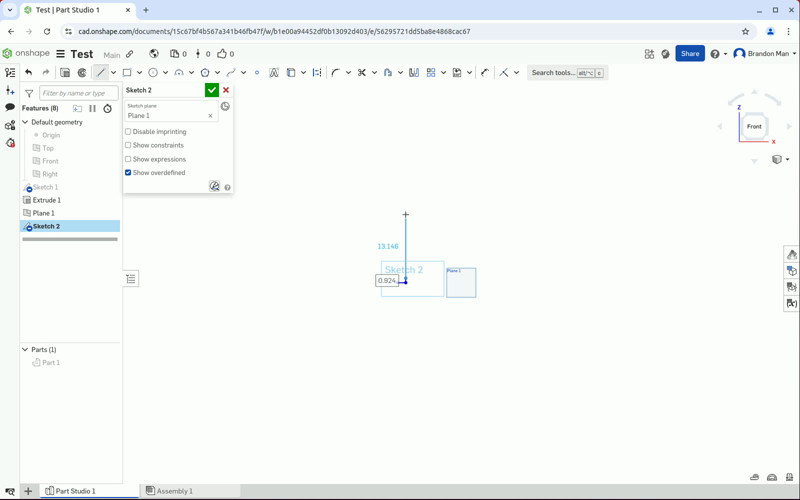
key_up(shift)
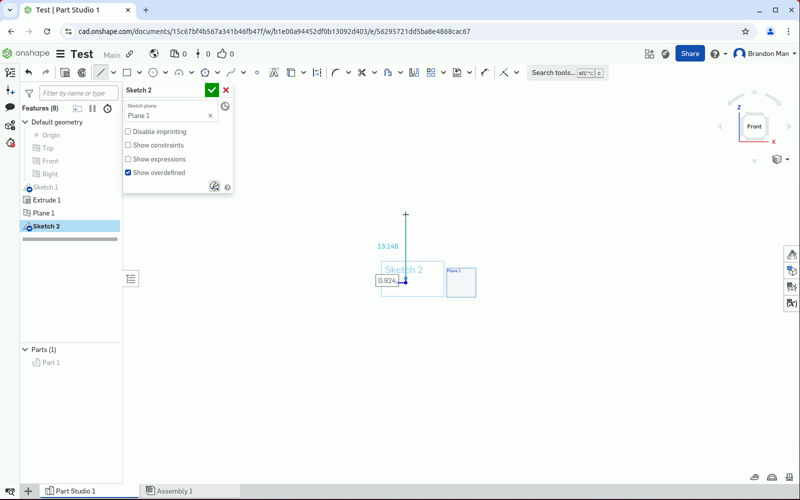
key_down(shift)
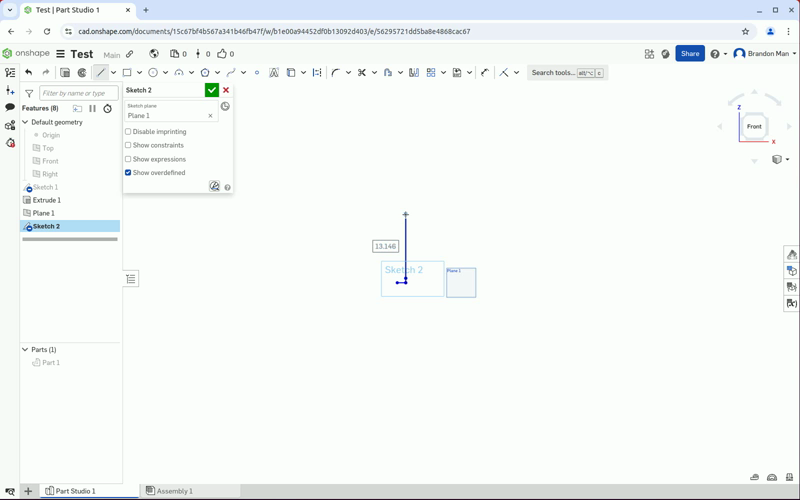
mouse_move(435, 214)
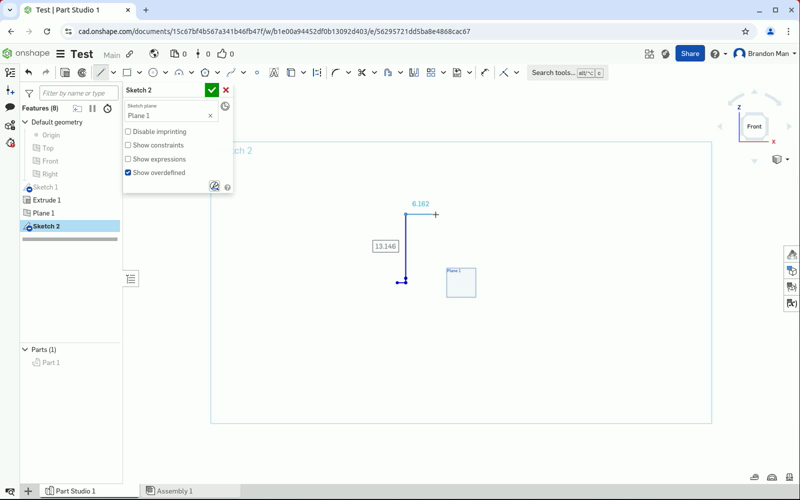
mouse_move(405, 209)
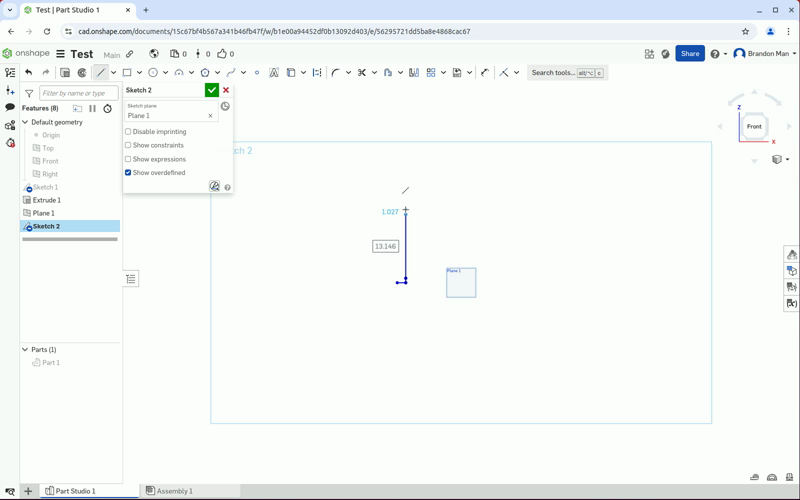
scroll(6)
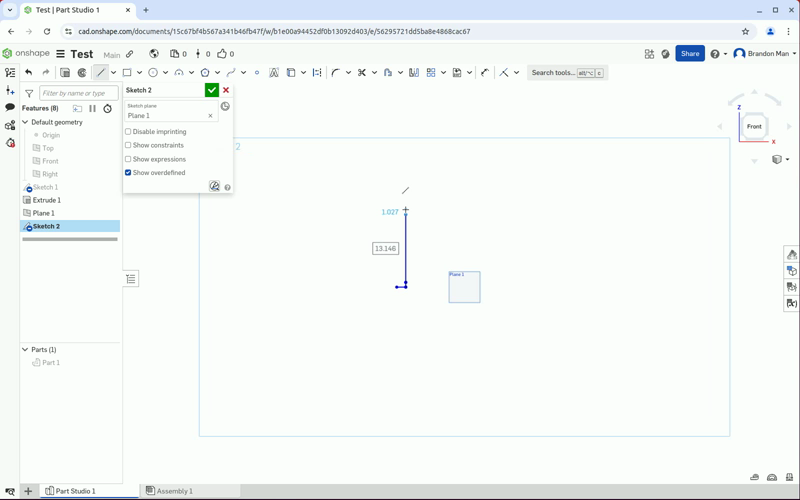
scroll(6)
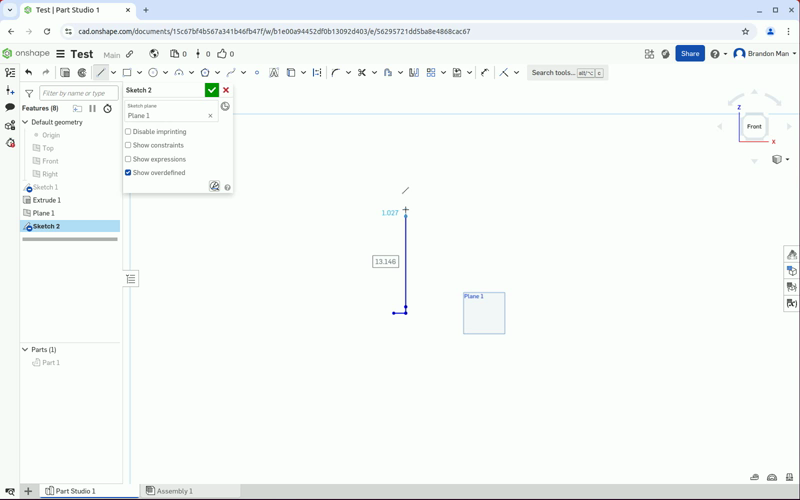
scroll(6)
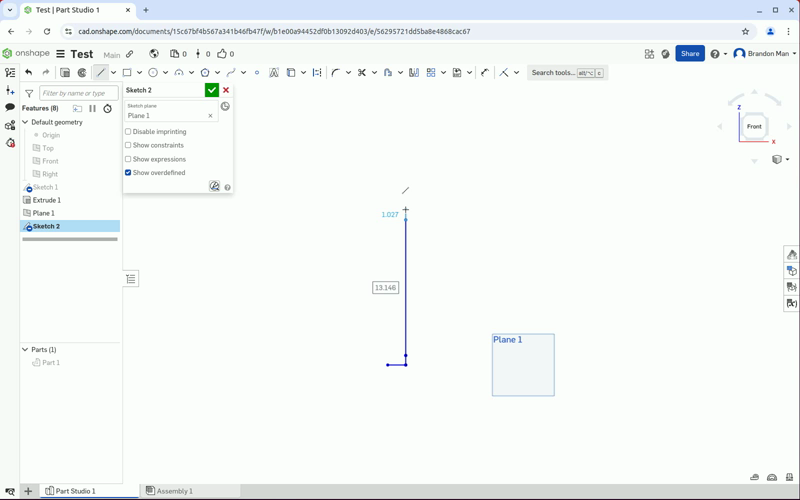
scroll(6)
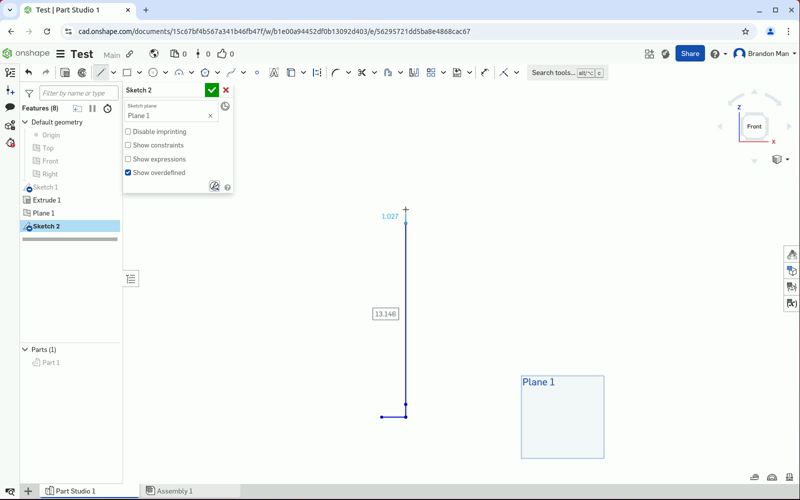
scroll(6)
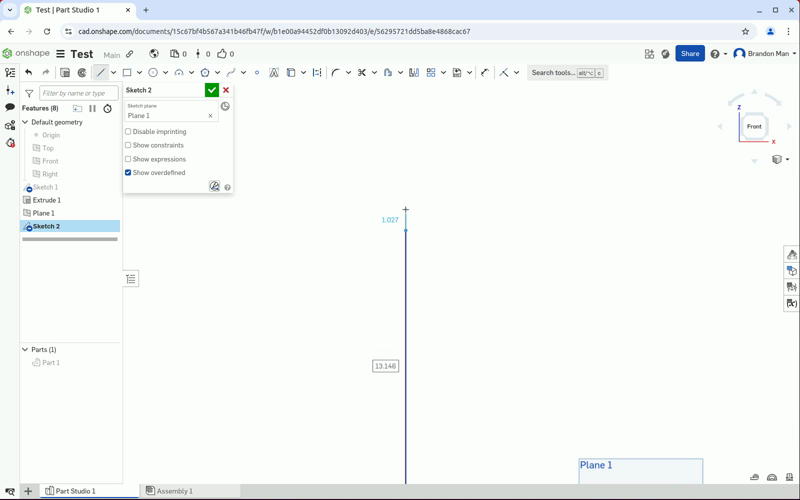
scroll(6)
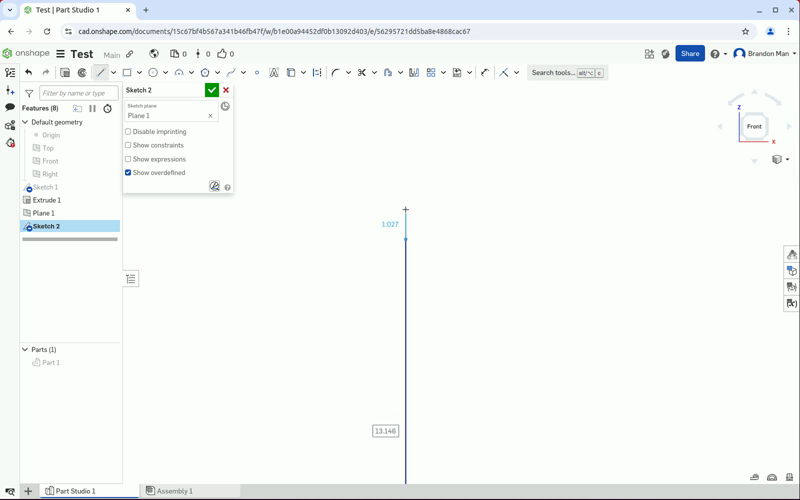
scroll(6)
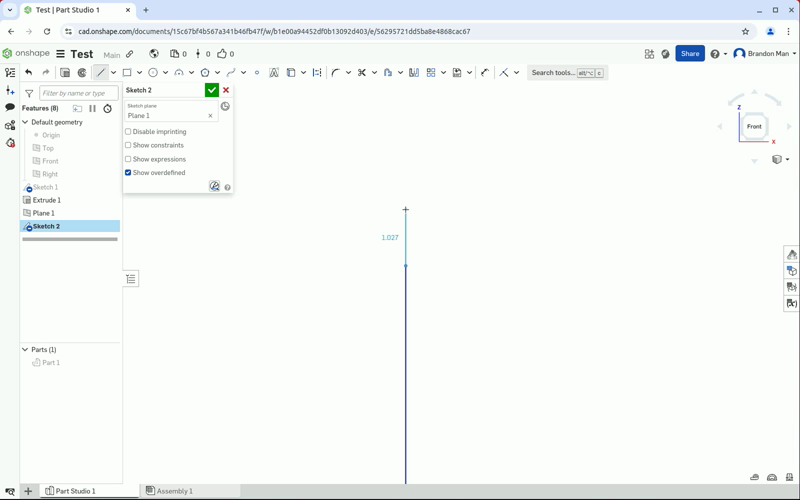
click(405, 209)
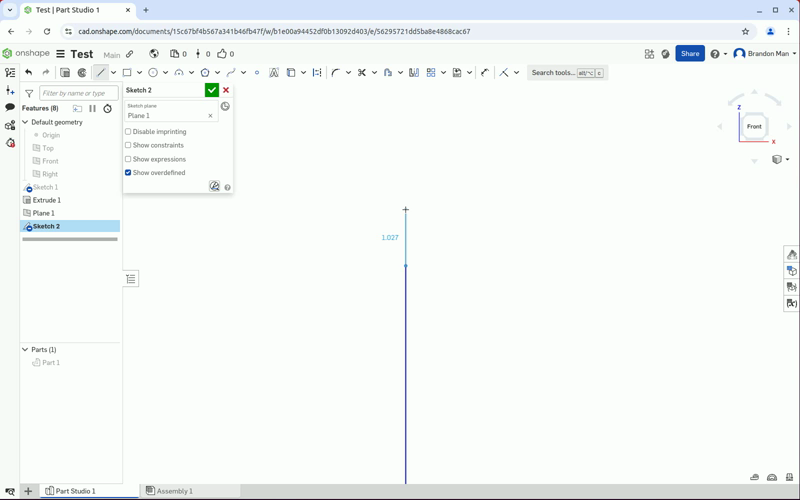
scroll(-6)
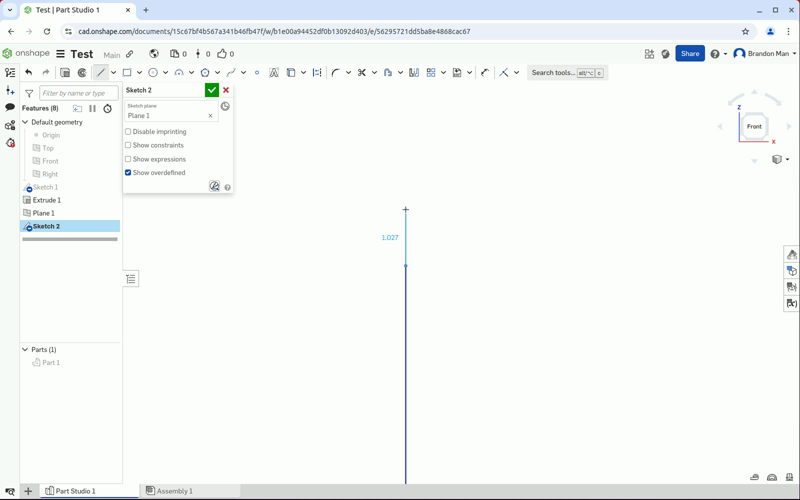
scroll(-6)
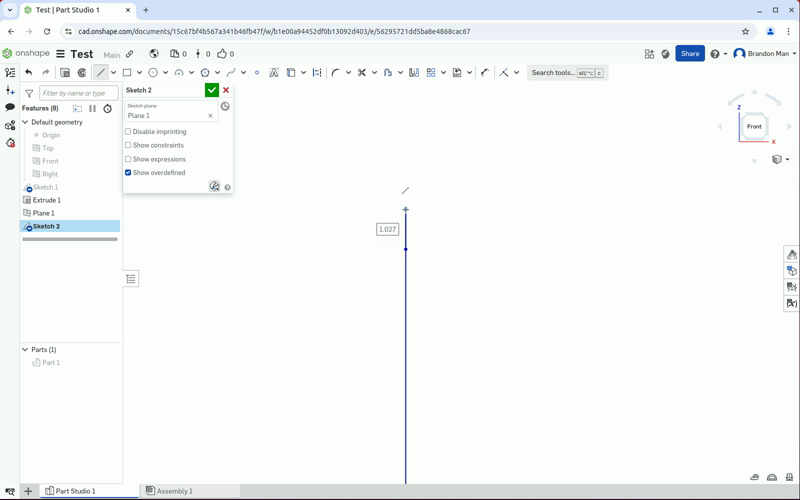
scroll(-6)
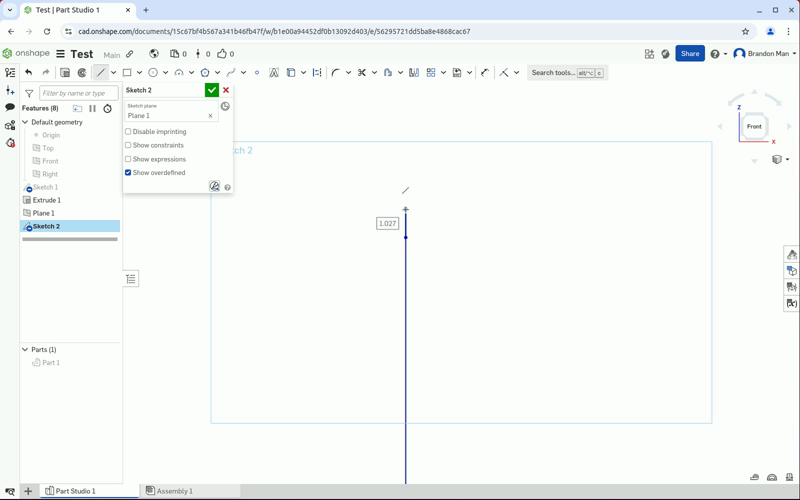
scroll(-6)
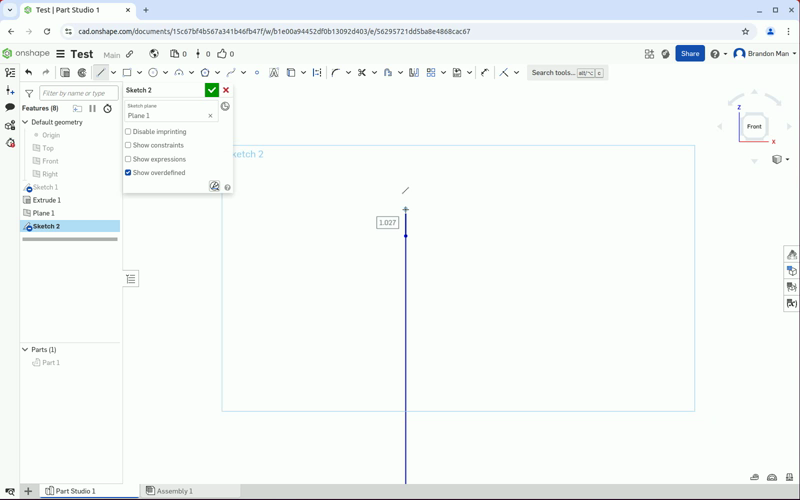
scroll(-6)
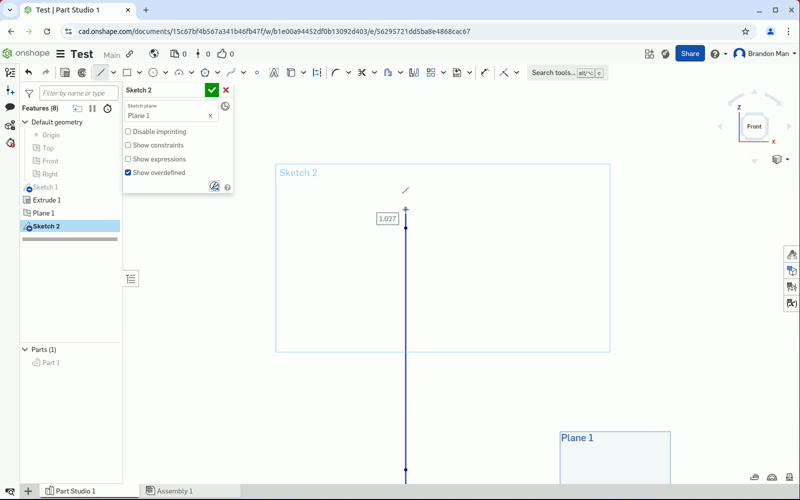
scroll(-6)
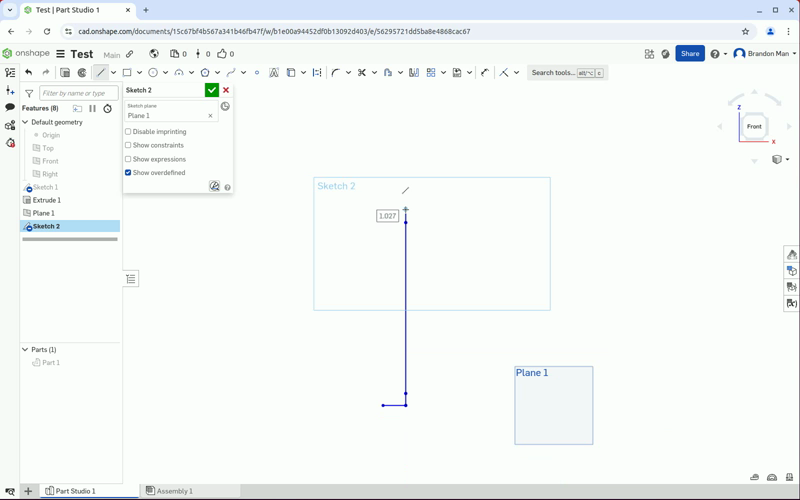
scroll(-6)
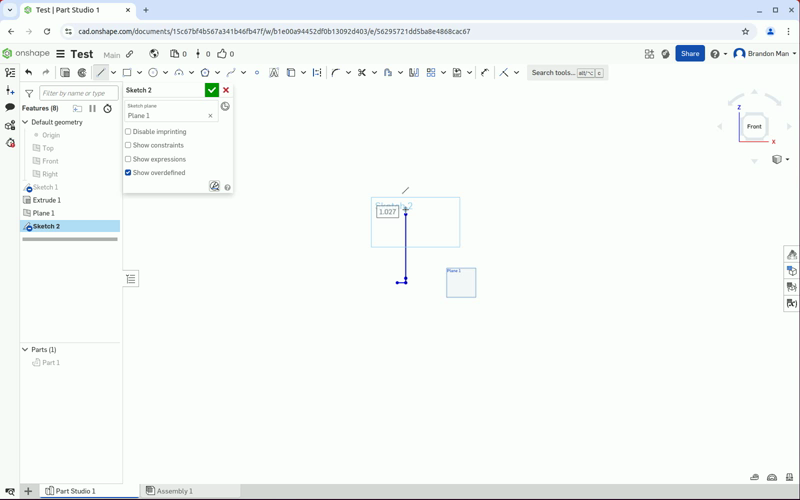
key_up(shift)
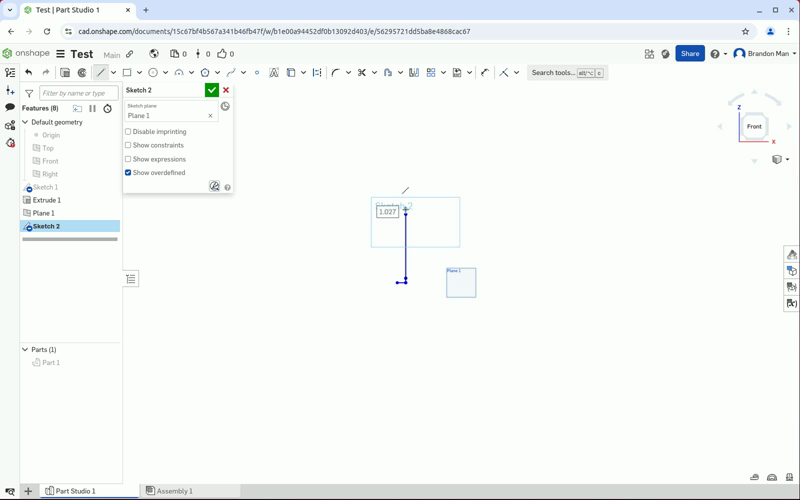
key_down(shift)
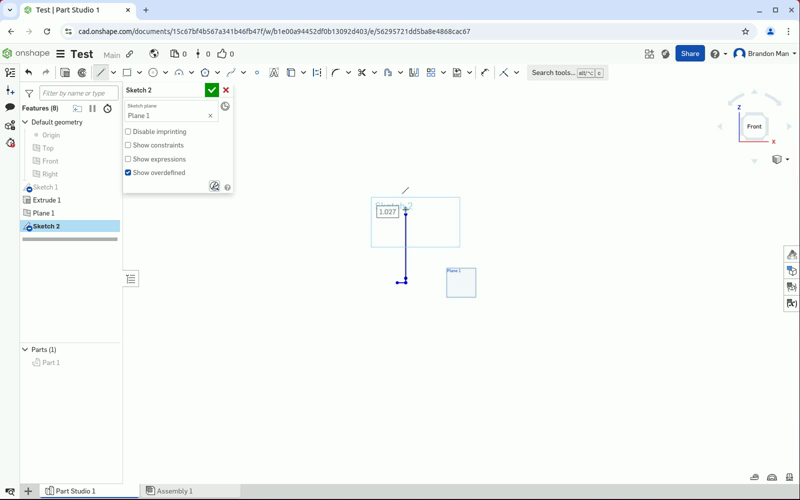
mouse_move(435, 209)
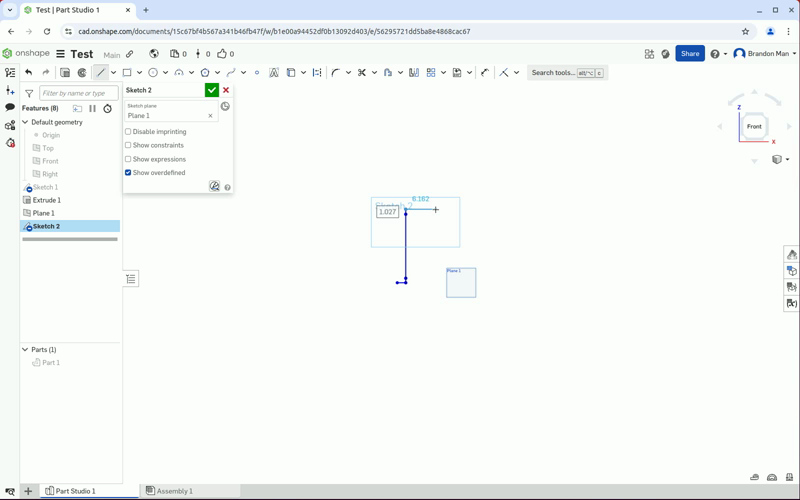
mouse_move(405, 190)
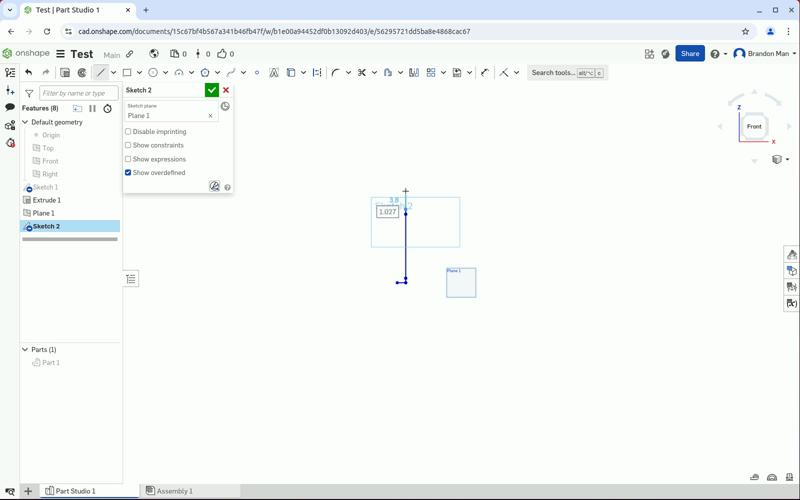
click(405, 190)
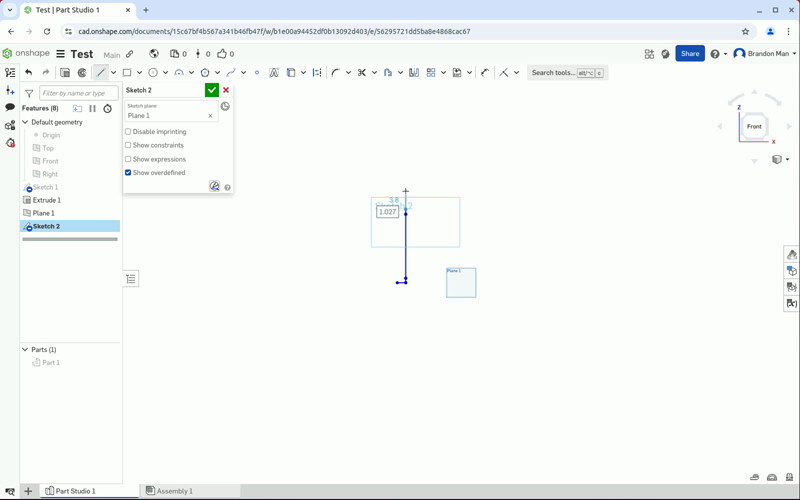
key_up(shift)
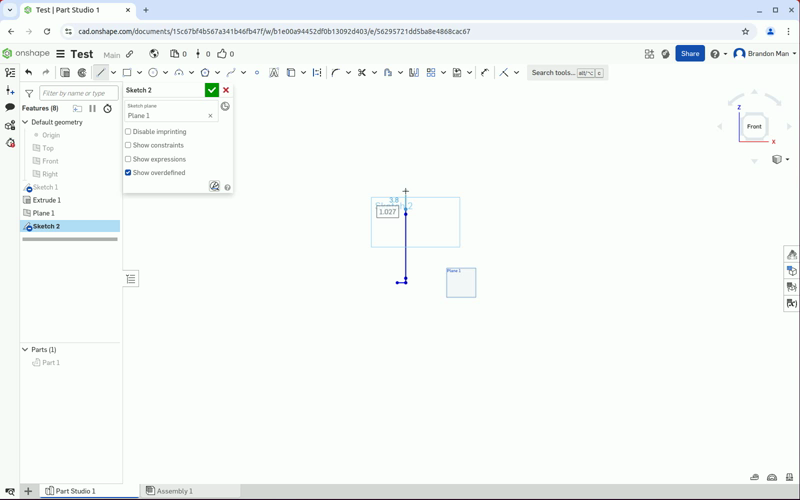
key_down(shift)
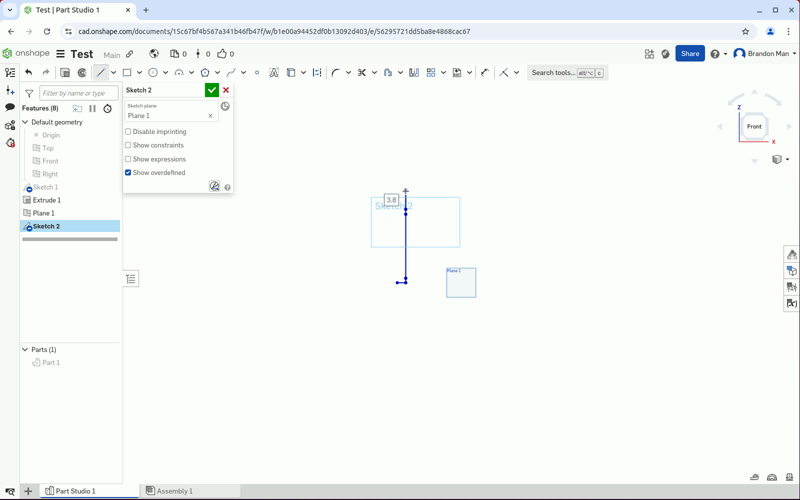
mouse_move(435, 190)
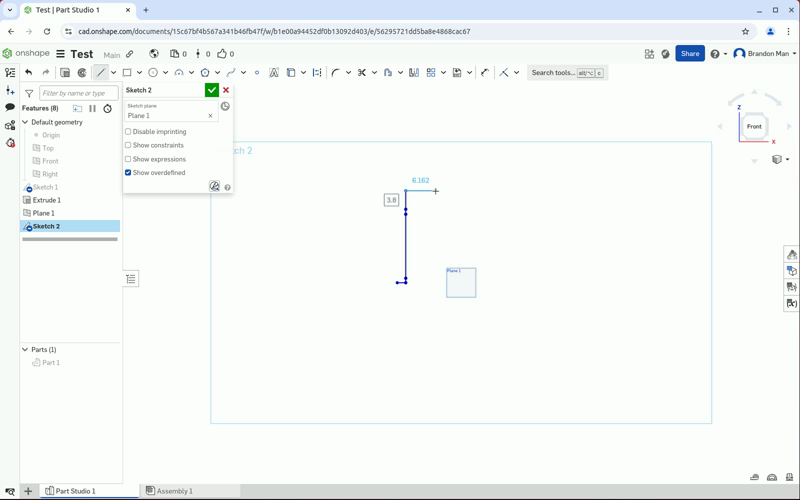
mouse_move(405, 185)
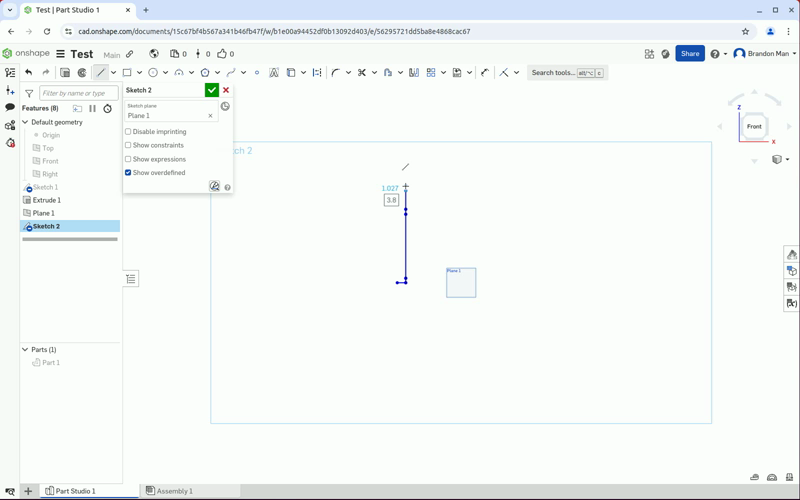
scroll(6)
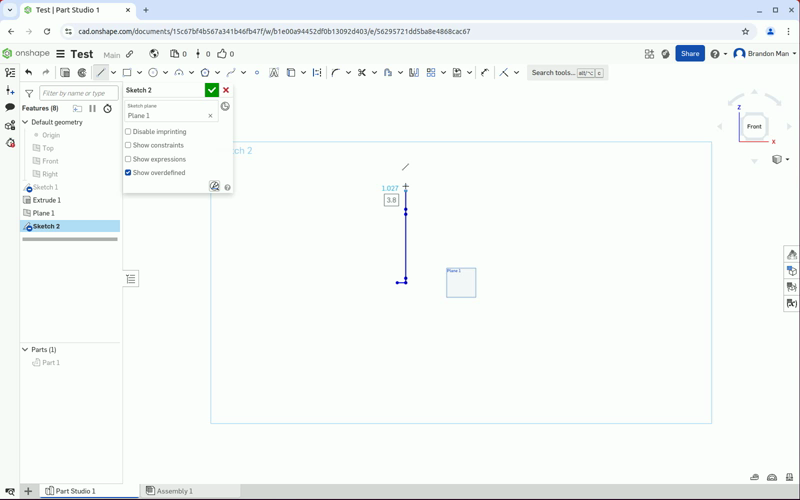
scroll(6)
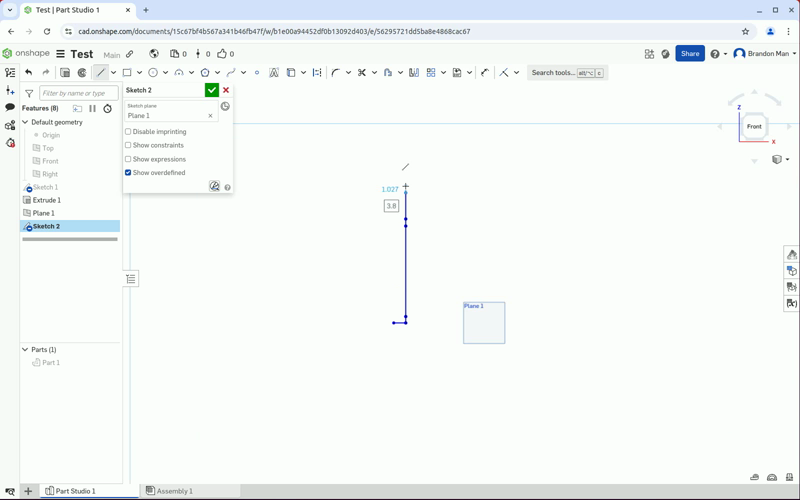
scroll(6)
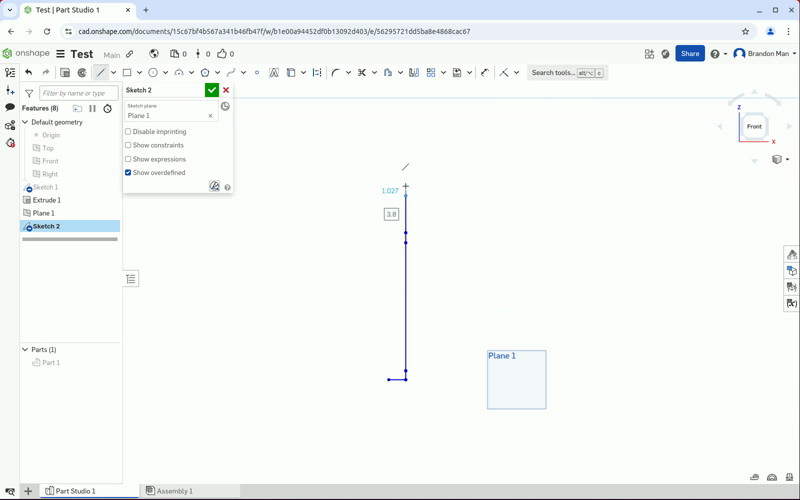
scroll(6)
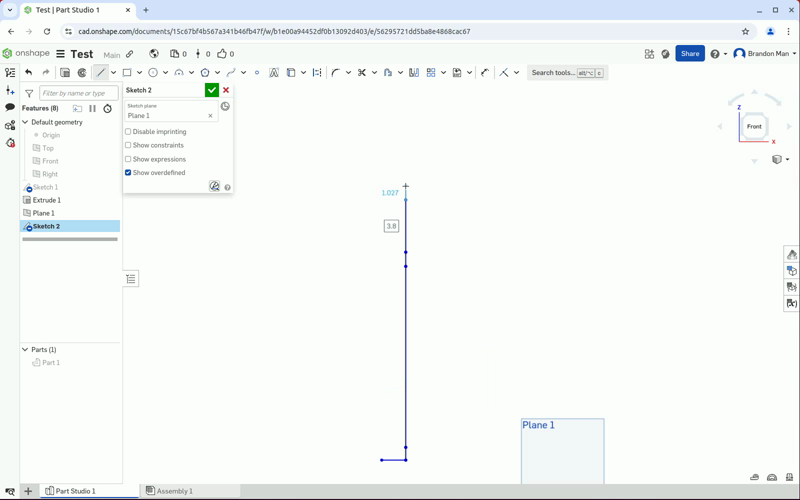
scroll(6)
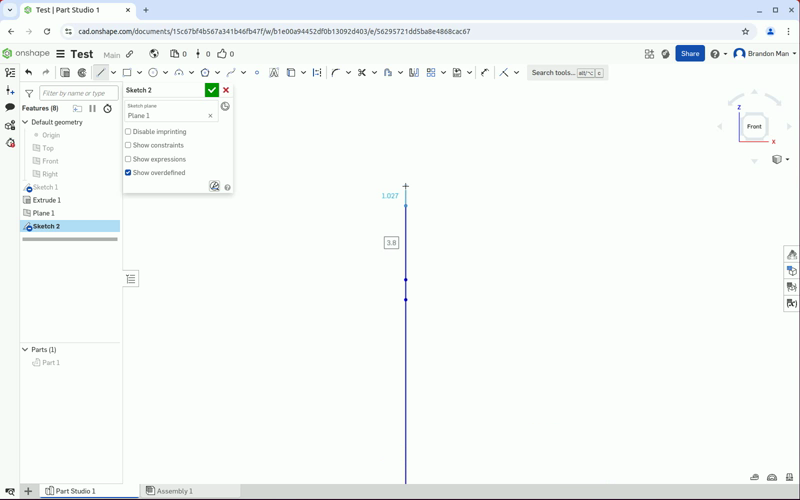
scroll(6)
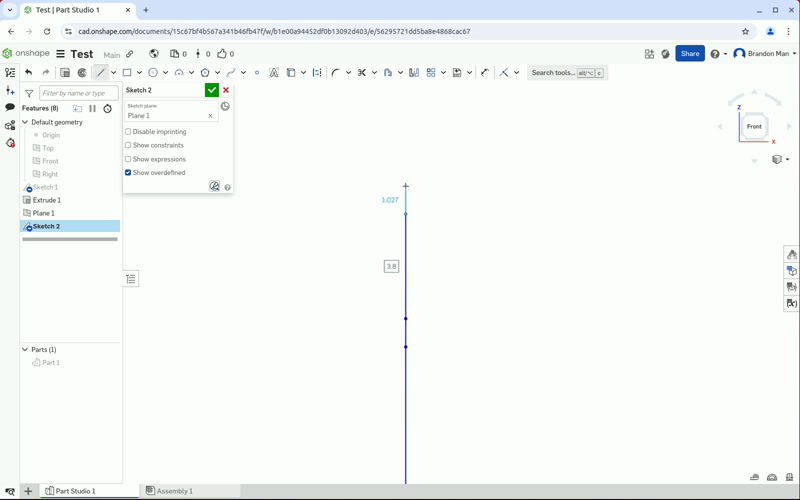
scroll(6)
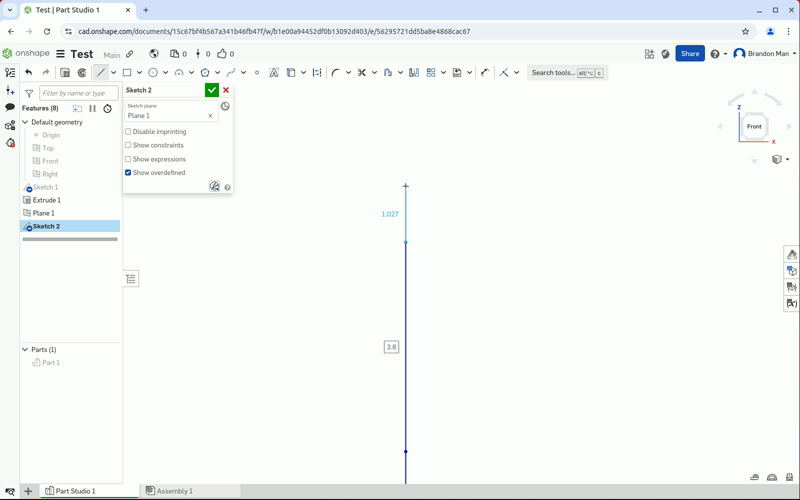
click(405, 185)
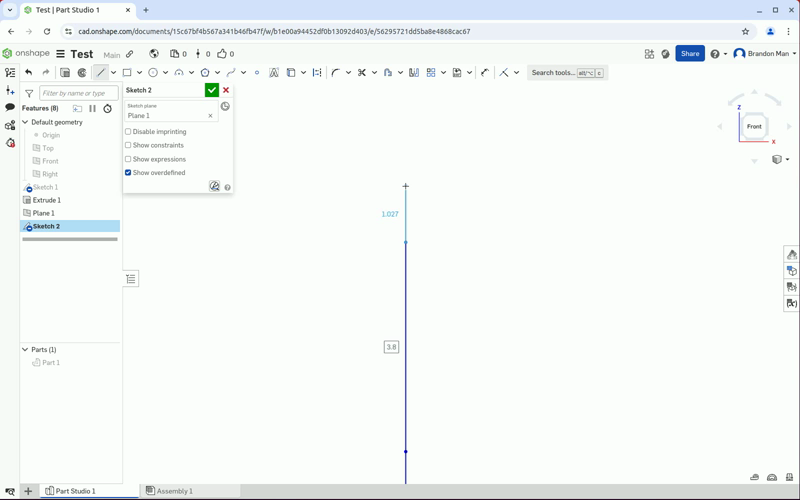
scroll(-6)
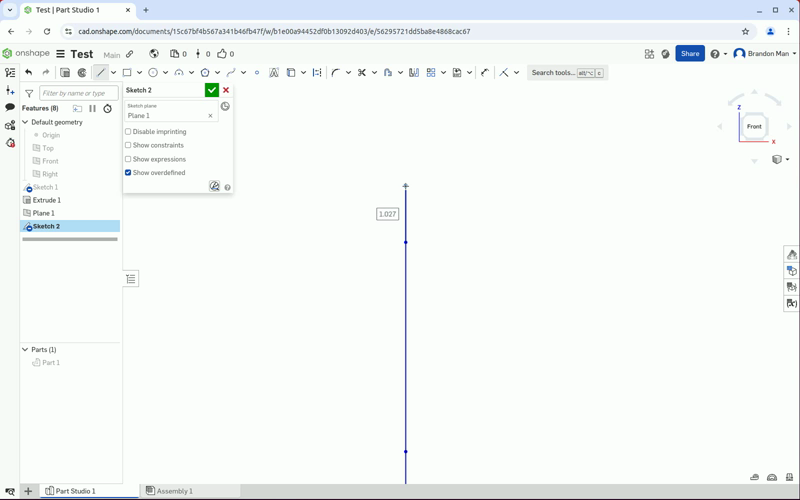
scroll(-6)
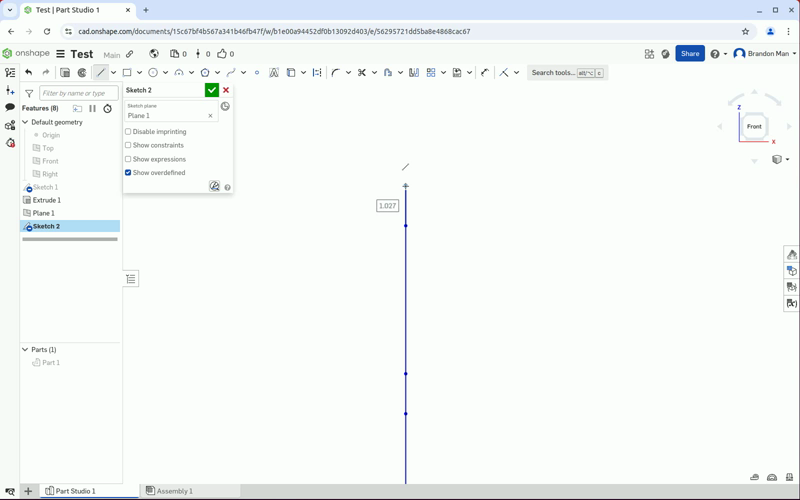
scroll(-6)
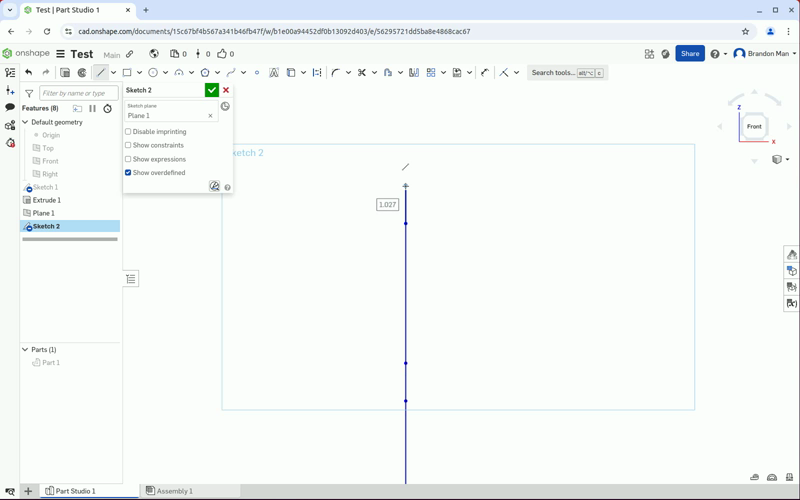
scroll(-6)
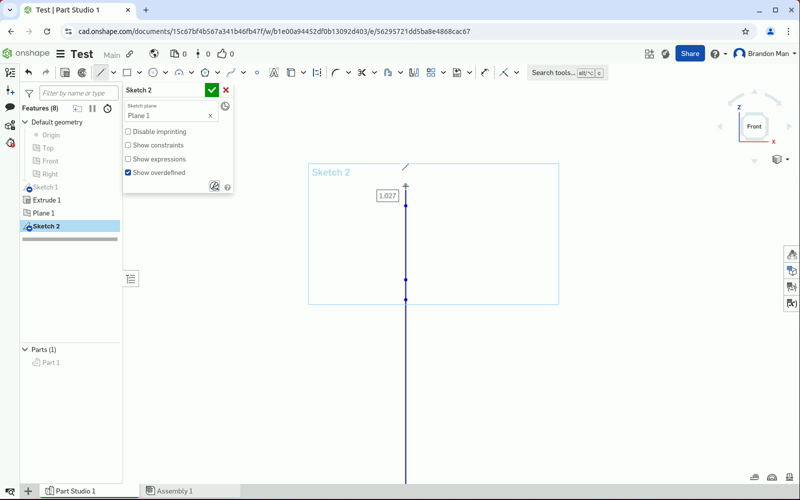
scroll(-6)
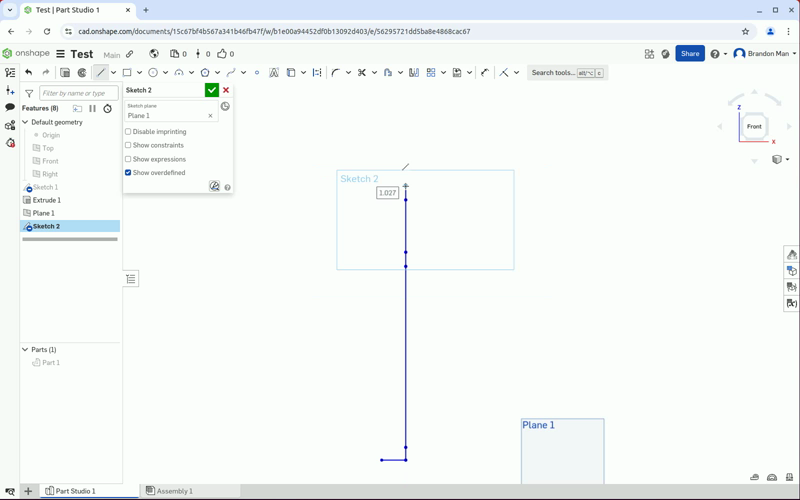
scroll(-6)
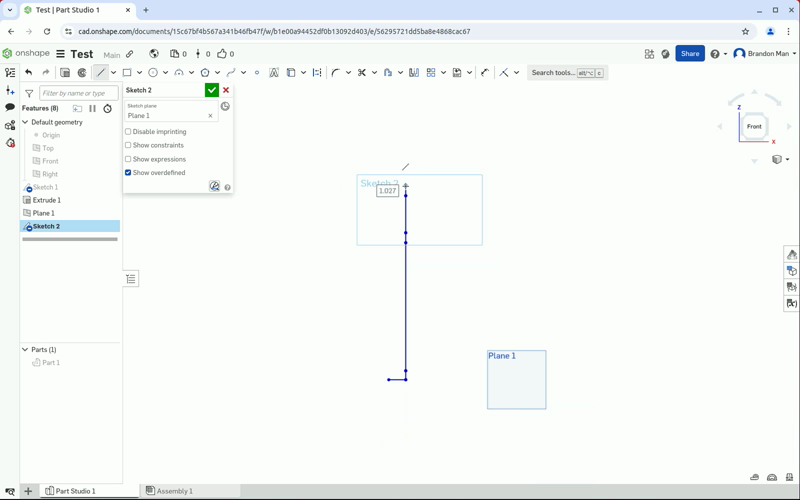
scroll(-6)
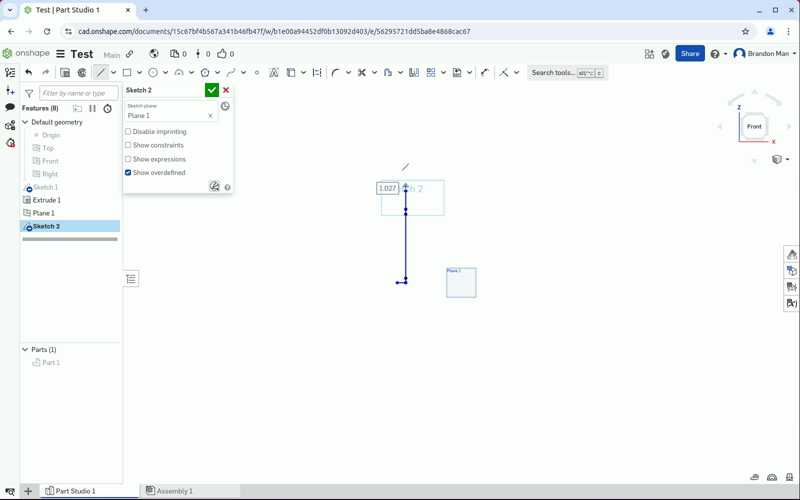
key_up(shift)
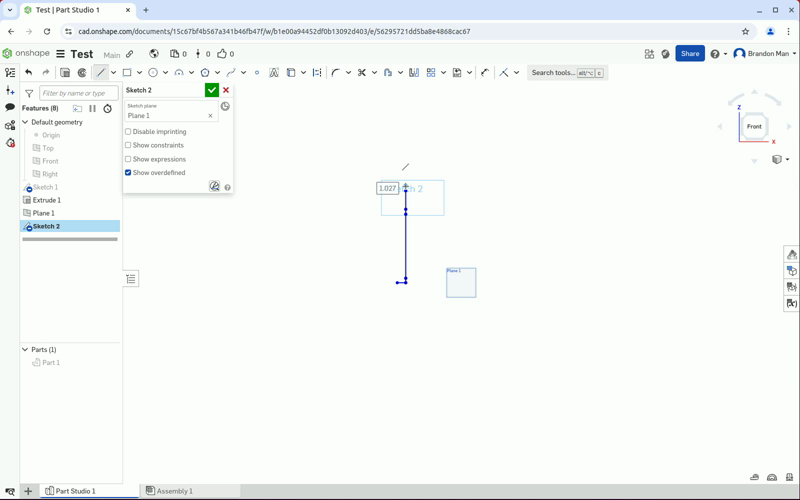
key_down(shift)
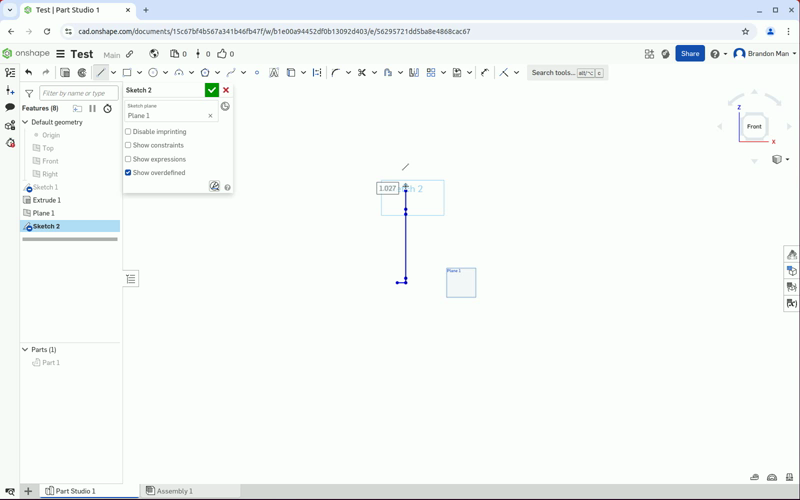
mouse_move(435, 185)
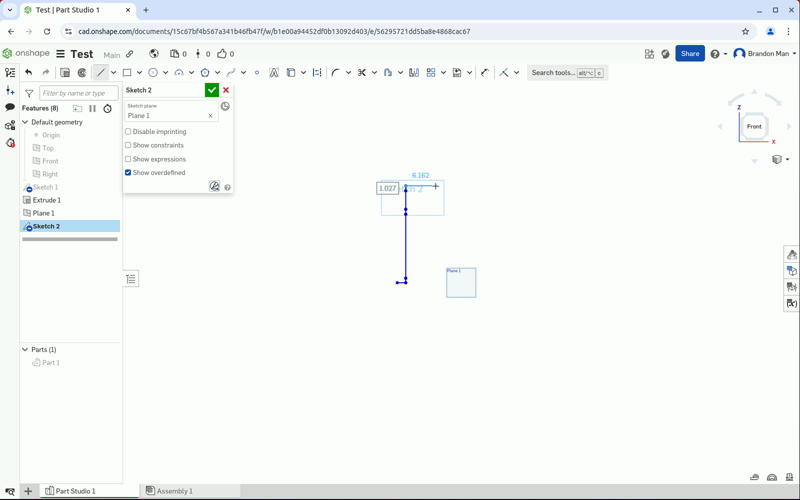
mouse_move(405, 176)
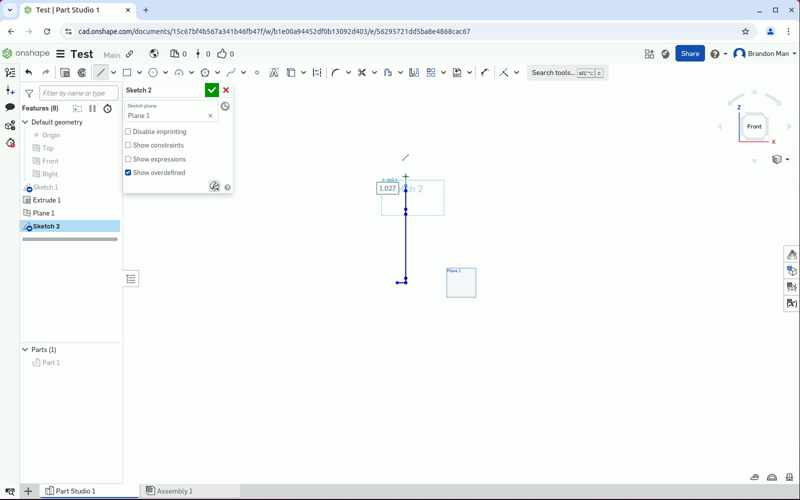
click(405, 176)
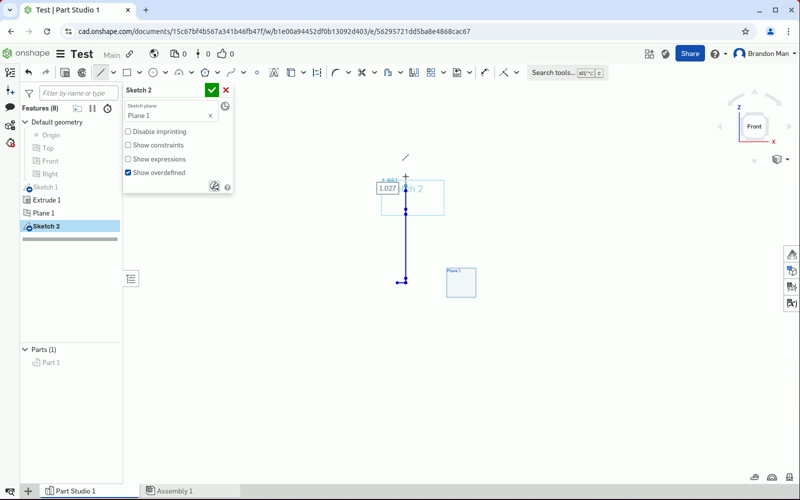
key_up(shift)
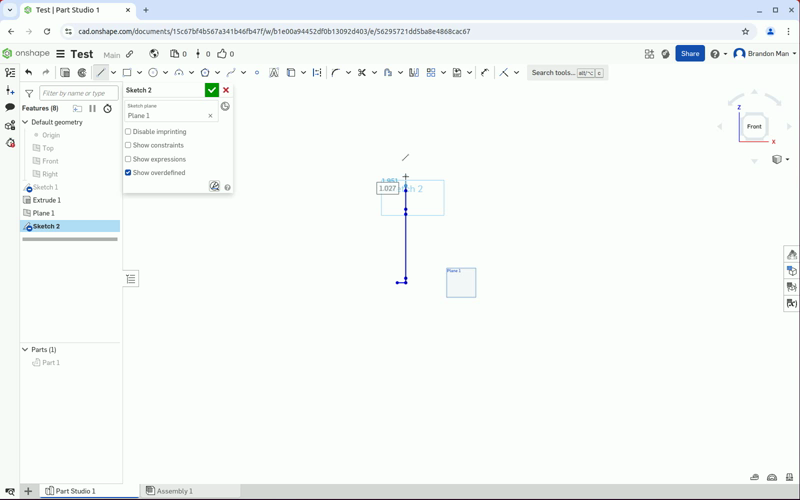
key_down(shift)
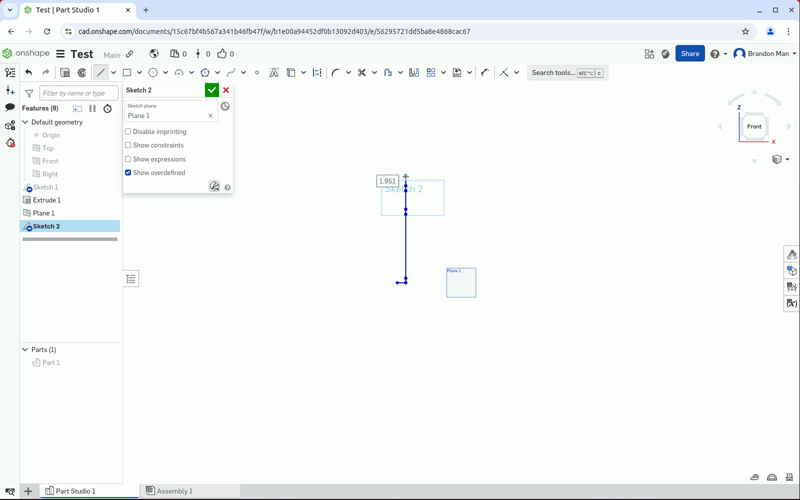
mouse_move(435, 176)
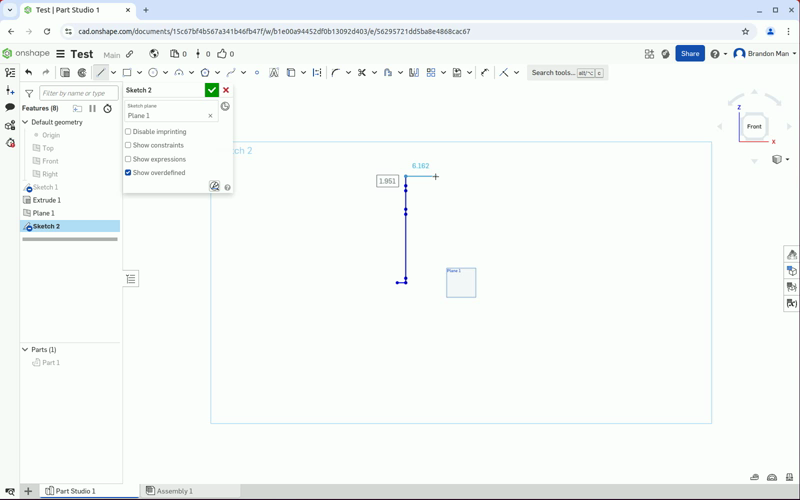
mouse_move(405, 170)
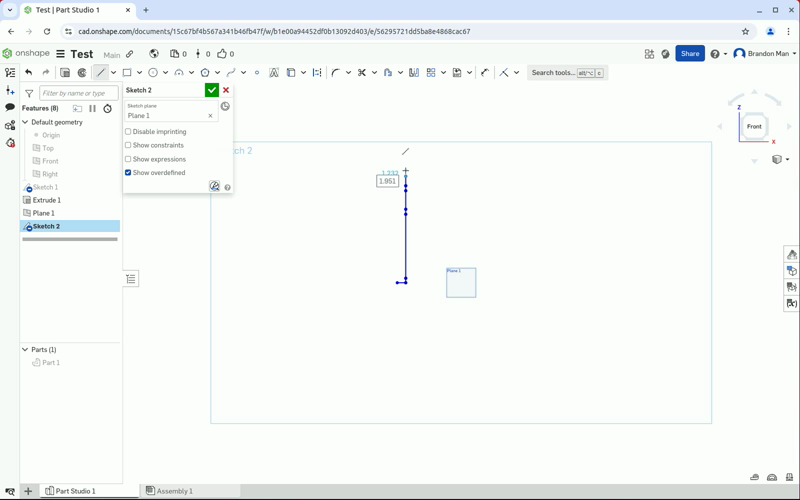
scroll(6)
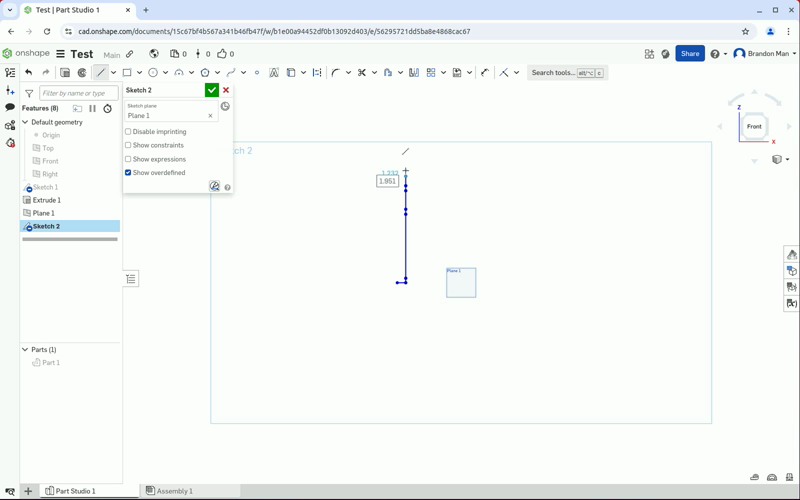
scroll(6)
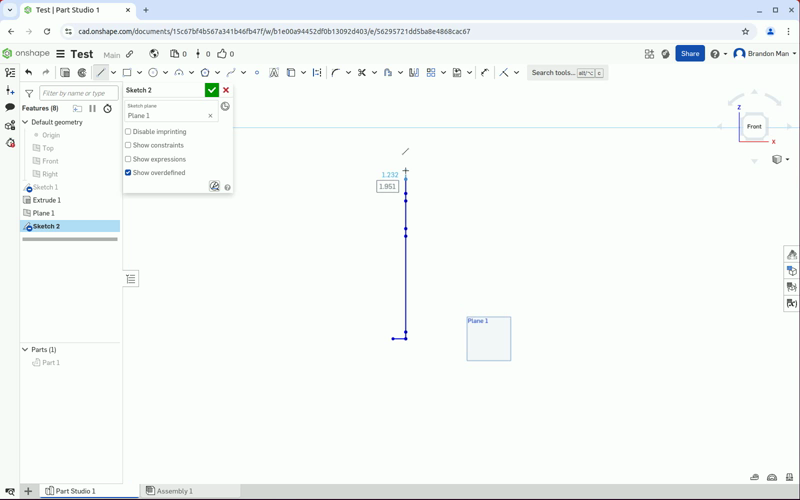
scroll(6)
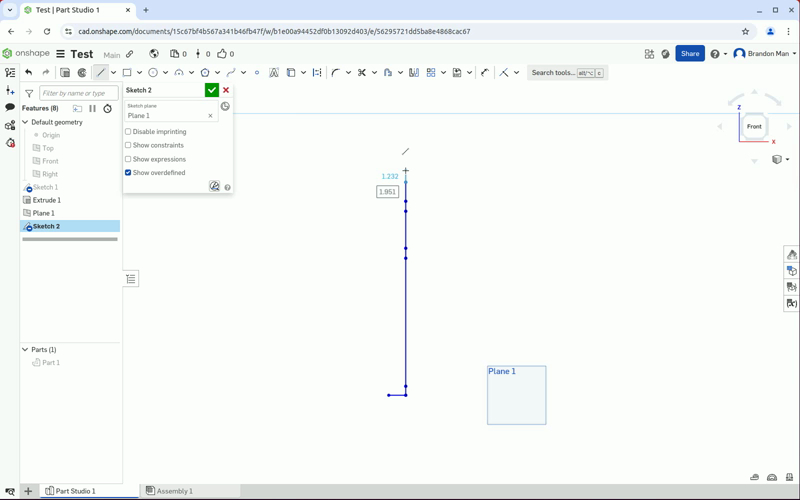
scroll(6)
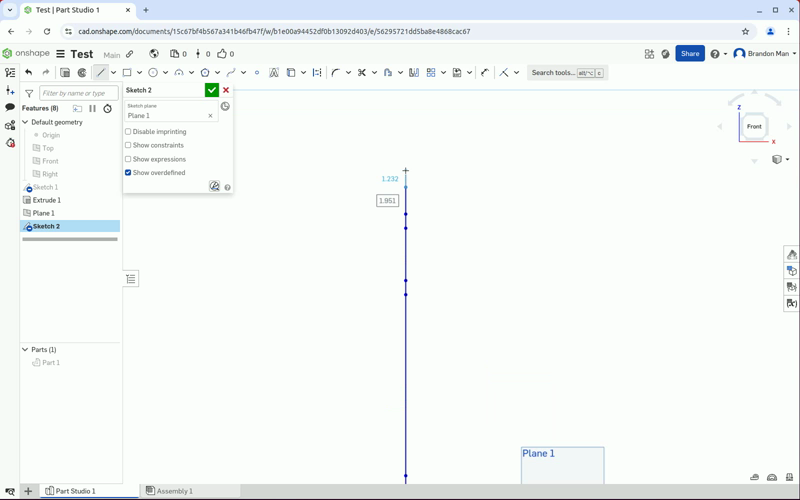
scroll(6)
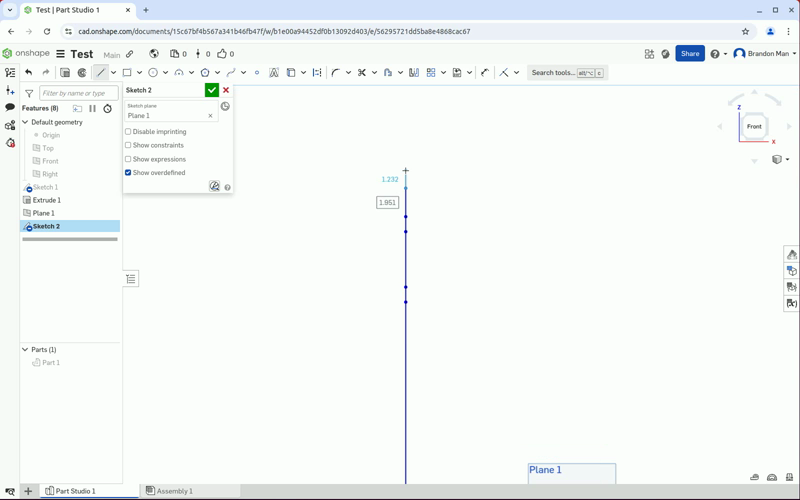
scroll(6)
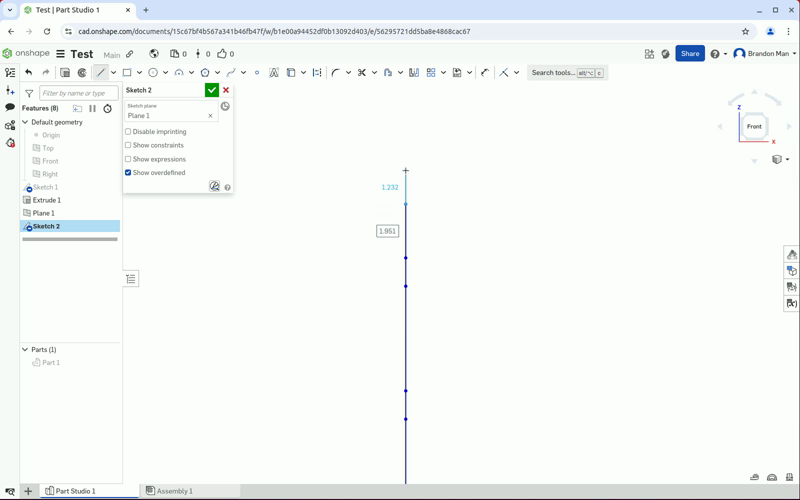
scroll(6)
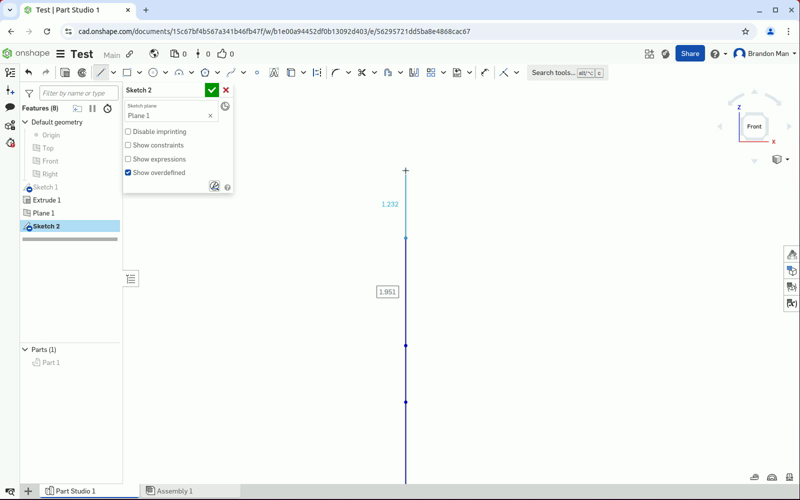
click(405, 170)
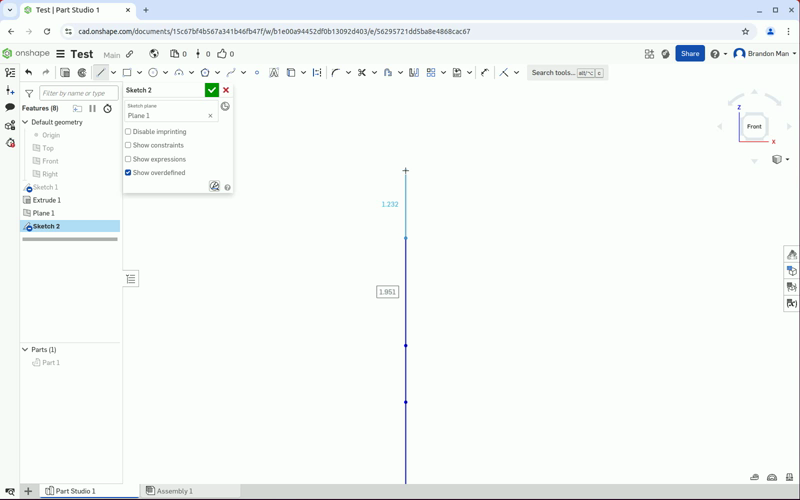
scroll(-6)
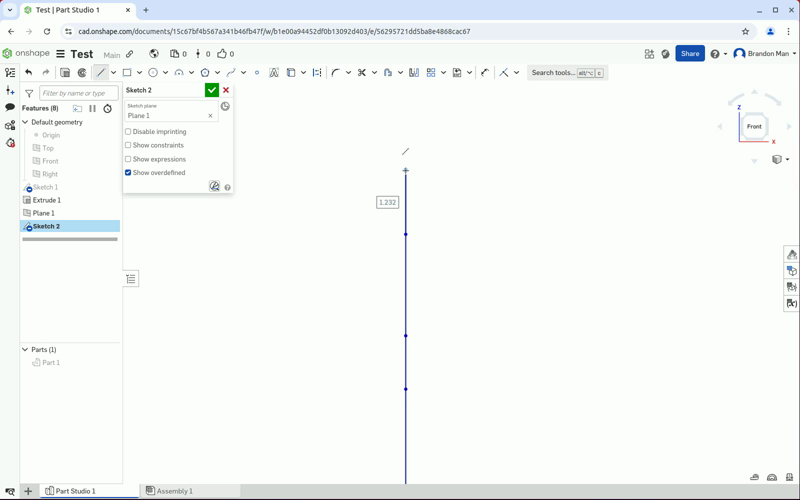
scroll(-6)
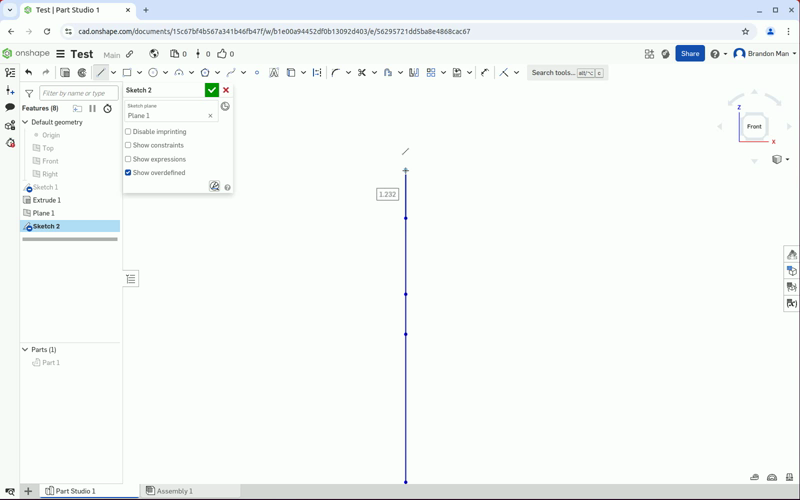
scroll(-6)
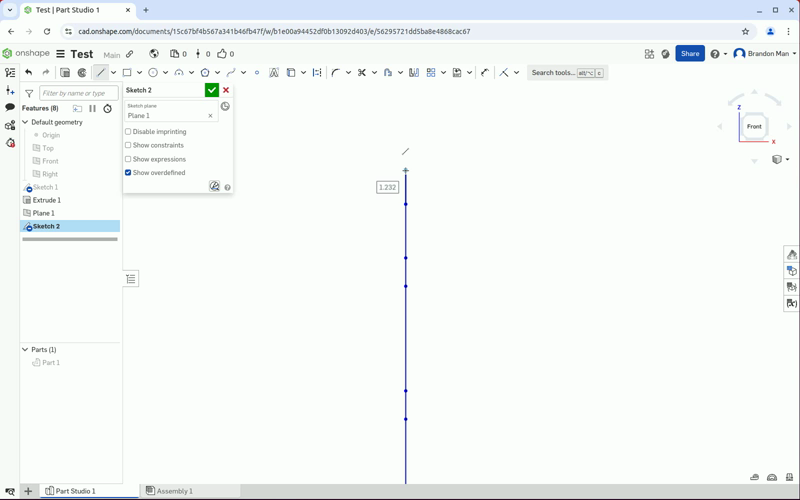
scroll(-6)
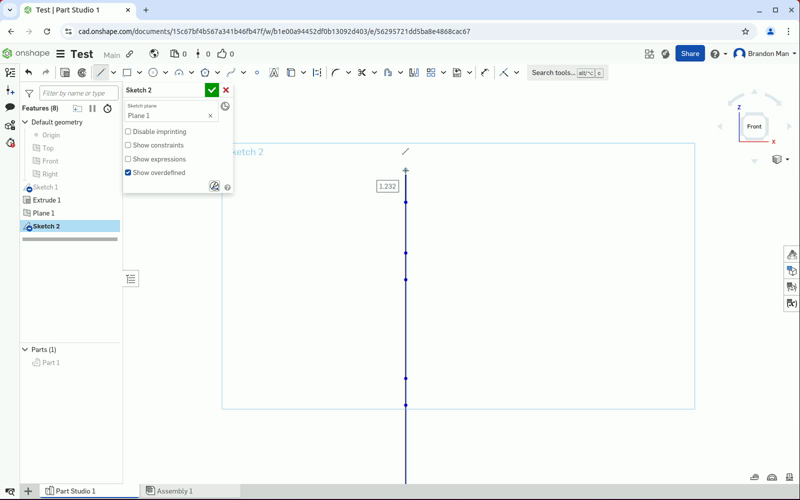
scroll(-6)
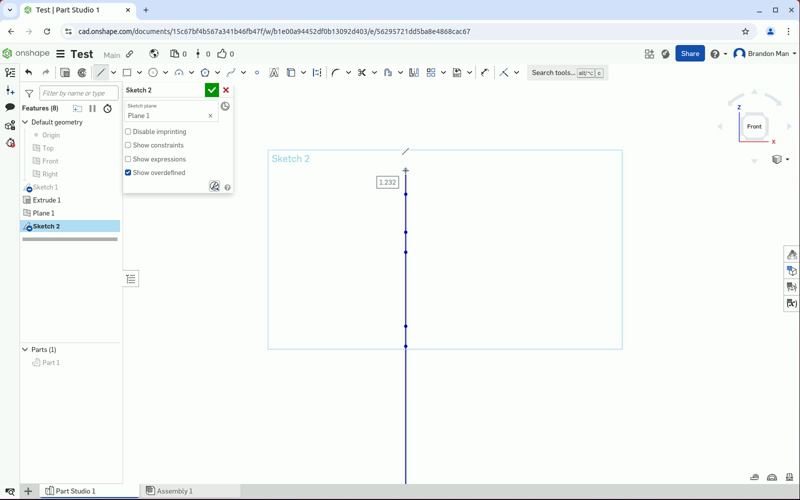
scroll(-6)
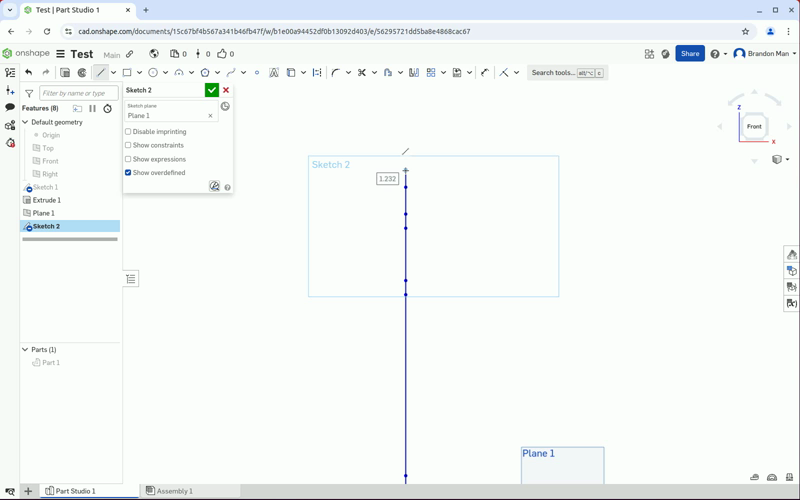
scroll(-6)
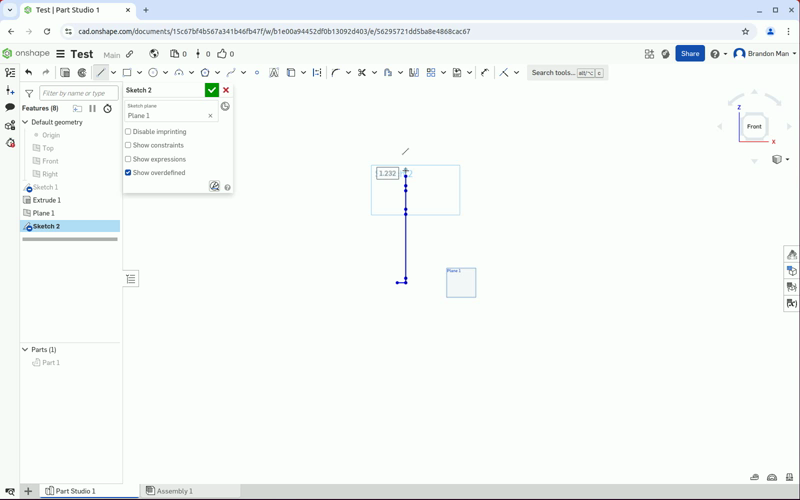
key_up(shift)
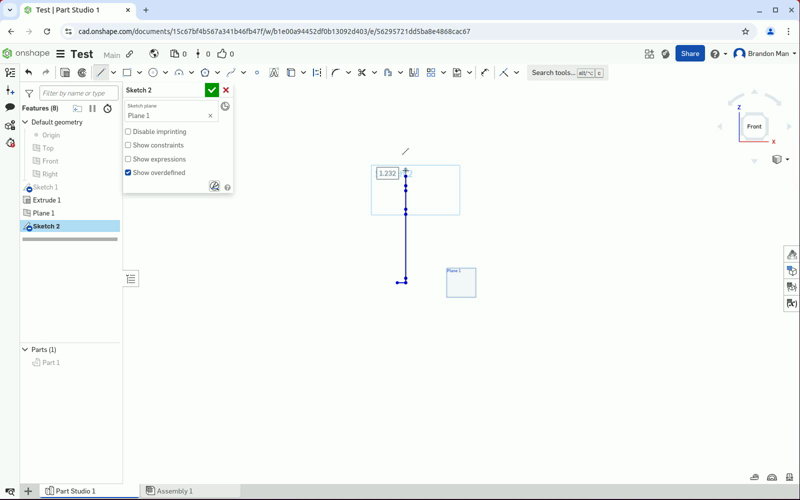
key_down(shift)
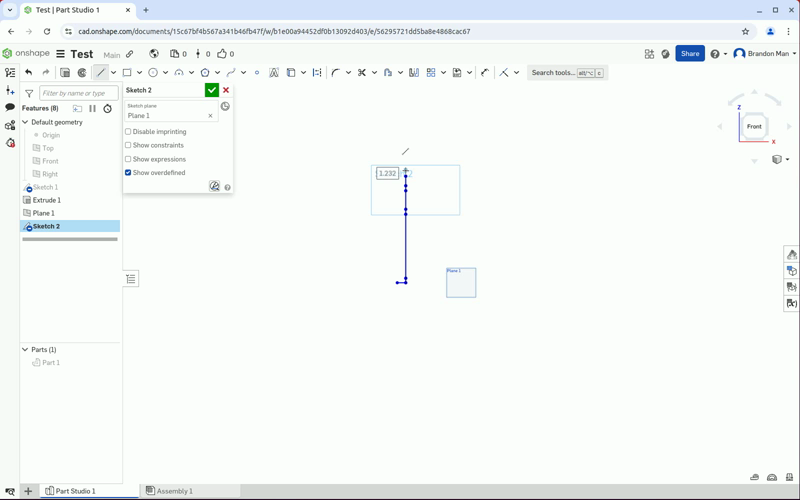
mouse_move(435, 170)
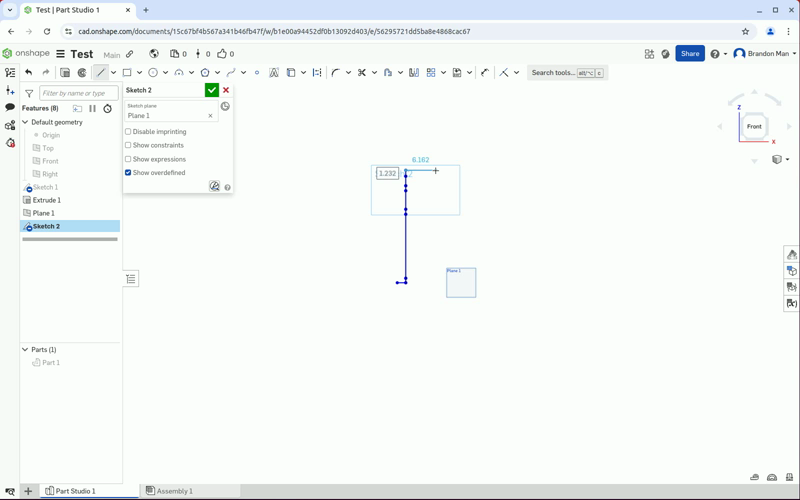
mouse_move(397, 170)
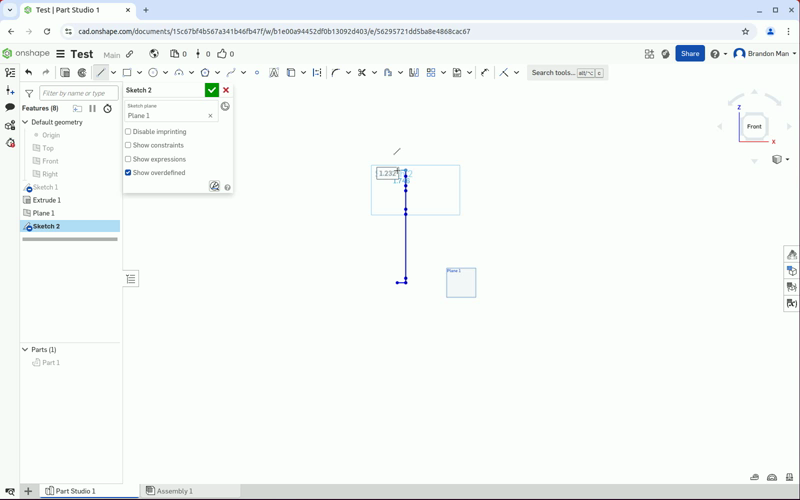
click(397, 170)
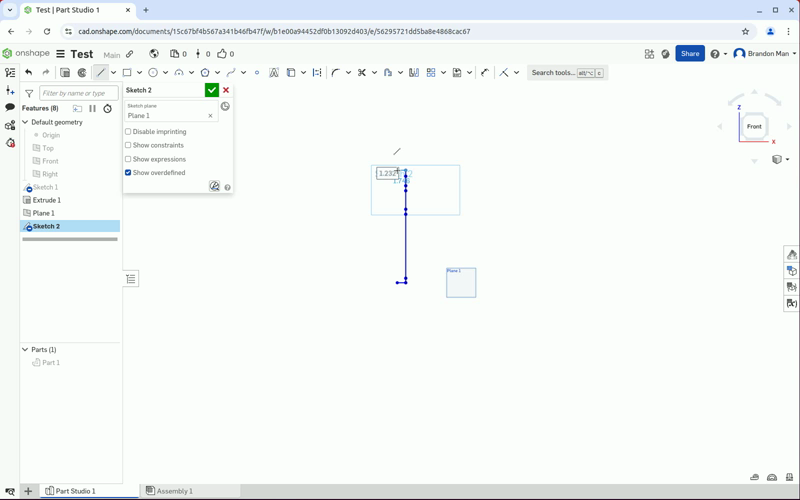
key_up(shift)
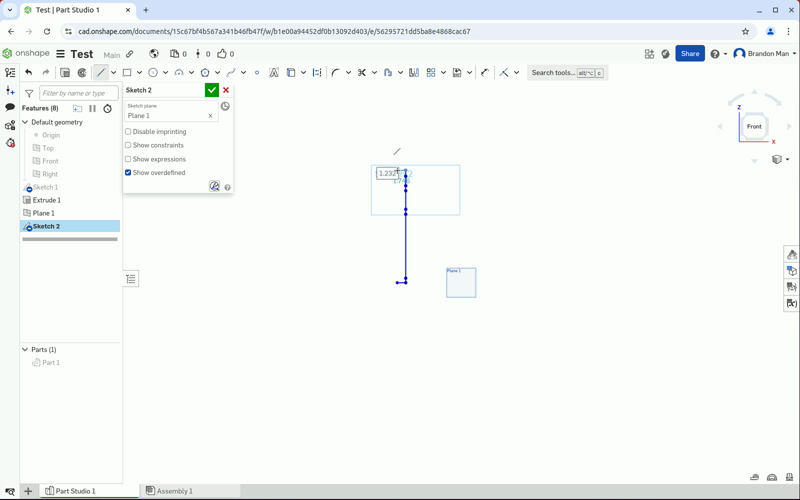
key_down(shift)
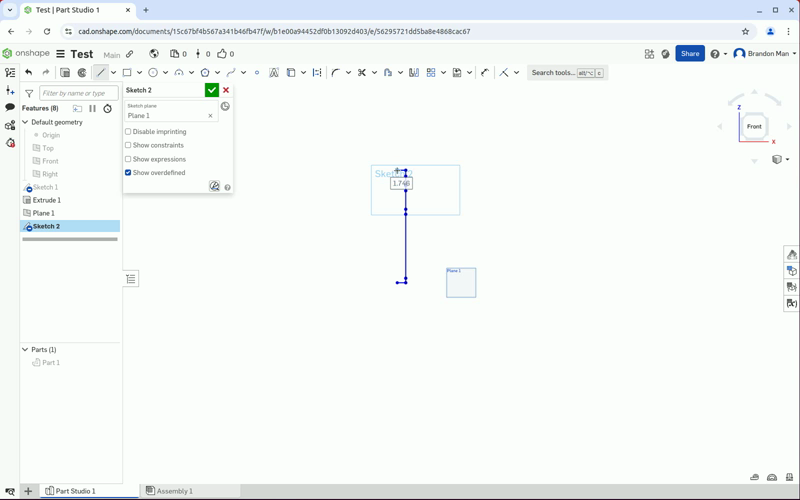
mouse_move(397, 282)
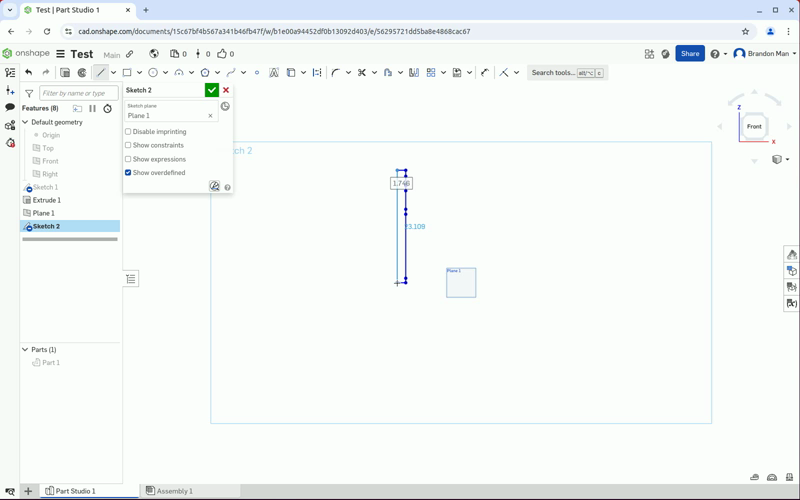
key_up(shift)
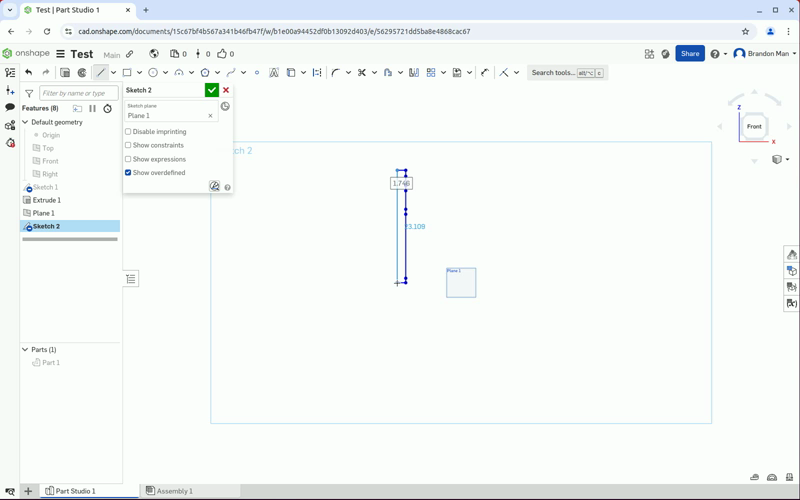
click(397, 282)
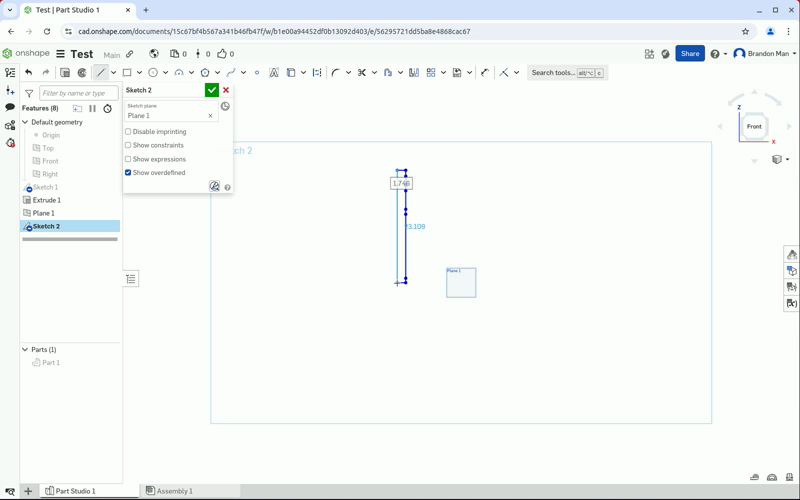
key(esc)
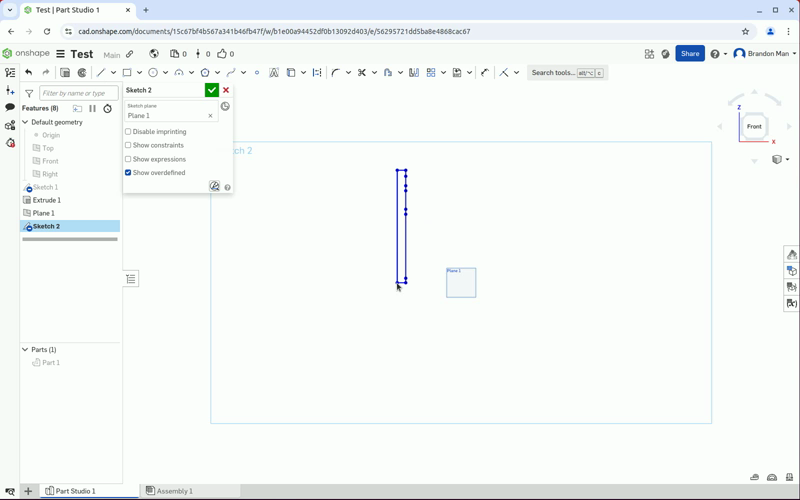
mouse_move(399, 198)
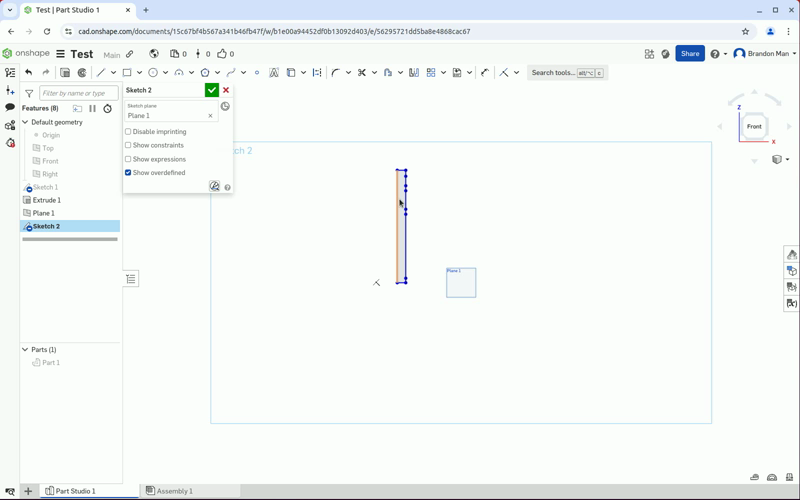
scroll(6)
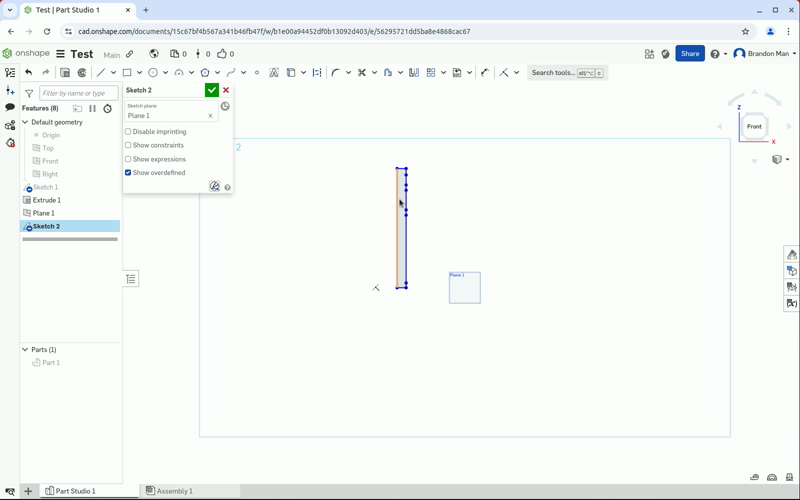
scroll(6)
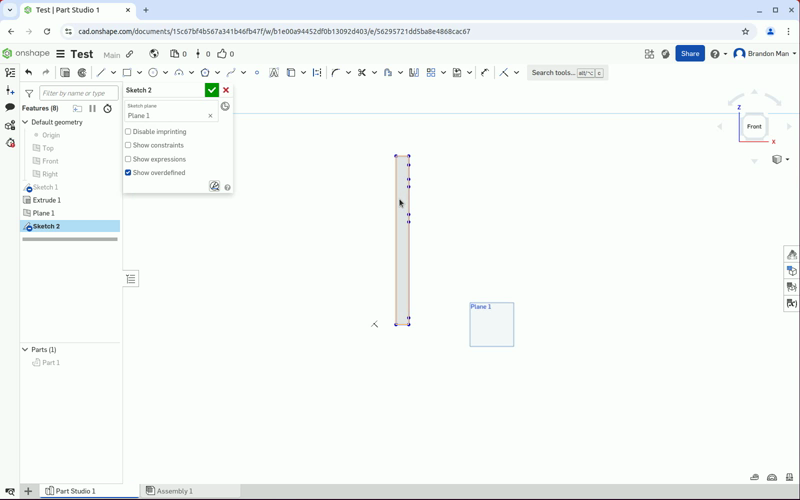
scroll(6)
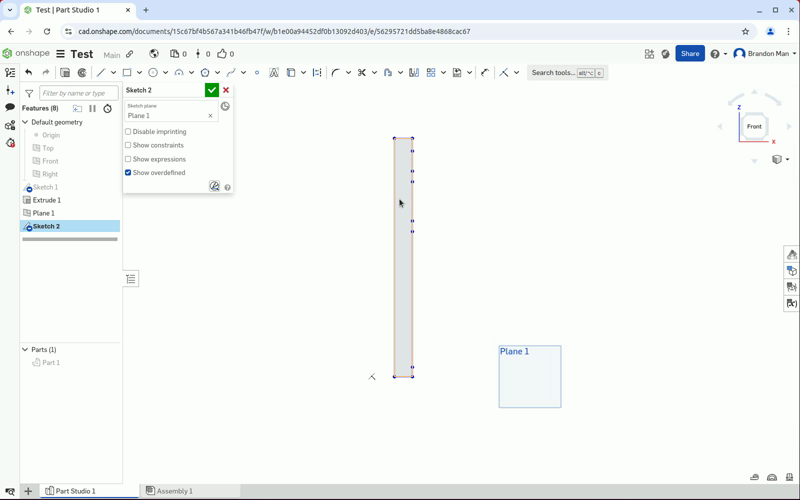
scroll(6)
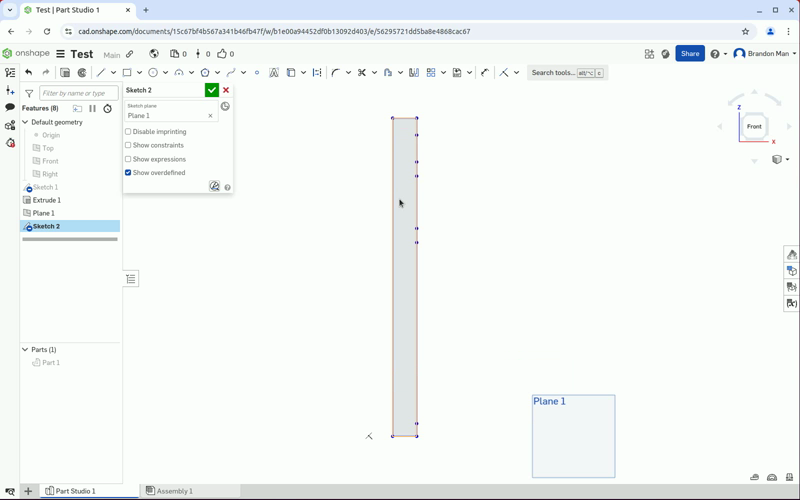
scroll(6)
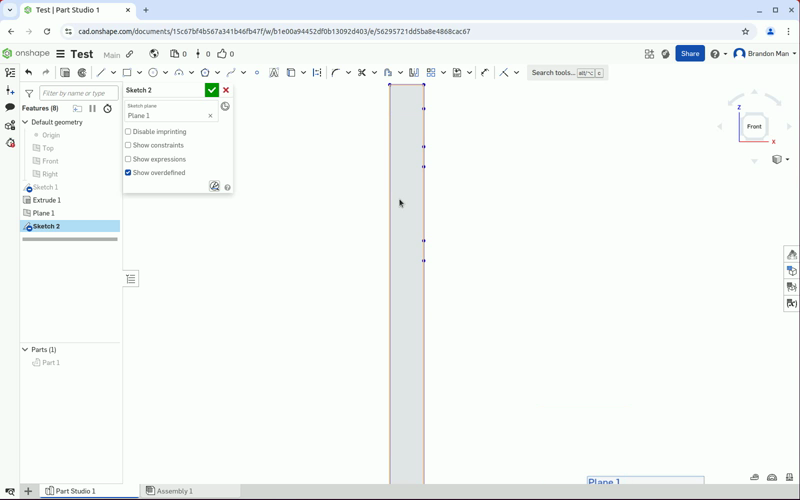
scroll(6)
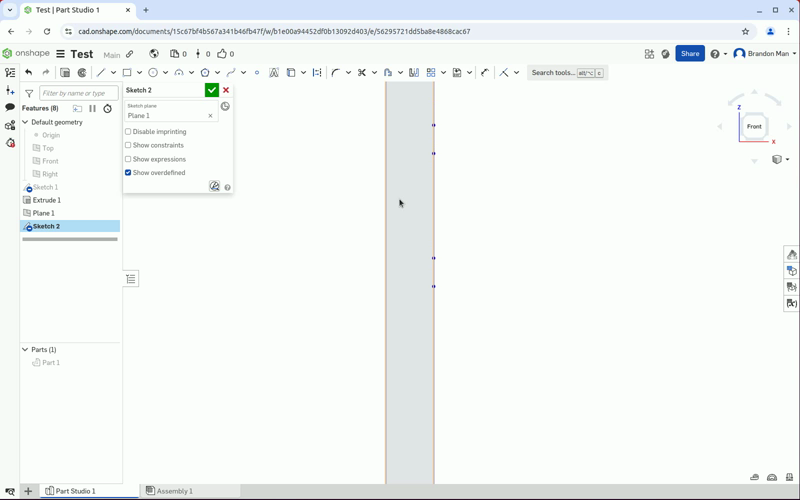
scroll(6)
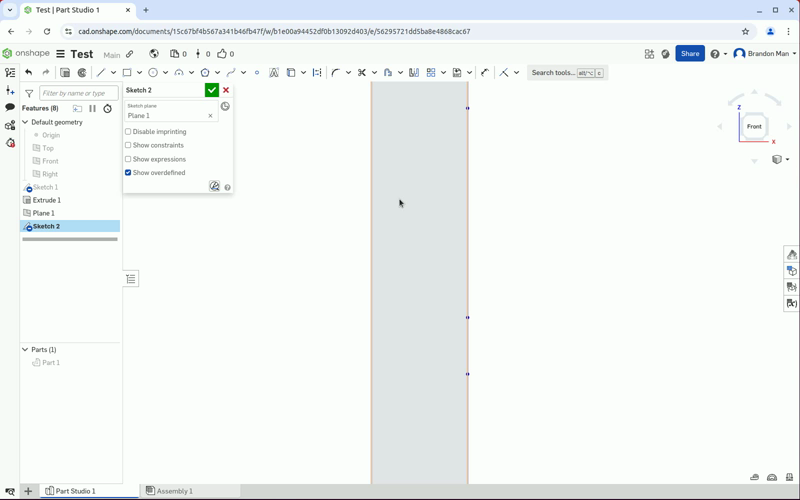
click(399, 198)
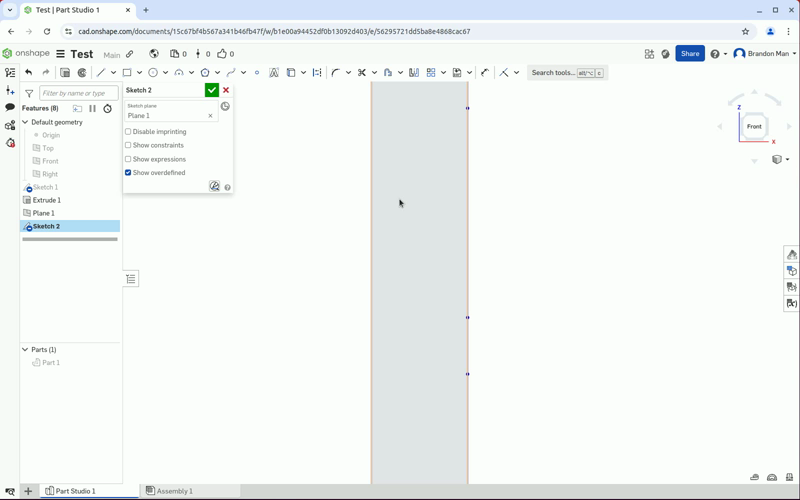
scroll(-6)
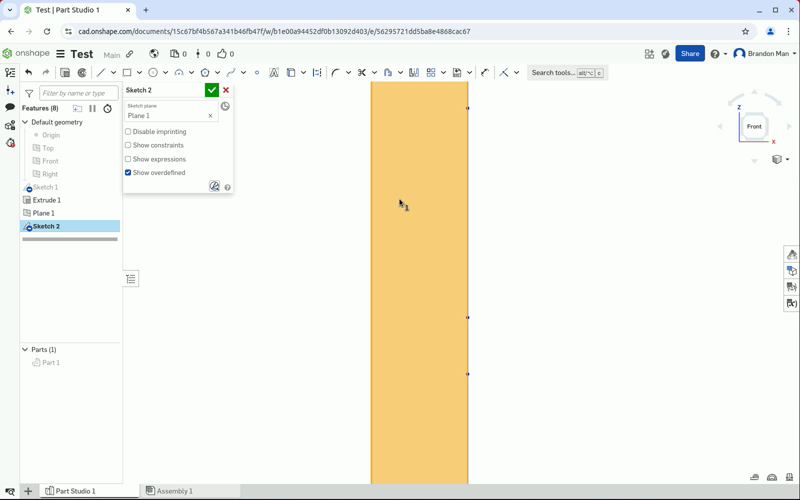
scroll(-6)
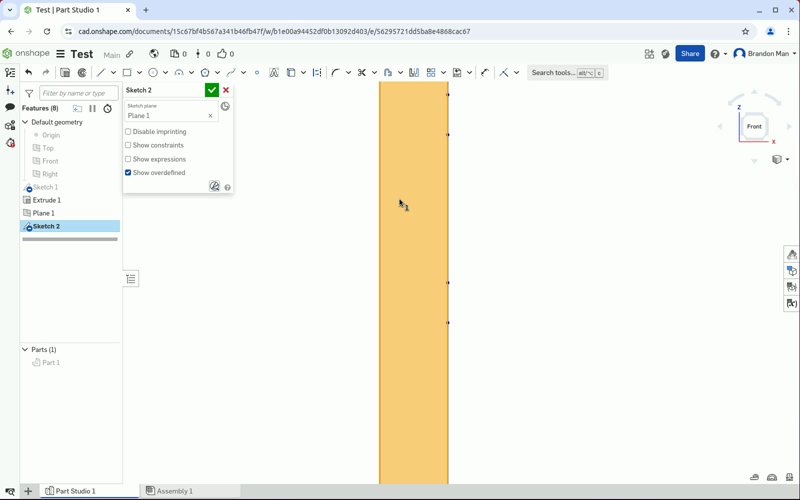
scroll(-6)
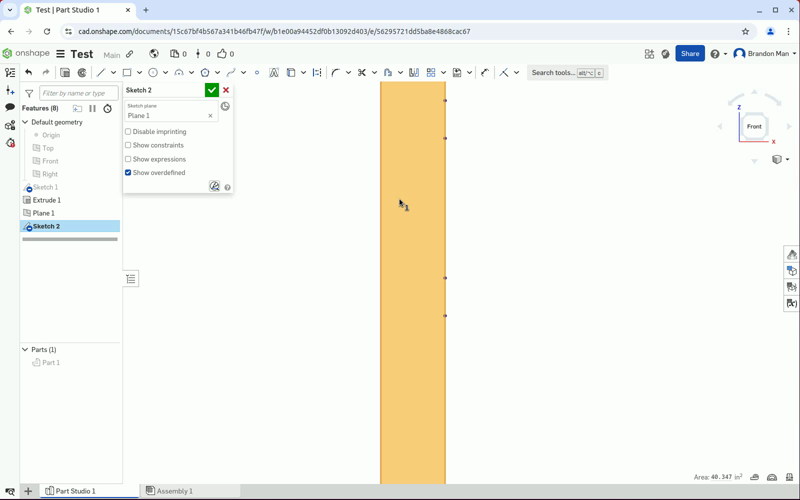
scroll(-6)
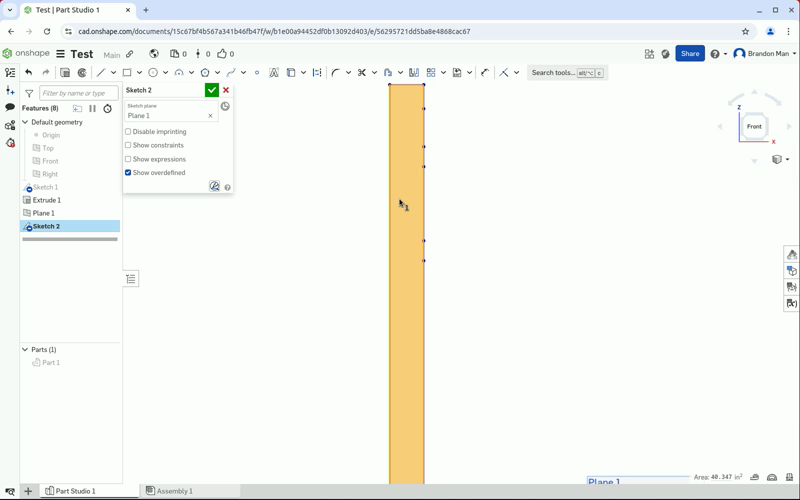
scroll(-6)
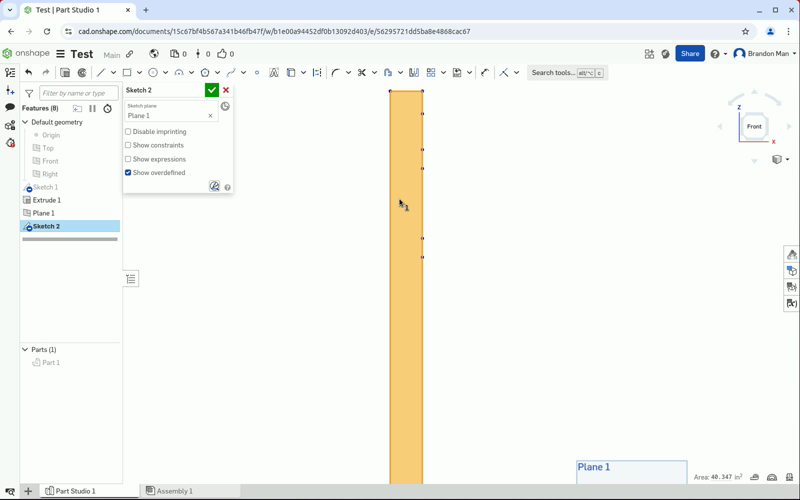
scroll(-6)
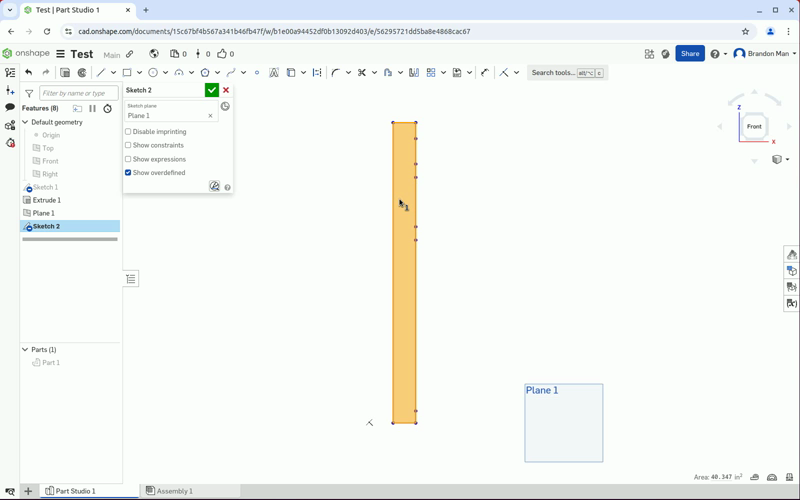
scroll(-6)
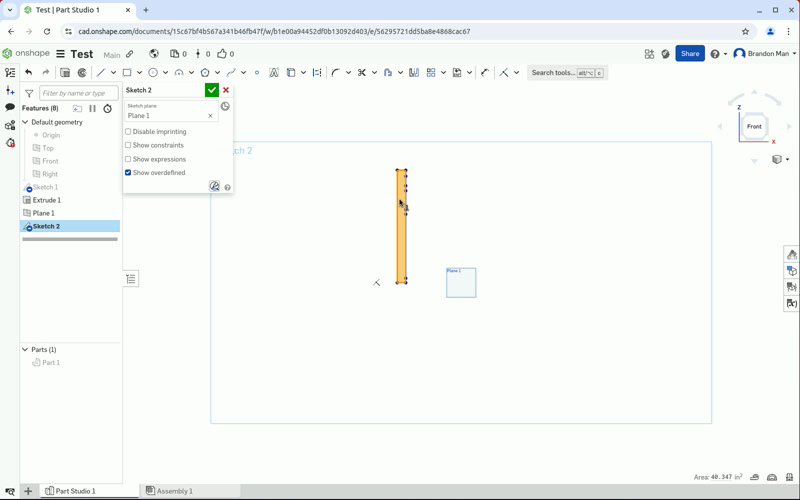
mouse_move(73, 352)
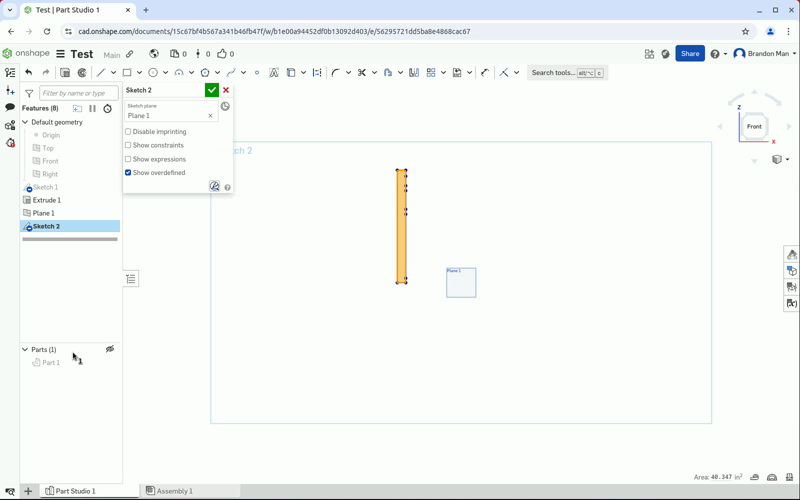
key(shift+y)
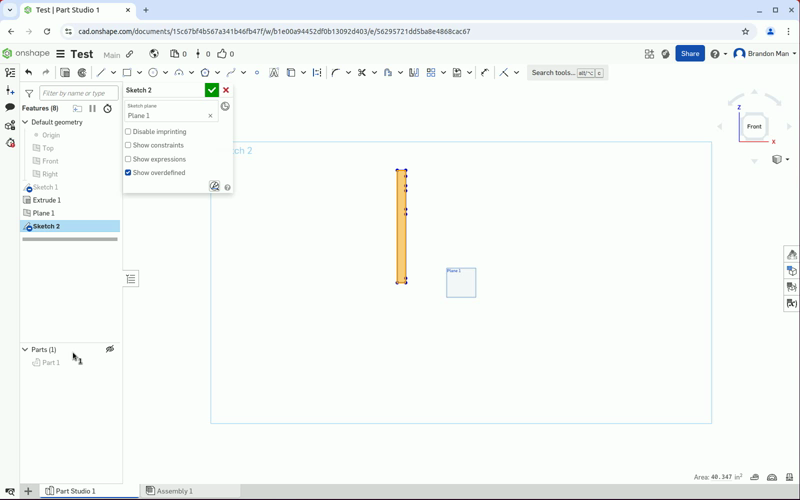
key(shift+e)
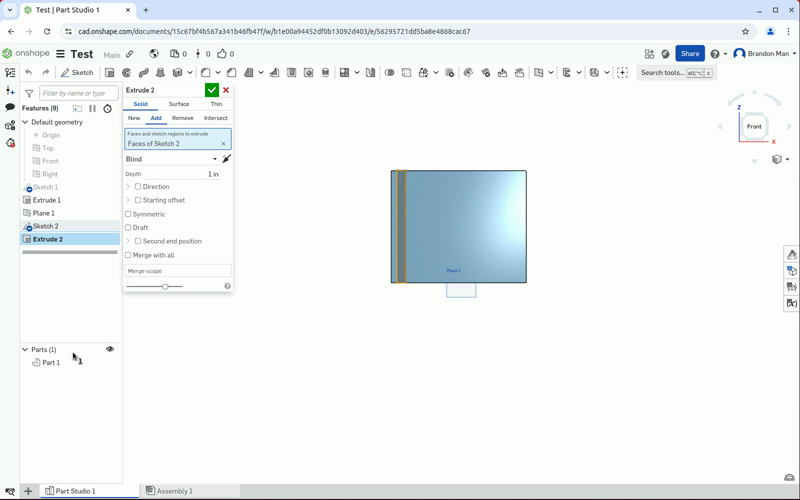
mouse_move(143, 106)
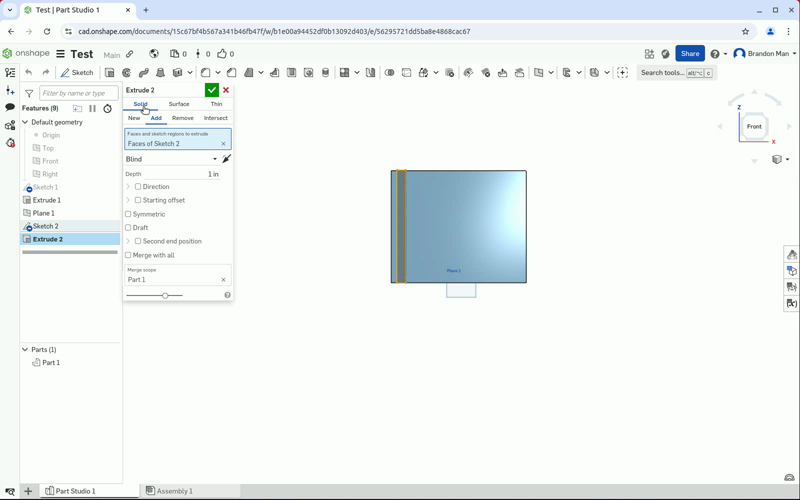
click(143, 106)
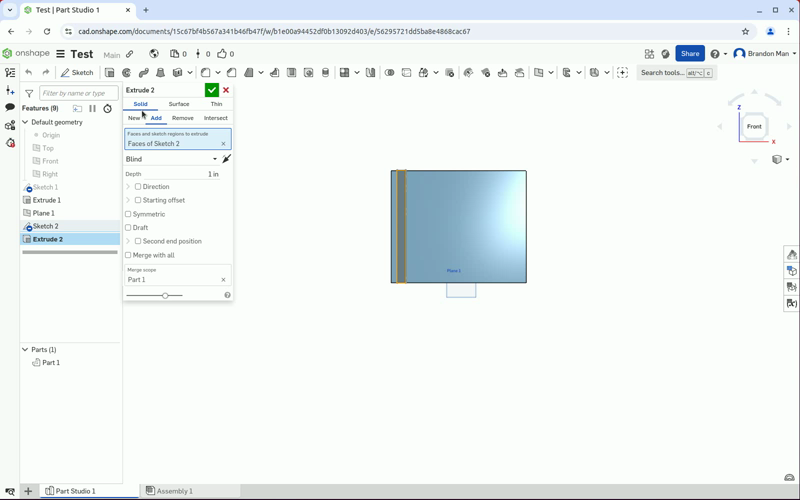
mouse_move(137, 120)
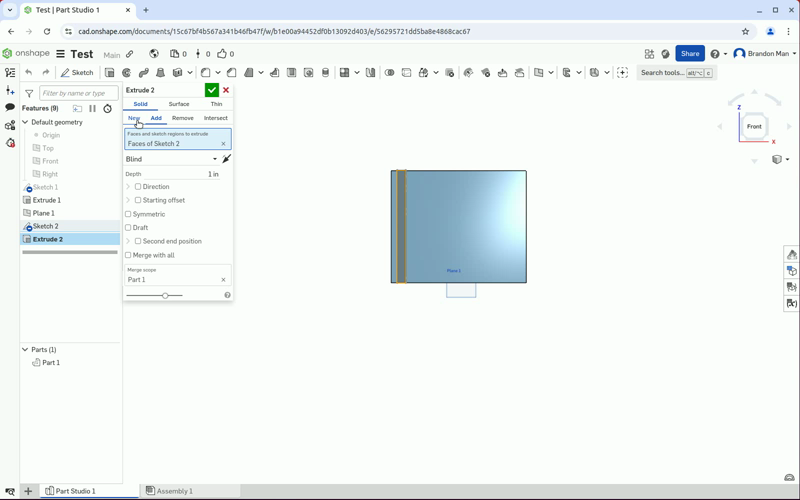
click(137, 120)
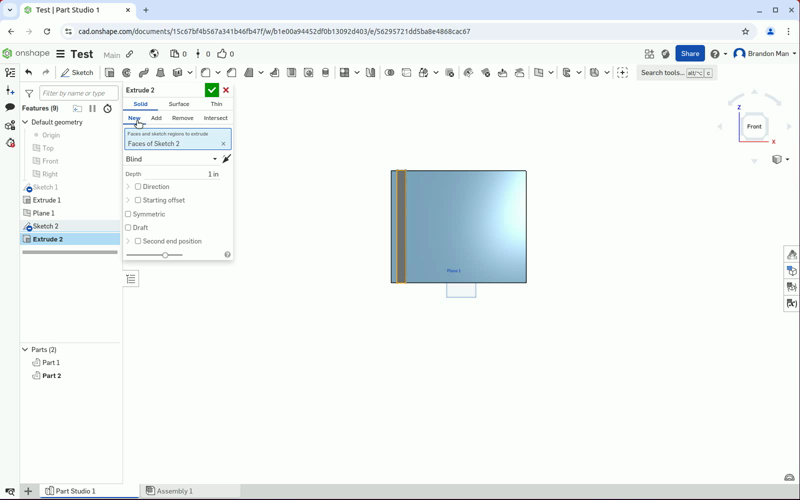
key(tab, 4)
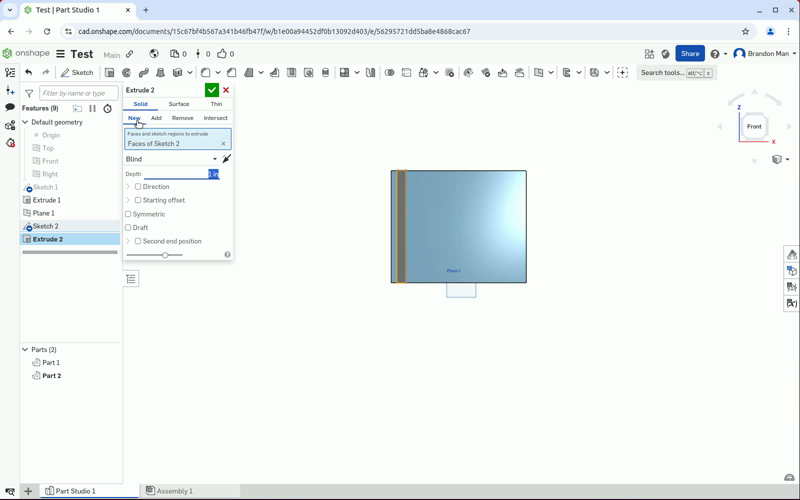
text(3.129)
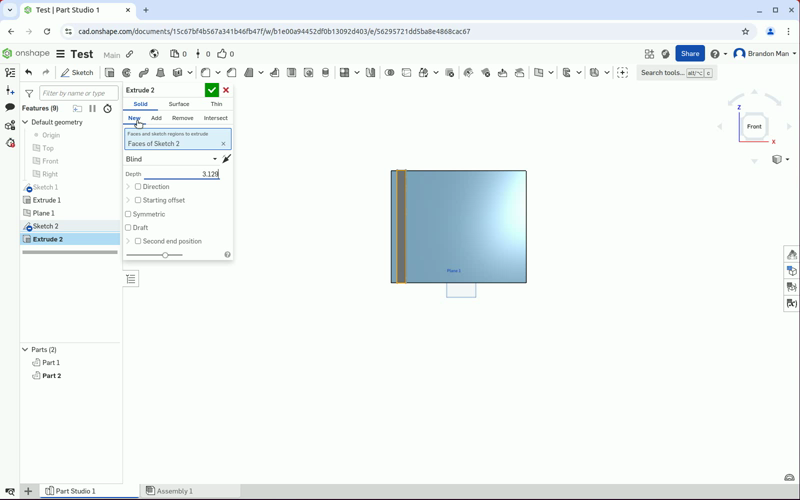
key(enter)
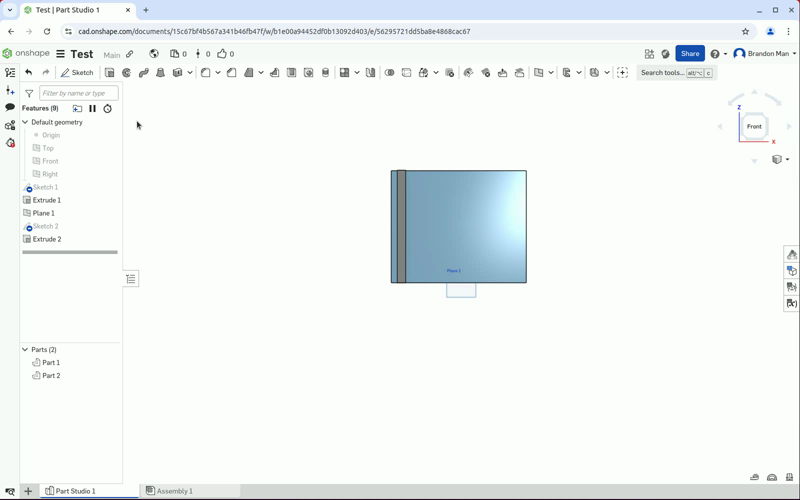
key(shift+h)
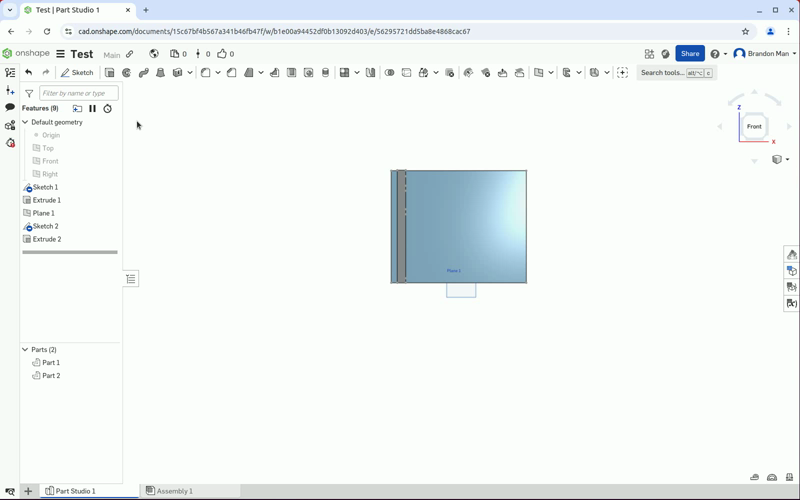
key(shift+h)
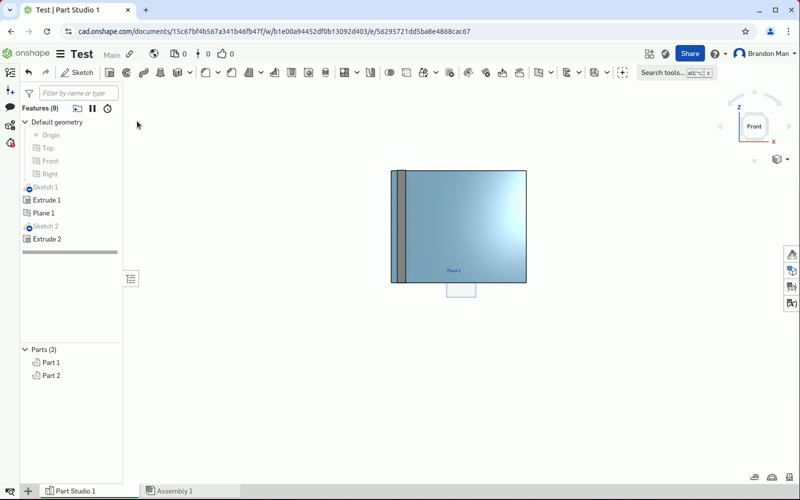
mouse_move(73, 189)
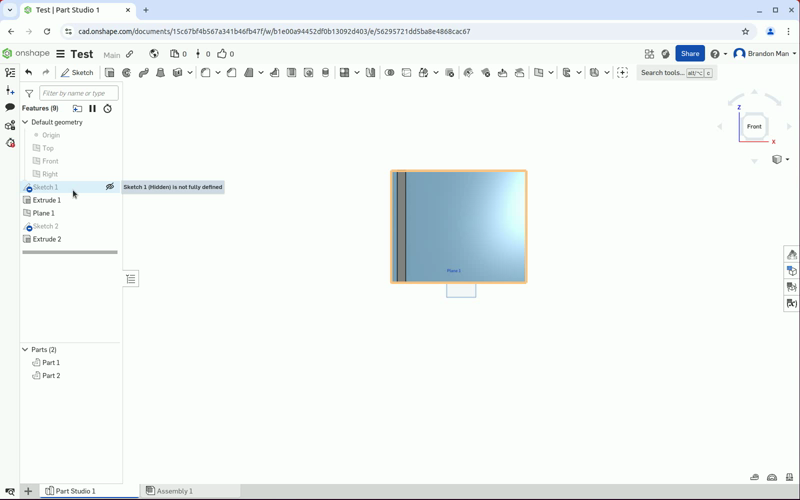
click(73, 189)
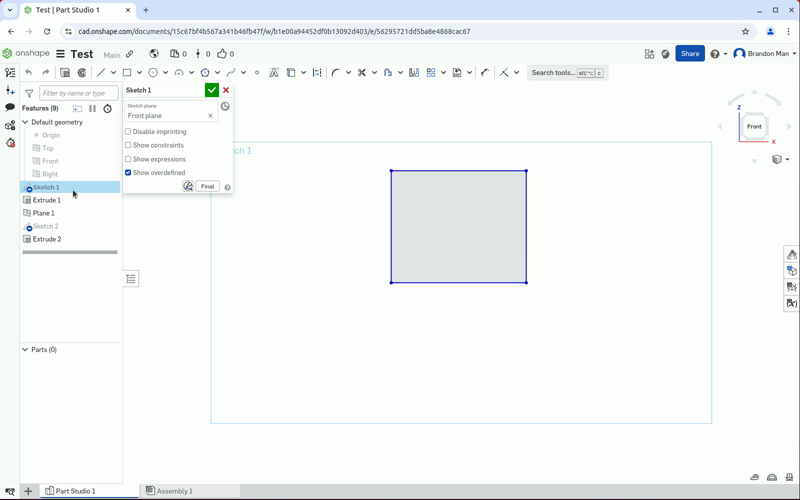
mouse_move(229, 92)
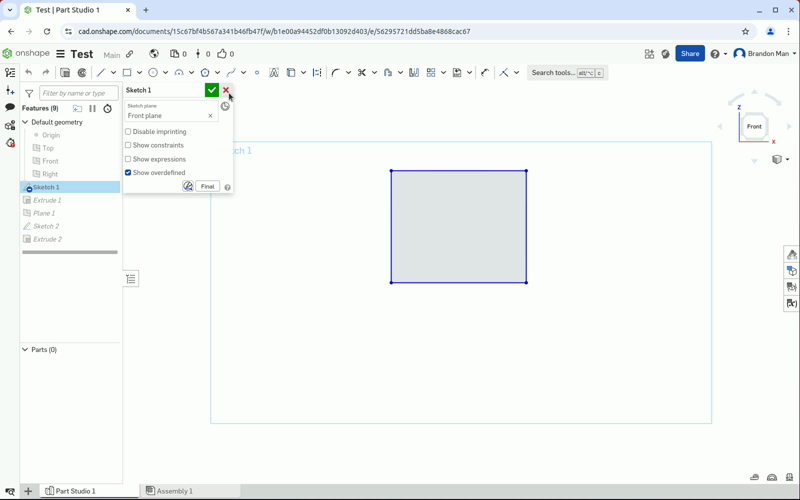
click(229, 92)
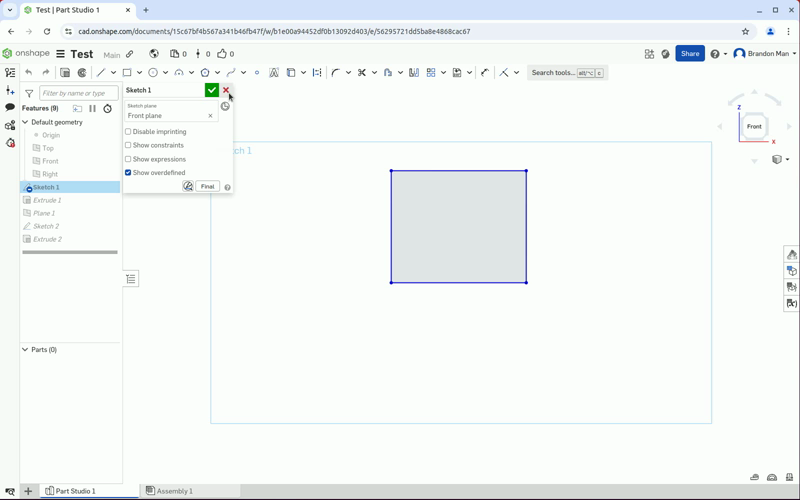
key(shift+s)
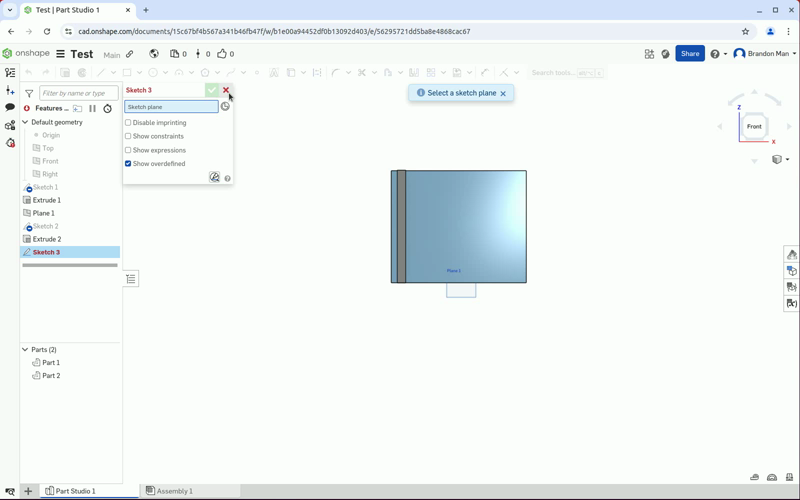
mouse_move(73, 215)
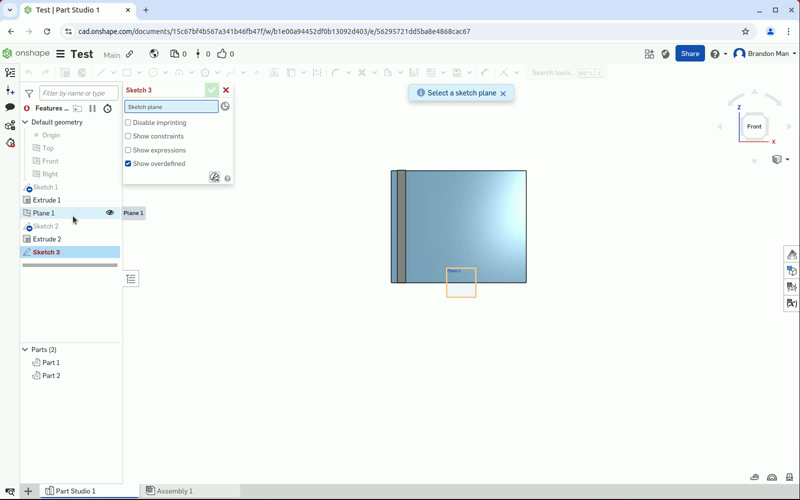
click(73, 215)
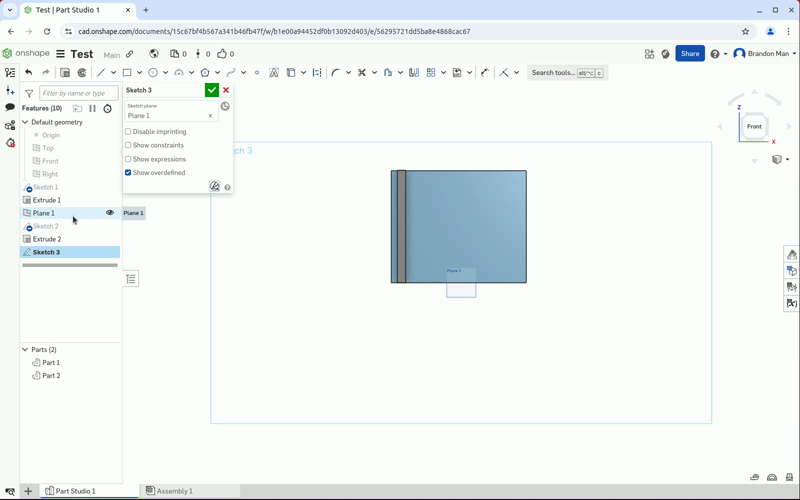
mouse_move(73, 352)
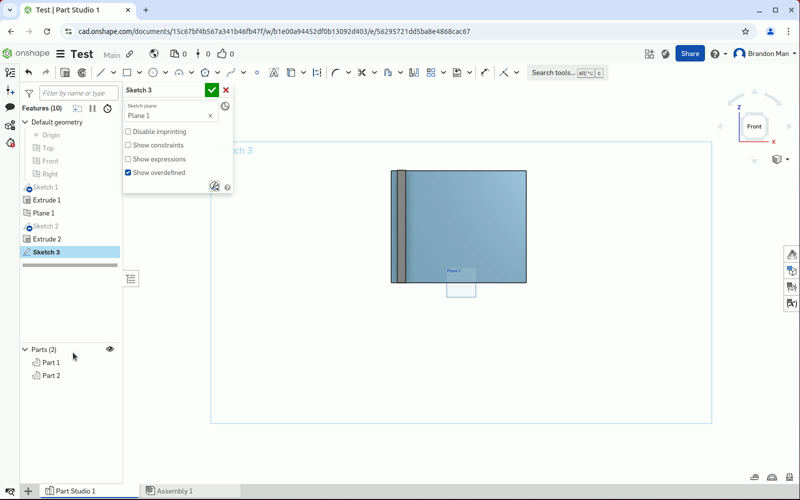
key(y)
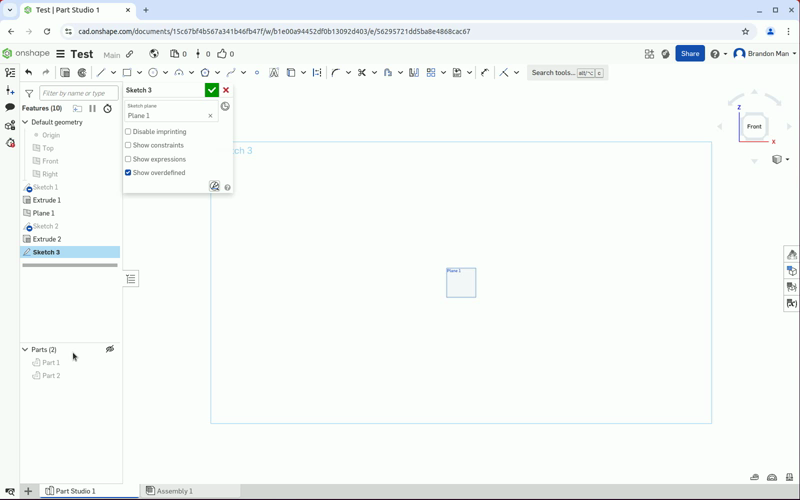
key(l)
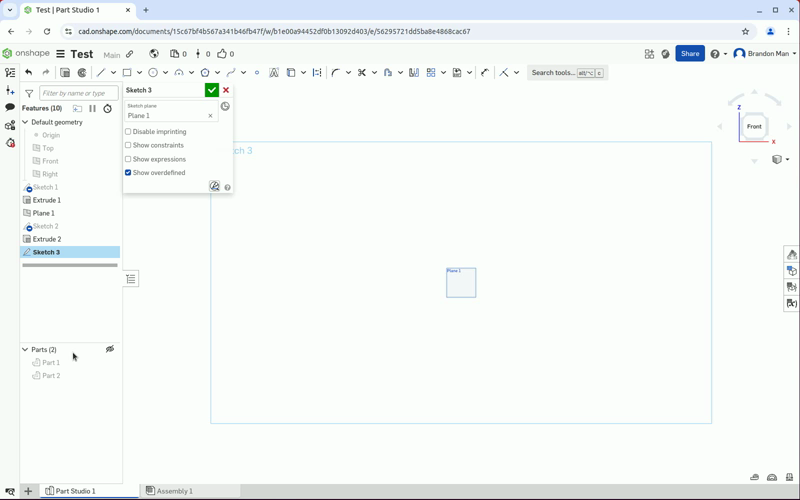
key_down(shift)
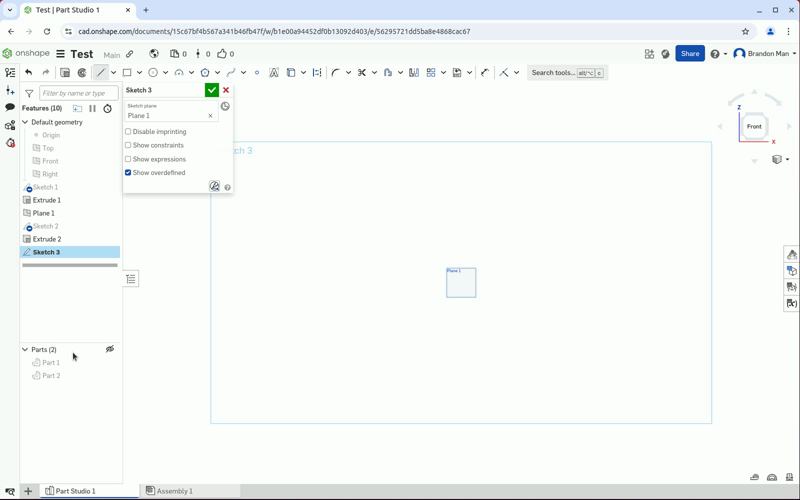
mouse_move(405, 176)
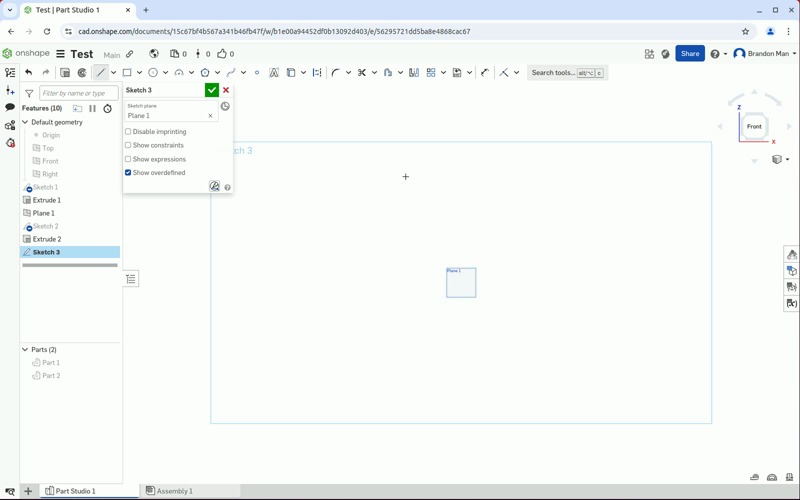
click(405, 176)
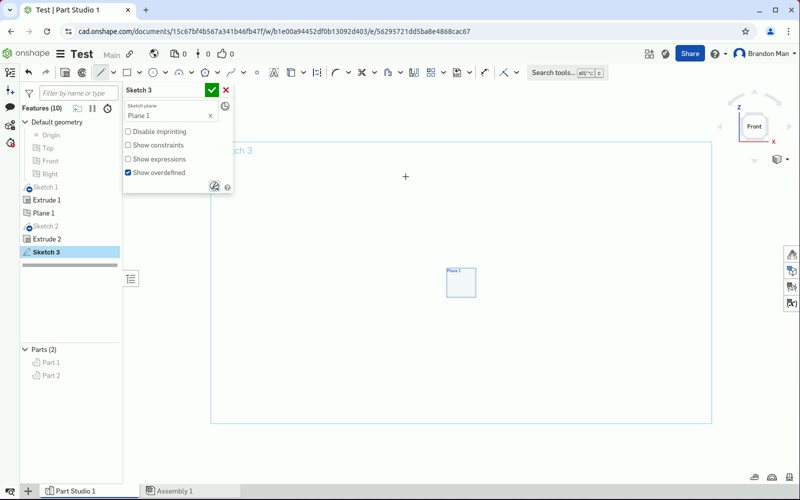
key_up(shift)
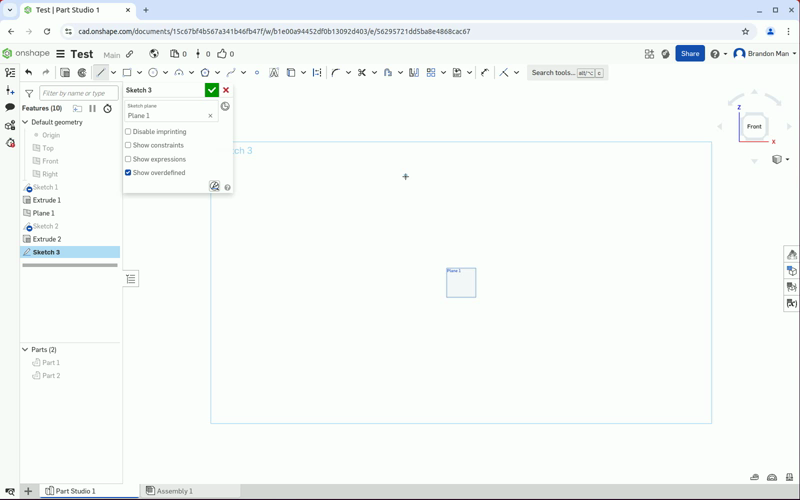
key_down(shift)
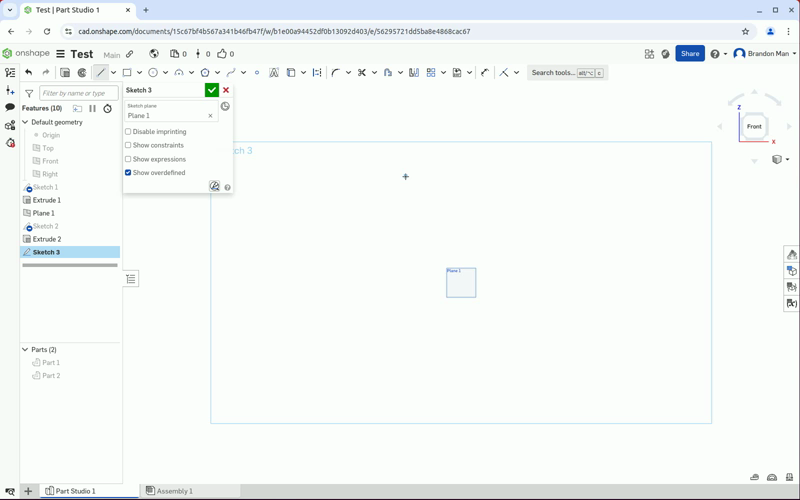
mouse_move(518, 176)
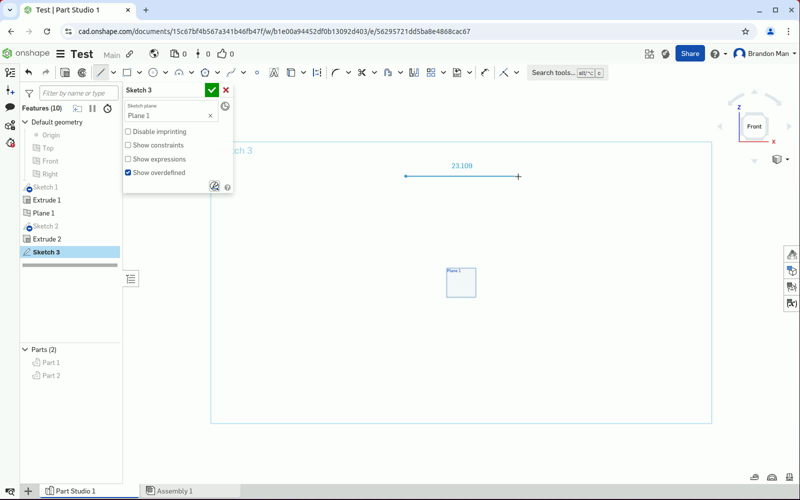
click(518, 176)
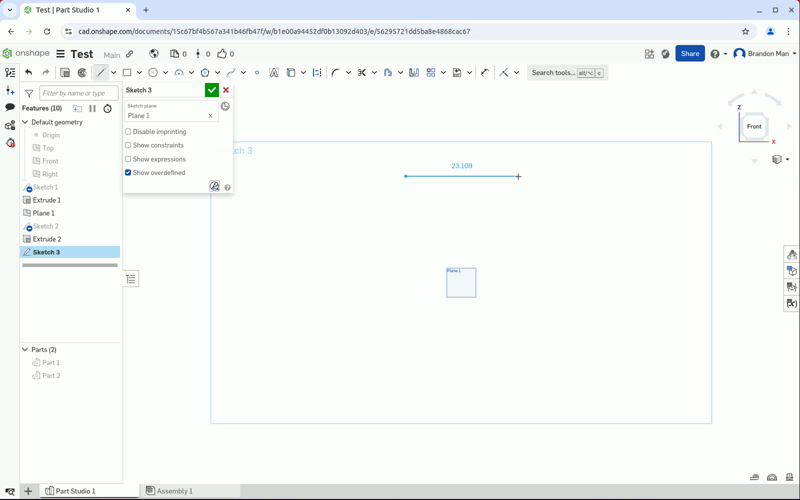
key_up(shift)
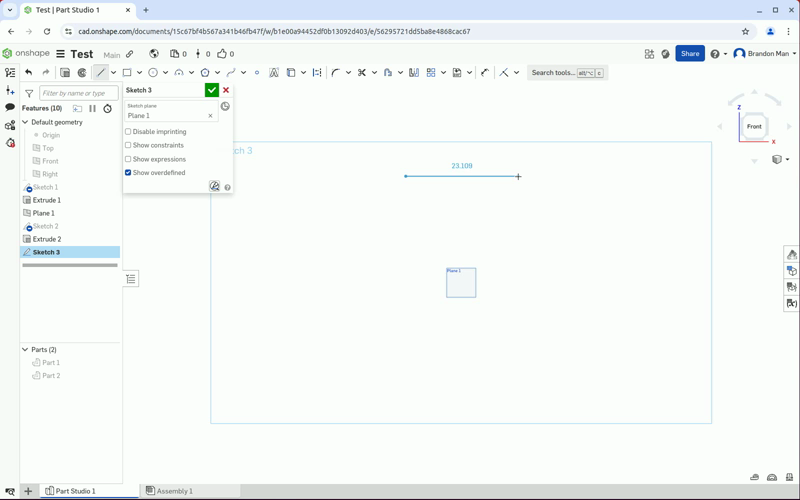
key_down(shift)
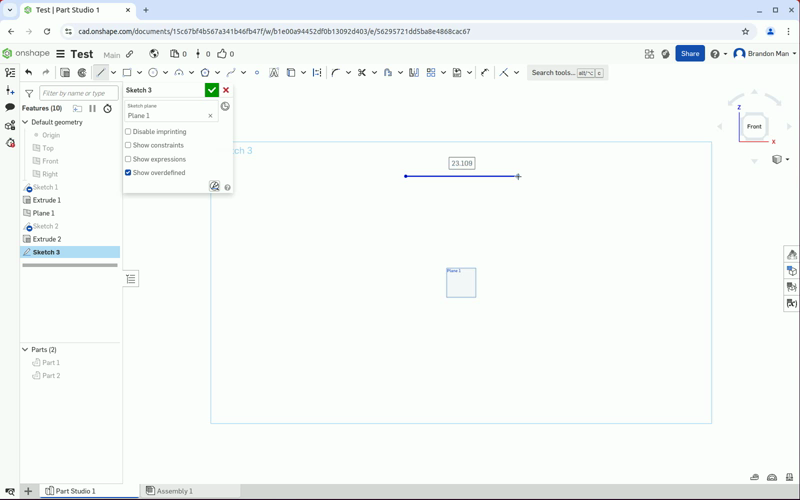
mouse_move(548, 176)
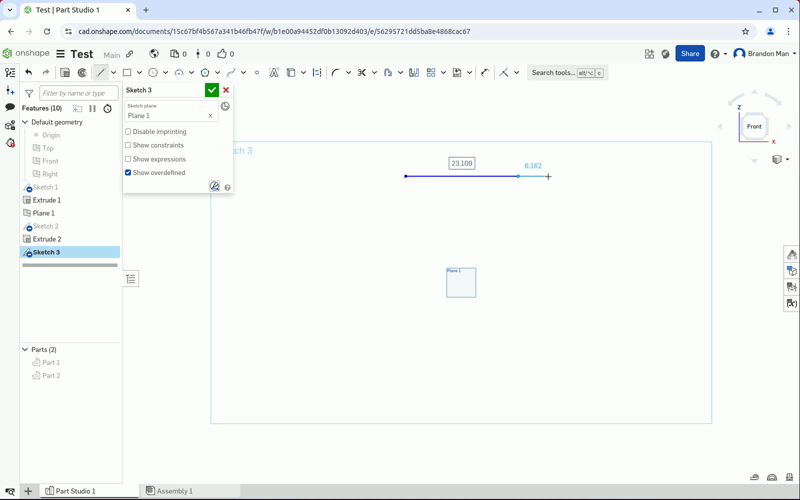
mouse_move(518, 170)
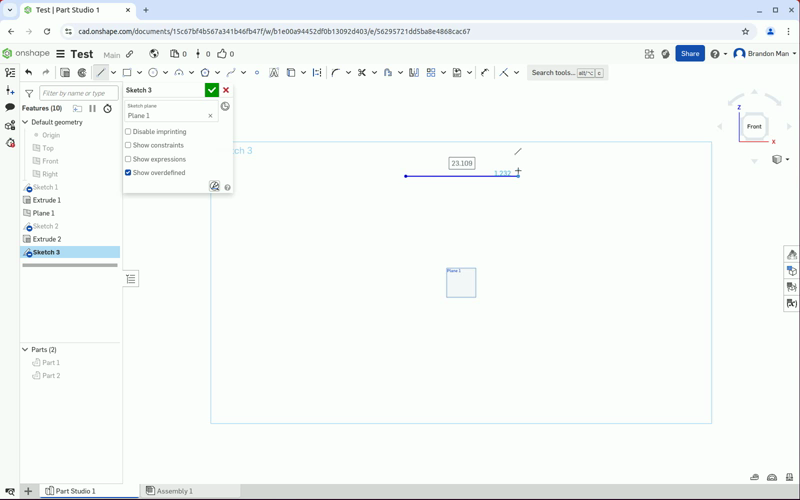
scroll(6)
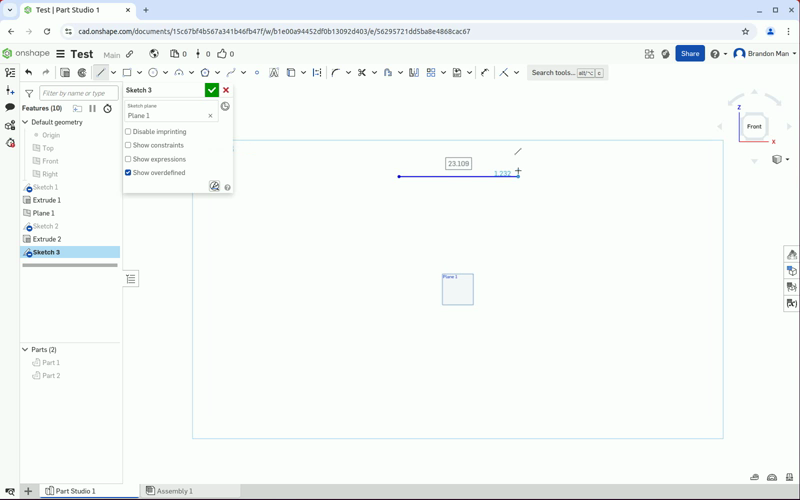
scroll(6)
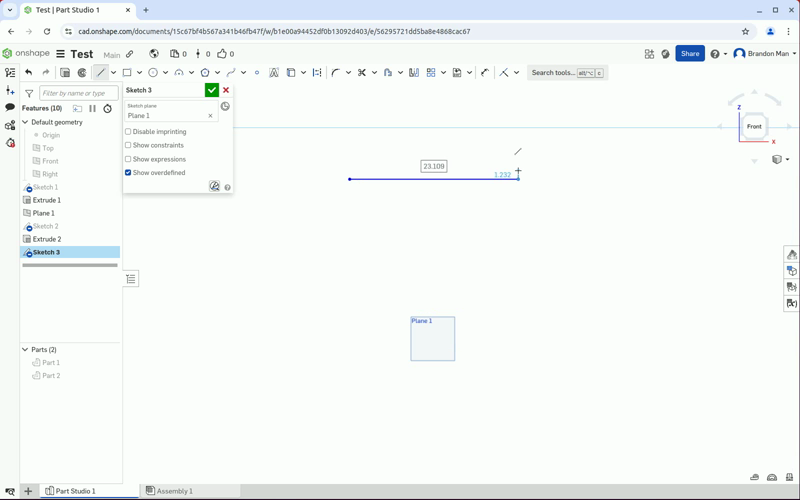
scroll(6)
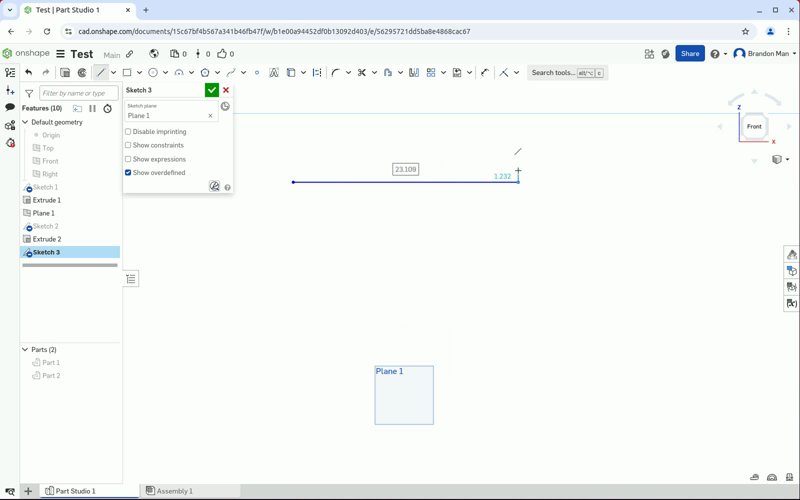
scroll(6)
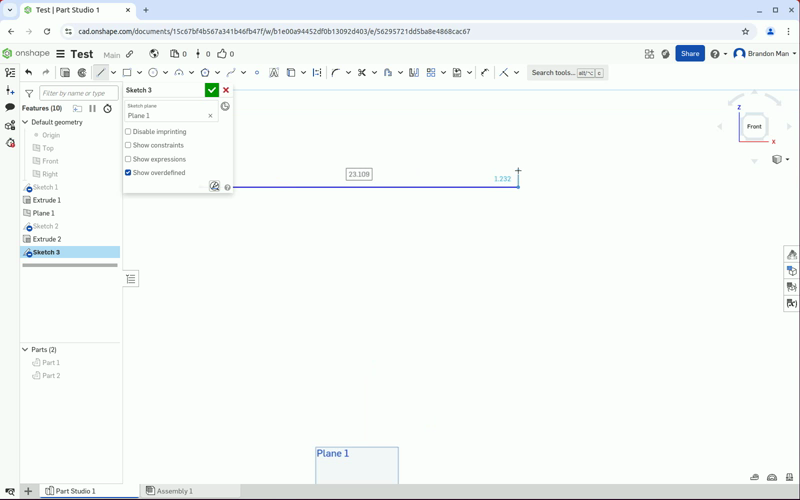
scroll(6)
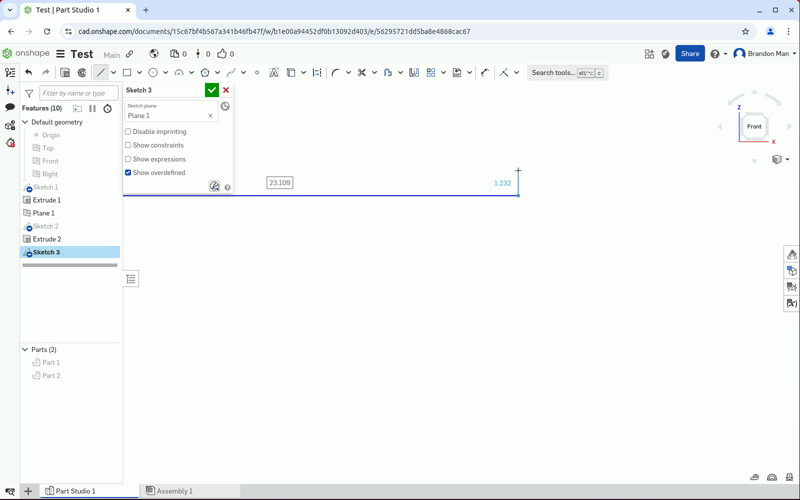
scroll(6)
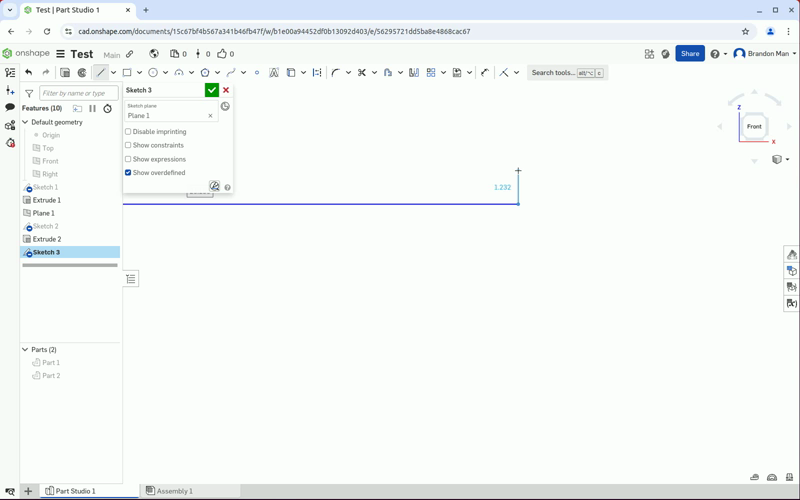
scroll(6)
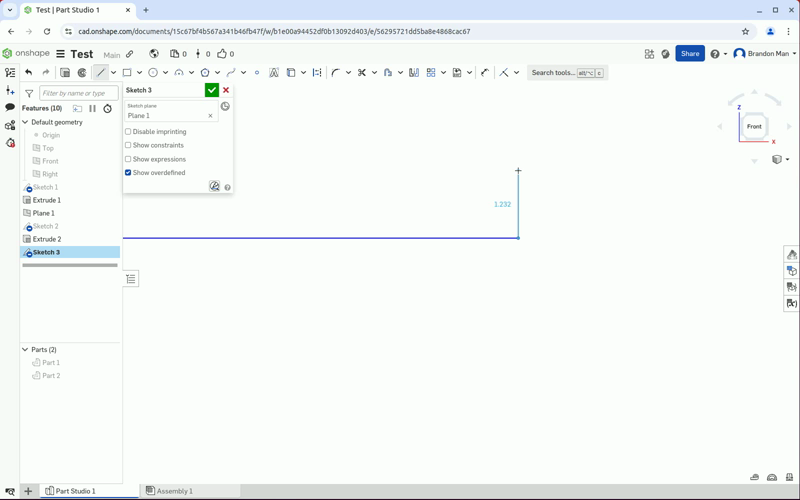
click(518, 170)
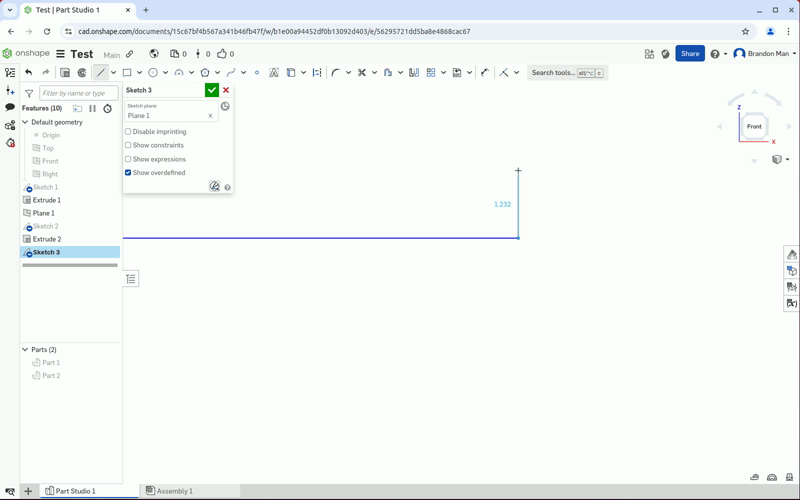
scroll(-6)
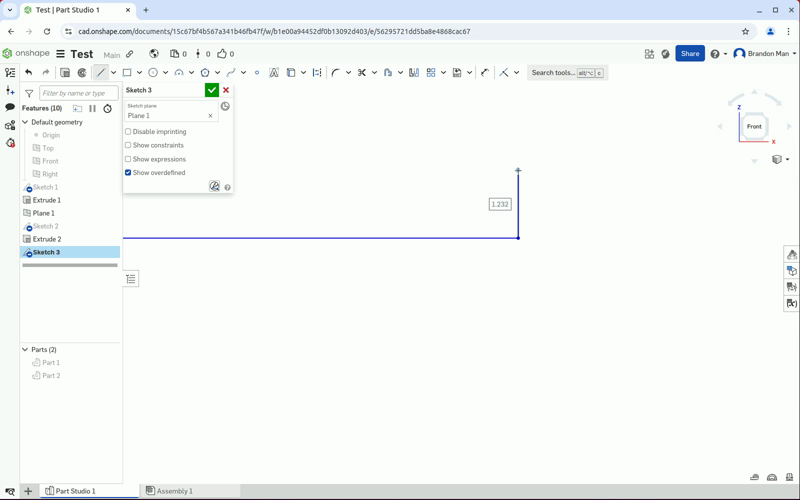
scroll(-6)
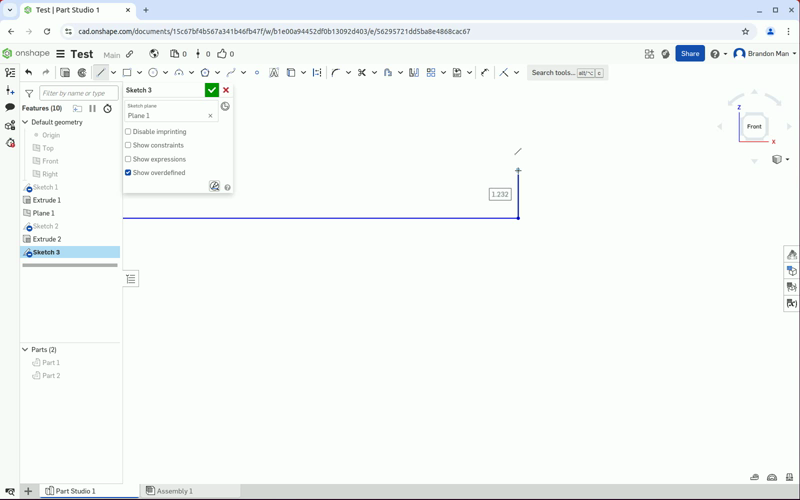
scroll(-6)
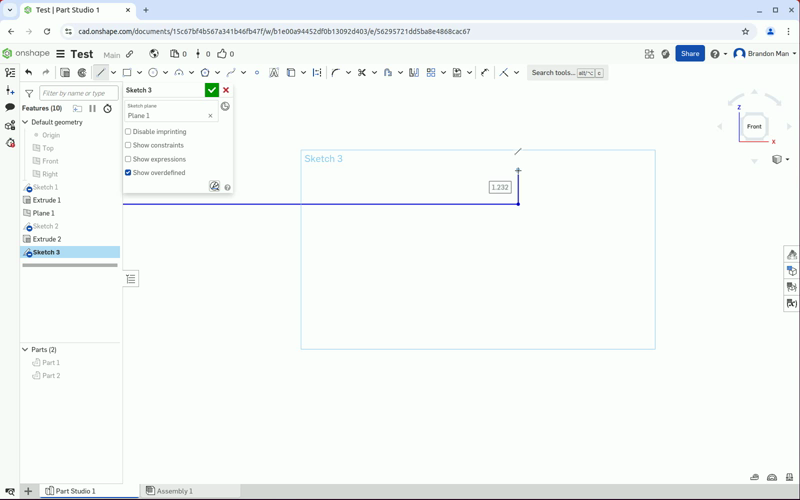
scroll(-6)
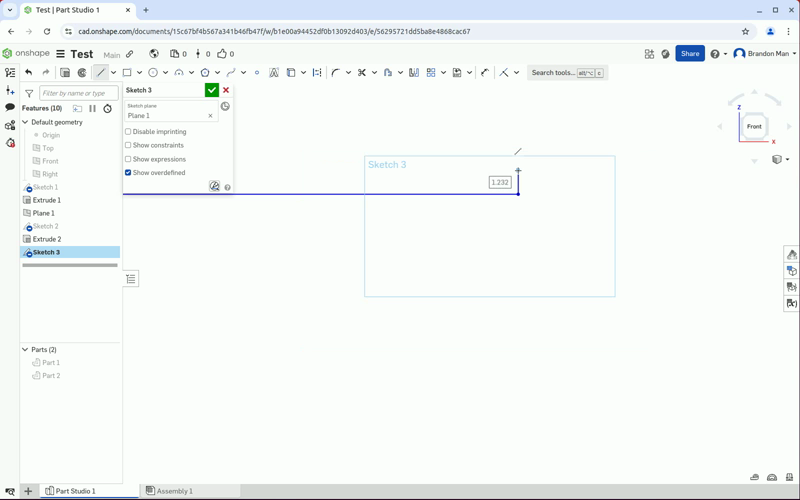
scroll(-6)
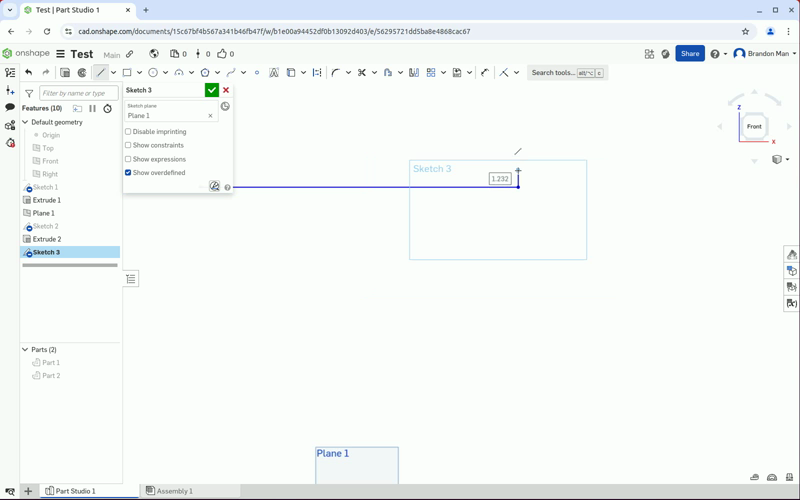
scroll(-6)
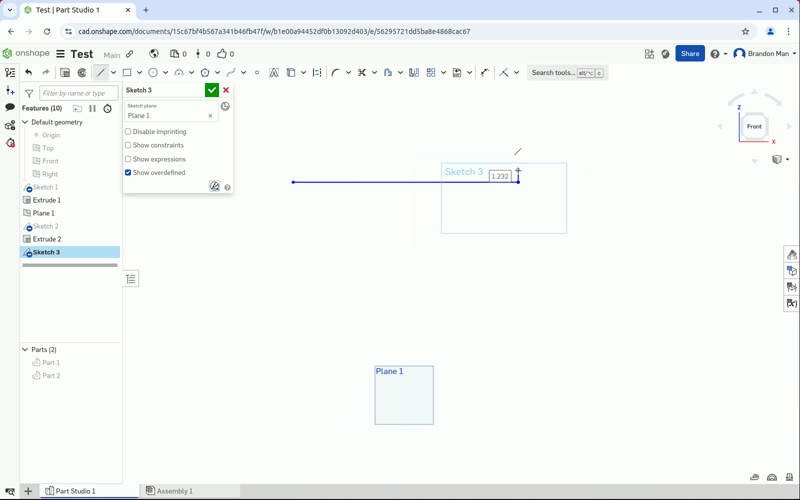
scroll(-6)
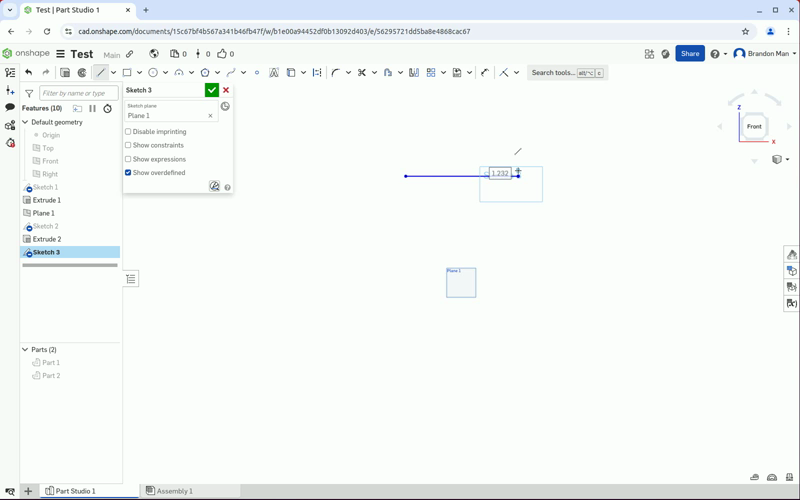
key_up(shift)
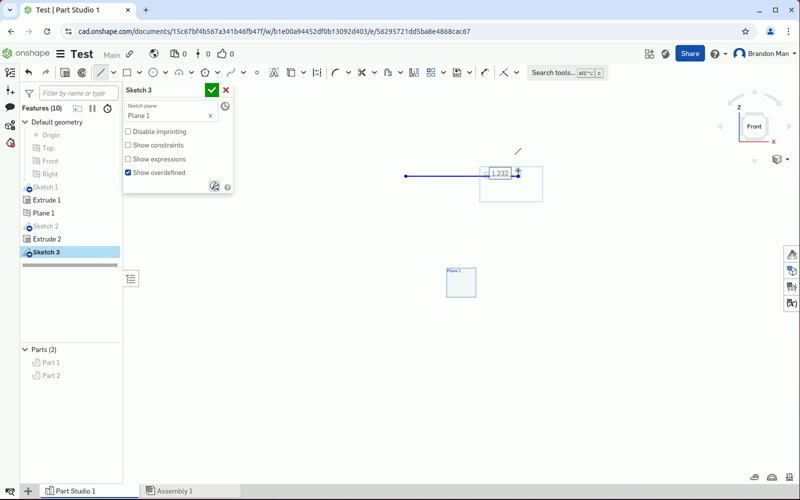
key_down(shift)
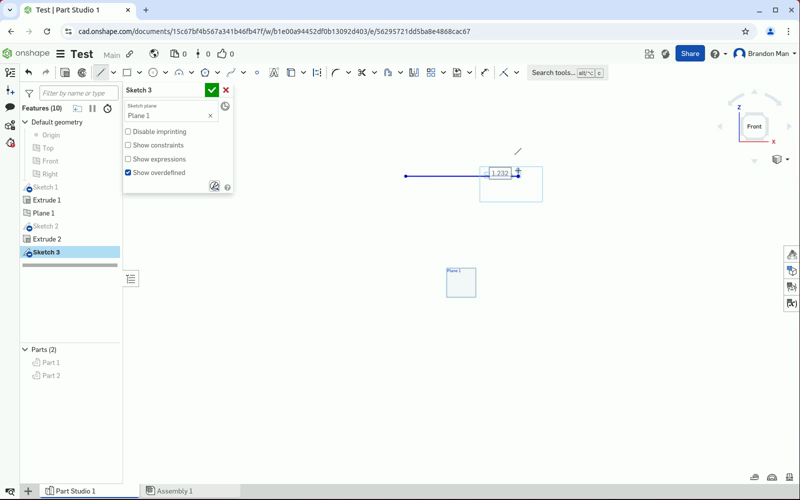
mouse_move(405, 170)
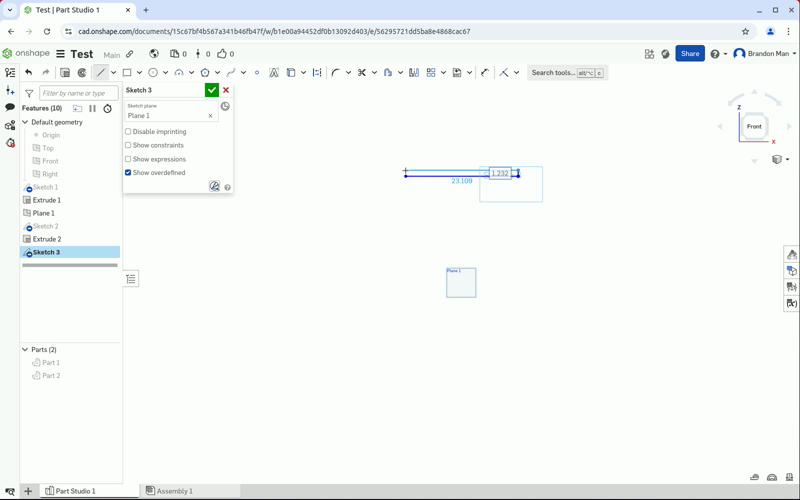
click(405, 170)
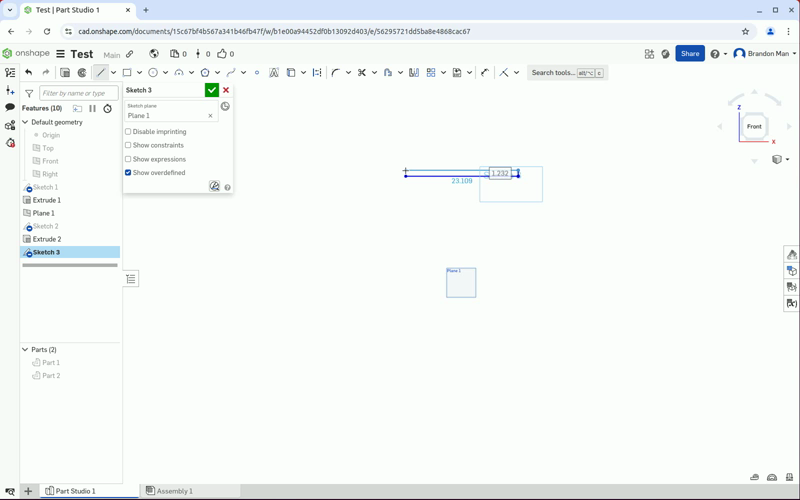
key_up(shift)
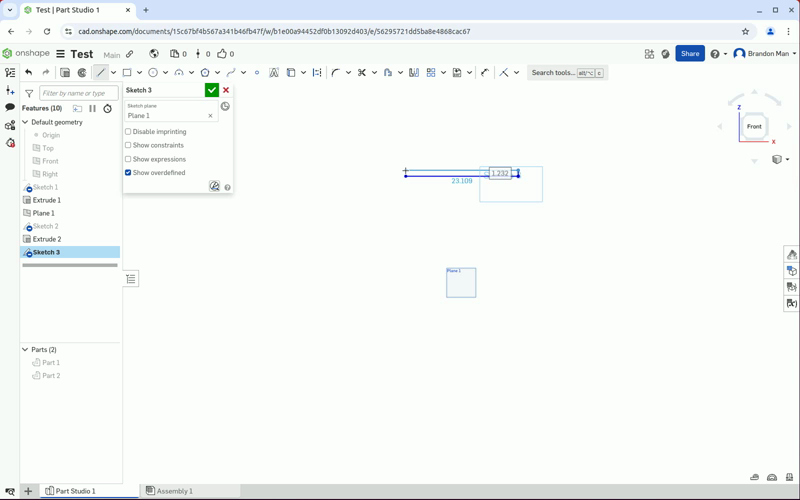
mouse_move(435, 170)
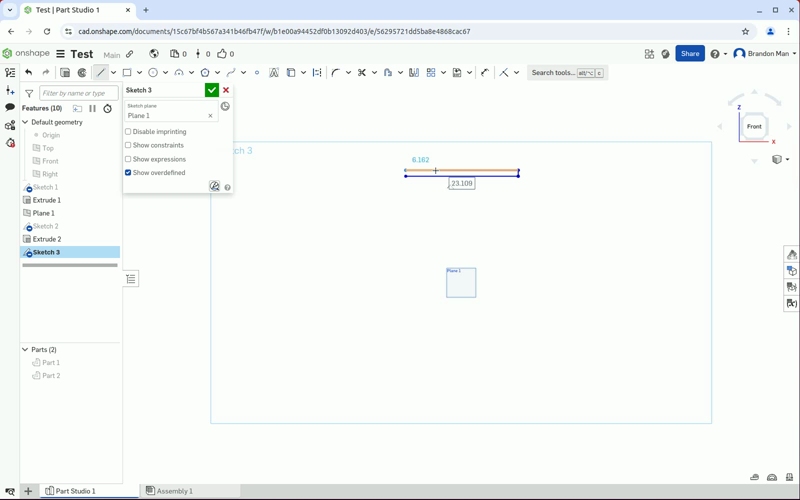
key_down(shift)
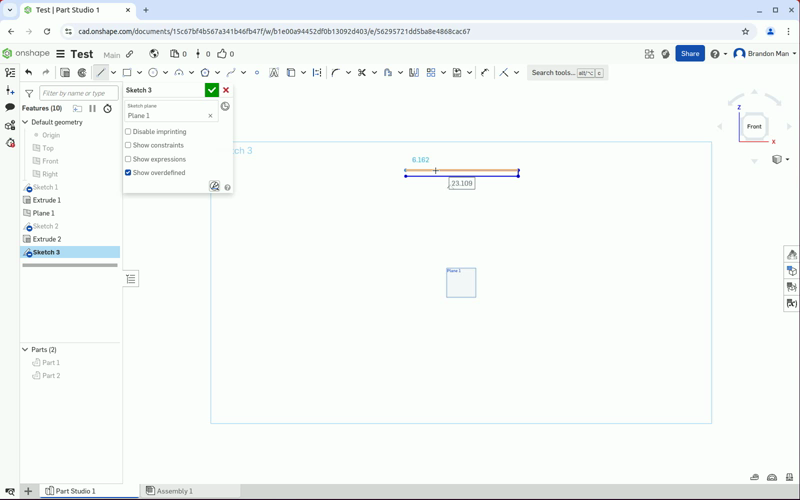
mouse_move(405, 176)
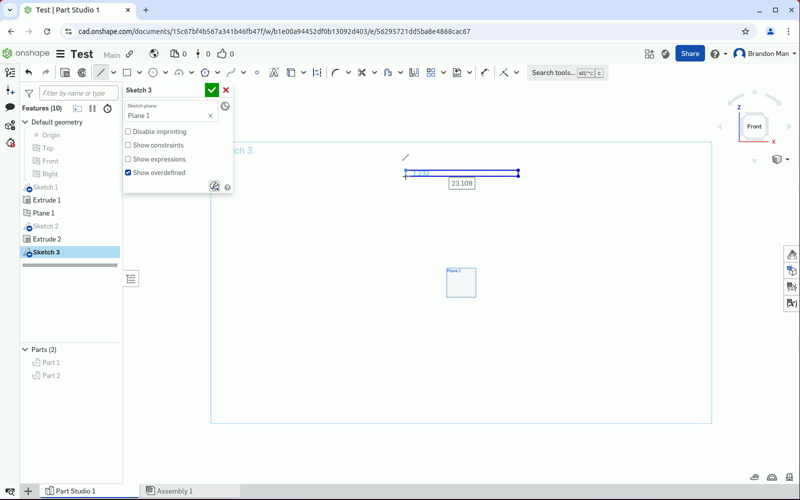
scroll(6)
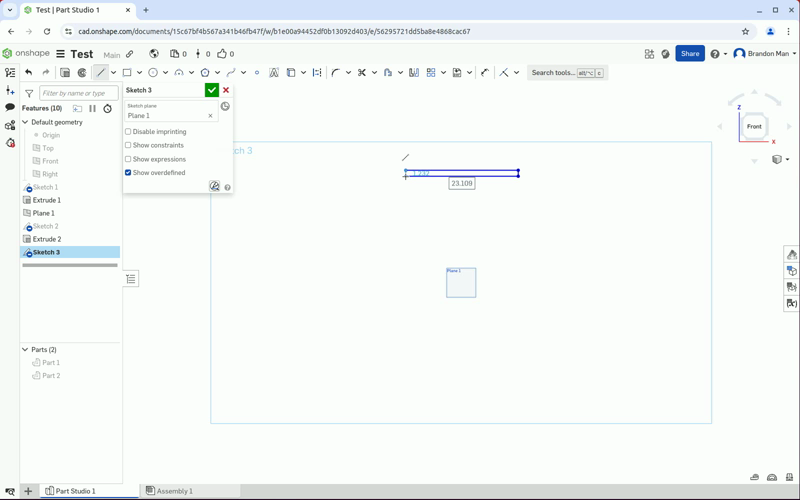
scroll(6)
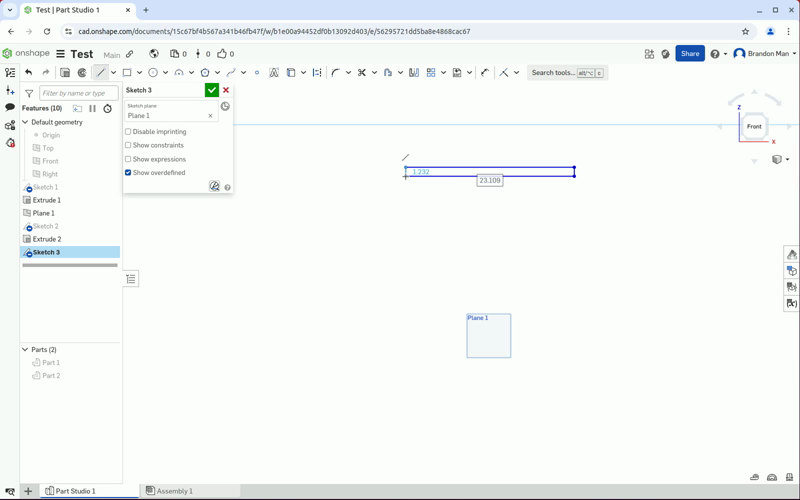
scroll(6)
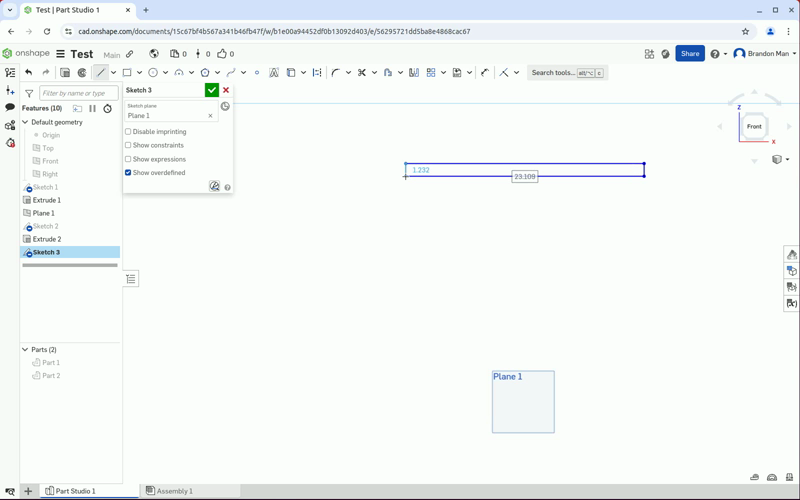
scroll(6)
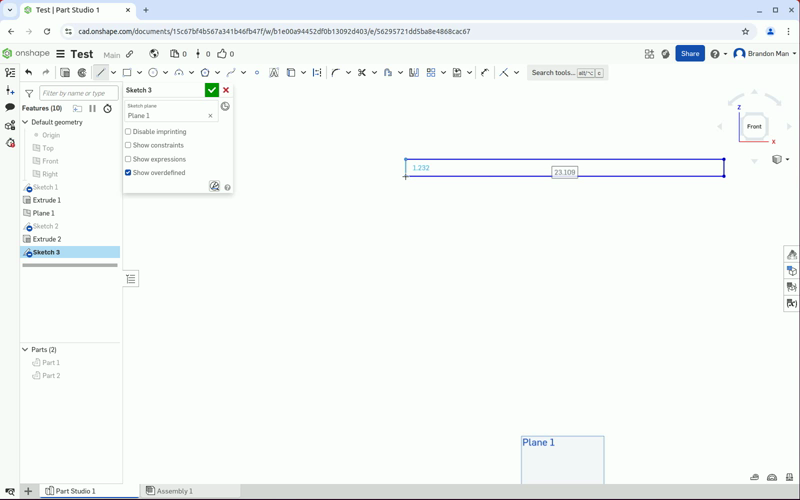
scroll(6)
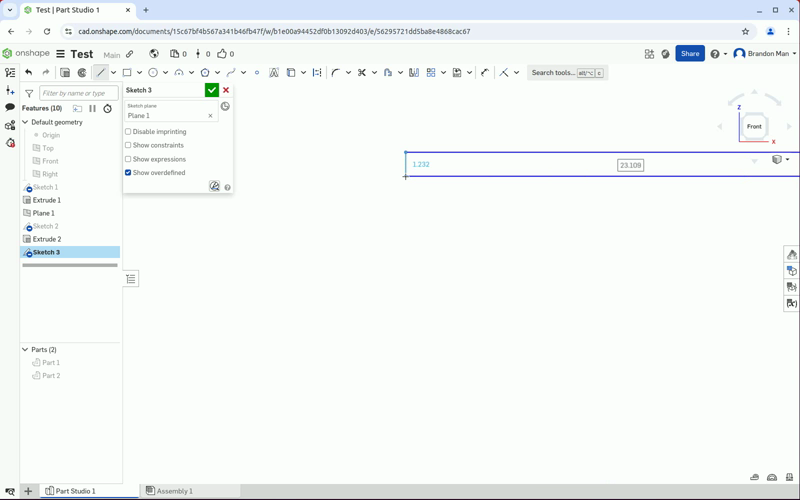
scroll(6)
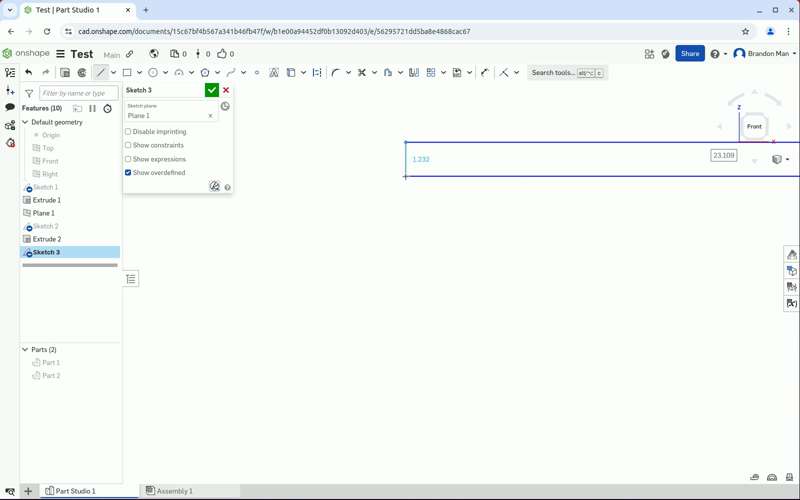
scroll(6)
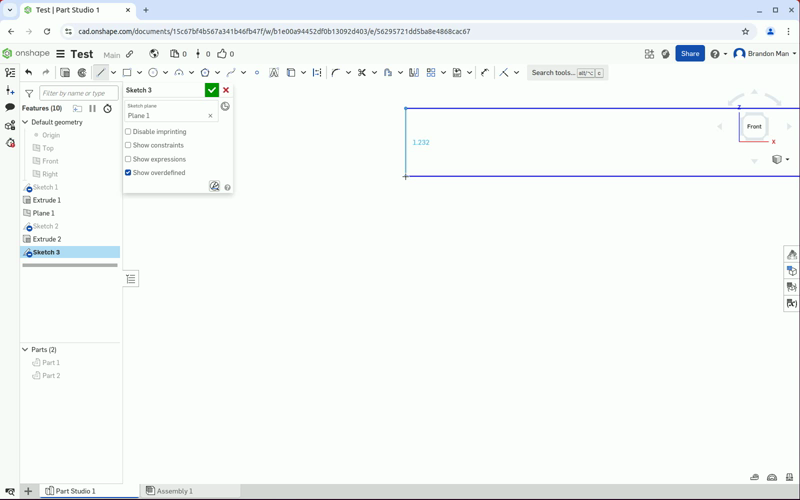
key_up(shift)
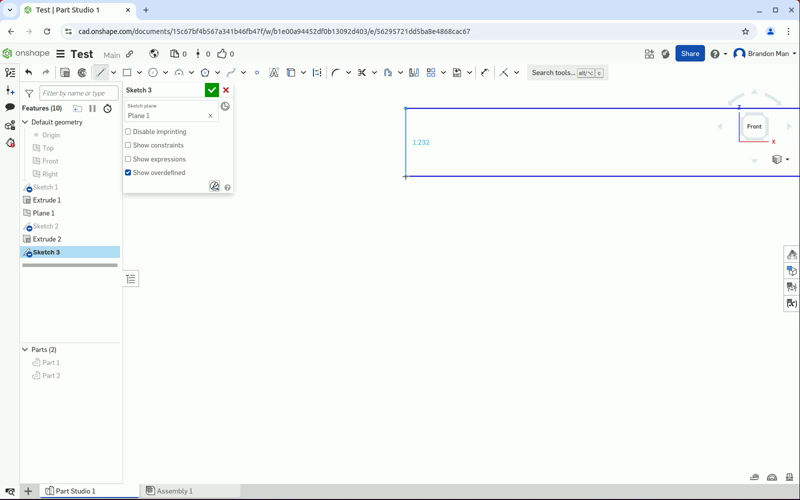
click(405, 176)
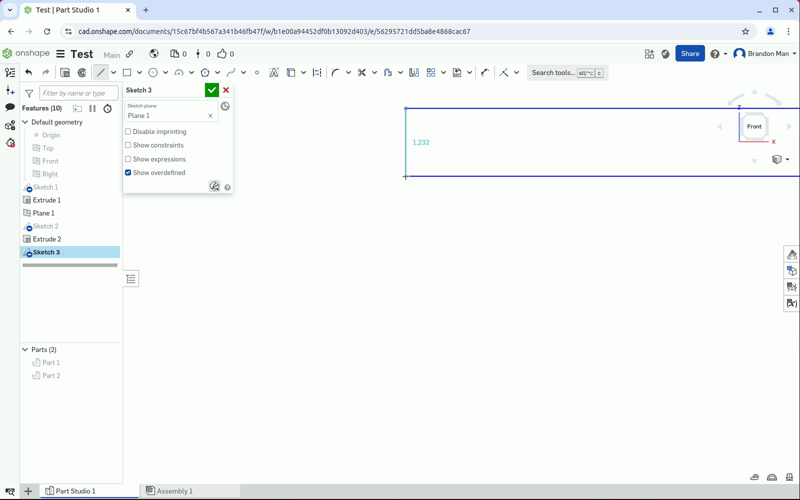
scroll(-6)
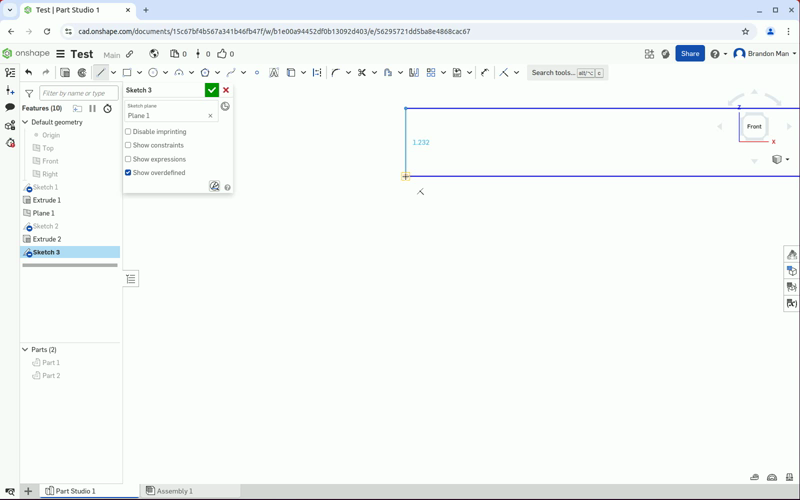
scroll(-6)
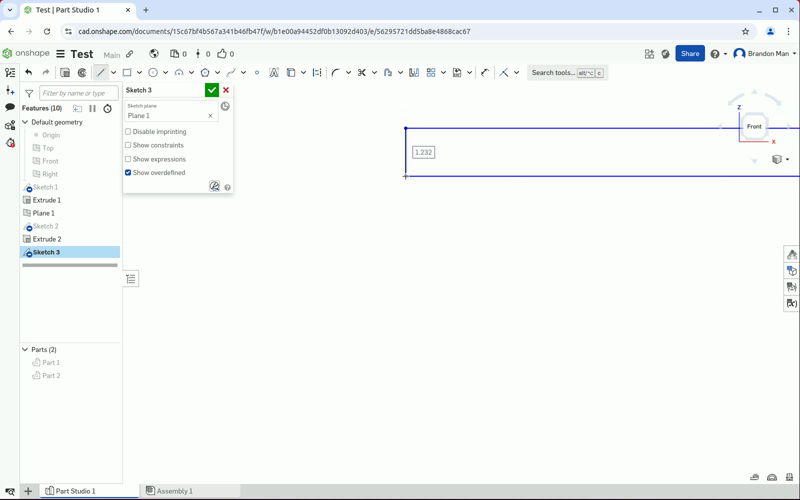
scroll(-6)
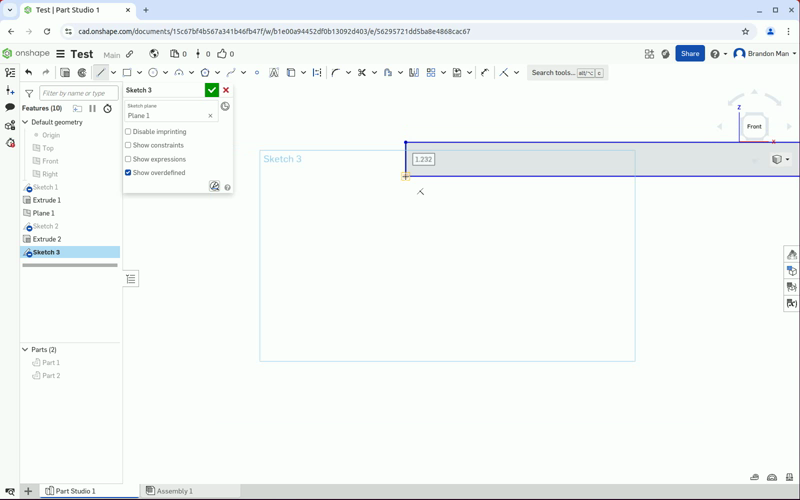
scroll(-6)
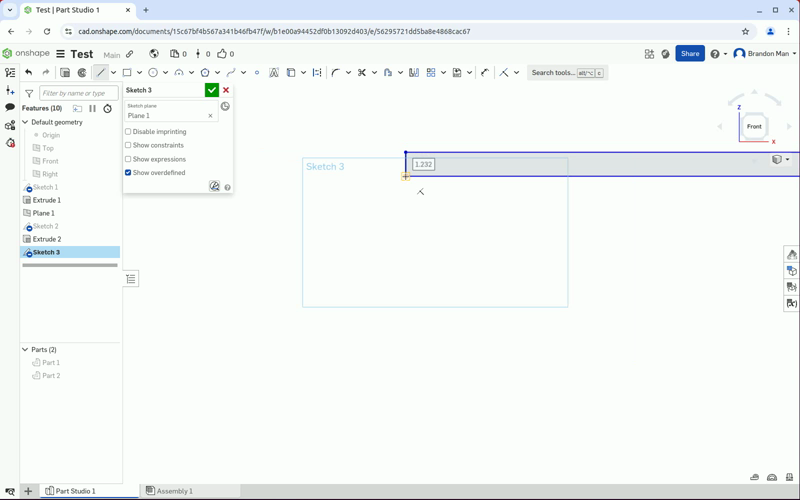
scroll(-6)
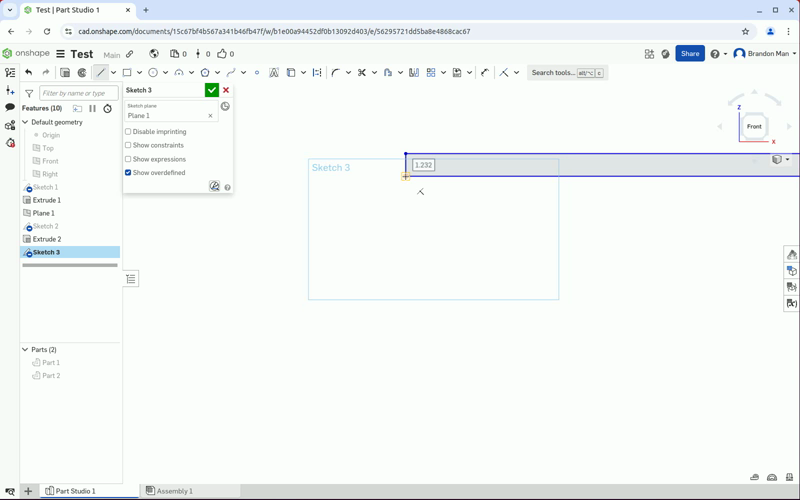
scroll(-6)
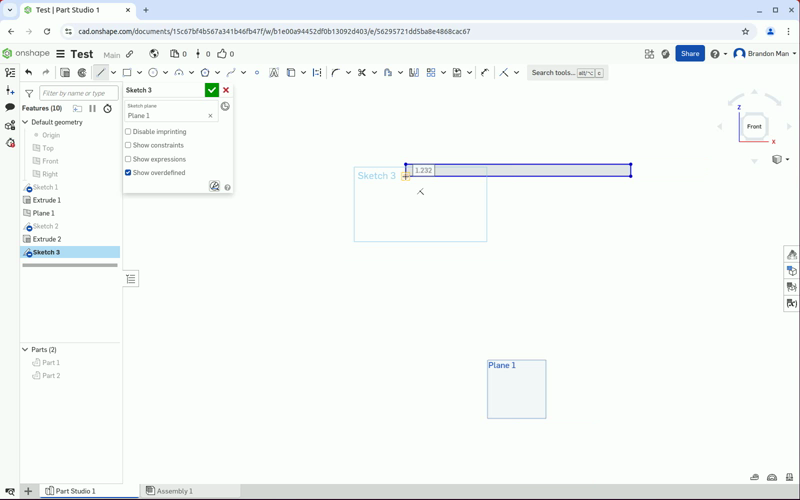
scroll(-6)
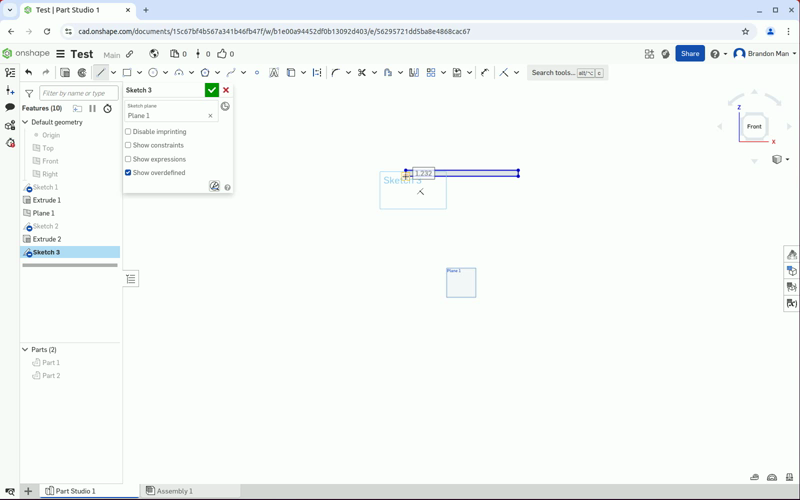
key(esc)
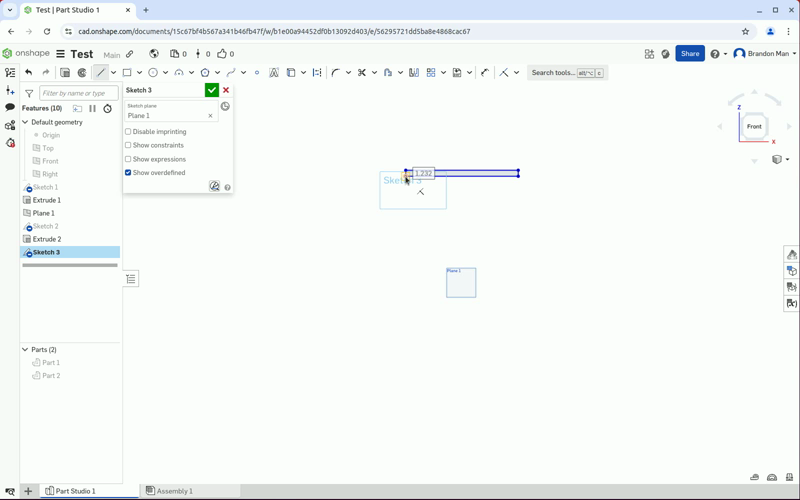
mouse_move(457, 171)
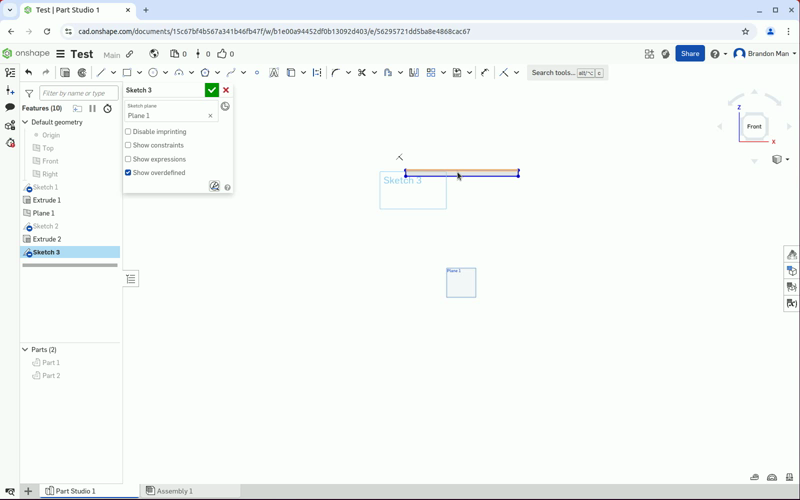
scroll(6)
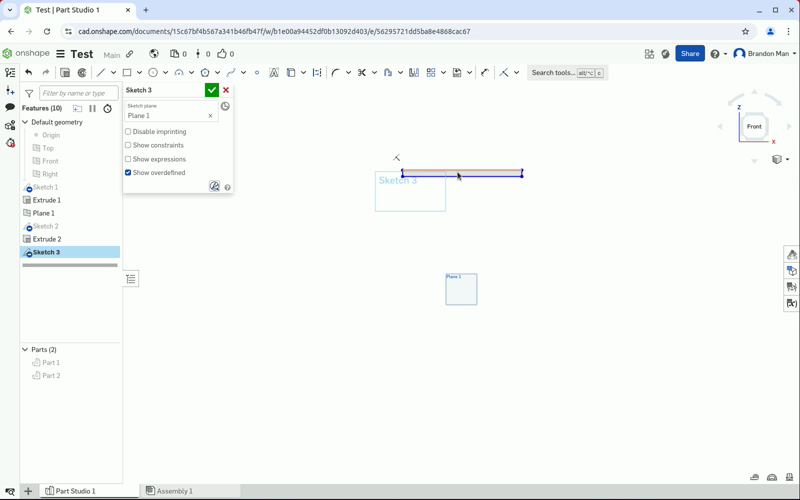
scroll(6)
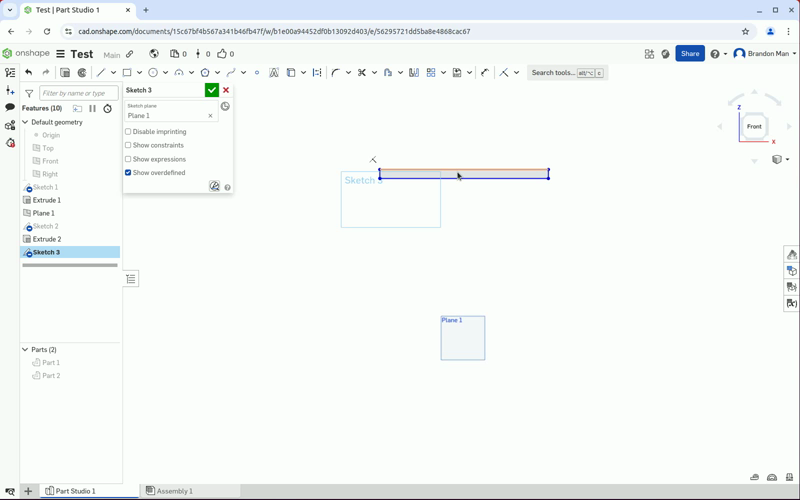
scroll(6)
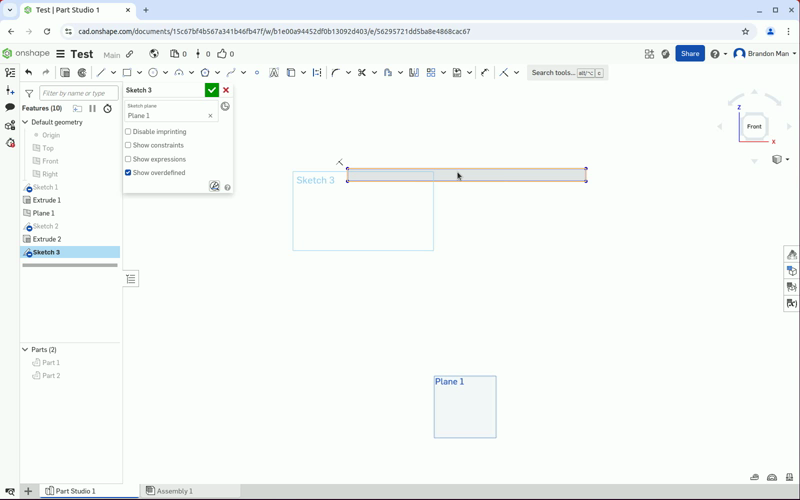
scroll(6)
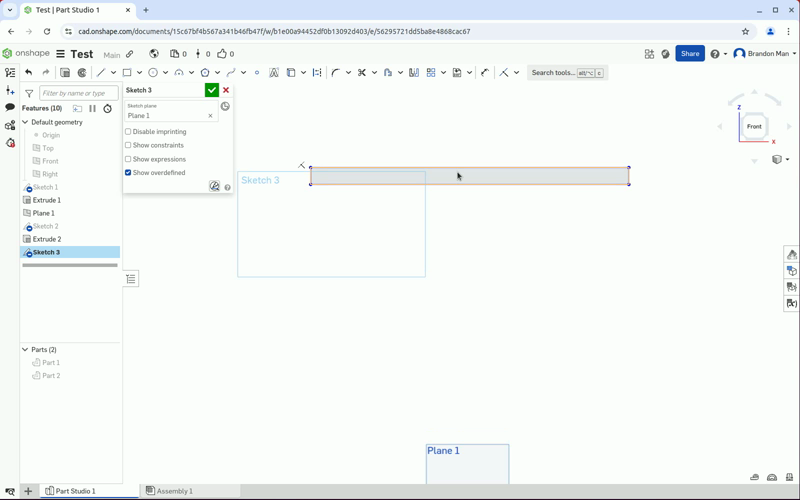
scroll(6)
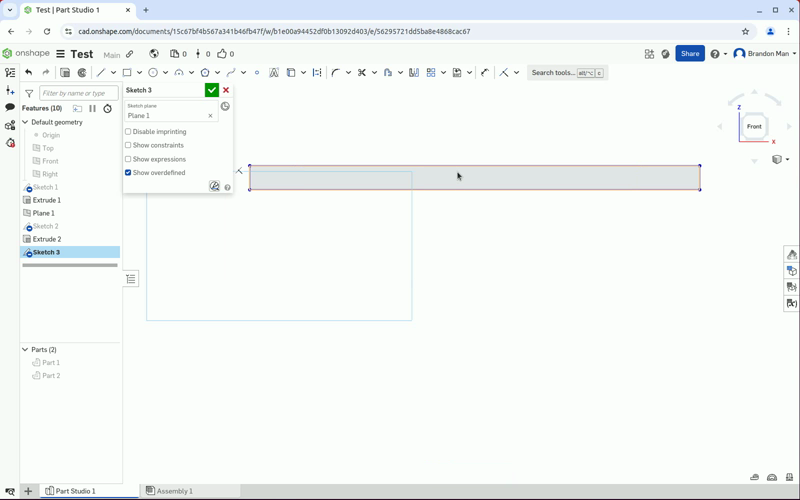
scroll(6)
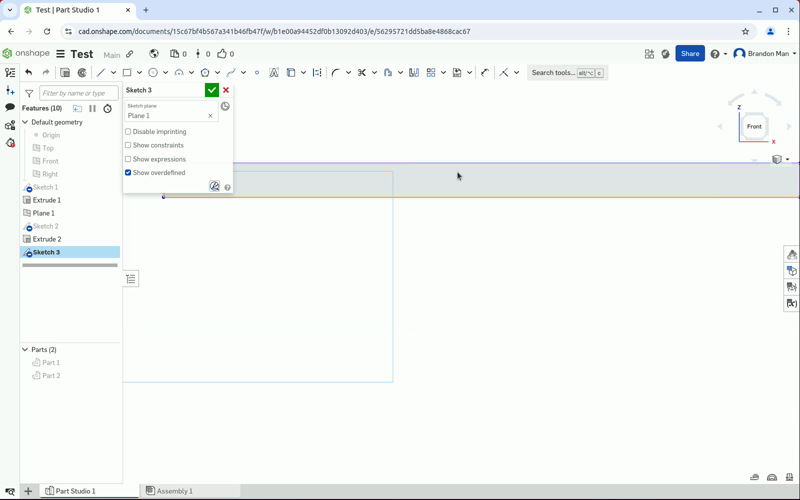
scroll(6)
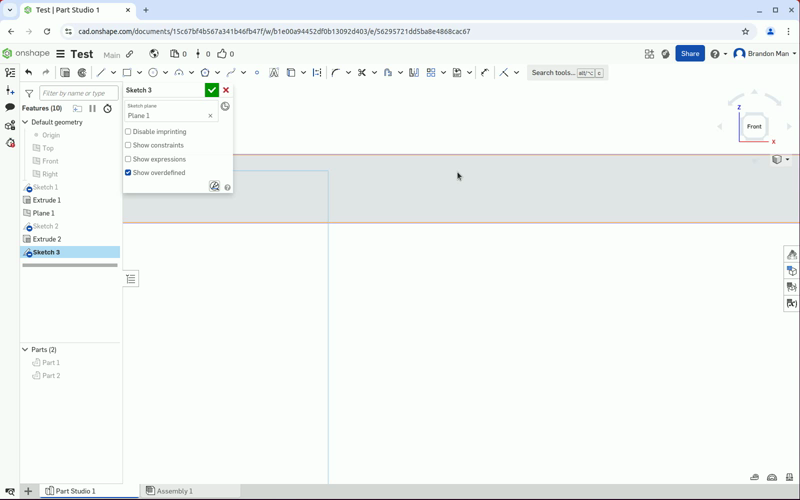
click(457, 171)
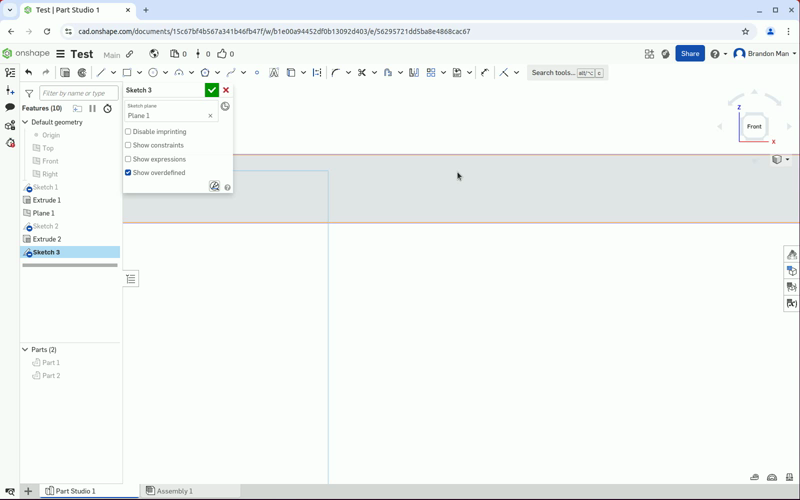
scroll(-6)
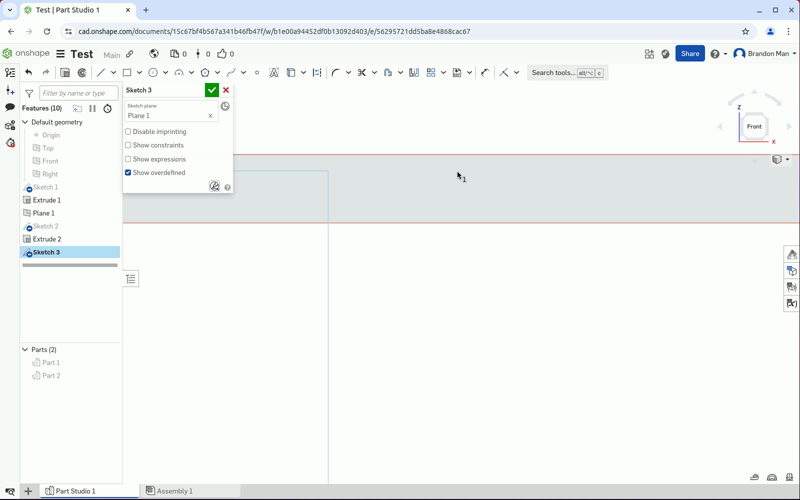
scroll(-6)
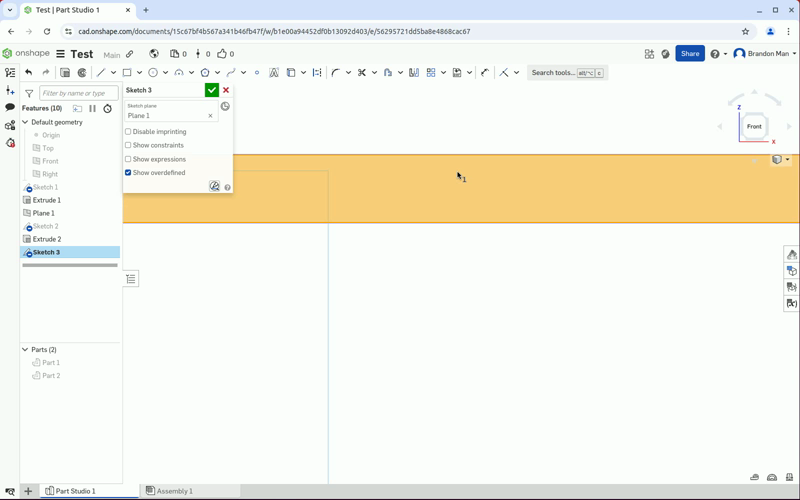
scroll(-6)
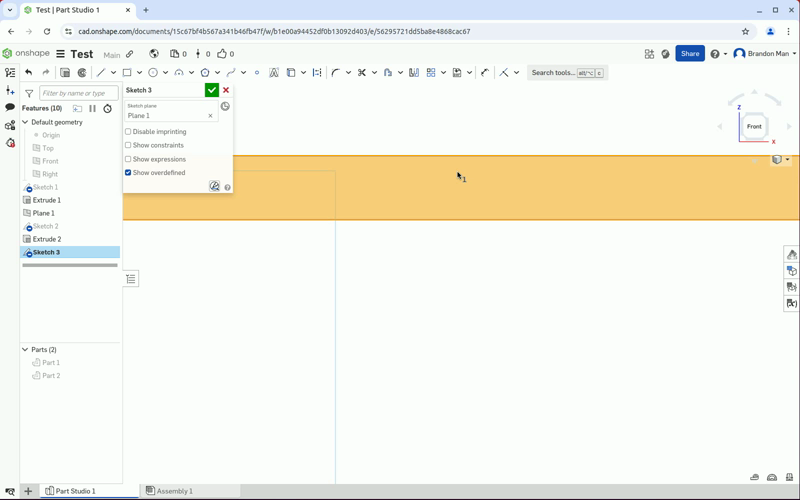
scroll(-6)
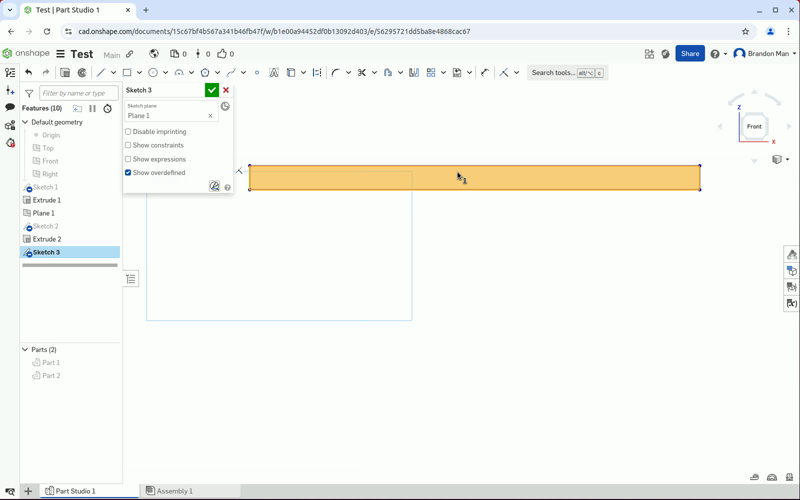
scroll(-6)
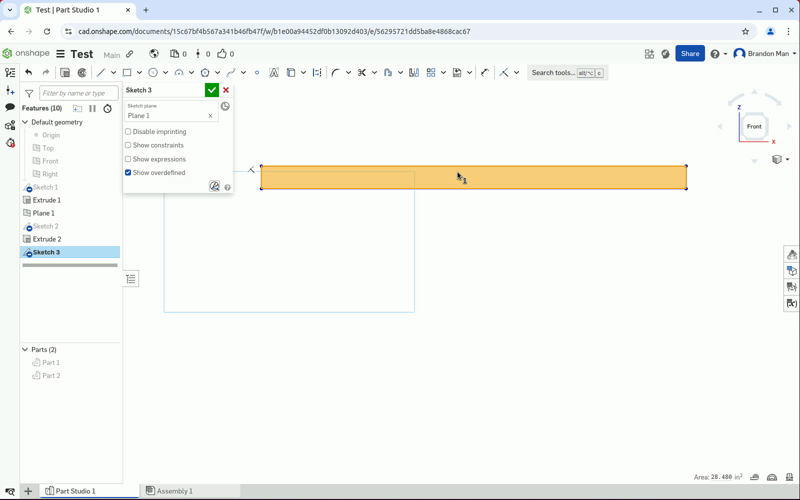
scroll(-6)
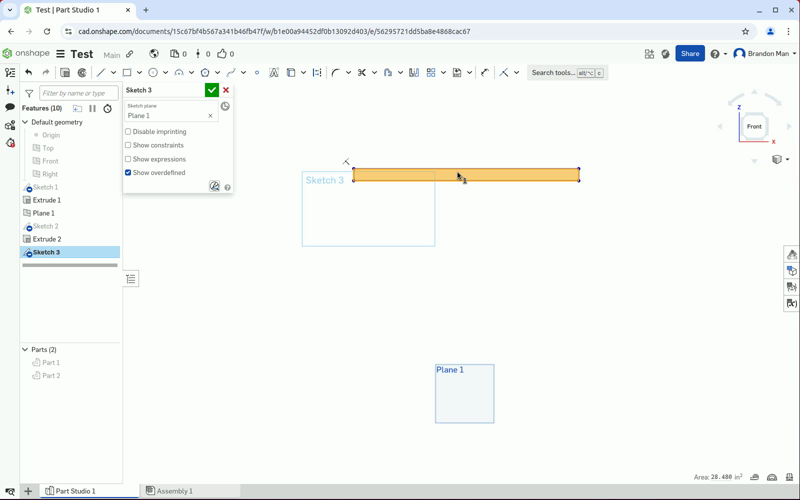
scroll(-6)
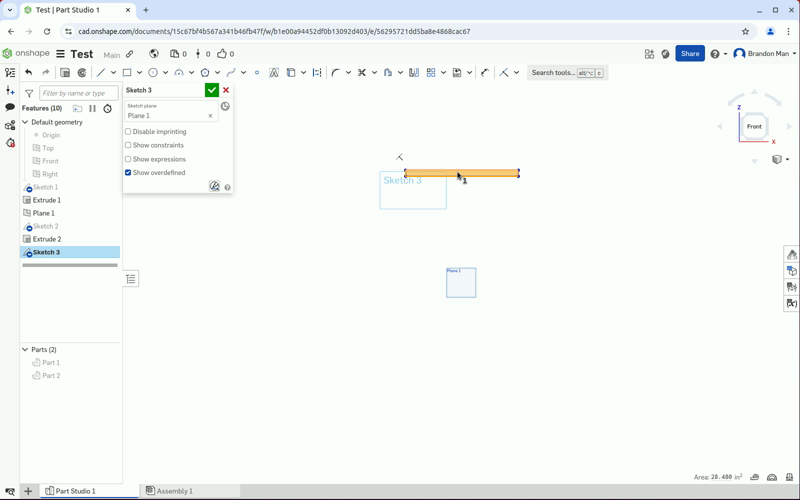
mouse_move(73, 352)
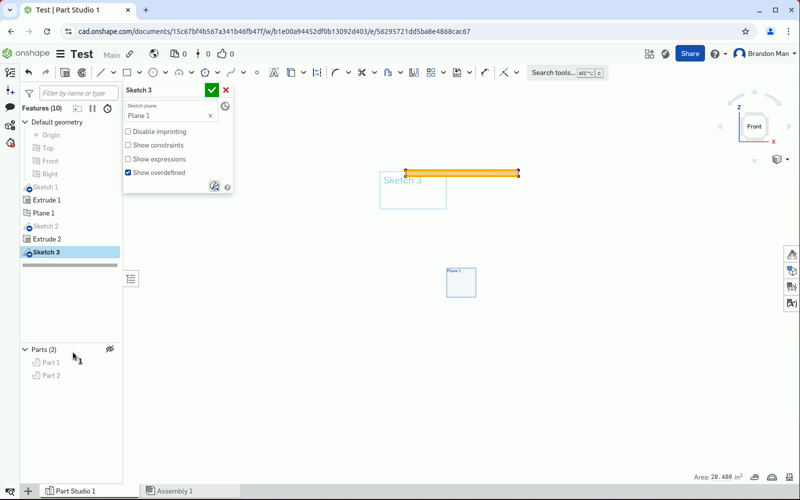
key(shift+y)
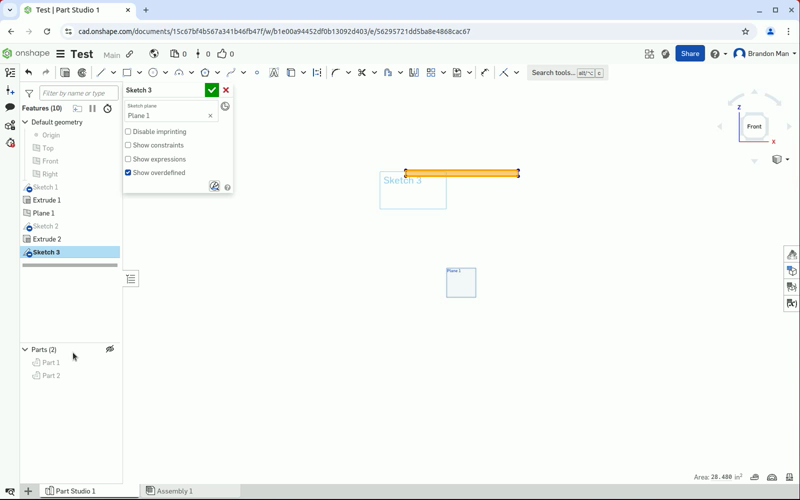
key(shift+e)
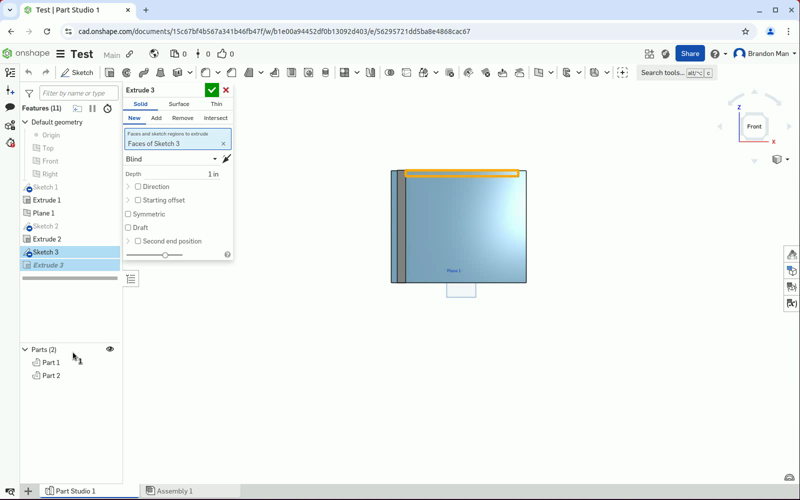
mouse_move(143, 106)
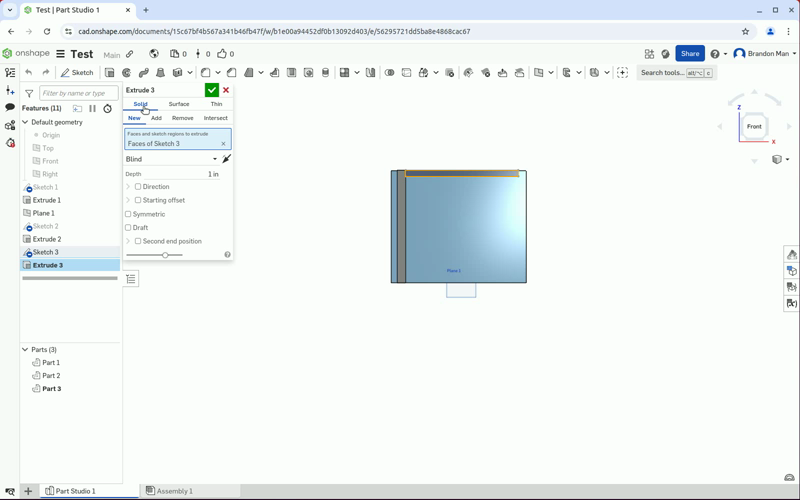
click(143, 106)
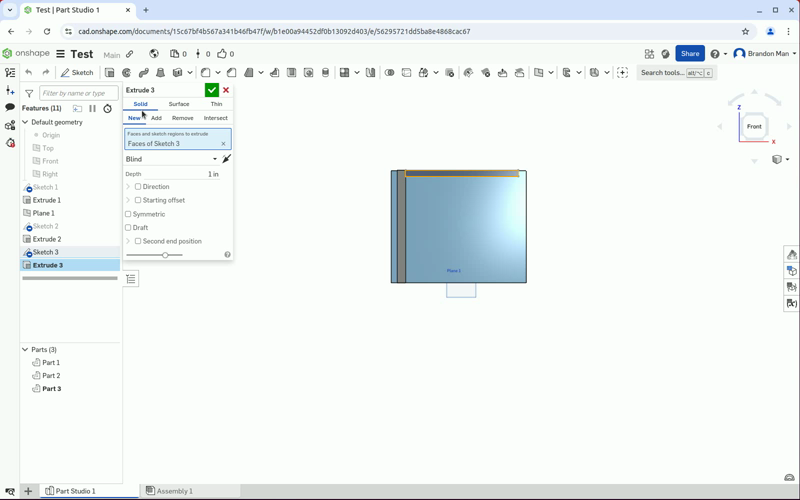
mouse_move(137, 120)
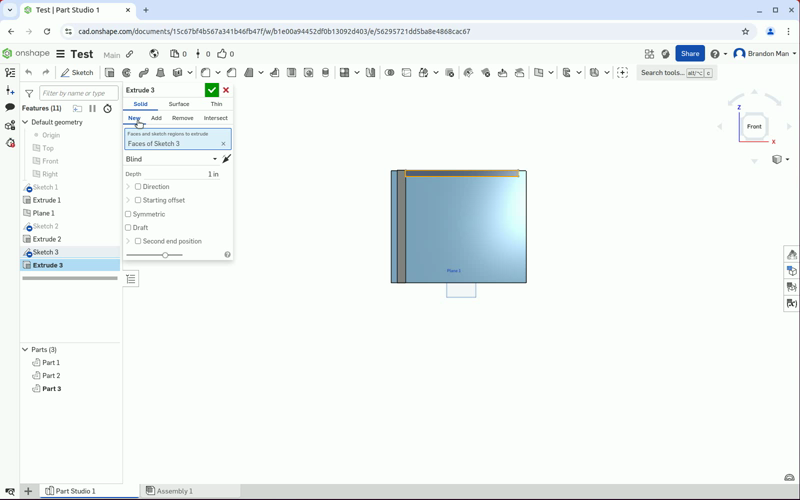
click(137, 120)
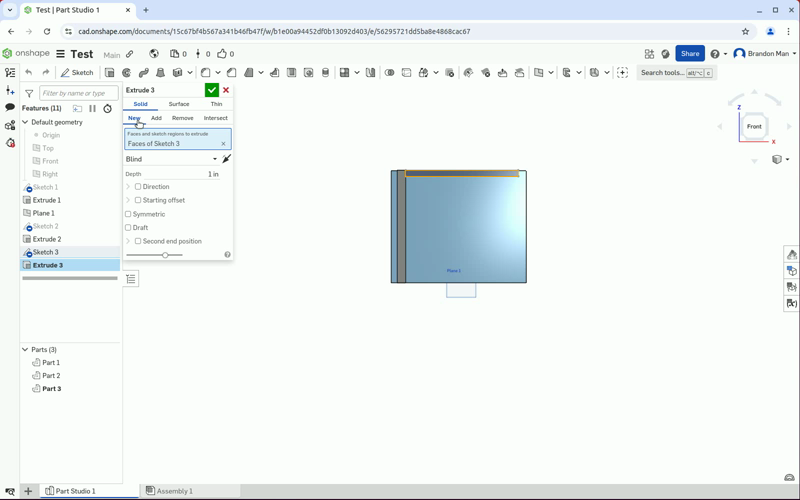
key(tab, 4)
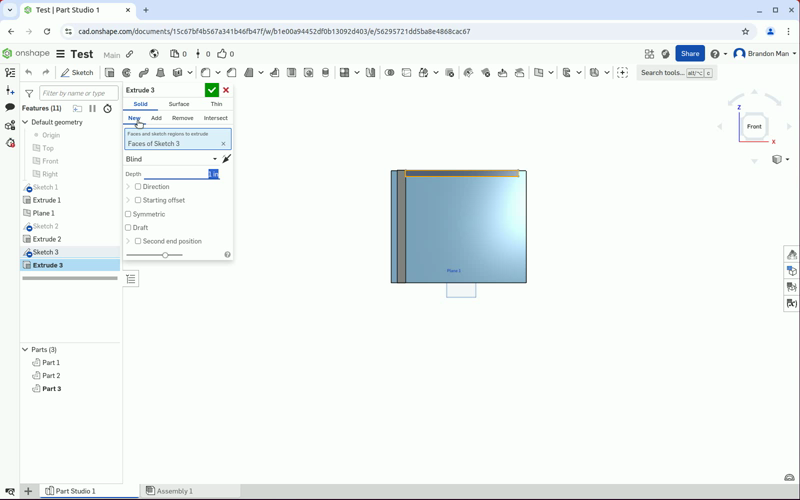
text(3.129)
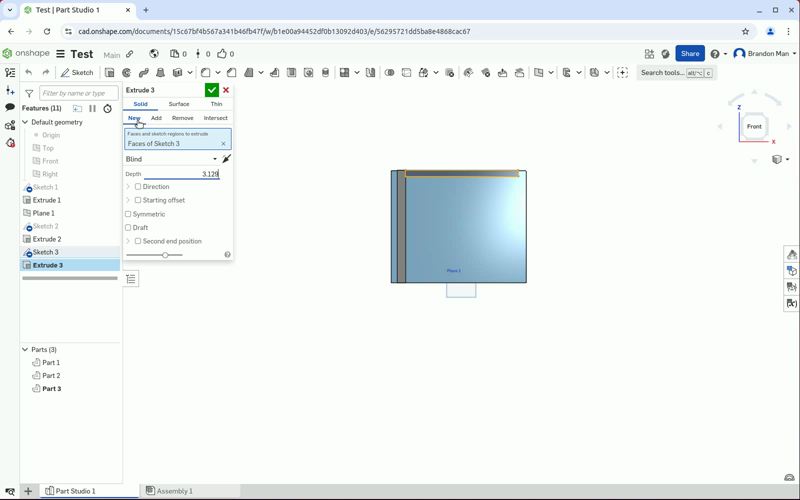
key(enter)
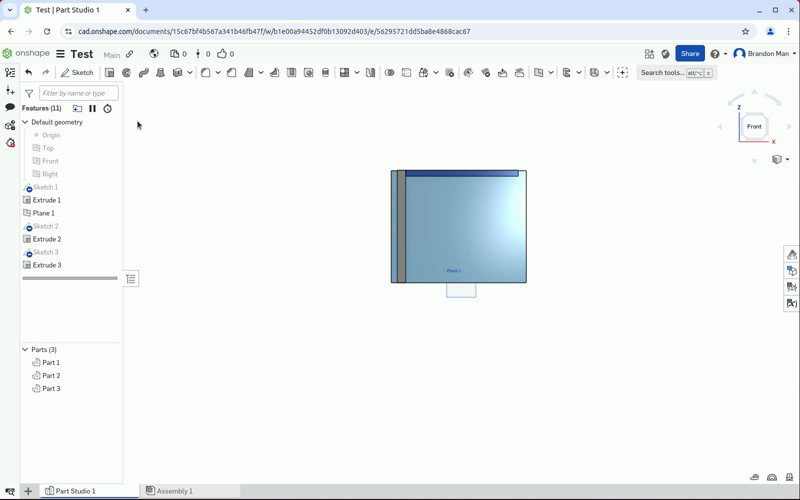
key(shift+h)
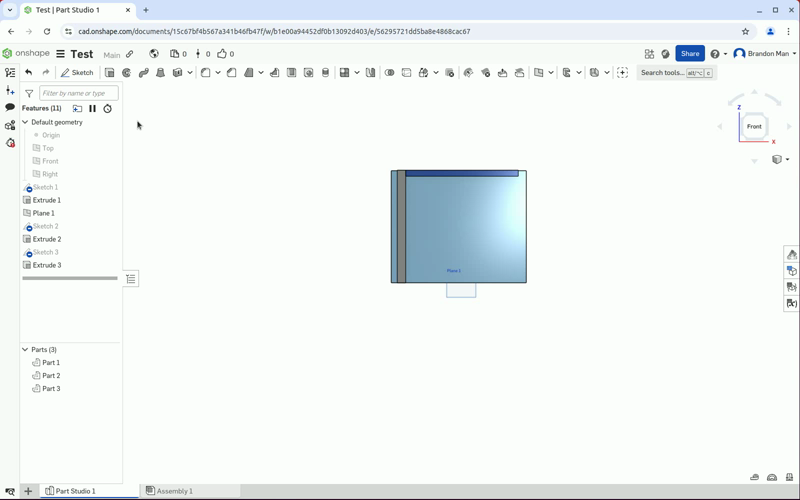
key(shift+h)
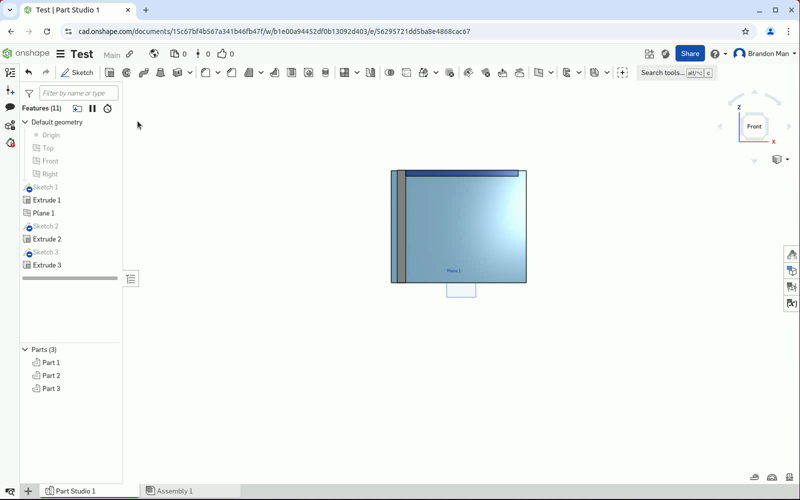
mouse_move(73, 189)
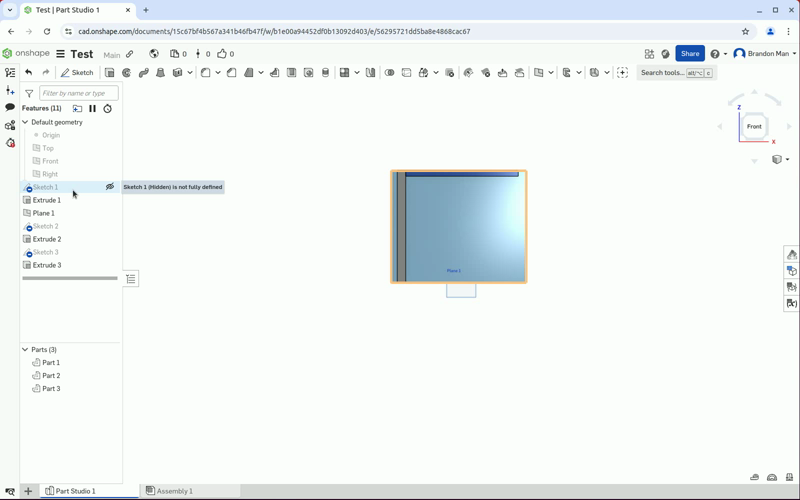
click(73, 189)
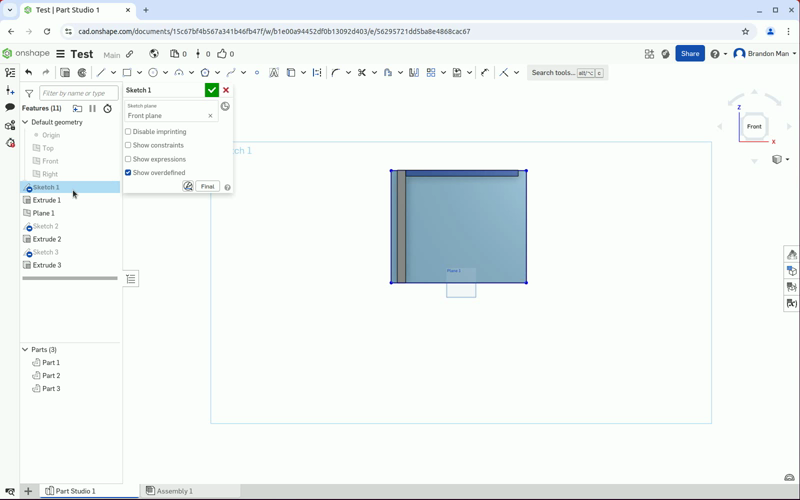
mouse_move(229, 92)
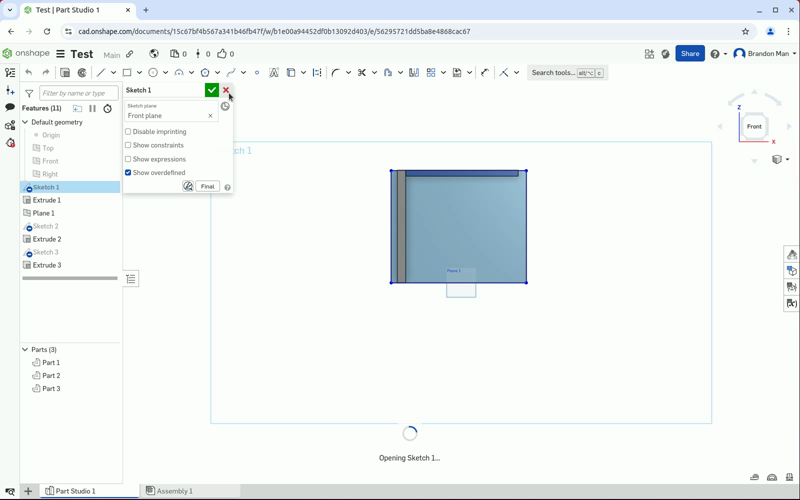
click(229, 92)
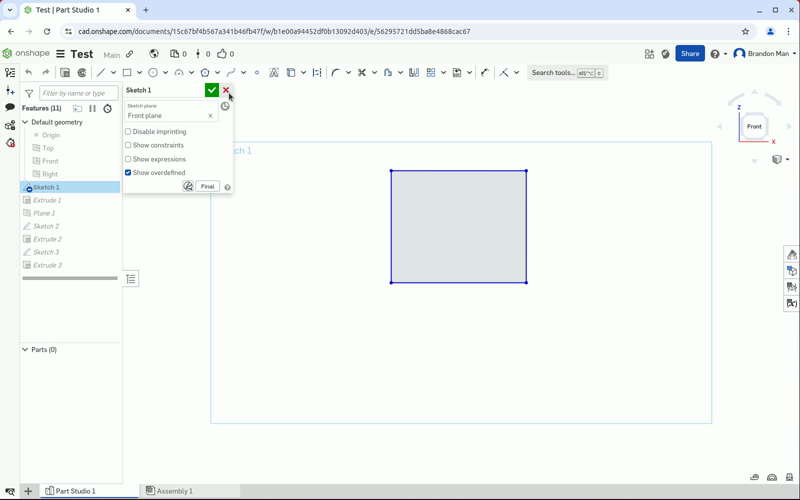
key(shift+s)
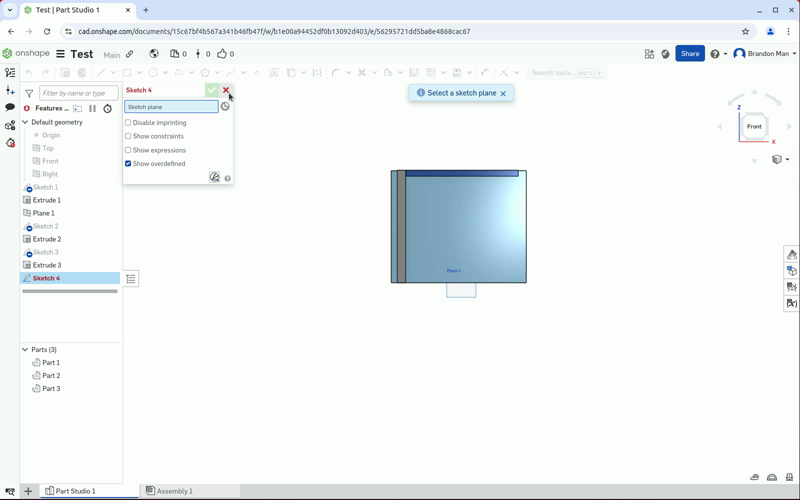
mouse_move(73, 215)
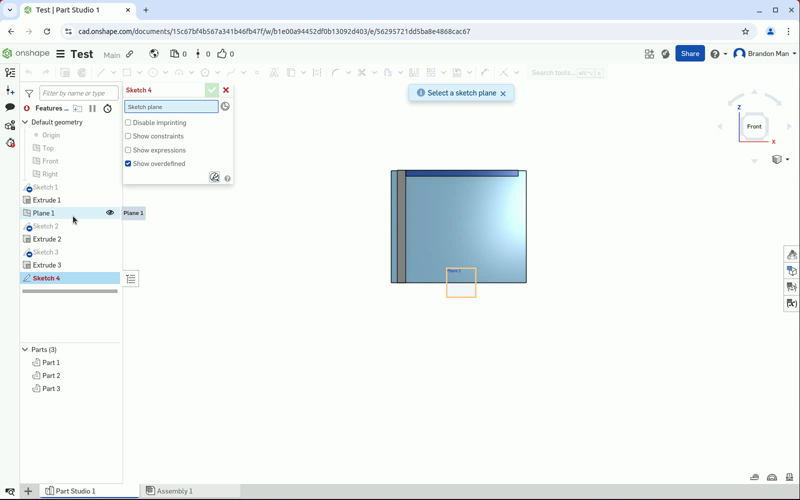
click(73, 215)
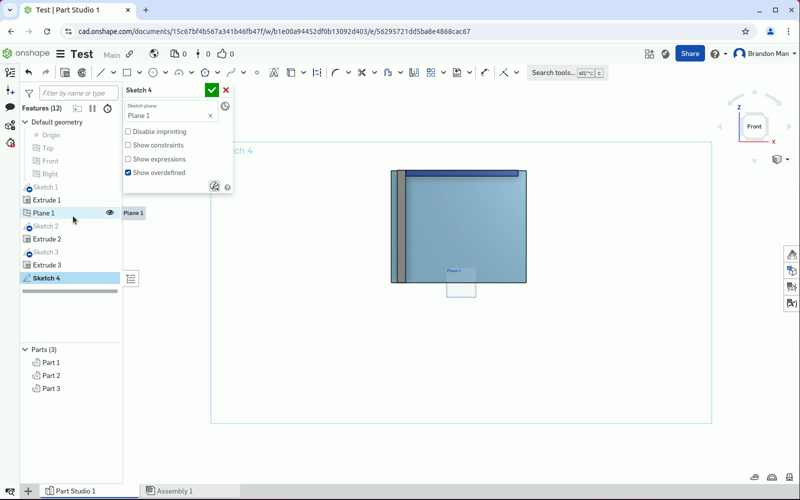
mouse_move(73, 352)
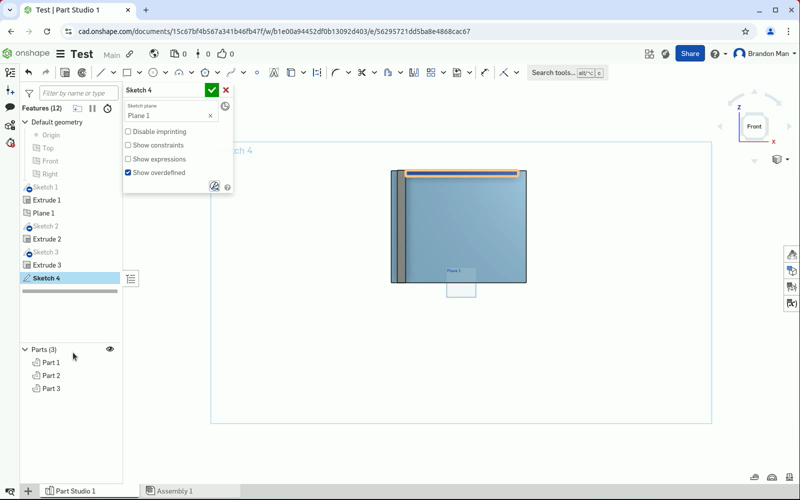
key(y)
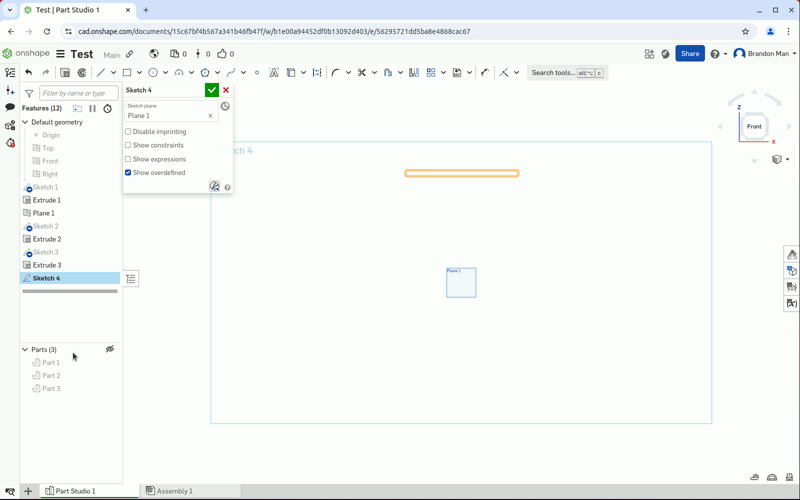
key(l)
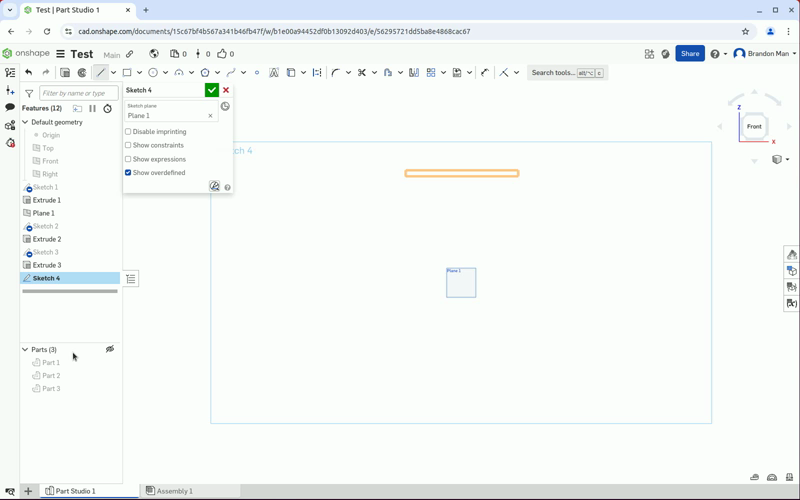
key_down(shift)
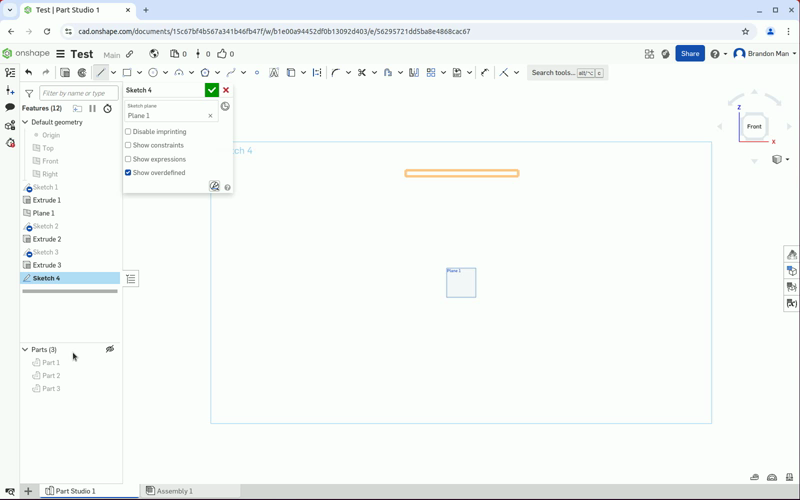
mouse_move(405, 190)
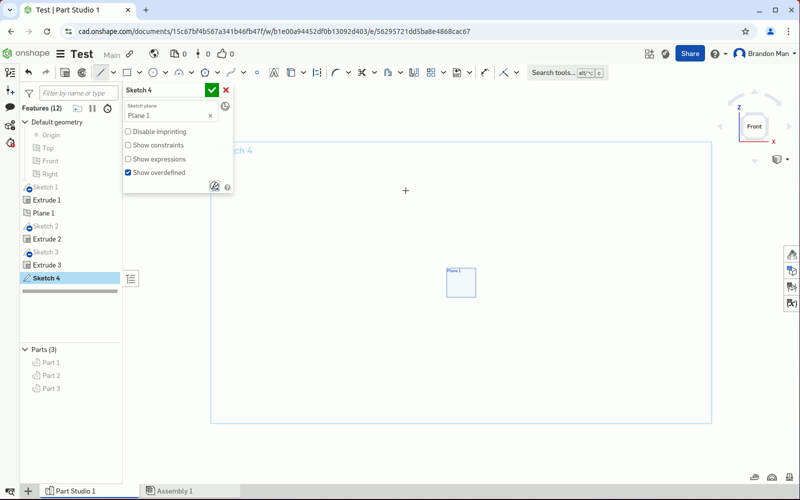
click(405, 190)
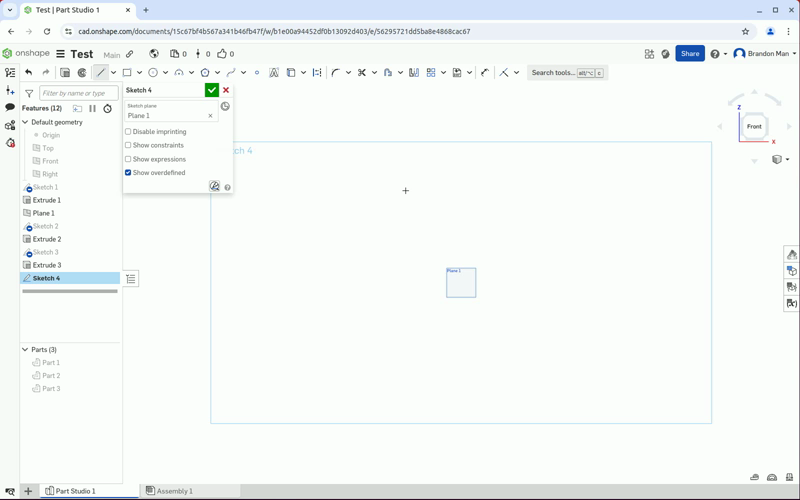
key_up(shift)
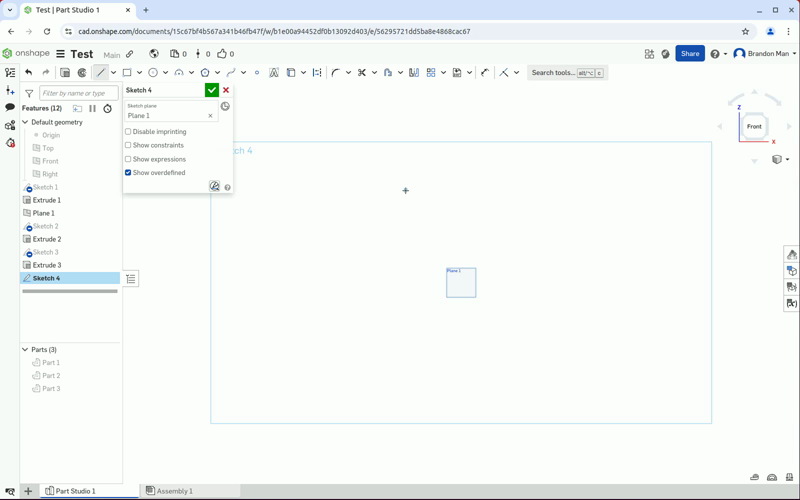
key_down(shift)
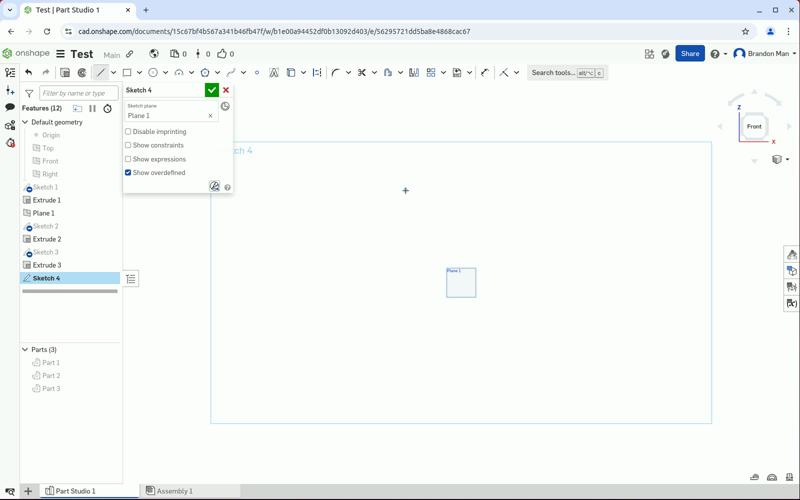
mouse_move(518, 190)
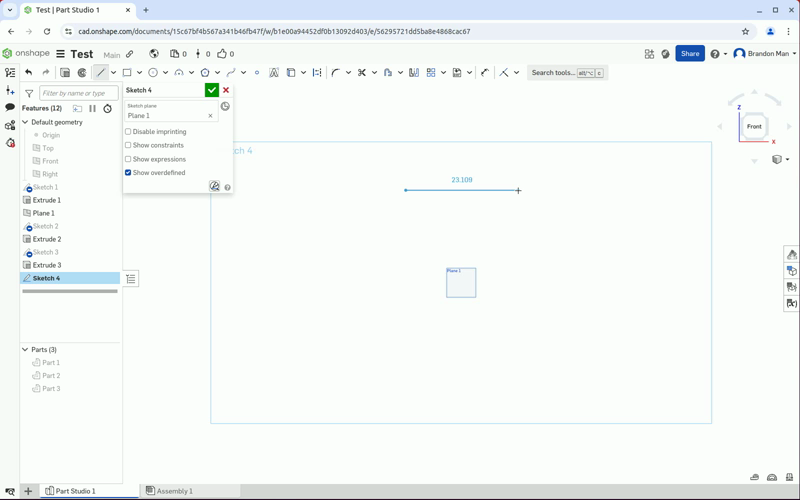
click(518, 190)
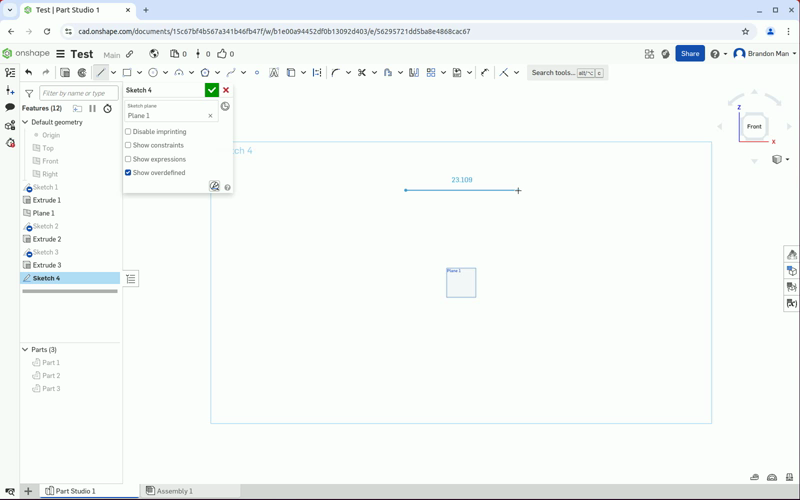
key_up(shift)
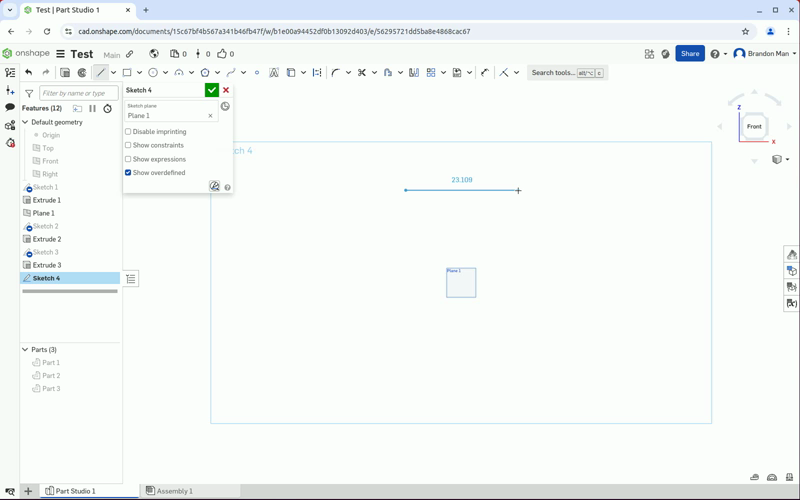
key_down(shift)
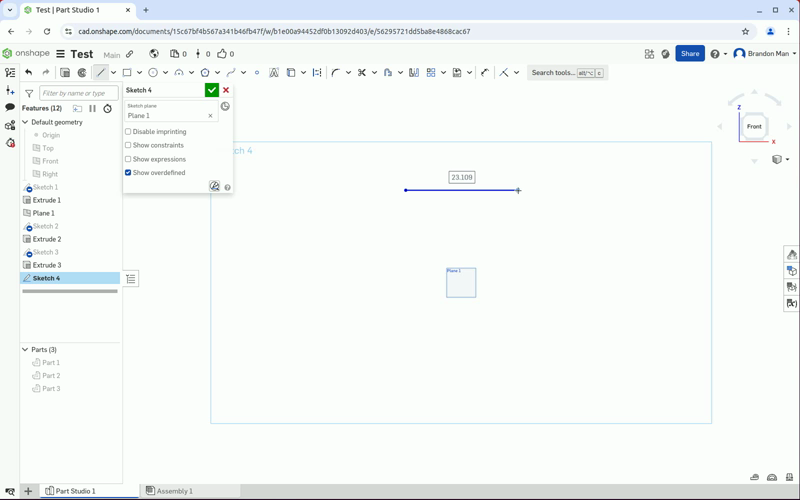
mouse_move(548, 190)
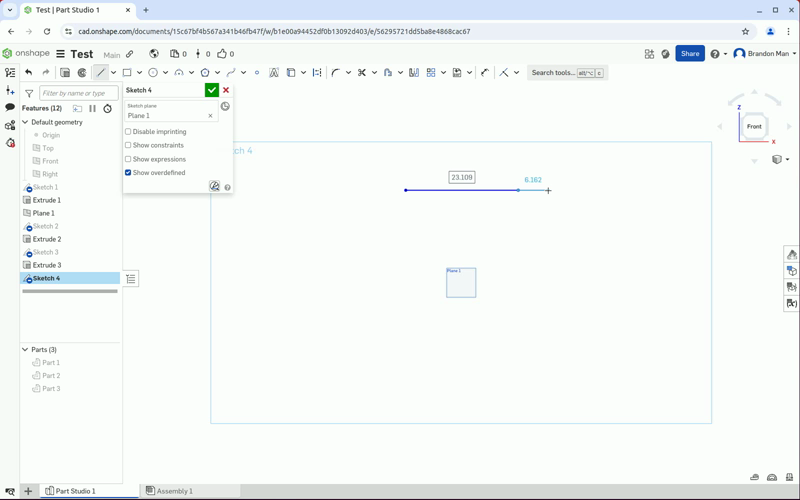
mouse_move(518, 185)
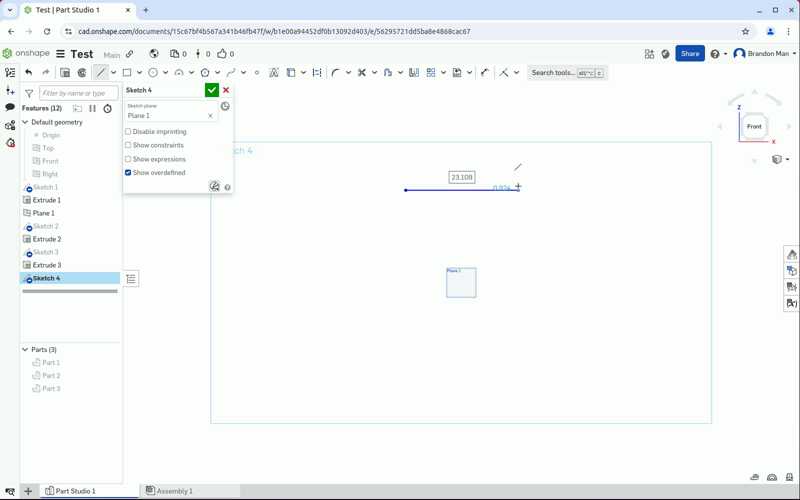
scroll(6)
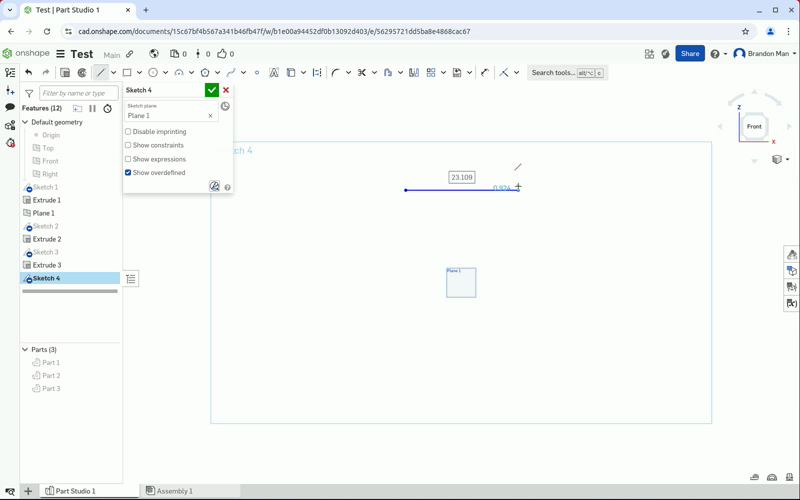
scroll(6)
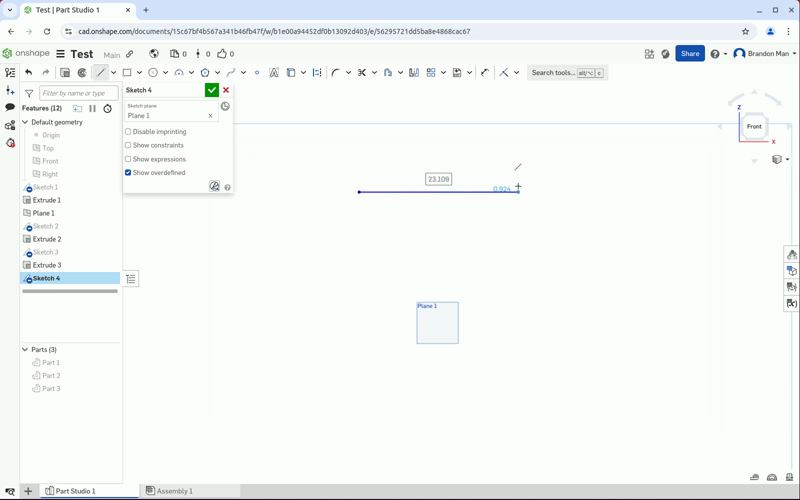
scroll(6)
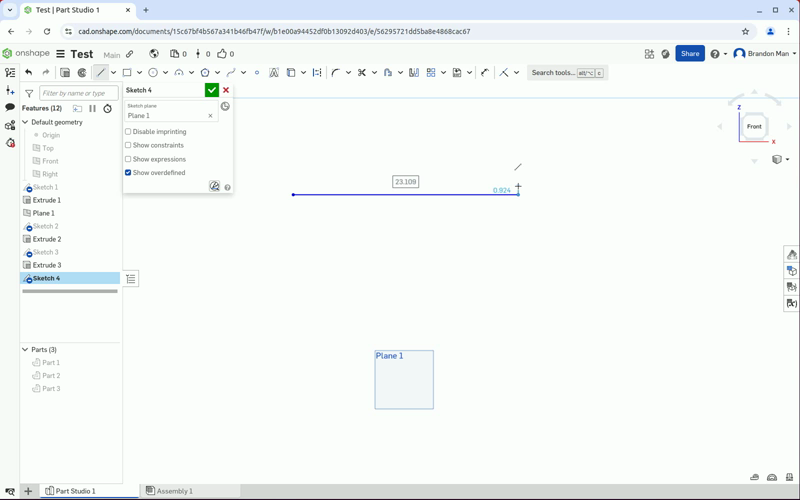
scroll(6)
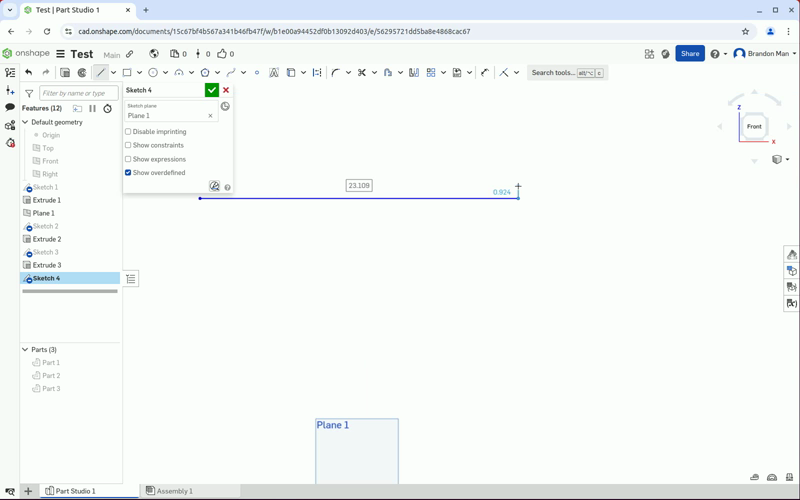
scroll(6)
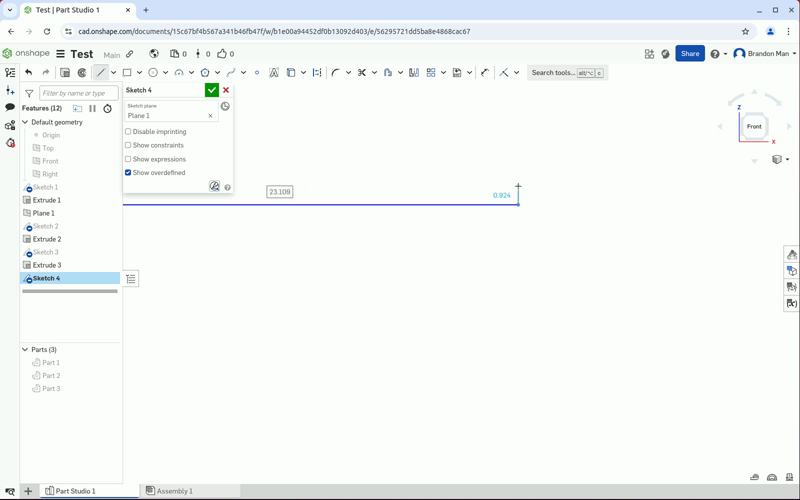
scroll(6)
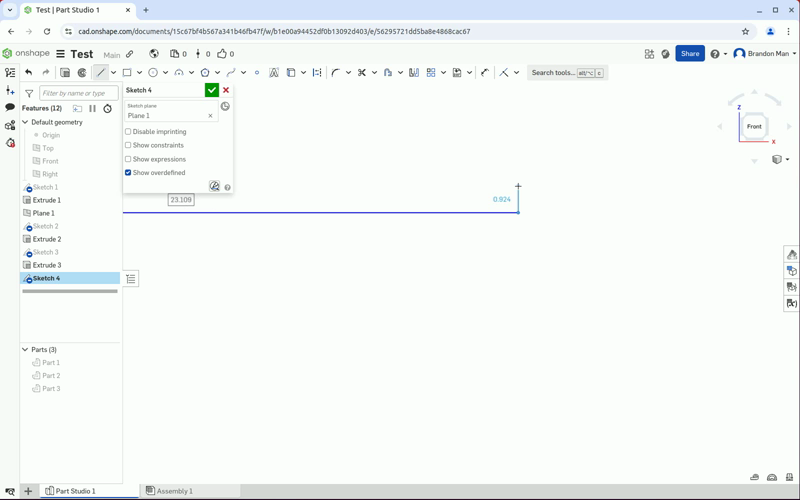
scroll(6)
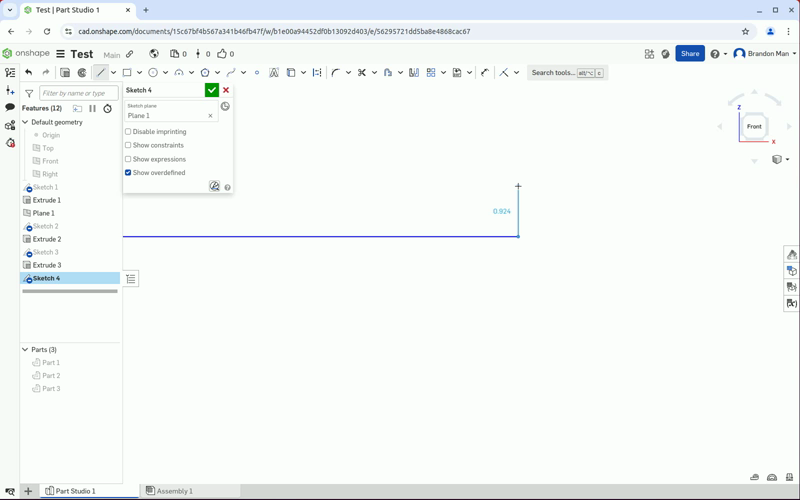
click(518, 185)
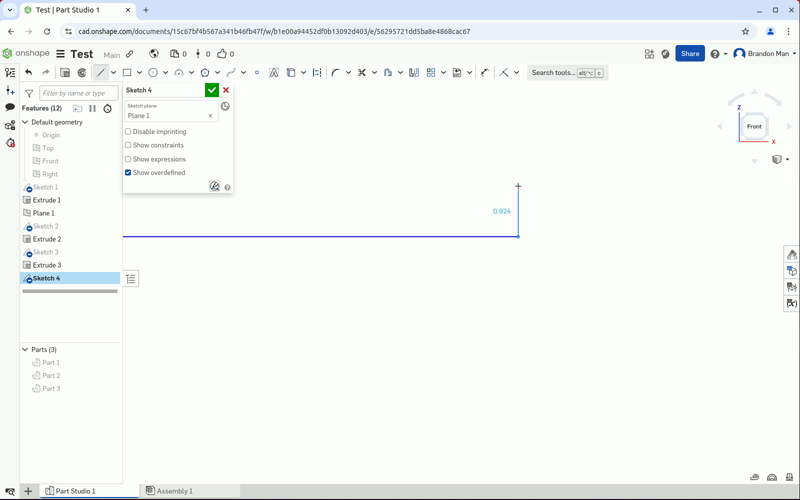
scroll(-6)
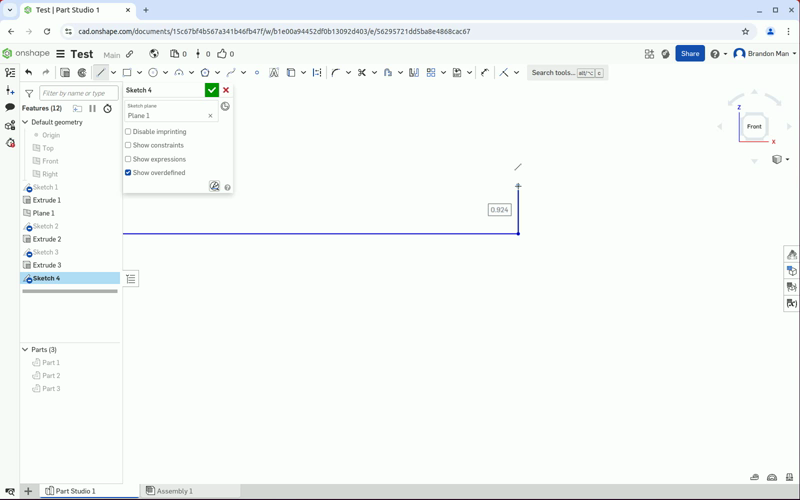
scroll(-6)
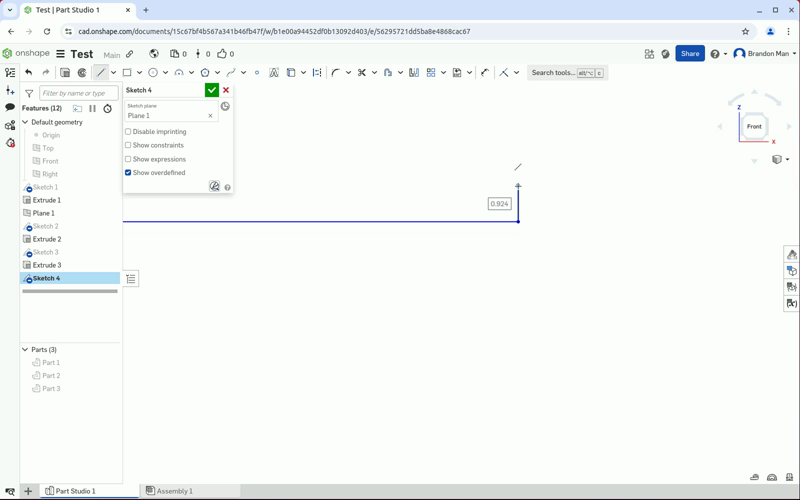
scroll(-6)
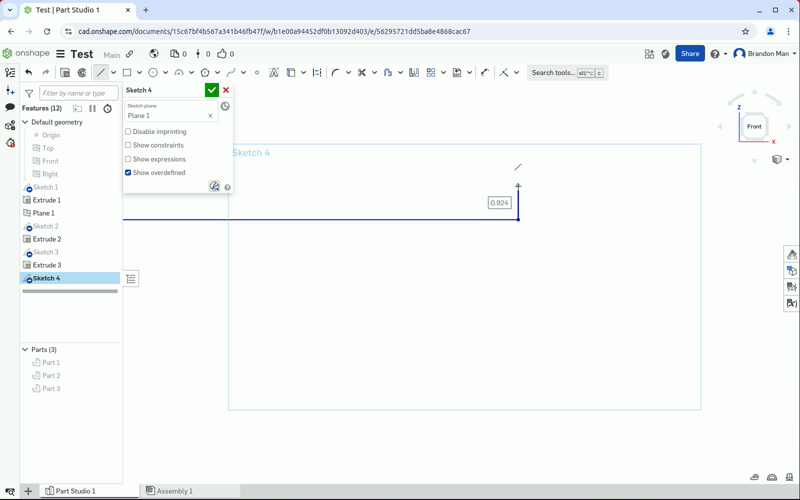
scroll(-6)
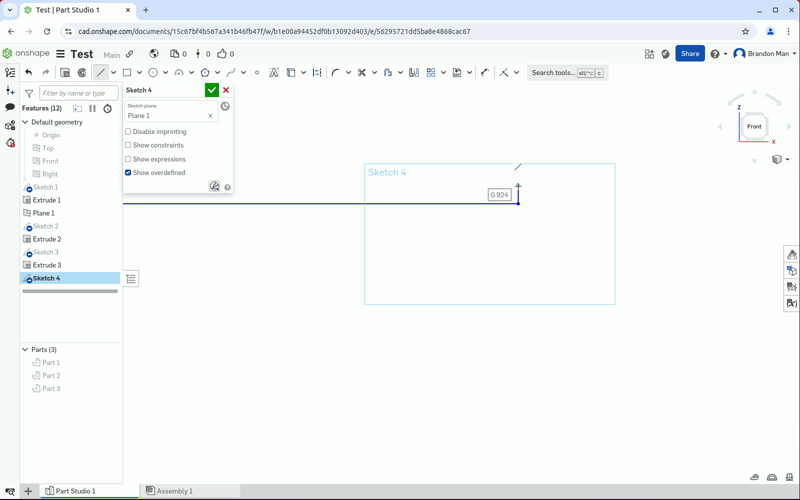
scroll(-6)
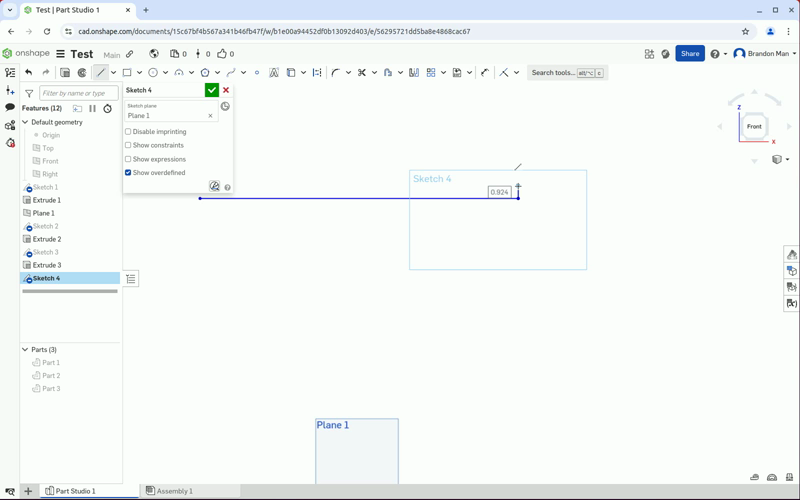
scroll(-6)
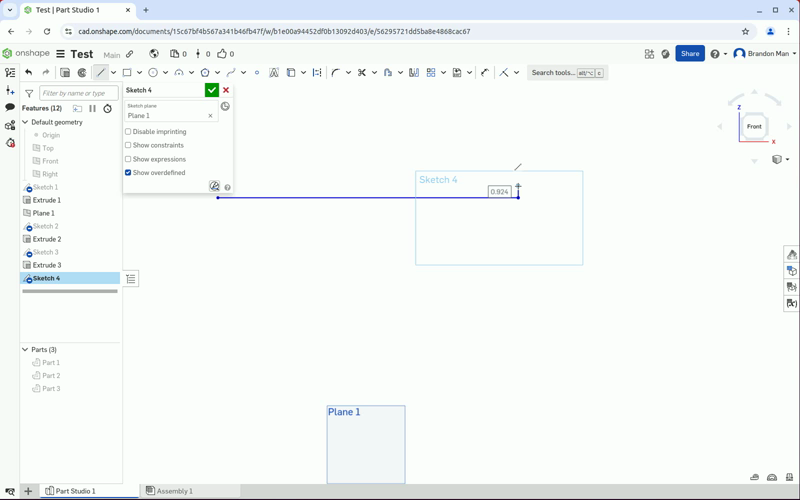
scroll(-6)
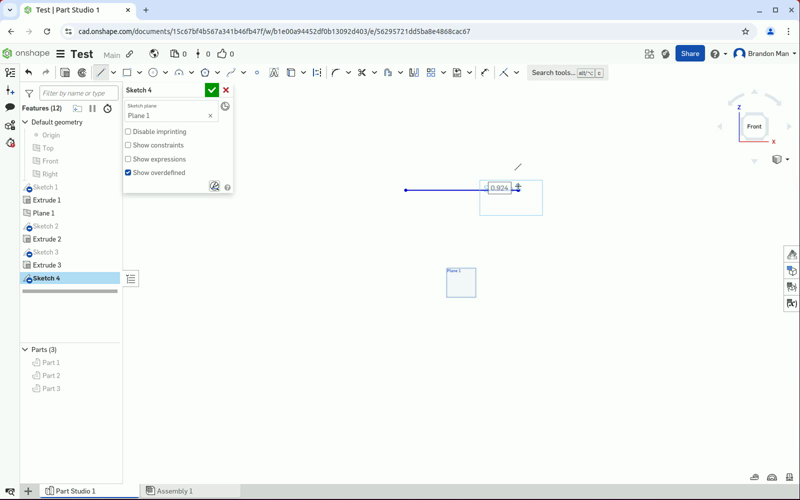
key_up(shift)
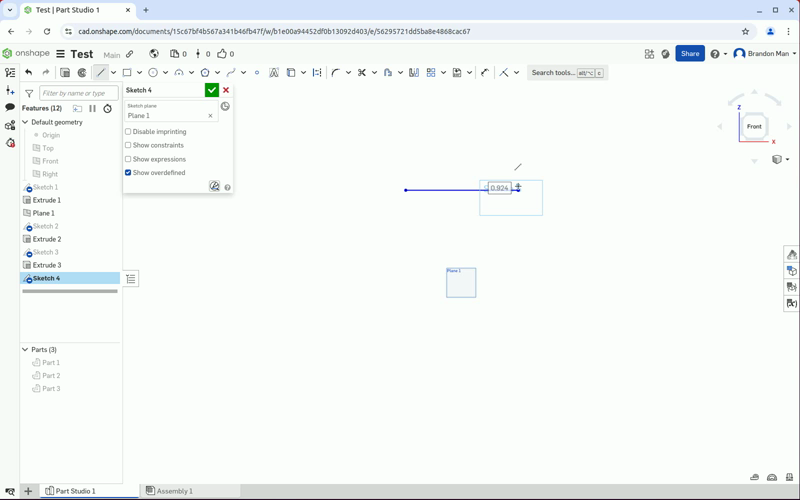
key_down(shift)
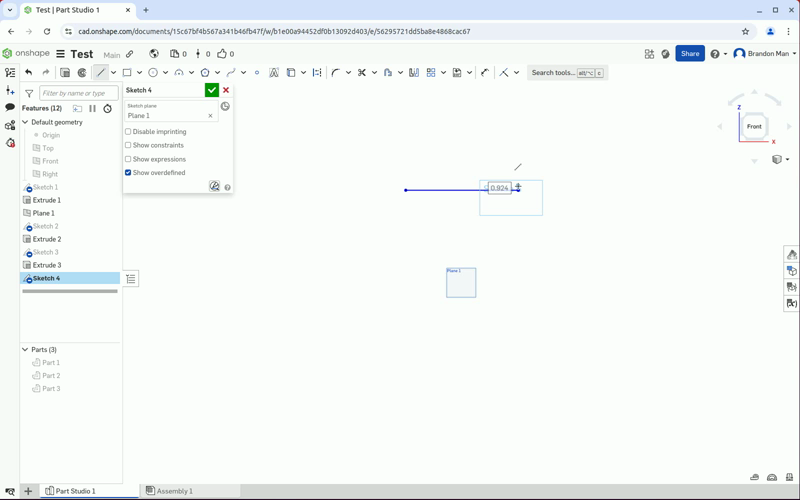
mouse_move(405, 185)
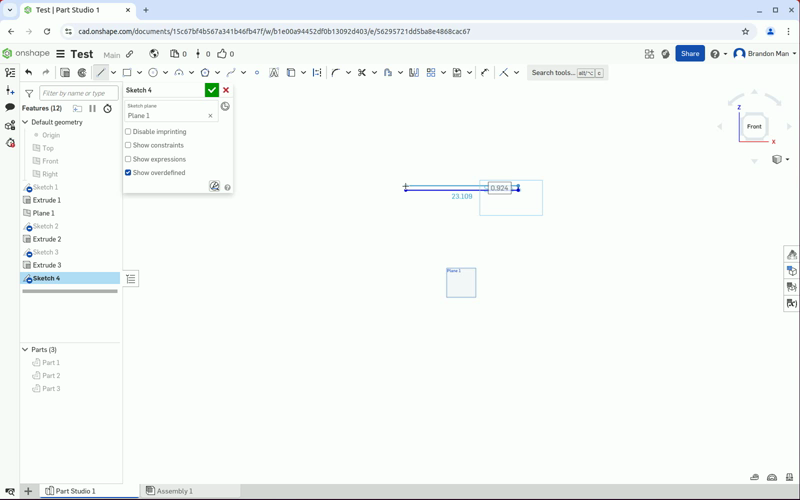
click(405, 185)
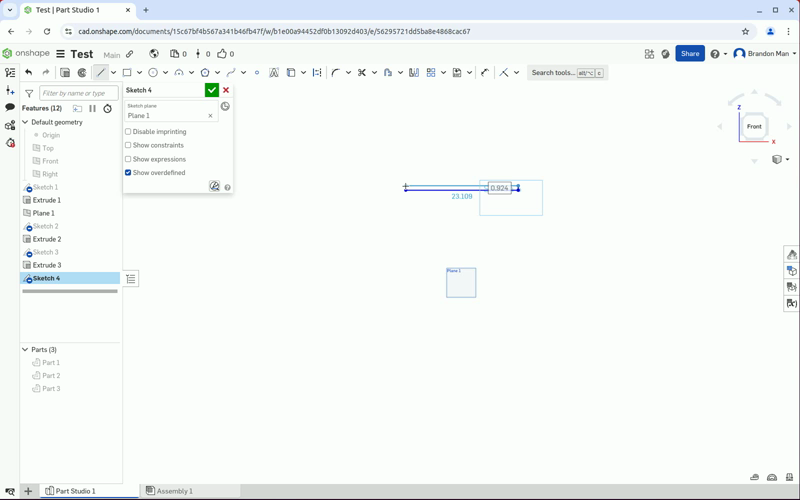
key_up(shift)
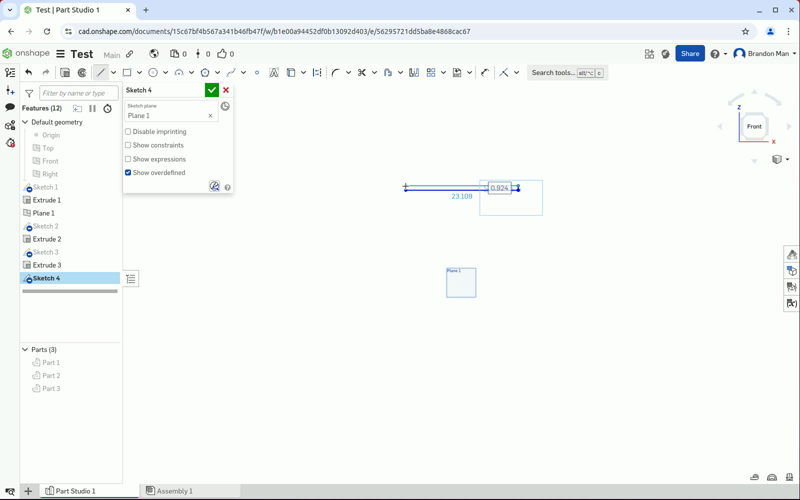
mouse_move(435, 185)
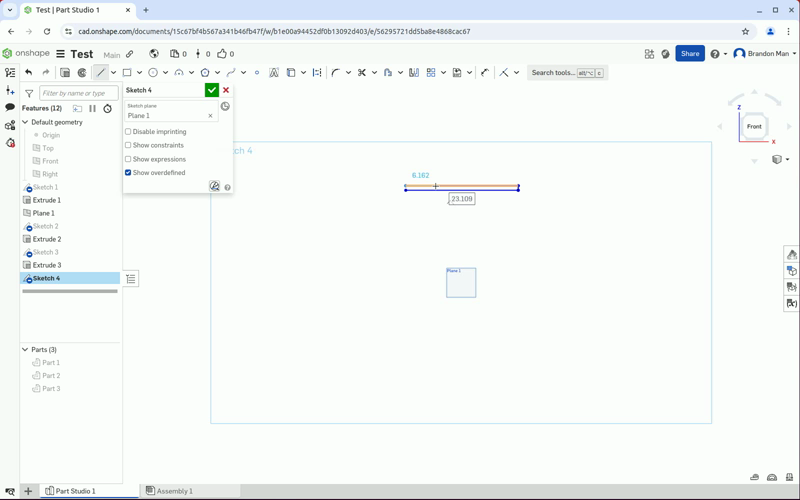
key_down(shift)
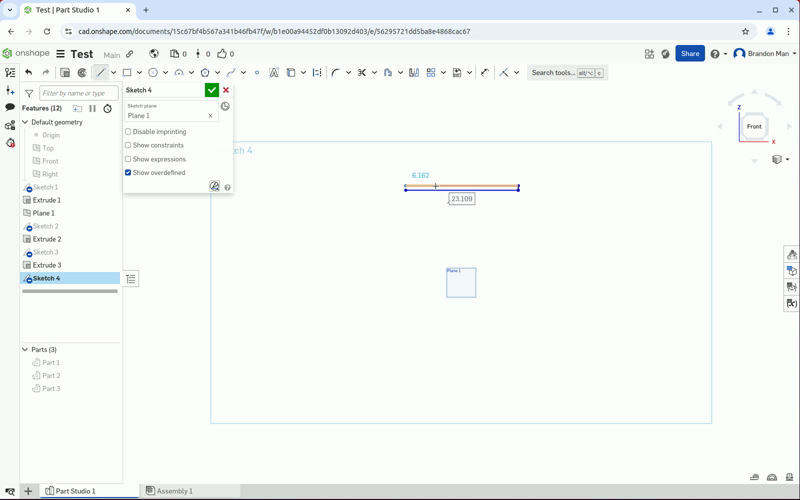
mouse_move(405, 190)
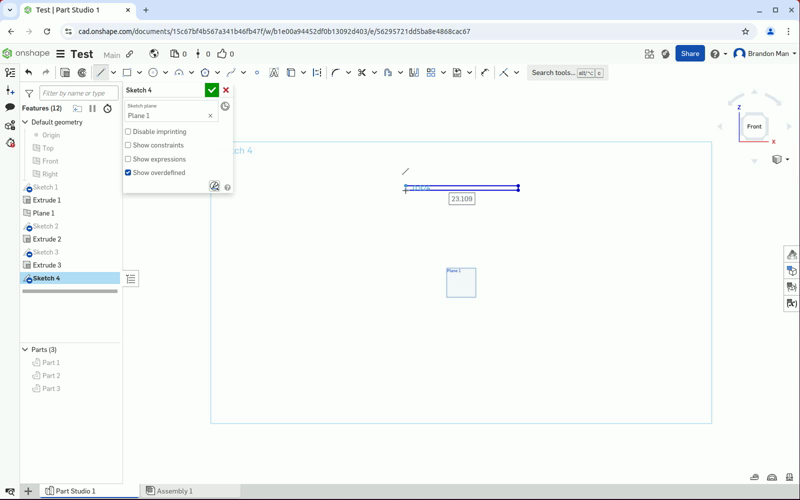
scroll(6)
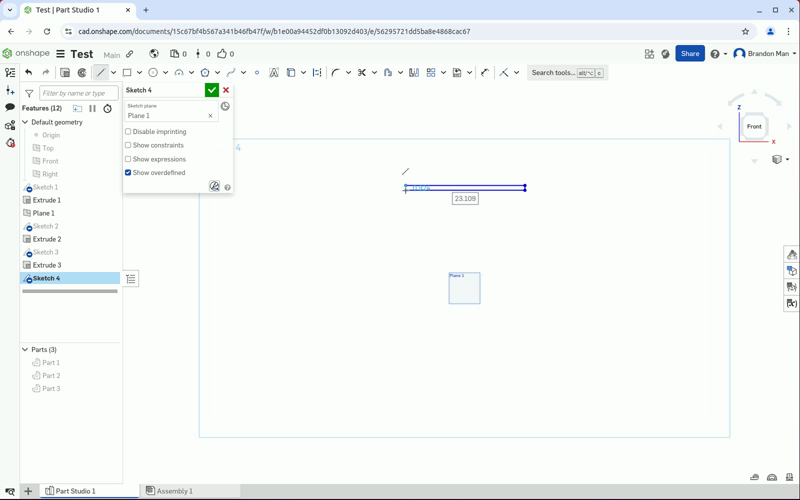
scroll(6)
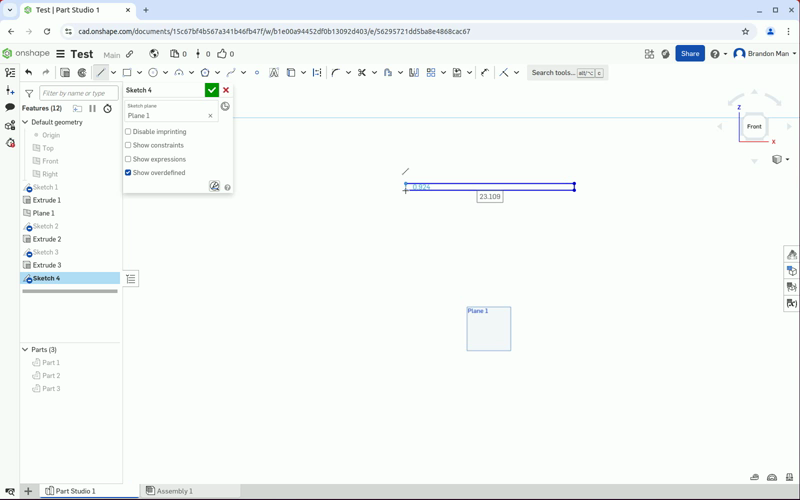
scroll(6)
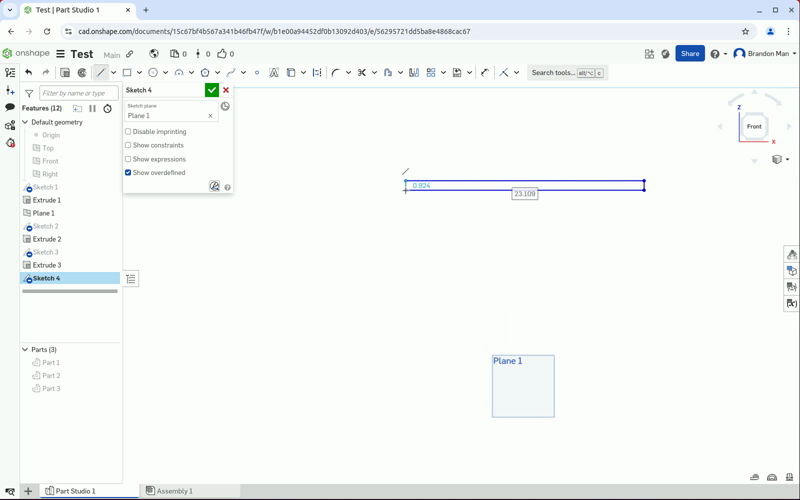
scroll(6)
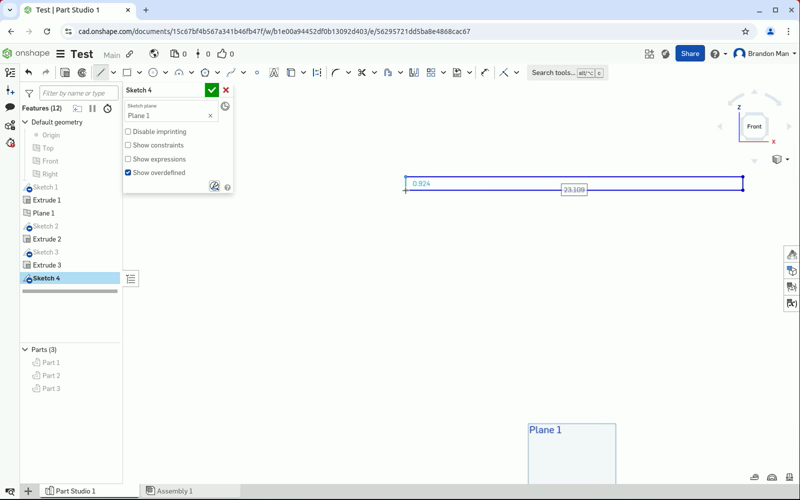
scroll(6)
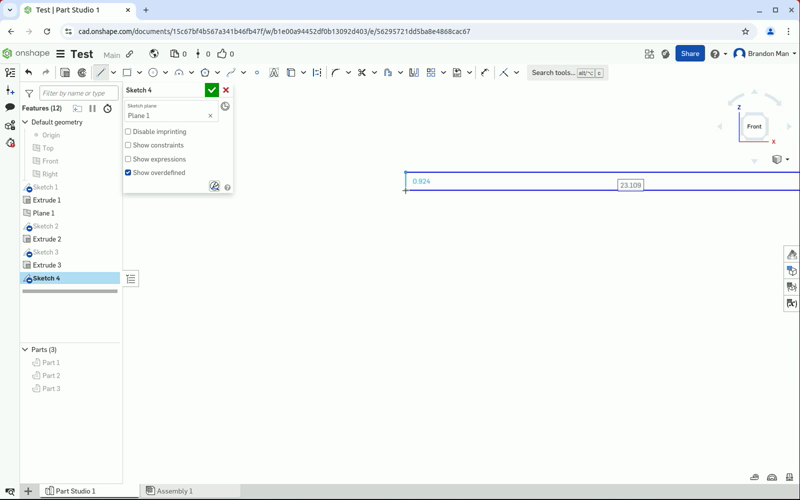
scroll(6)
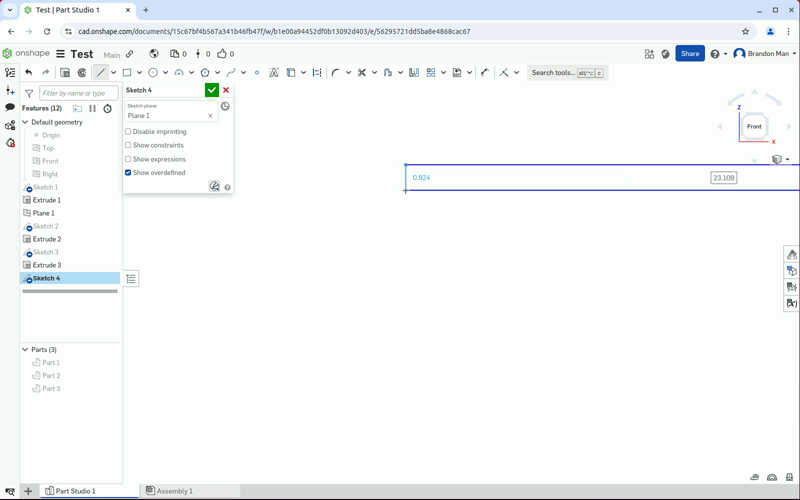
scroll(6)
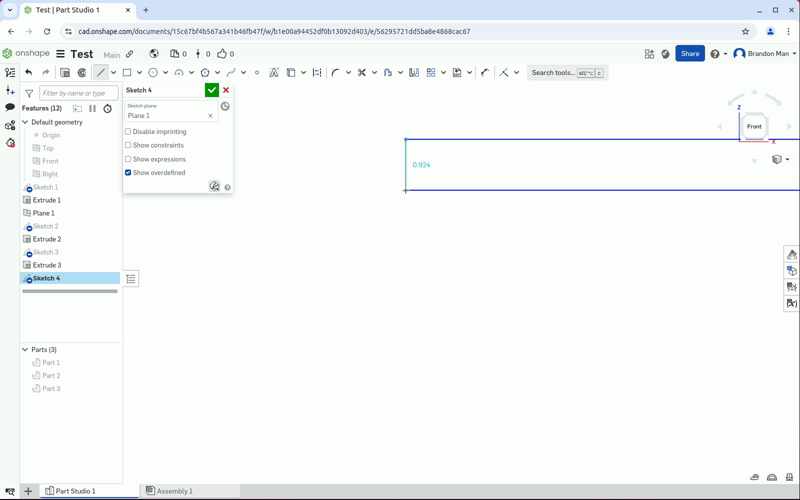
key_up(shift)
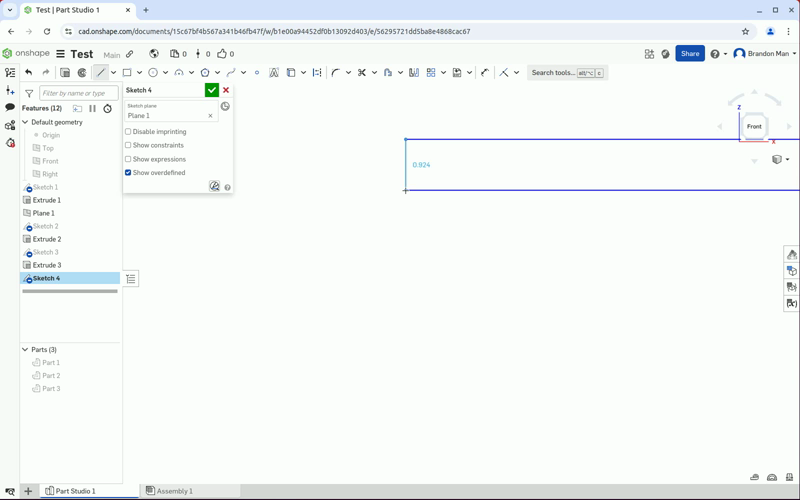
click(405, 190)
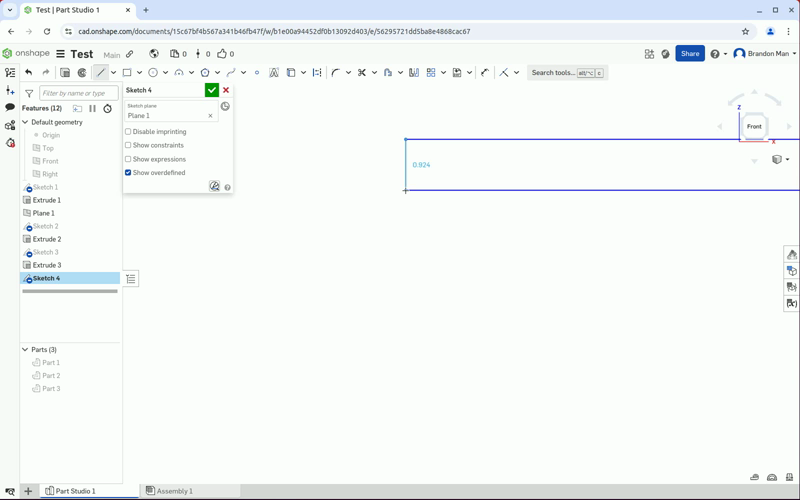
scroll(-6)
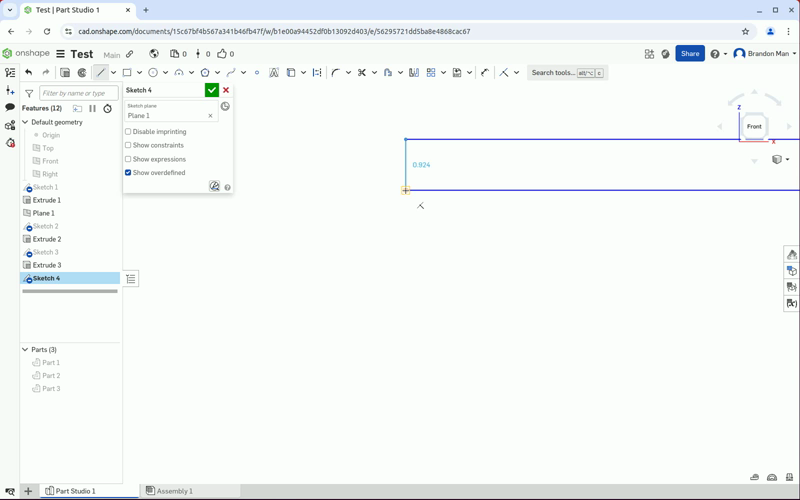
scroll(-6)
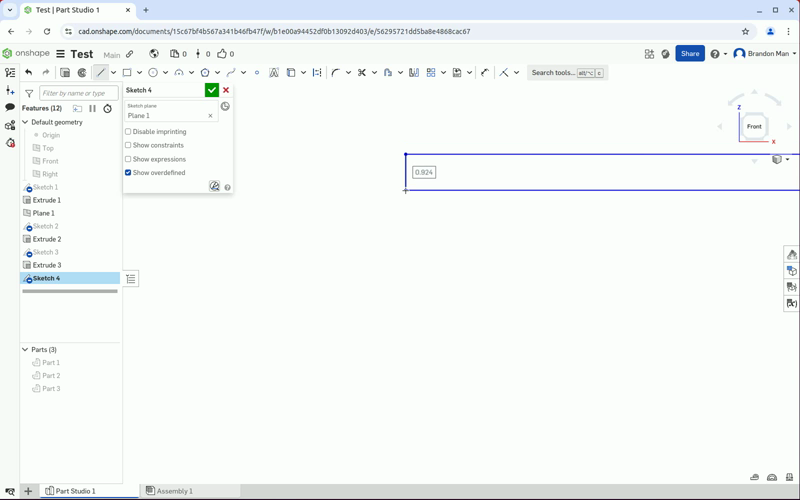
scroll(-6)
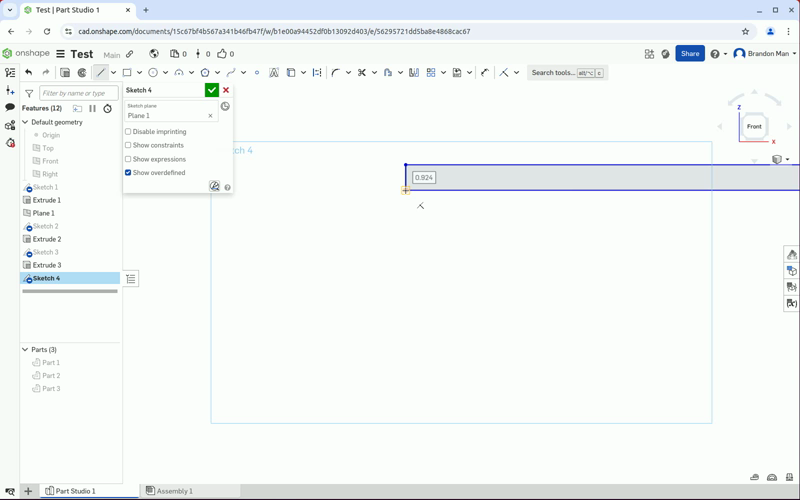
scroll(-6)
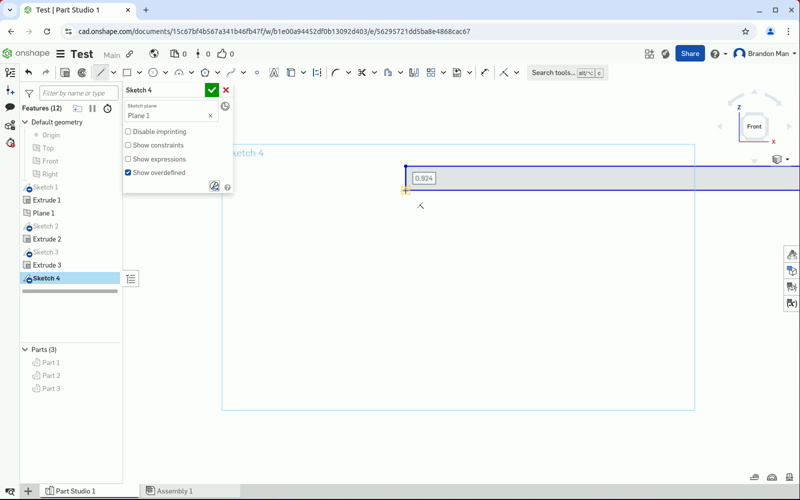
scroll(-6)
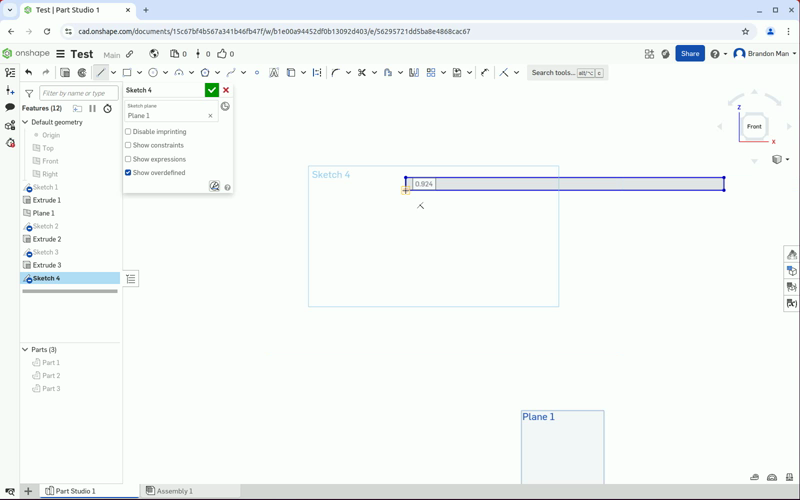
scroll(-6)
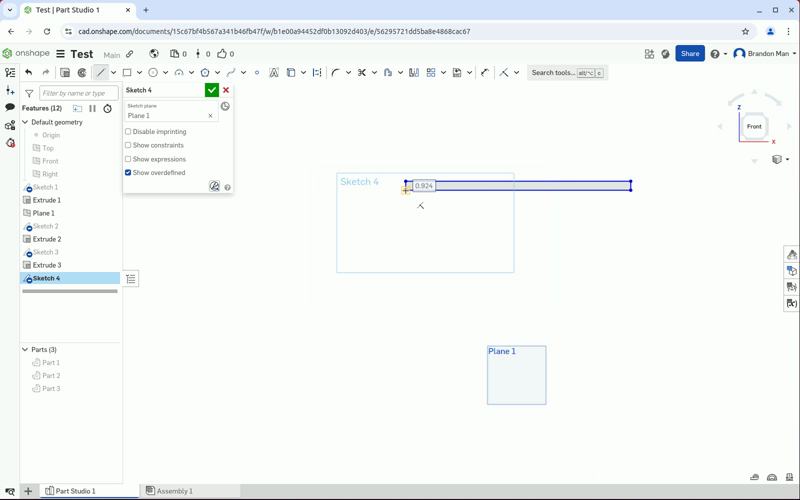
scroll(-6)
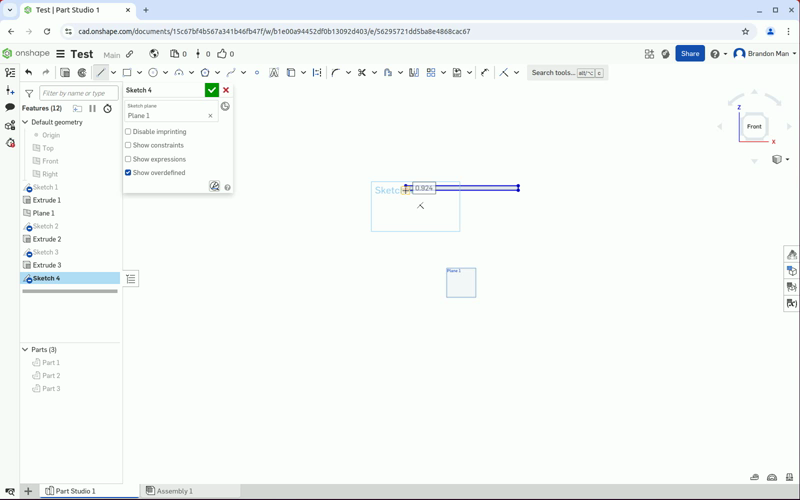
key(esc)
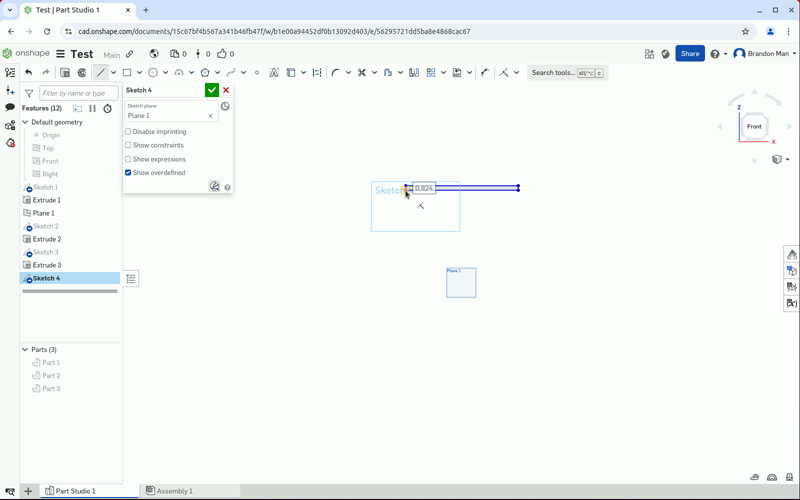
mouse_move(423, 189)
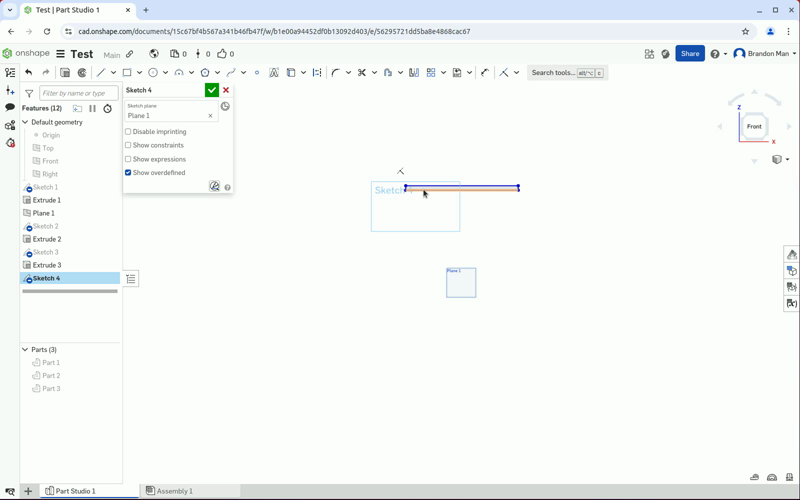
scroll(6)
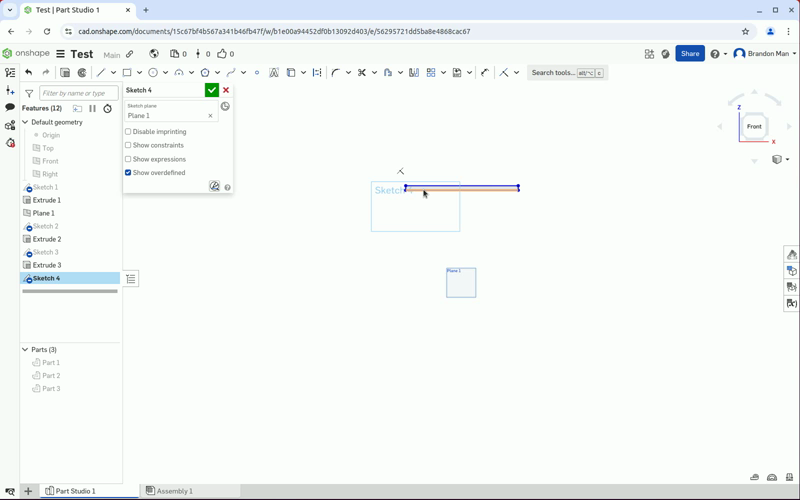
scroll(6)
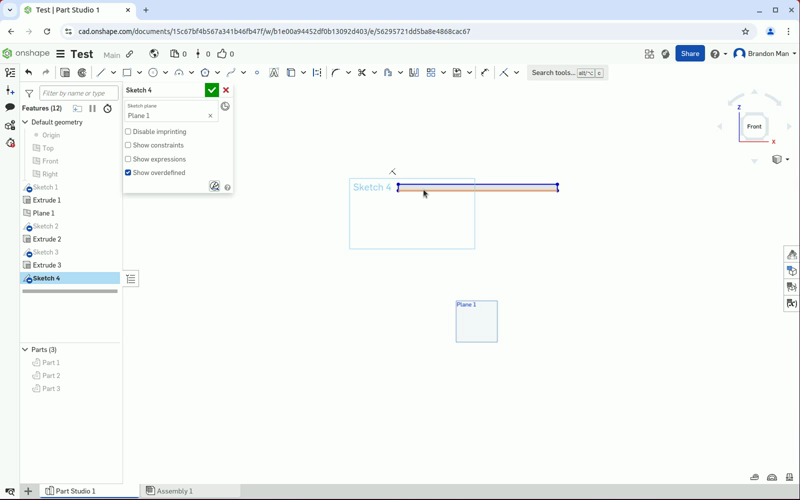
scroll(6)
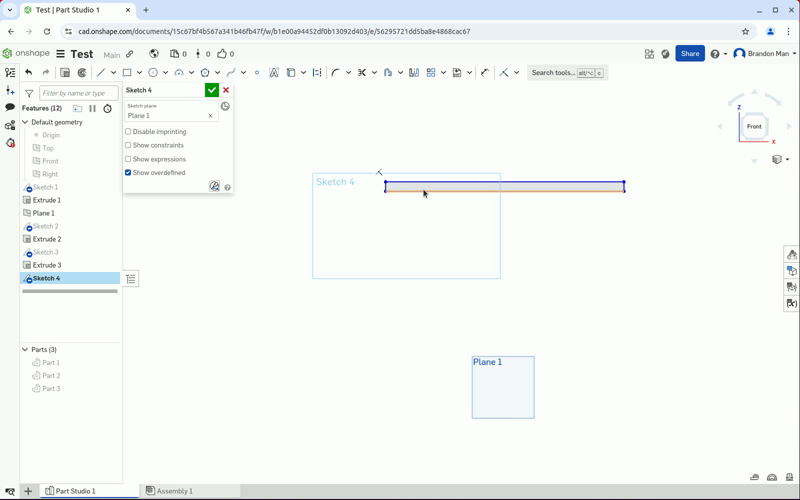
scroll(6)
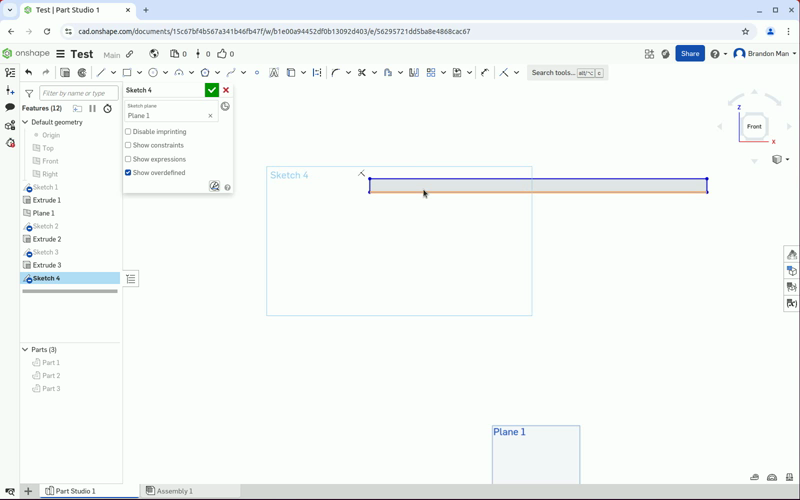
scroll(6)
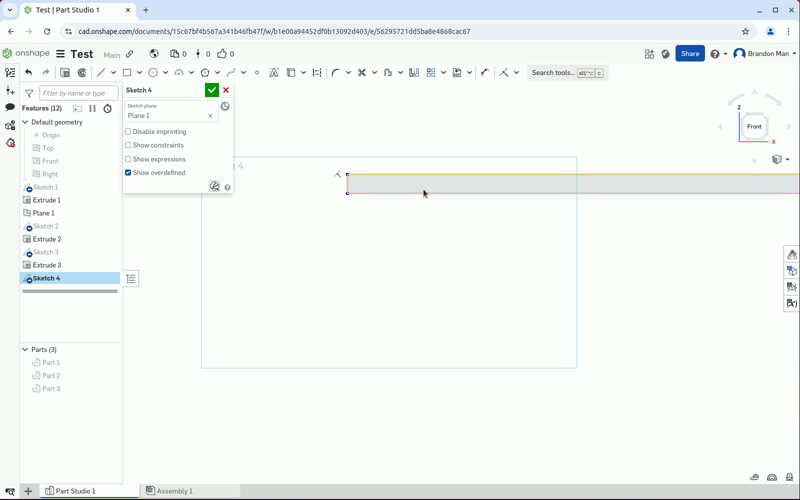
scroll(6)
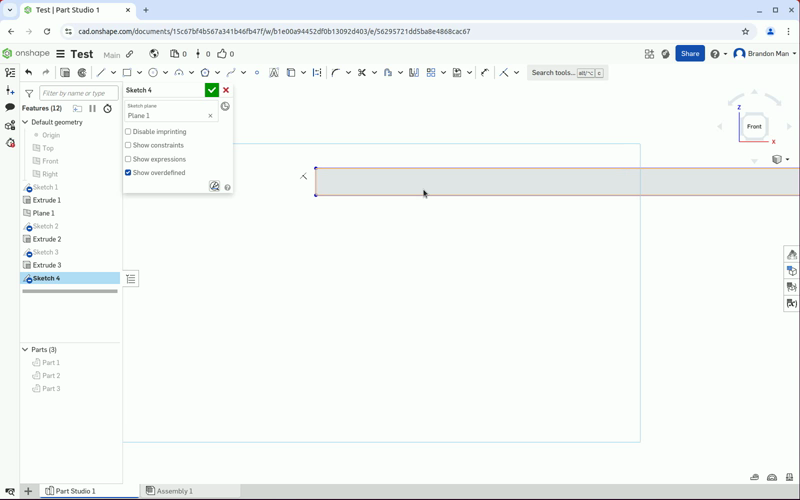
scroll(6)
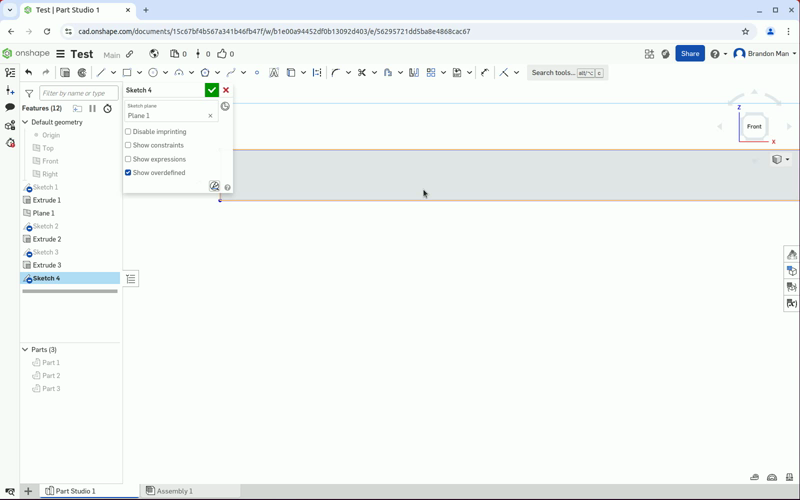
click(423, 189)
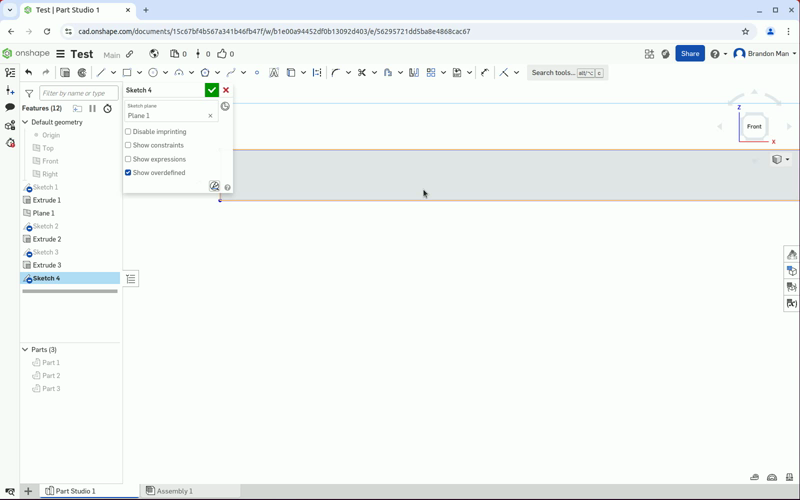
scroll(-6)
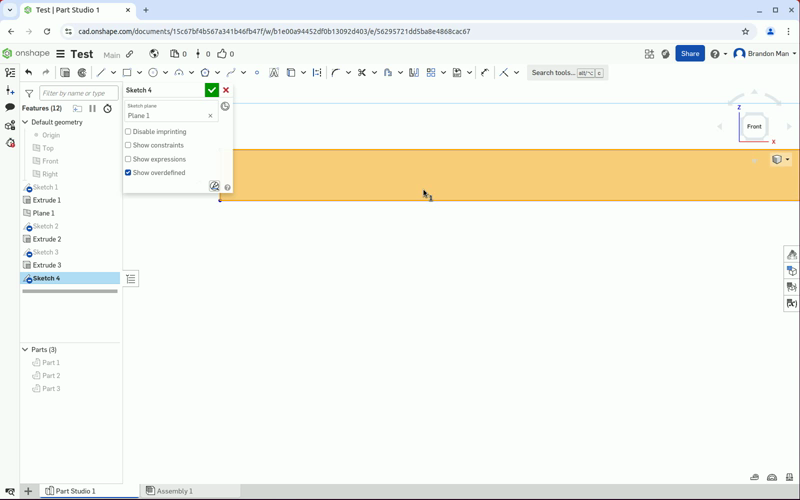
scroll(-6)
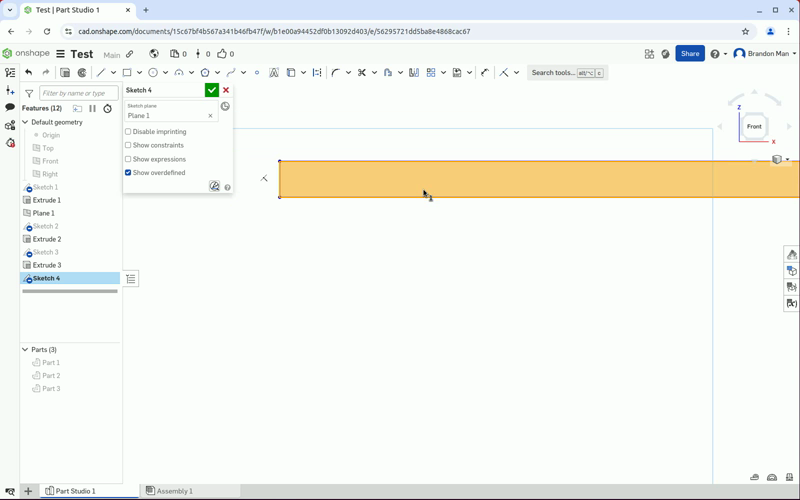
scroll(-6)
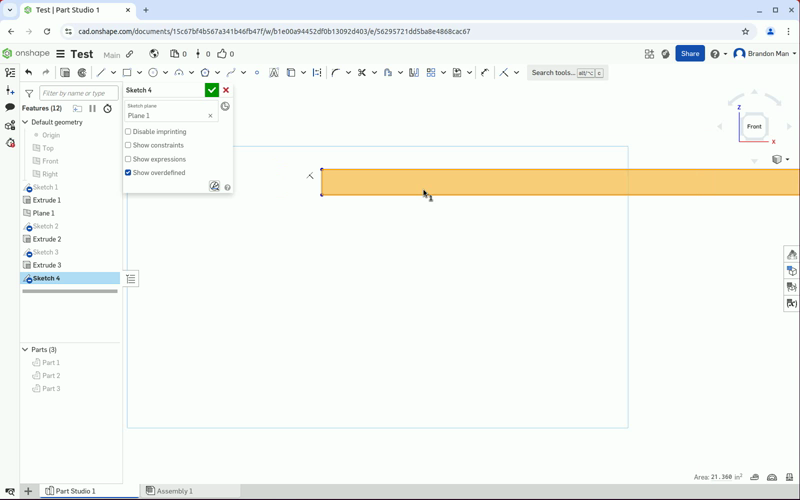
scroll(-6)
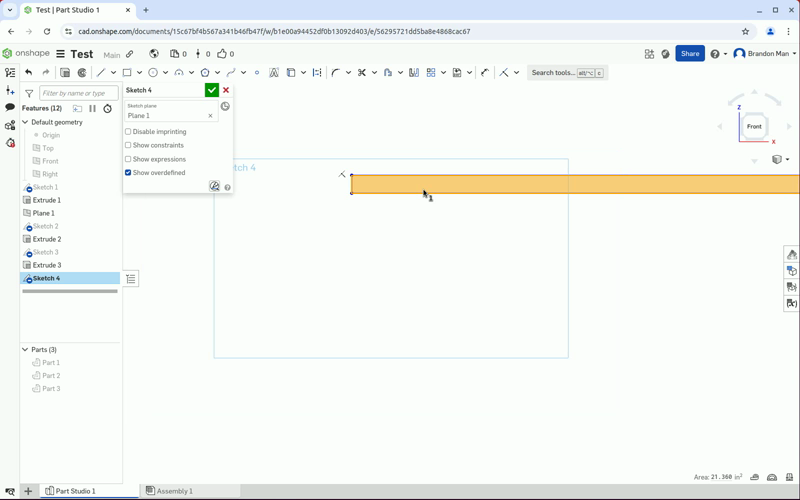
scroll(-6)
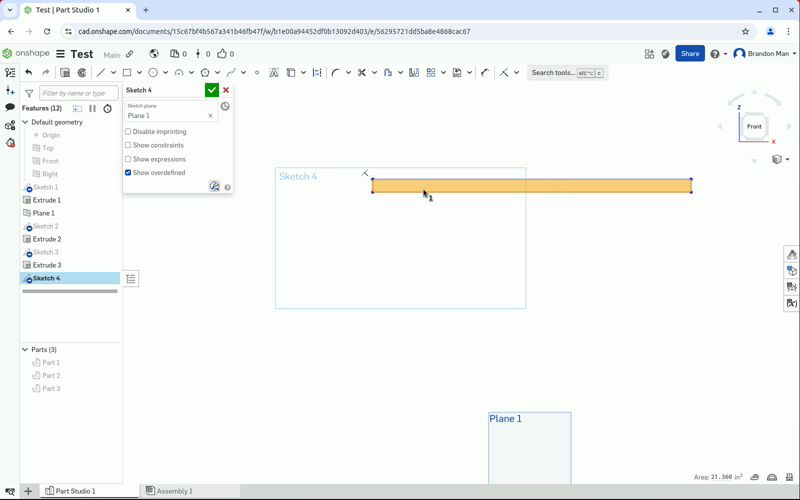
scroll(-6)
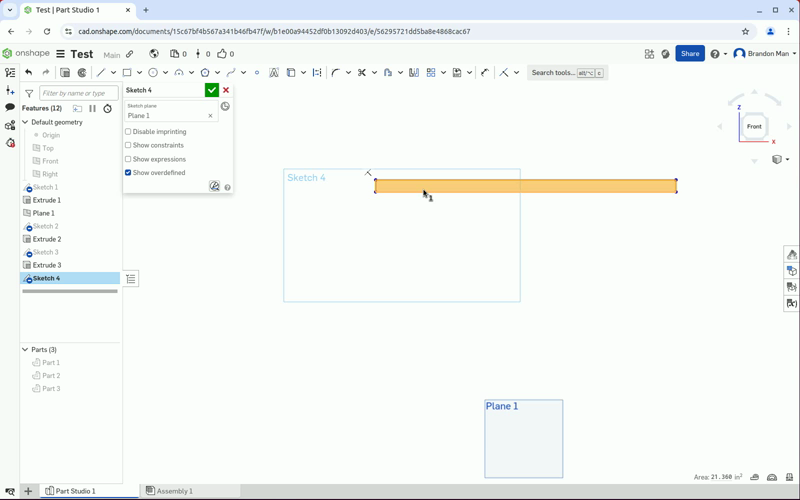
scroll(-6)
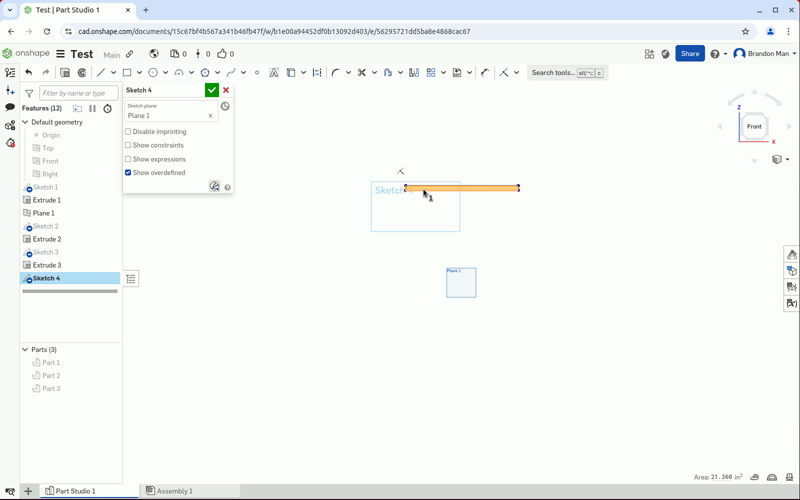
mouse_move(73, 352)
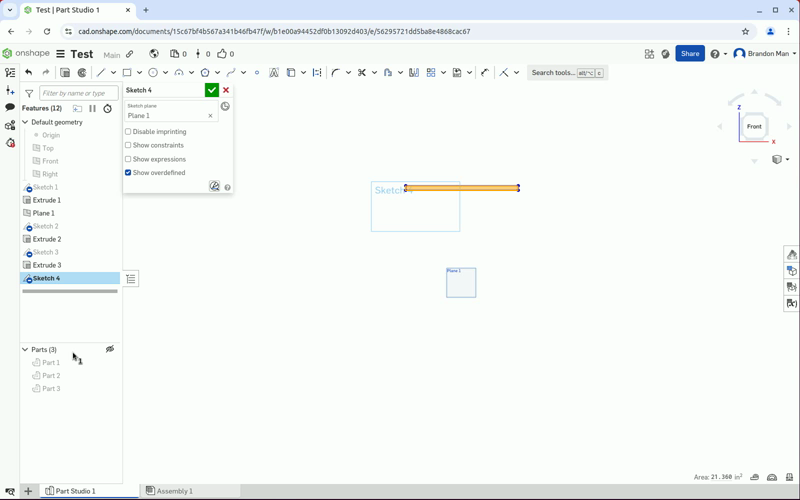
key(shift+y)
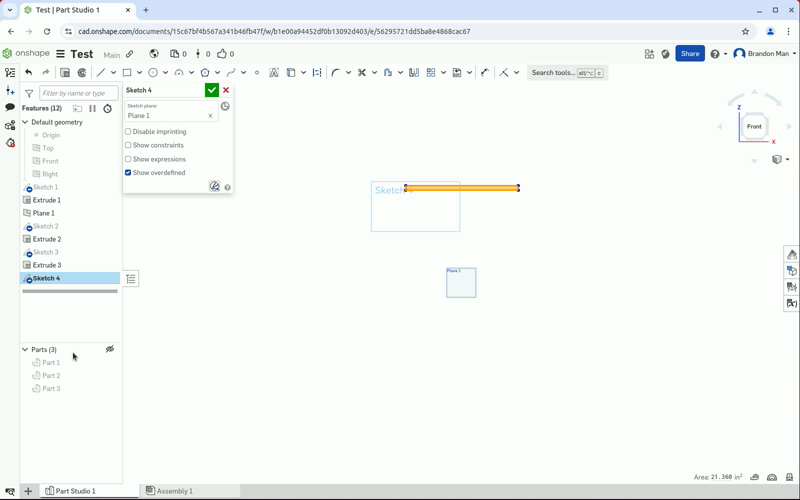
key(shift+e)
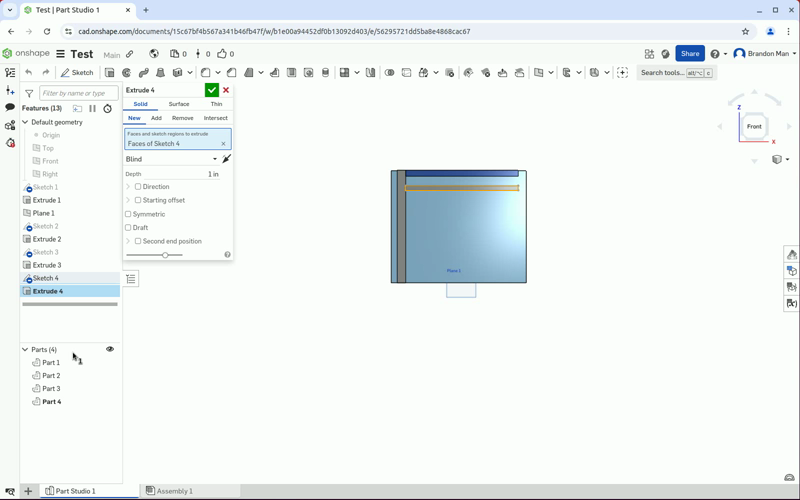
mouse_move(143, 106)
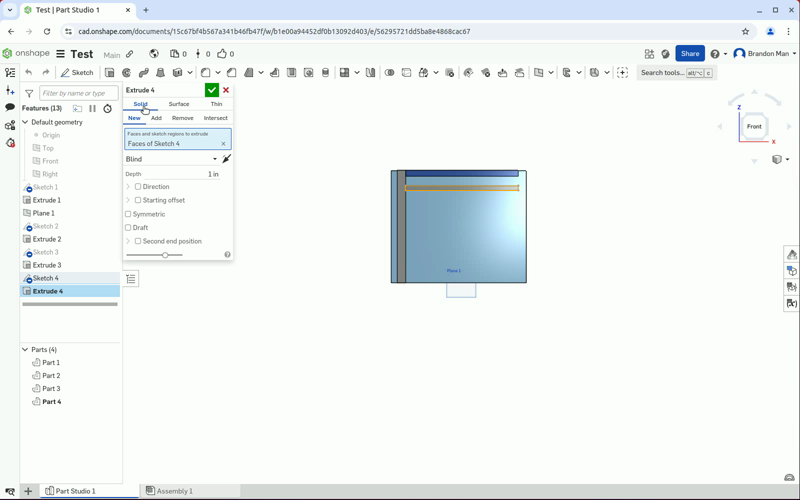
click(143, 106)
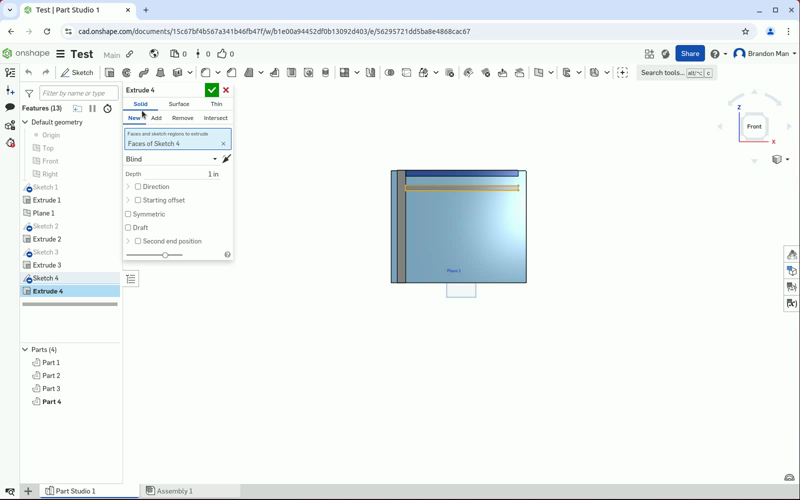
mouse_move(137, 120)
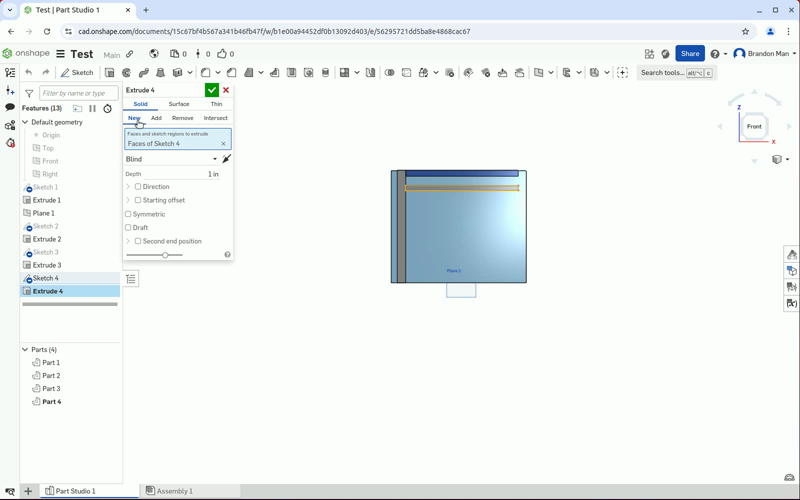
click(137, 120)
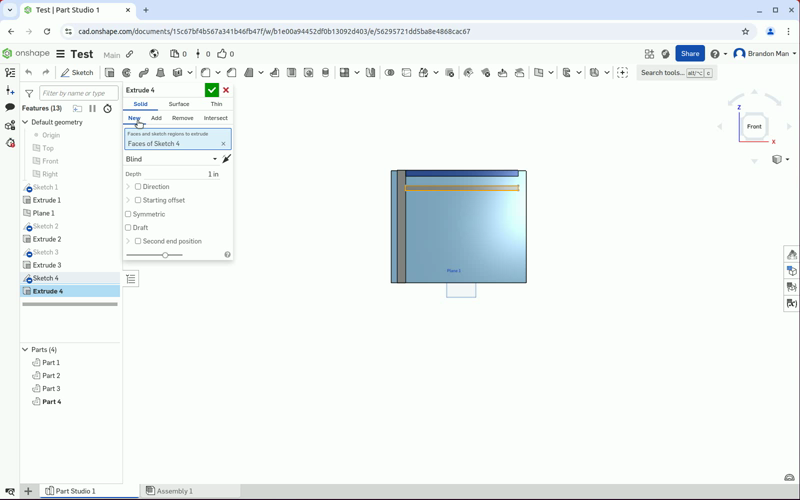
key(tab, 4)
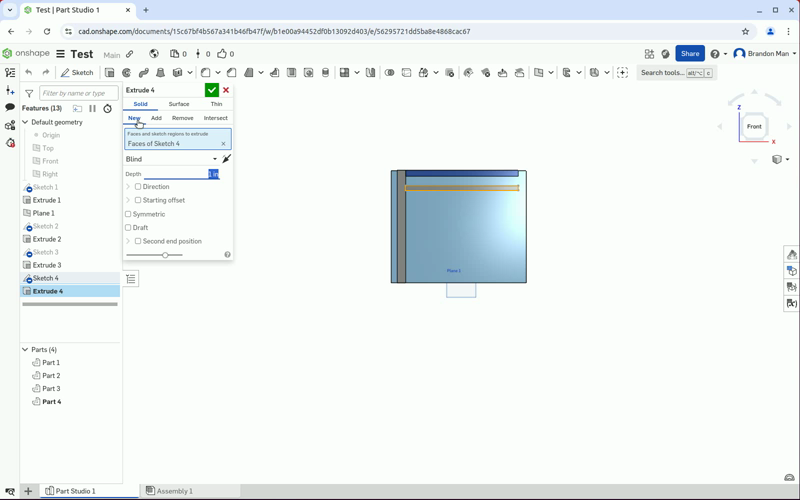
text(3.129)
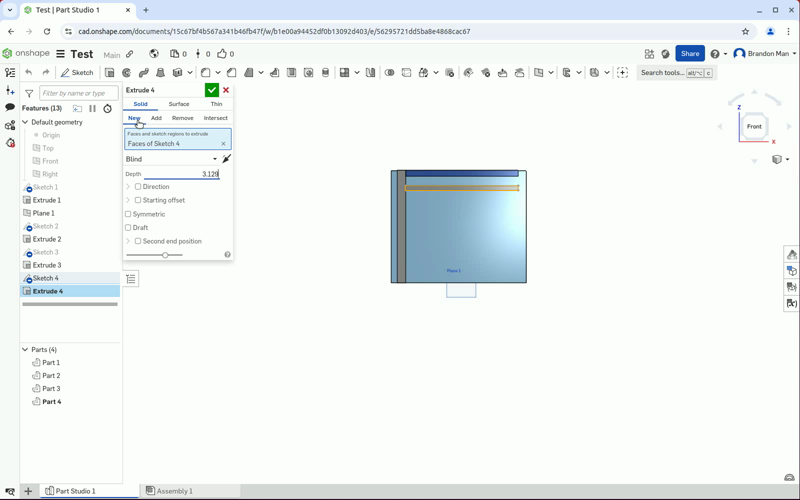
key(enter)
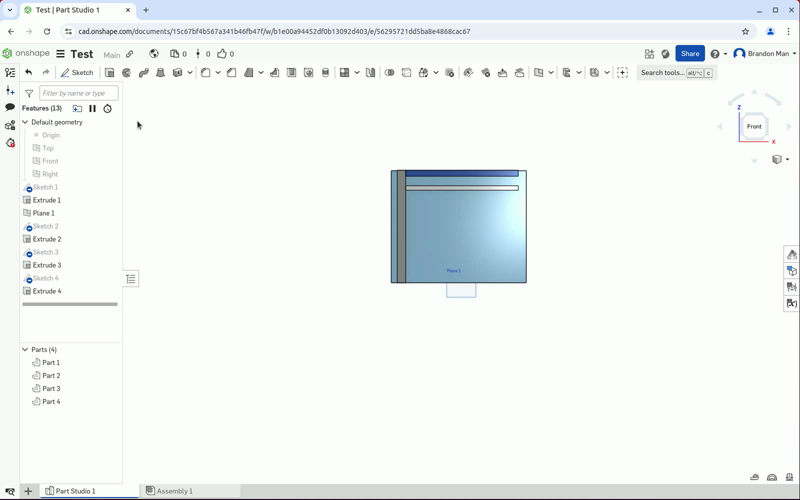
key(shift+h)
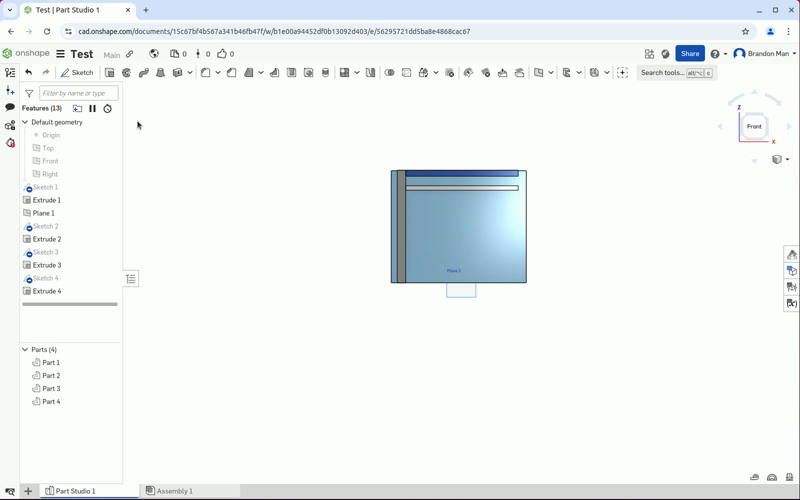
key(shift+h)
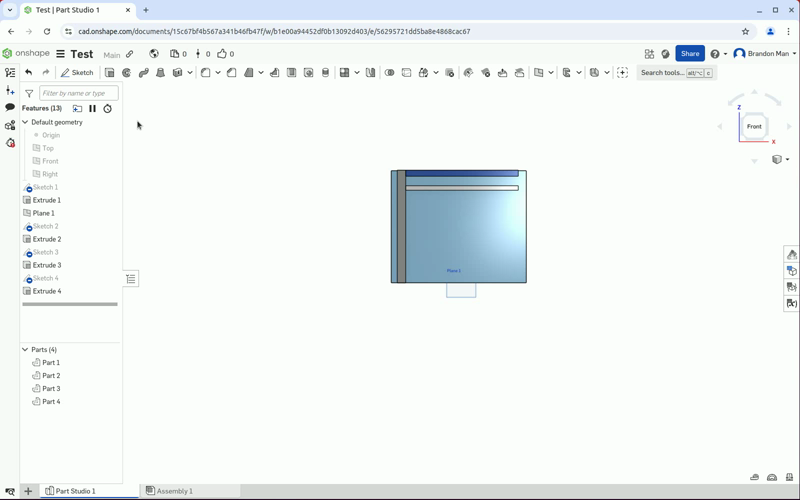
mouse_move(73, 189)
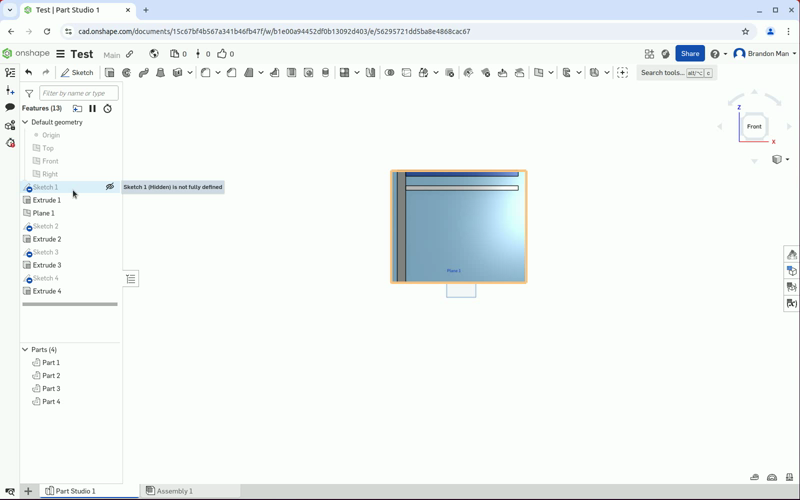
click(73, 189)
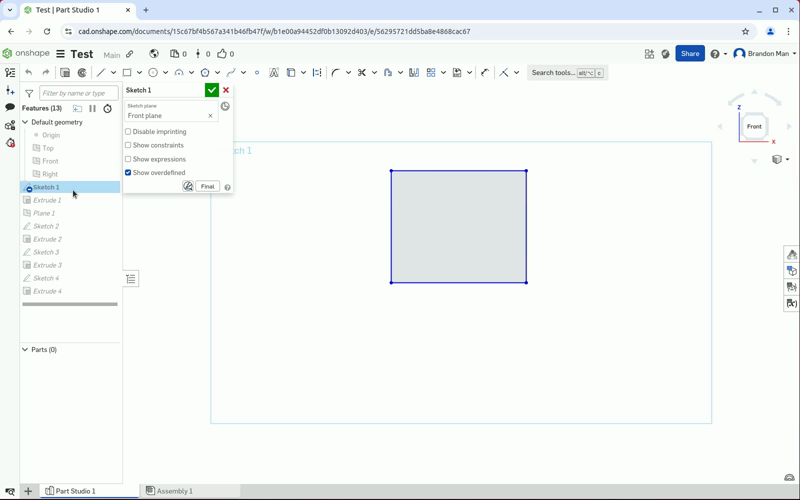
mouse_move(229, 92)
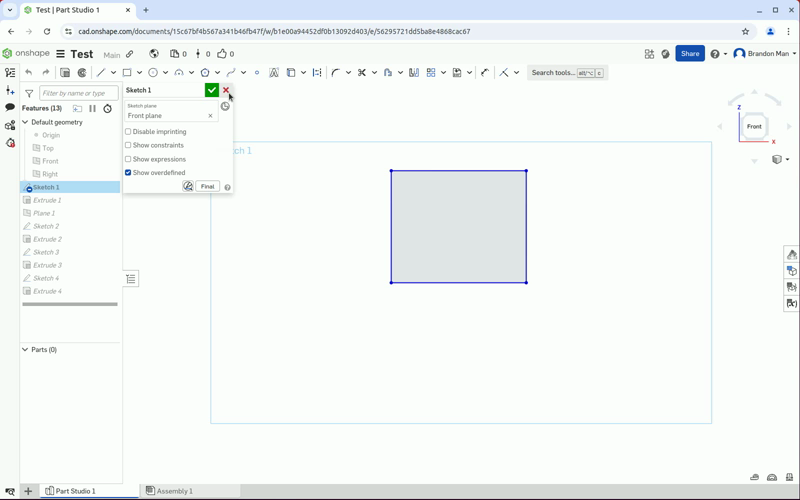
click(229, 92)
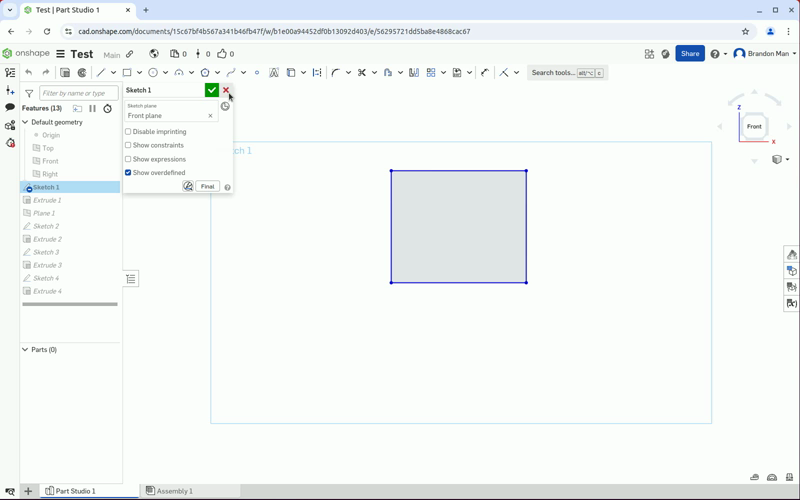
key(shift+s)
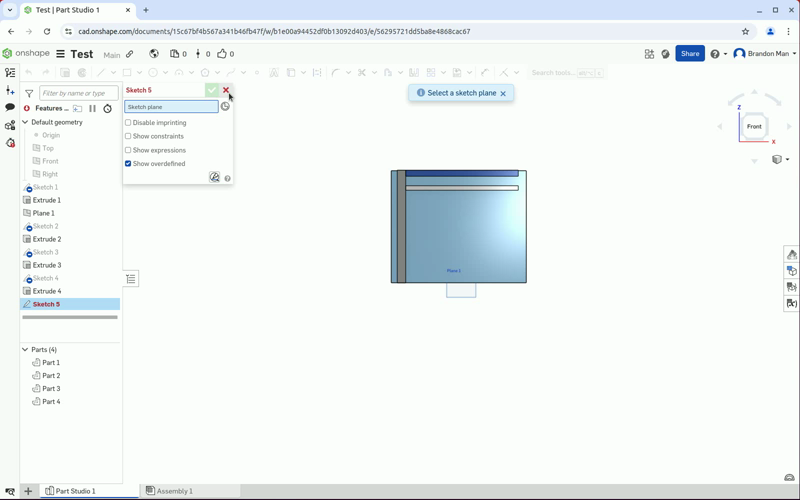
mouse_move(73, 215)
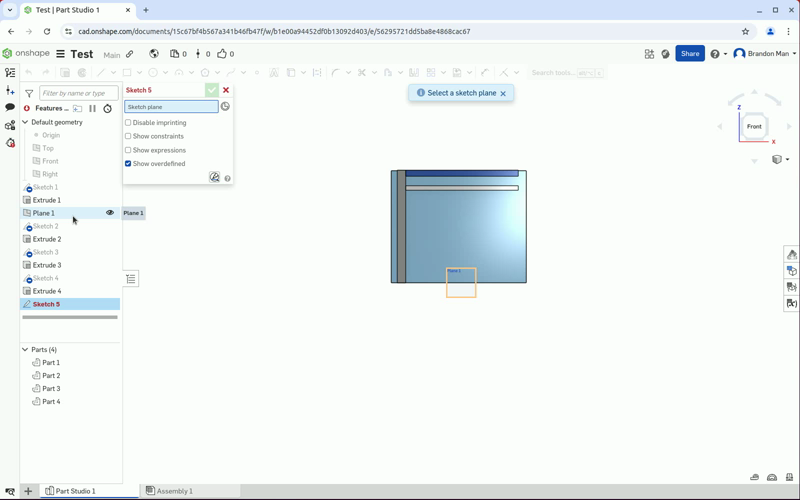
click(73, 215)
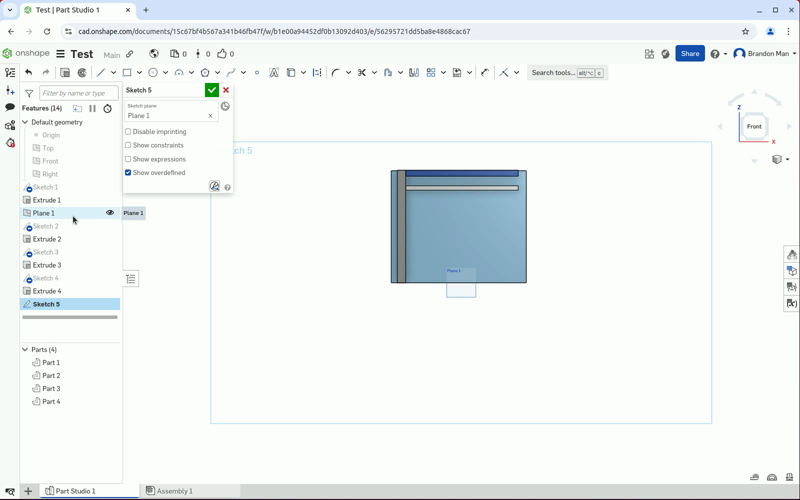
mouse_move(73, 352)
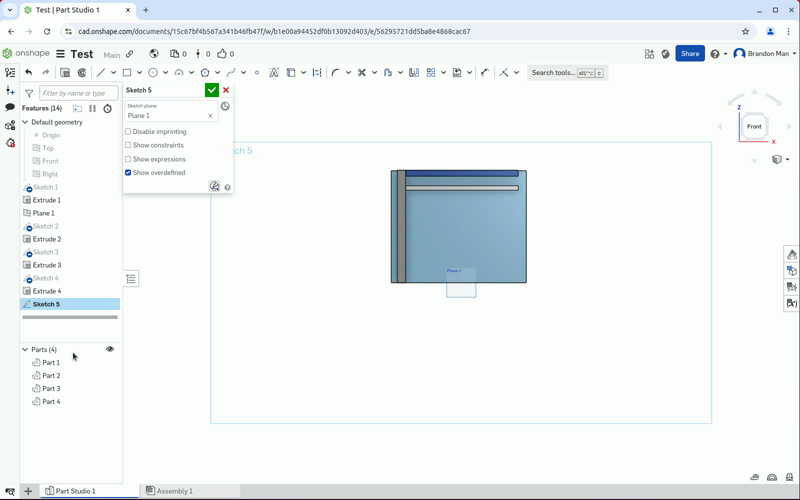
key(y)
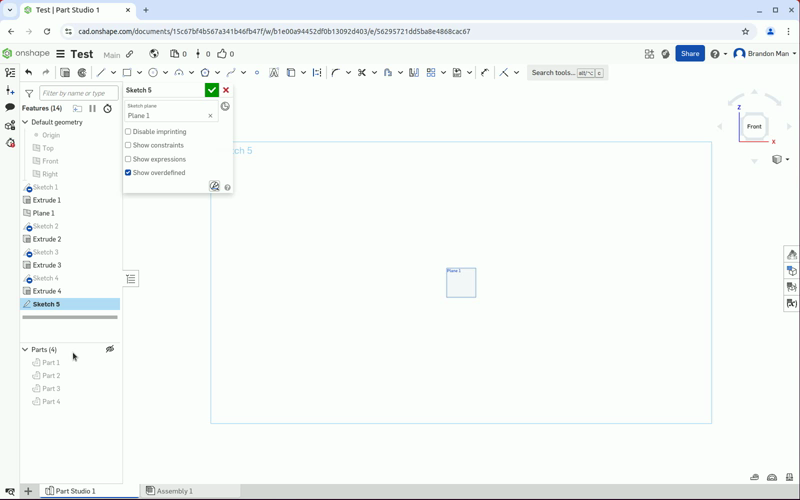
key(l)
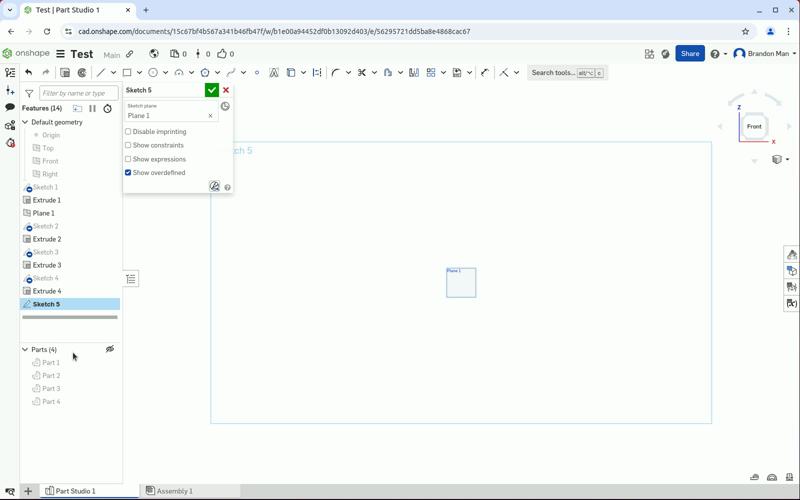
key_down(shift)
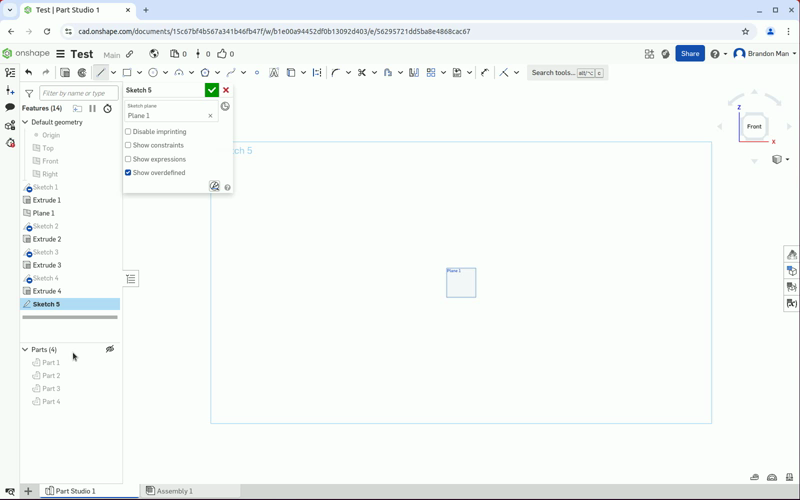
mouse_move(405, 213)
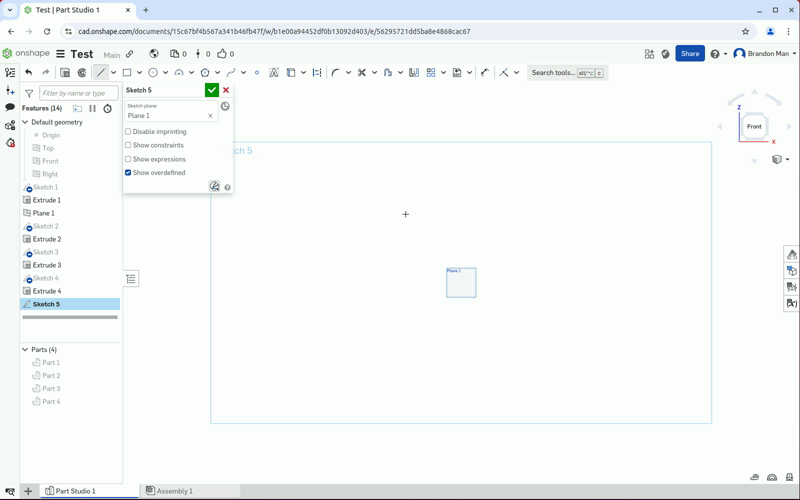
click(405, 213)
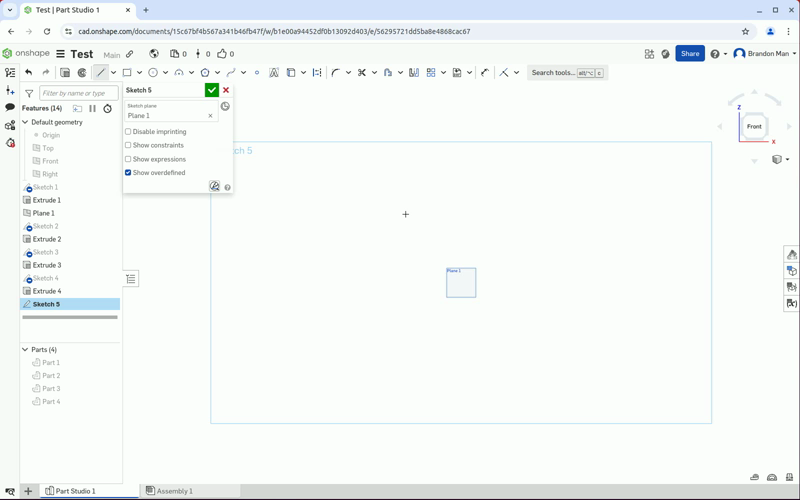
key_up(shift)
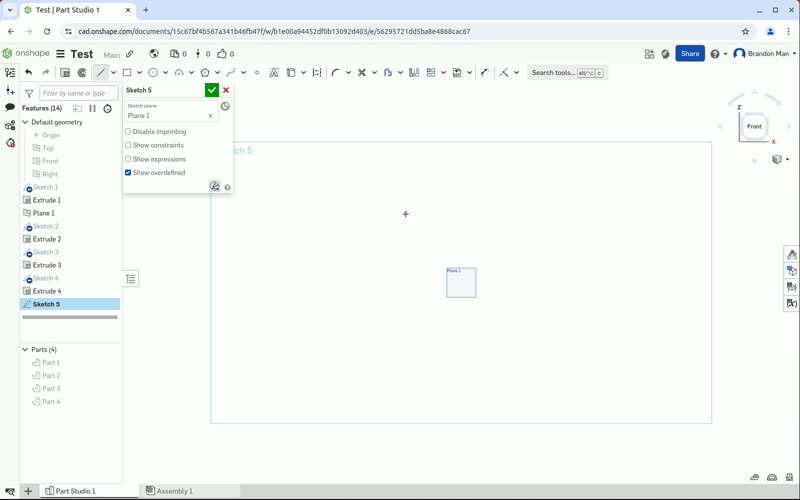
key_down(shift)
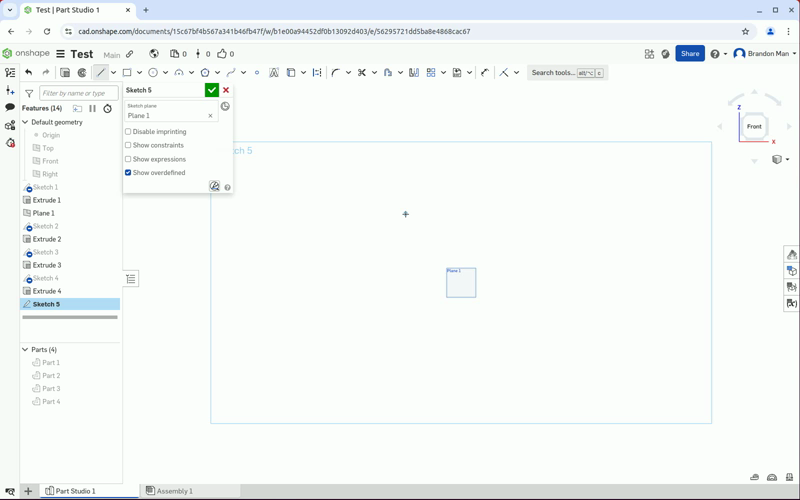
mouse_move(518, 213)
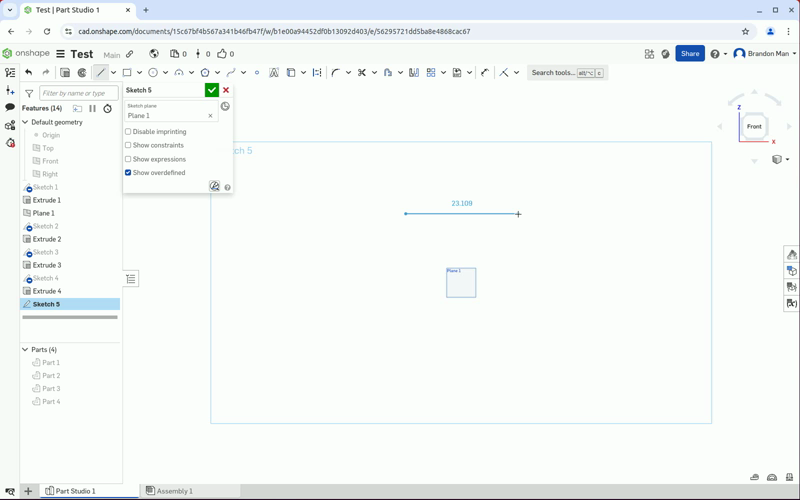
click(518, 213)
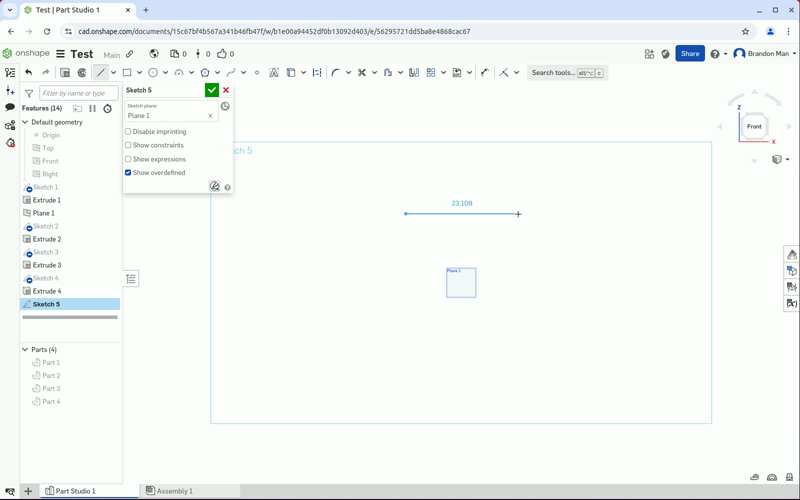
key_up(shift)
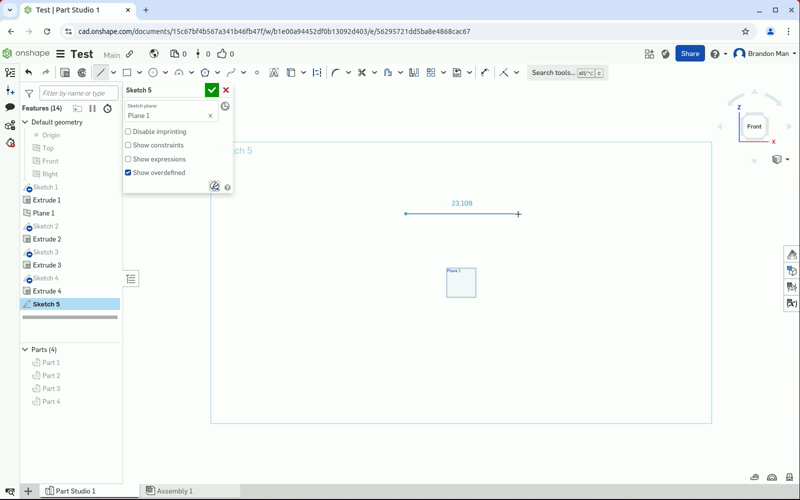
key_down(shift)
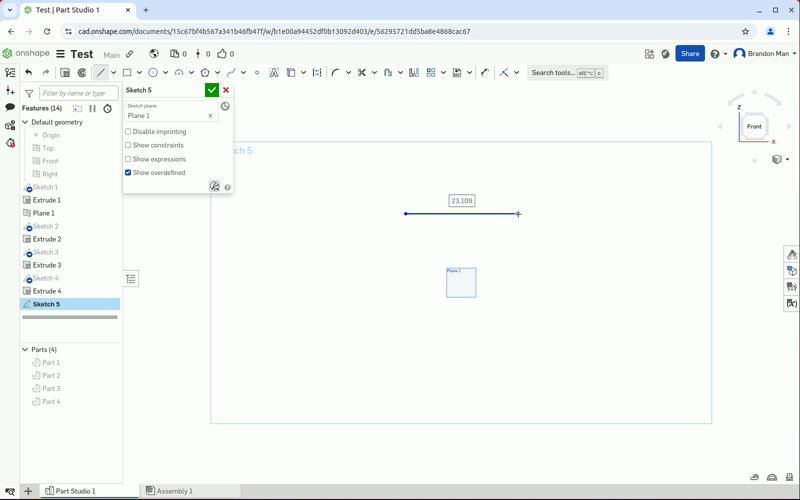
mouse_move(548, 213)
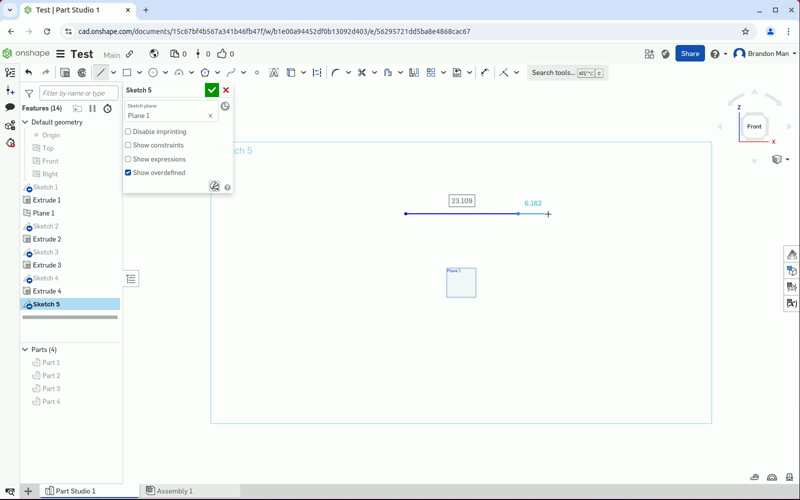
mouse_move(518, 209)
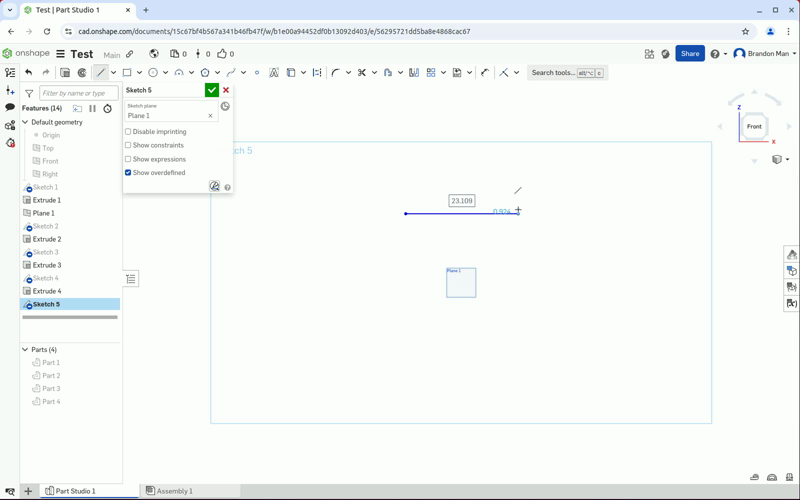
scroll(6)
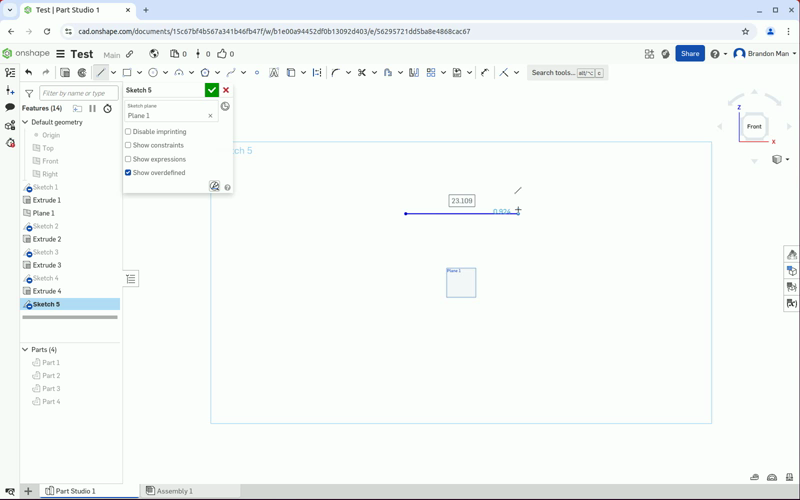
scroll(6)
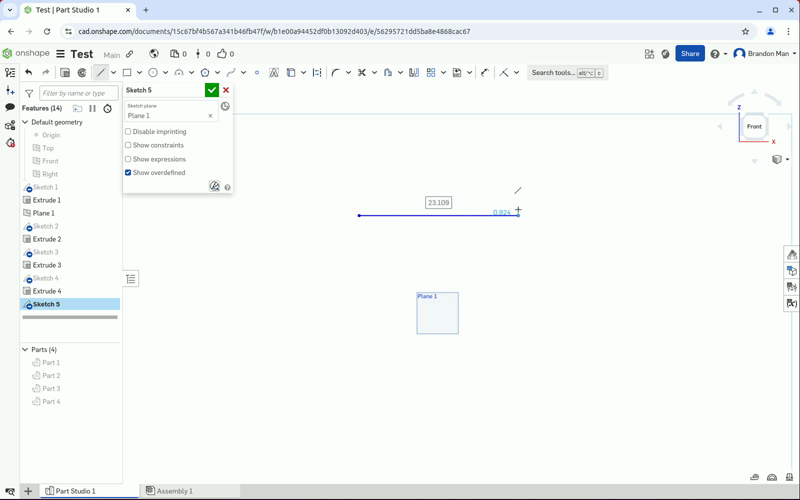
scroll(6)
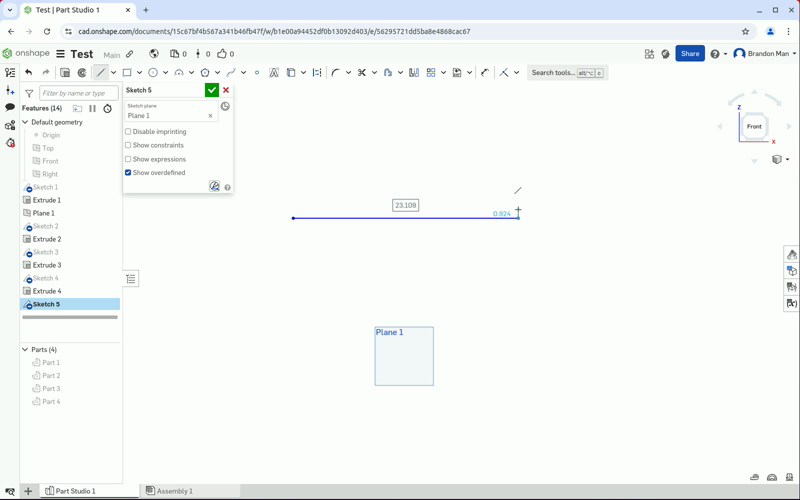
scroll(6)
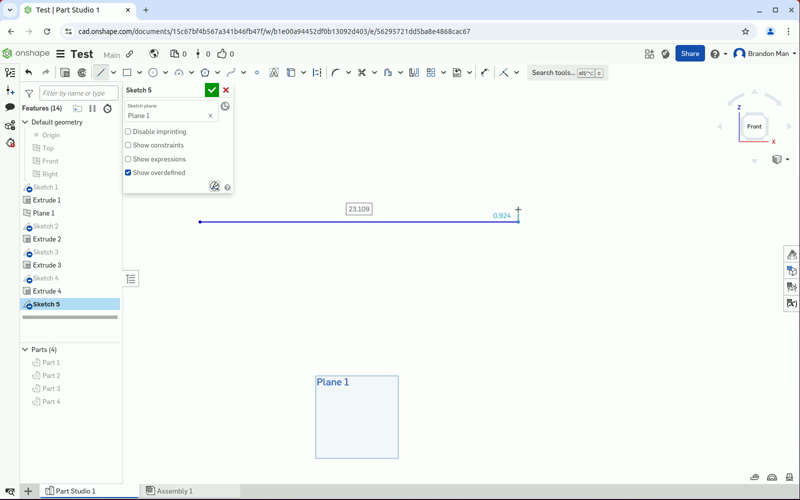
scroll(6)
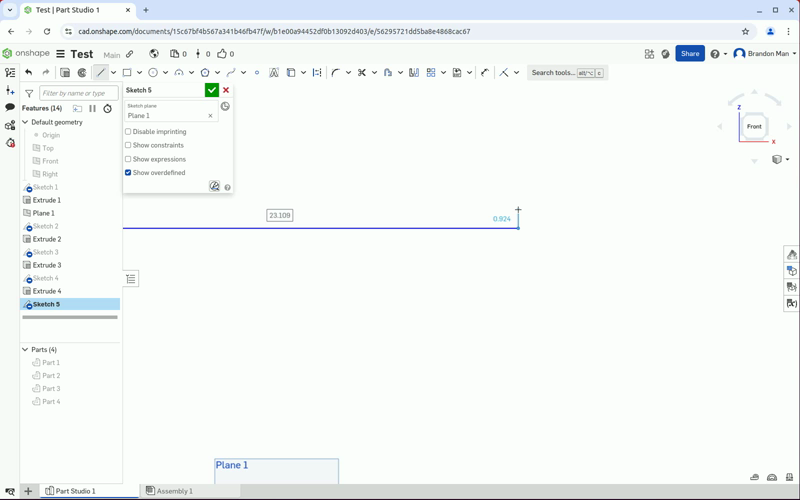
scroll(6)
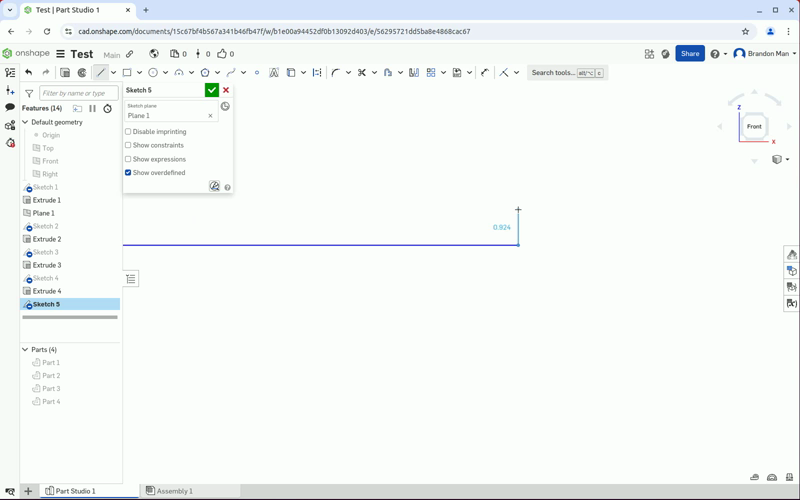
scroll(6)
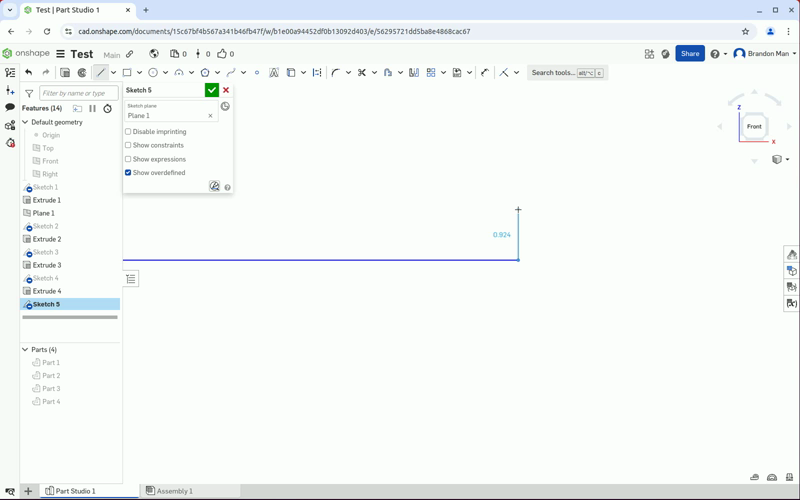
click(518, 209)
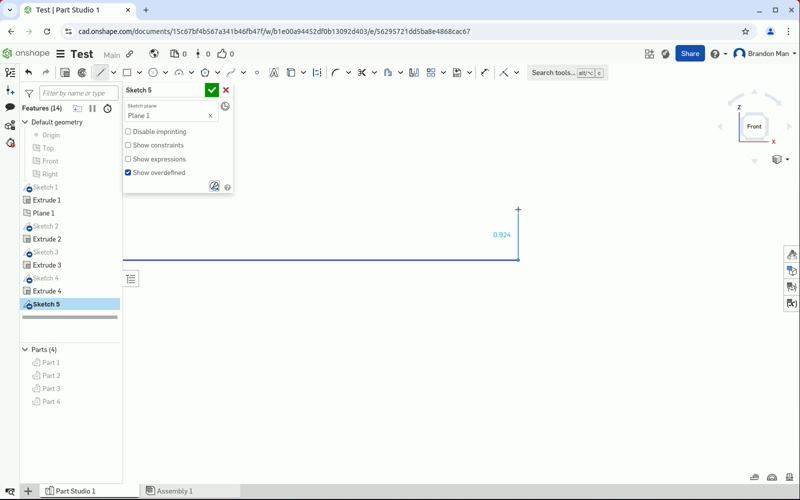
scroll(-6)
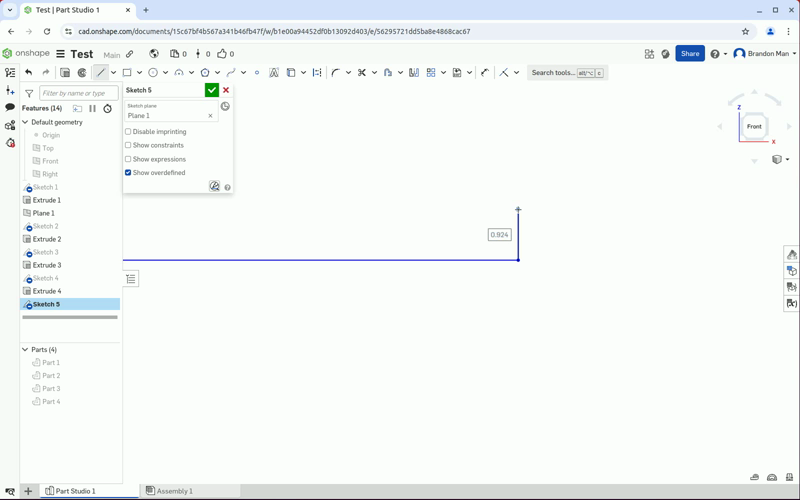
scroll(-6)
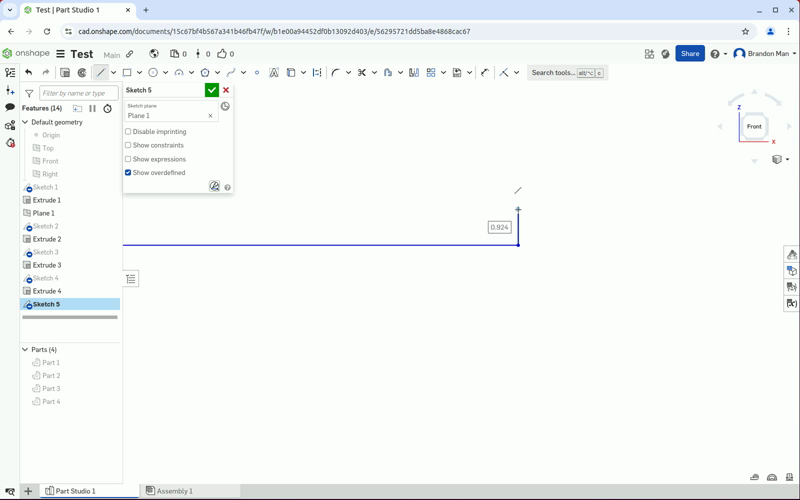
scroll(-6)
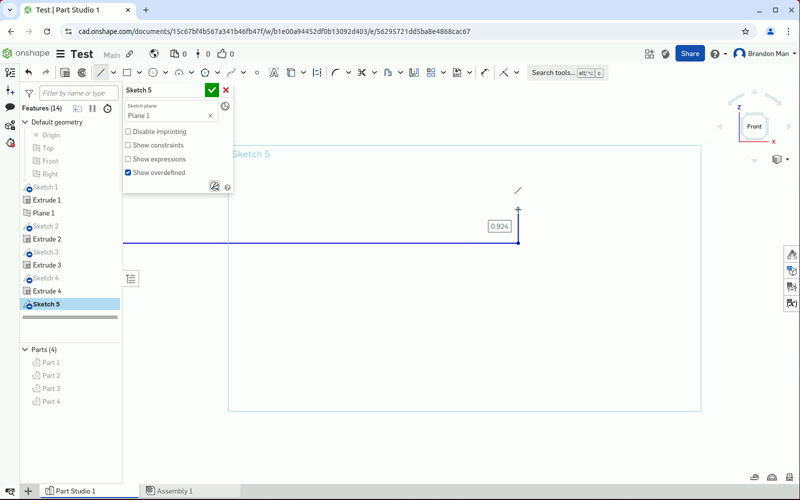
scroll(-6)
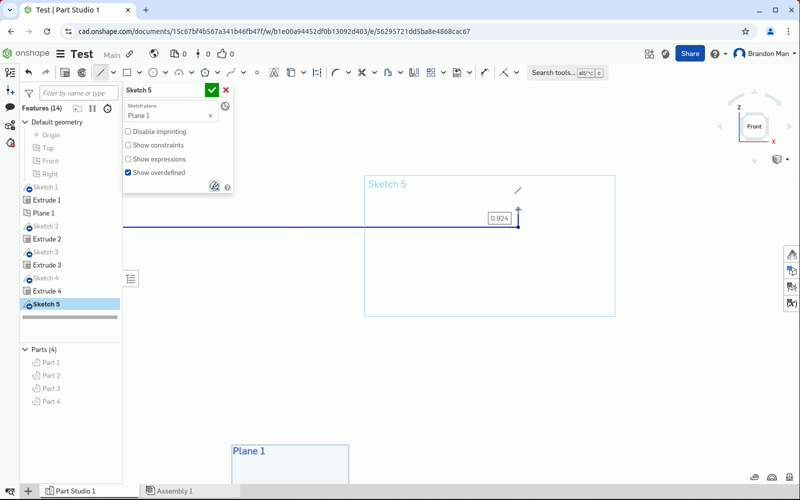
scroll(-6)
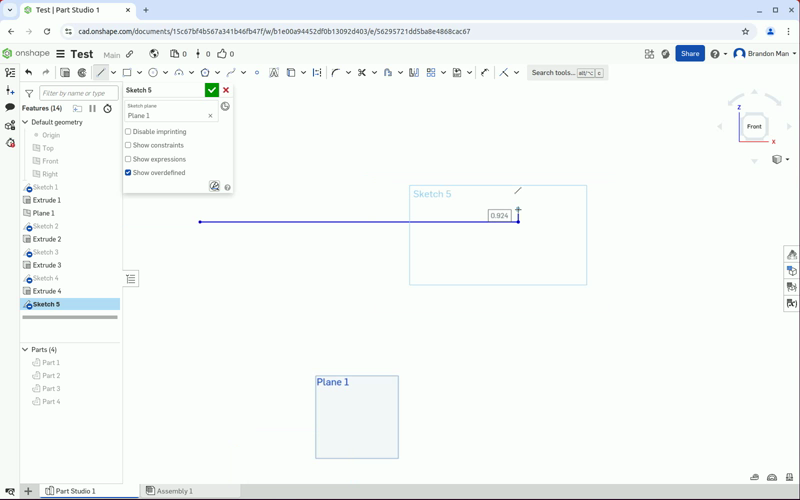
scroll(-6)
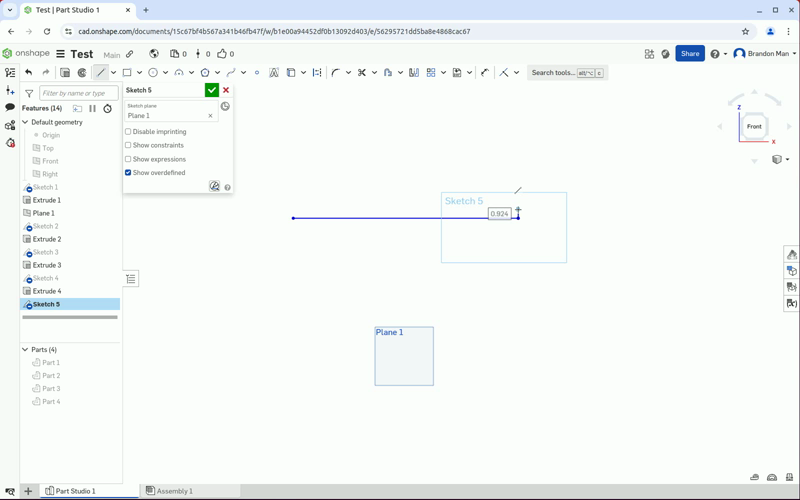
scroll(-6)
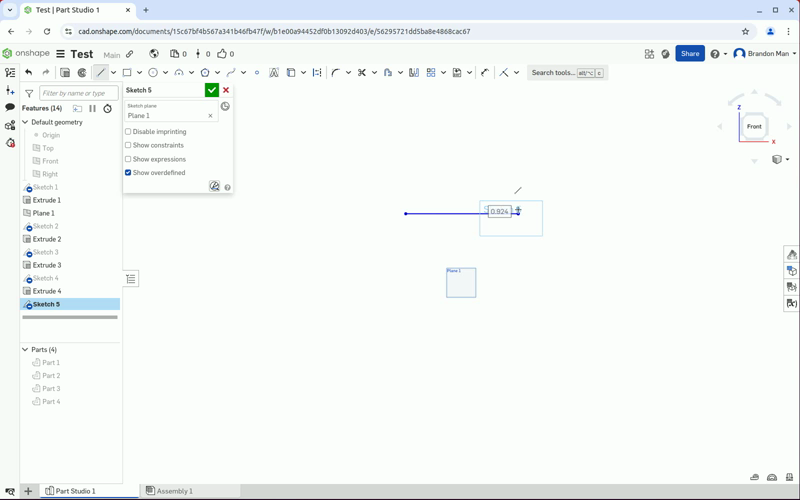
key_up(shift)
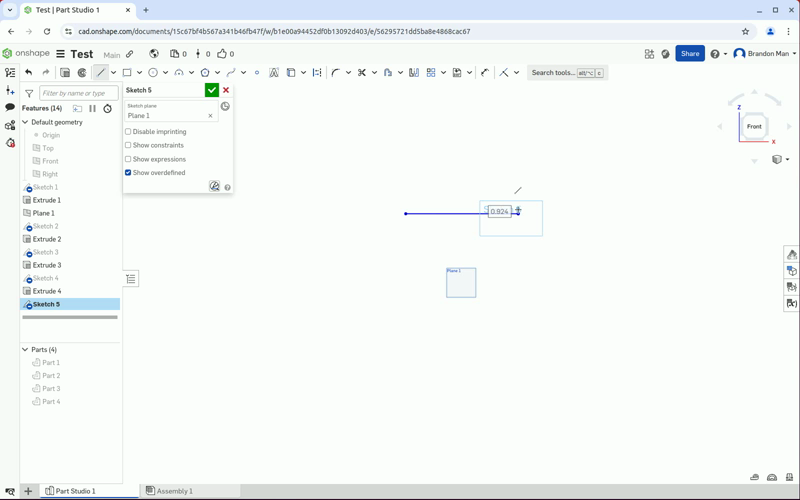
key_down(shift)
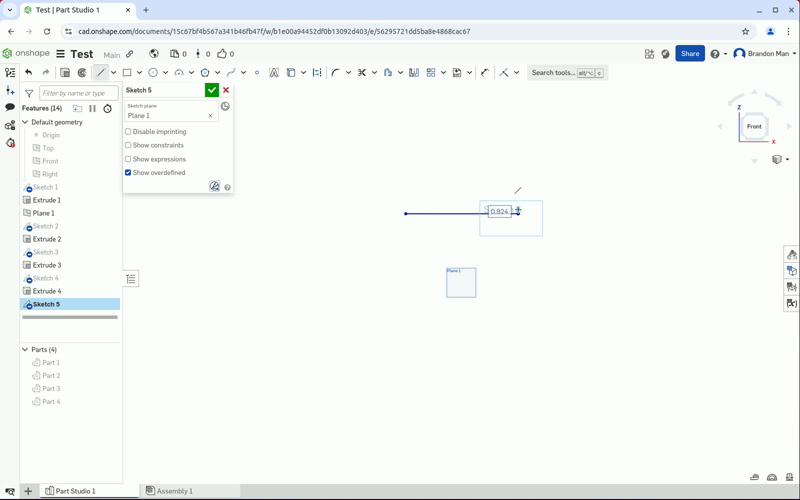
mouse_move(405, 209)
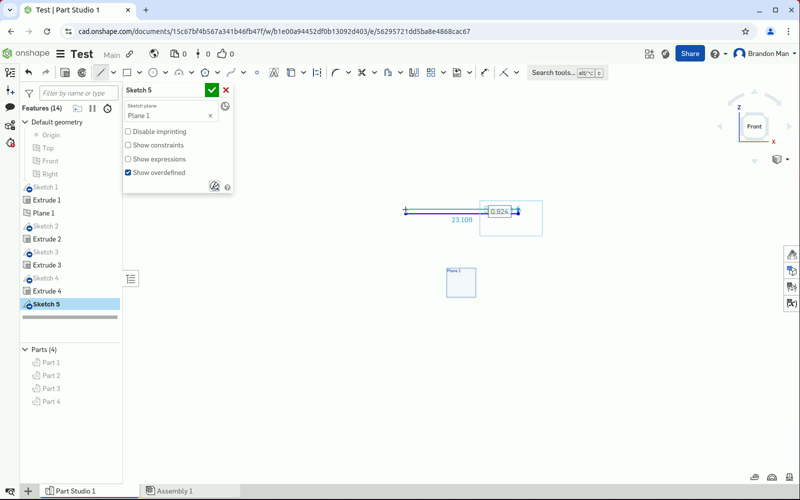
click(405, 209)
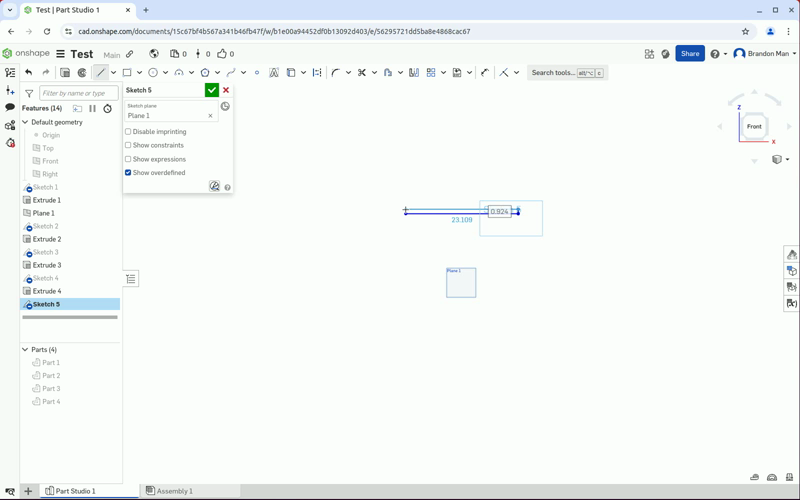
key_up(shift)
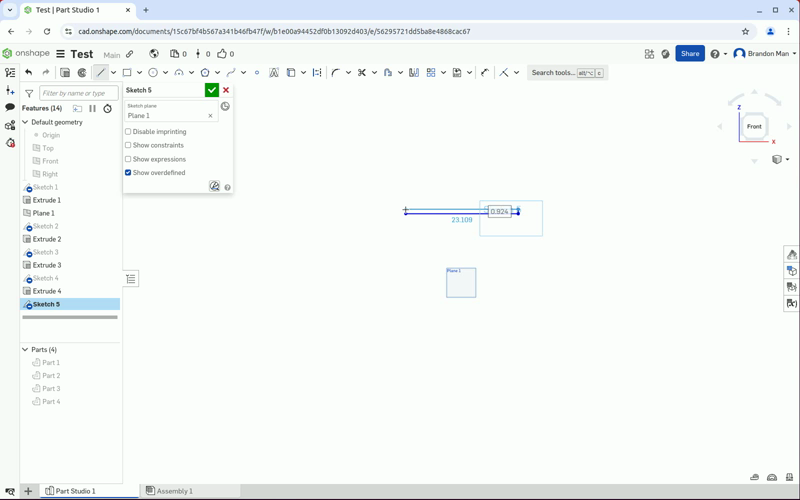
mouse_move(435, 209)
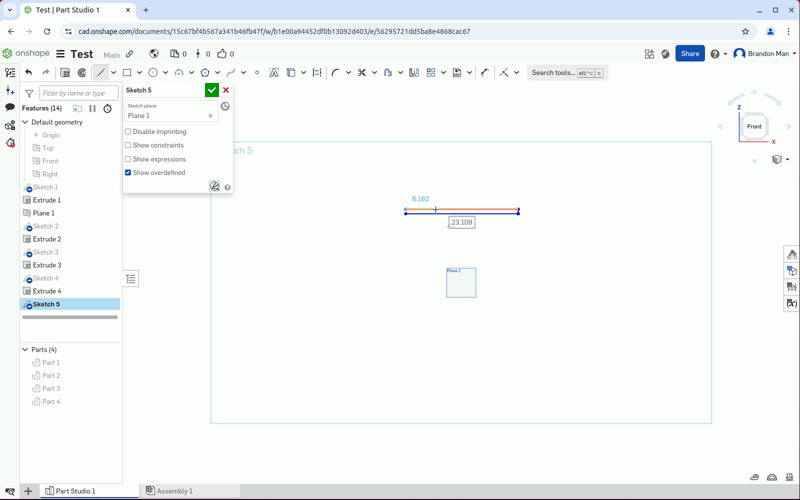
key_down(shift)
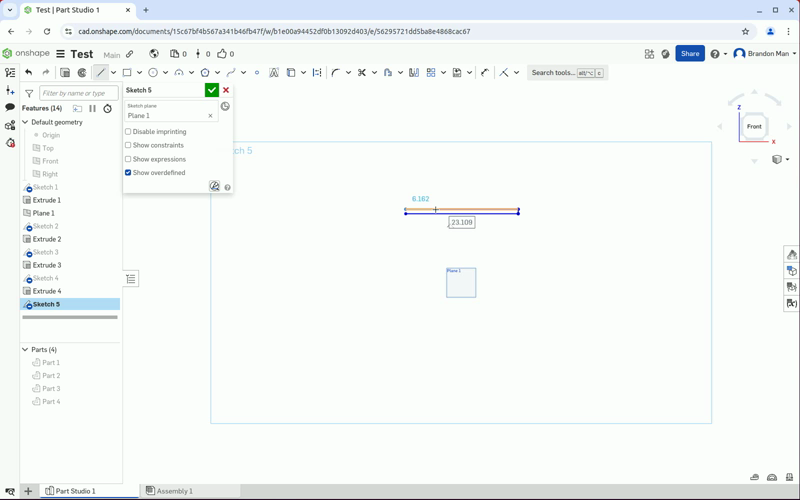
mouse_move(405, 213)
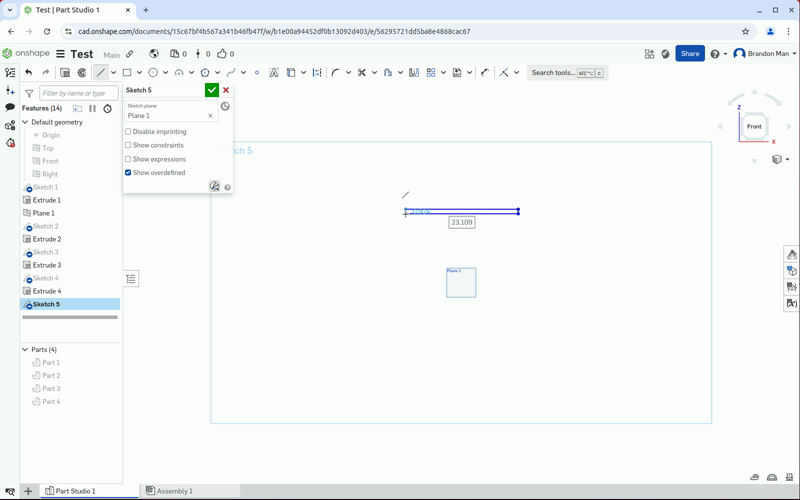
scroll(6)
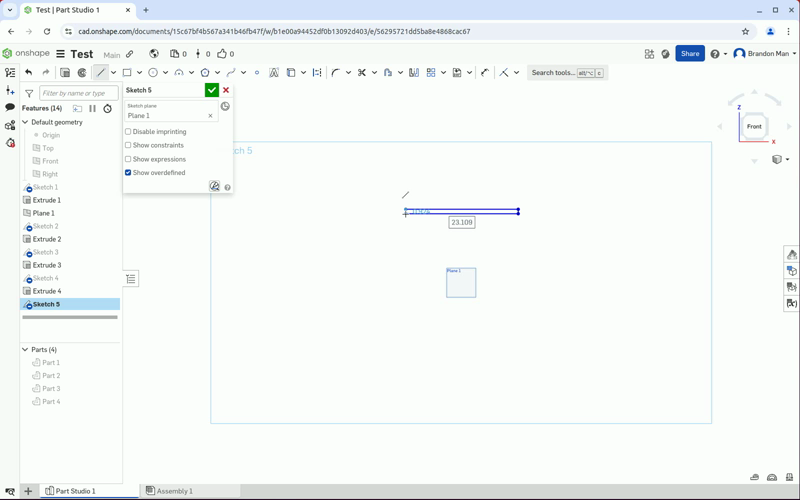
scroll(6)
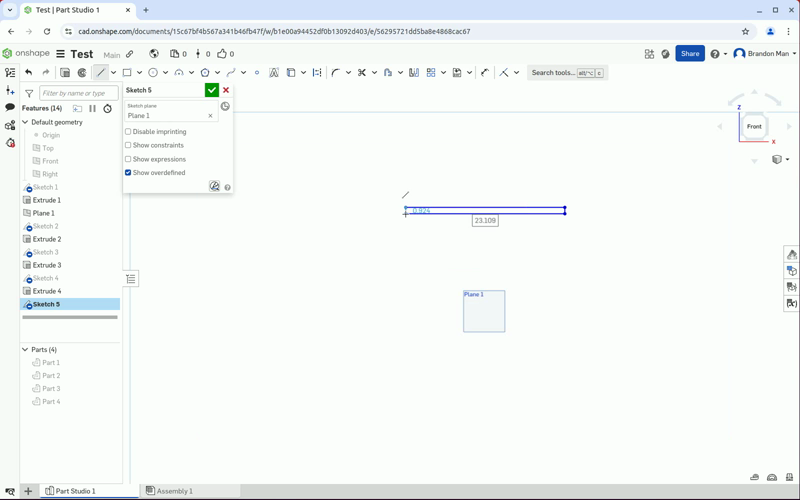
scroll(6)
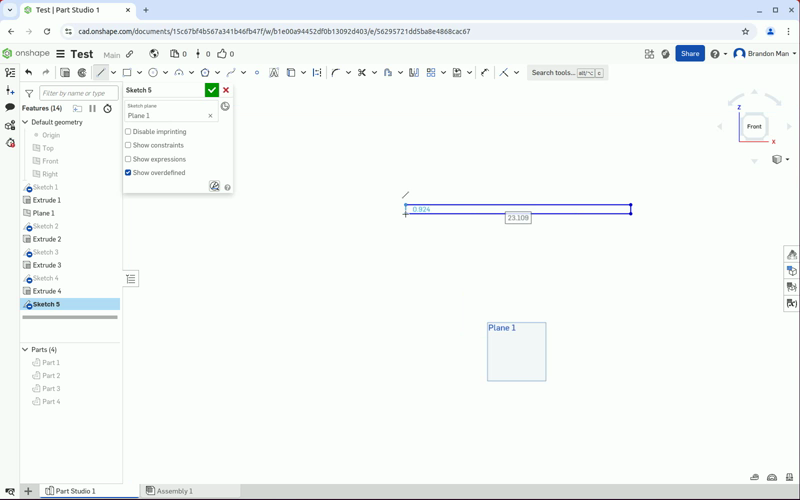
scroll(6)
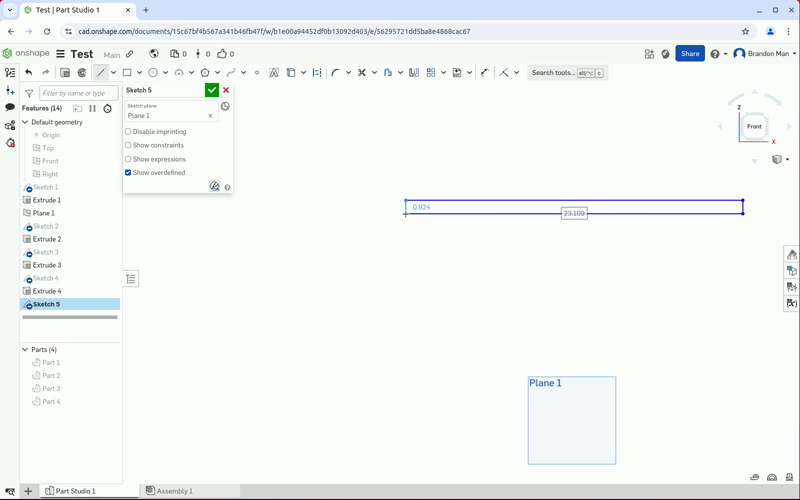
scroll(6)
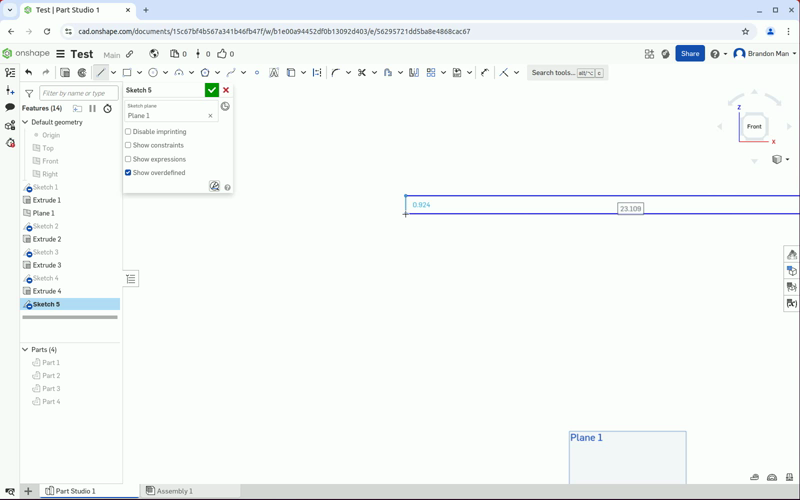
scroll(6)
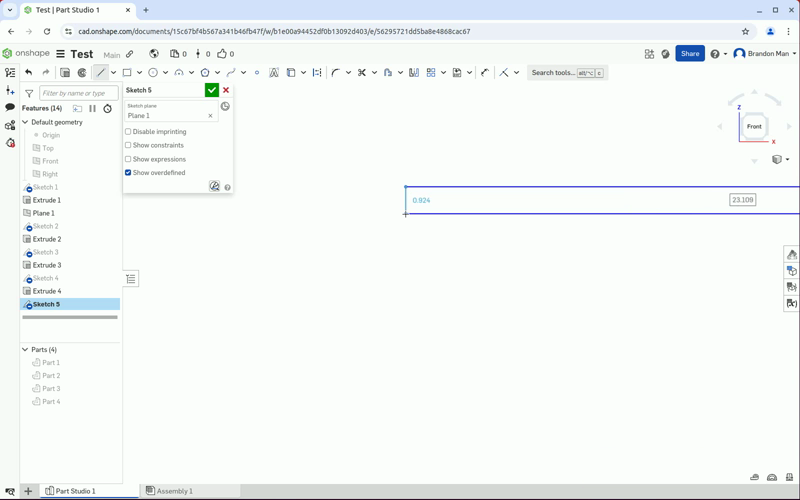
scroll(6)
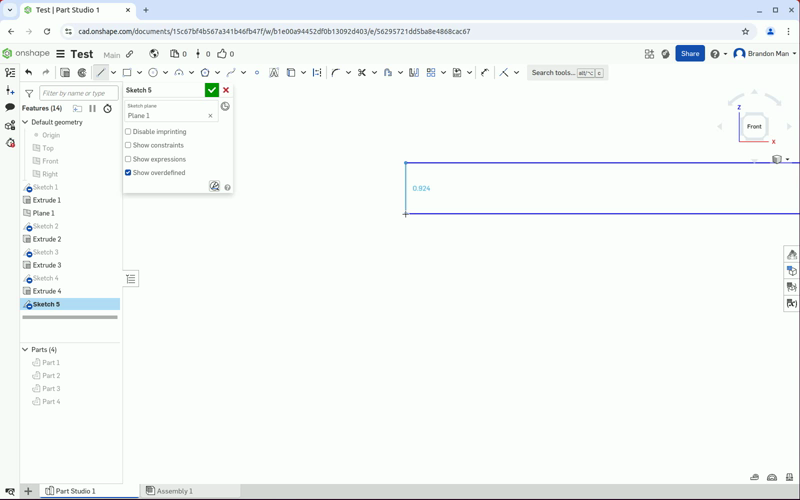
key_up(shift)
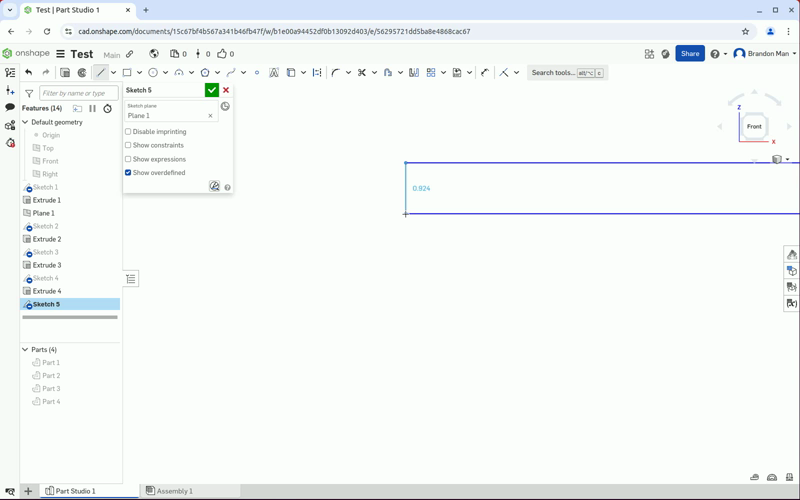
click(405, 213)
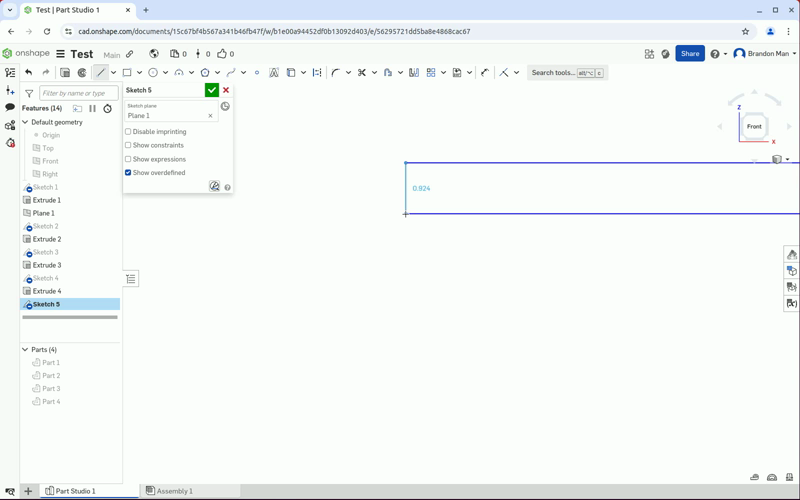
scroll(-6)
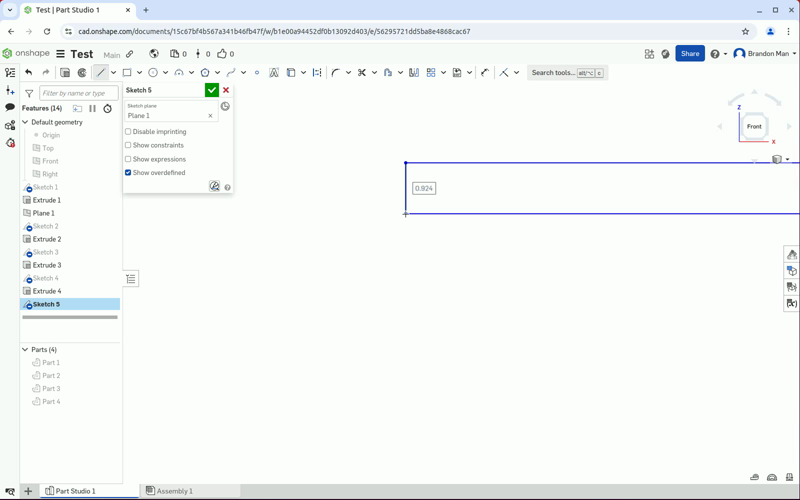
scroll(-6)
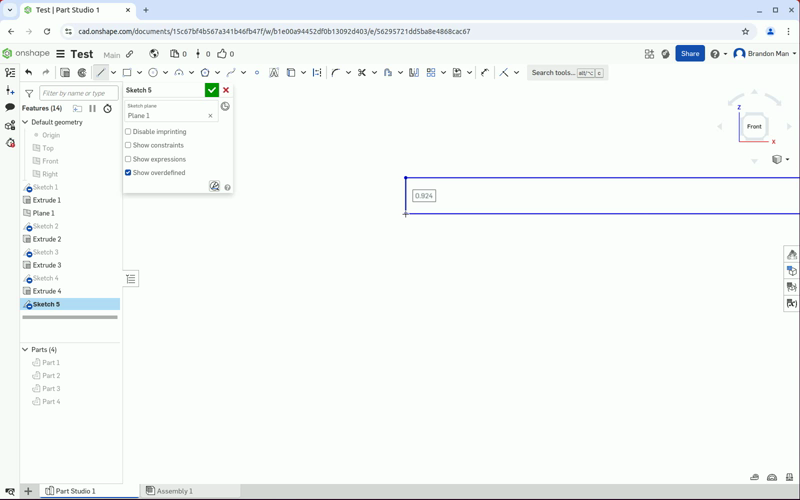
scroll(-6)
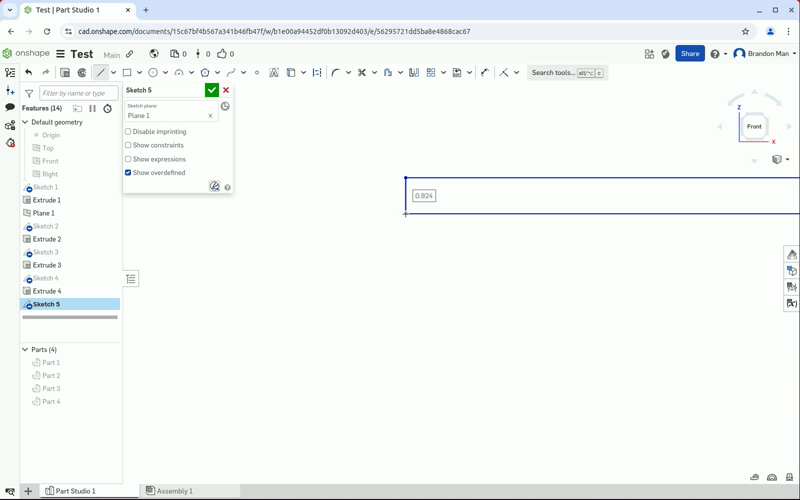
scroll(-6)
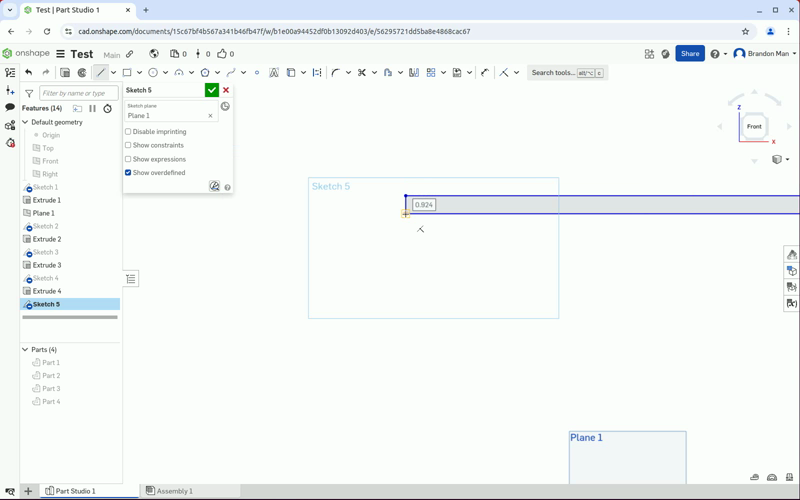
scroll(-6)
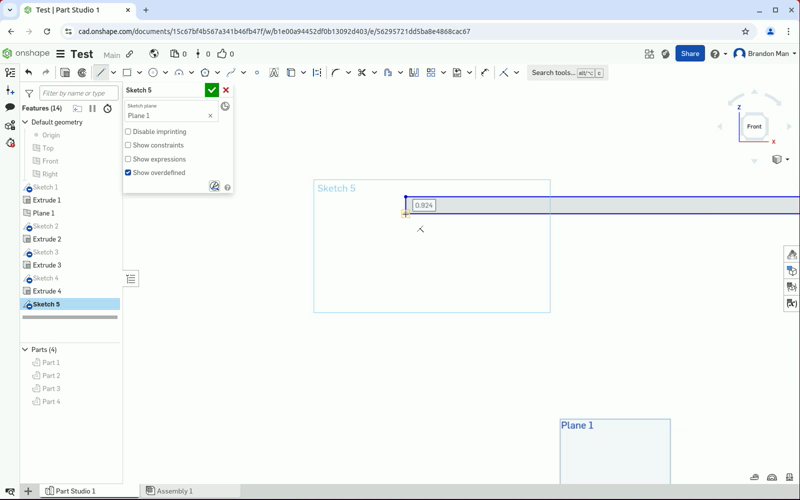
scroll(-6)
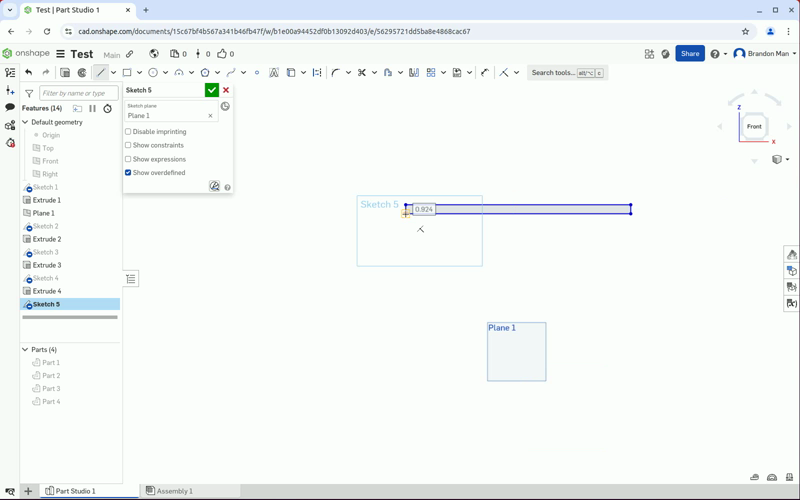
scroll(-6)
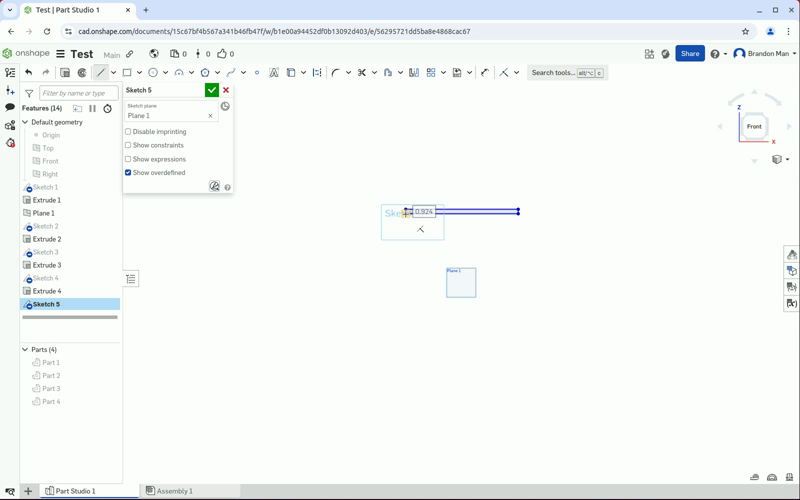
key(esc)
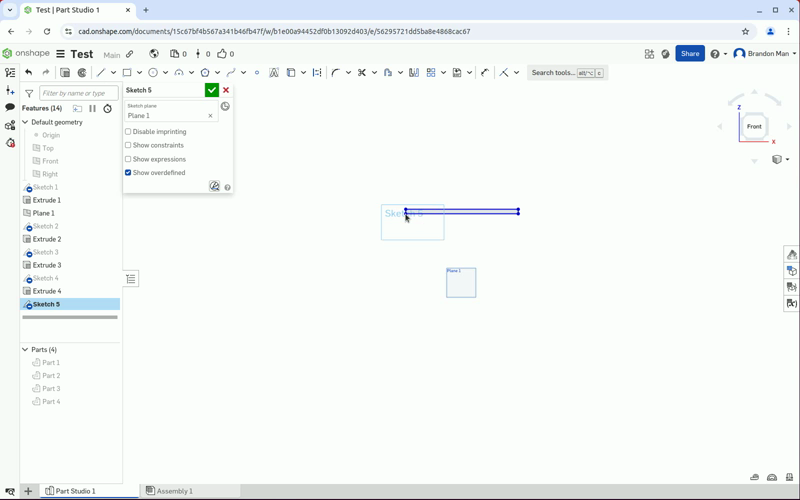
mouse_move(485, 209)
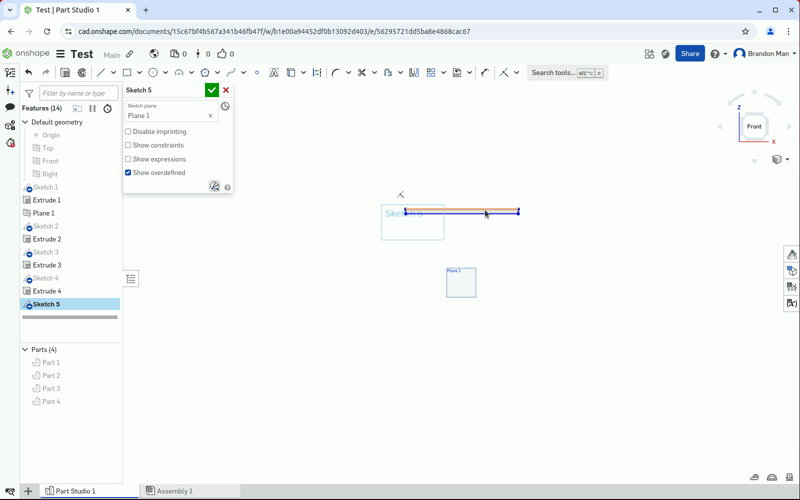
scroll(6)
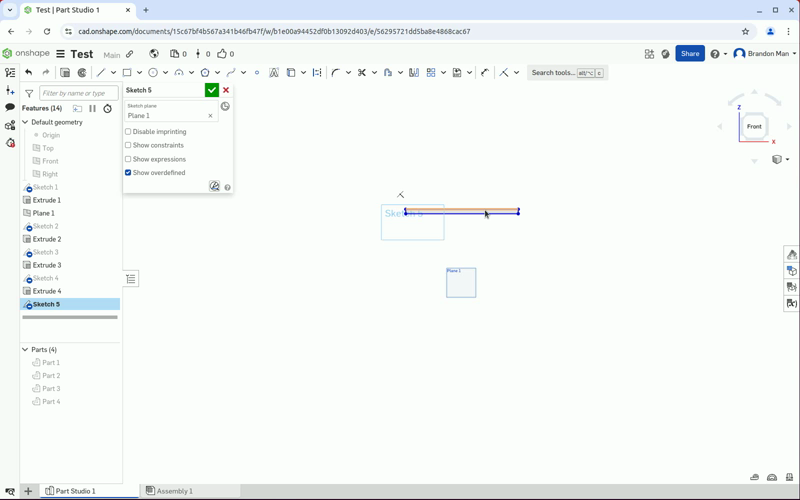
scroll(6)
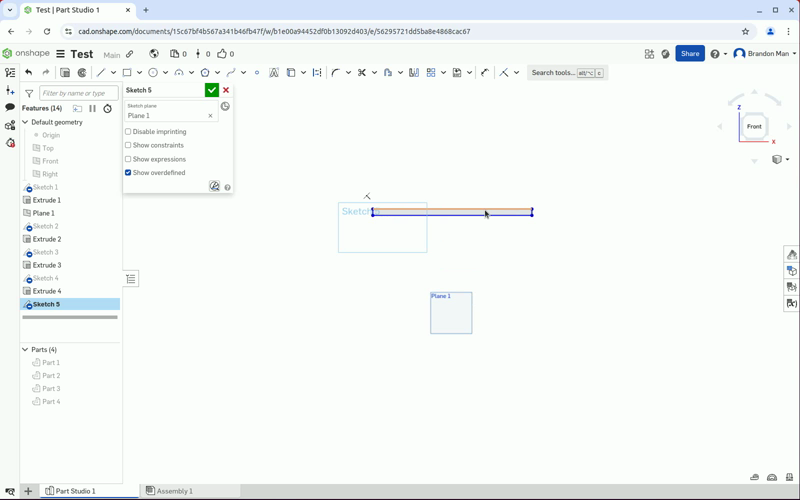
scroll(6)
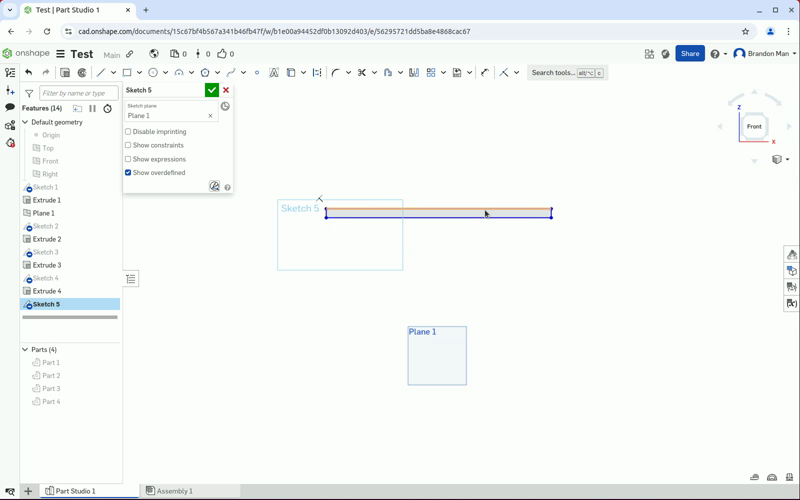
scroll(6)
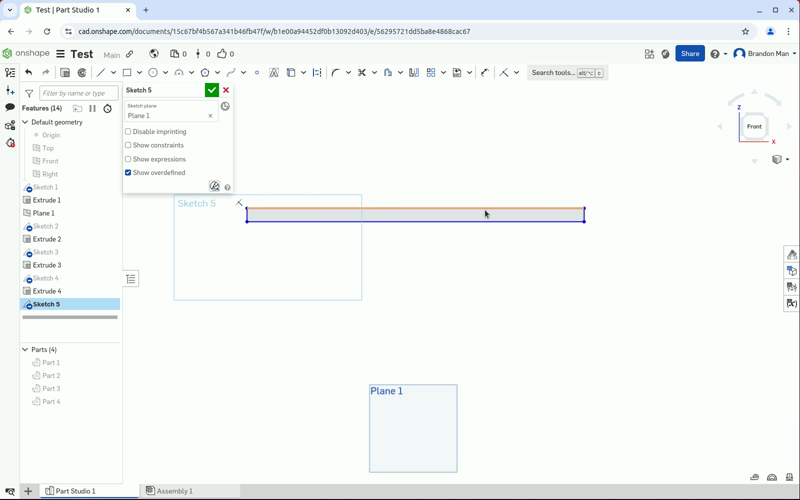
scroll(6)
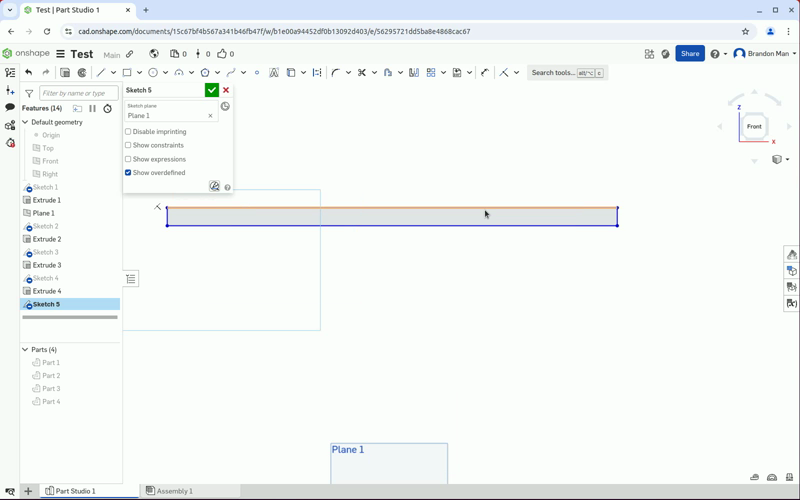
scroll(6)
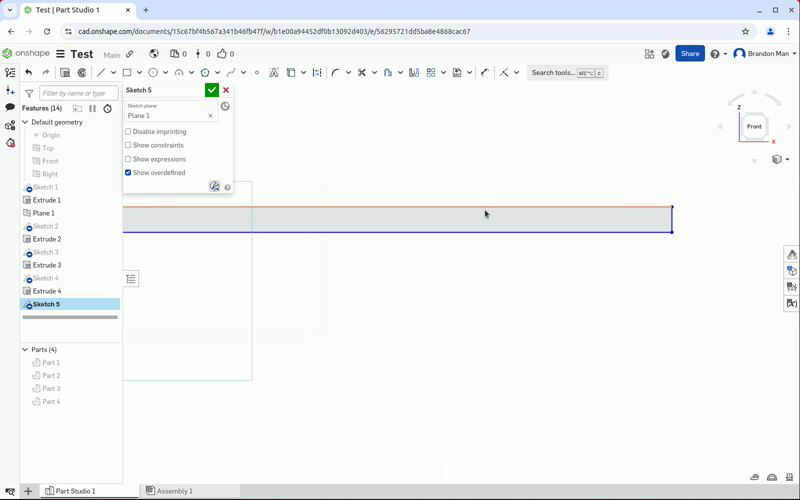
scroll(6)
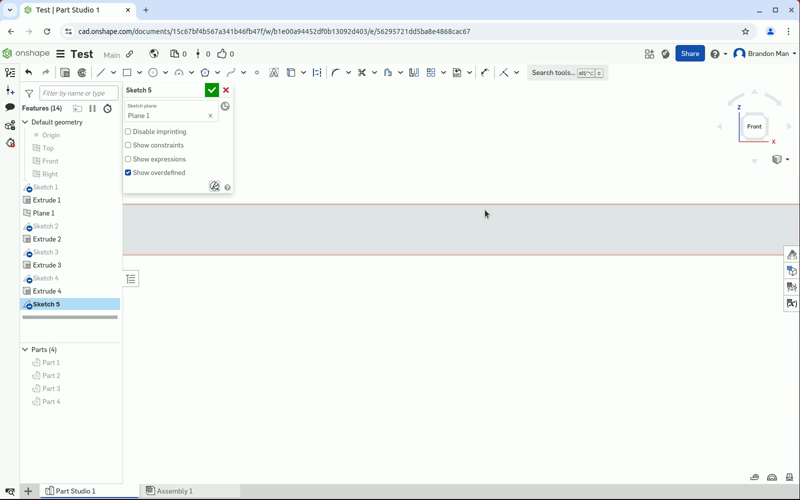
click(485, 209)
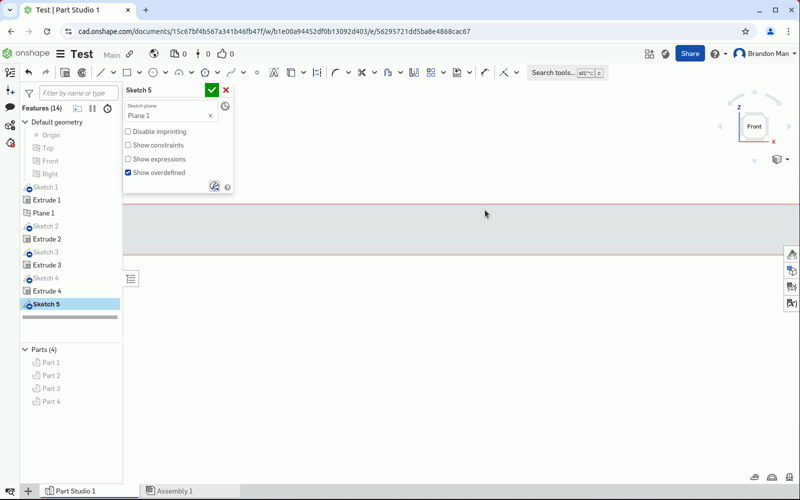
scroll(-6)
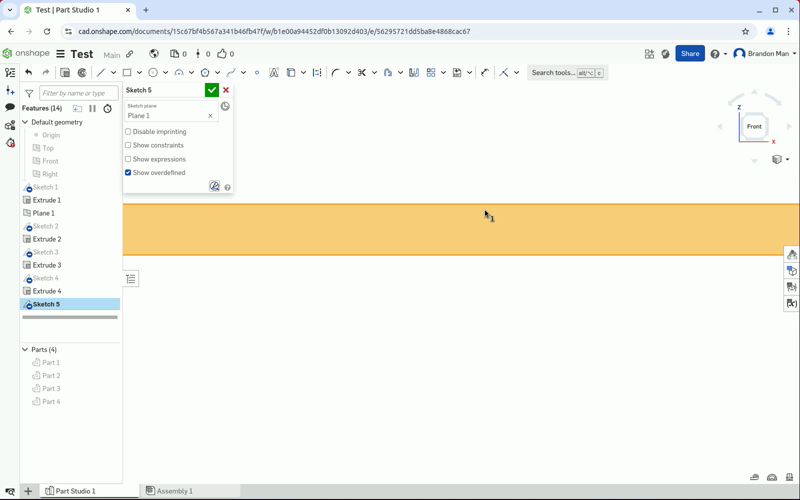
scroll(-6)
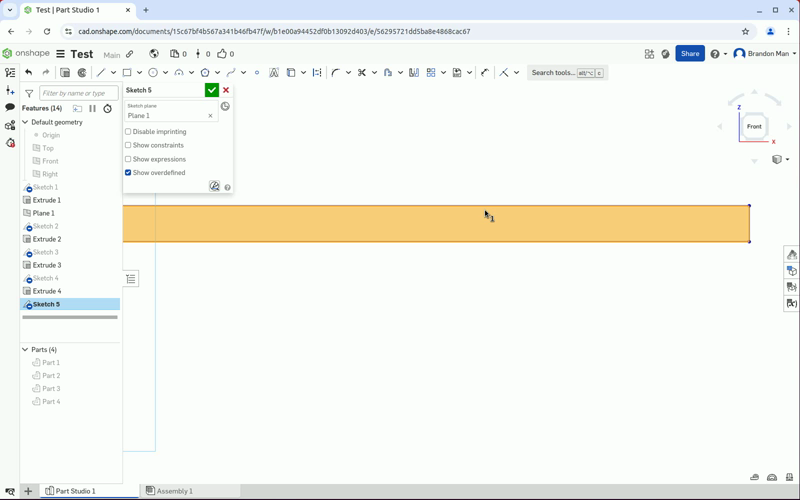
scroll(-6)
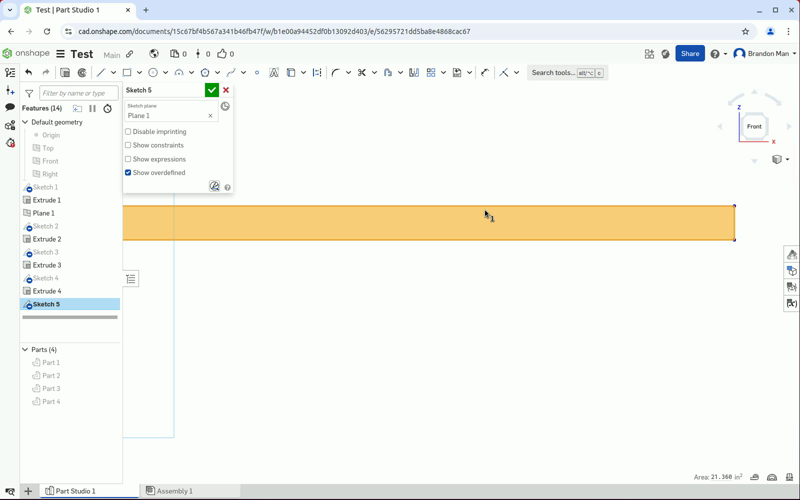
scroll(-6)
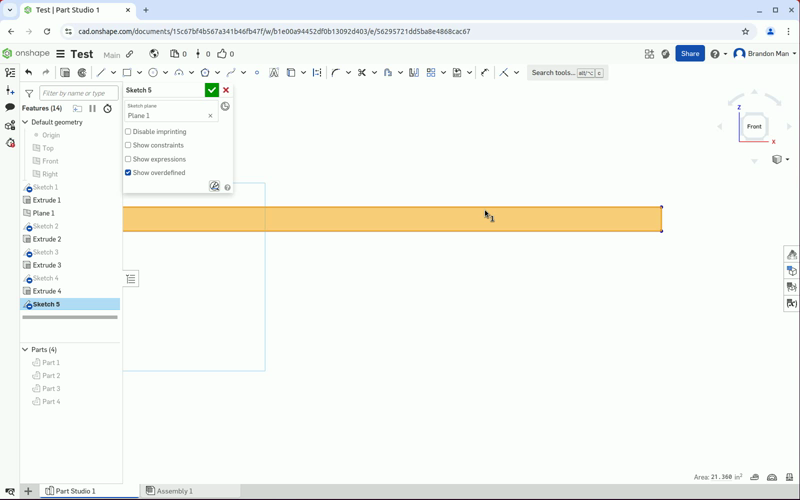
scroll(-6)
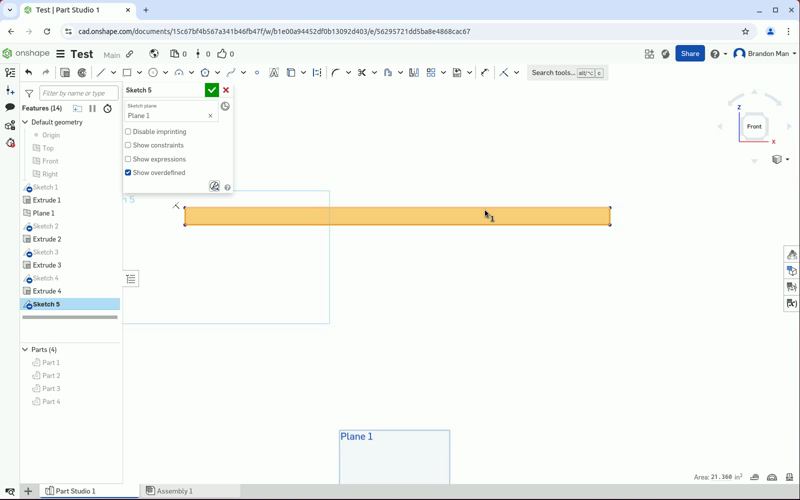
scroll(-6)
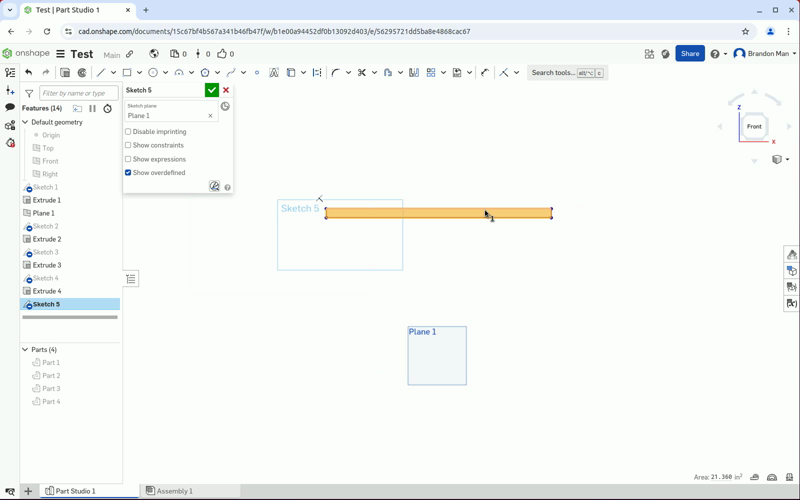
scroll(-6)
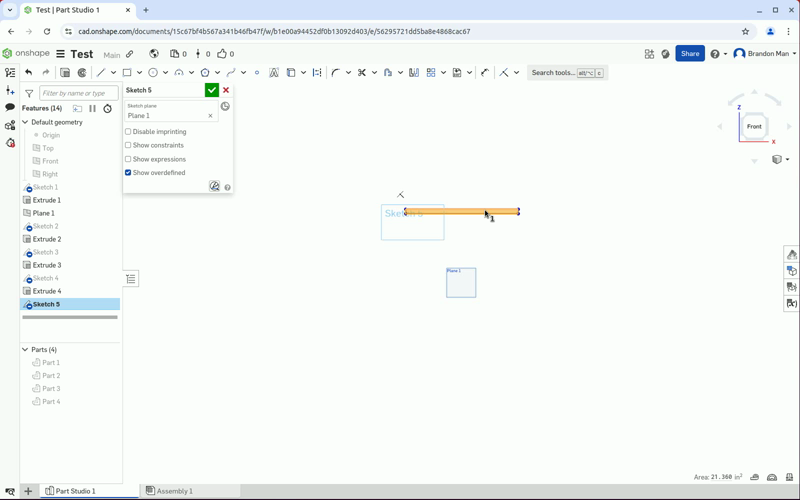
mouse_move(73, 352)
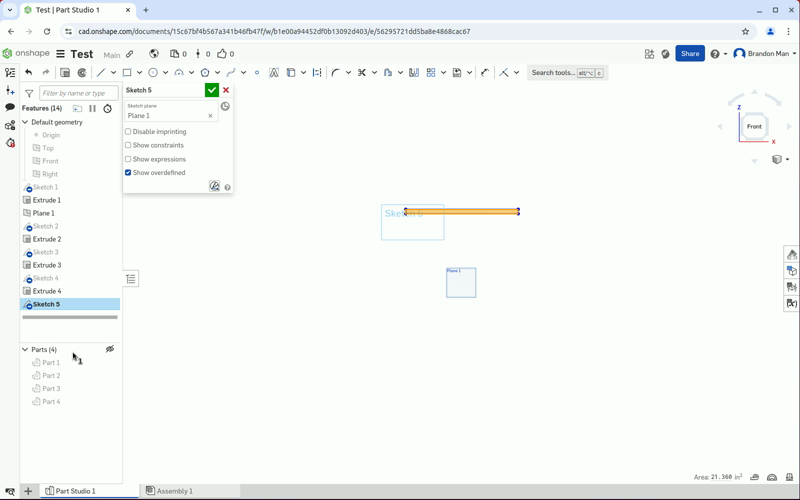
key(shift+y)
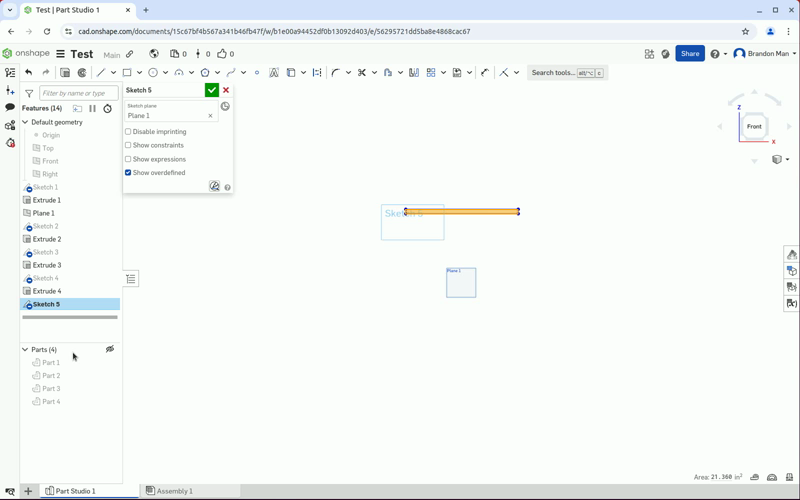
key(shift+e)
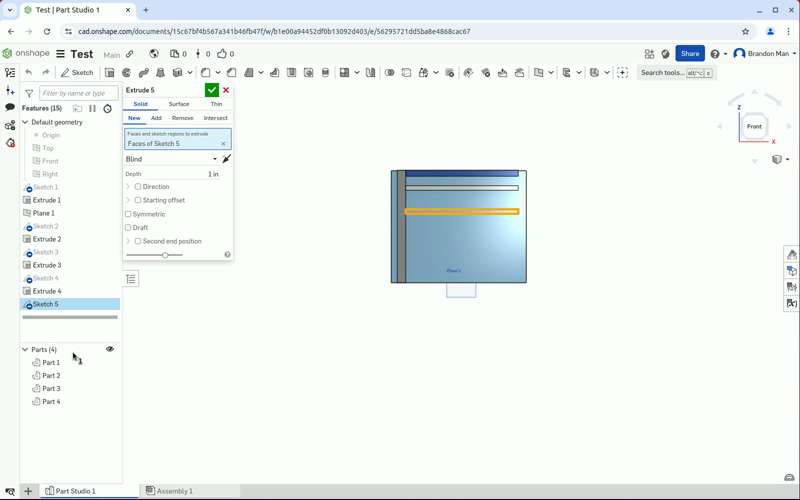
mouse_move(143, 106)
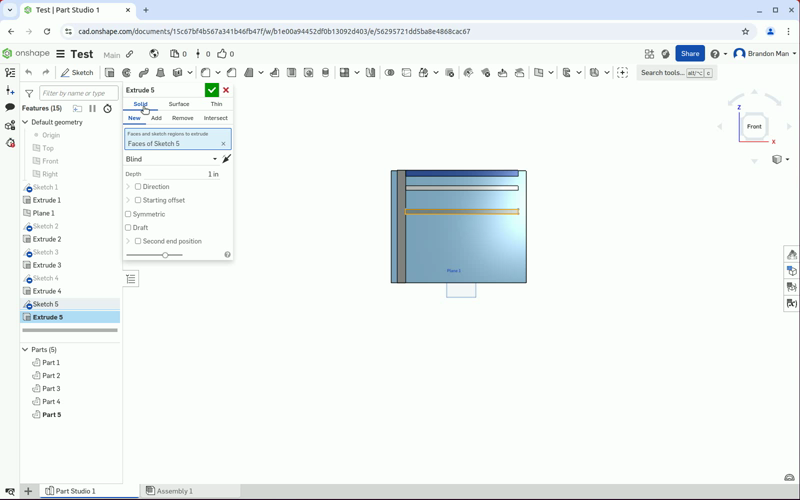
click(143, 106)
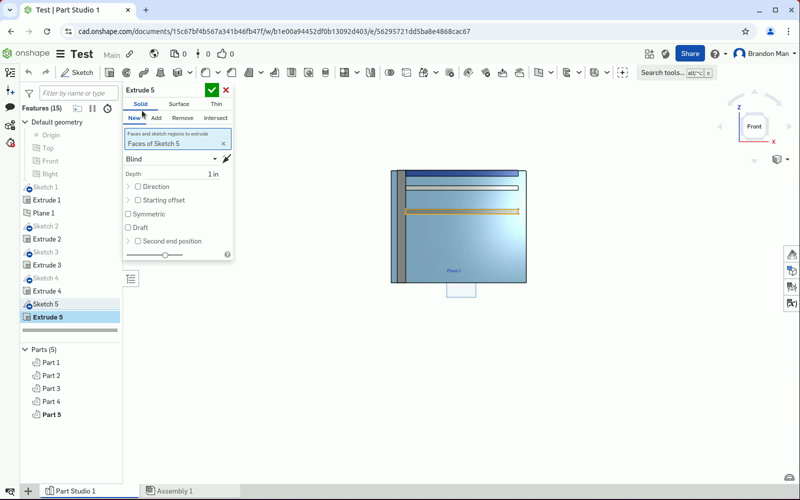
mouse_move(137, 120)
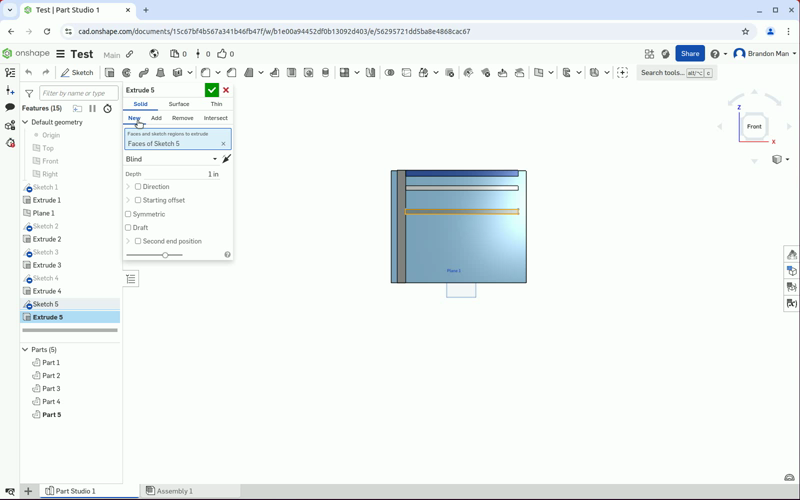
click(137, 120)
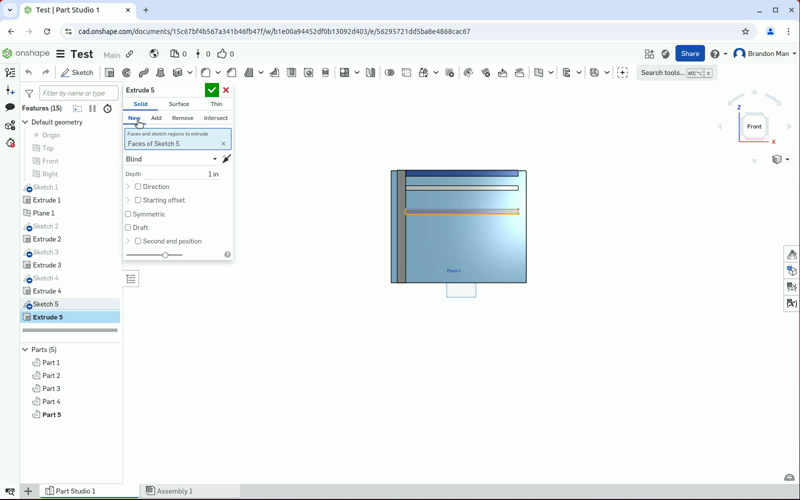
key(tab, 4)
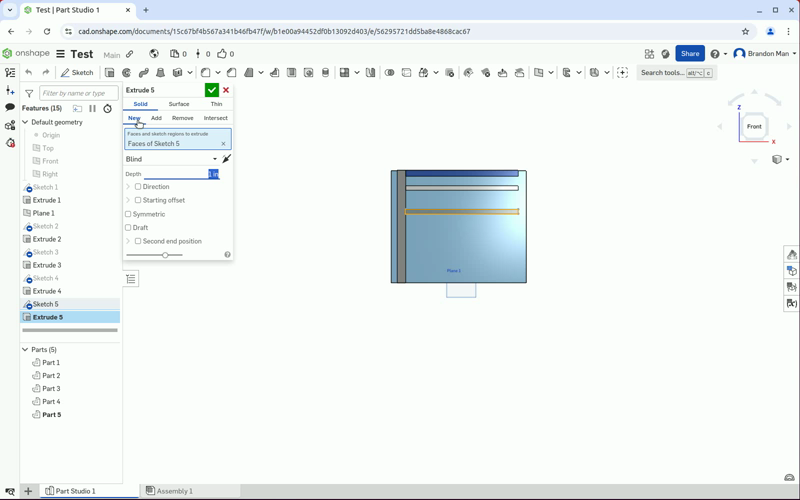
text(3.129)
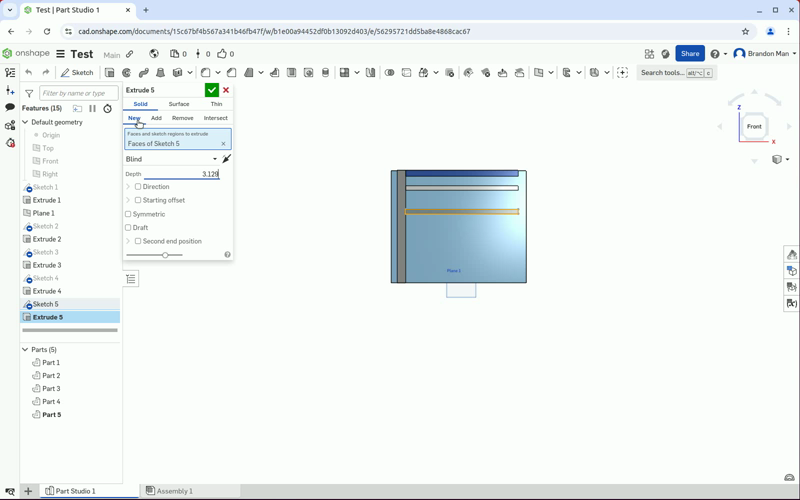
key(enter)
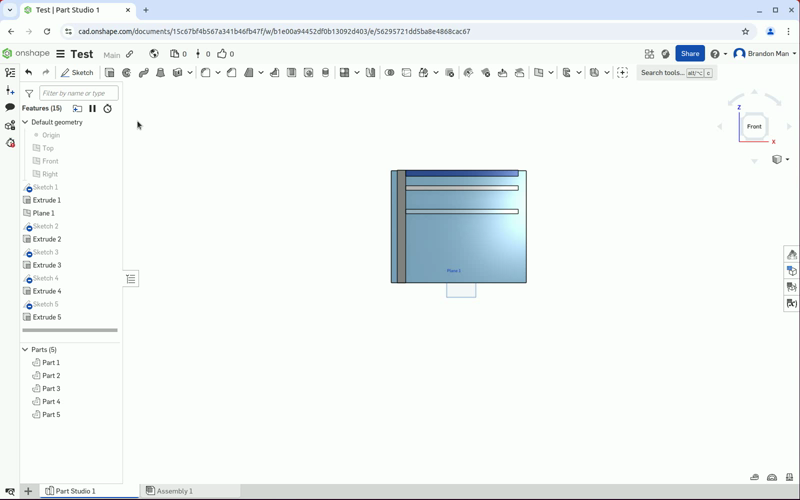
key(shift+h)
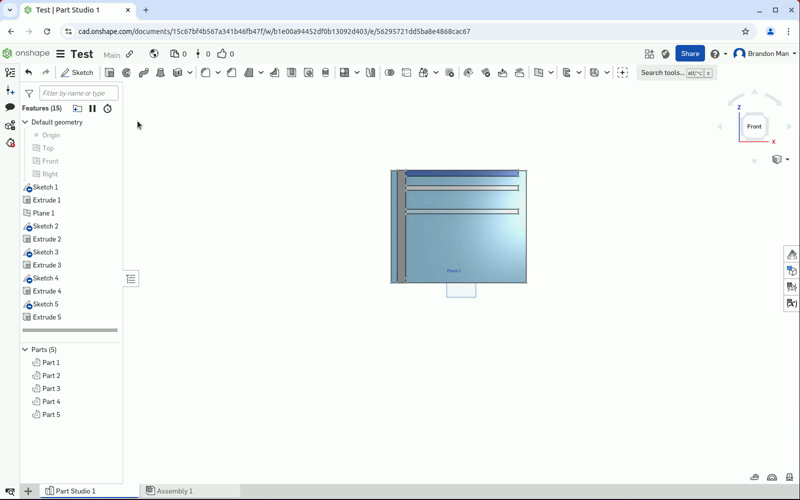
key(shift+h)
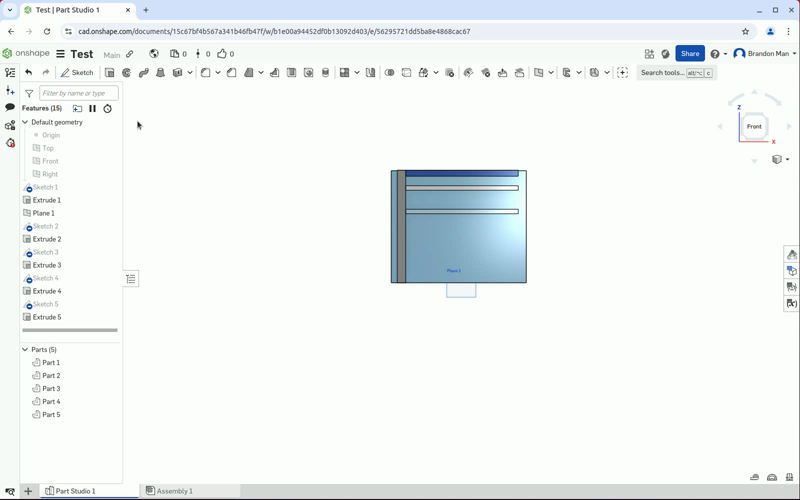
mouse_move(73, 189)
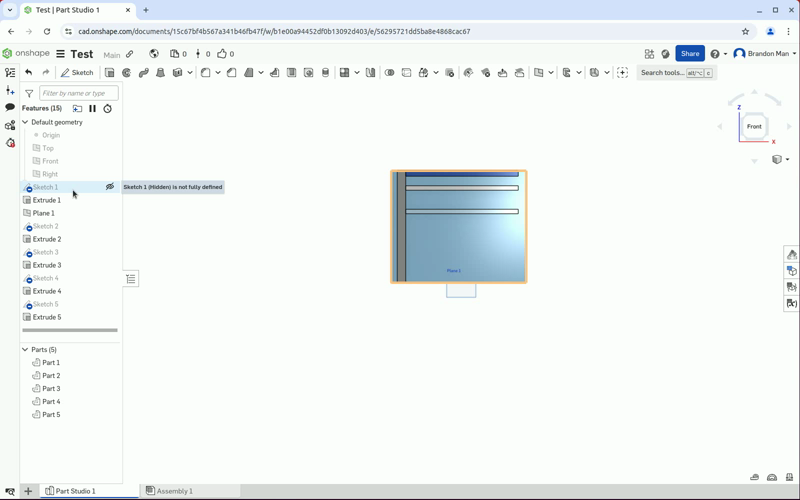
click(73, 189)
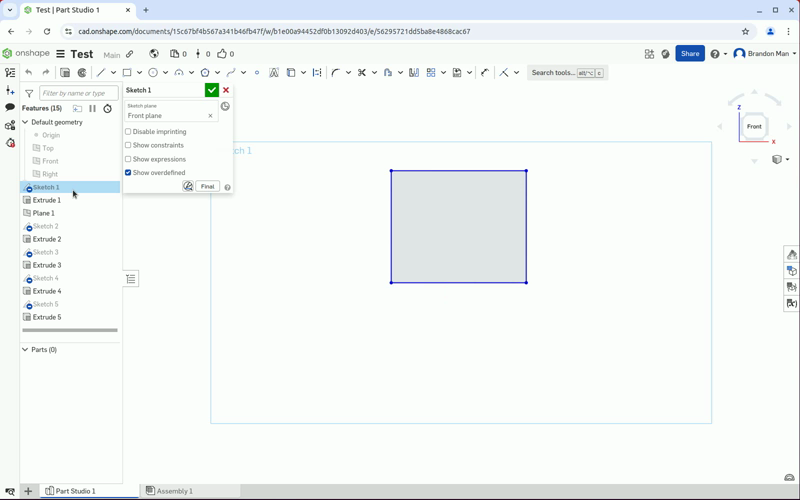
mouse_move(229, 92)
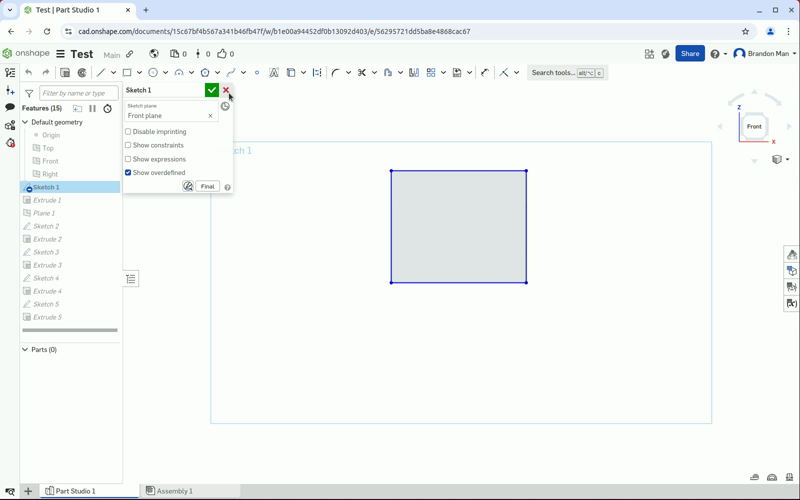
click(229, 92)
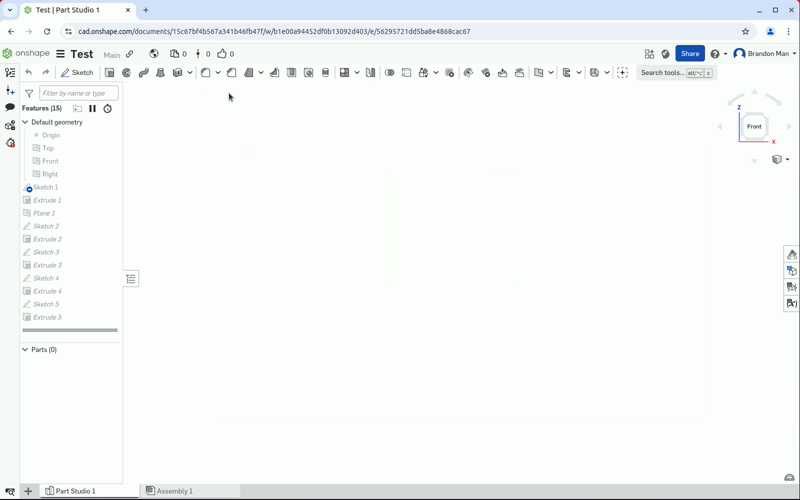
key(shift+s)
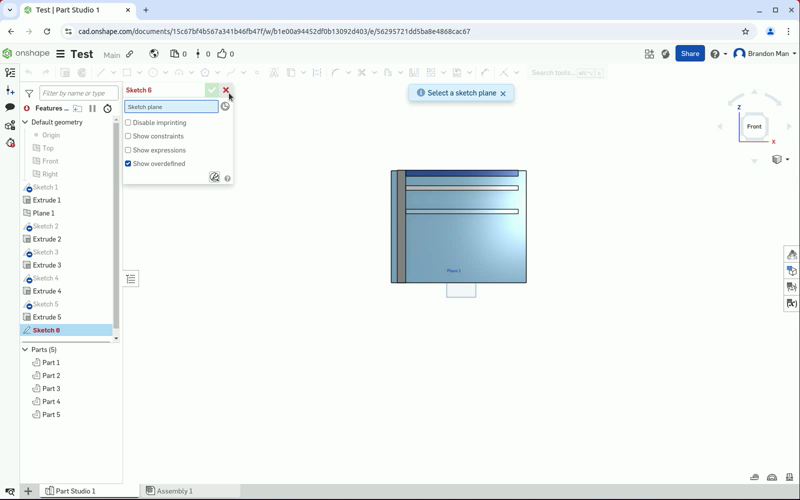
mouse_move(69, 215)
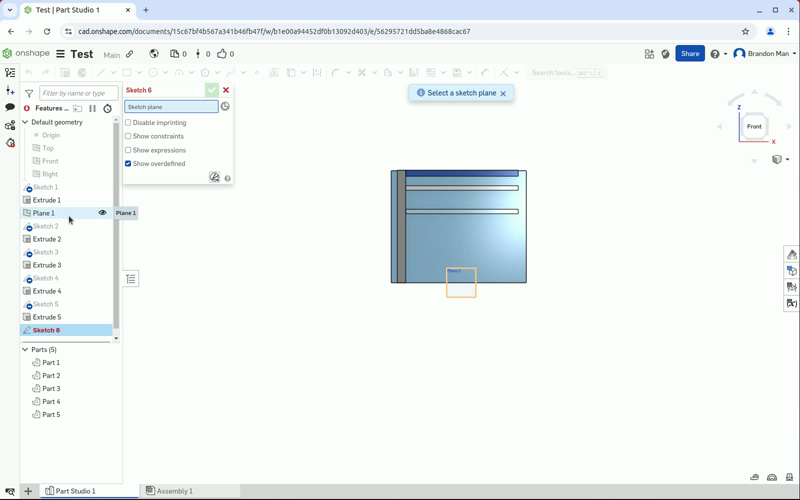
click(69, 215)
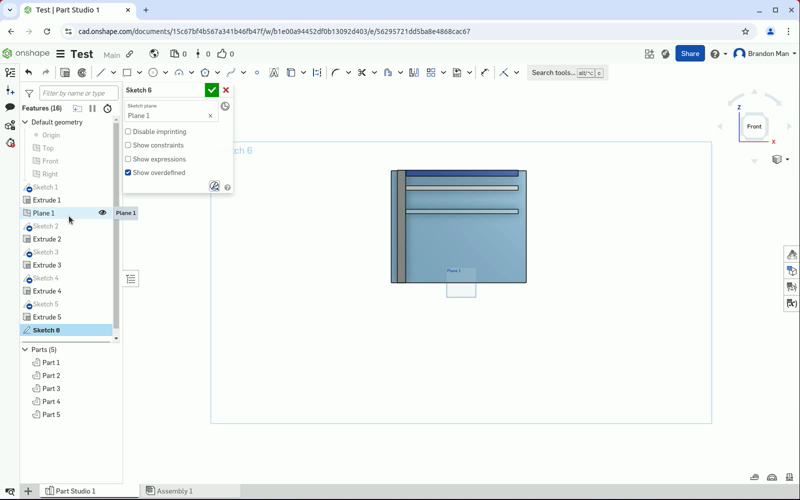
mouse_move(73, 352)
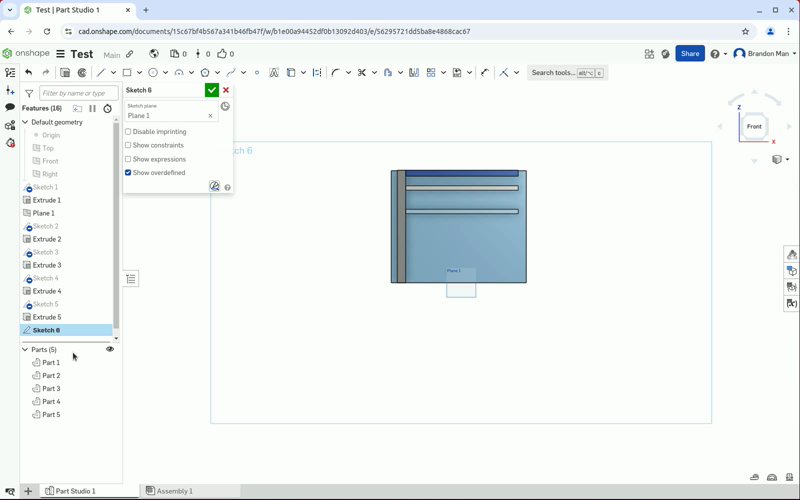
key(y)
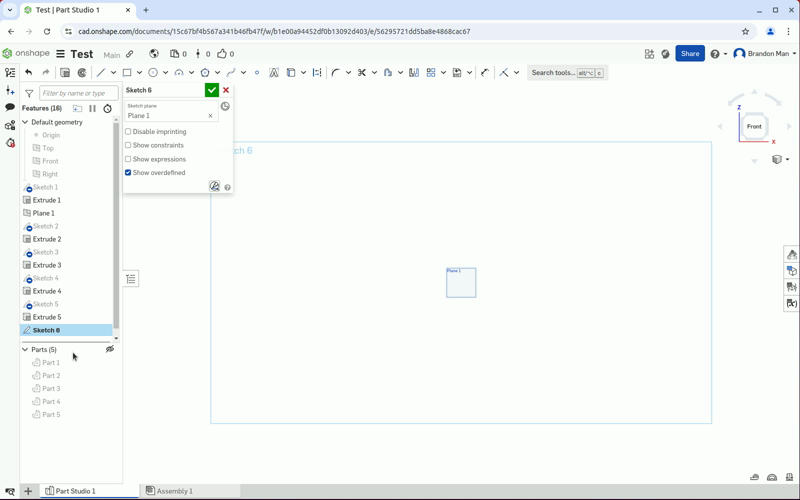
key(l)
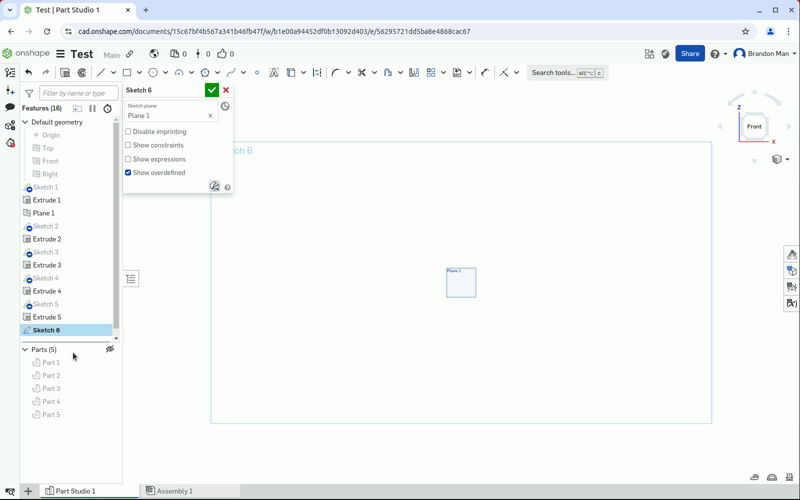
key_down(shift)
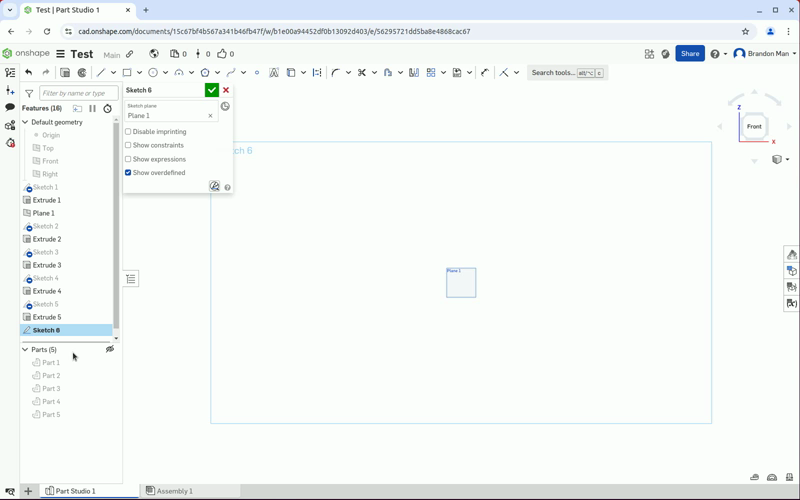
mouse_move(405, 282)
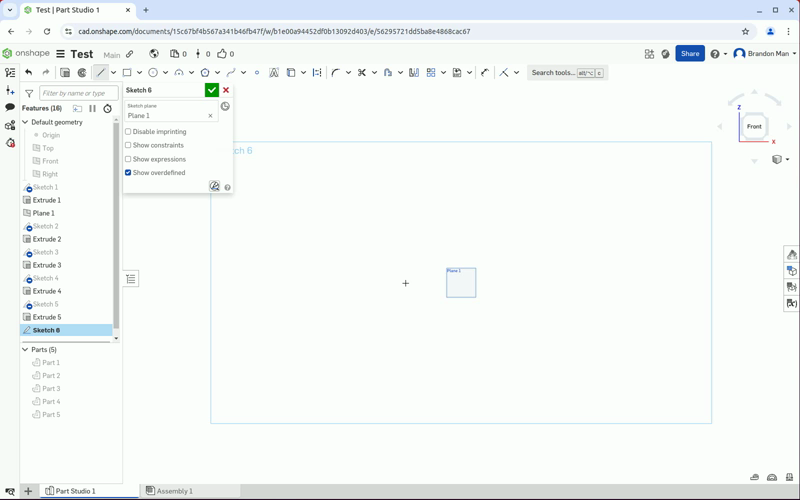
click(405, 282)
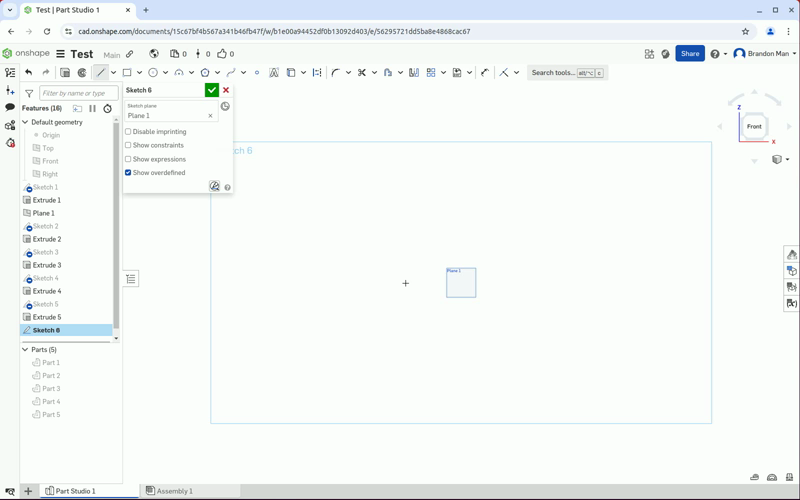
key_up(shift)
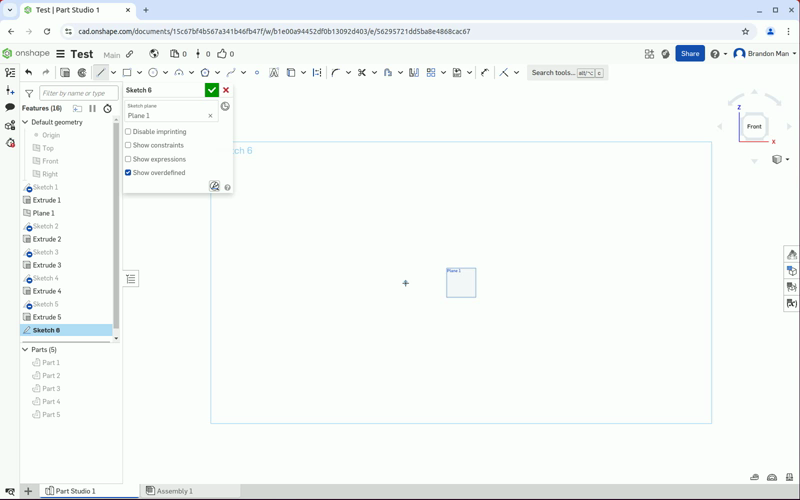
key_down(shift)
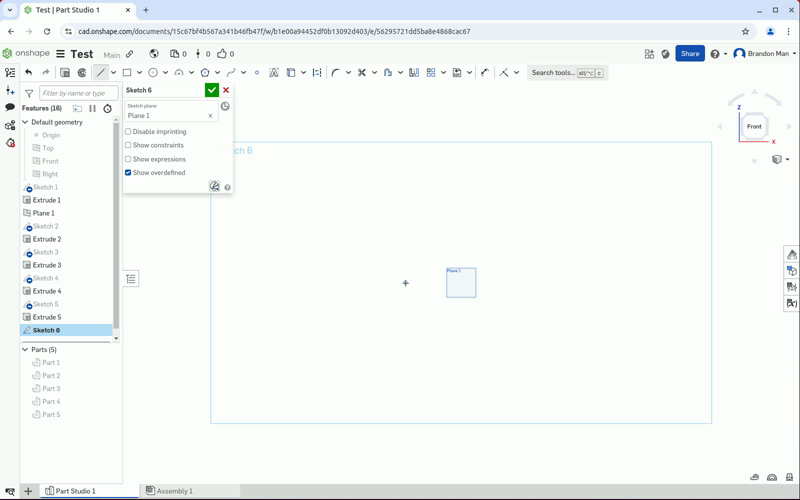
mouse_move(518, 282)
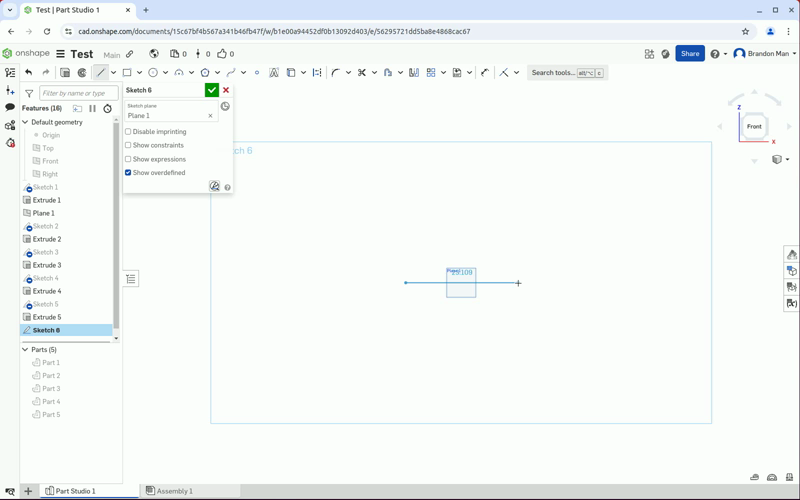
click(518, 282)
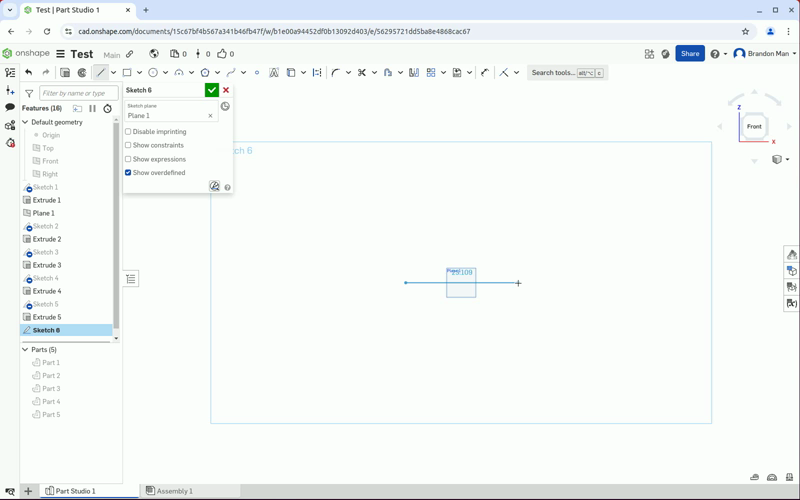
key_up(shift)
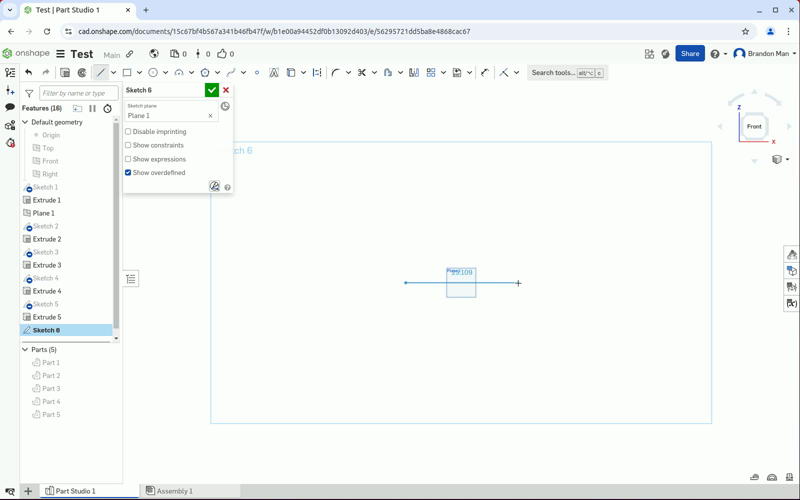
key_down(shift)
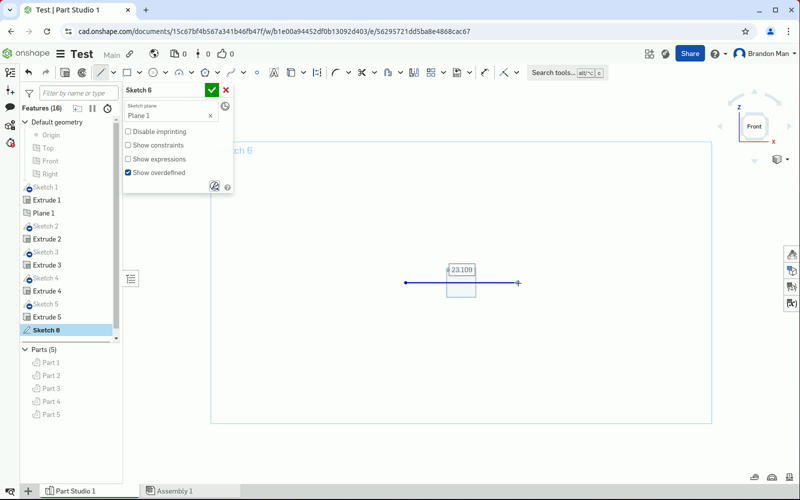
mouse_move(548, 282)
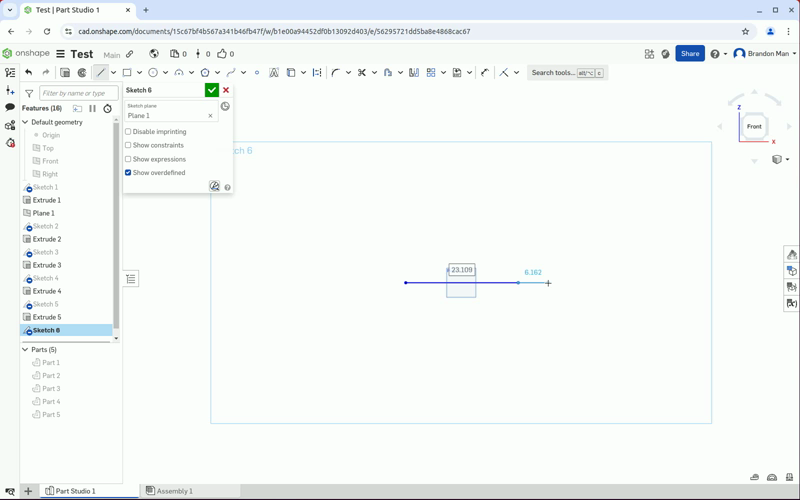
mouse_move(518, 278)
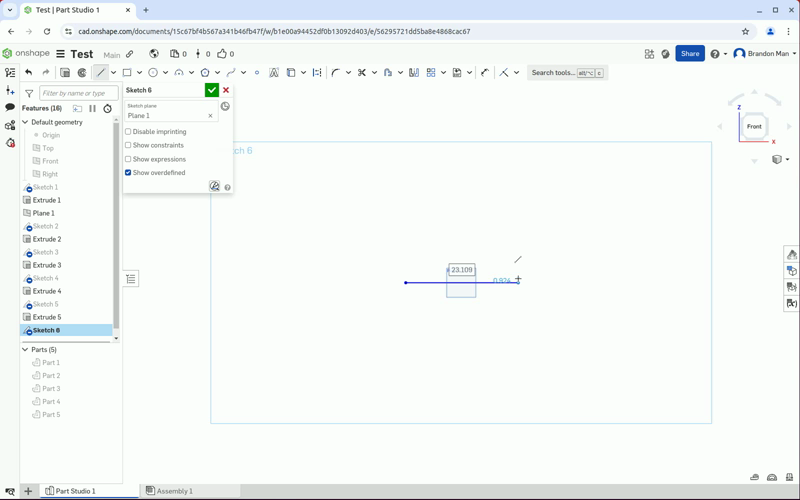
scroll(6)
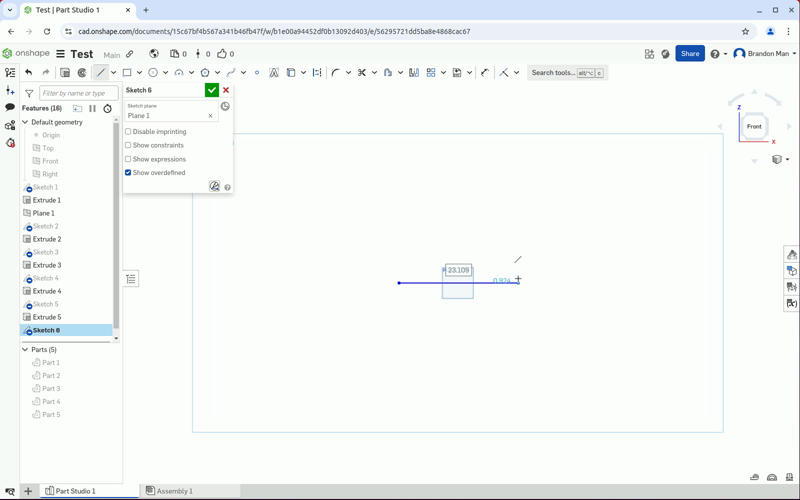
scroll(6)
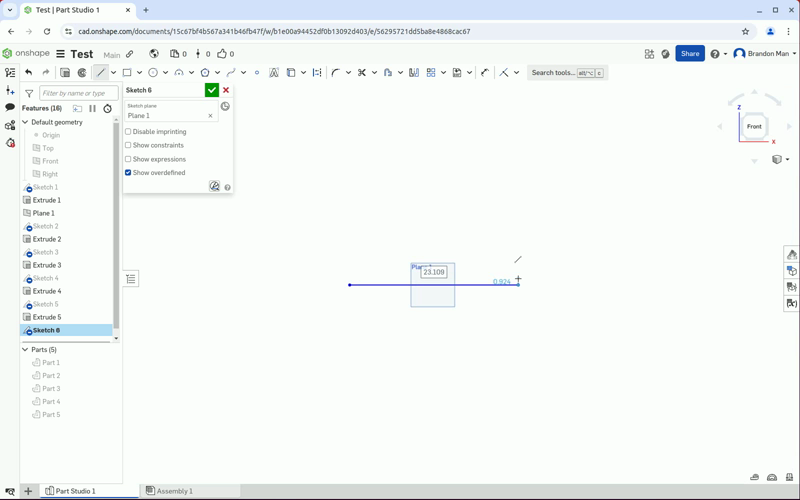
scroll(6)
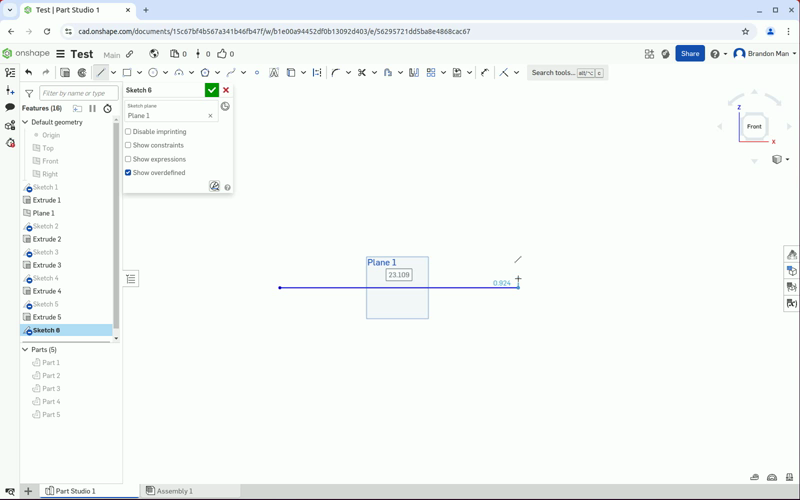
scroll(6)
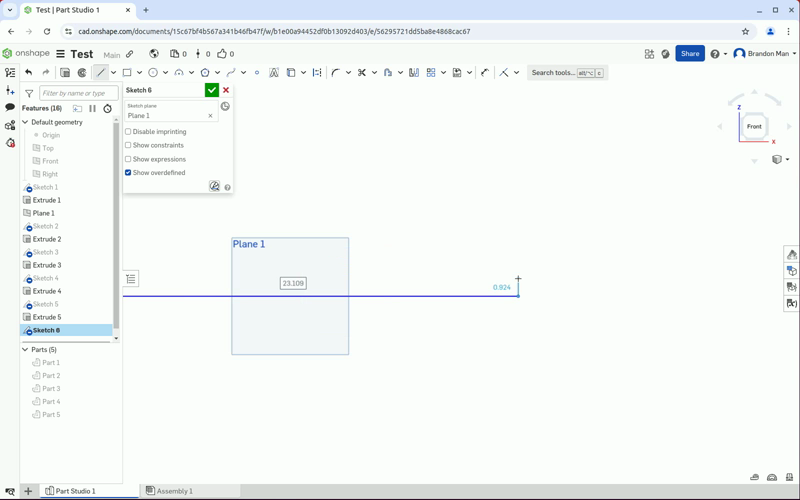
scroll(6)
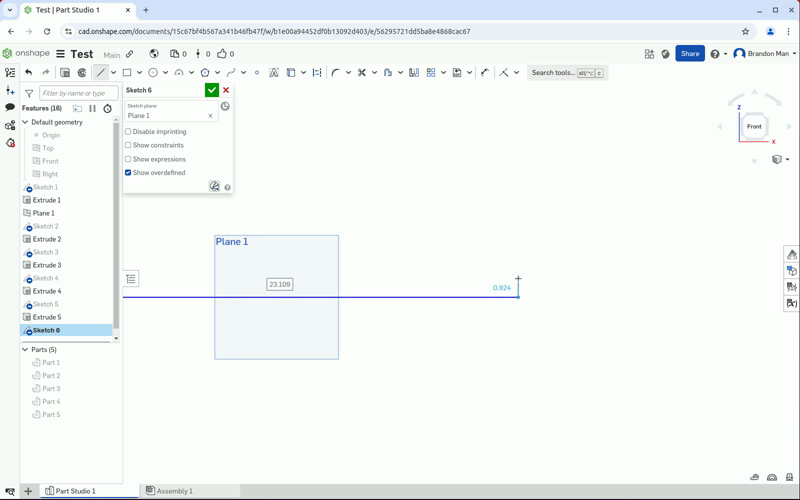
scroll(6)
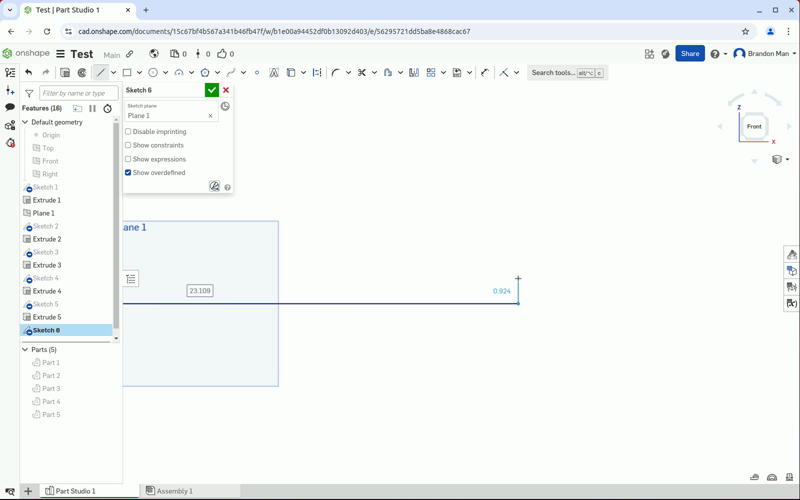
scroll(6)
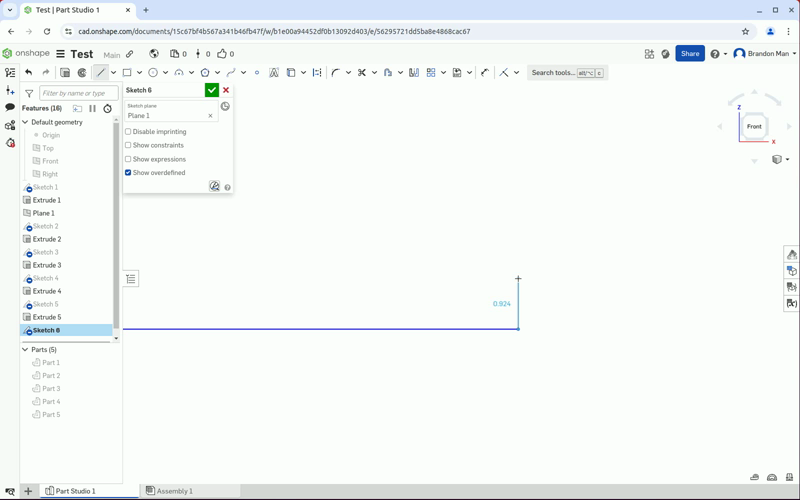
click(518, 278)
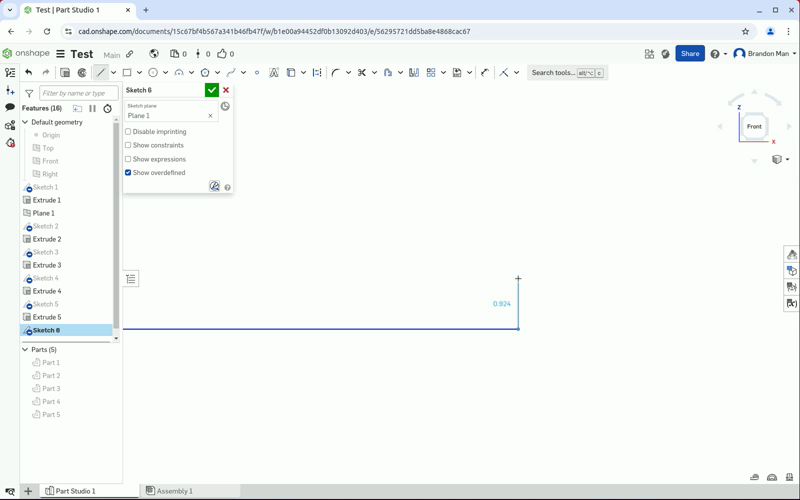
scroll(-6)
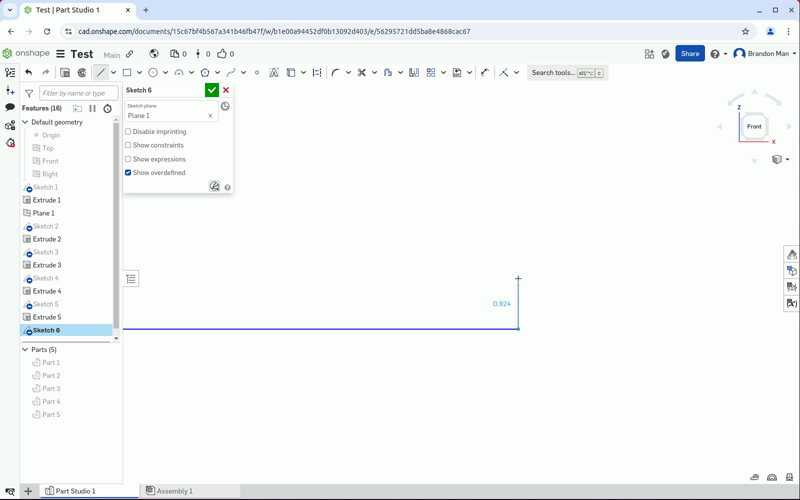
scroll(-6)
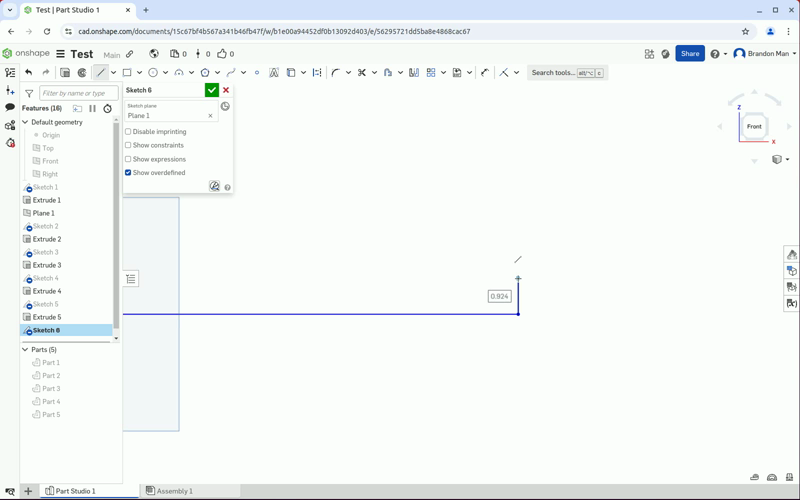
scroll(-6)
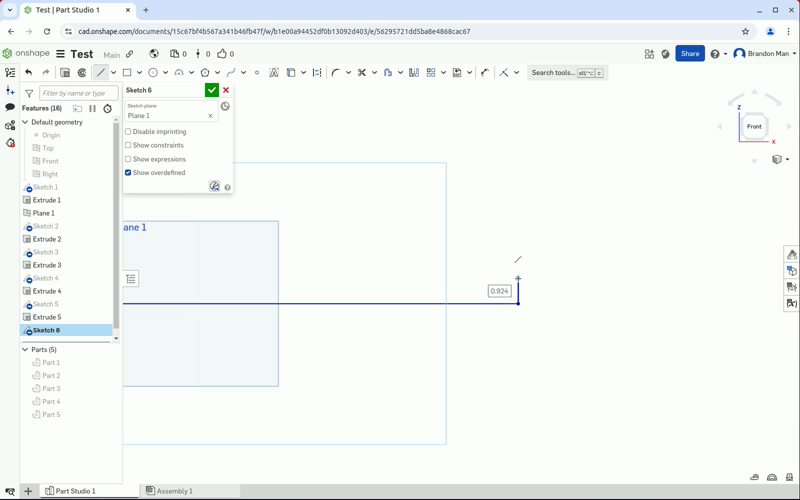
scroll(-6)
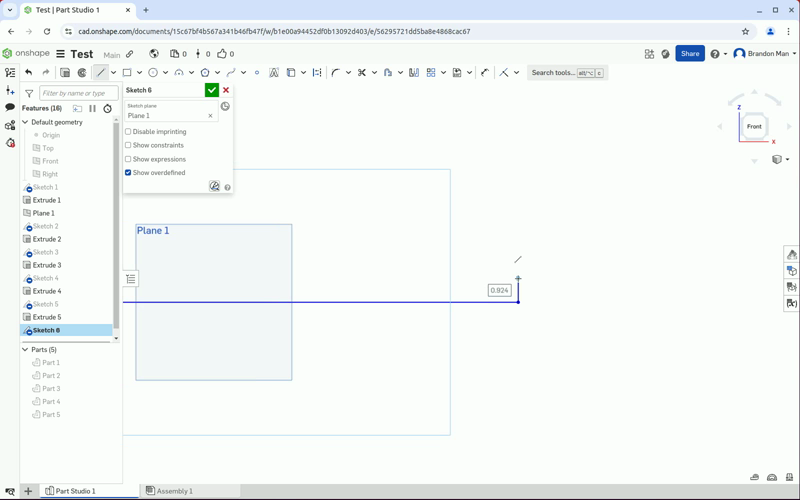
scroll(-6)
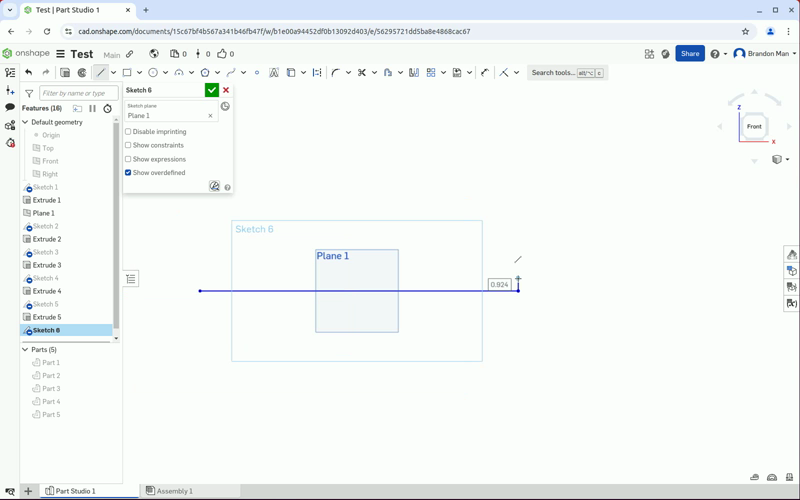
scroll(-6)
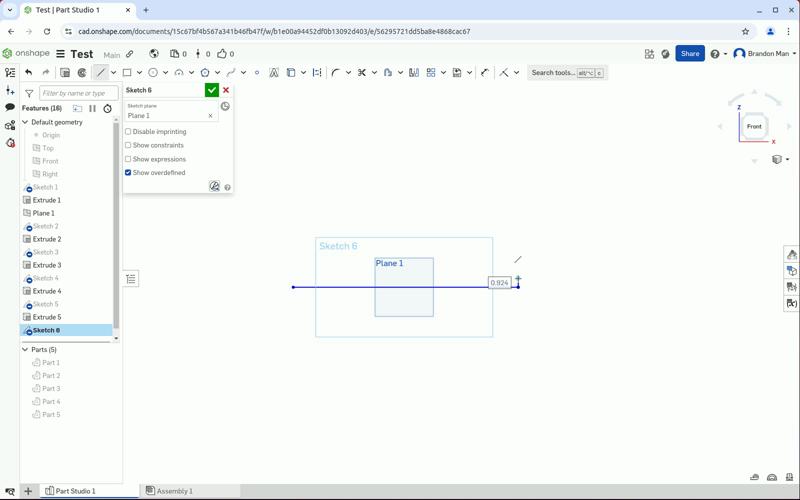
scroll(-6)
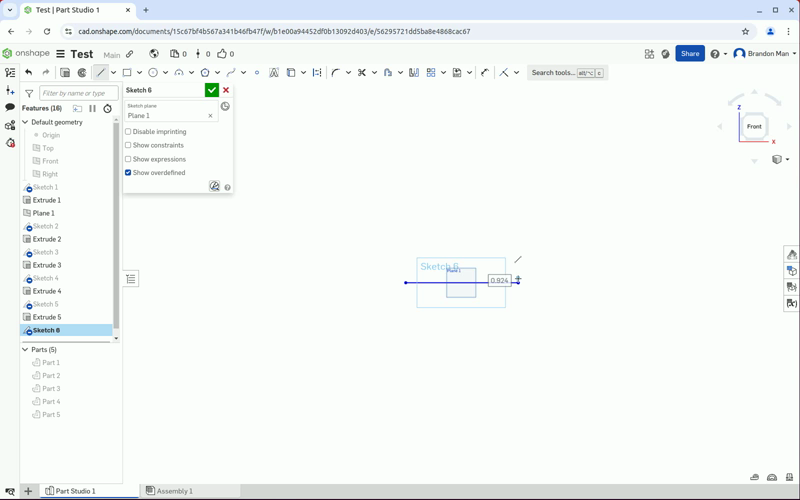
key_up(shift)
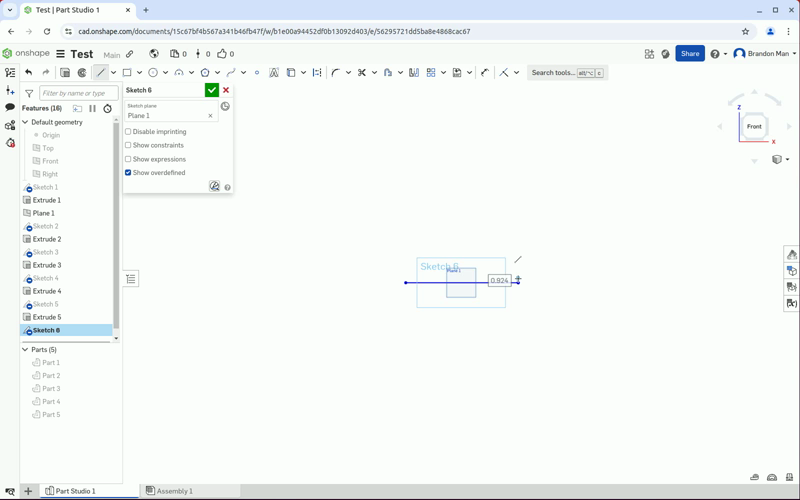
key_down(shift)
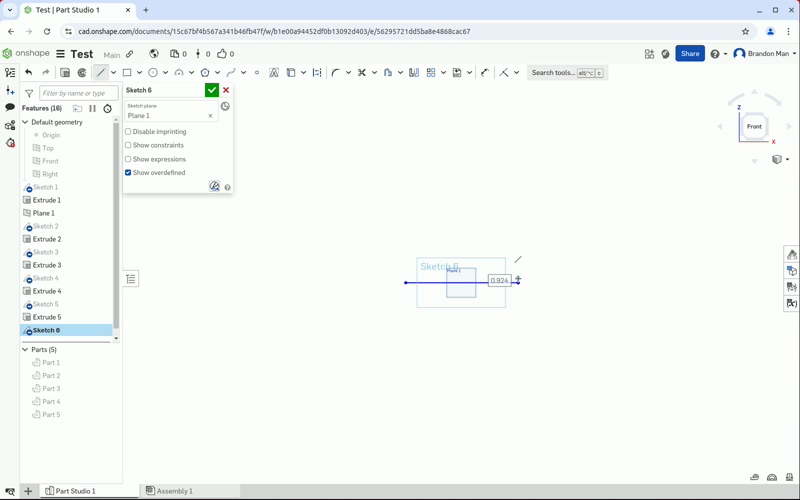
mouse_move(405, 278)
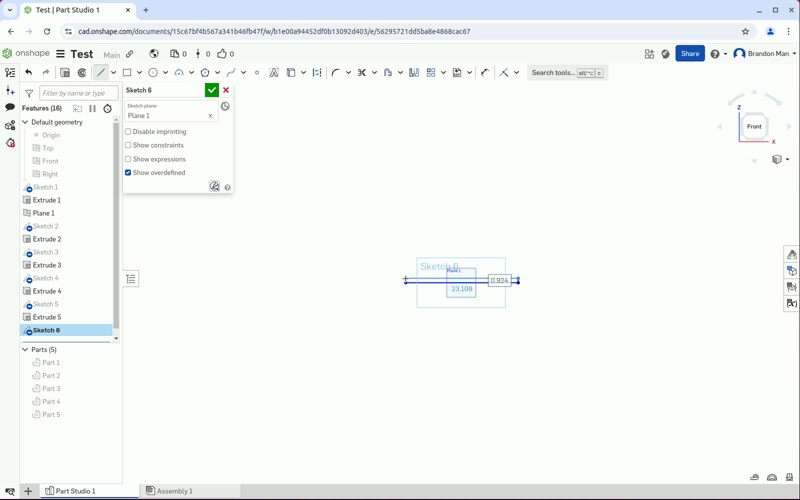
click(405, 278)
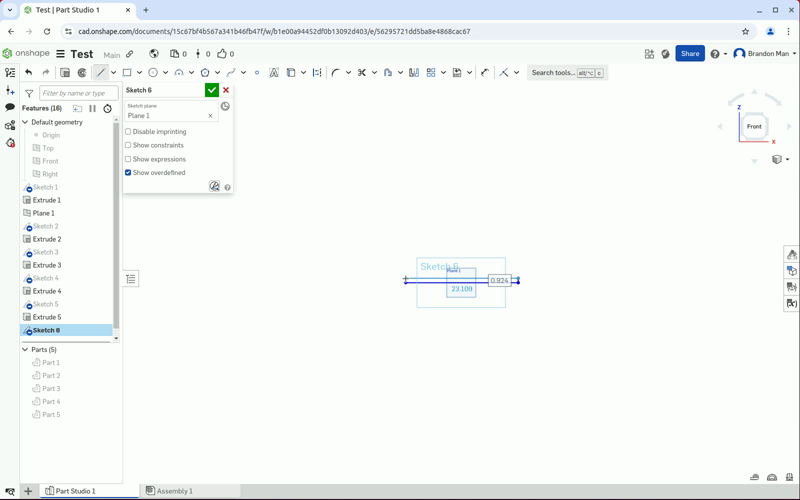
key_up(shift)
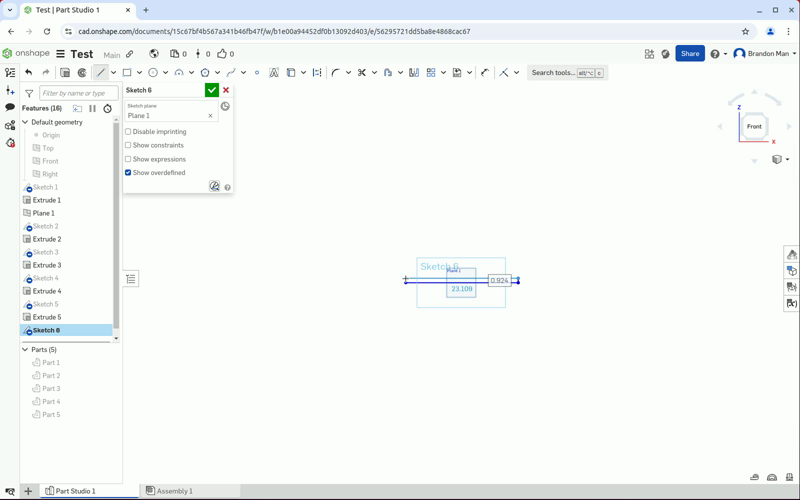
mouse_move(435, 278)
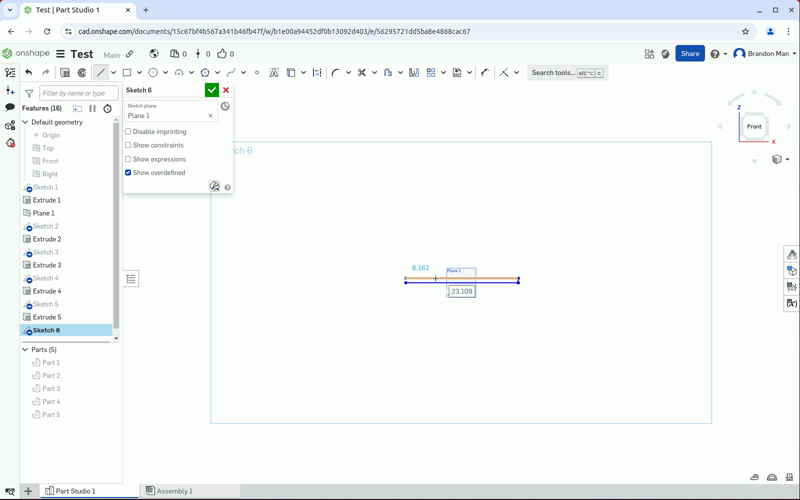
key_down(shift)
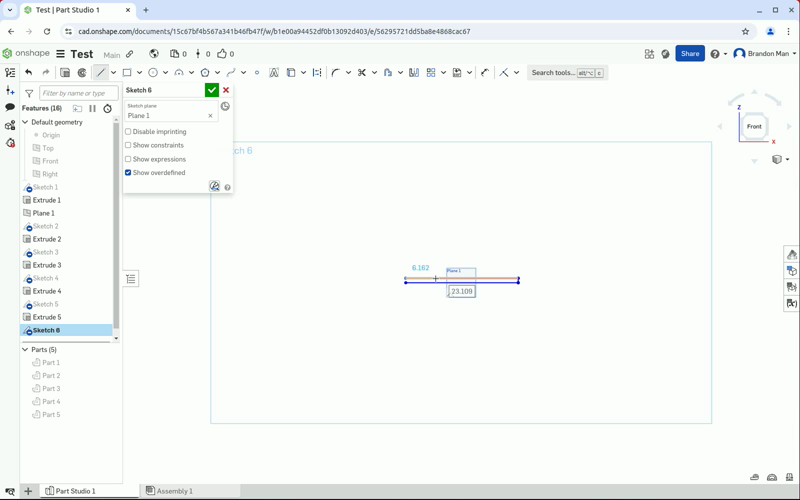
mouse_move(405, 282)
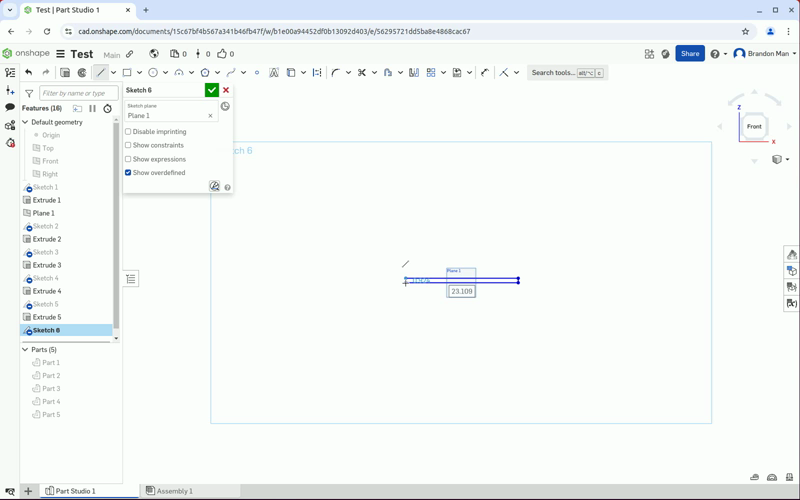
scroll(6)
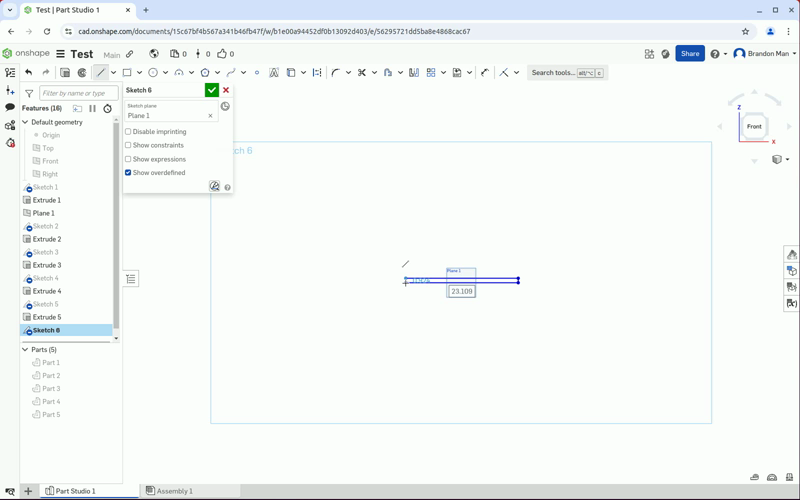
scroll(6)
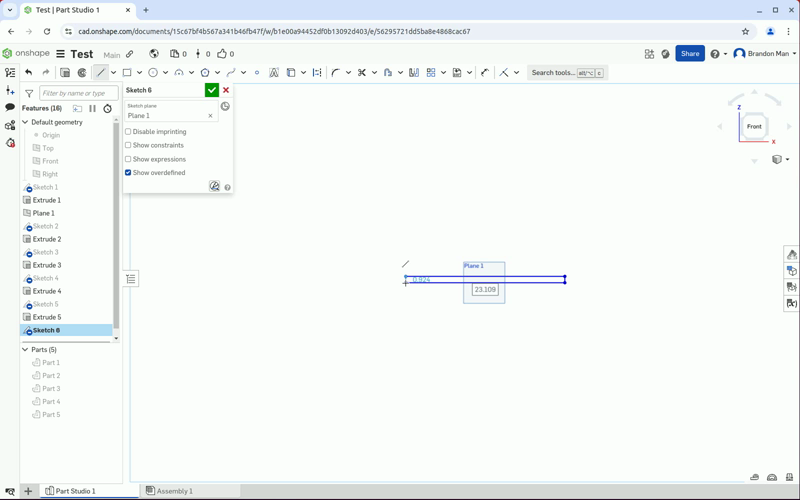
scroll(6)
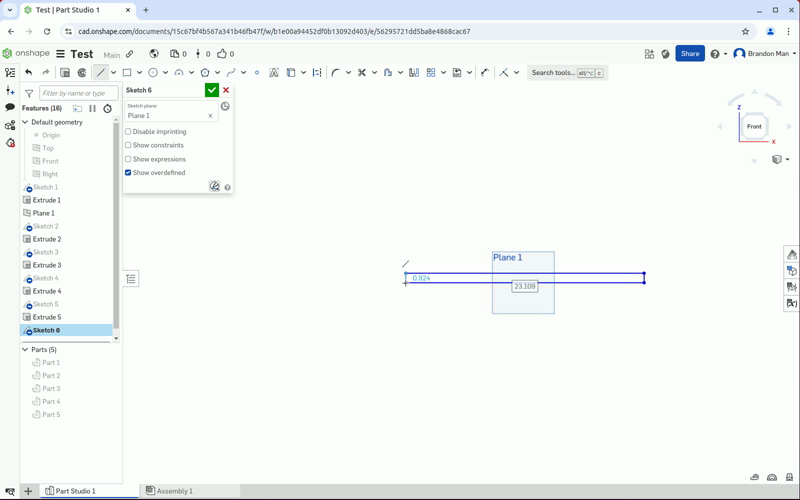
scroll(6)
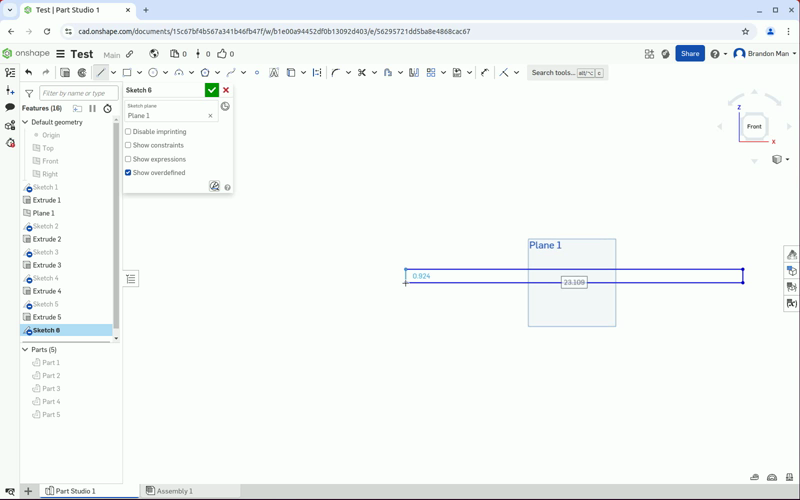
scroll(6)
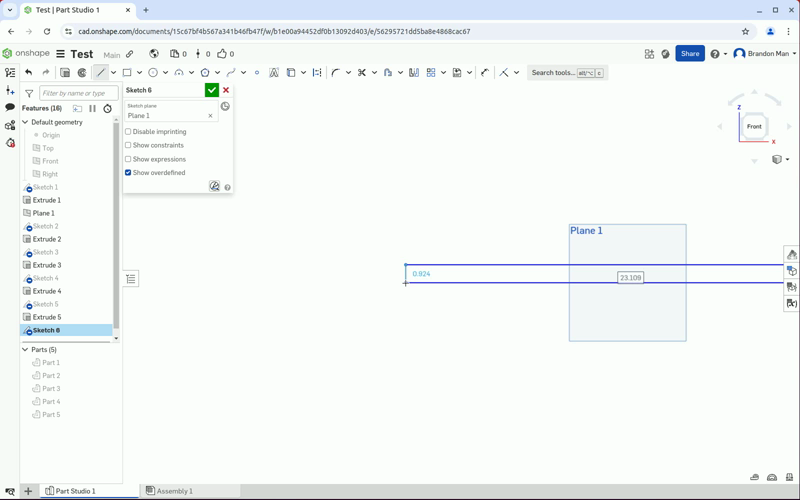
scroll(6)
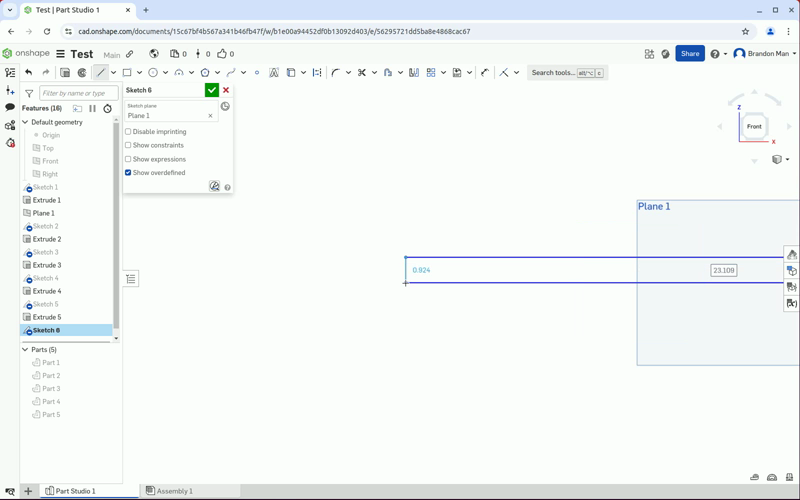
scroll(6)
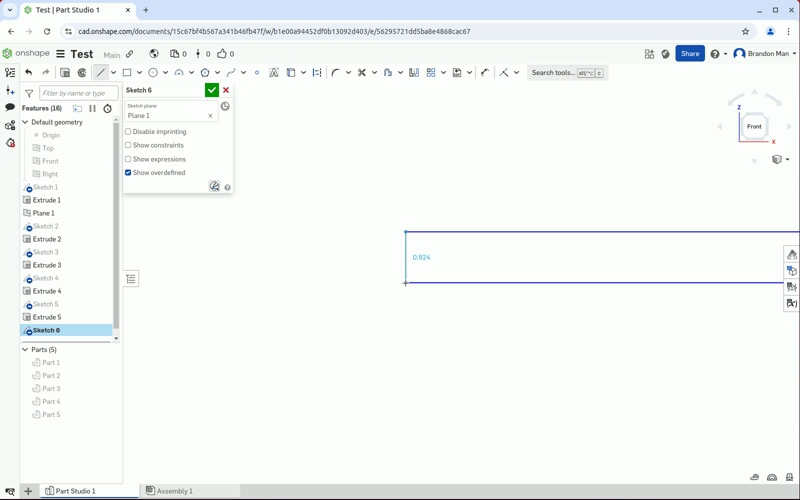
key_up(shift)
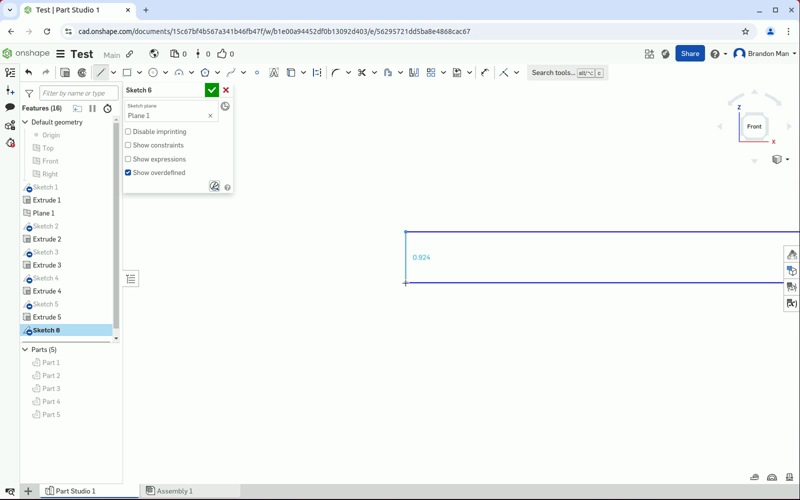
click(405, 282)
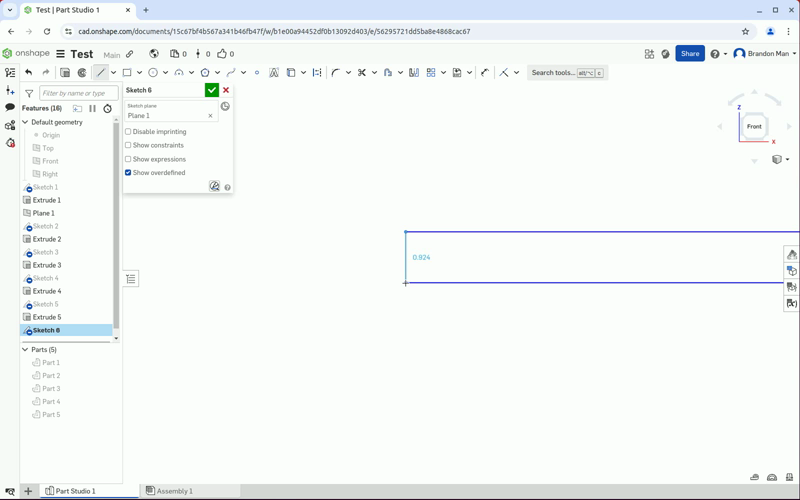
scroll(-6)
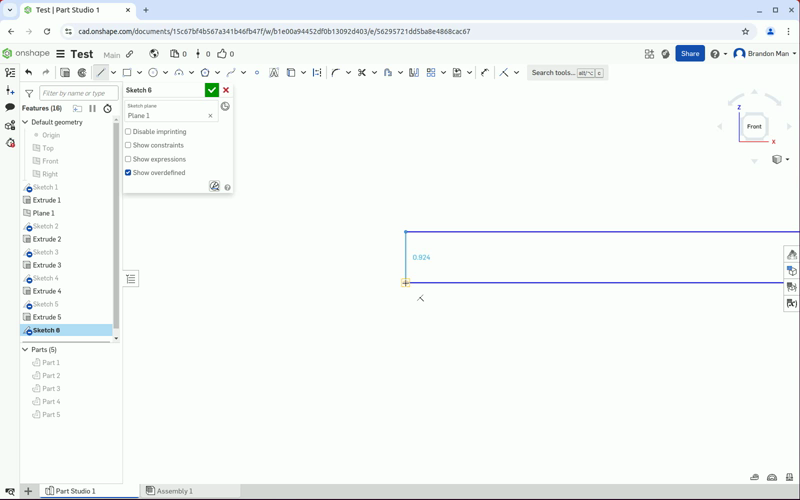
scroll(-6)
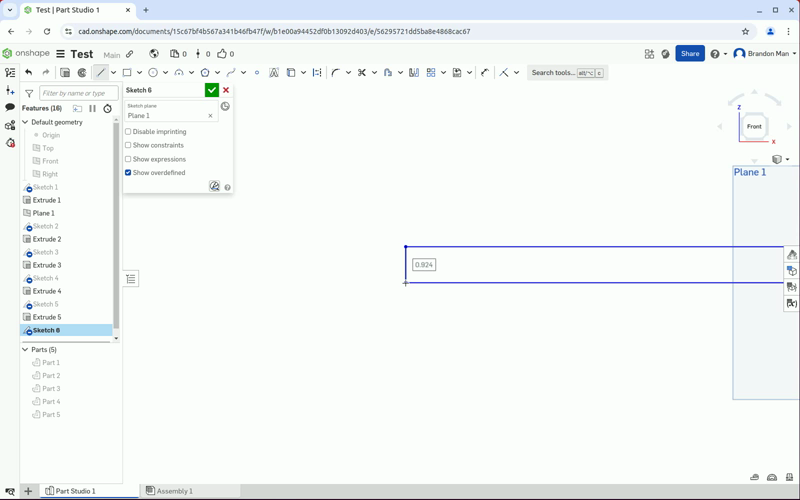
scroll(-6)
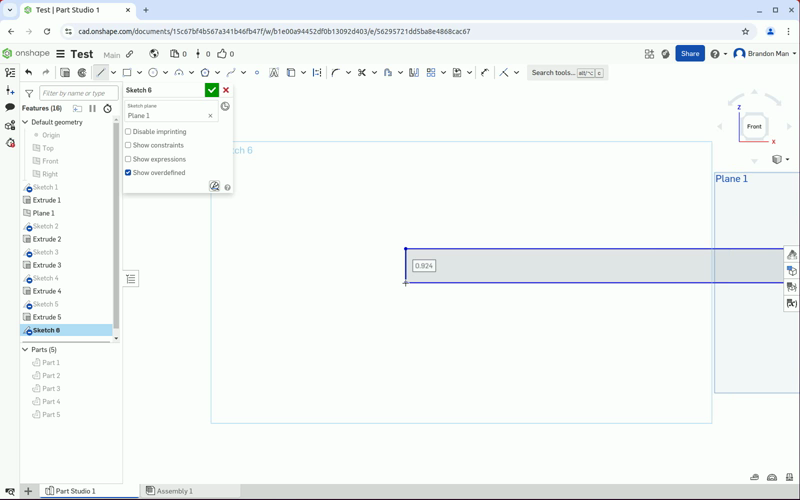
scroll(-6)
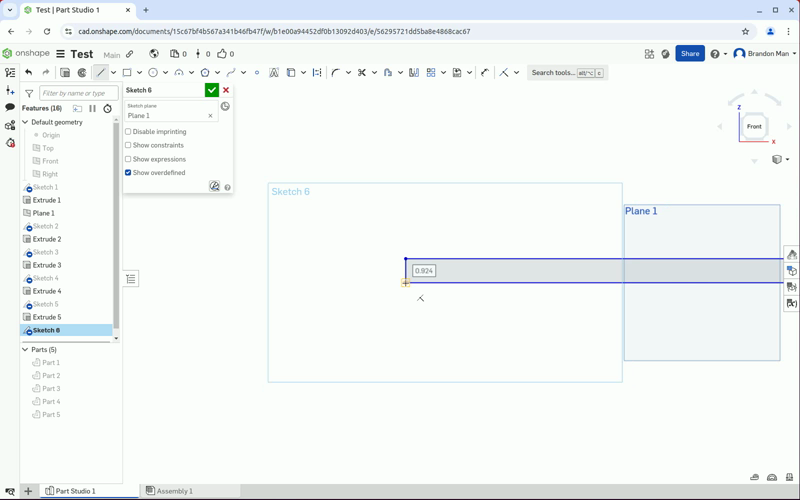
scroll(-6)
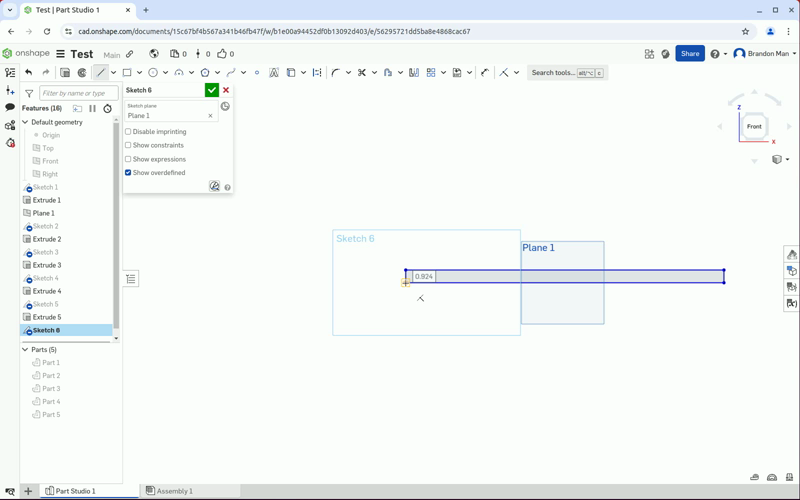
scroll(-6)
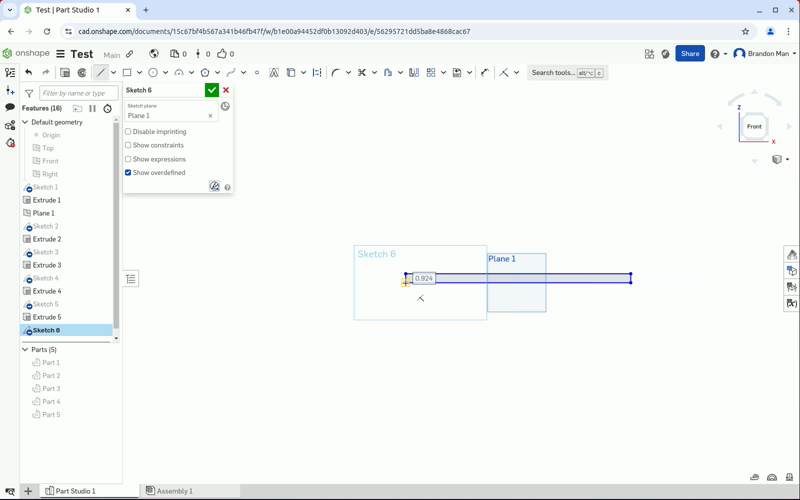
scroll(-6)
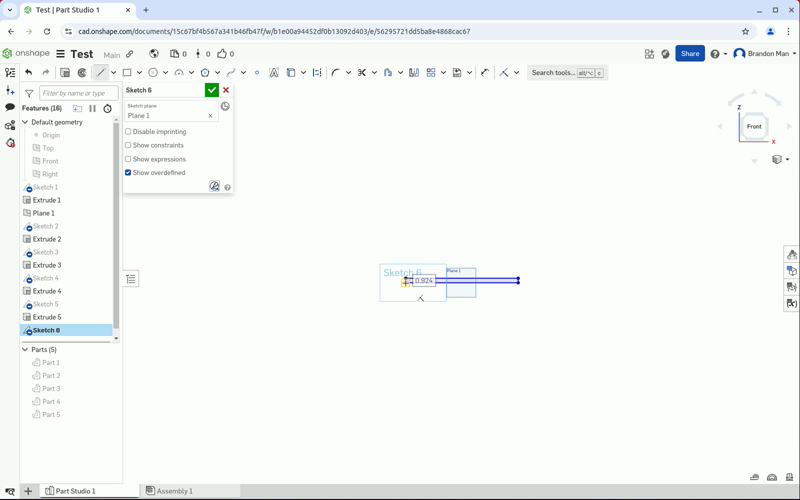
key(esc)
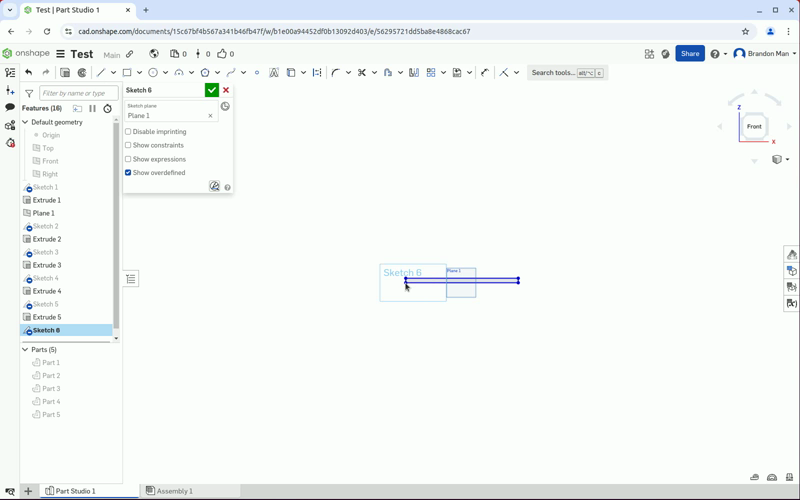
mouse_move(467, 281)
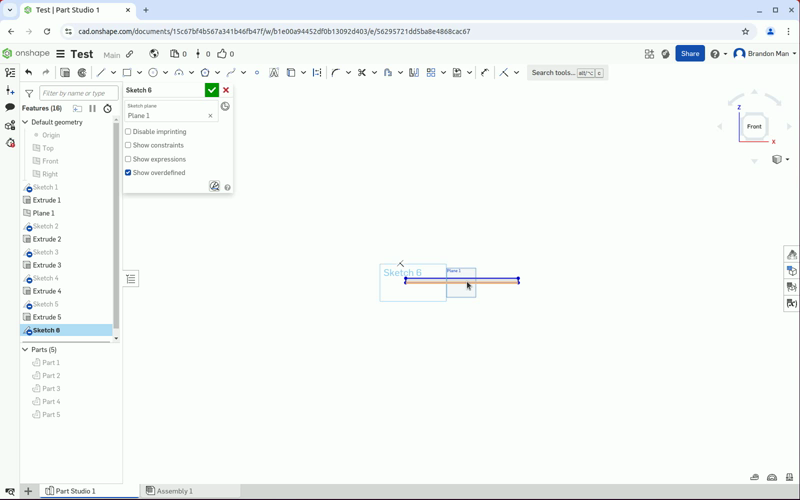
scroll(6)
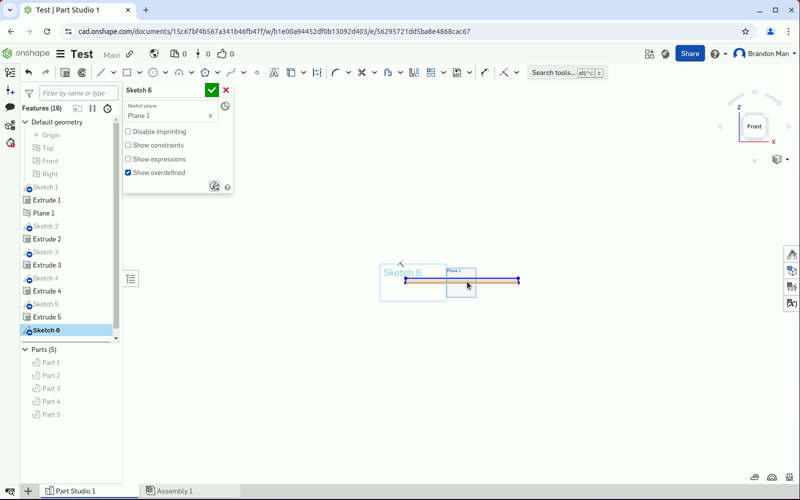
scroll(6)
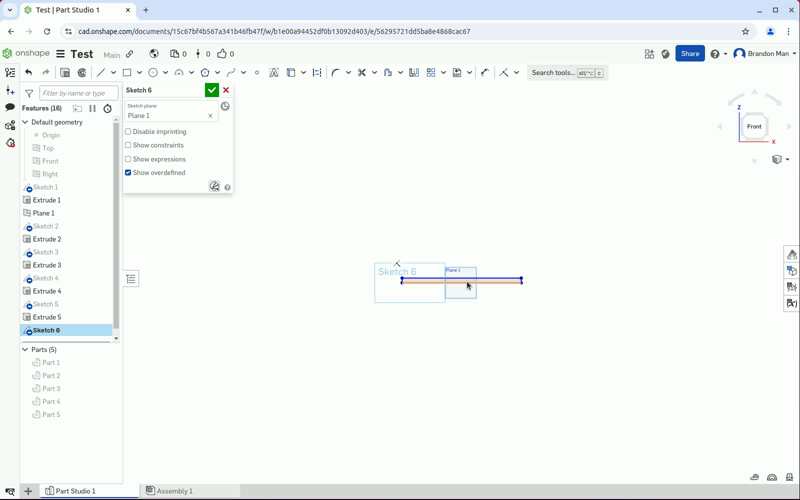
scroll(6)
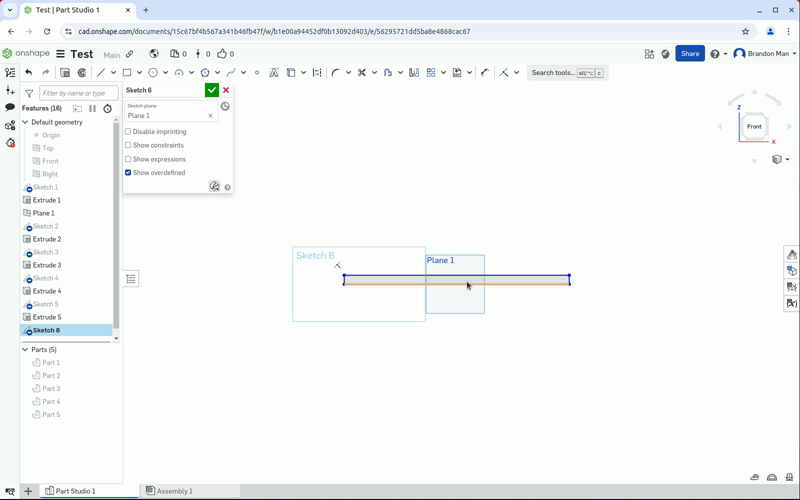
scroll(6)
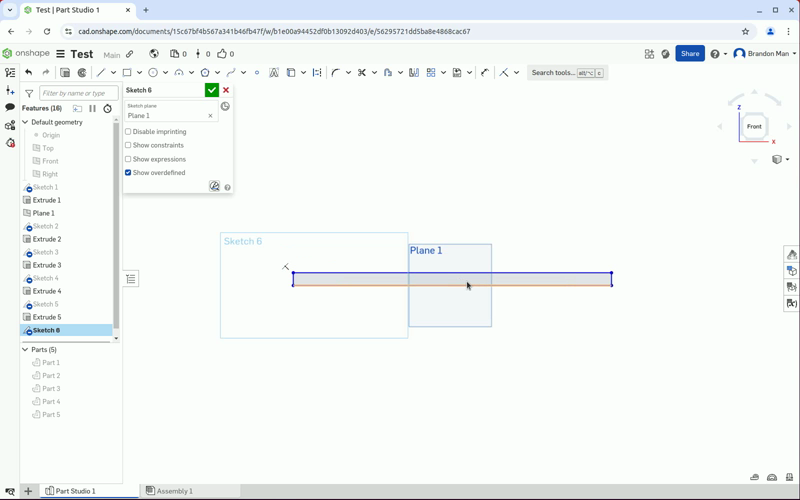
scroll(6)
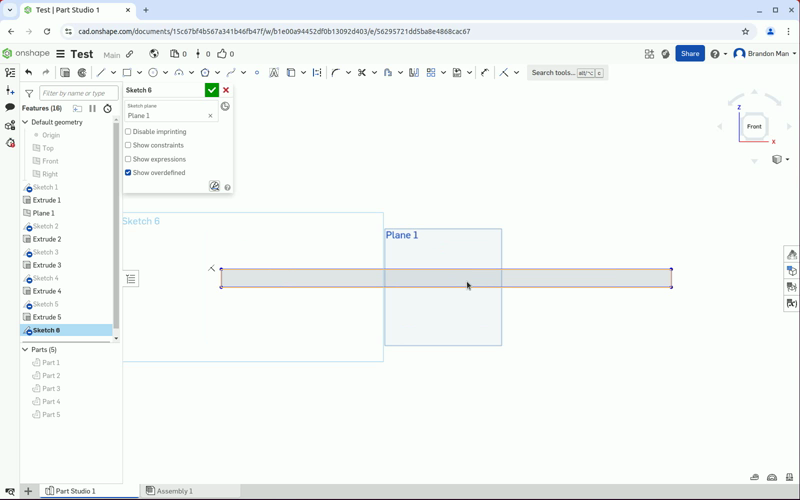
scroll(6)
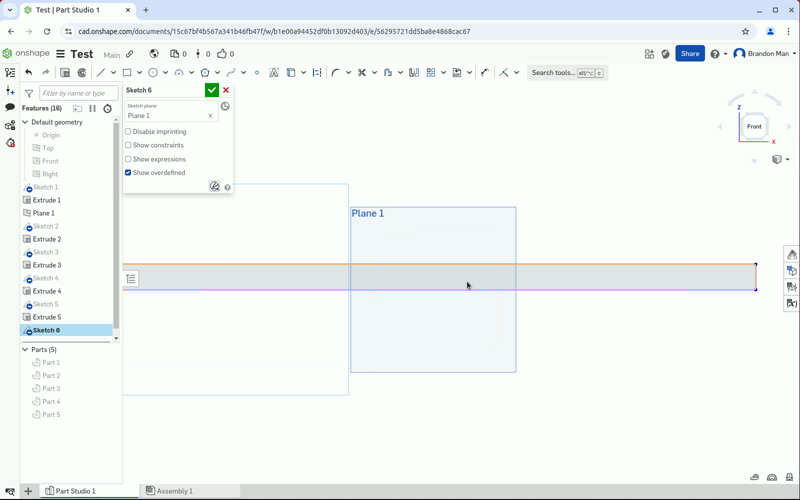
scroll(6)
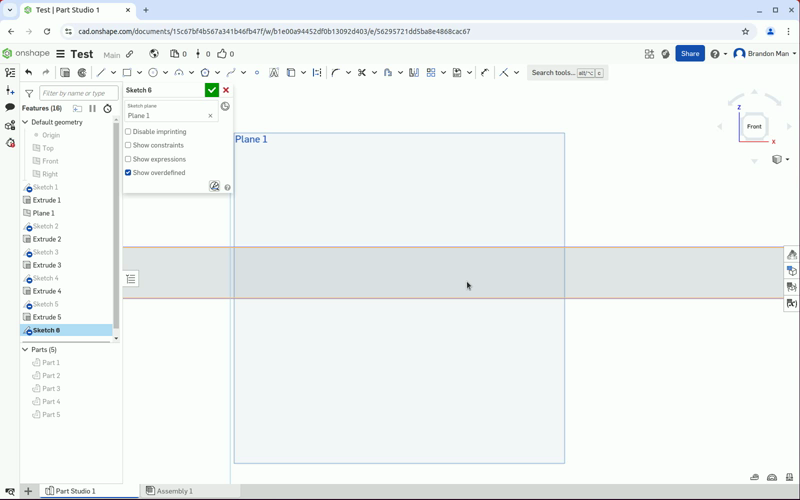
click(467, 281)
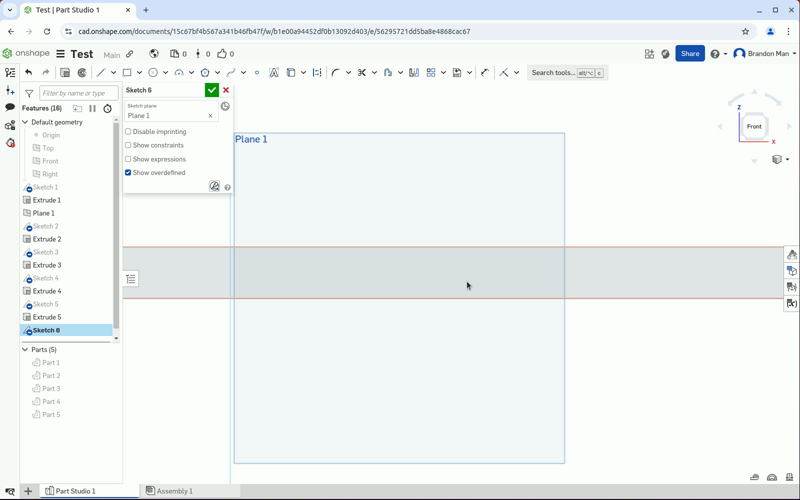
scroll(-6)
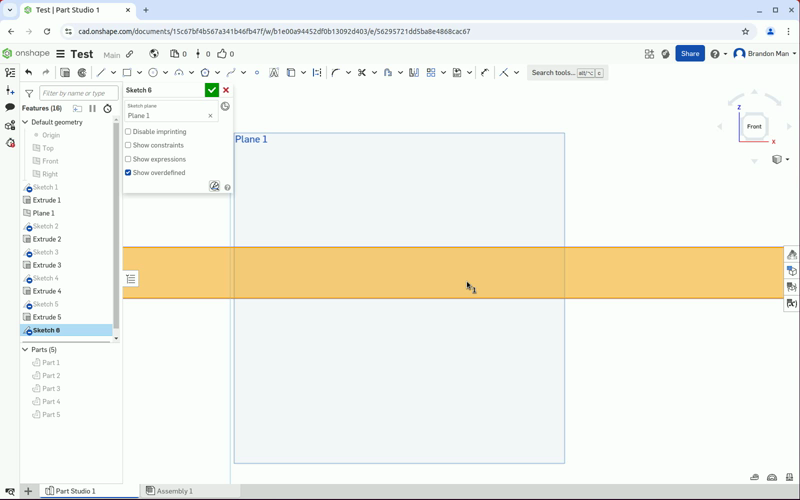
scroll(-6)
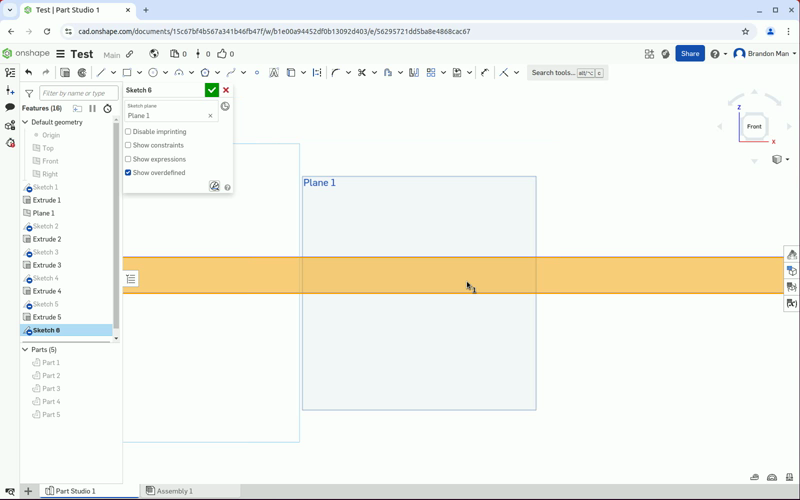
scroll(-6)
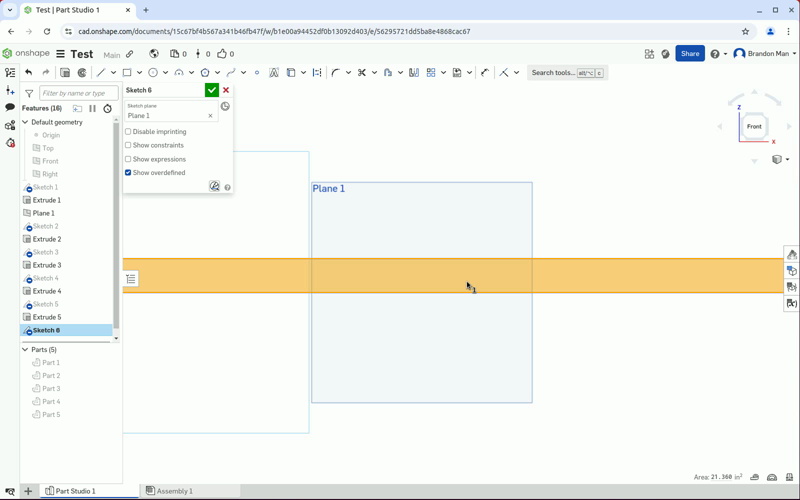
scroll(-6)
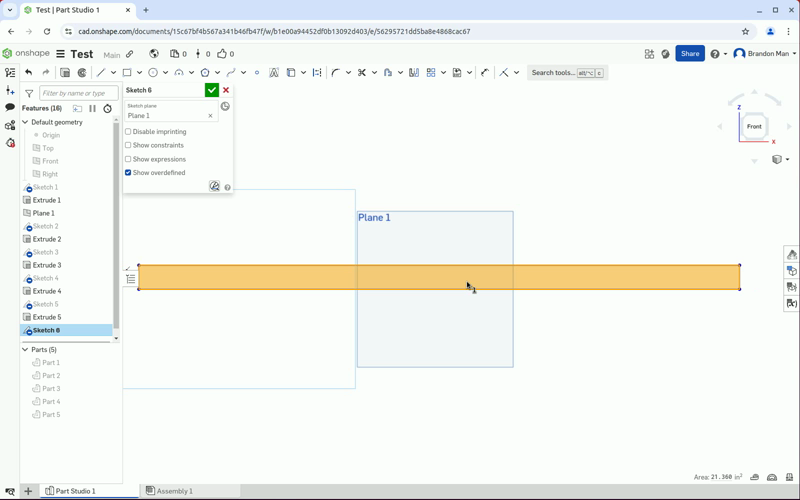
scroll(-6)
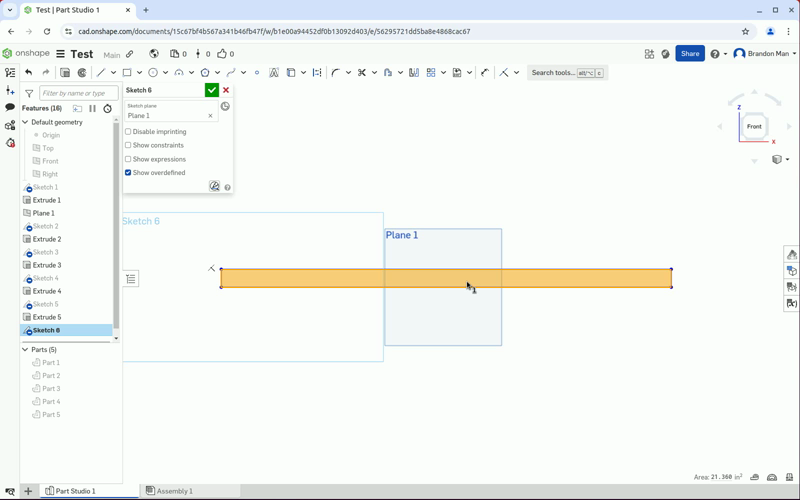
scroll(-6)
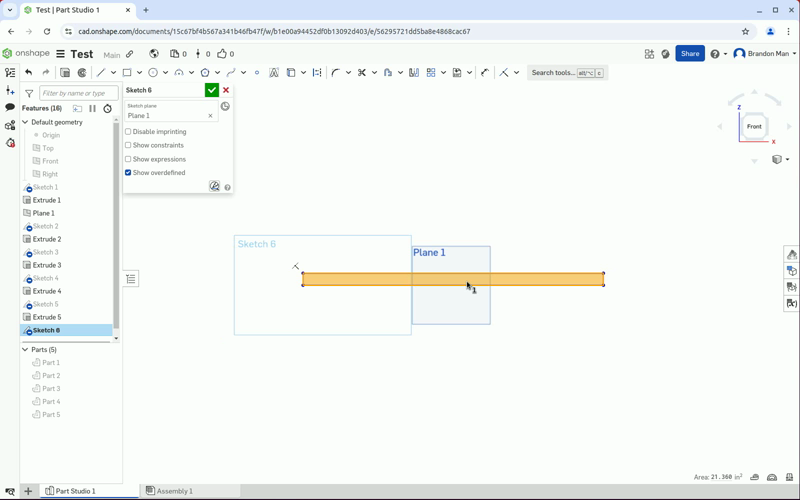
scroll(-6)
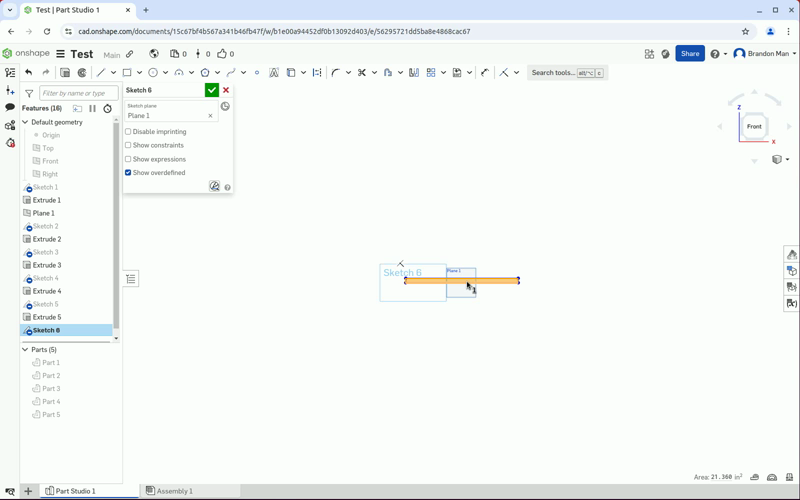
mouse_move(73, 352)
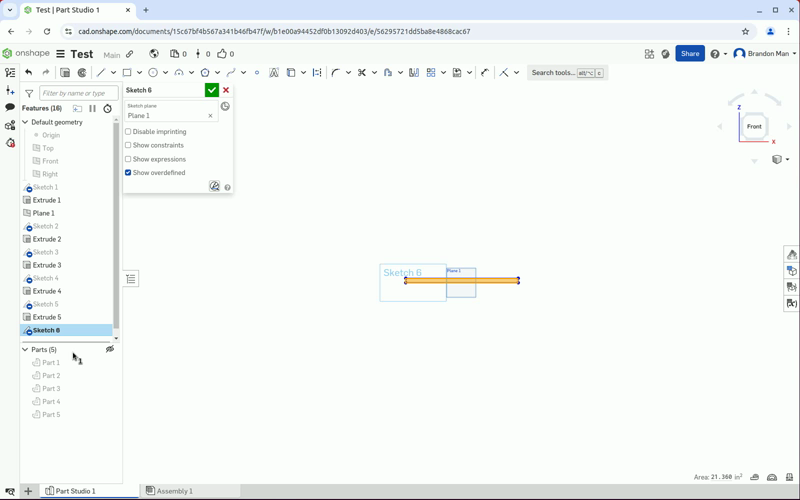
key(shift+y)
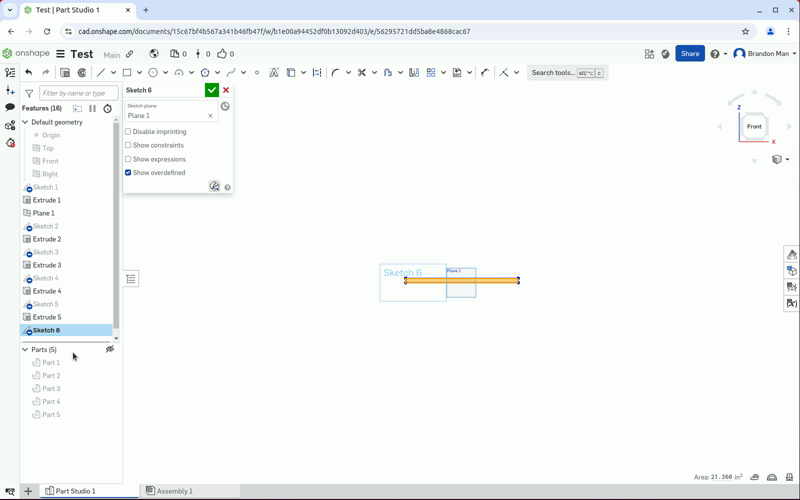
key(shift+e)
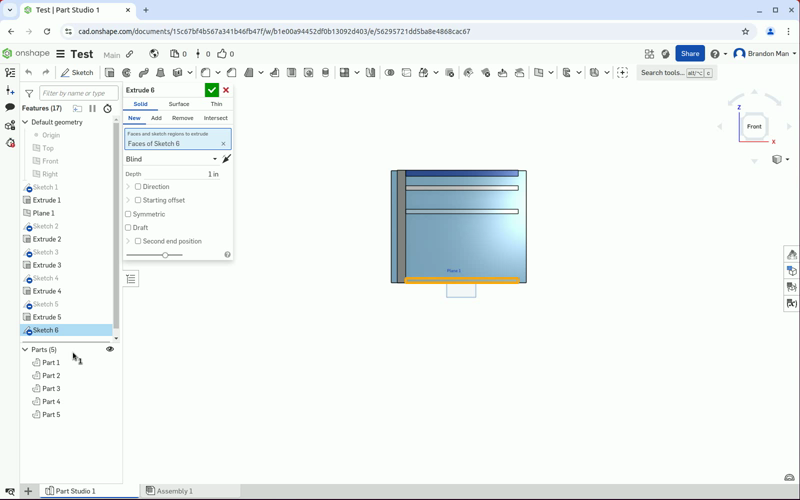
mouse_move(143, 106)
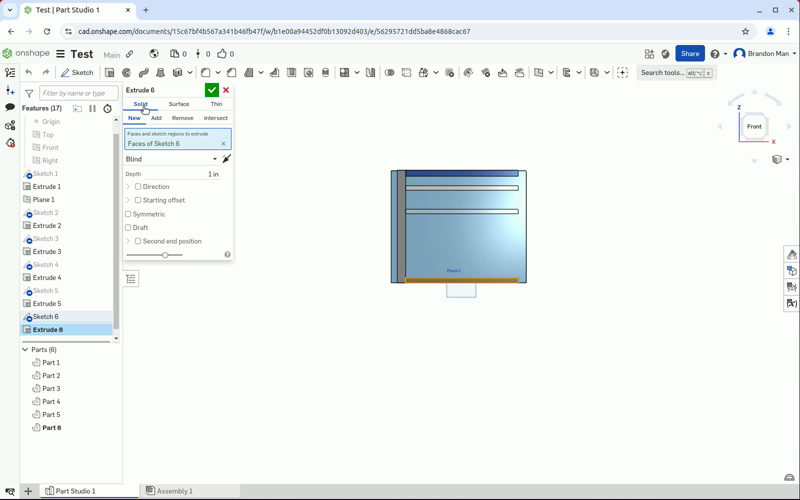
click(143, 106)
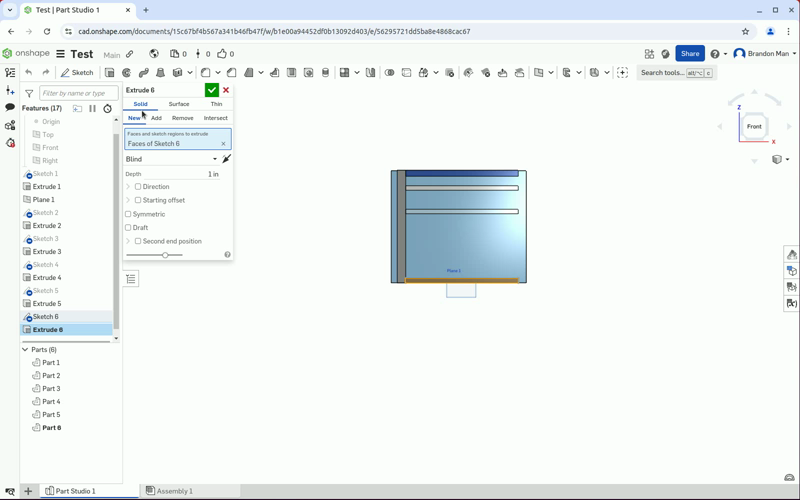
mouse_move(137, 120)
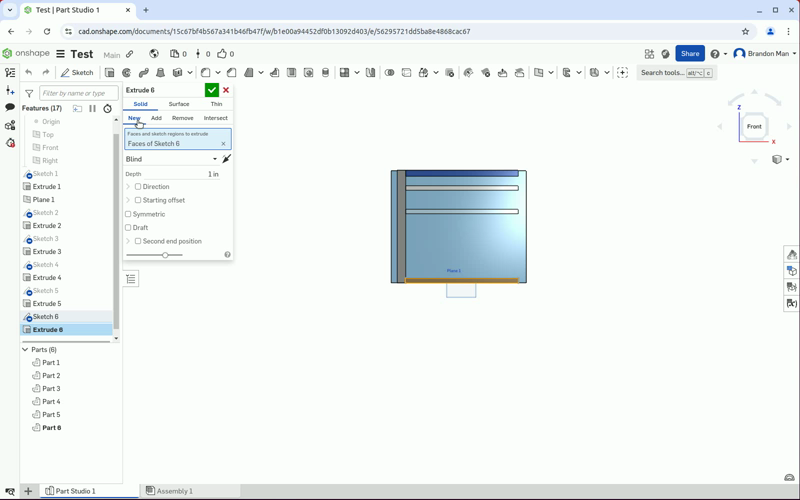
click(137, 120)
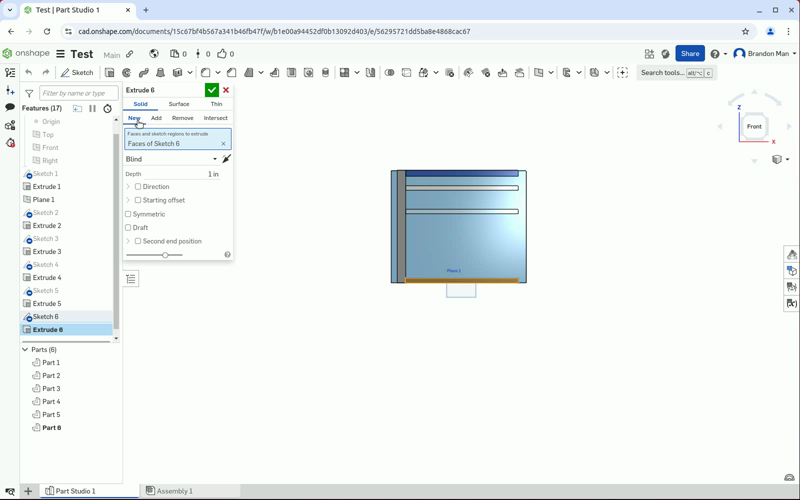
key(tab, 4)
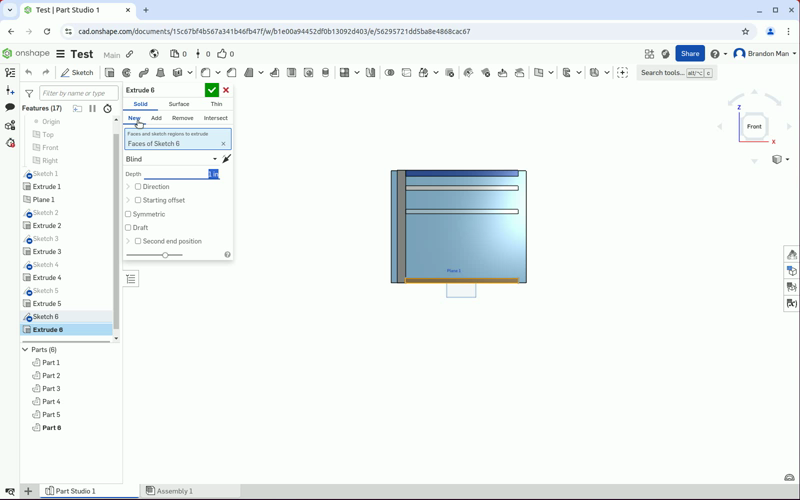
text(3.129)
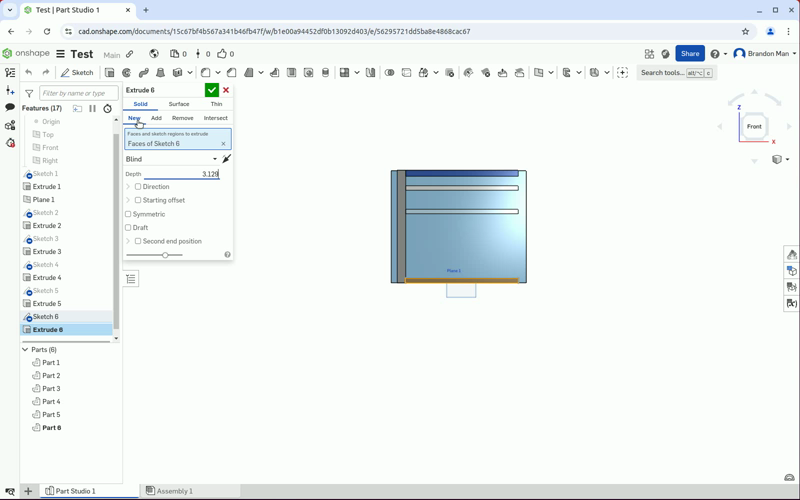
key(enter)
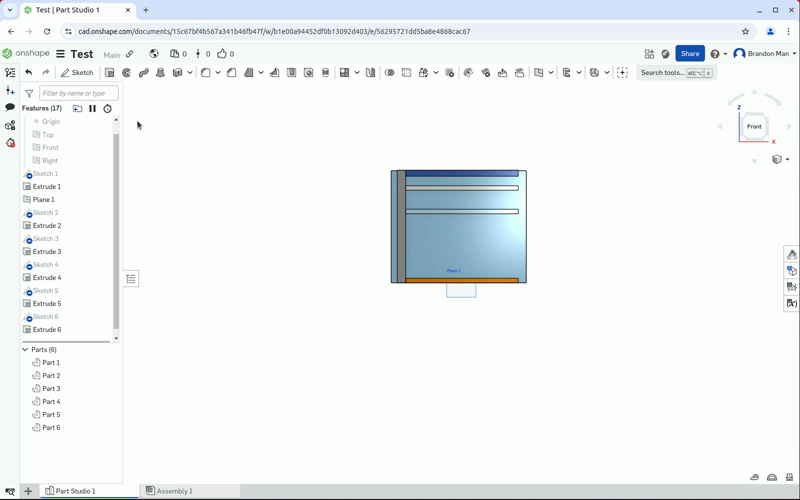
key(shift+h)
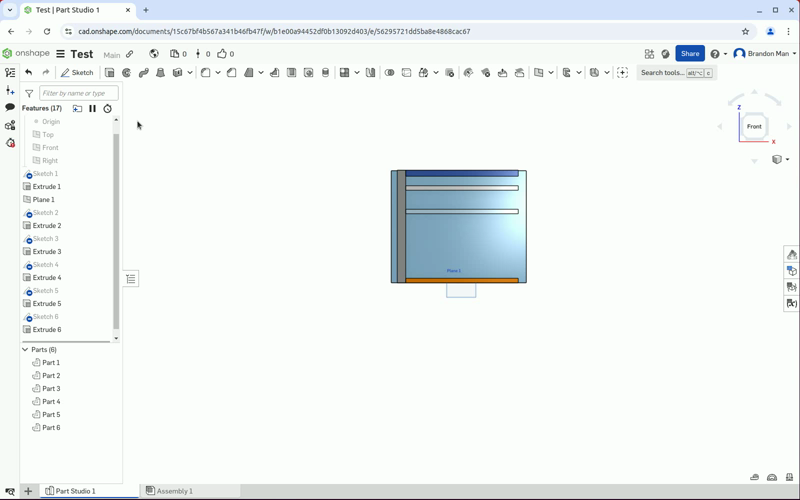
key(shift+h)
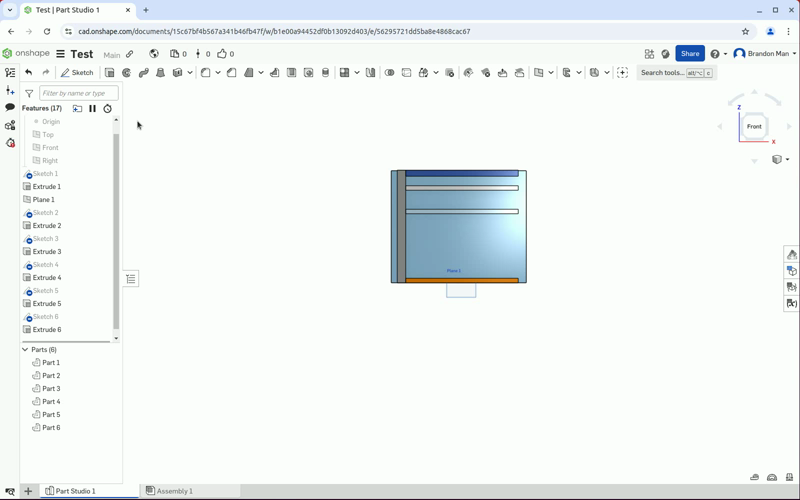
mouse_move(69, 176)
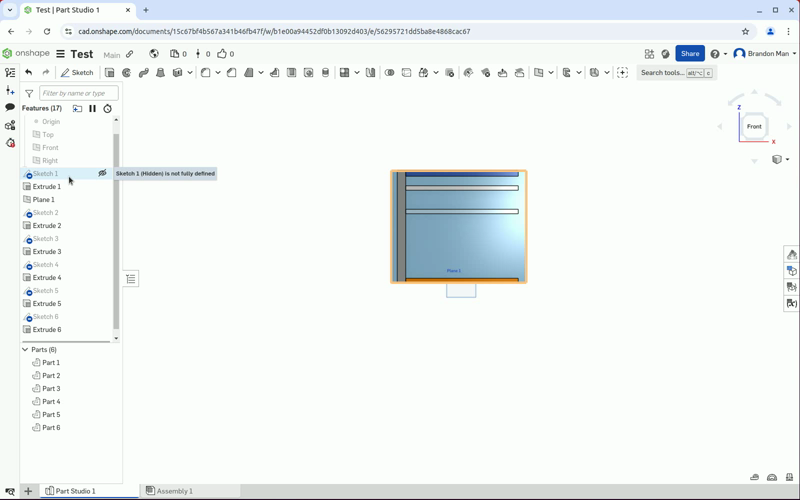
click(69, 176)
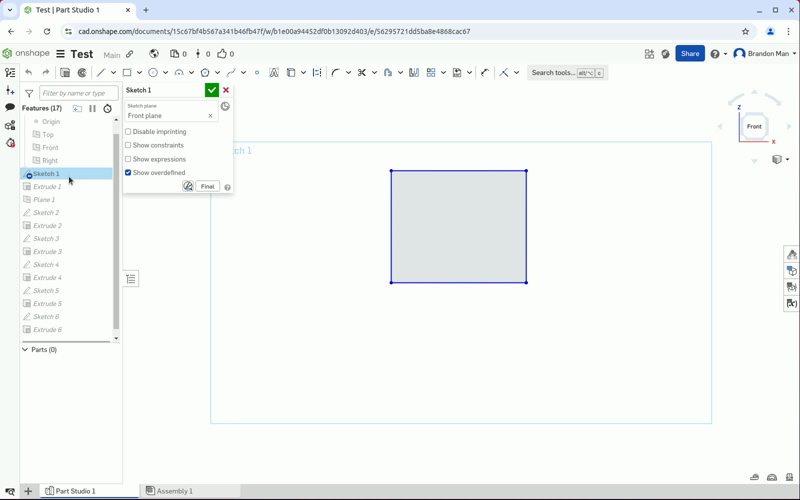
mouse_move(229, 92)
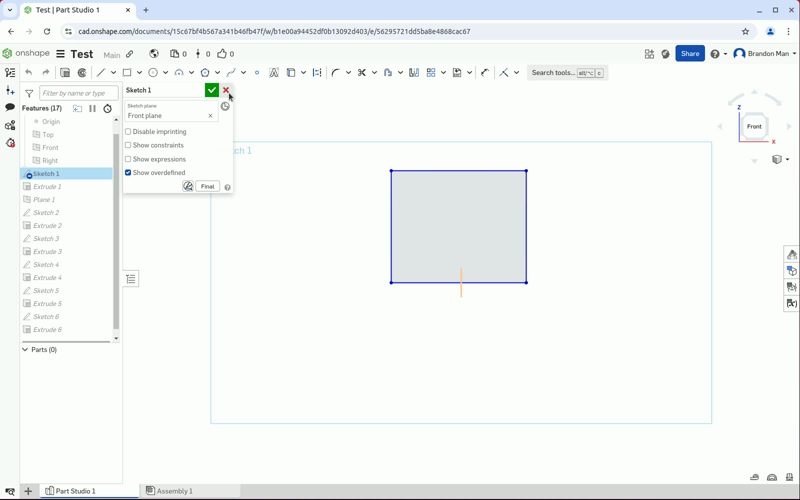
click(229, 92)
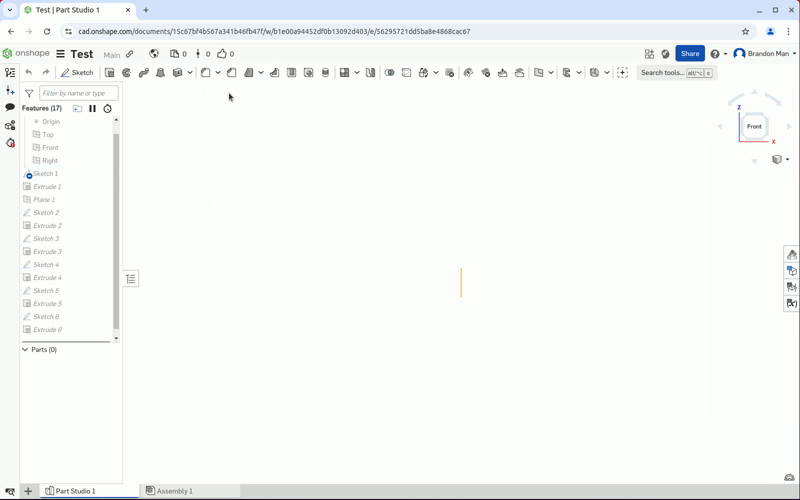
key(shift+s)
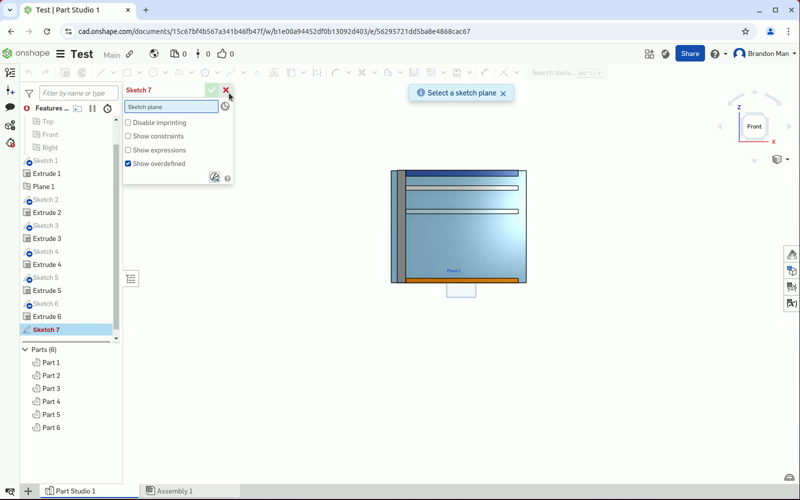
mouse_move(69, 189)
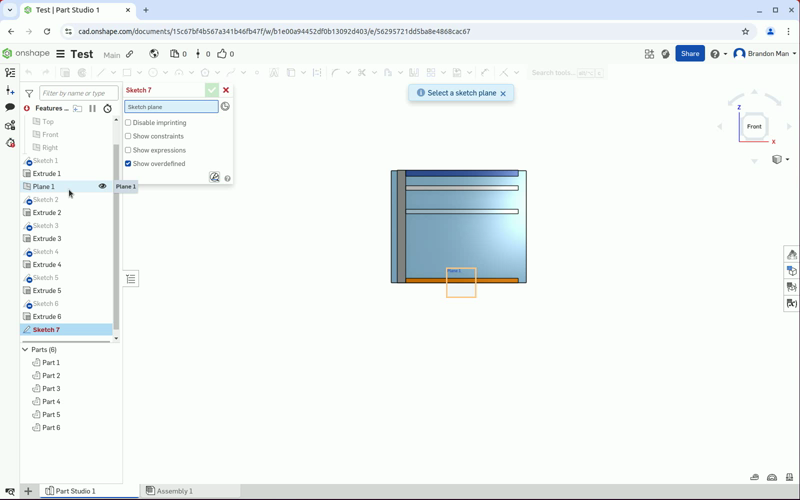
click(69, 189)
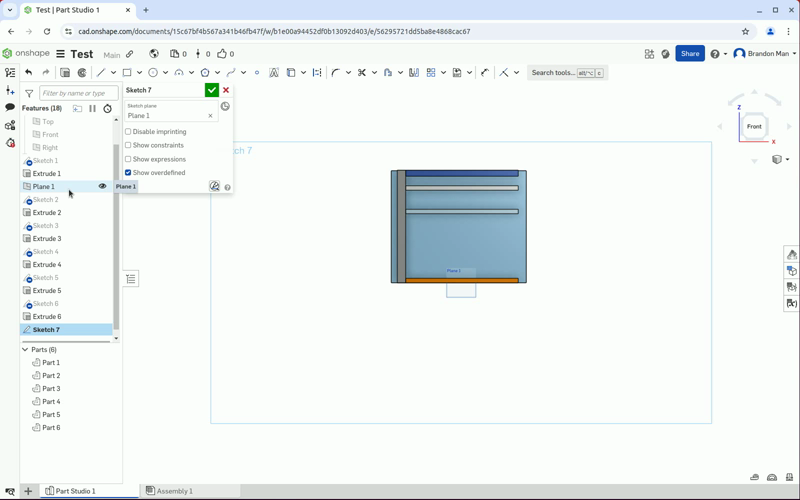
mouse_move(73, 352)
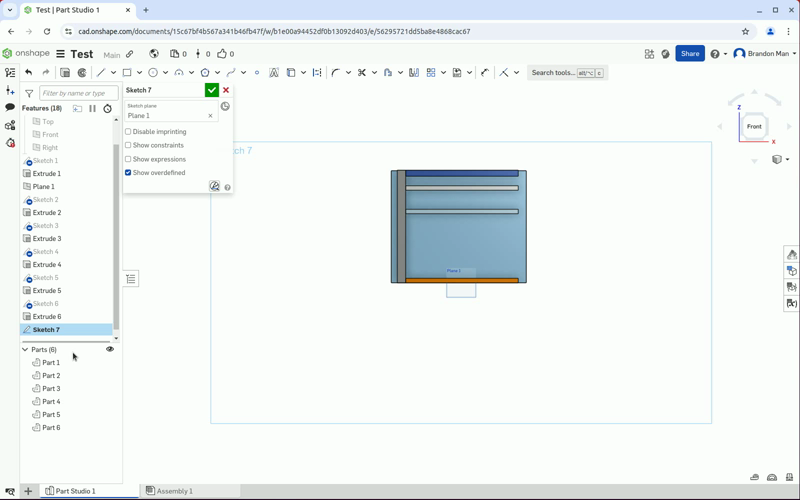
key(y)
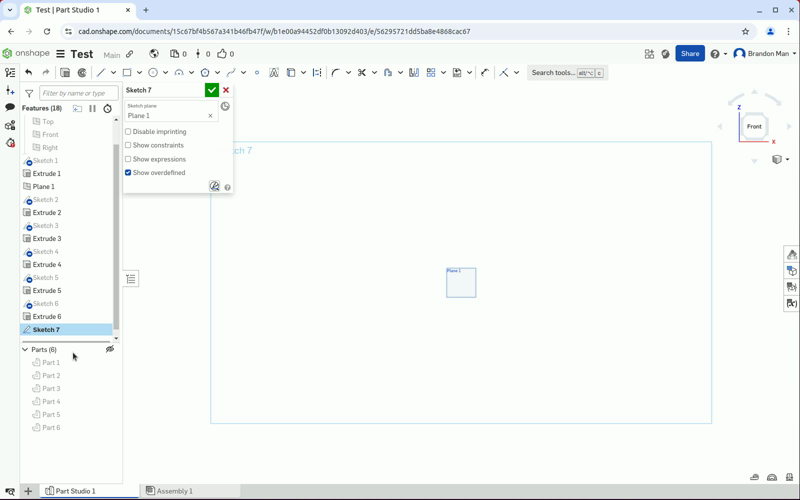
key(l)
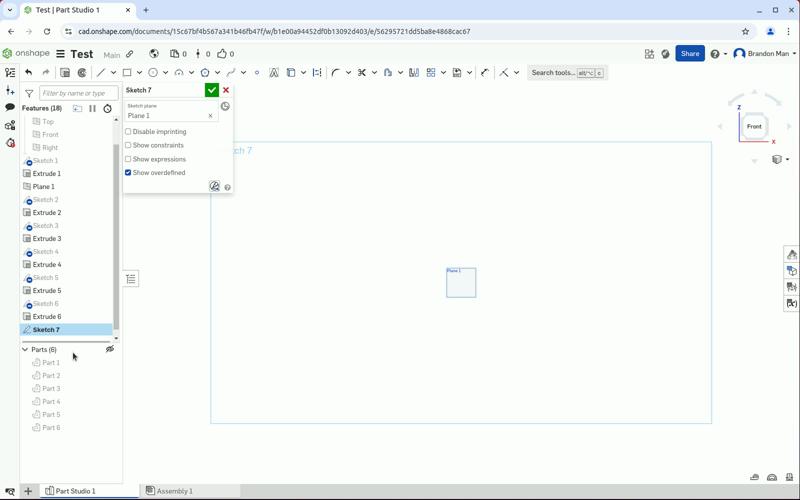
key_down(shift)
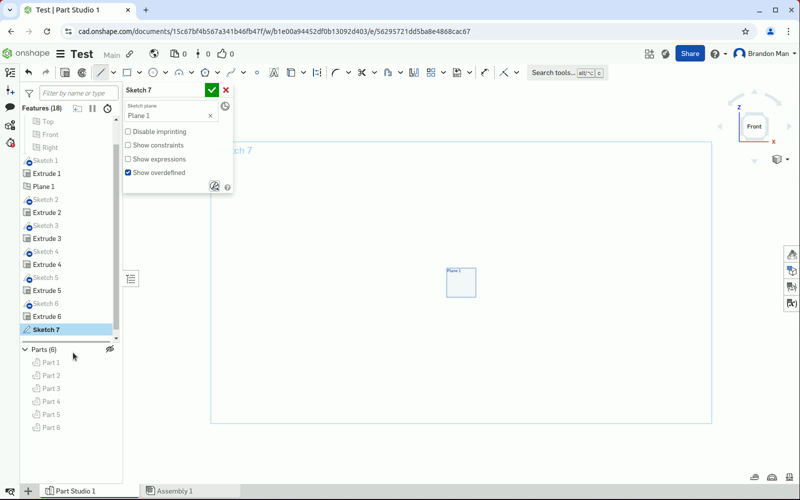
mouse_move(518, 282)
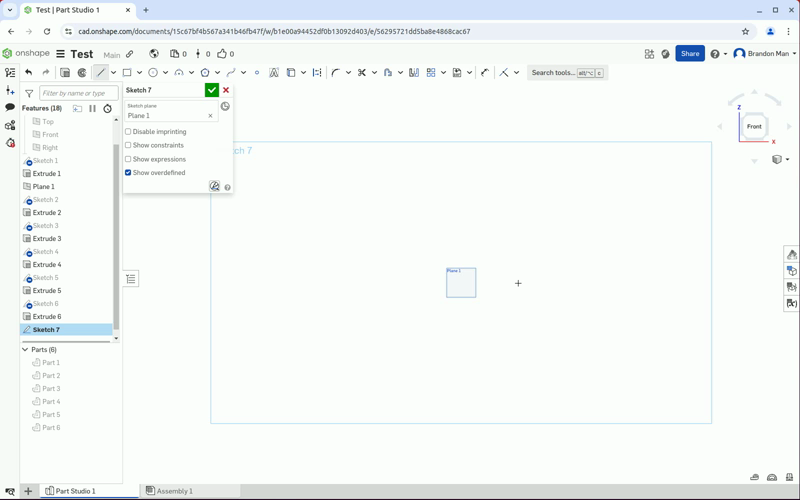
click(518, 282)
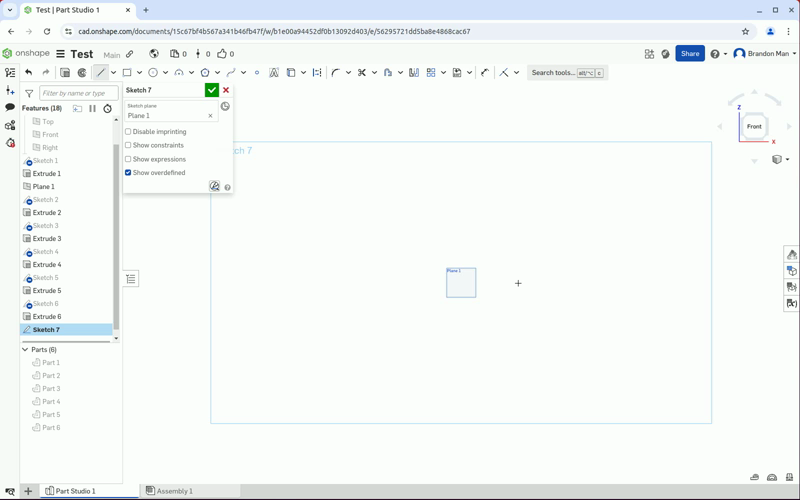
key_up(shift)
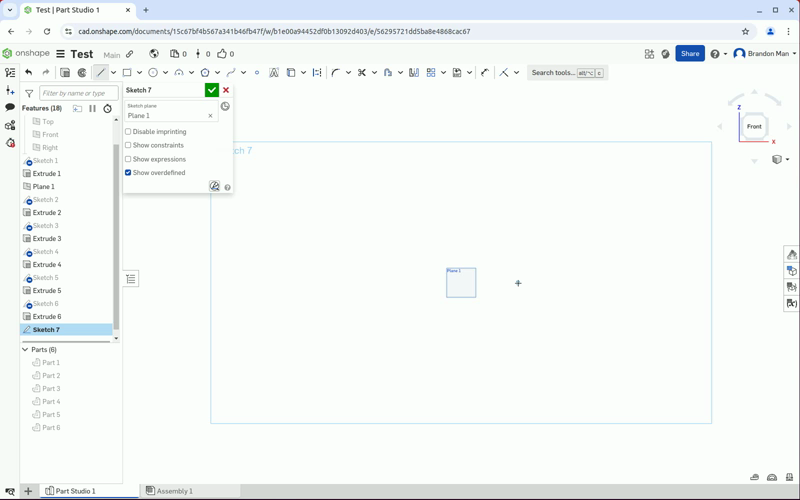
key_down(shift)
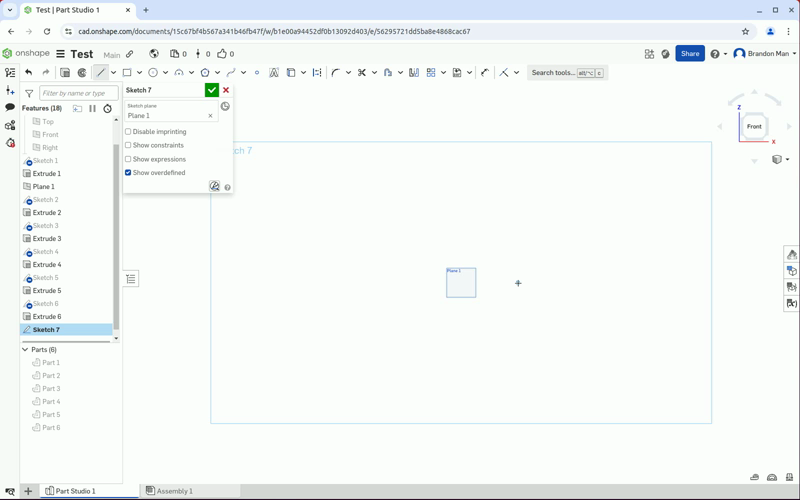
mouse_move(548, 282)
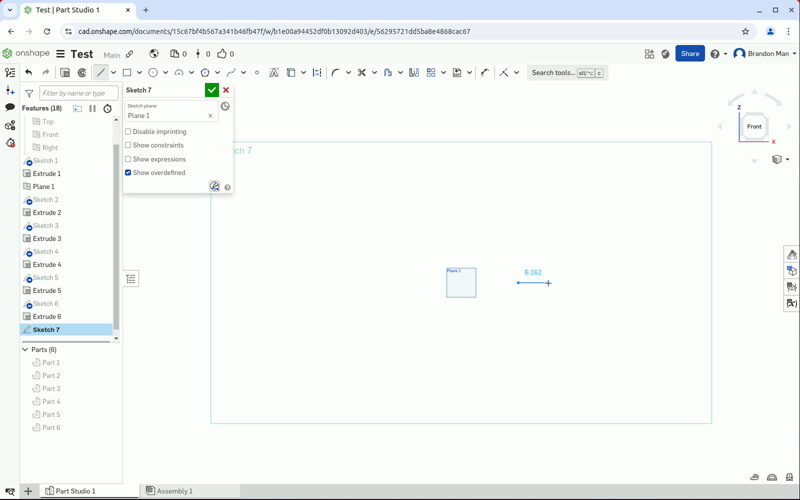
mouse_move(526, 282)
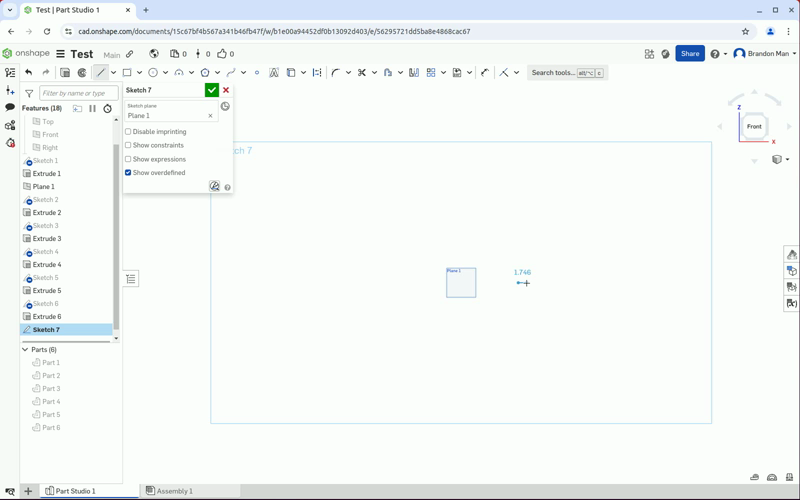
click(526, 282)
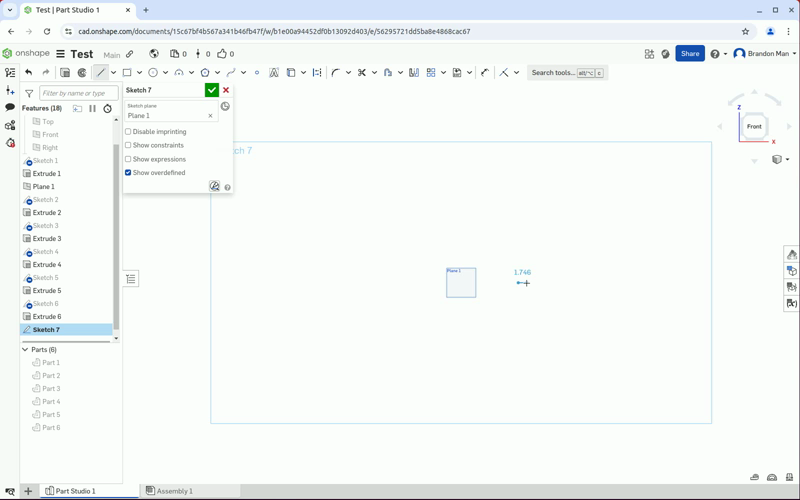
key_up(shift)
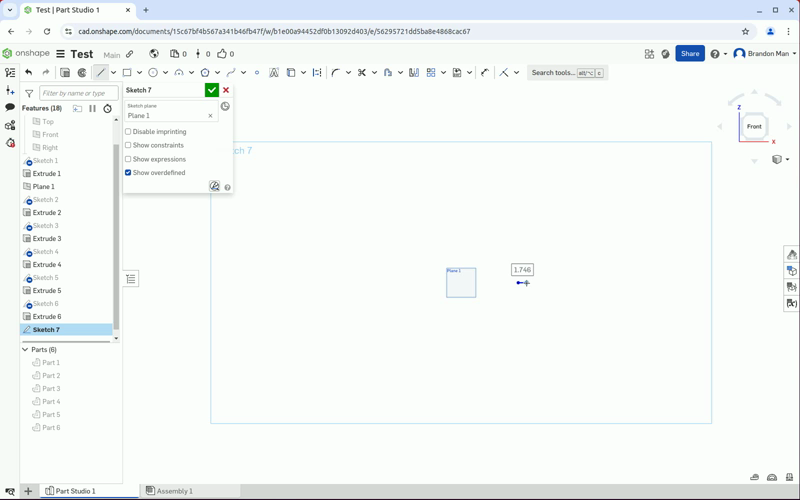
key_down(shift)
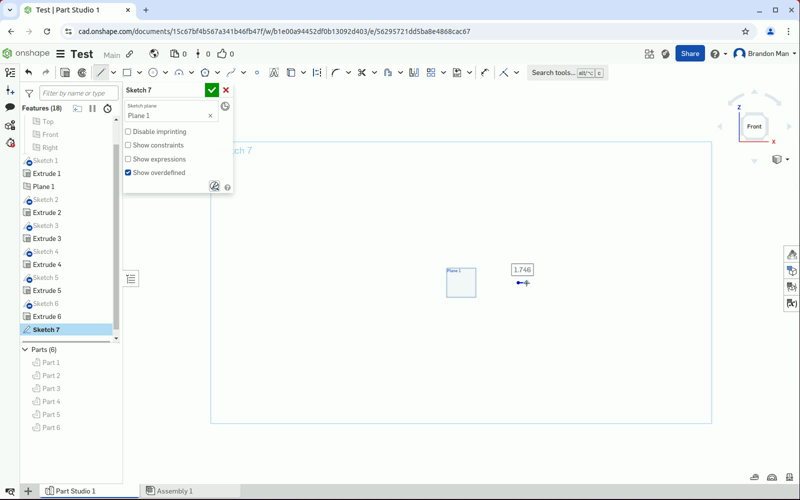
mouse_move(526, 170)
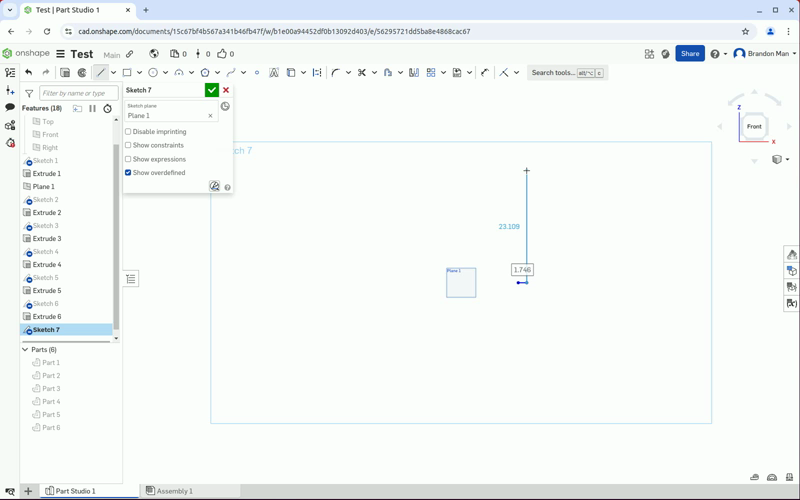
click(526, 170)
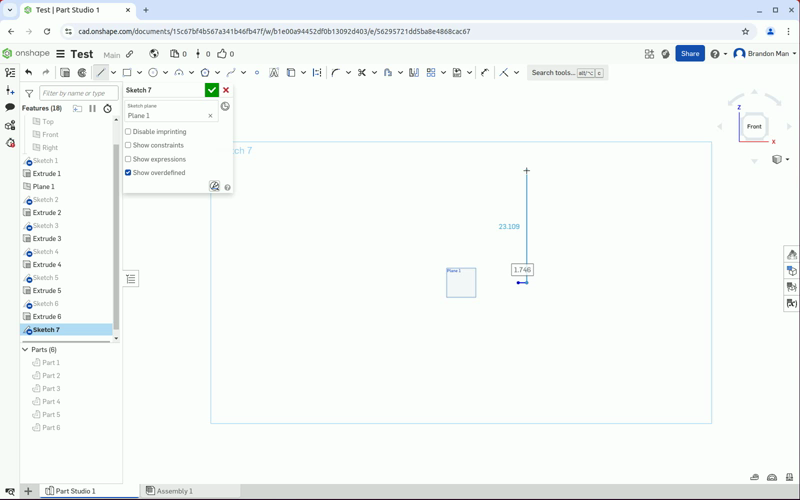
key_up(shift)
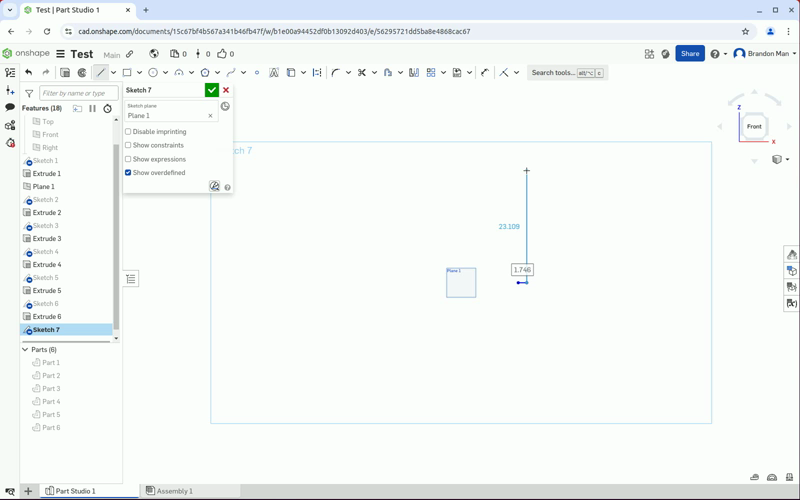
key_down(shift)
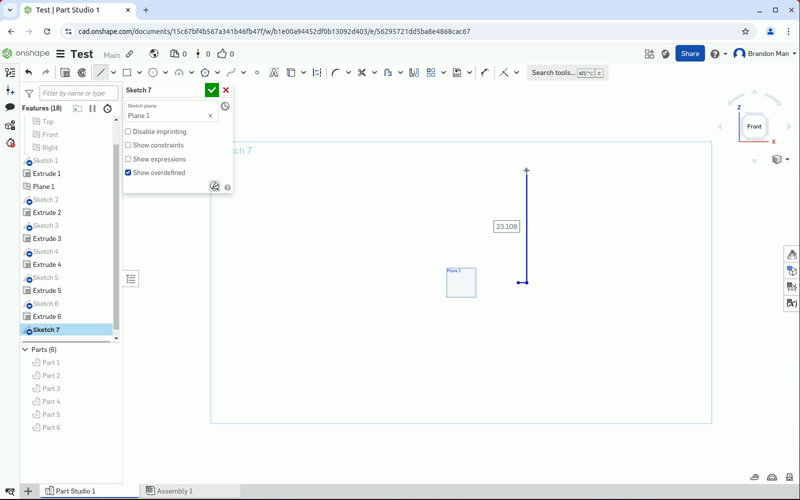
mouse_move(556, 170)
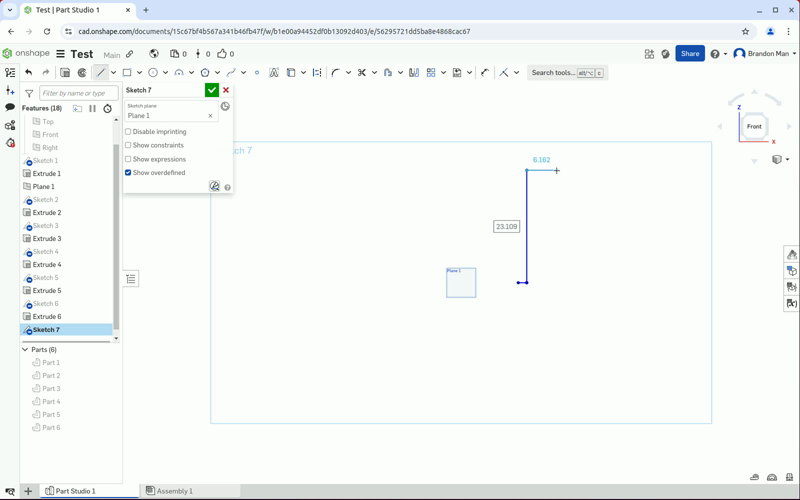
mouse_move(518, 170)
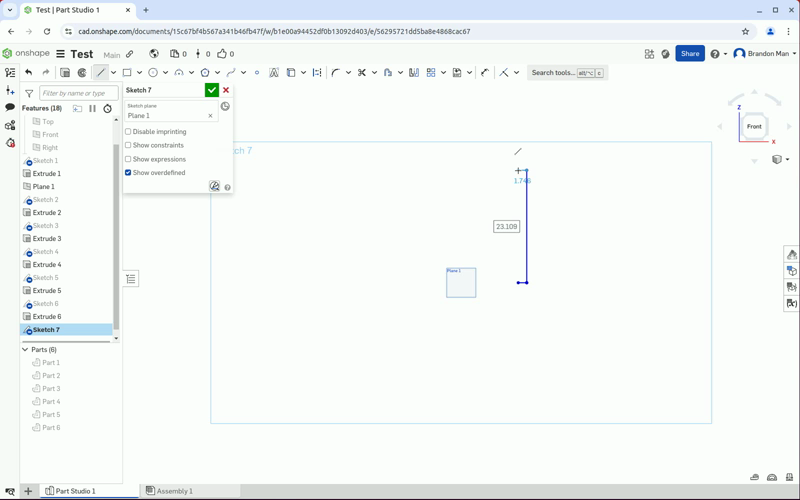
click(518, 170)
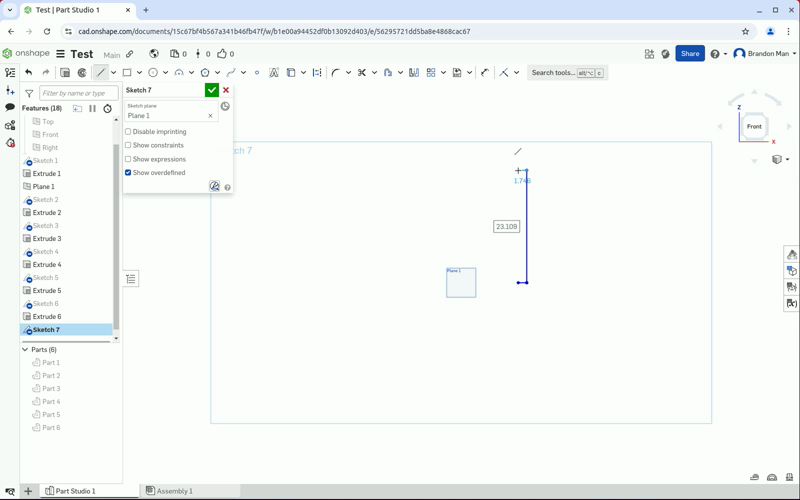
key_up(shift)
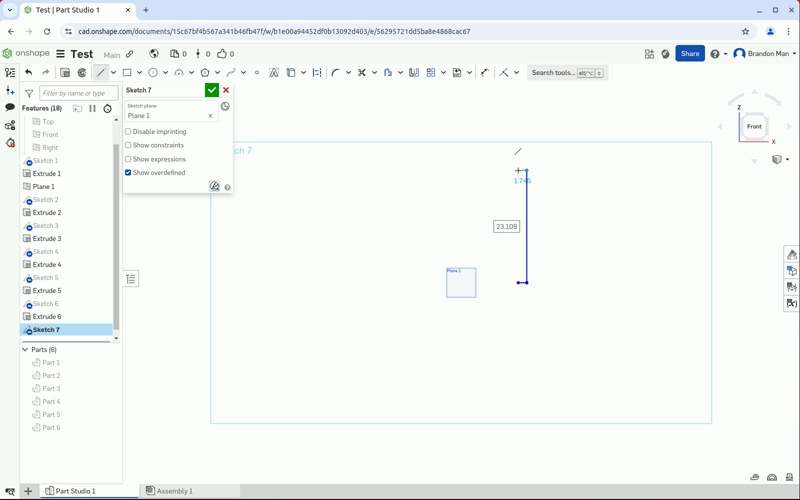
key_down(shift)
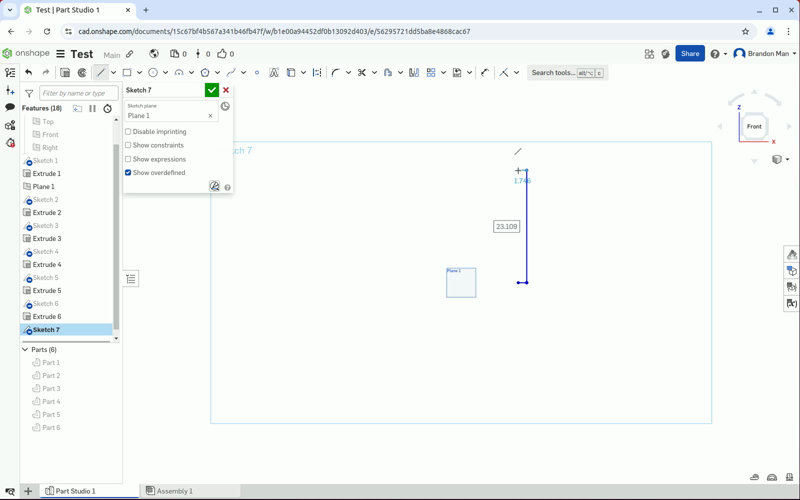
mouse_move(548, 170)
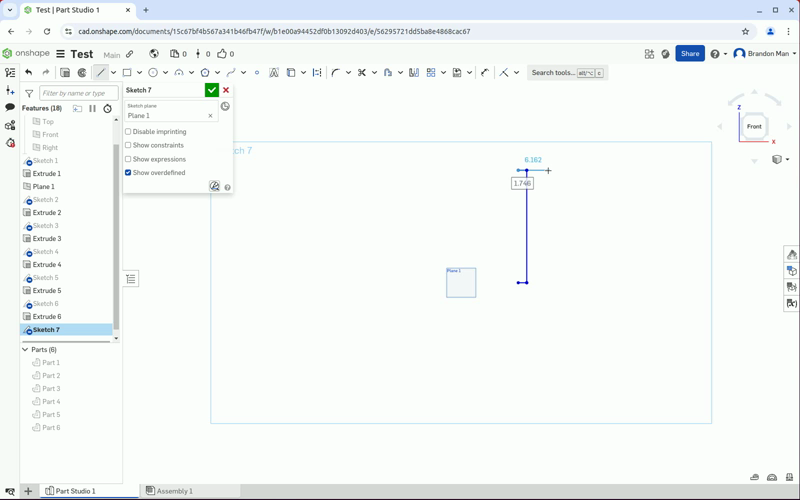
mouse_move(518, 176)
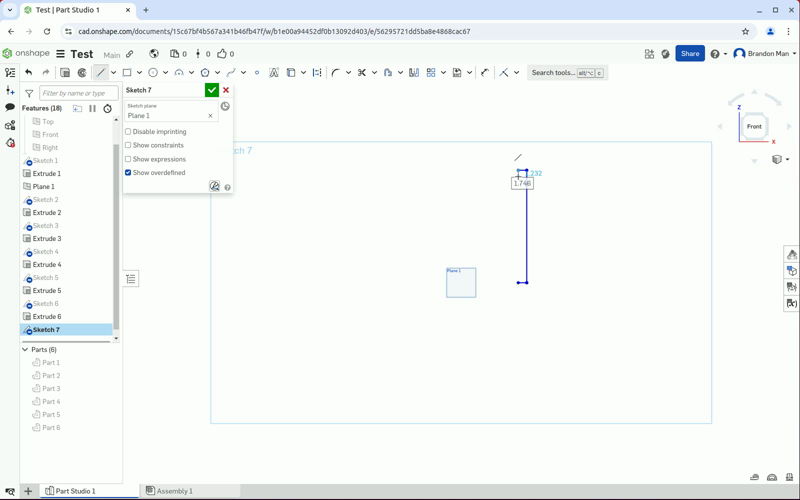
scroll(6)
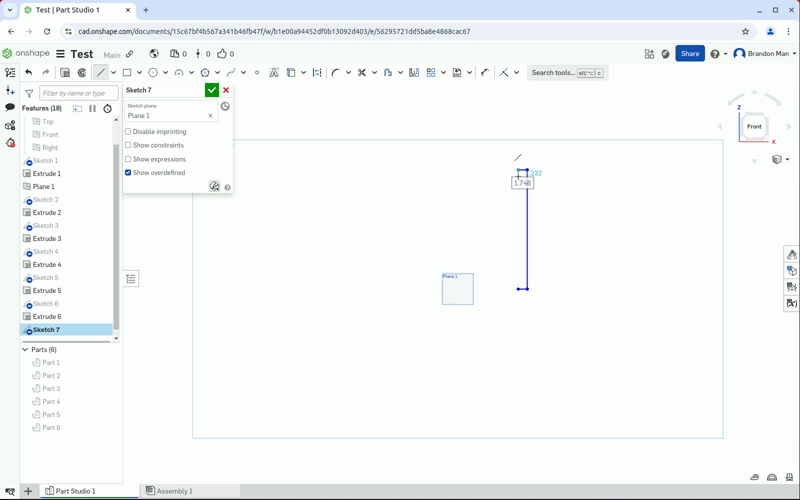
scroll(6)
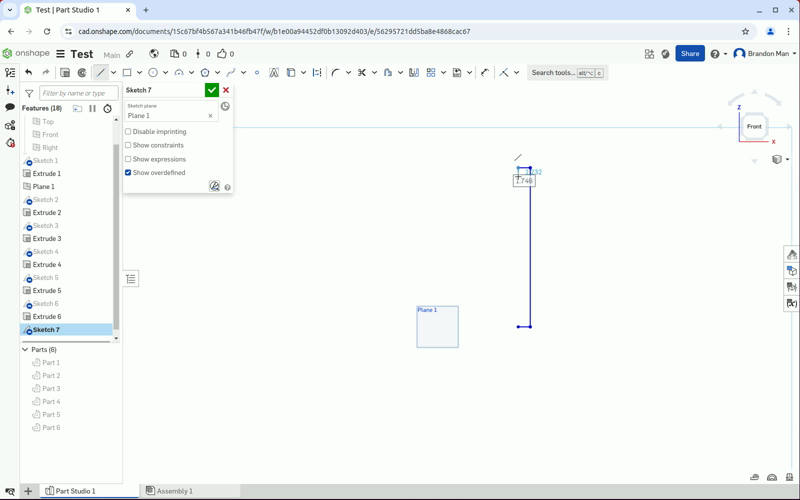
scroll(6)
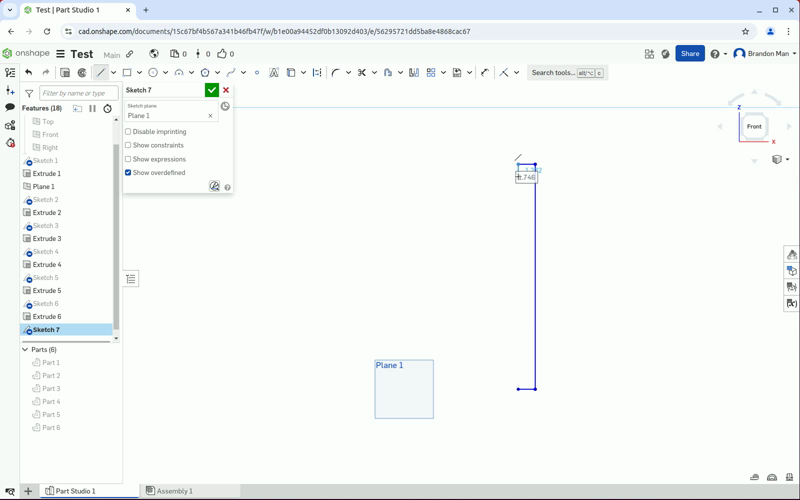
scroll(6)
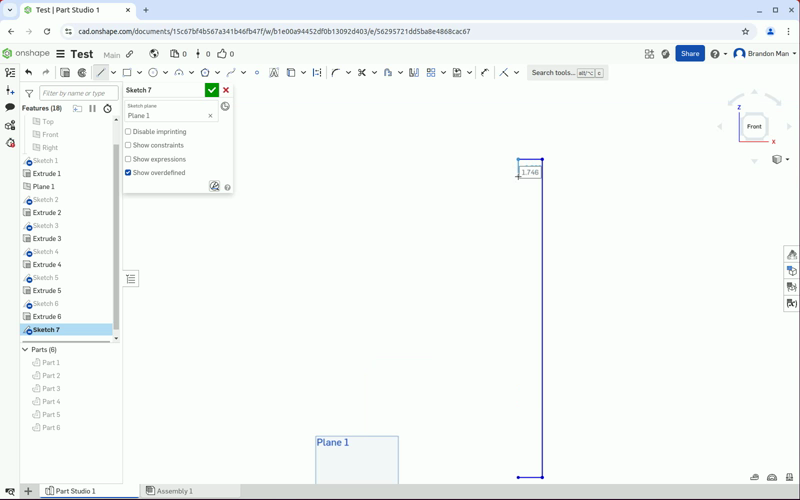
scroll(6)
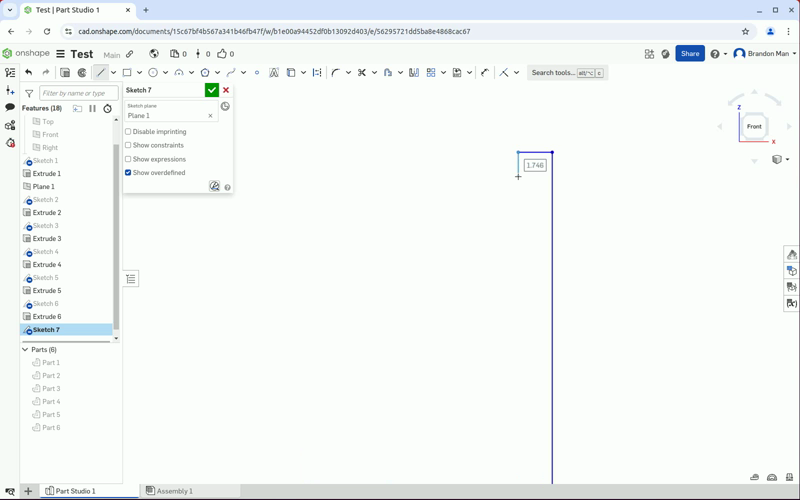
scroll(6)
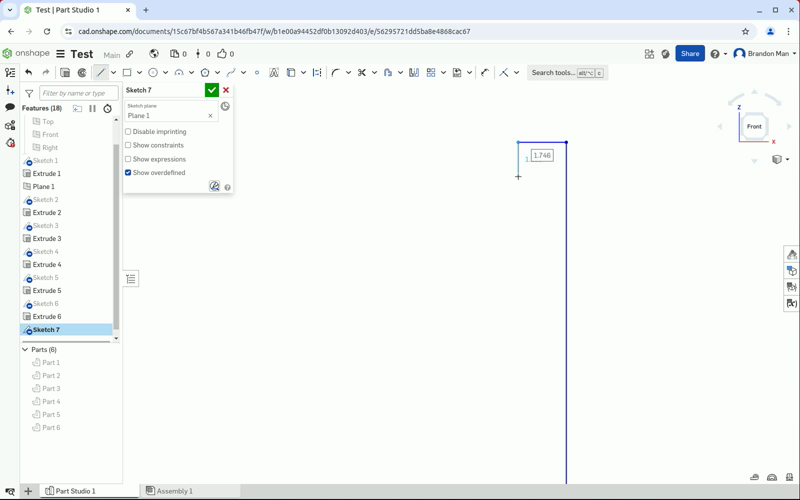
scroll(6)
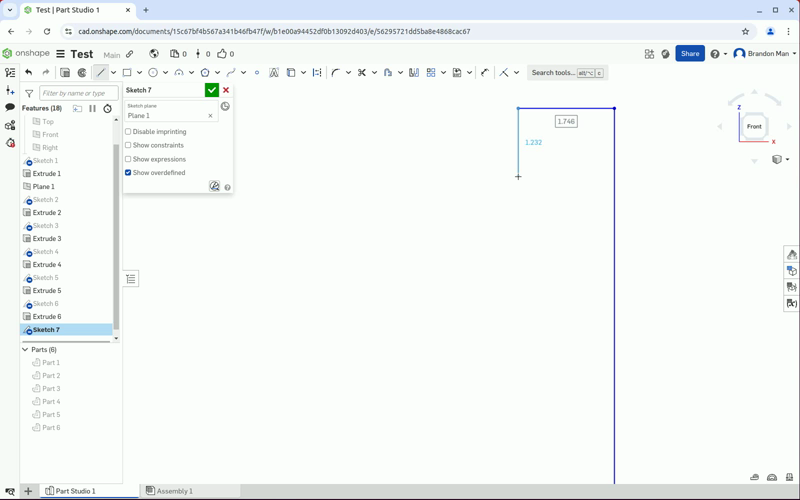
click(518, 176)
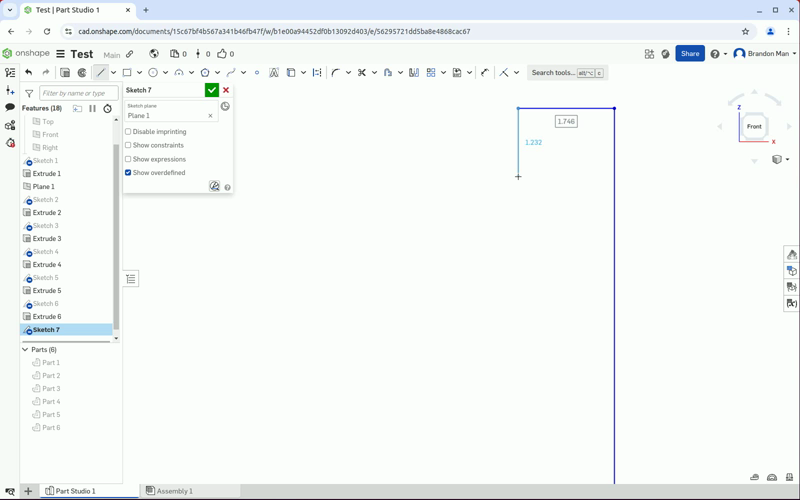
scroll(-6)
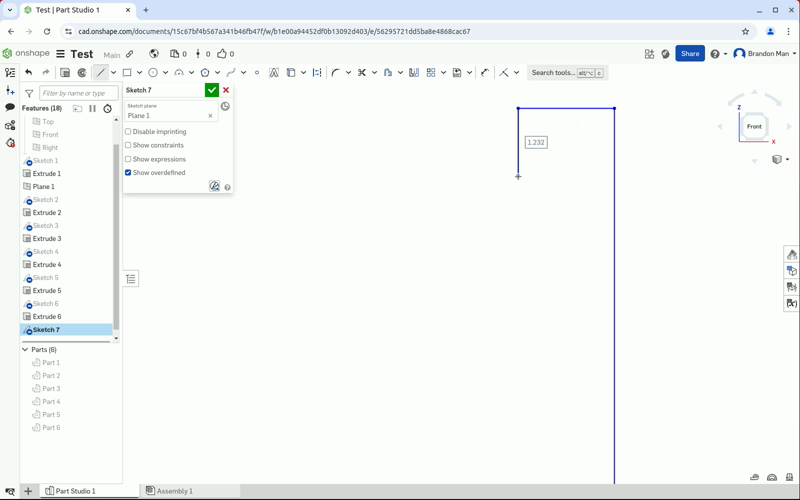
scroll(-6)
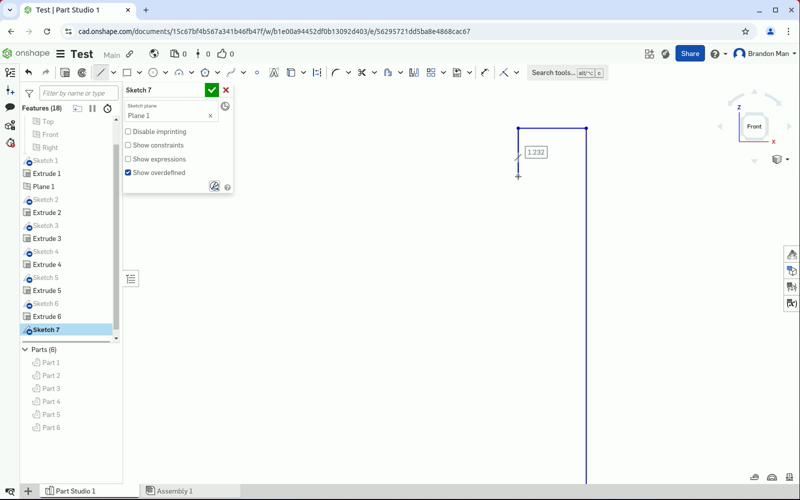
scroll(-6)
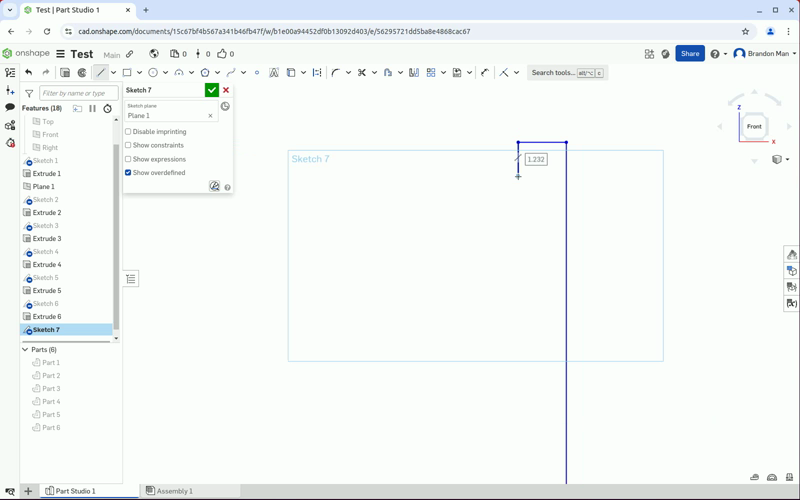
scroll(-6)
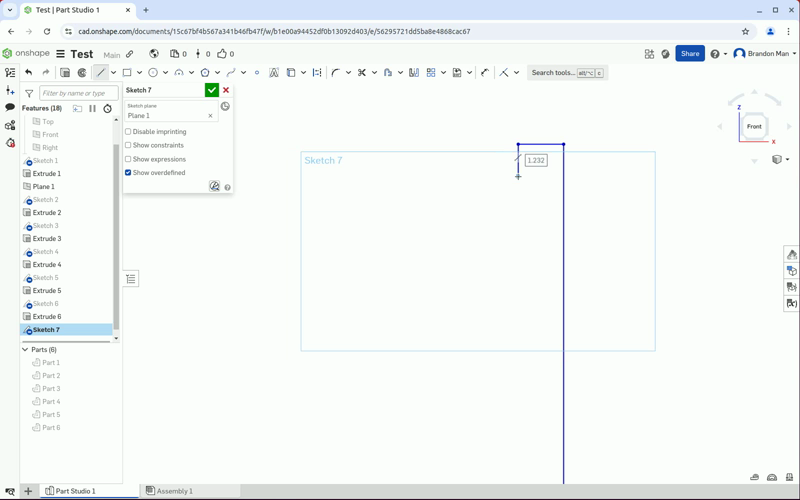
scroll(-6)
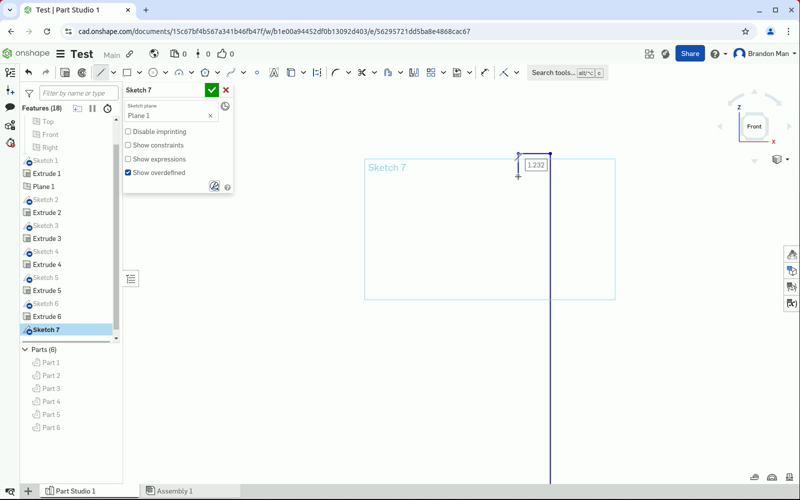
scroll(-6)
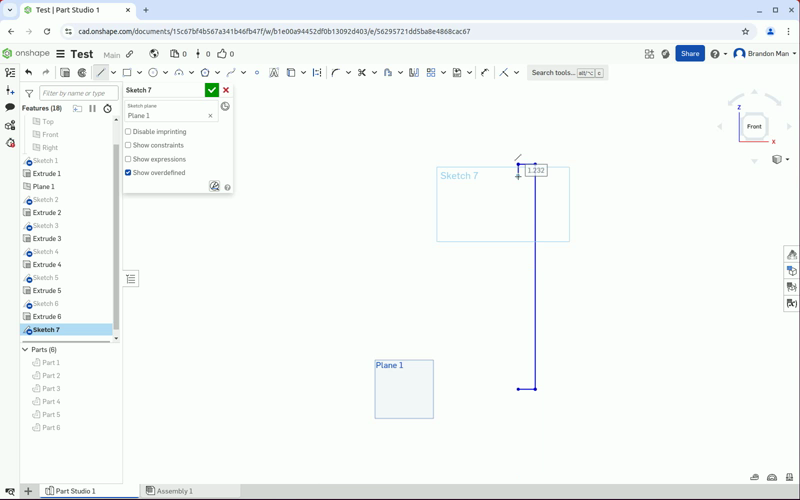
scroll(-6)
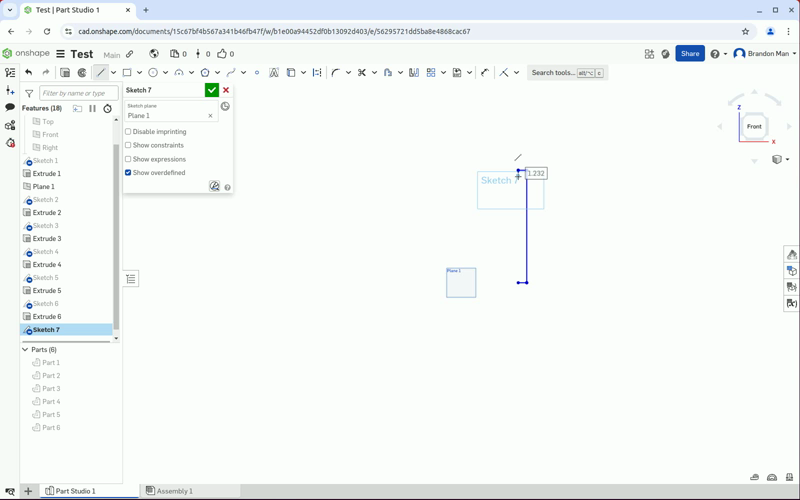
key_up(shift)
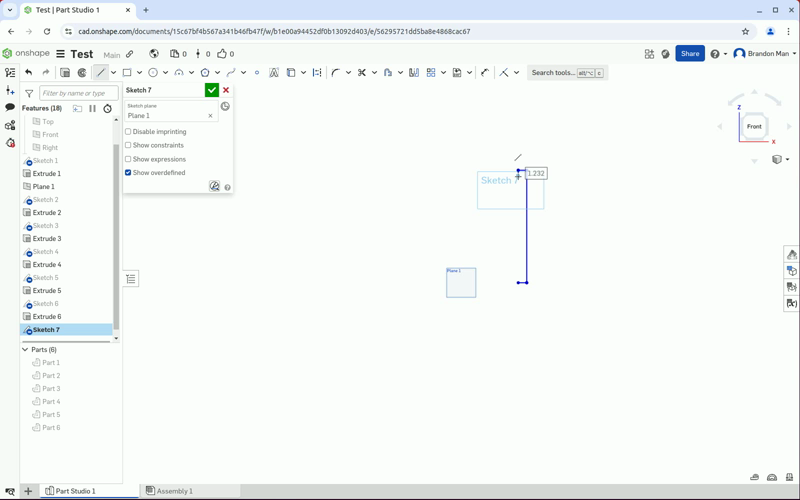
key_down(shift)
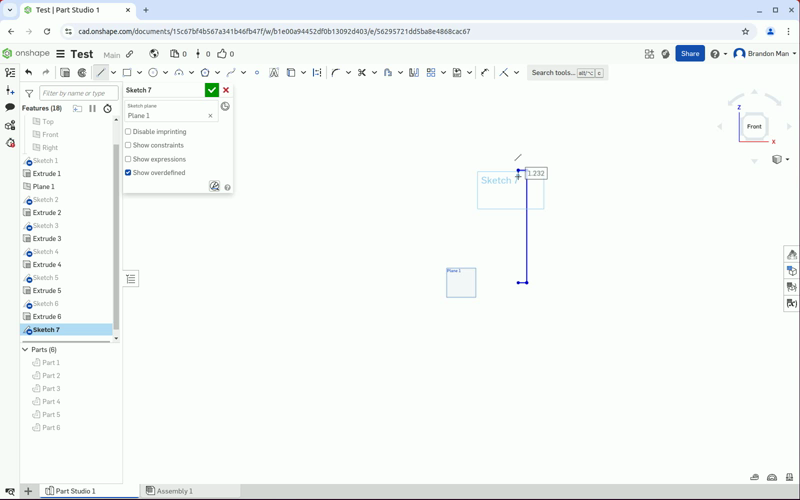
mouse_move(548, 176)
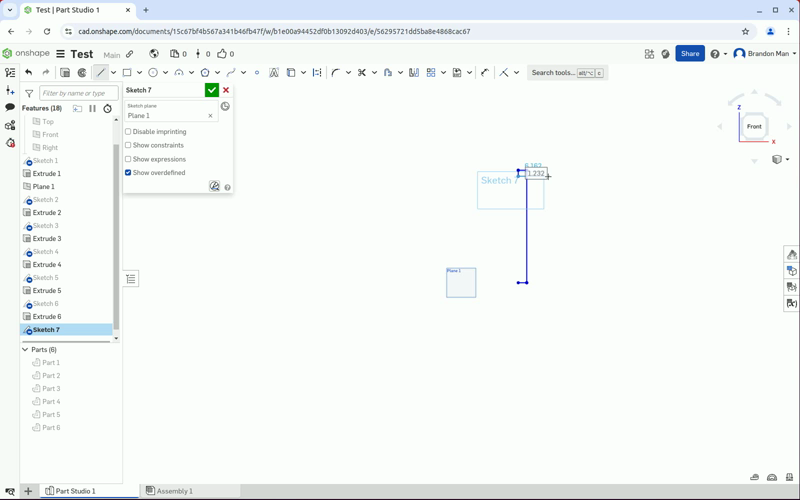
mouse_move(518, 185)
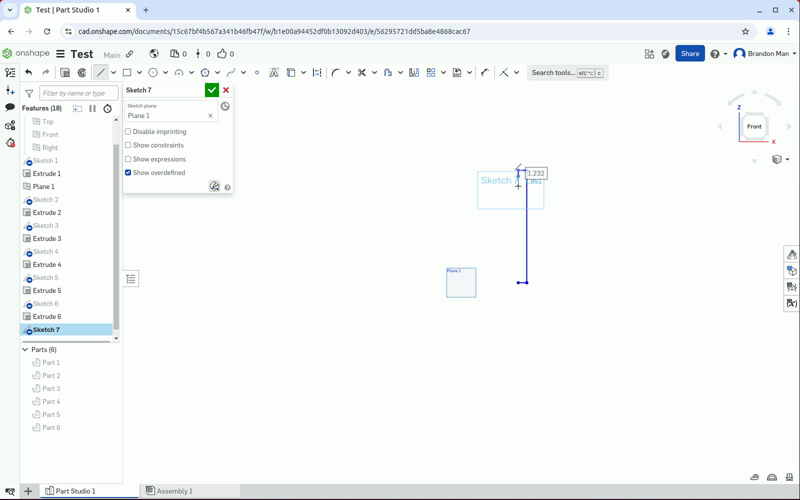
click(518, 185)
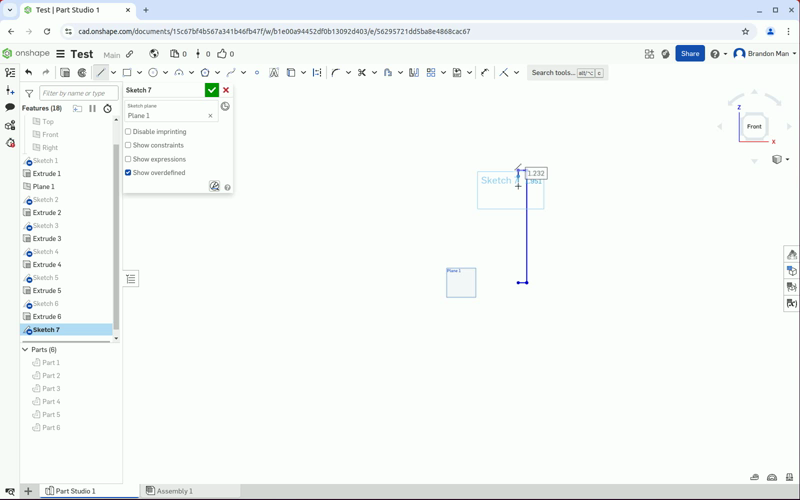
key_up(shift)
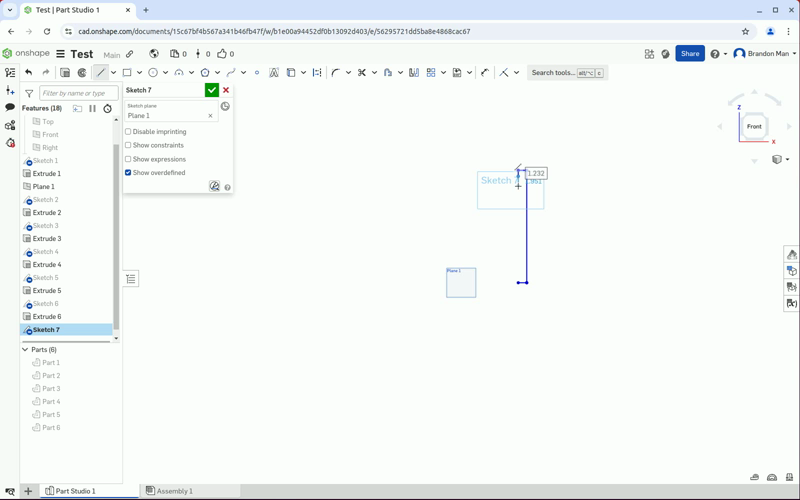
key_down(shift)
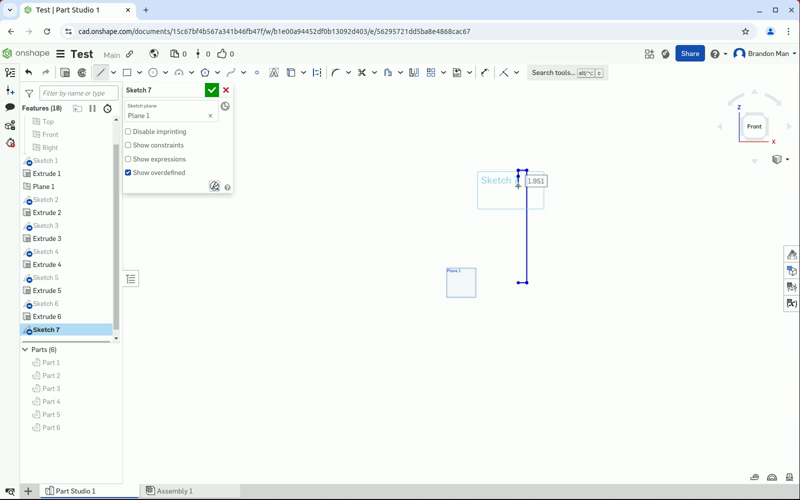
mouse_move(548, 185)
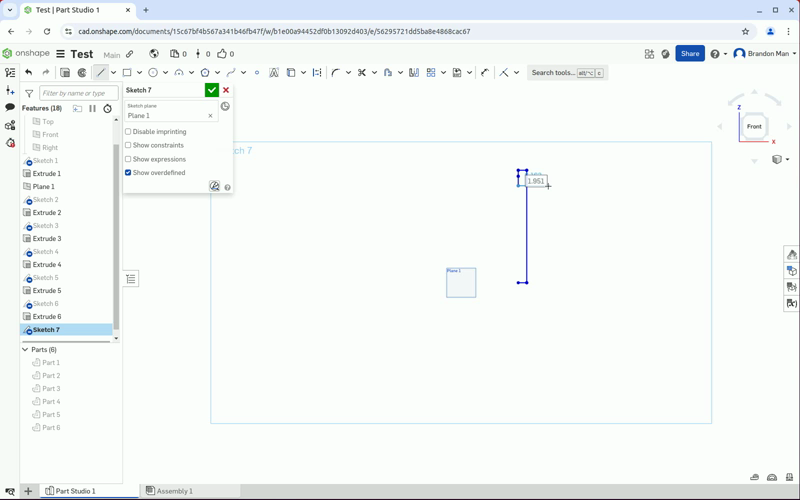
mouse_move(518, 190)
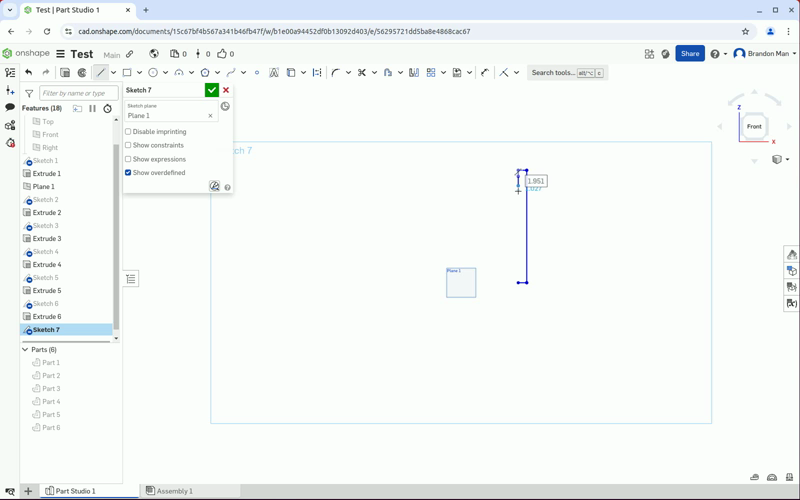
scroll(6)
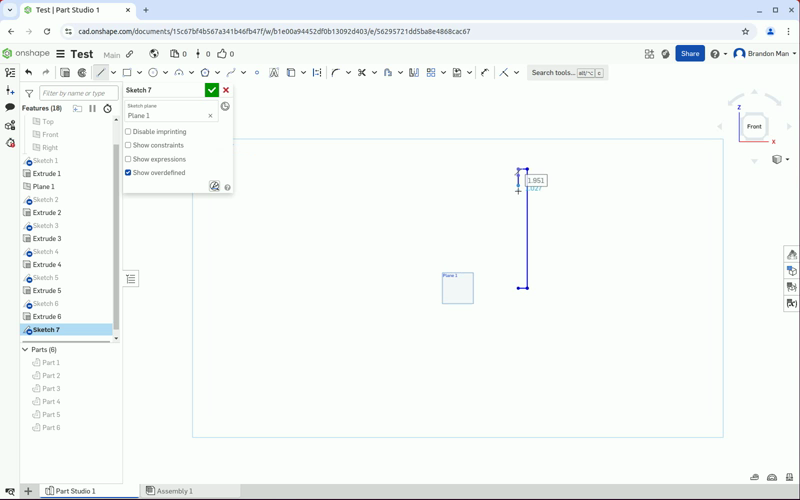
scroll(6)
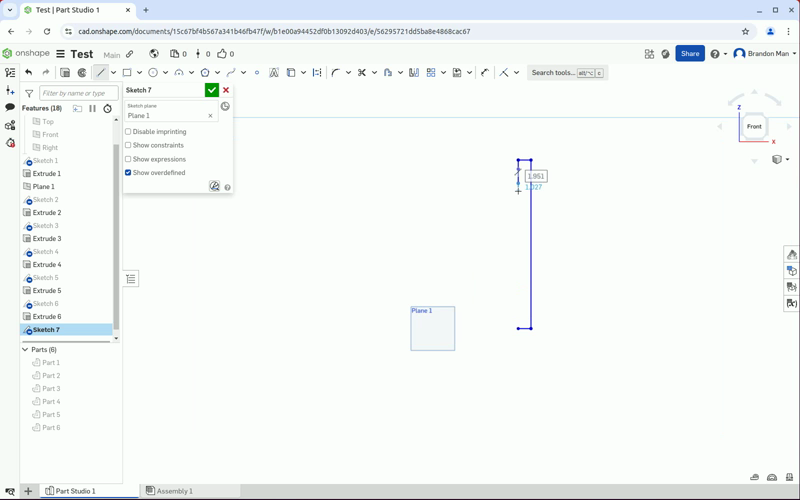
scroll(6)
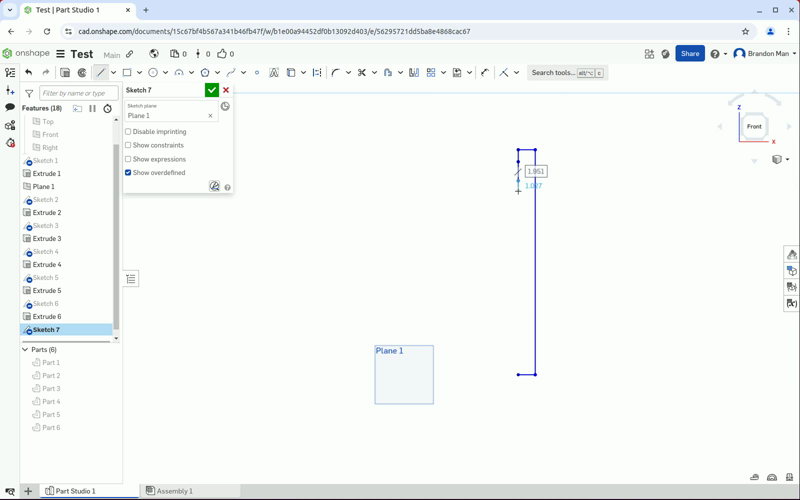
scroll(6)
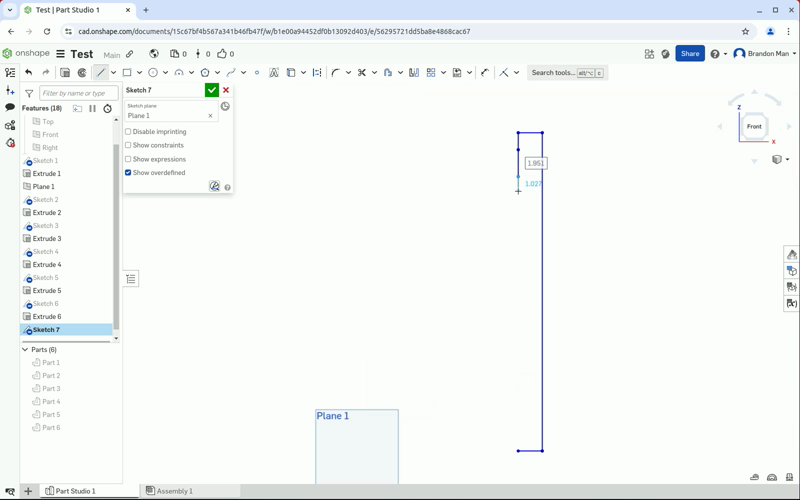
scroll(6)
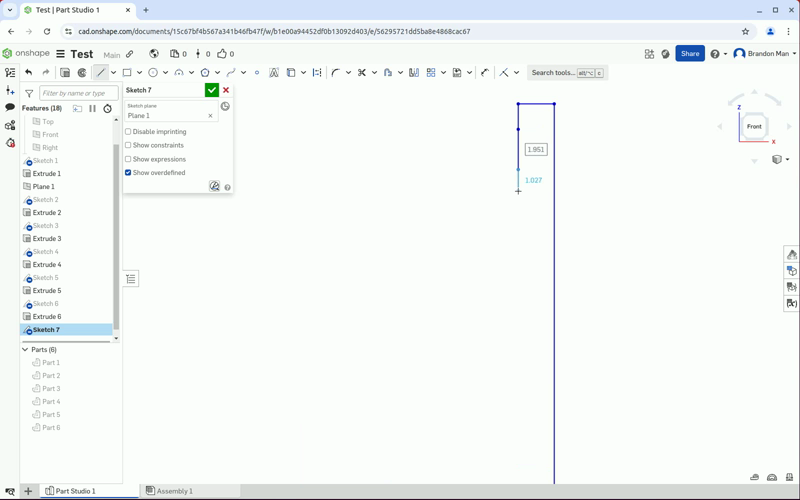
scroll(6)
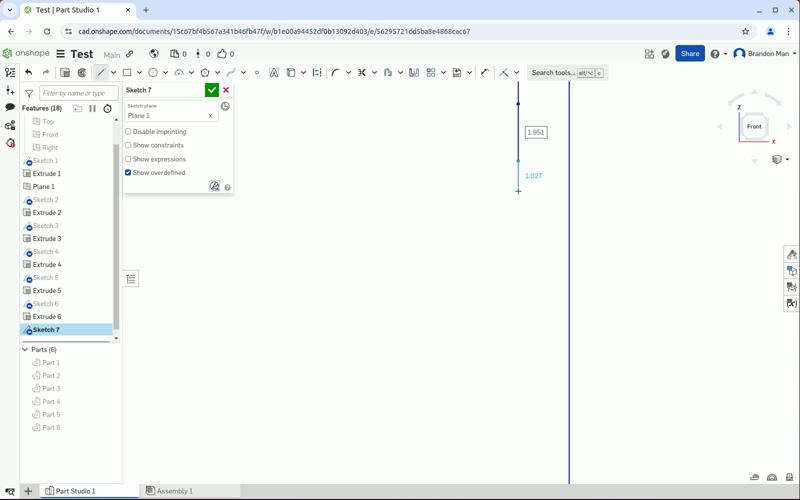
scroll(6)
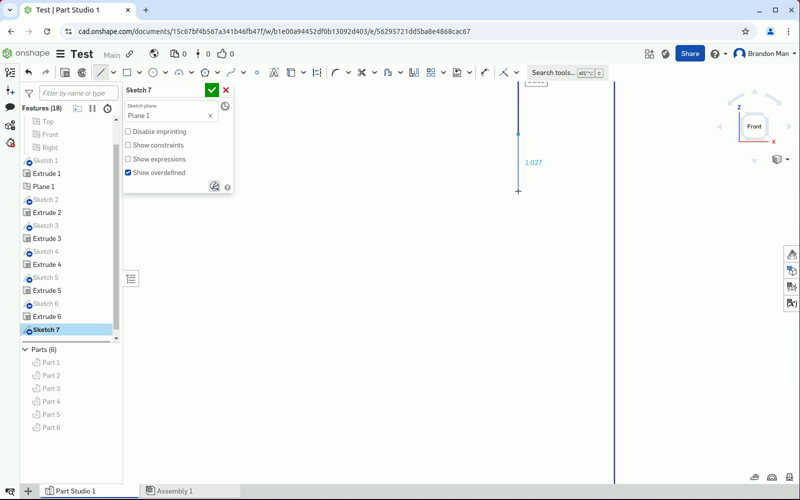
click(518, 190)
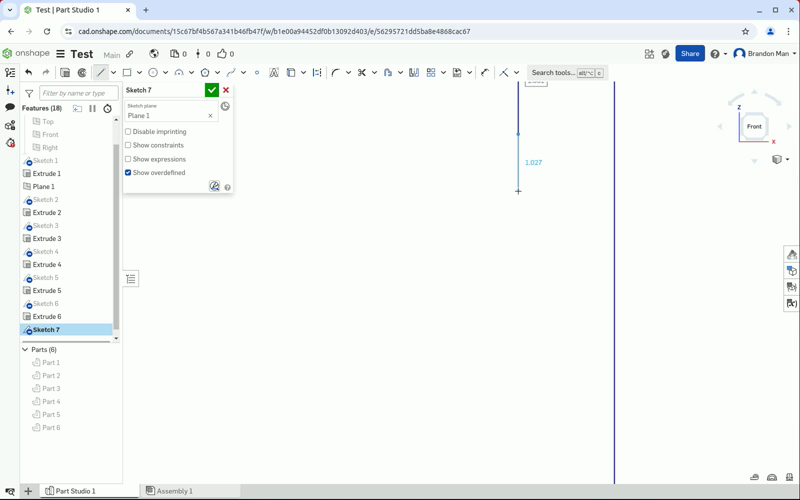
scroll(-6)
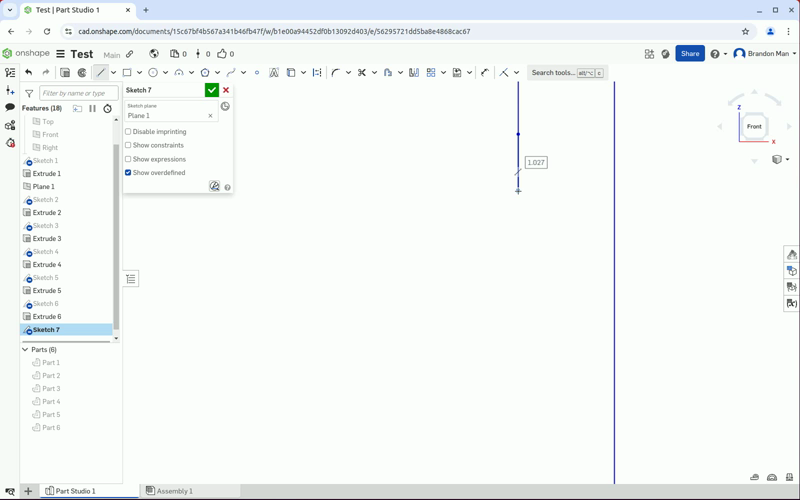
scroll(-6)
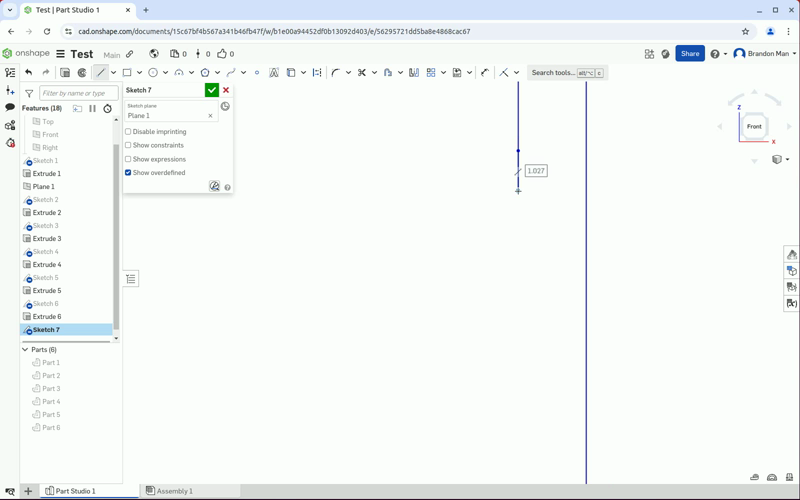
scroll(-6)
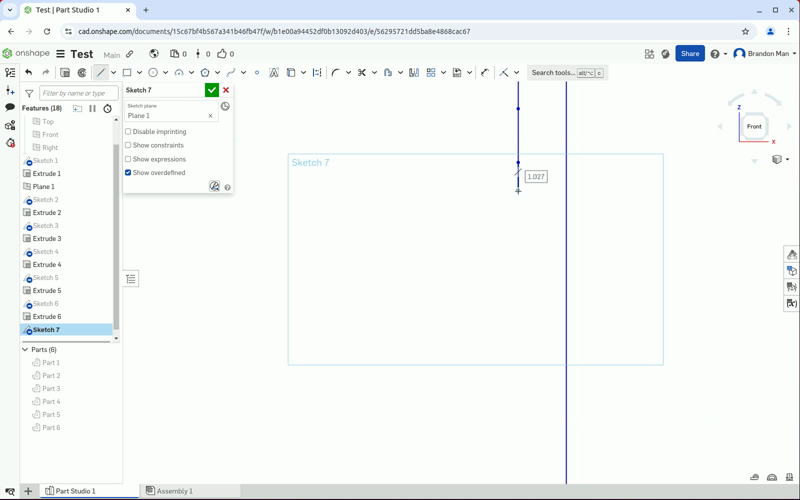
scroll(-6)
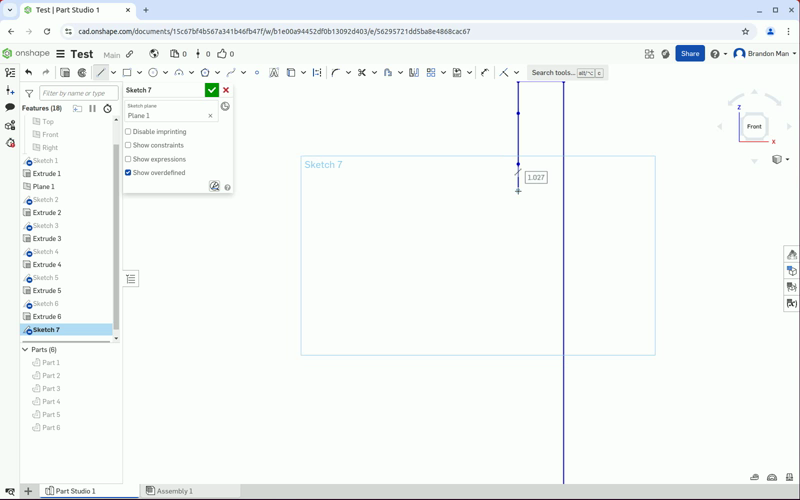
scroll(-6)
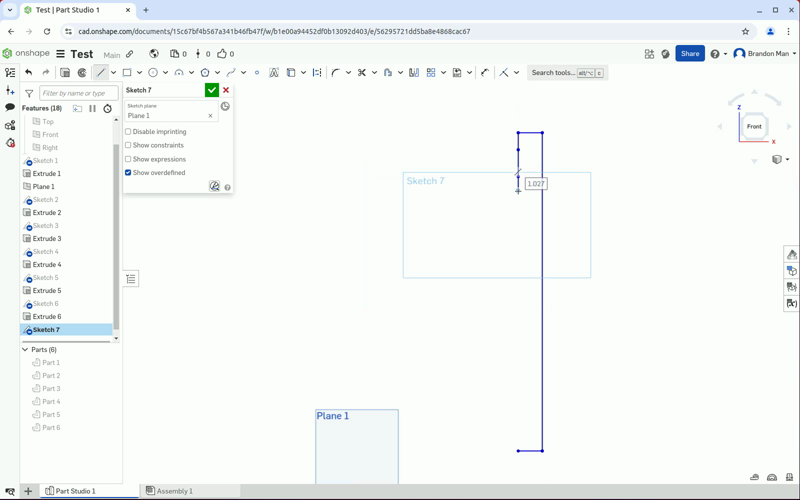
scroll(-6)
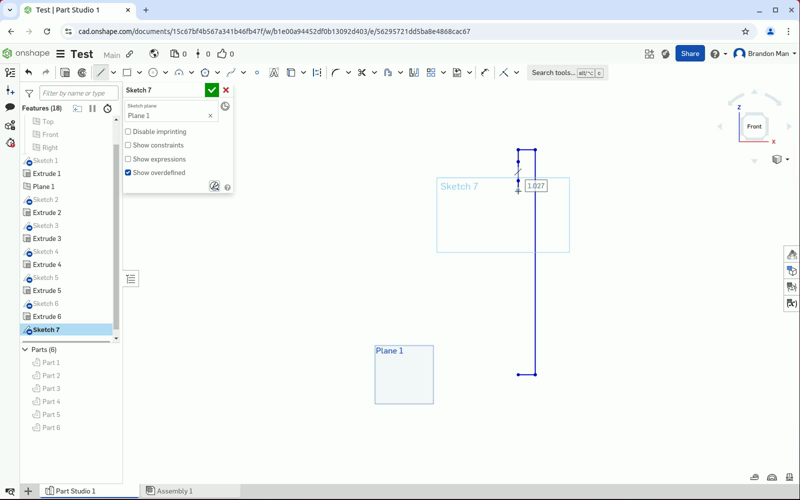
scroll(-6)
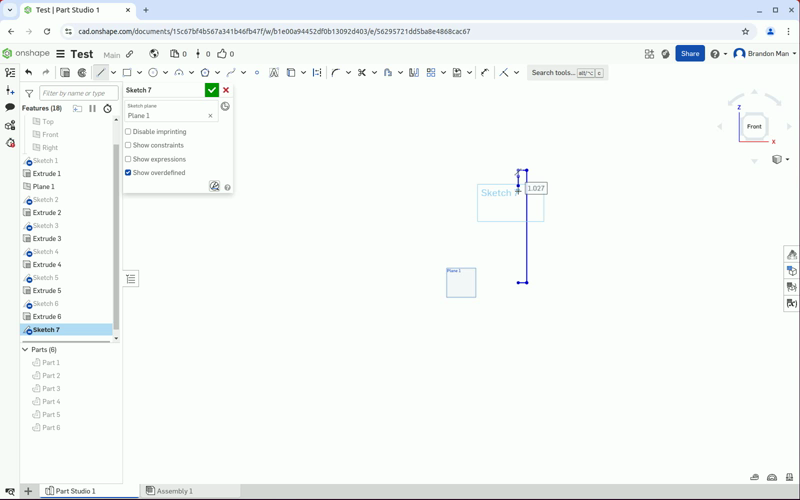
key_up(shift)
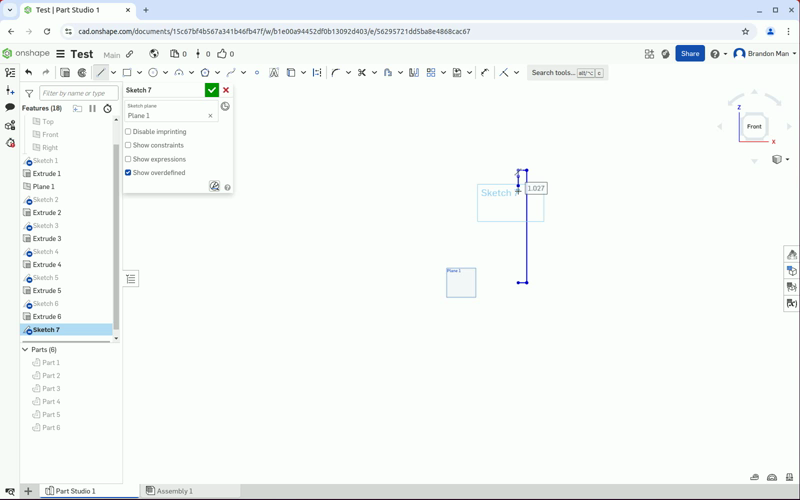
key_down(shift)
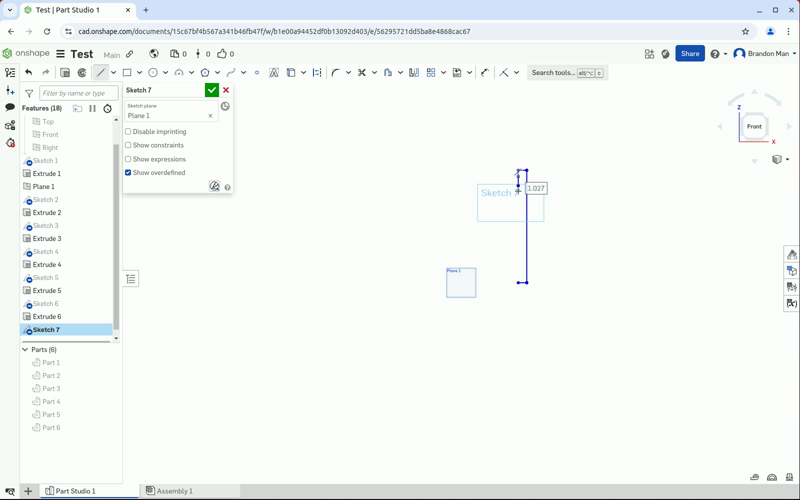
mouse_move(548, 190)
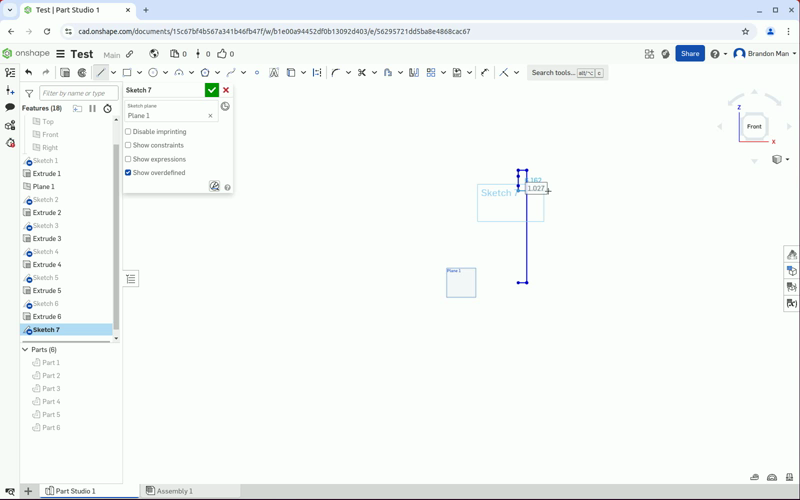
mouse_move(518, 209)
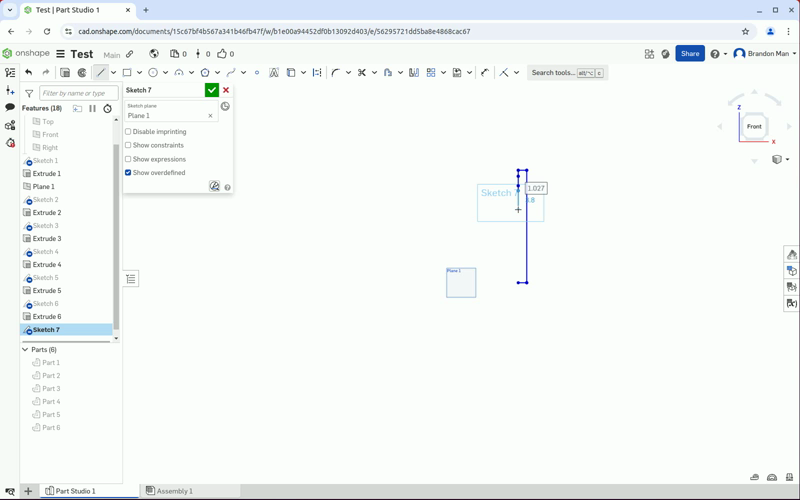
click(518, 209)
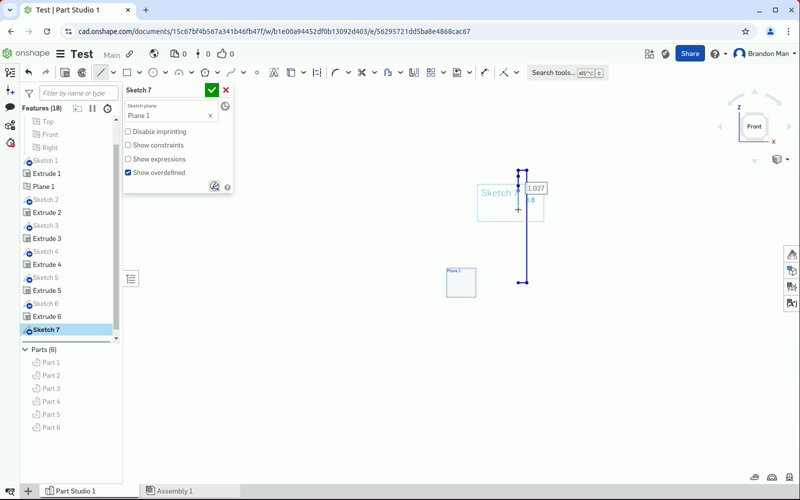
key_up(shift)
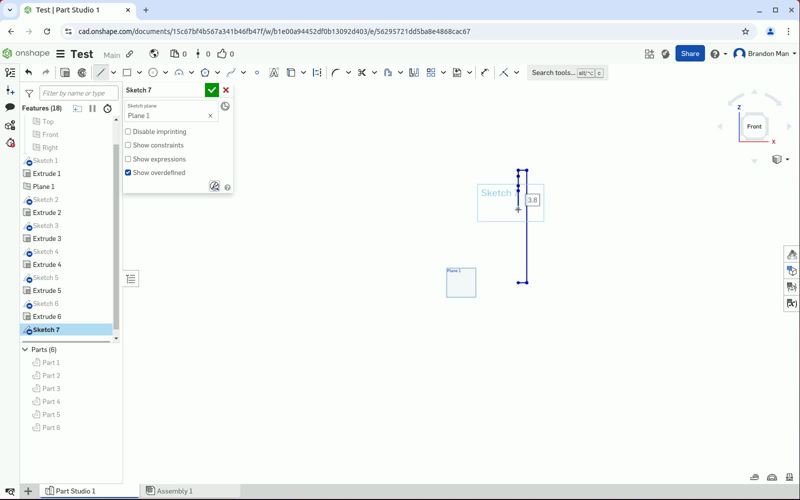
key_down(shift)
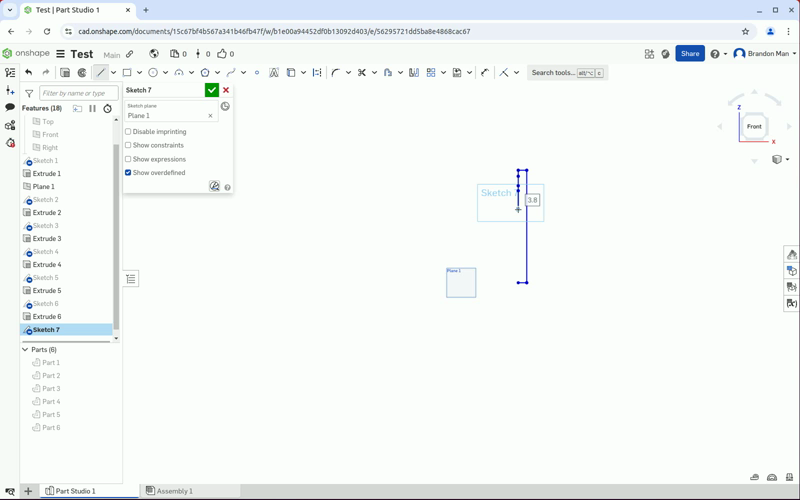
mouse_move(548, 209)
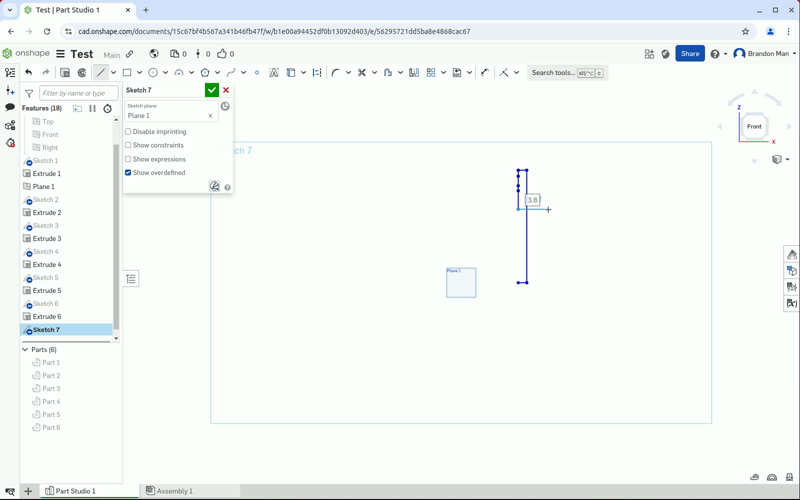
mouse_move(518, 214)
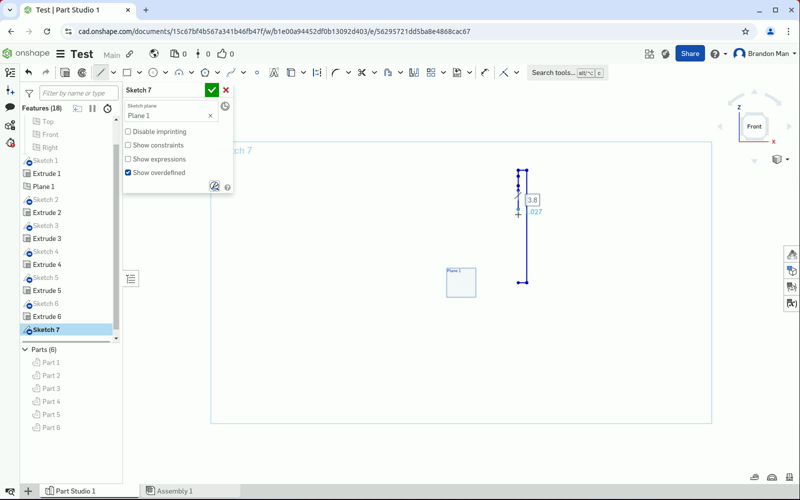
scroll(6)
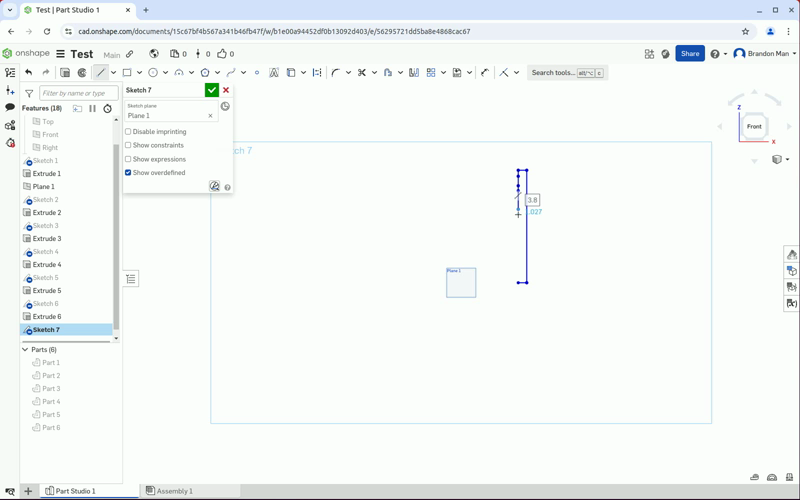
scroll(6)
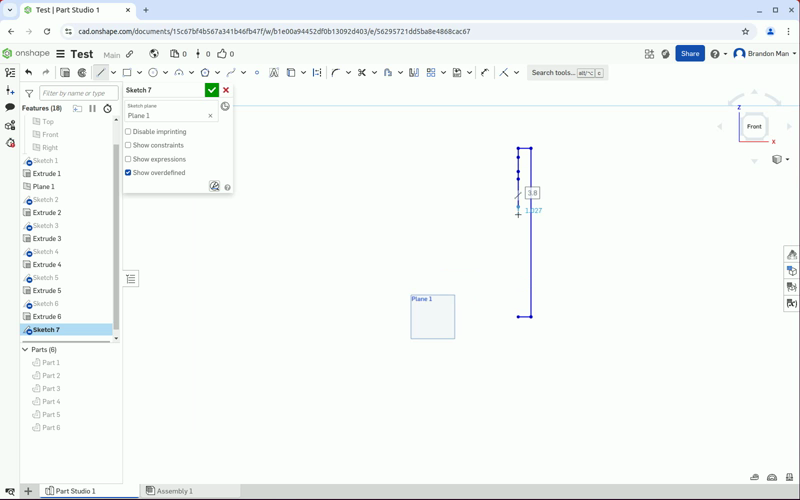
scroll(6)
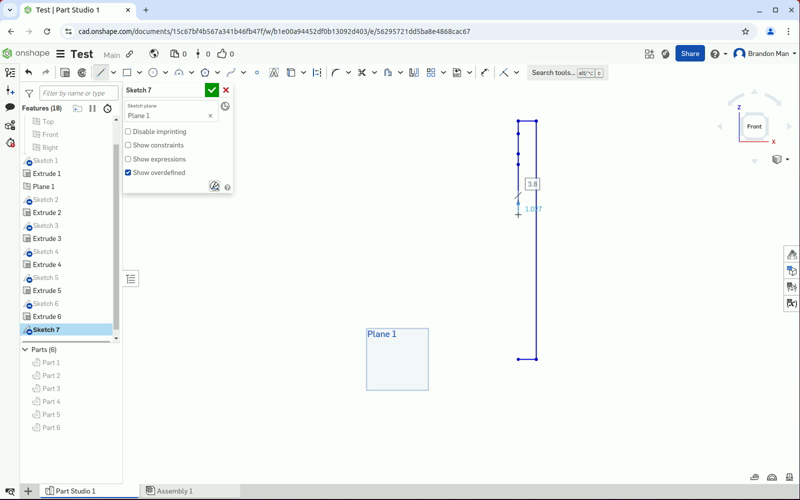
scroll(6)
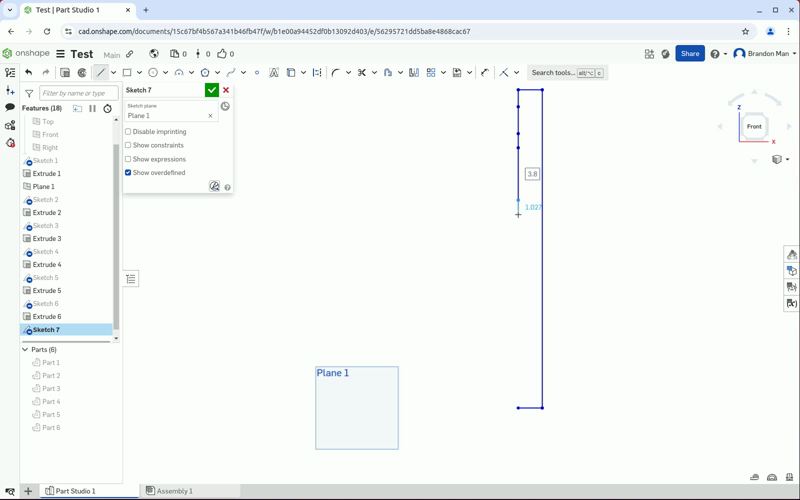
scroll(6)
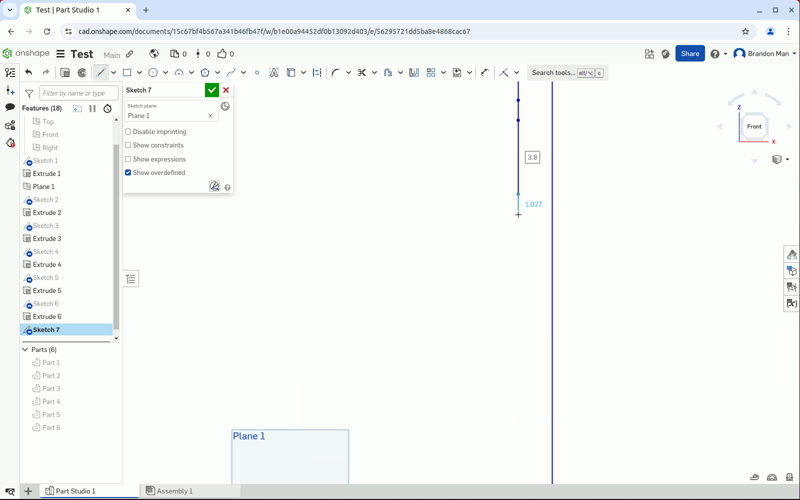
scroll(6)
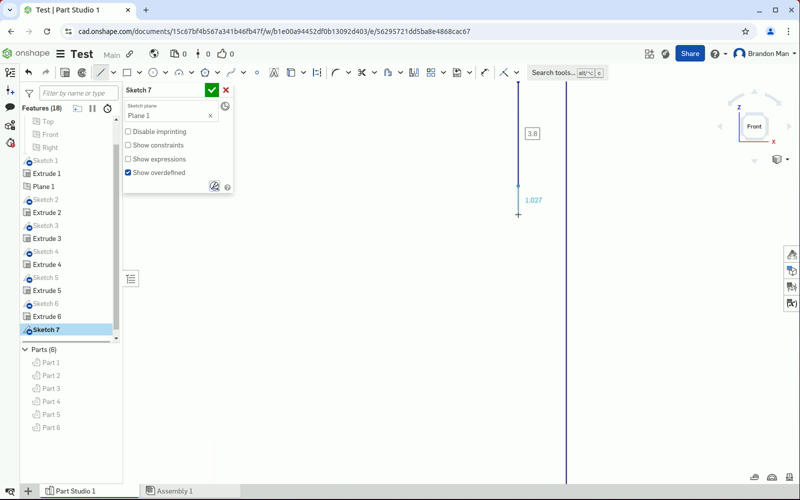
scroll(6)
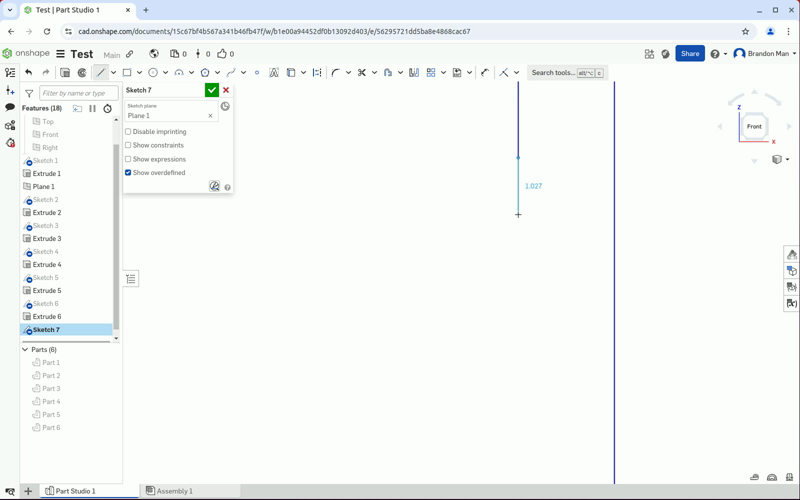
click(518, 214)
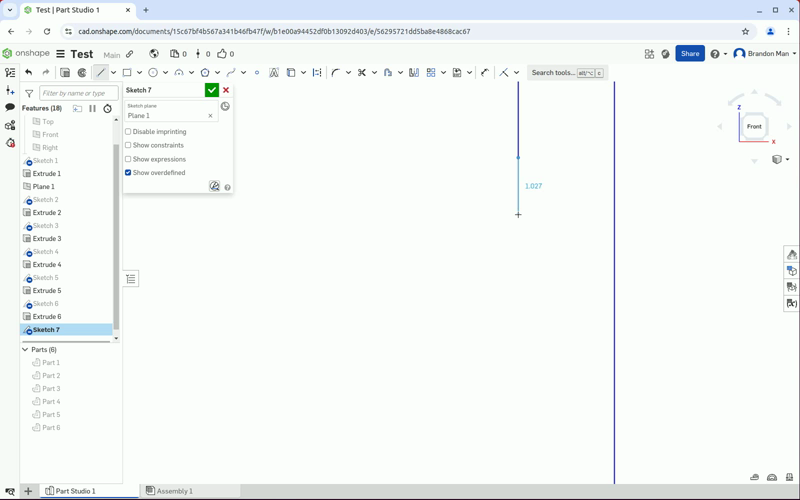
scroll(-6)
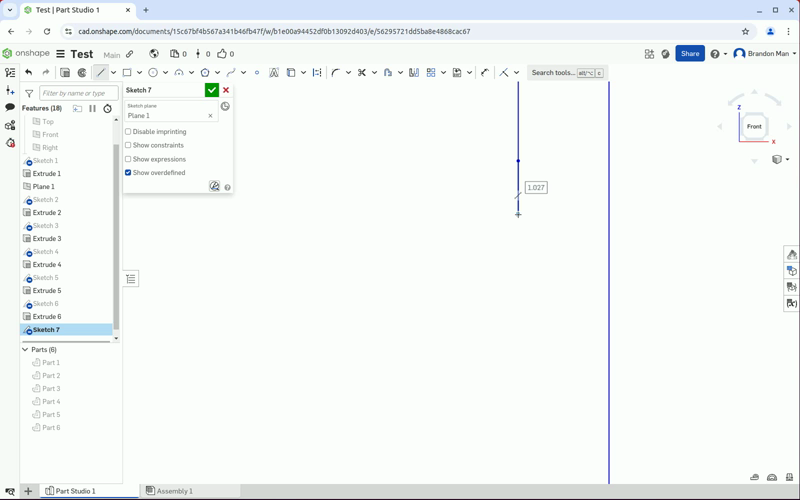
scroll(-6)
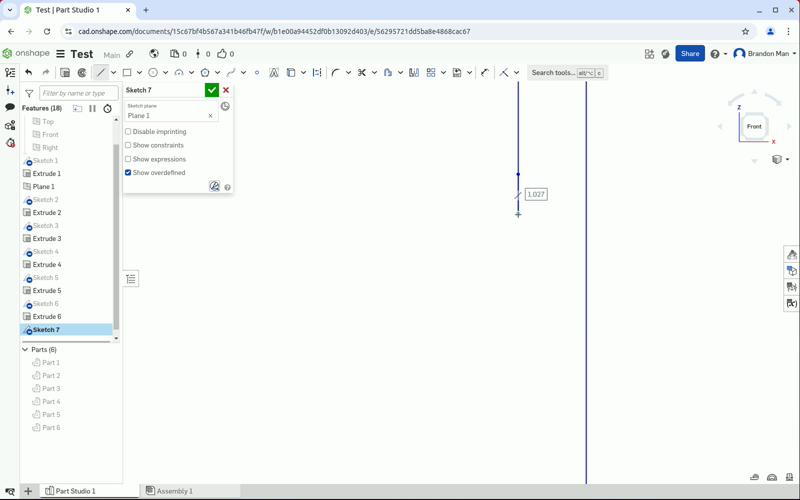
scroll(-6)
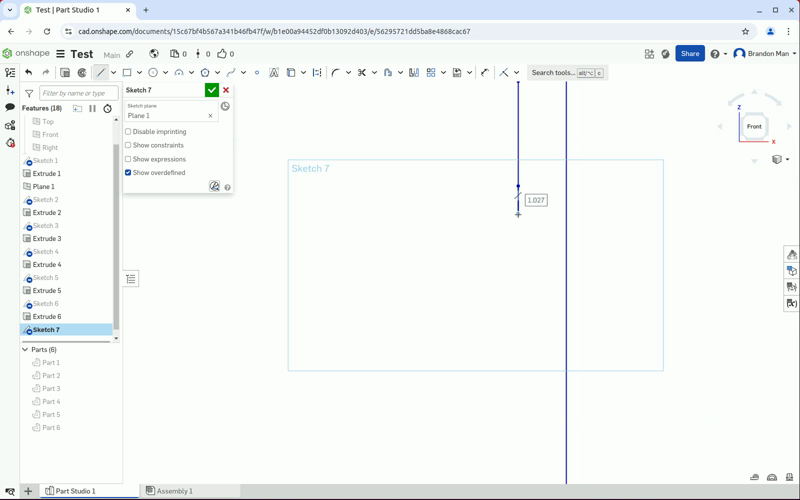
scroll(-6)
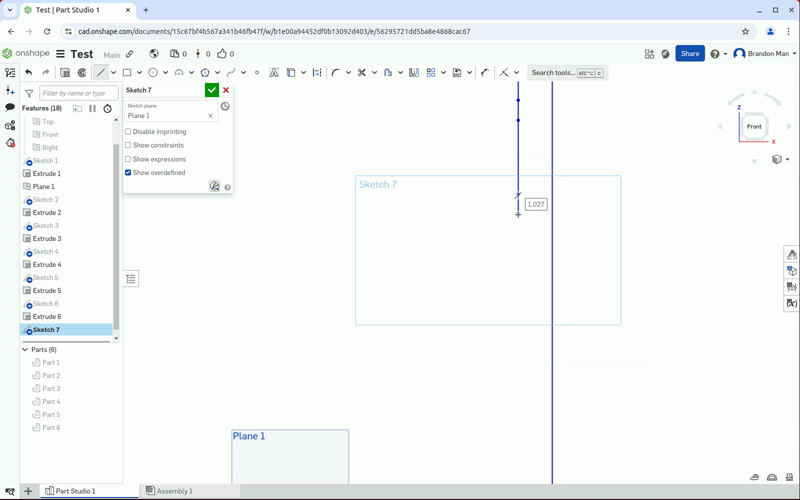
scroll(-6)
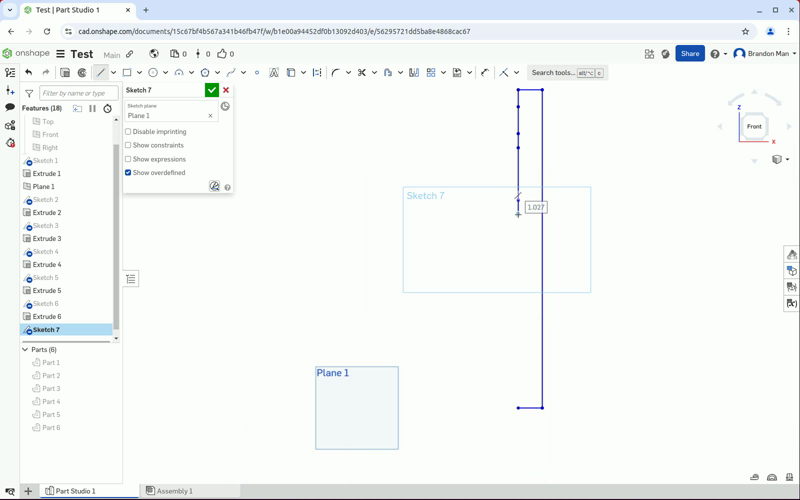
scroll(-6)
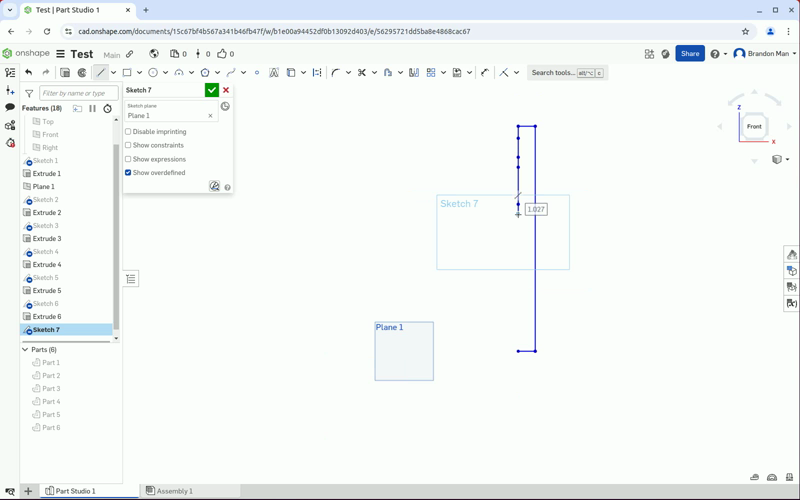
scroll(-6)
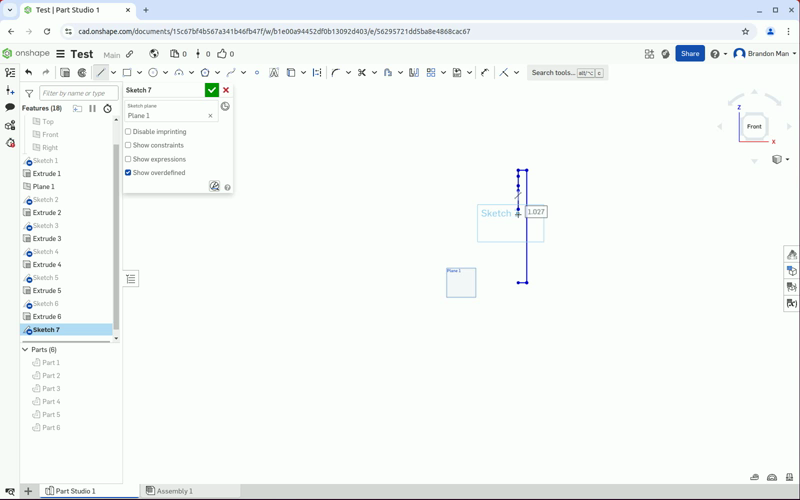
key_up(shift)
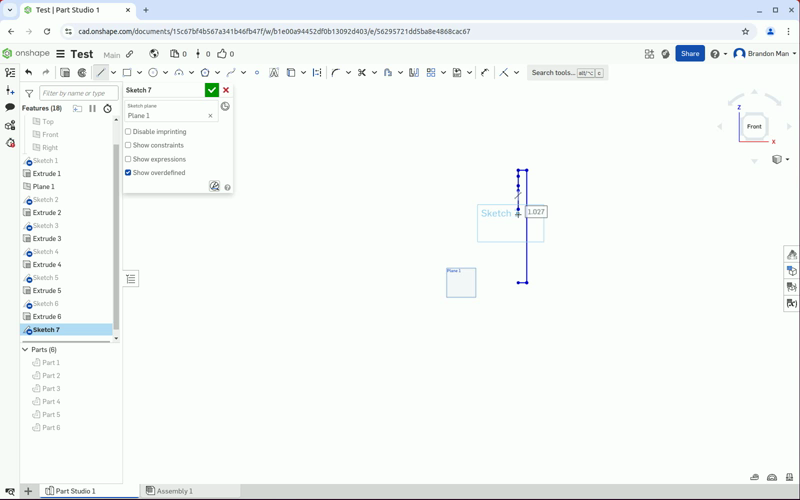
key_down(shift)
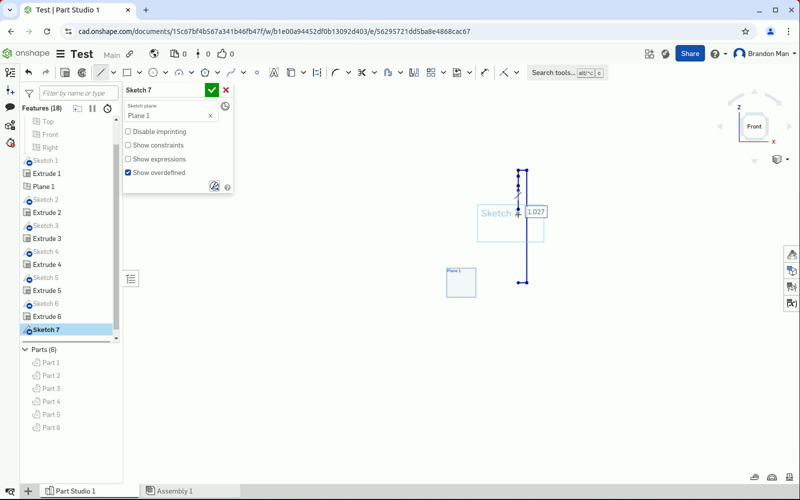
mouse_move(518, 278)
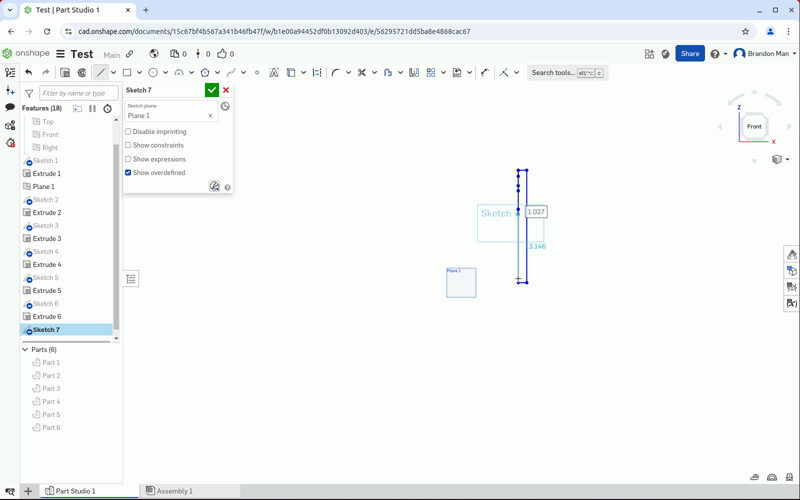
click(518, 278)
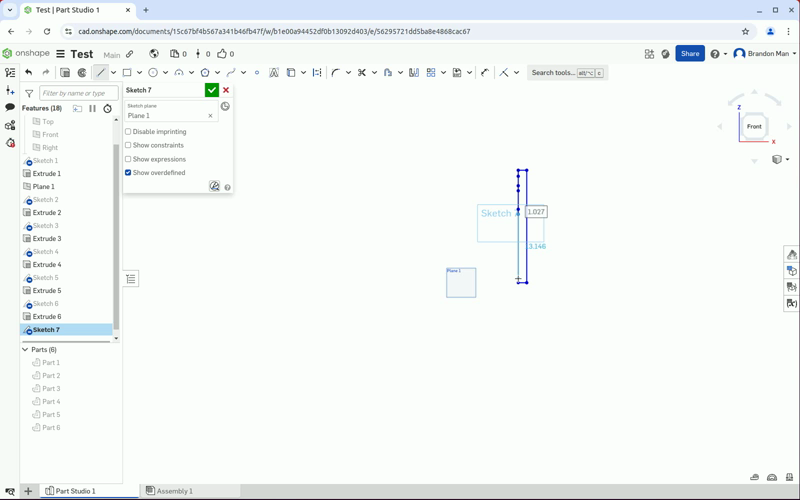
key_up(shift)
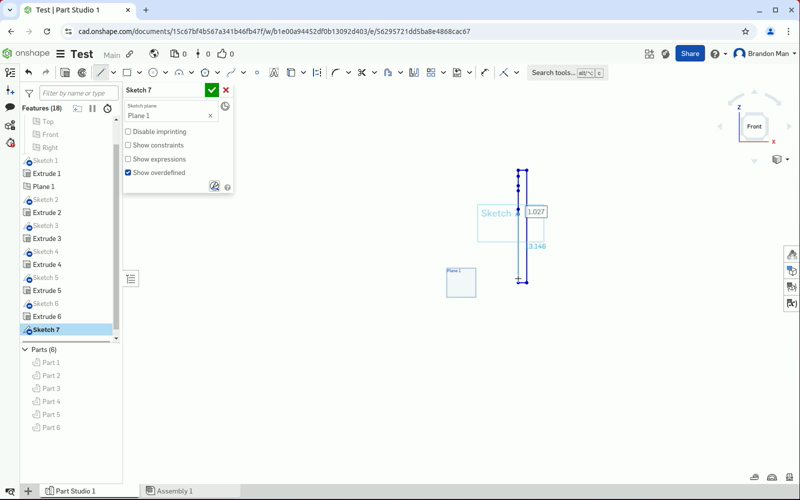
mouse_move(548, 278)
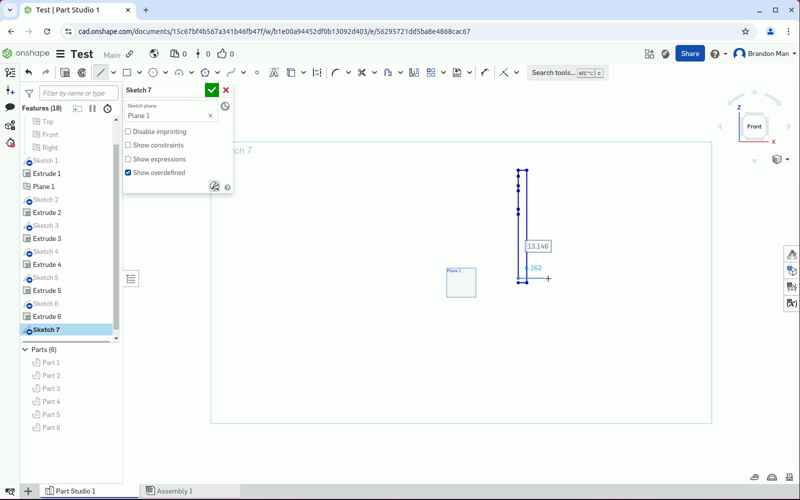
key_down(shift)
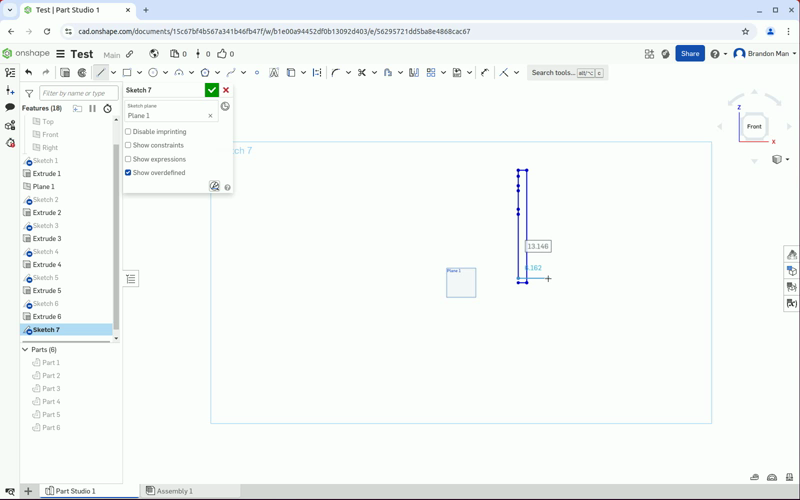
mouse_move(518, 282)
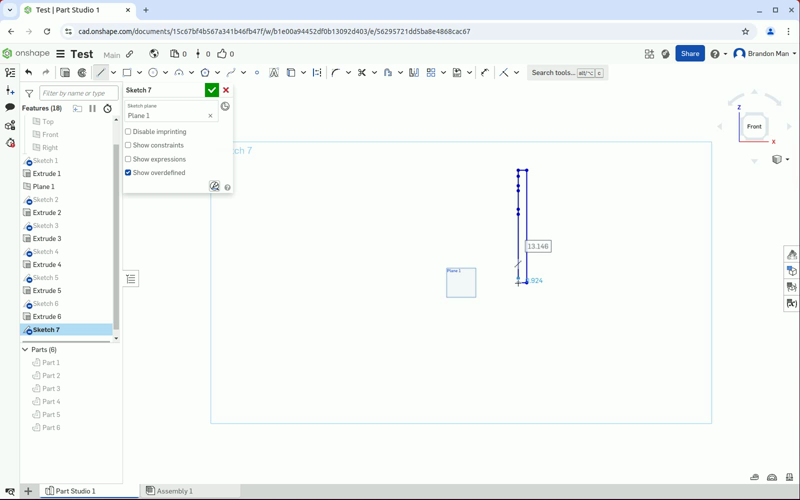
scroll(6)
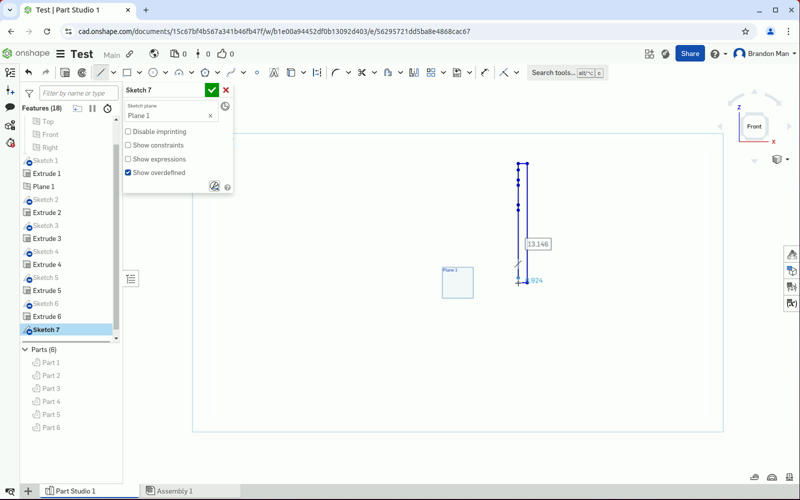
scroll(6)
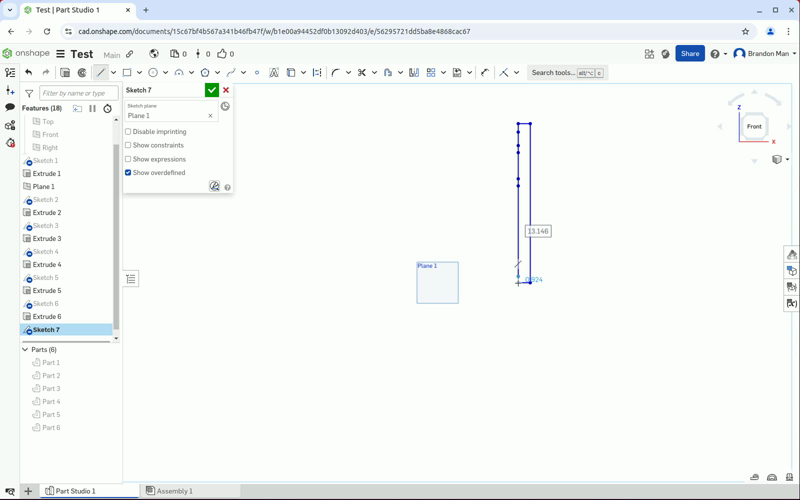
scroll(6)
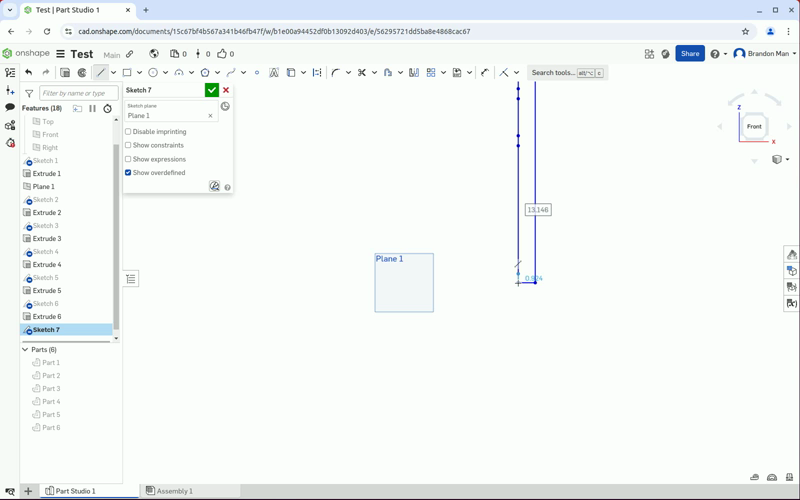
scroll(6)
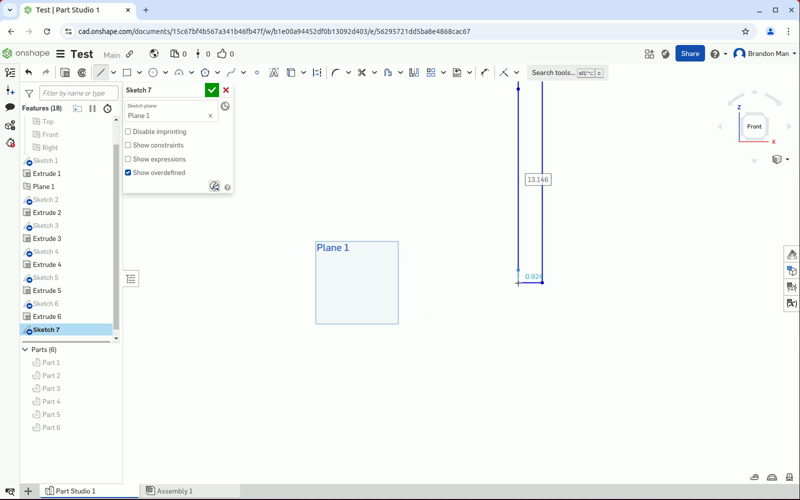
scroll(6)
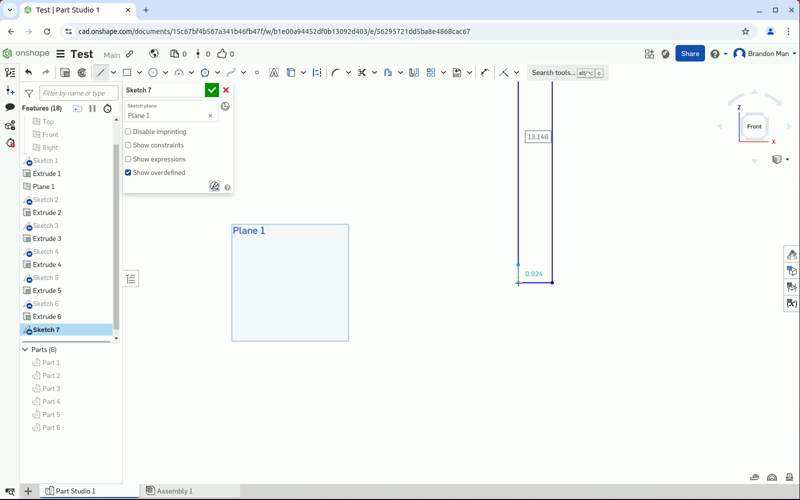
scroll(6)
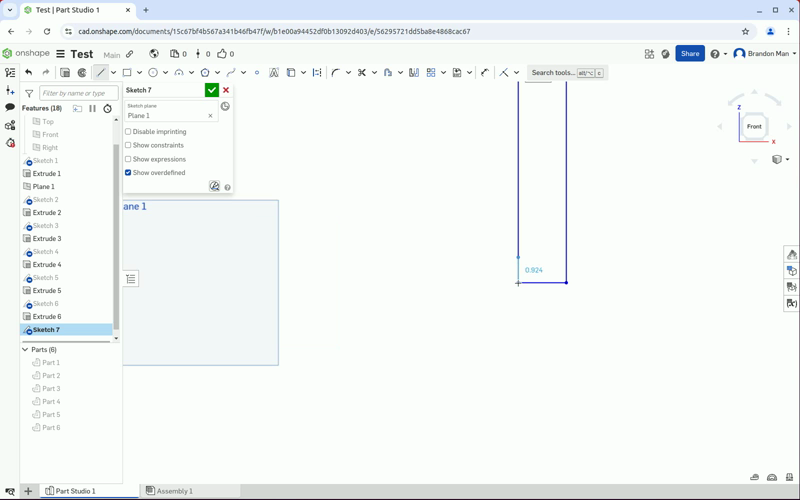
scroll(6)
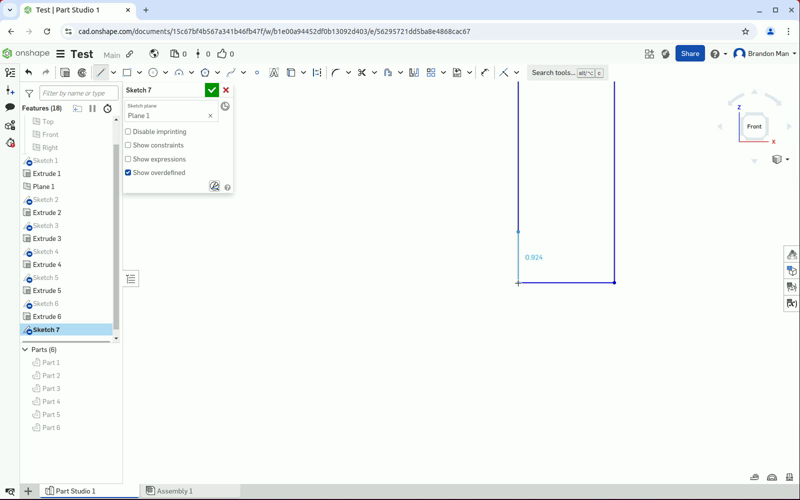
key_up(shift)
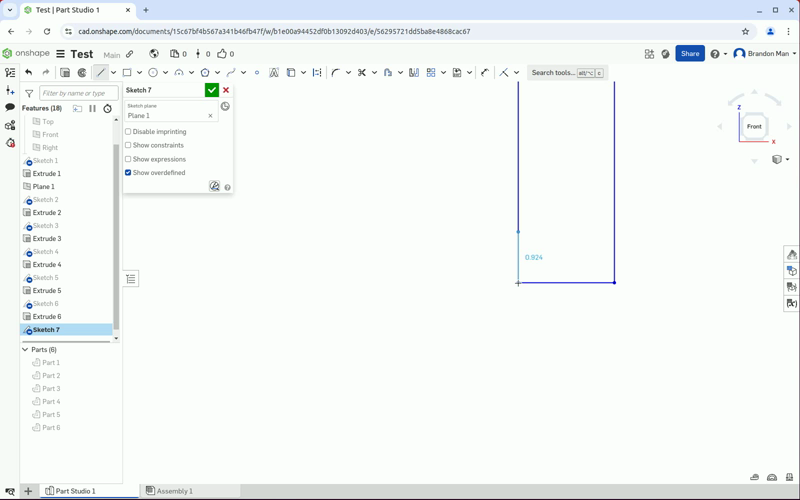
click(518, 282)
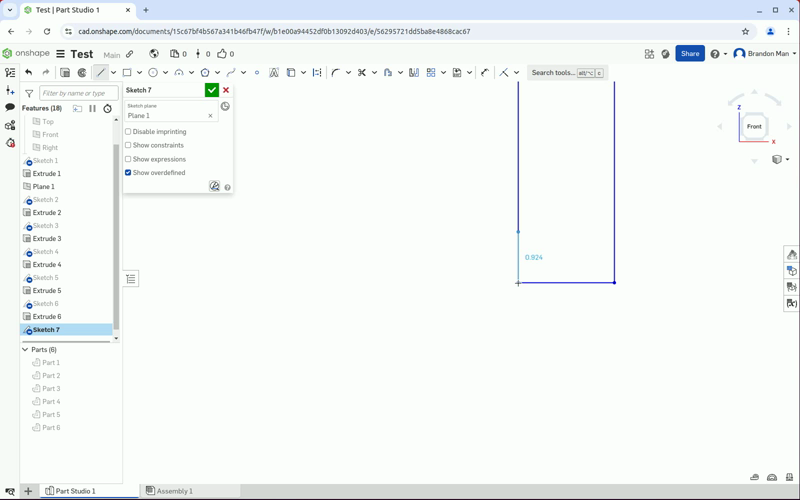
scroll(-6)
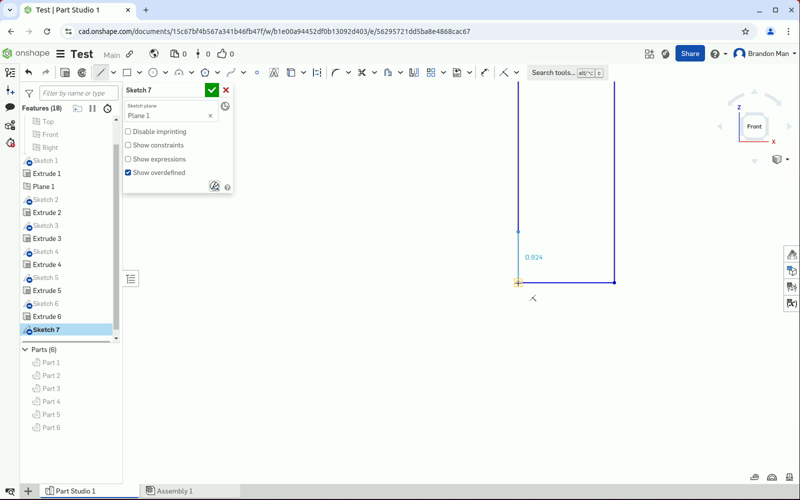
scroll(-6)
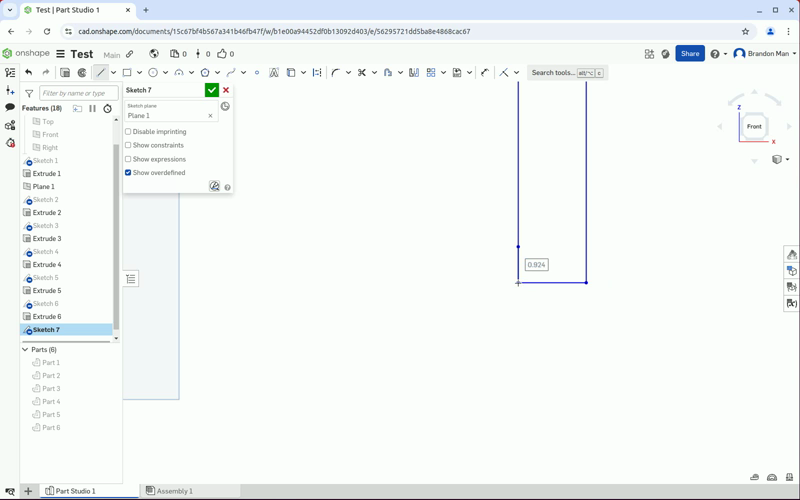
scroll(-6)
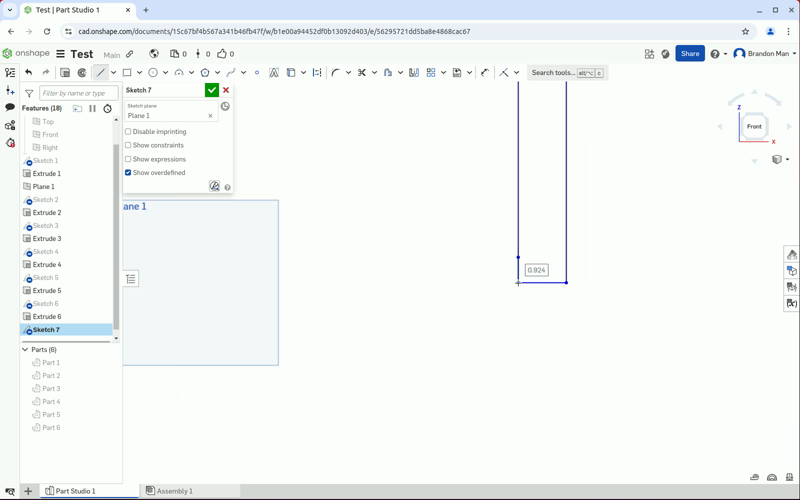
scroll(-6)
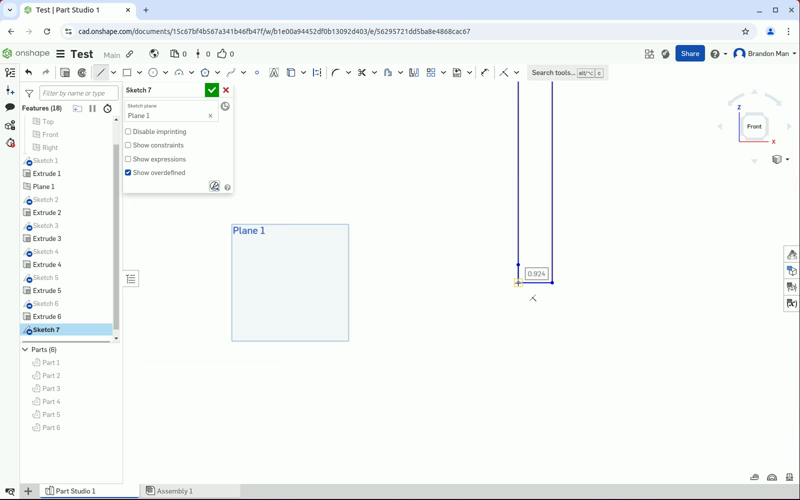
scroll(-6)
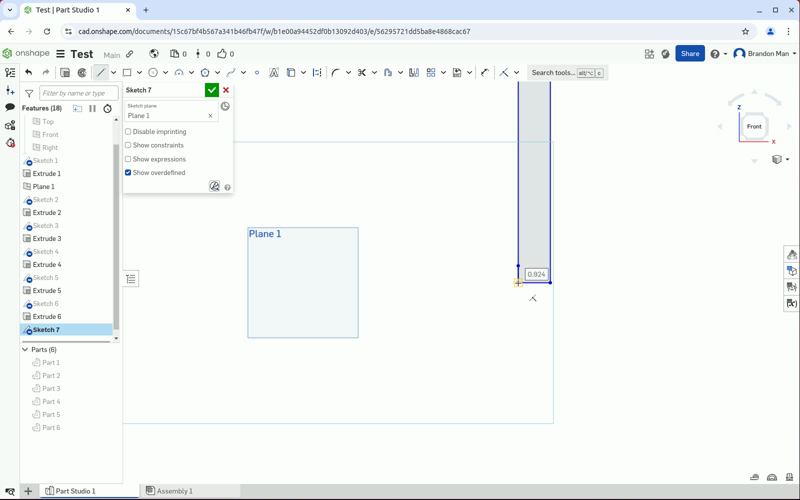
scroll(-6)
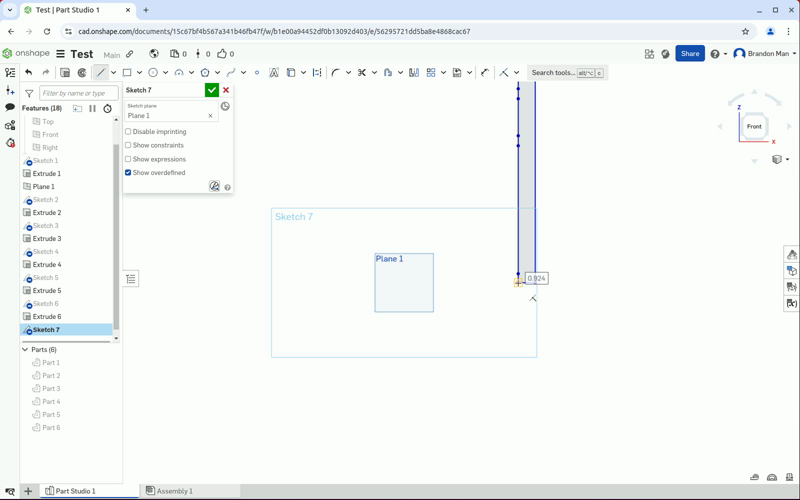
scroll(-6)
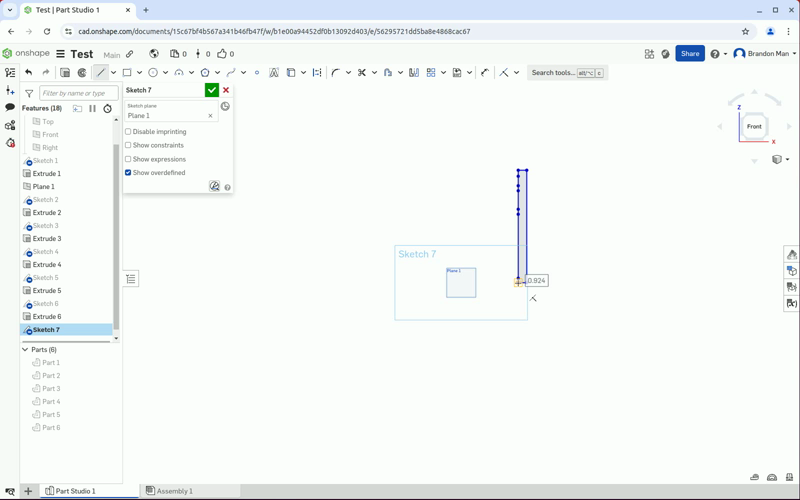
key(esc)
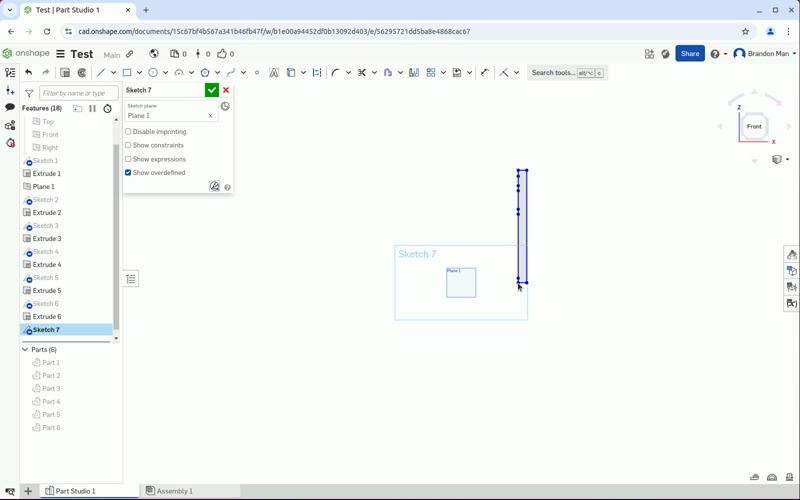
mouse_move(524, 191)
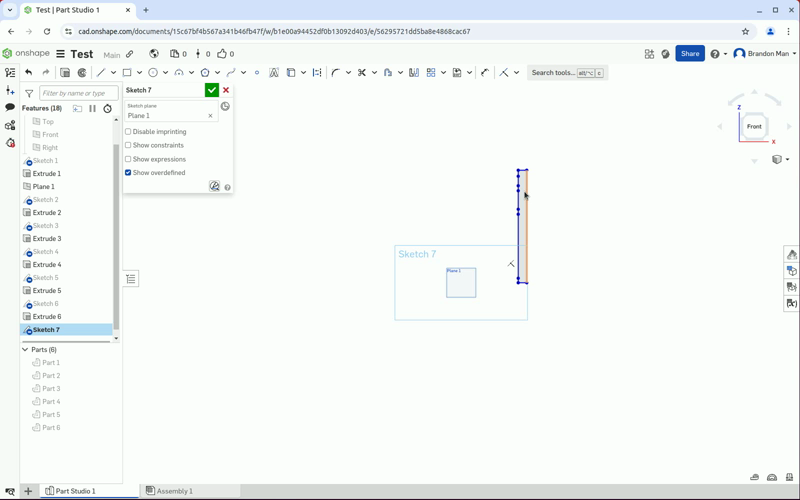
scroll(6)
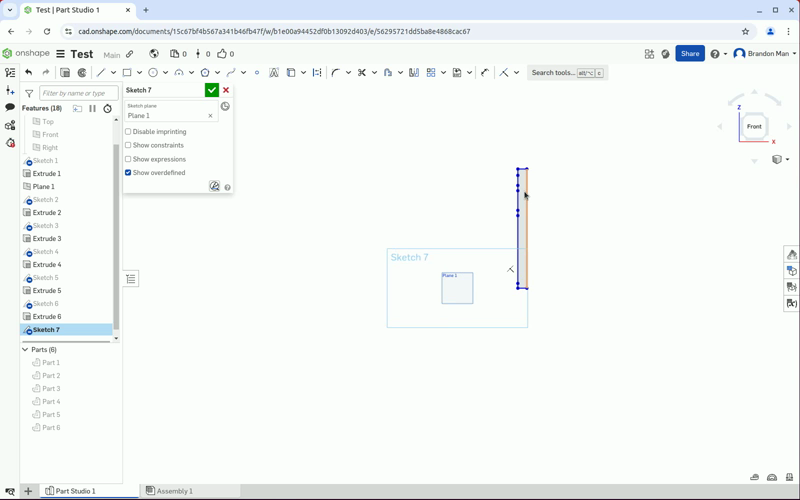
scroll(6)
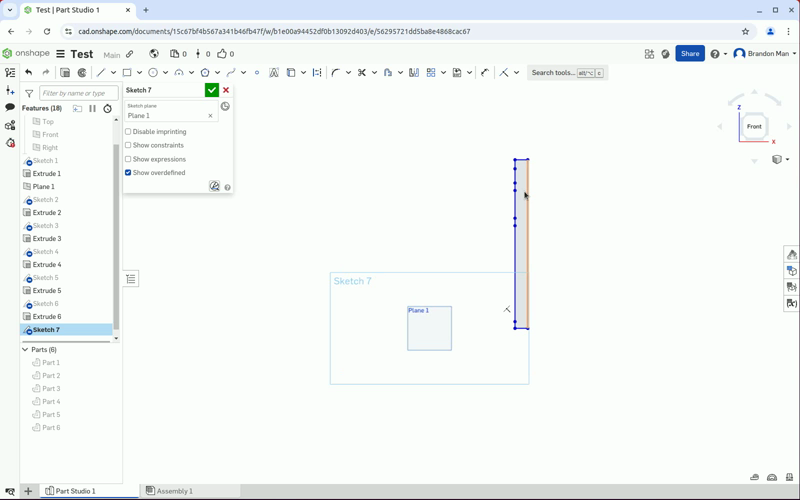
scroll(6)
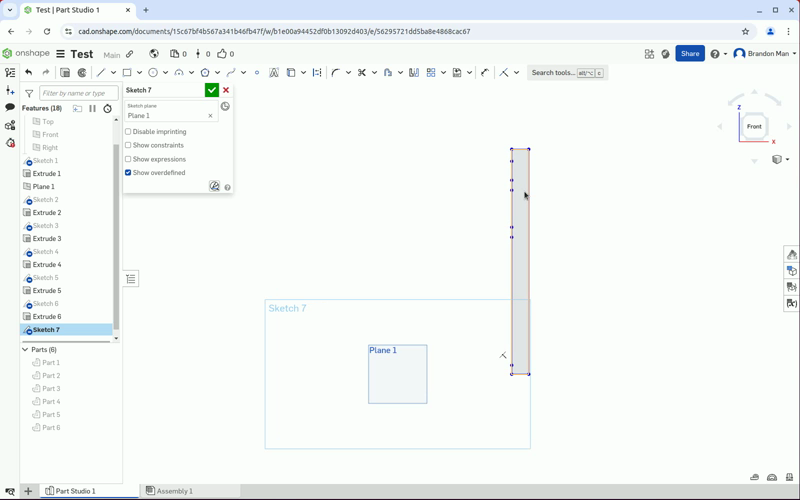
scroll(6)
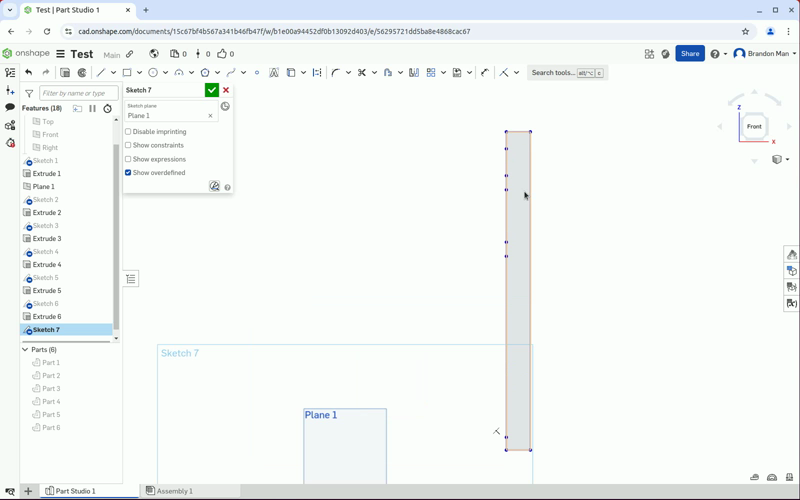
scroll(6)
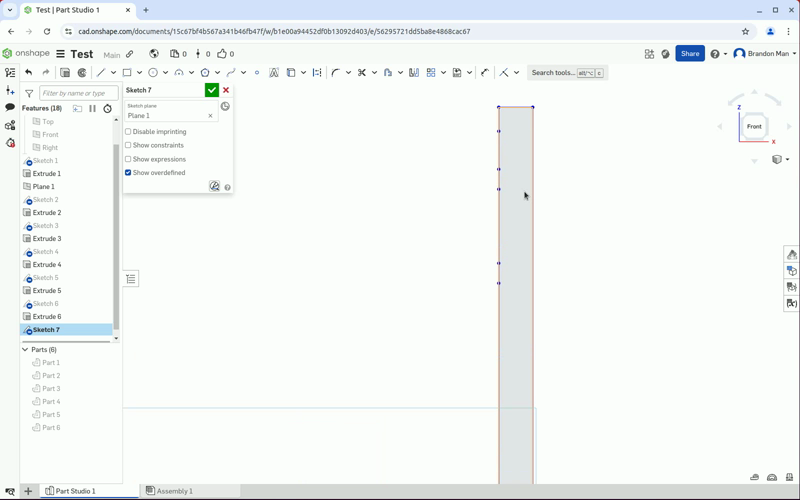
scroll(6)
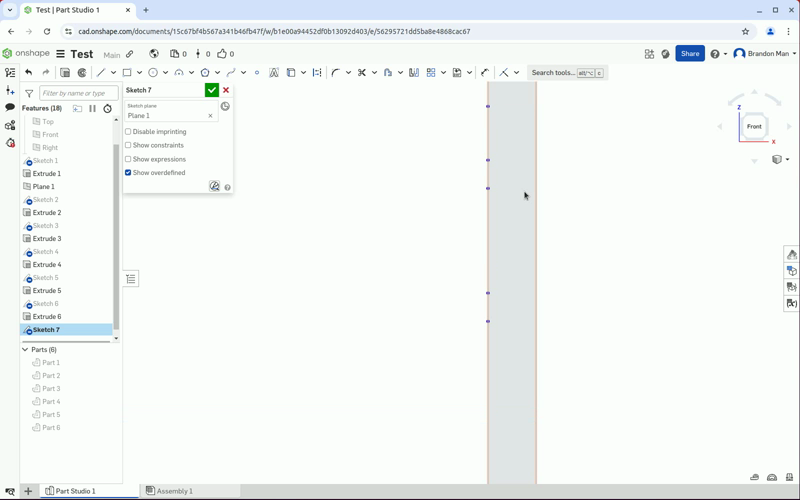
scroll(6)
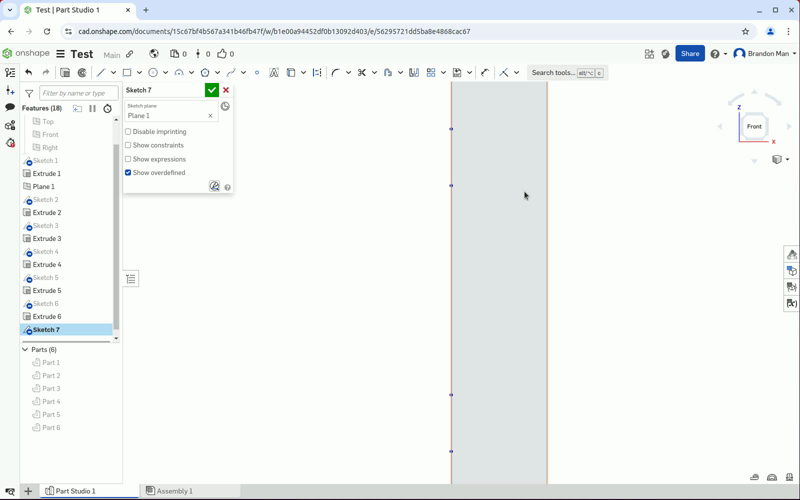
click(524, 191)
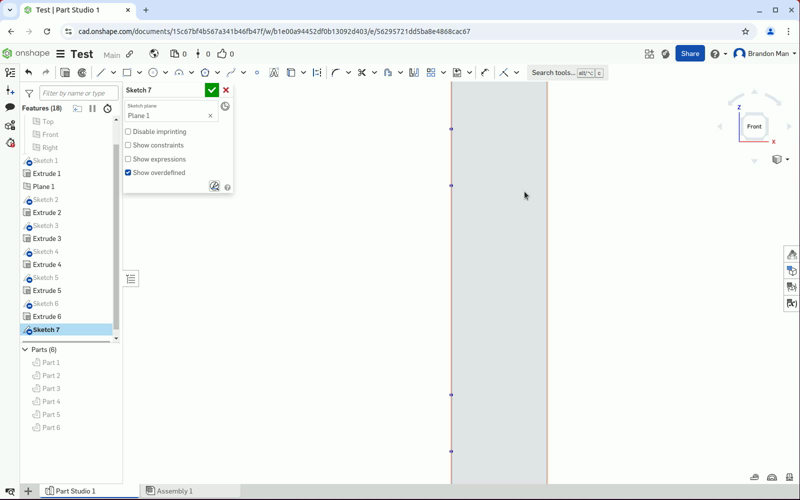
scroll(-6)
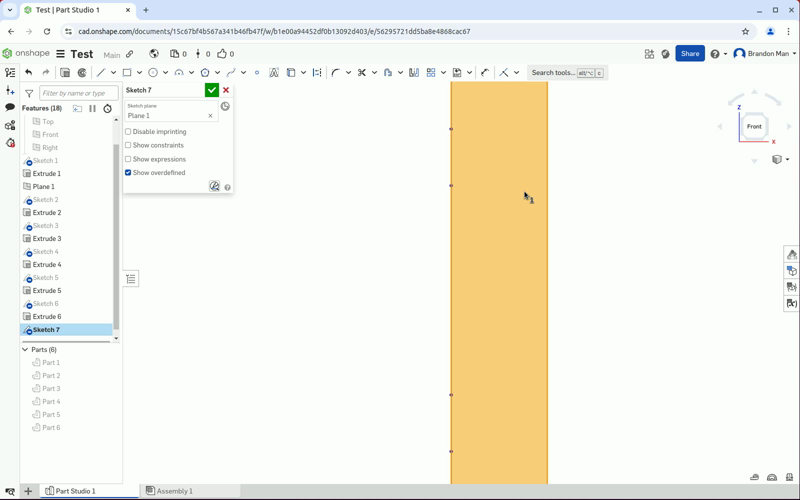
scroll(-6)
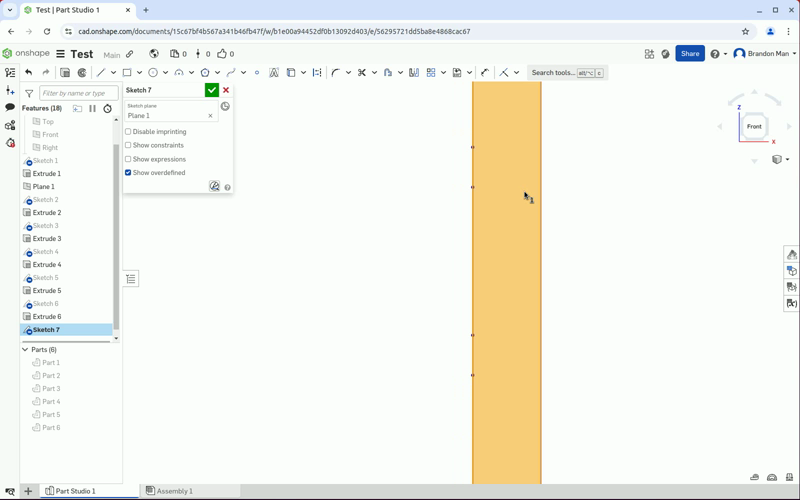
scroll(-6)
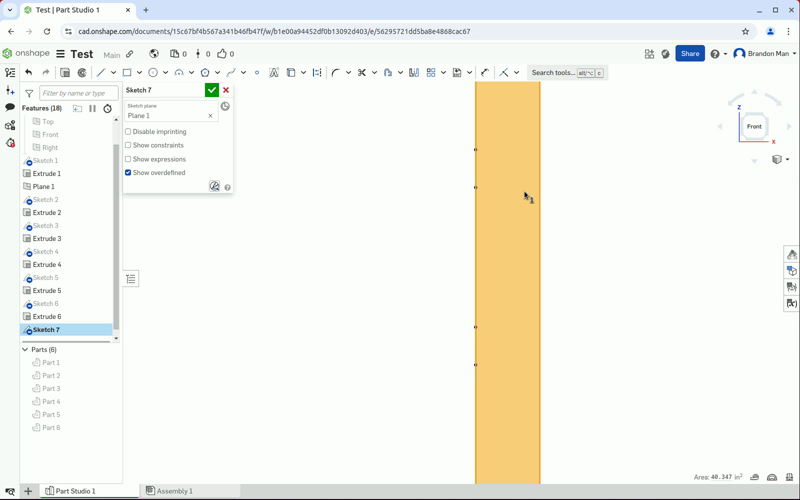
scroll(-6)
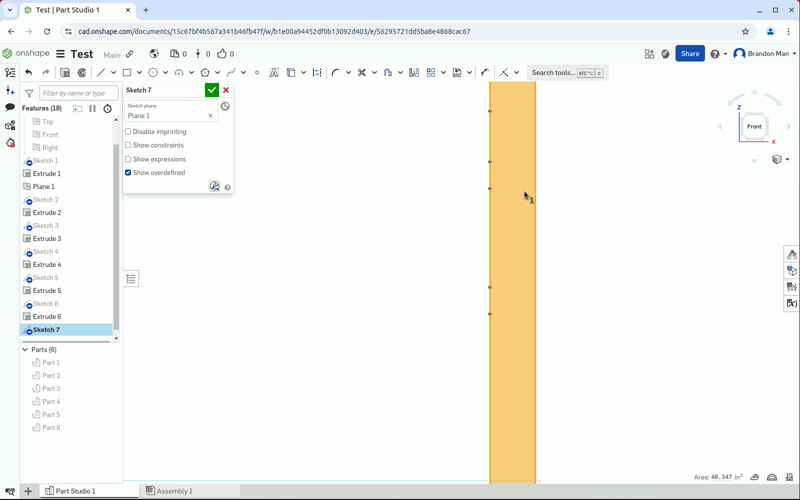
scroll(-6)
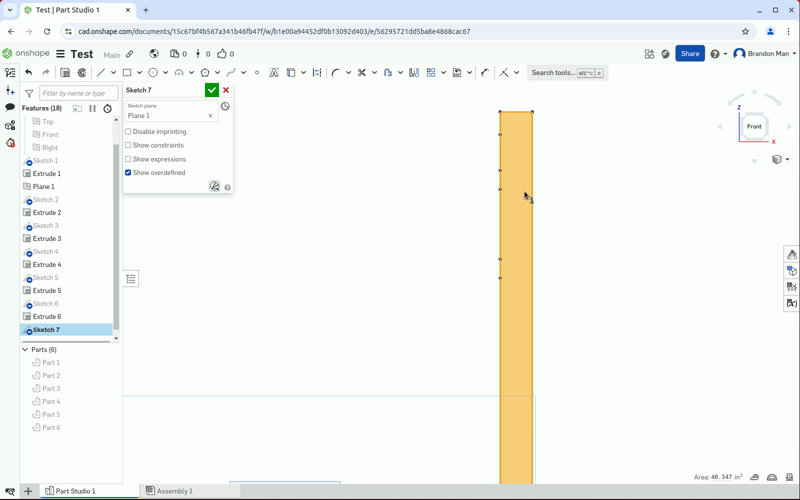
scroll(-6)
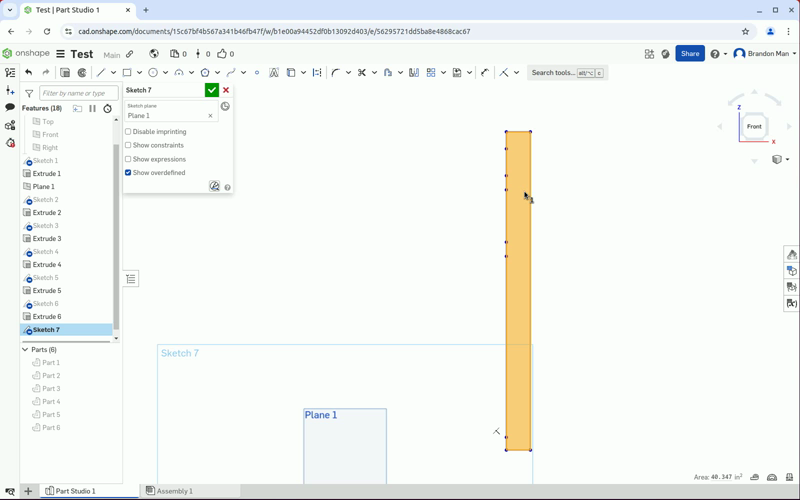
scroll(-6)
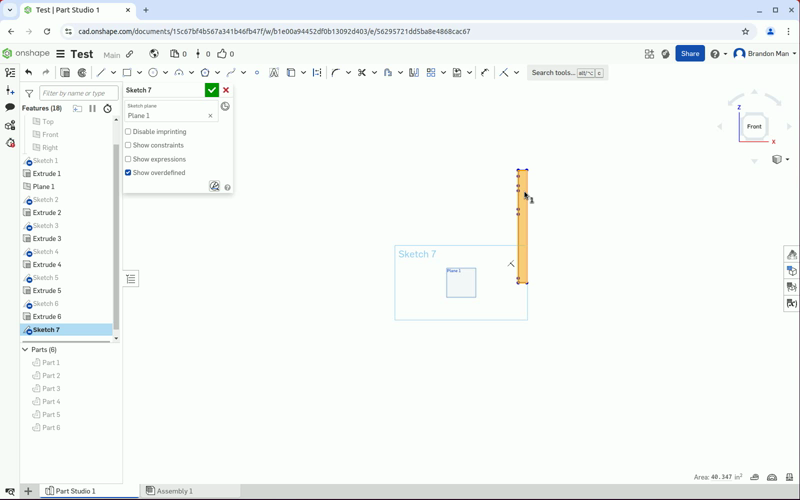
mouse_move(73, 352)
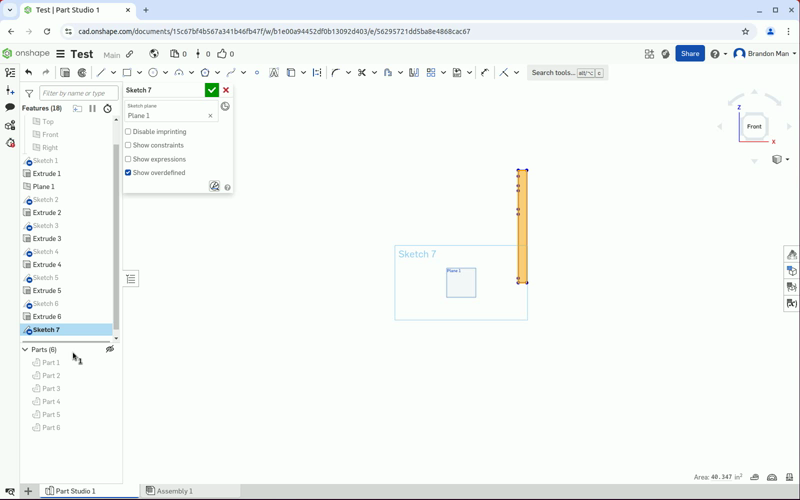
key(shift+y)
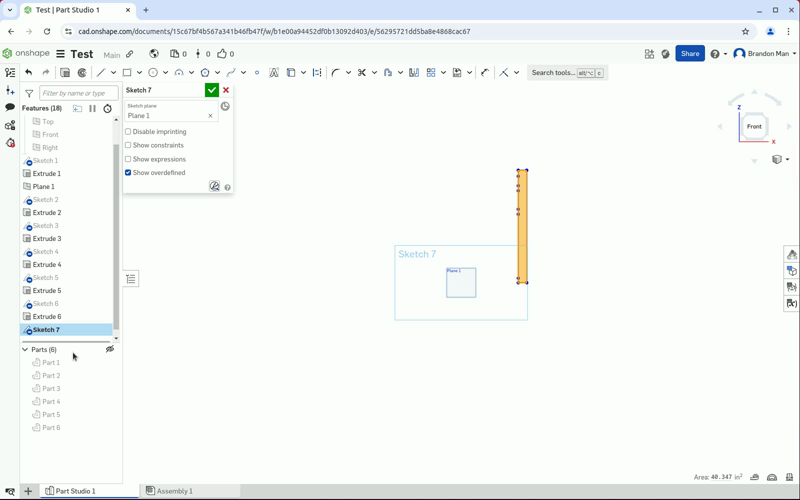
key(shift+e)
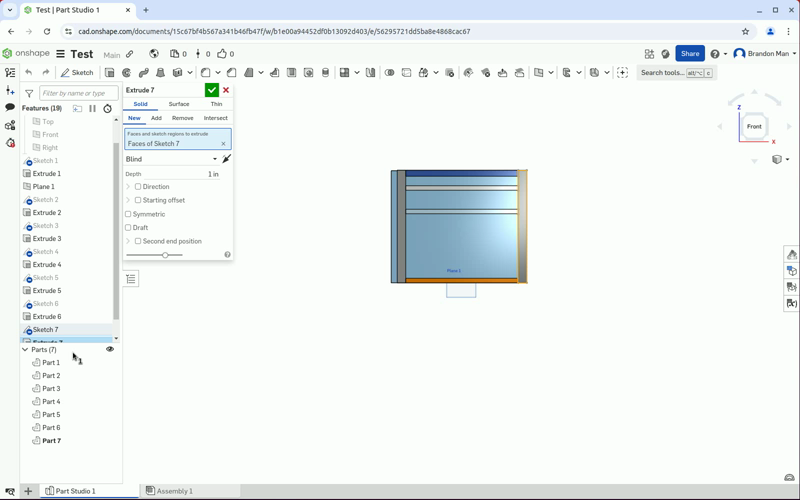
mouse_move(143, 106)
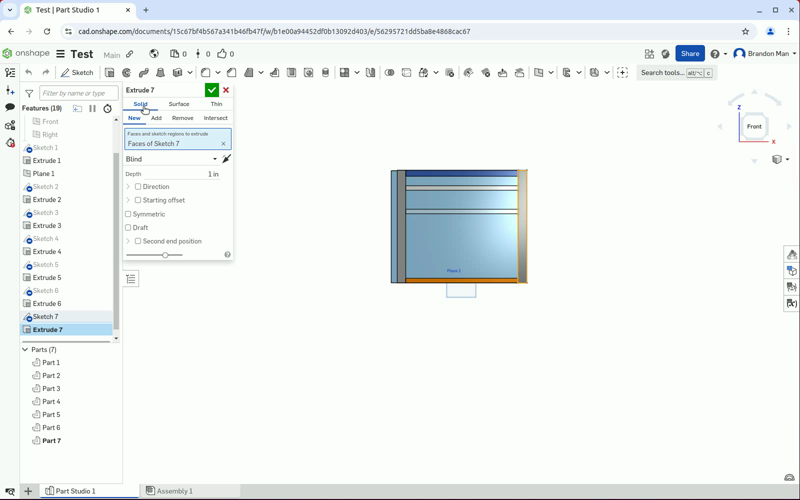
click(143, 106)
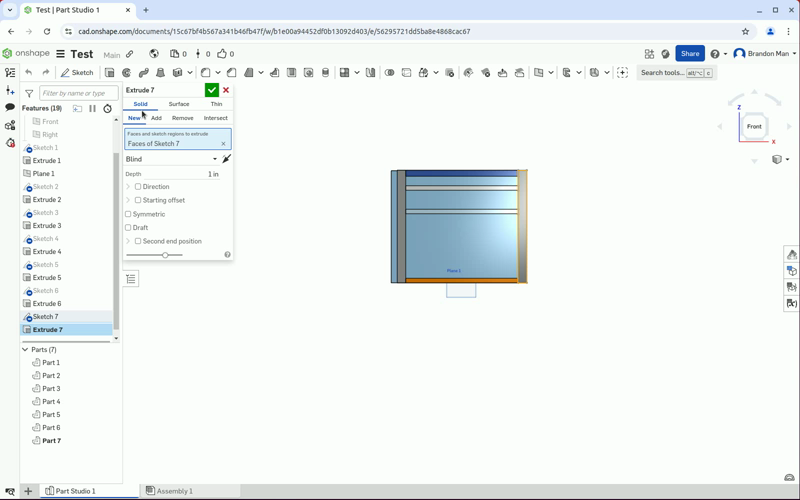
mouse_move(137, 120)
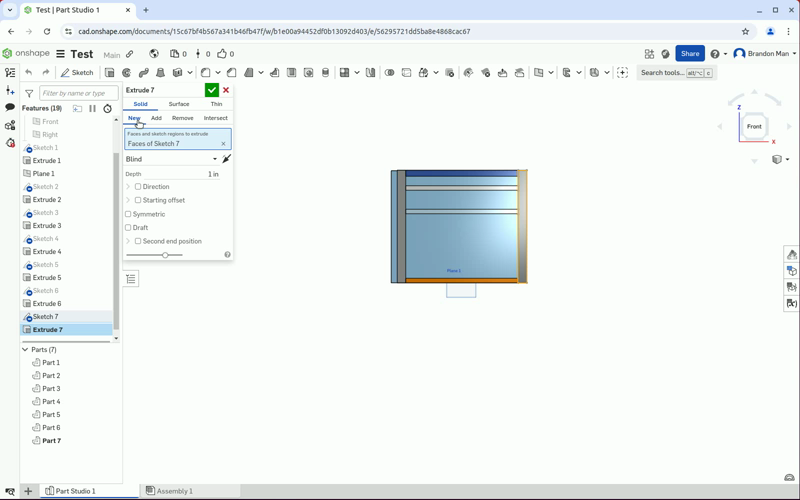
click(137, 120)
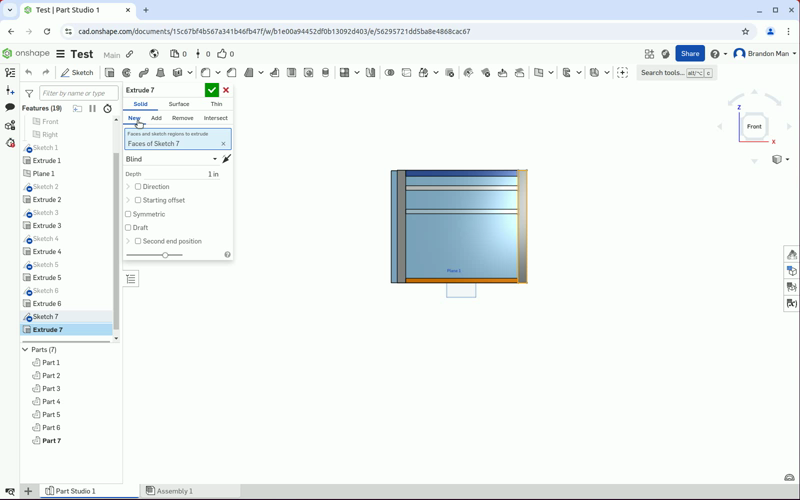
key(tab, 4)
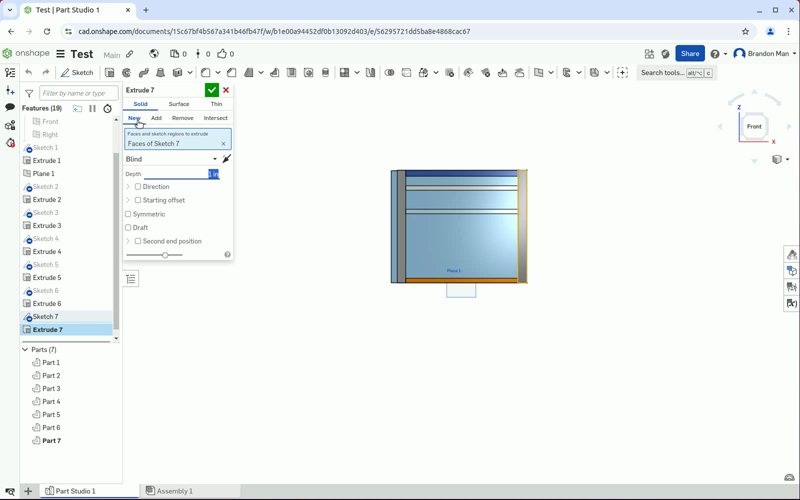
text(3.129)
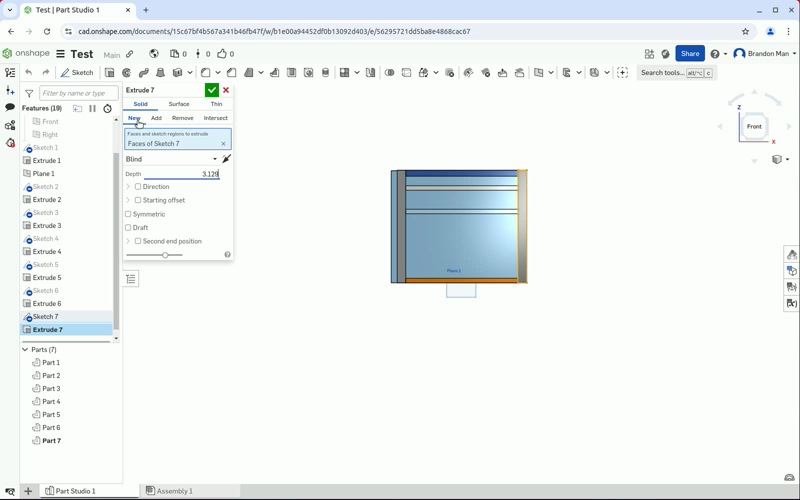
key(enter)
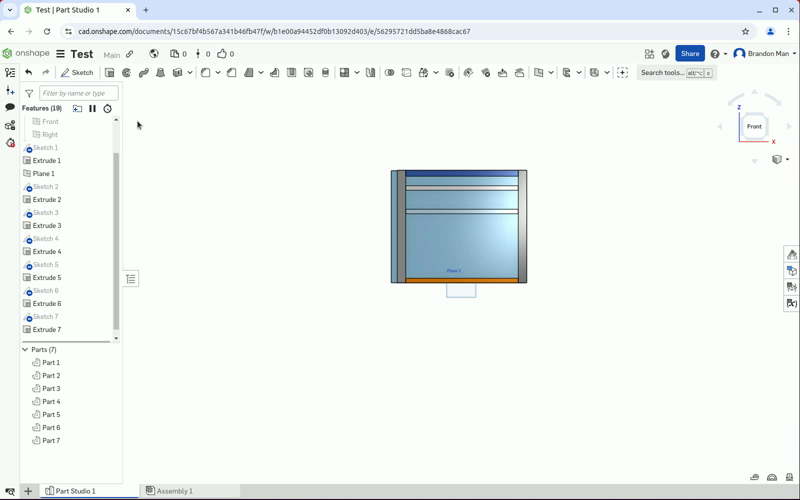
key(shift+h)
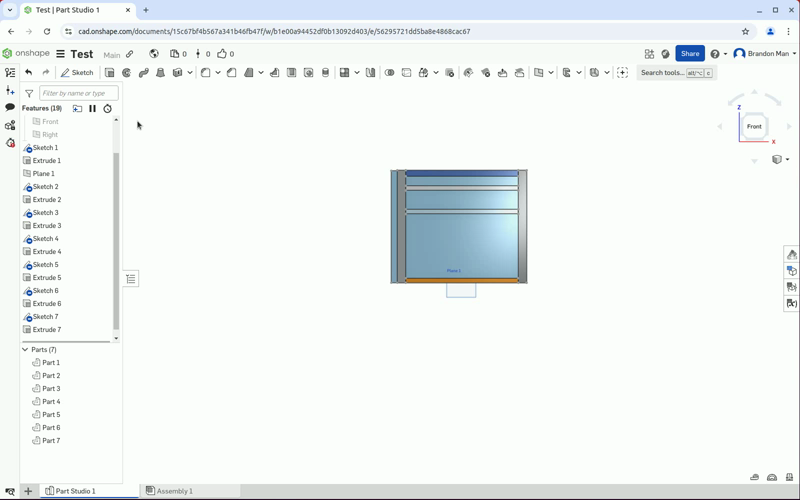
key(shift+h)
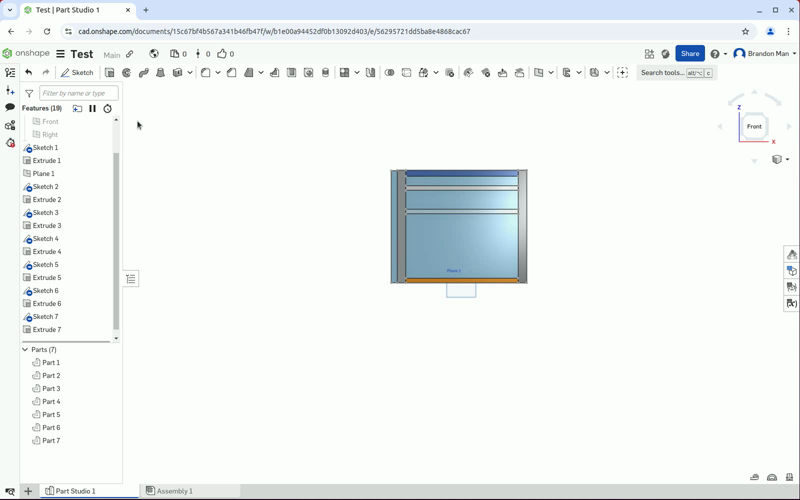
key(shift+7)
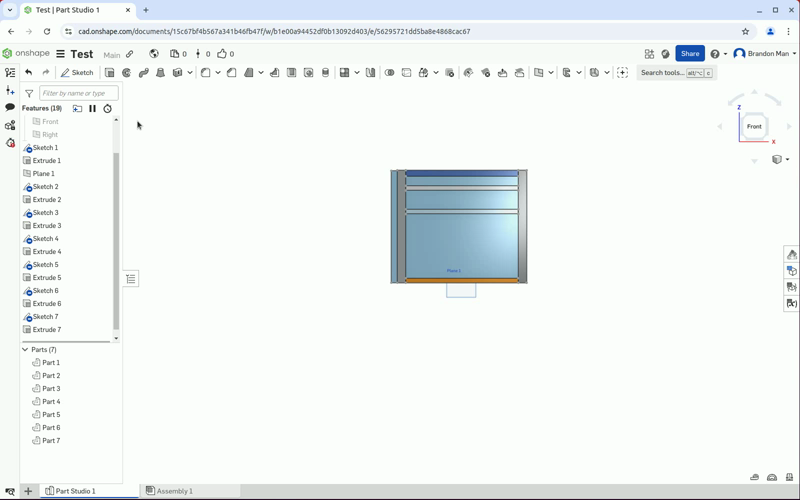
key(left, 2)
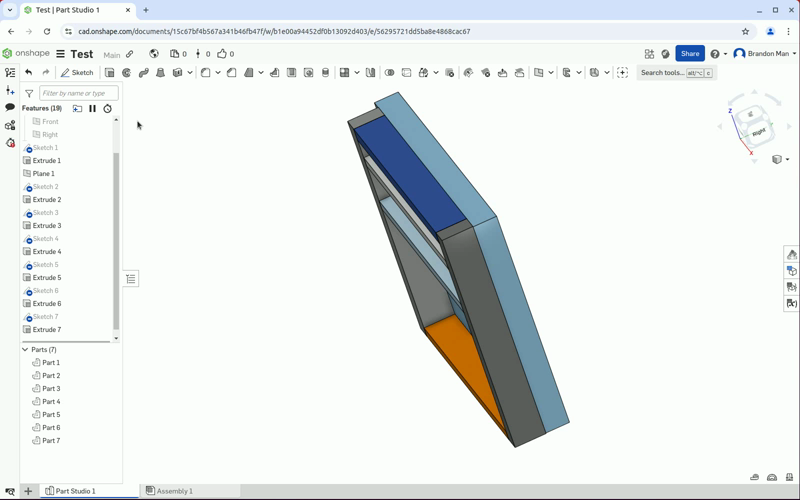
key(down, 2)
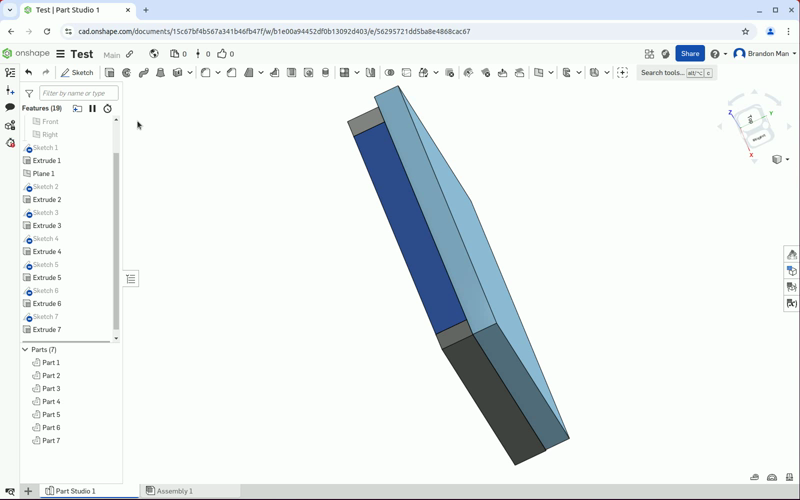
key(up, 2)
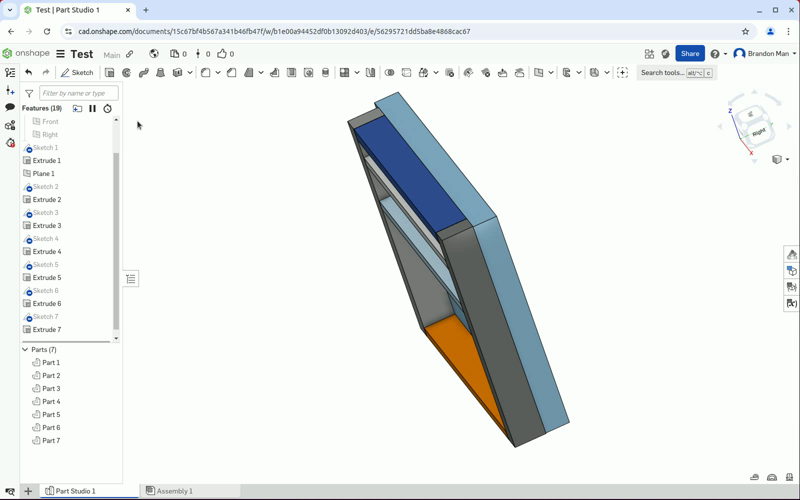
key(right, 2)
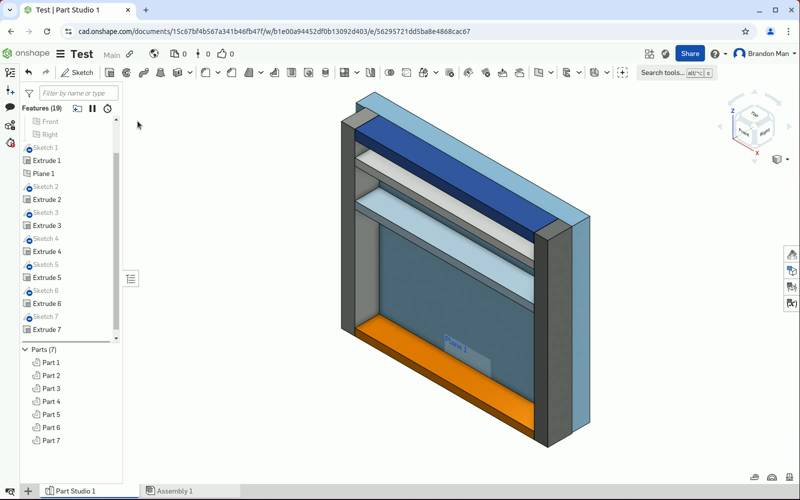
mouse_move(69, 150)
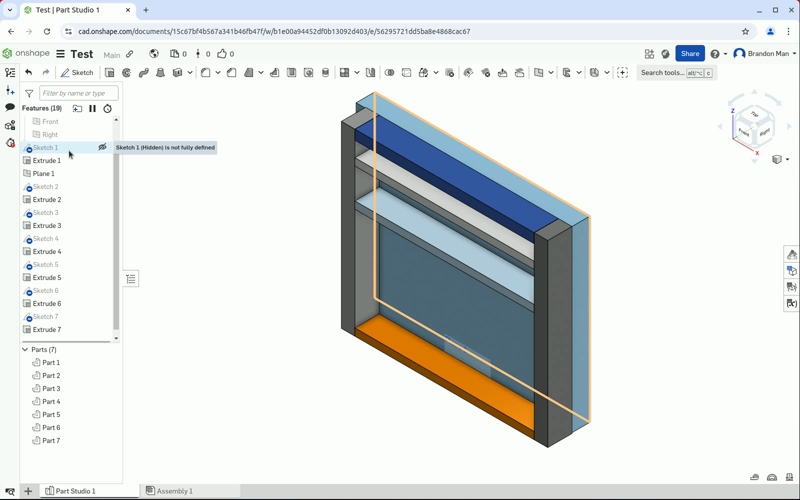
click(69, 150)